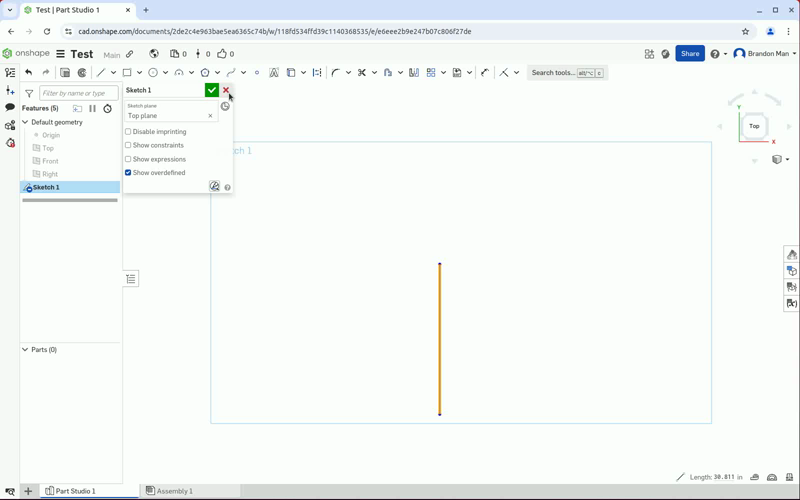
key(shift+h)
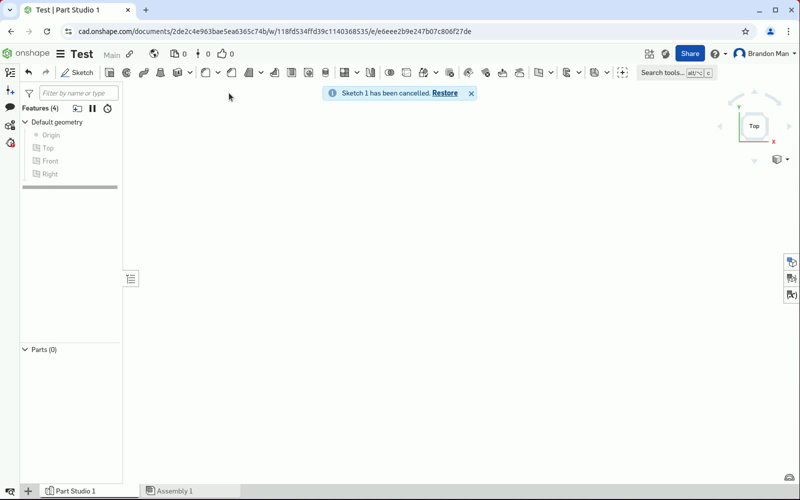
mouse_move(73, 352)
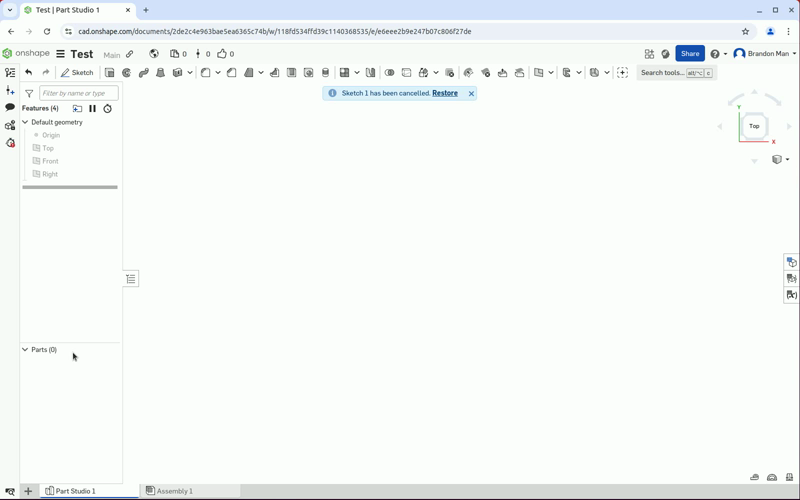
key(y)
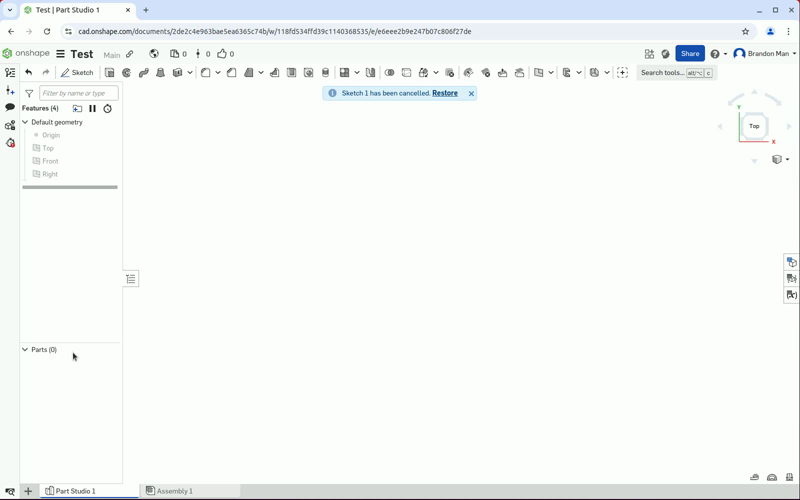
key(shift+p)
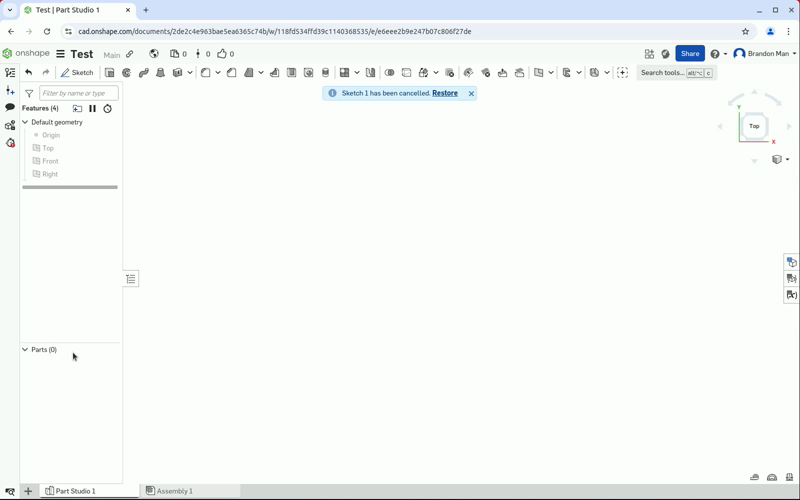
key(space)
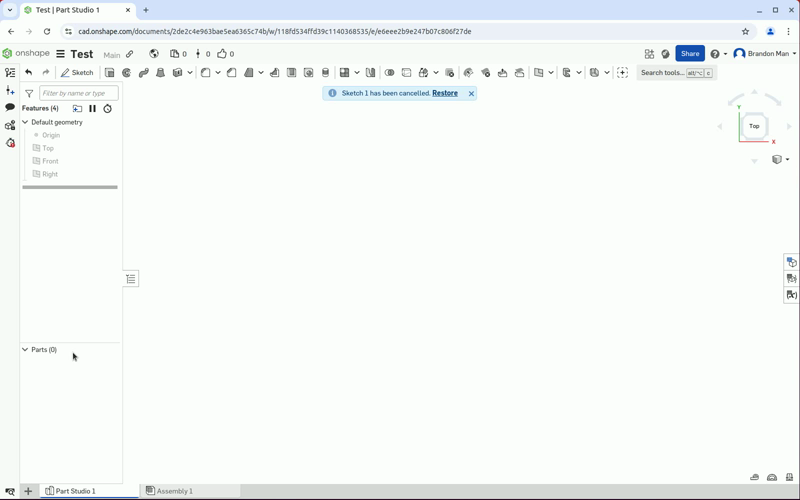
key_down(shift)
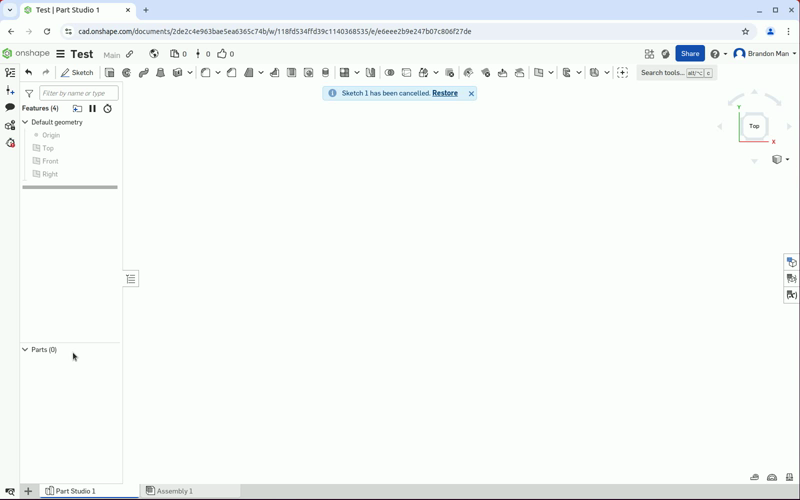
key(up)
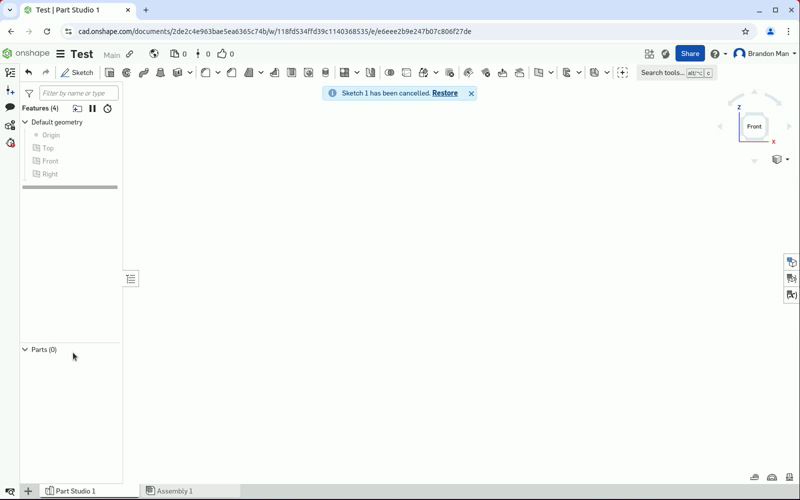
key_up(shift)
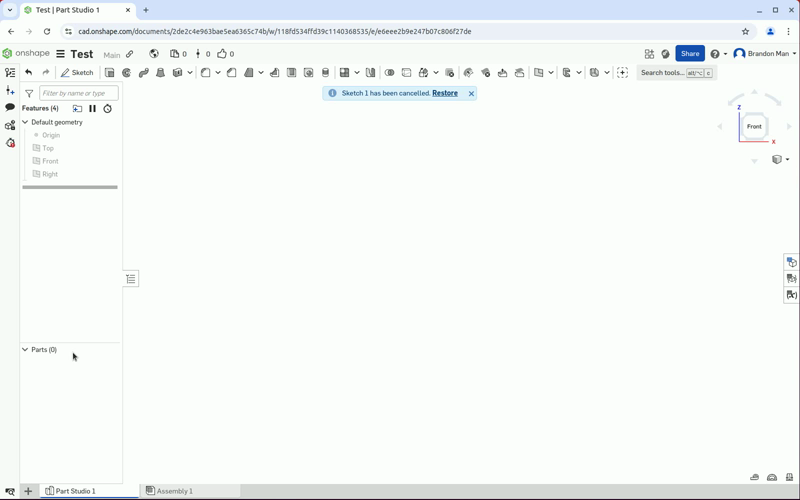
mouse_move(73, 352)
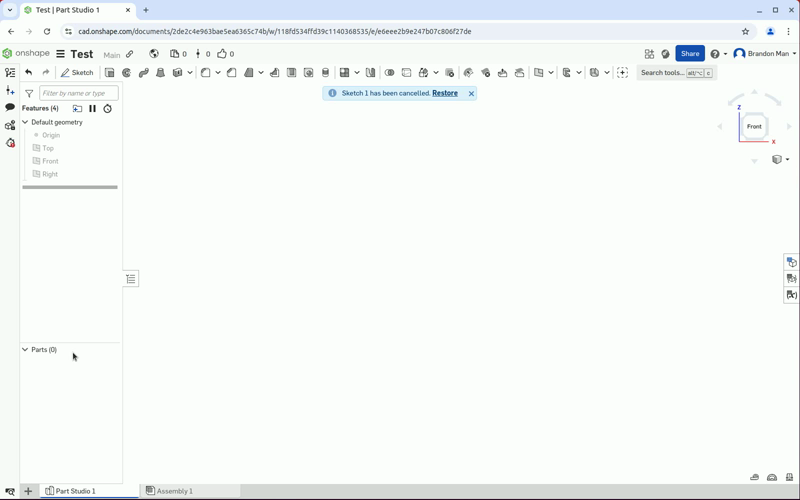
key(shift+y)
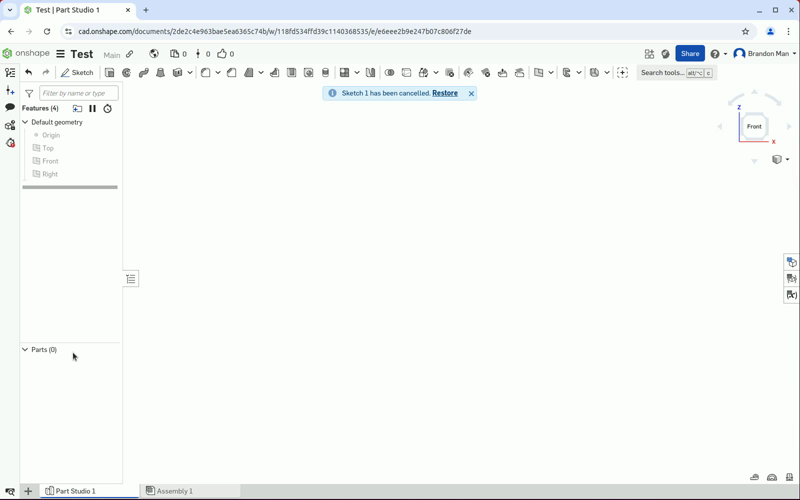
key(shift+s)
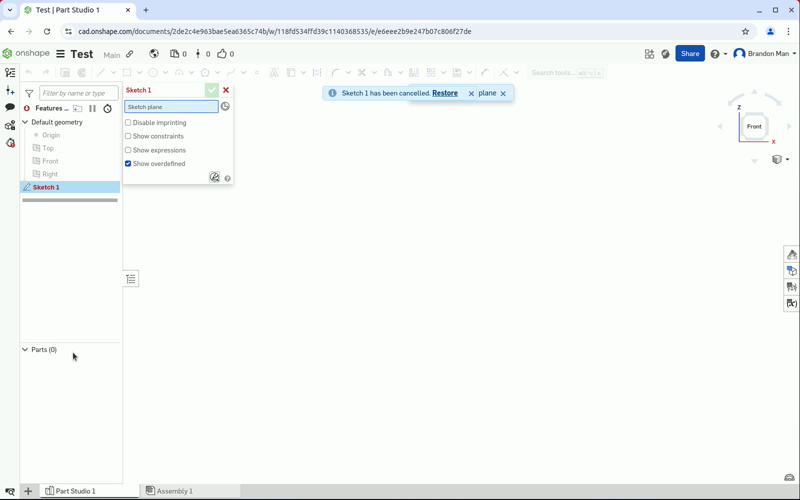
mouse_move(73, 163)
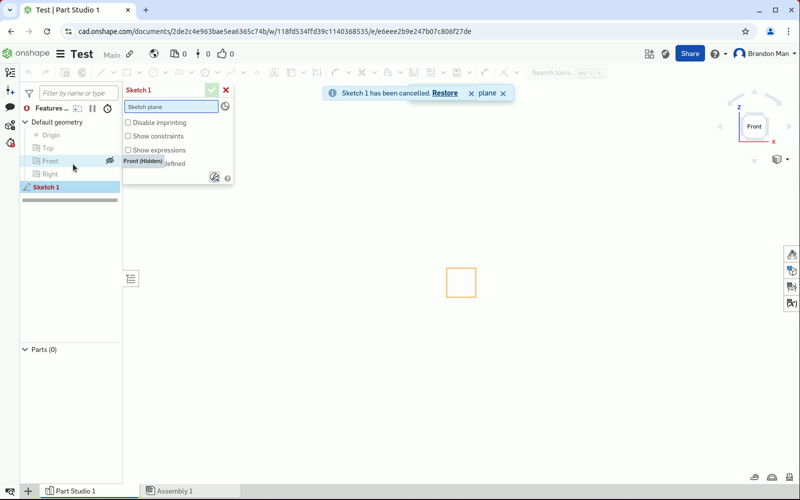
click(73, 163)
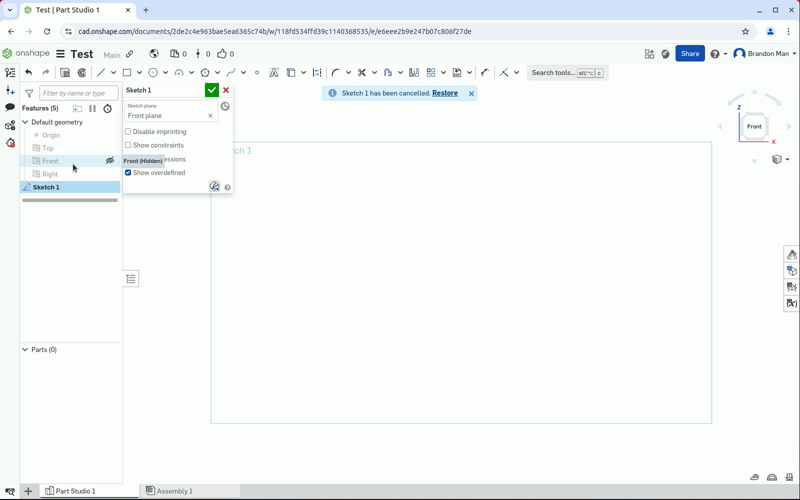
mouse_move(73, 352)
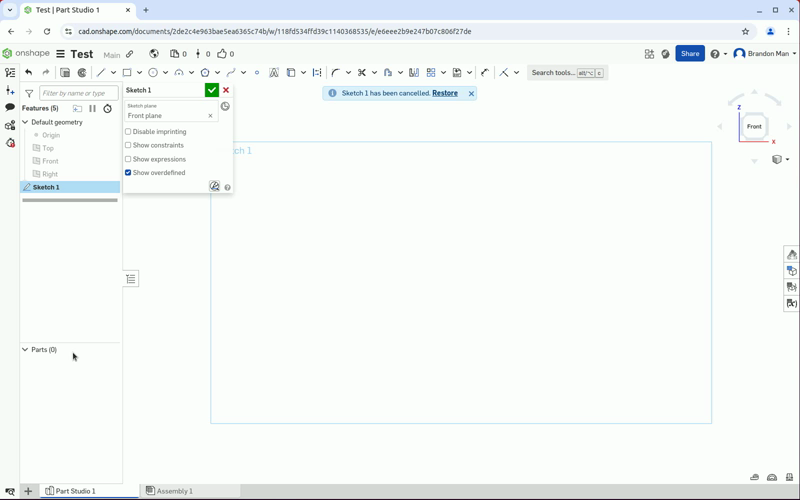
key(y)
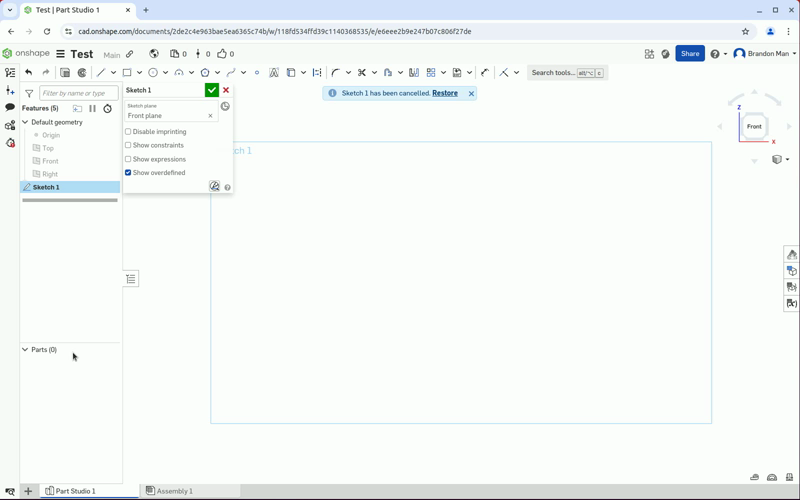
key(a)
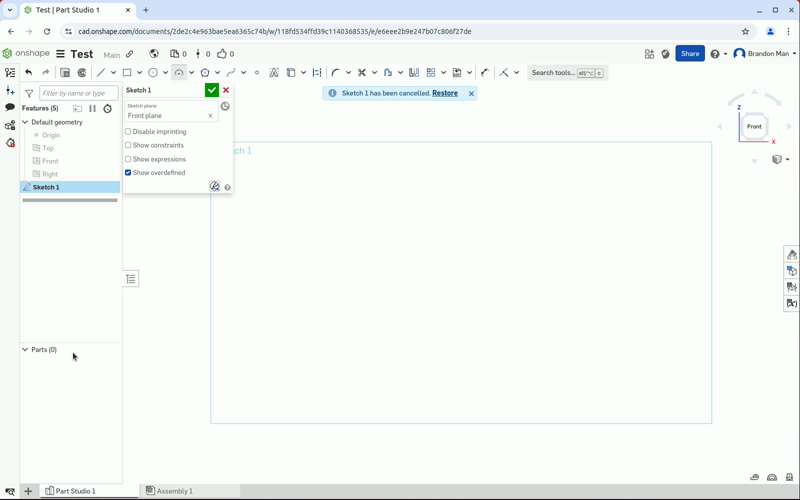
key_down(shift)
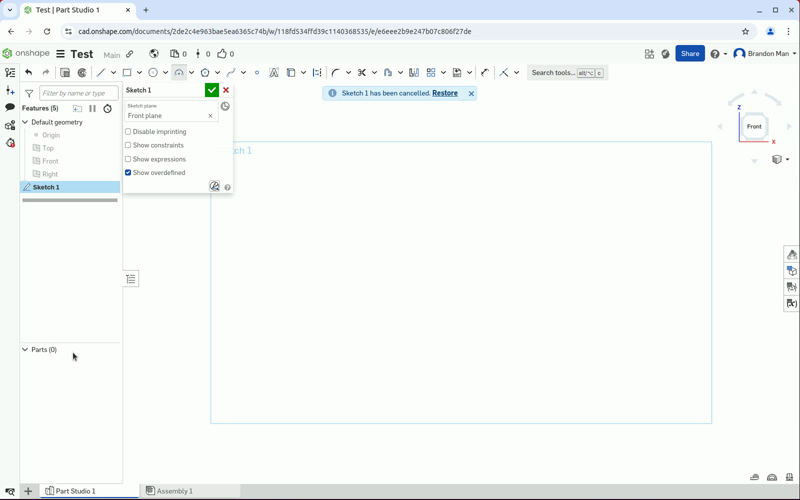
mouse_move(460, 280)
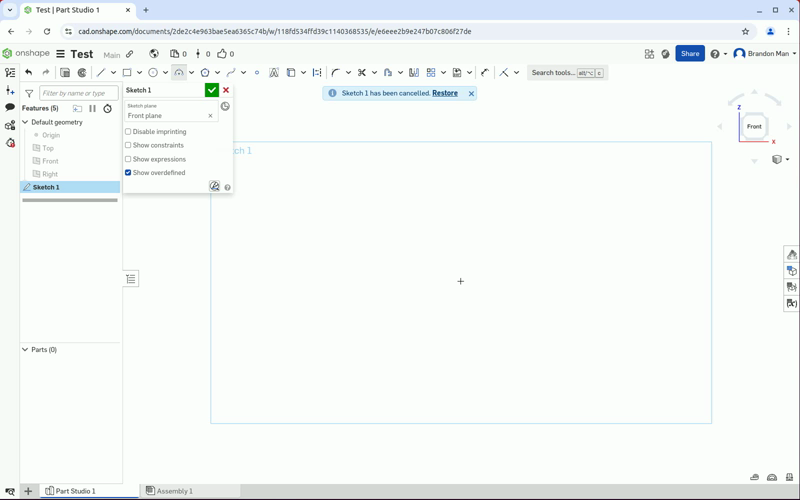
click(460, 280)
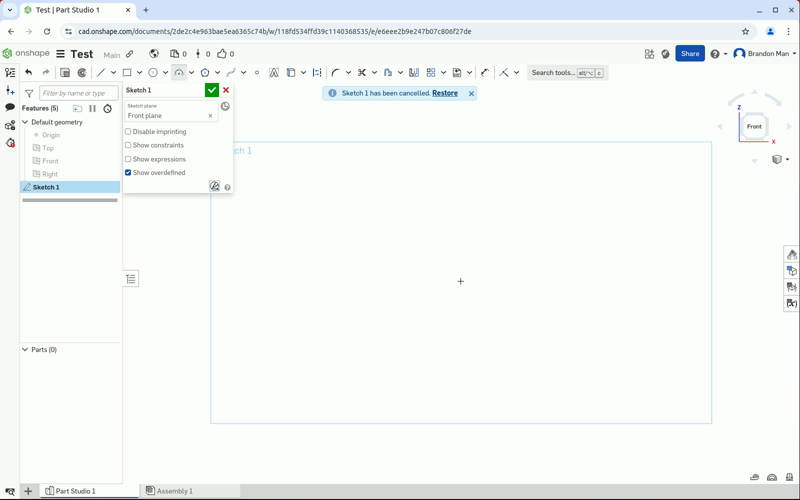
key_up(shift)
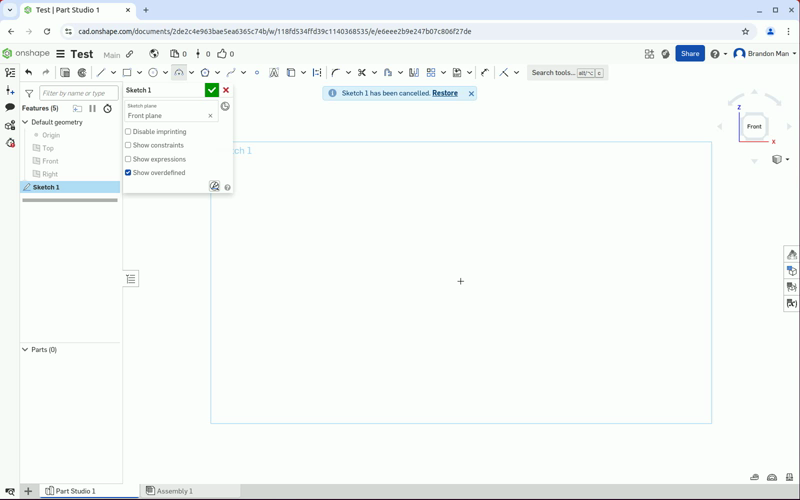
key_down(shift)
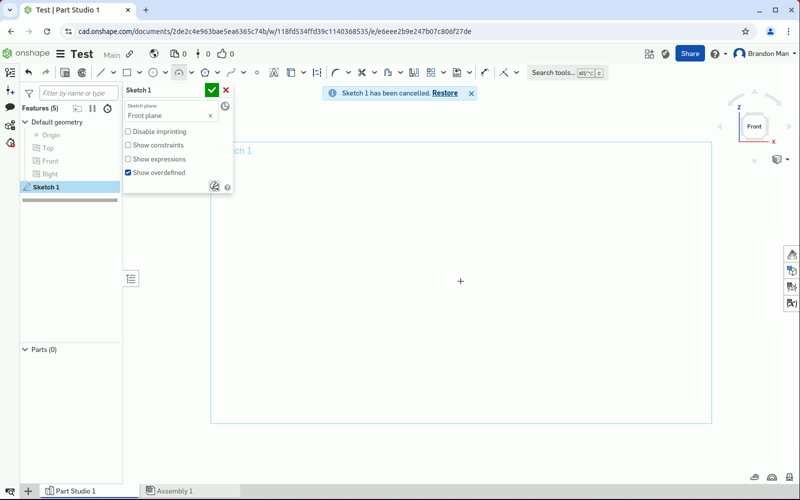
mouse_move(463, 282)
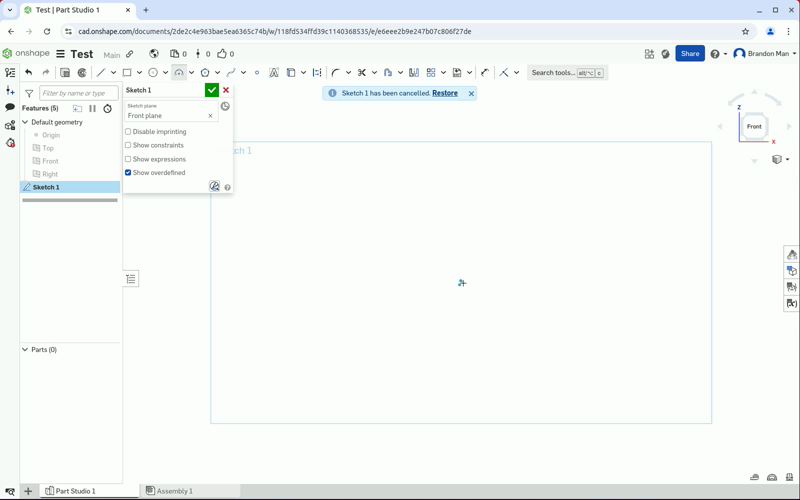
scroll(6)
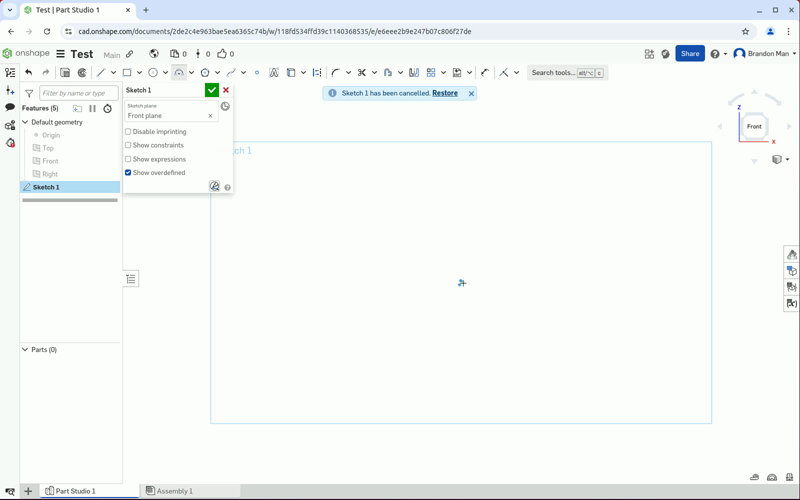
scroll(6)
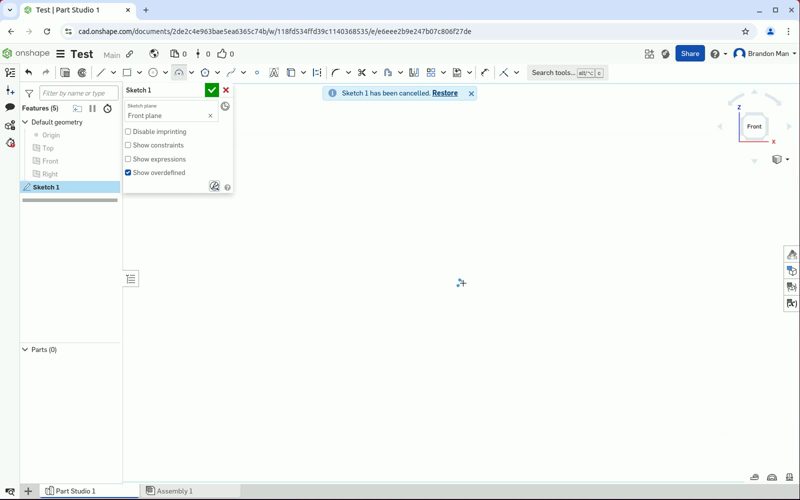
scroll(6)
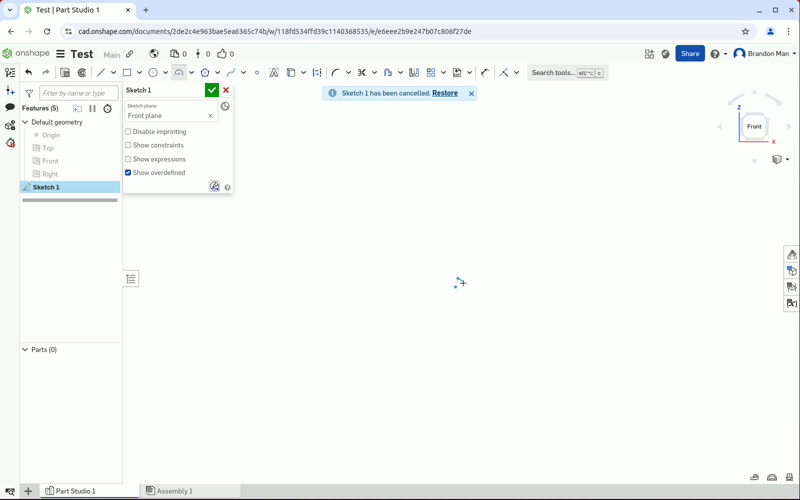
scroll(6)
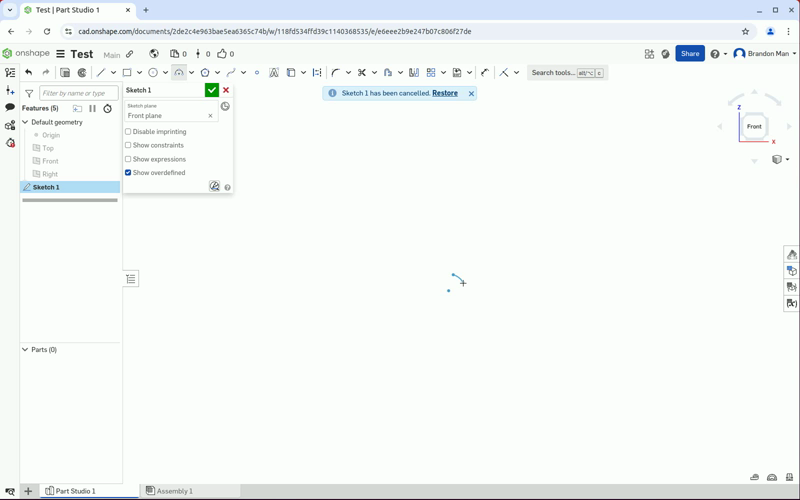
scroll(6)
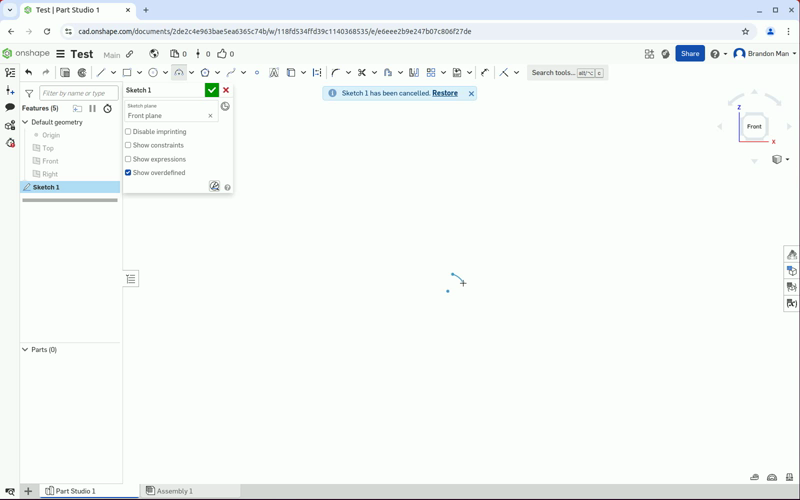
scroll(6)
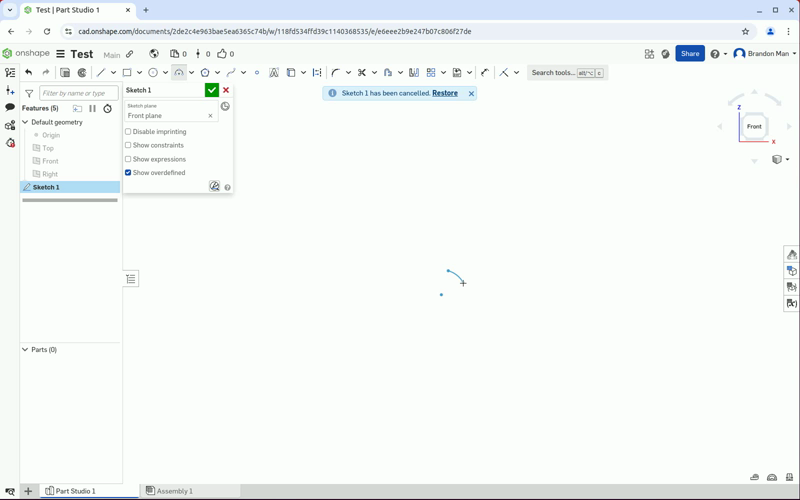
scroll(6)
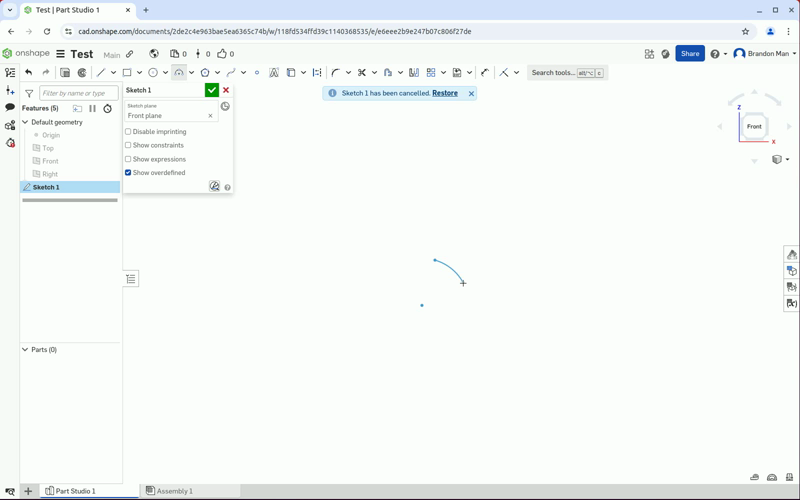
click(463, 282)
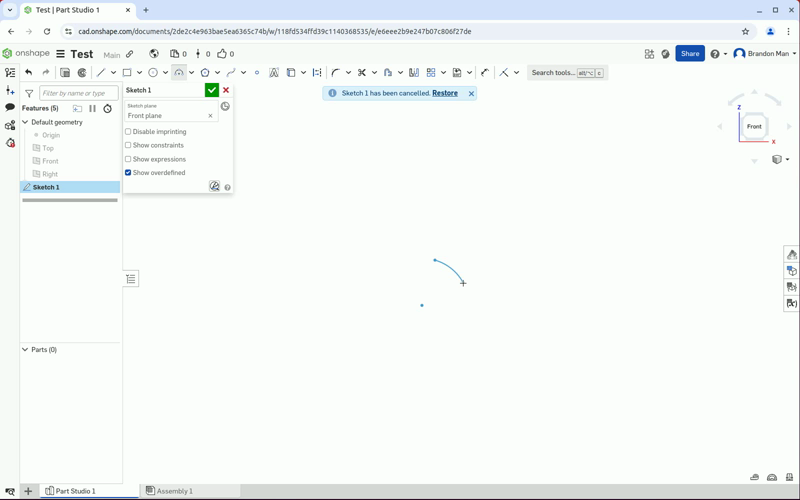
scroll(-6)
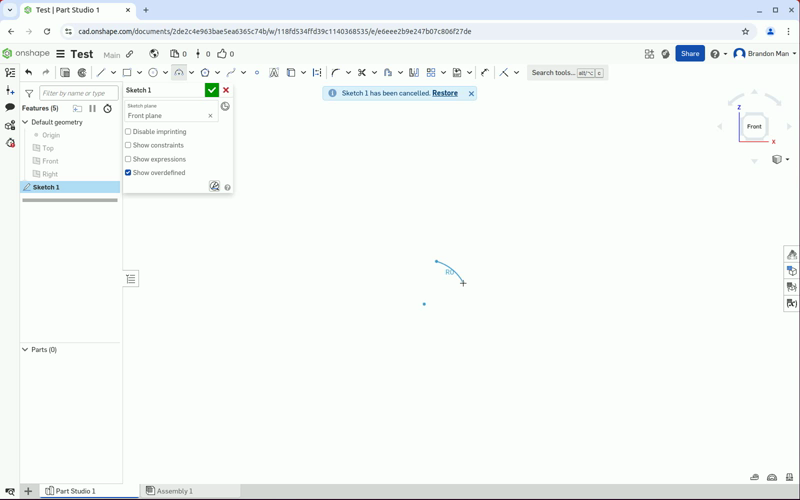
scroll(-6)
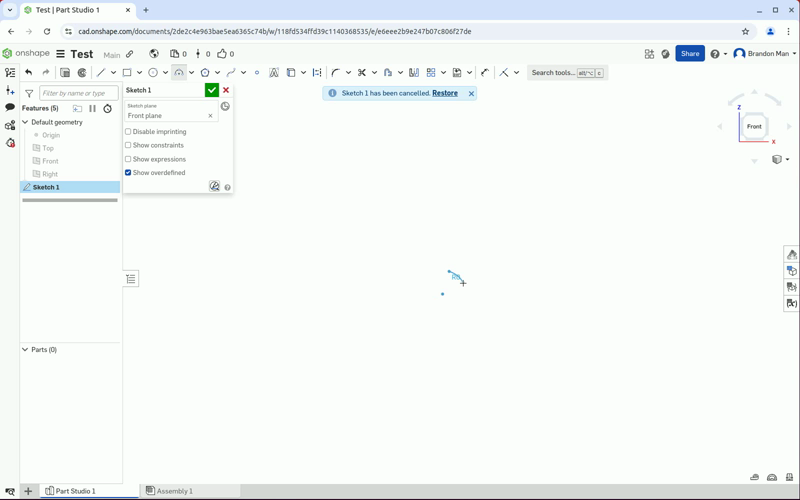
scroll(-6)
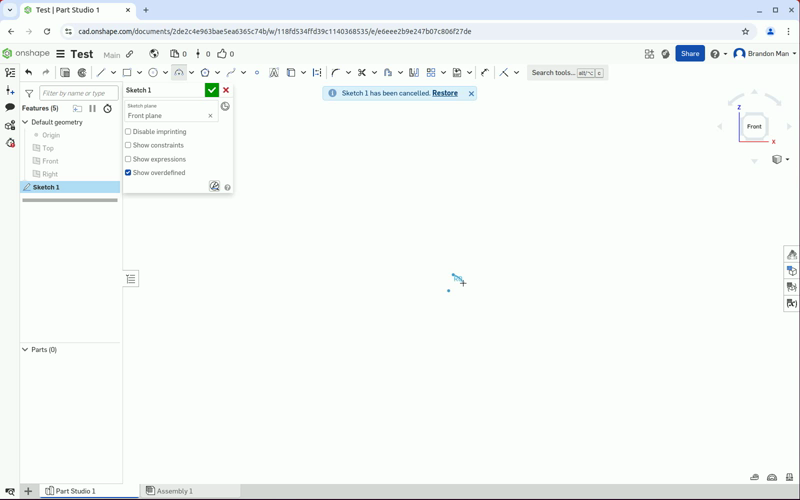
scroll(-6)
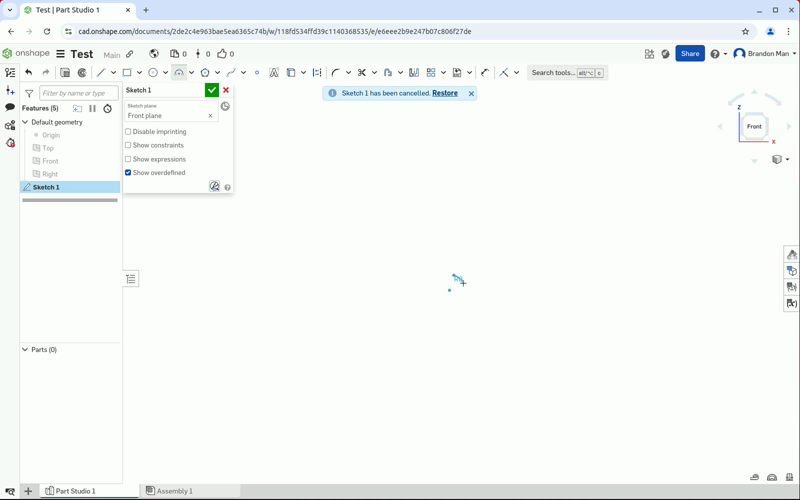
scroll(-6)
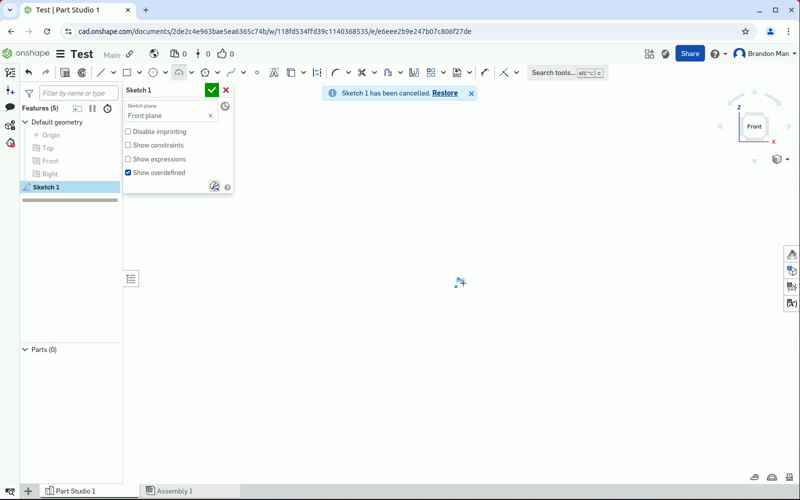
scroll(-6)
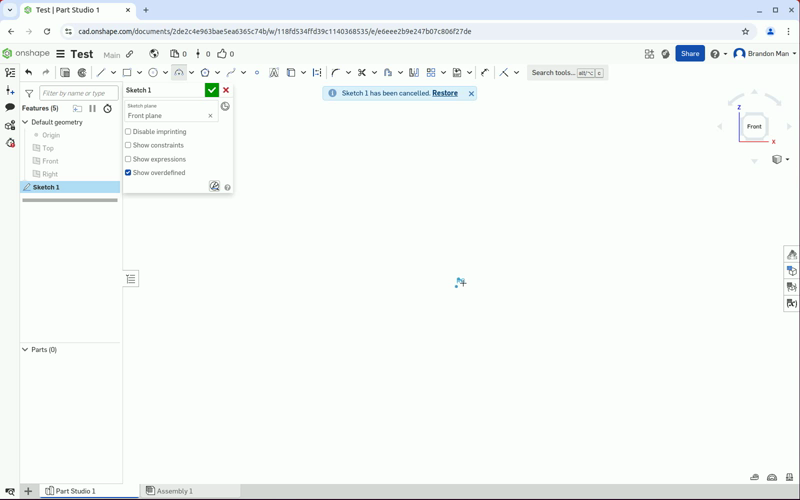
scroll(-6)
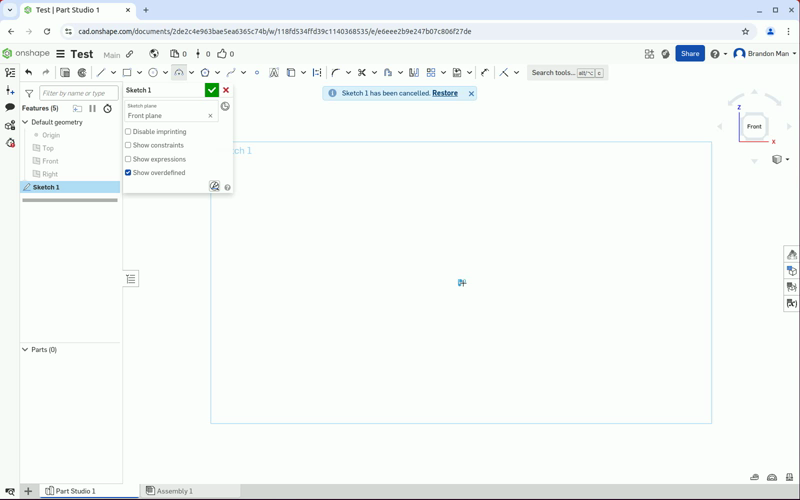
mouse_move(461, 282)
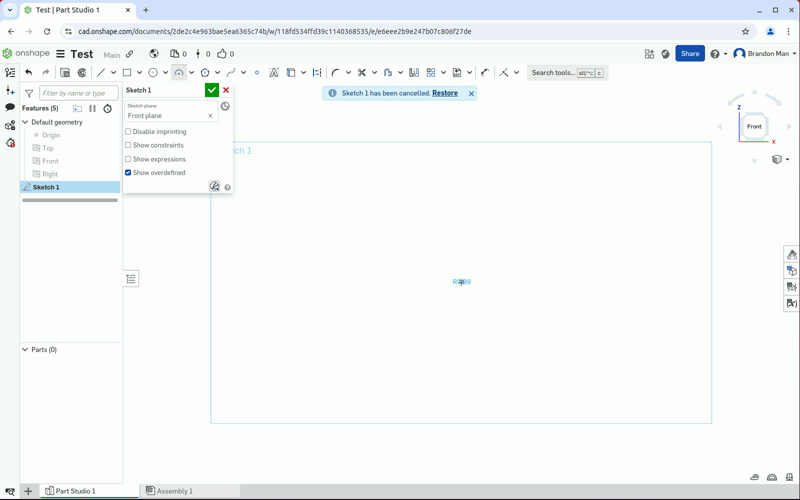
scroll(6)
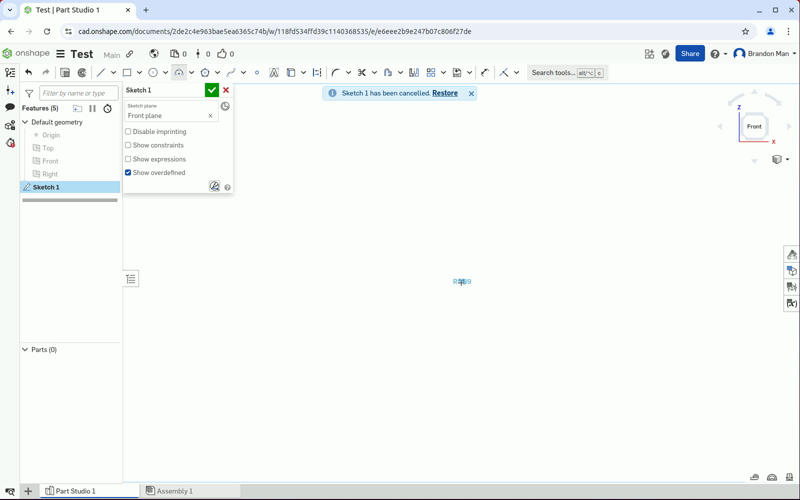
scroll(6)
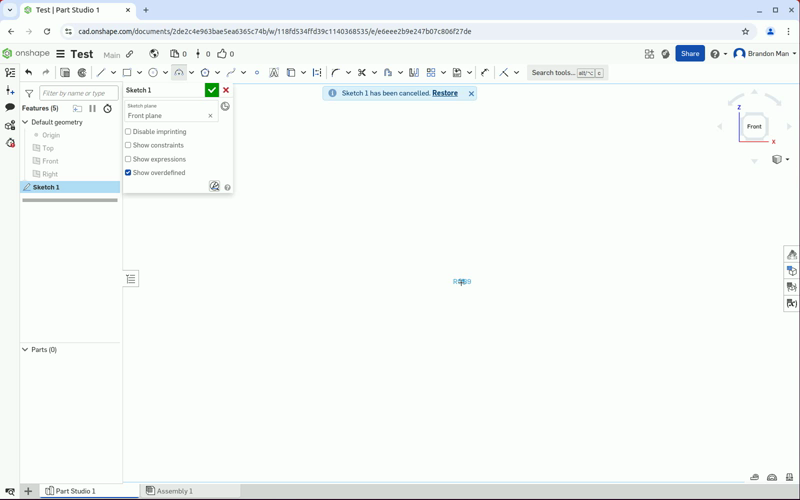
scroll(6)
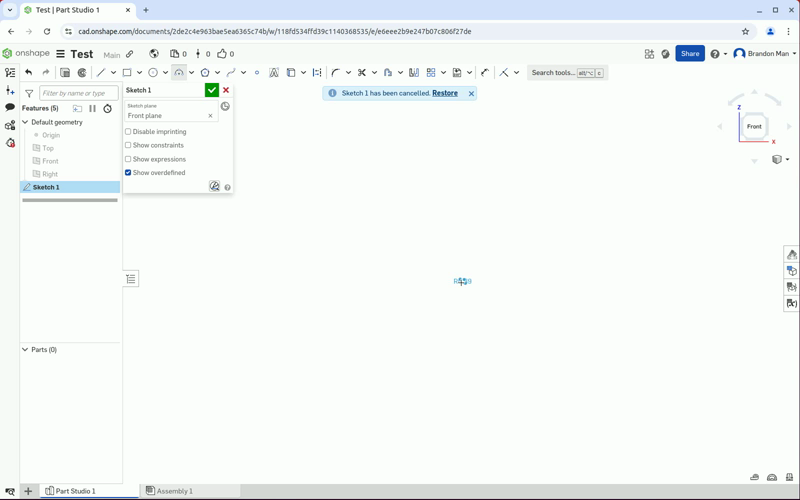
scroll(6)
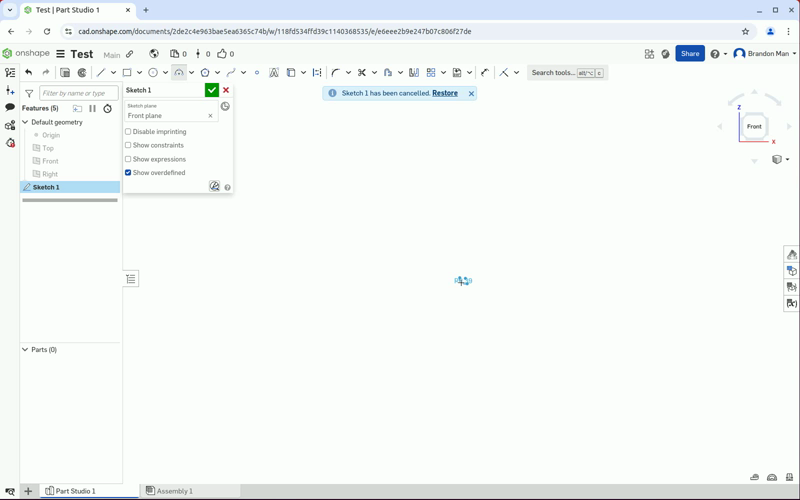
scroll(6)
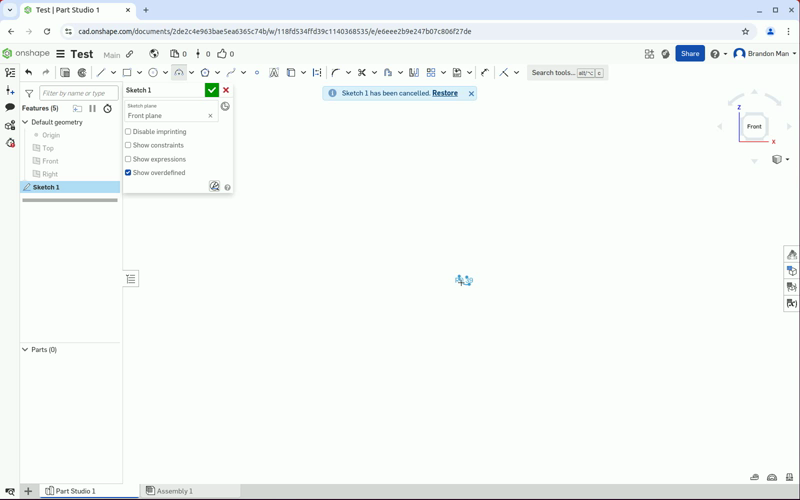
scroll(6)
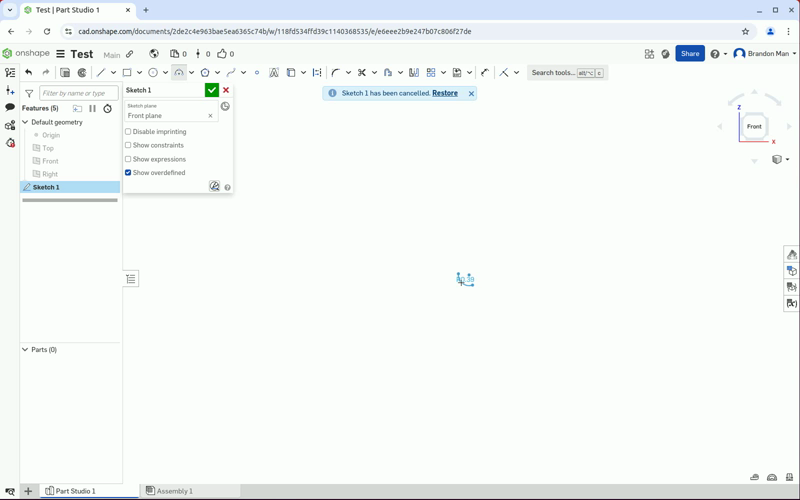
scroll(6)
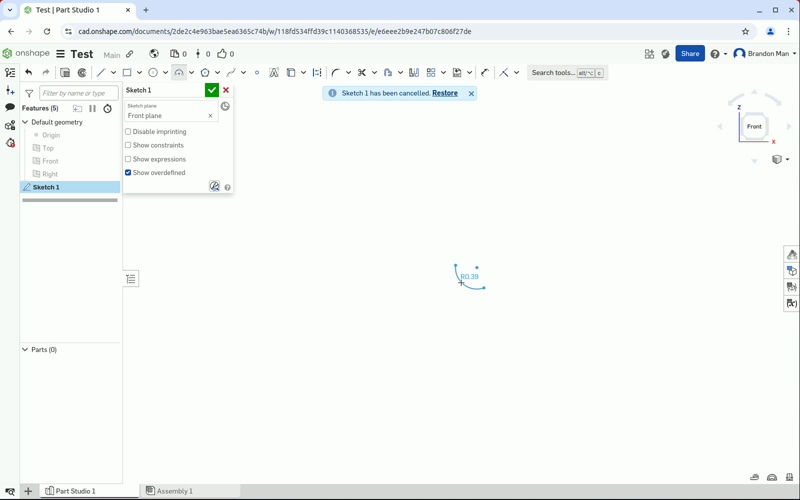
click(461, 282)
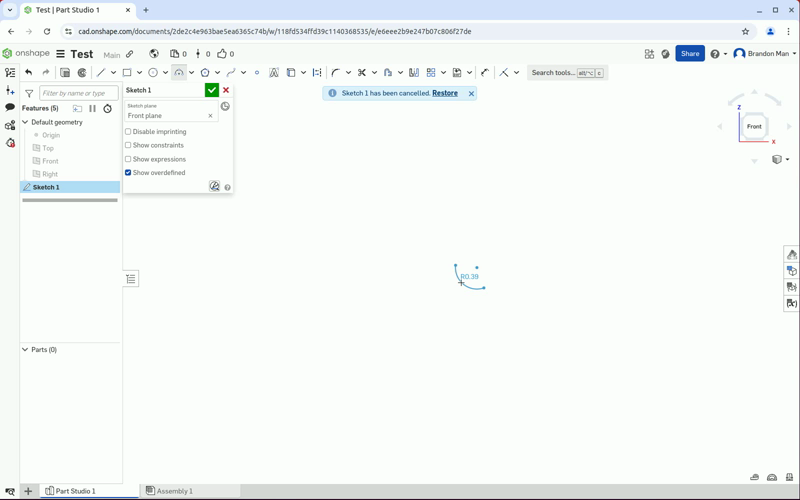
scroll(-6)
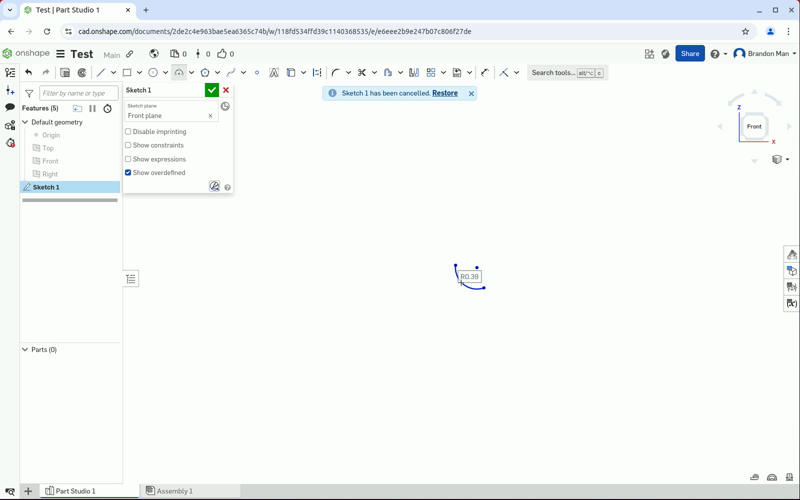
scroll(-6)
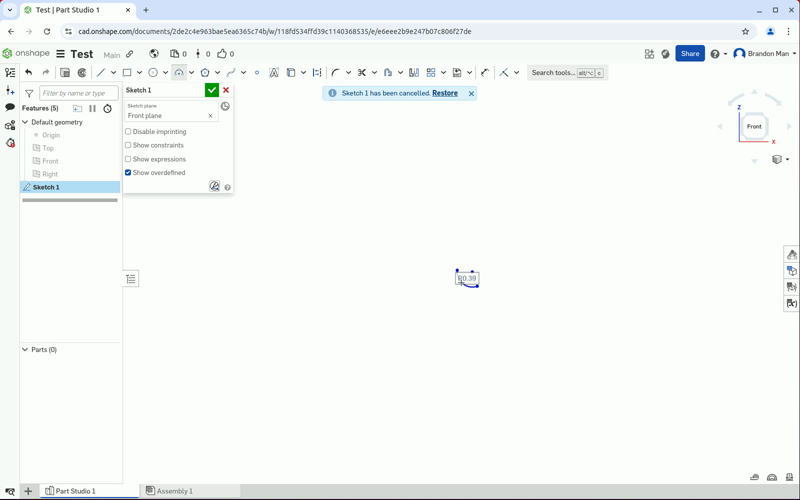
scroll(-6)
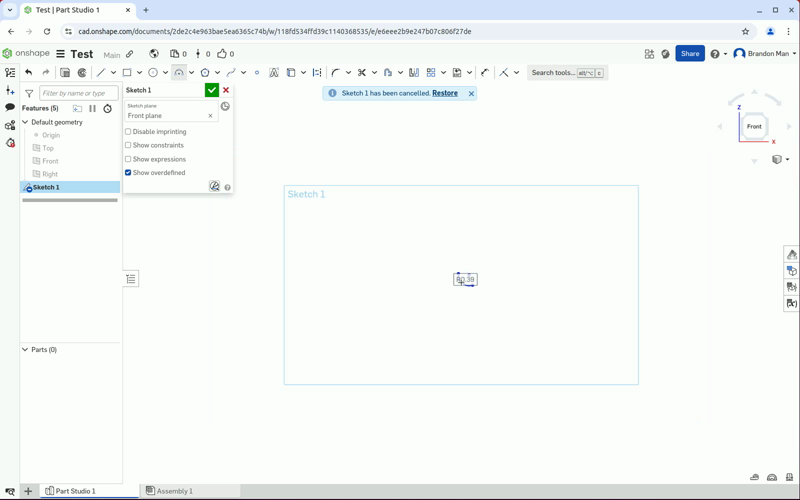
scroll(-6)
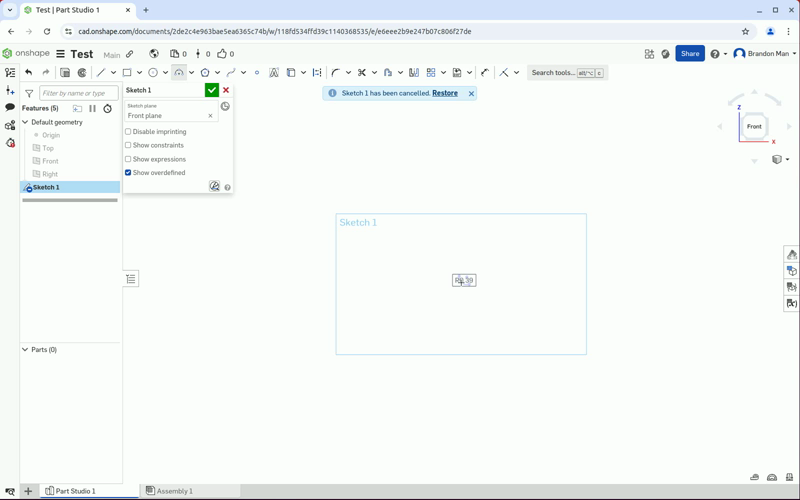
scroll(-6)
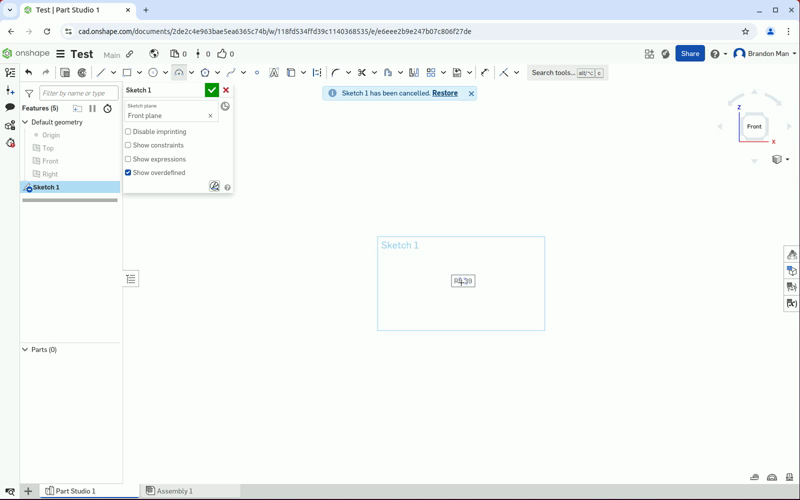
scroll(-6)
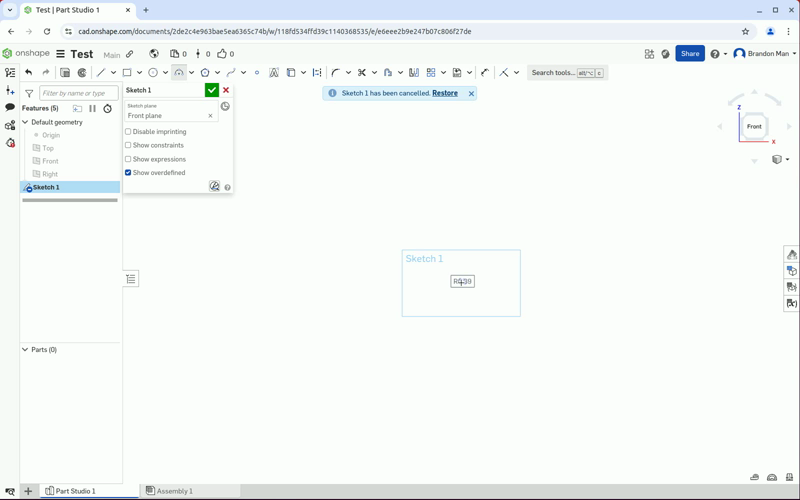
scroll(-6)
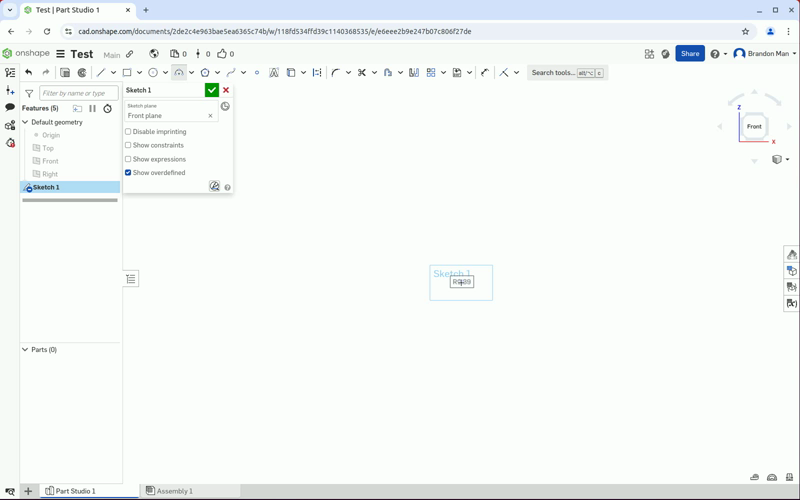
key_up(shift)
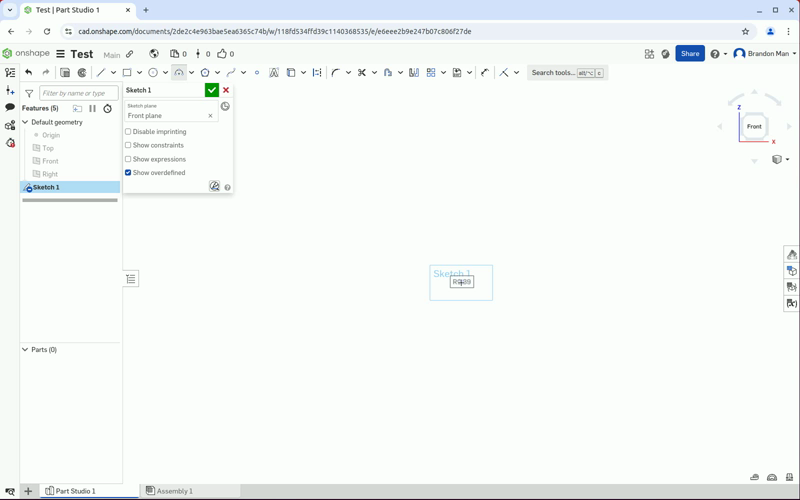
key(esc)
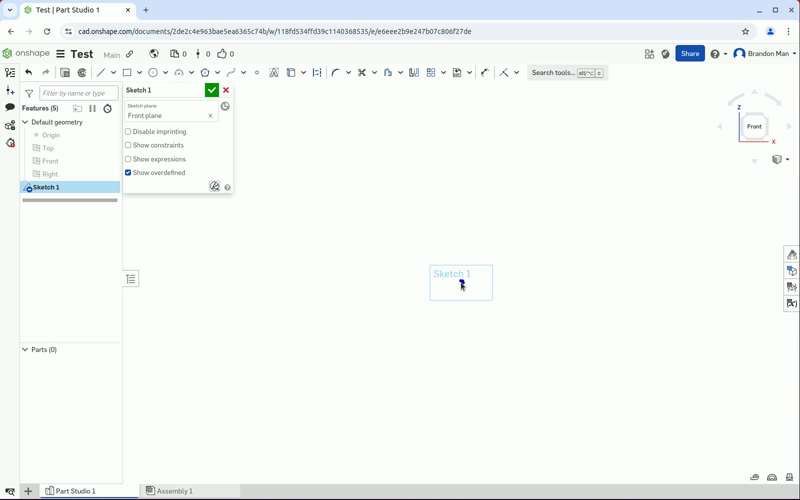
key(l)
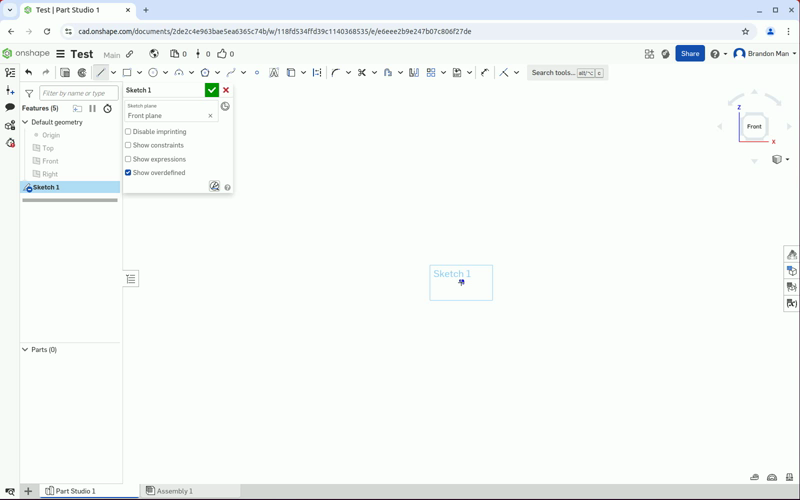
mouse_move(463, 282)
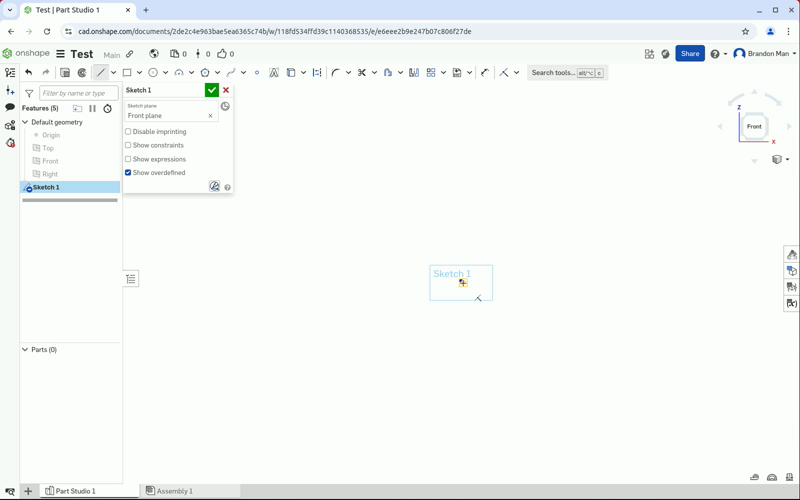
scroll(6)
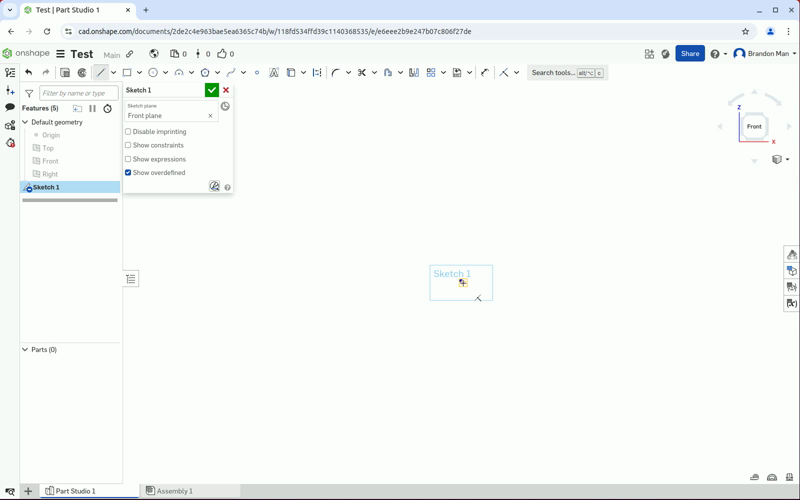
scroll(6)
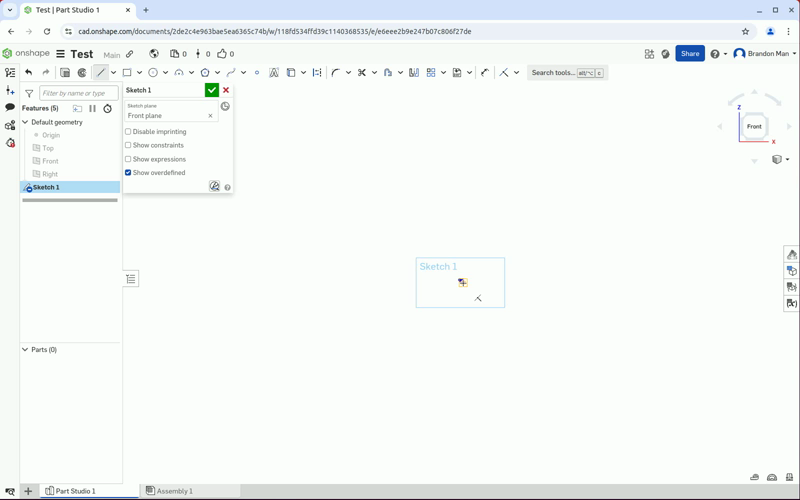
scroll(6)
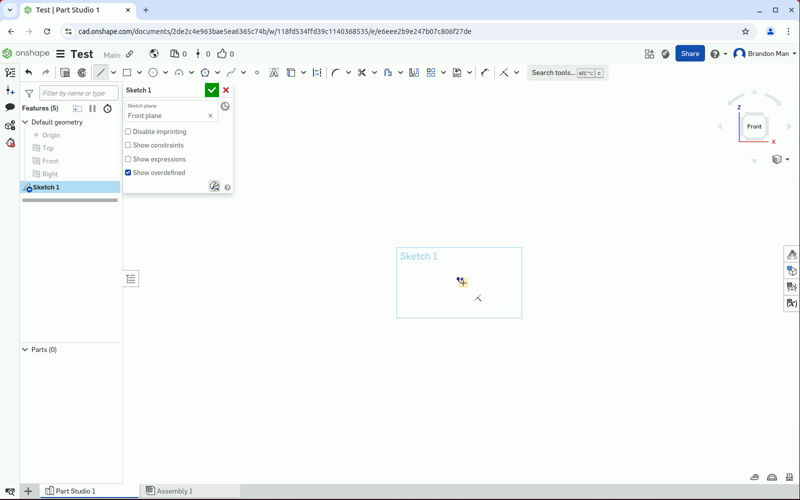
scroll(6)
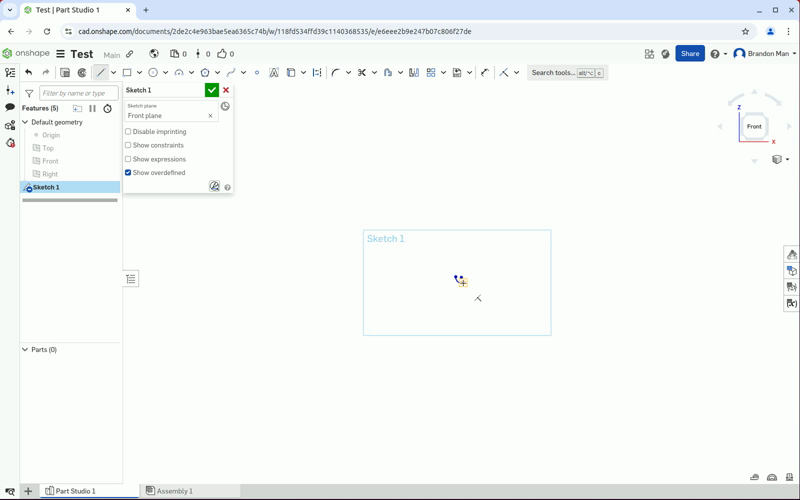
scroll(6)
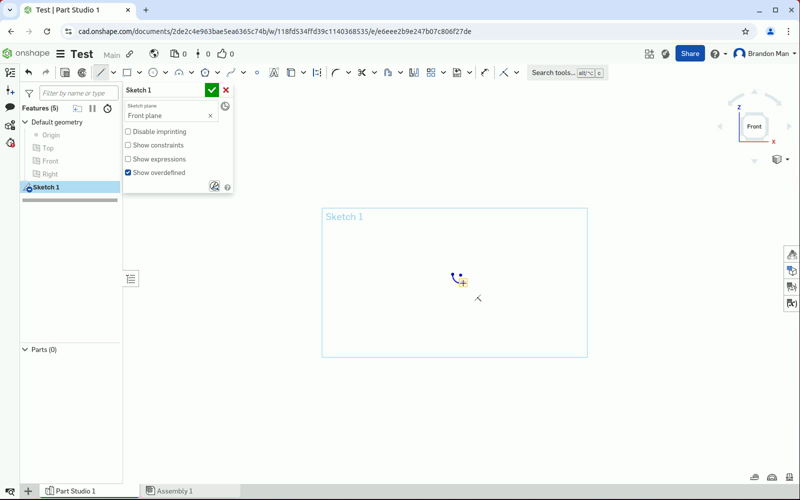
scroll(6)
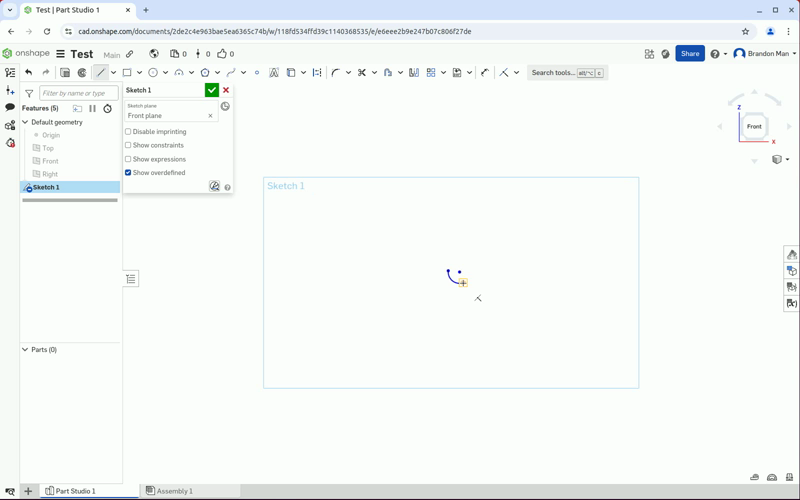
scroll(6)
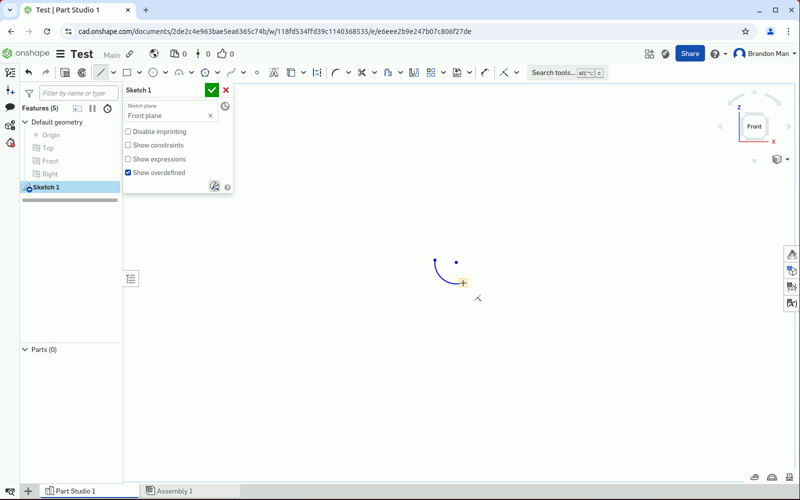
click(463, 282)
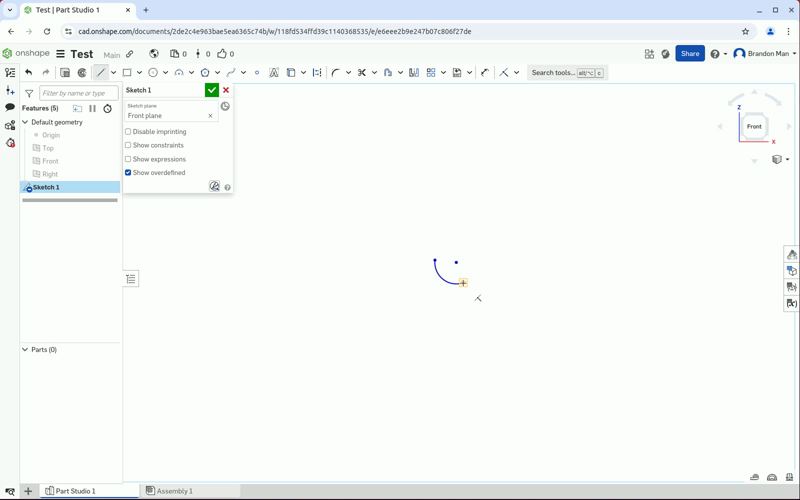
scroll(-6)
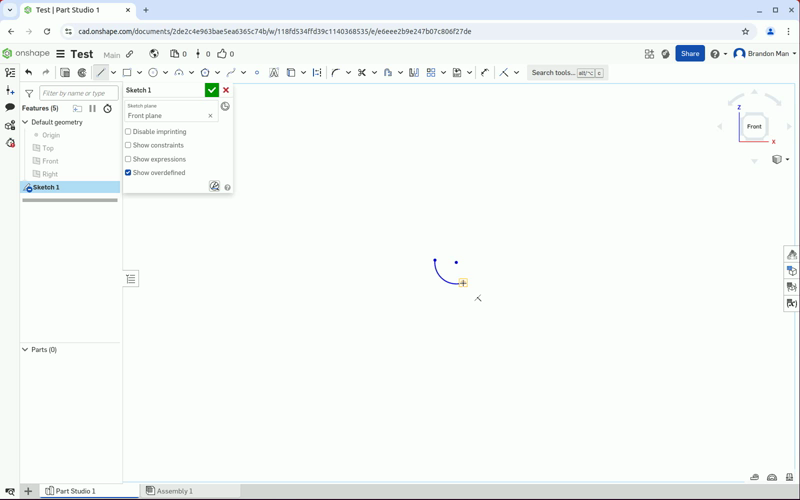
scroll(-6)
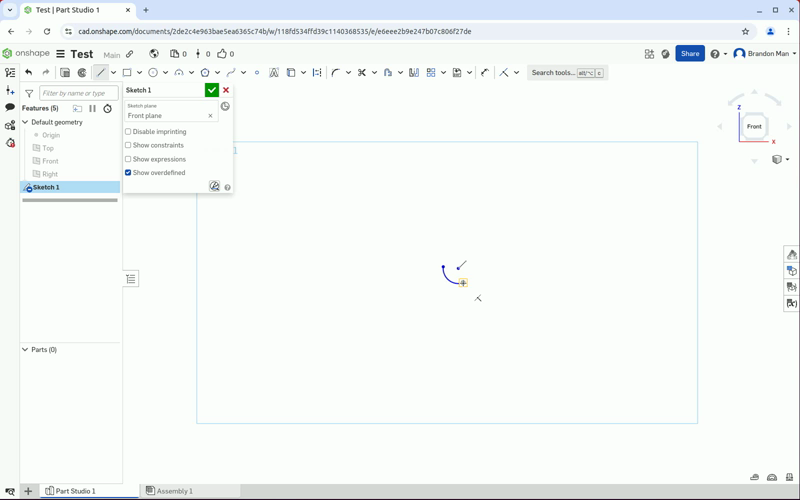
scroll(-6)
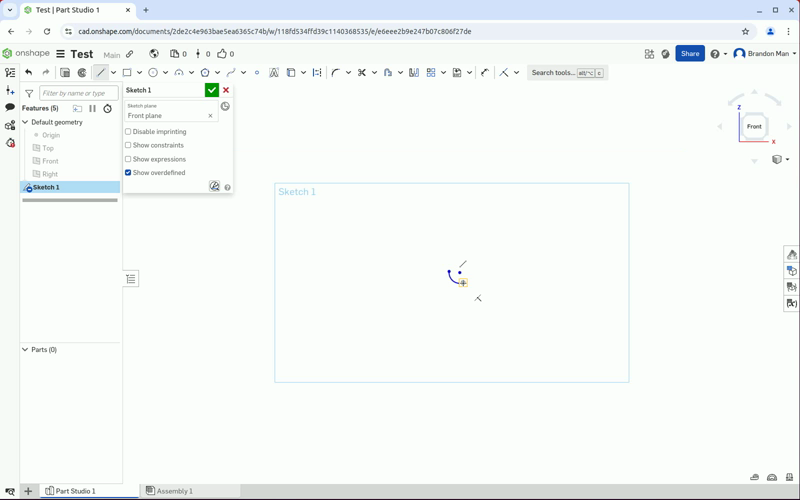
scroll(-6)
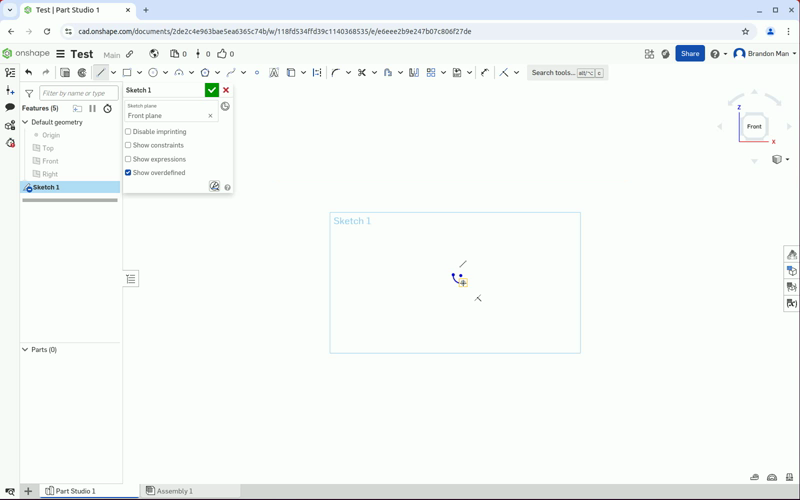
scroll(-6)
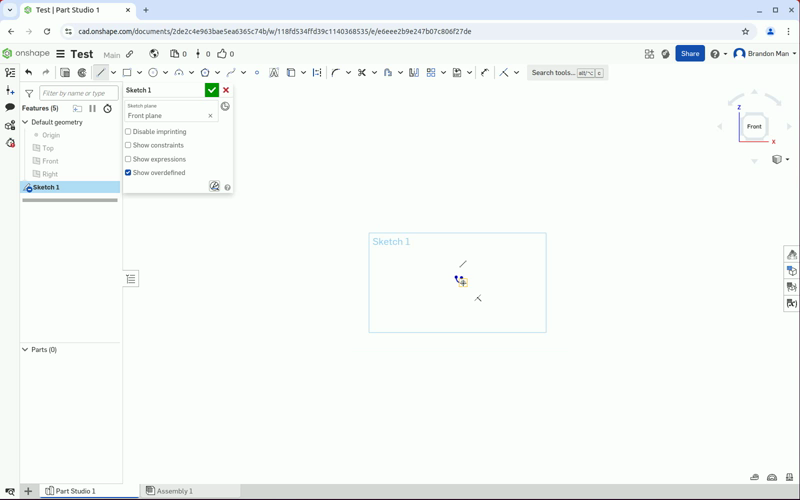
scroll(-6)
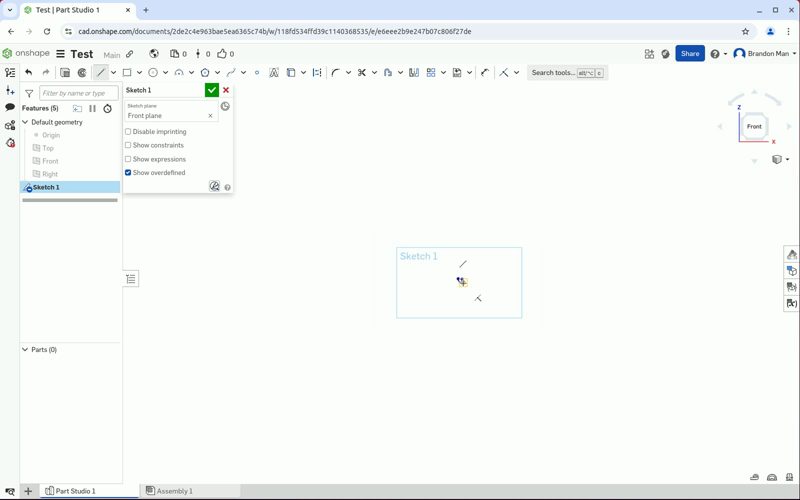
scroll(-6)
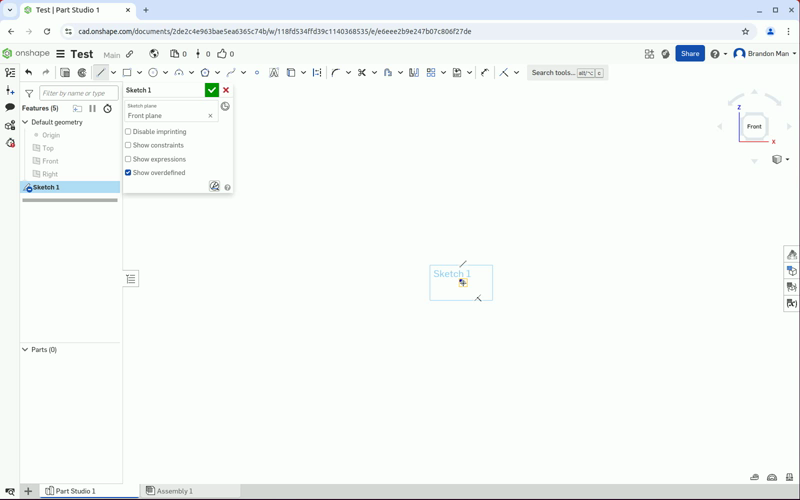
key_down(shift)
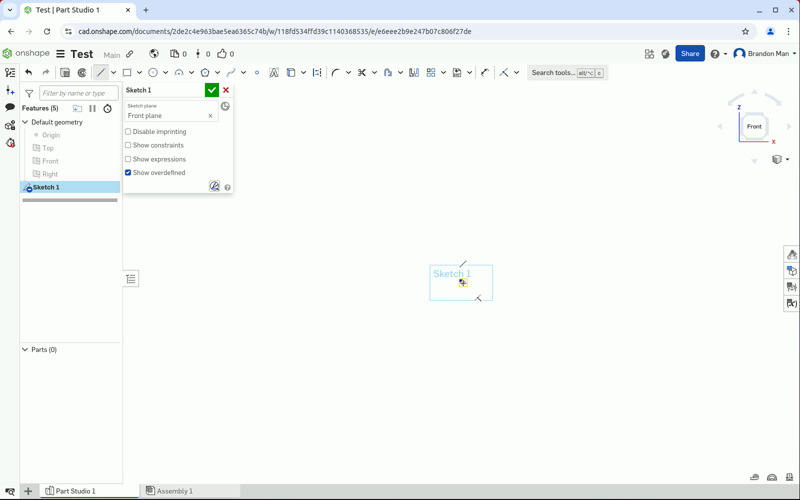
mouse_move(570, 282)
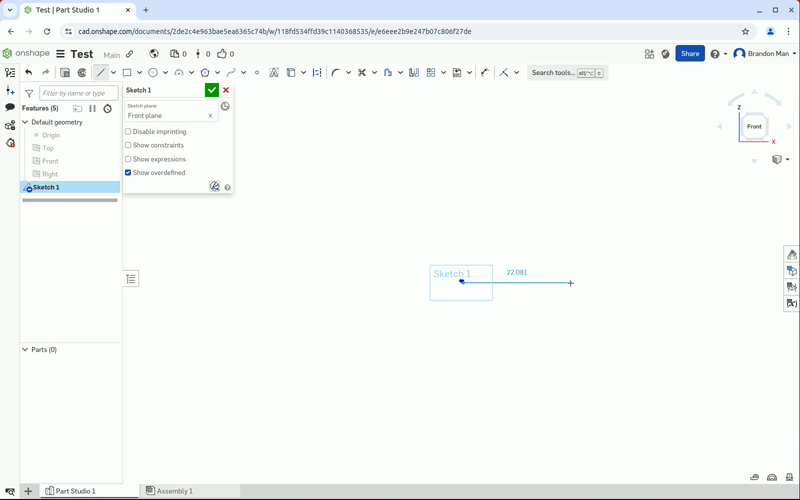
click(570, 282)
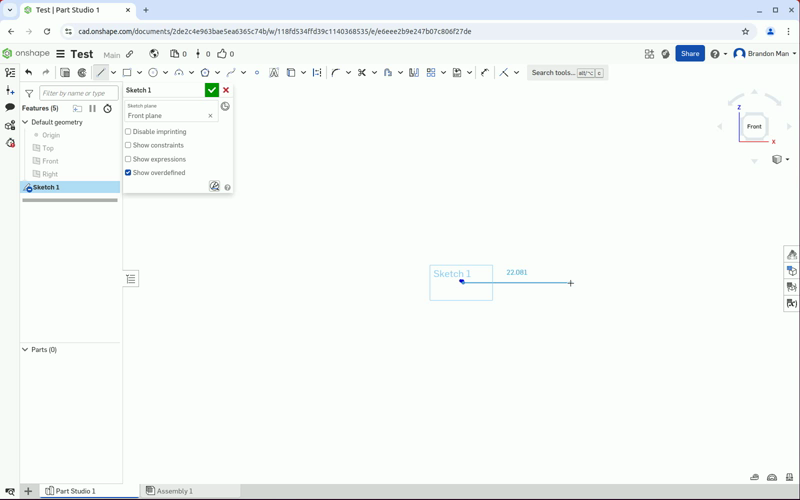
key_up(shift)
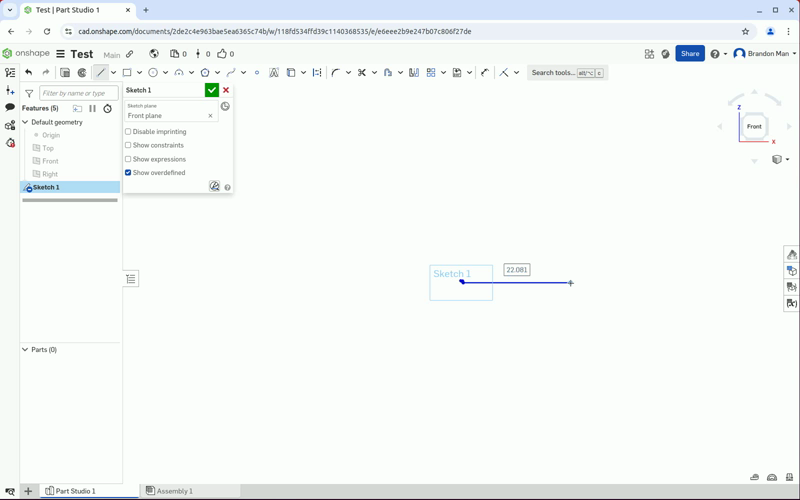
key(esc)
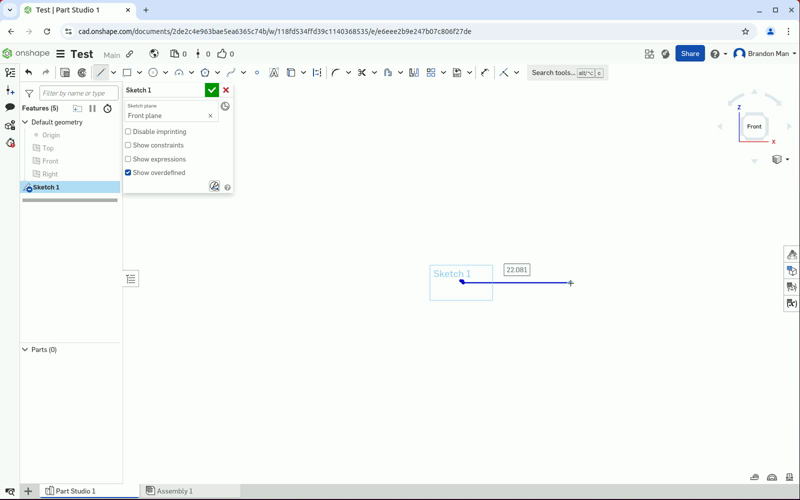
key(a)
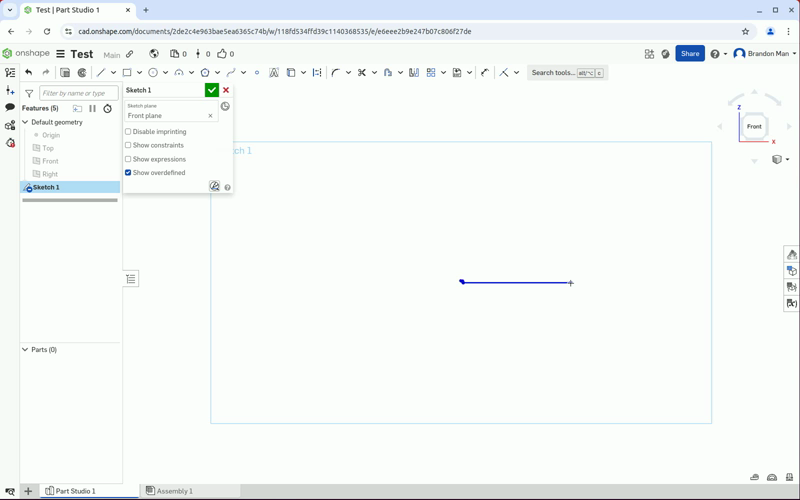
mouse_move(570, 282)
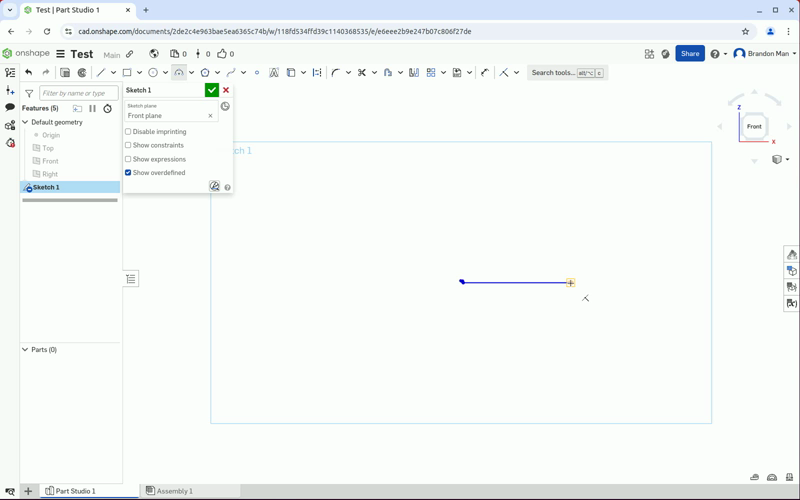
click(570, 282)
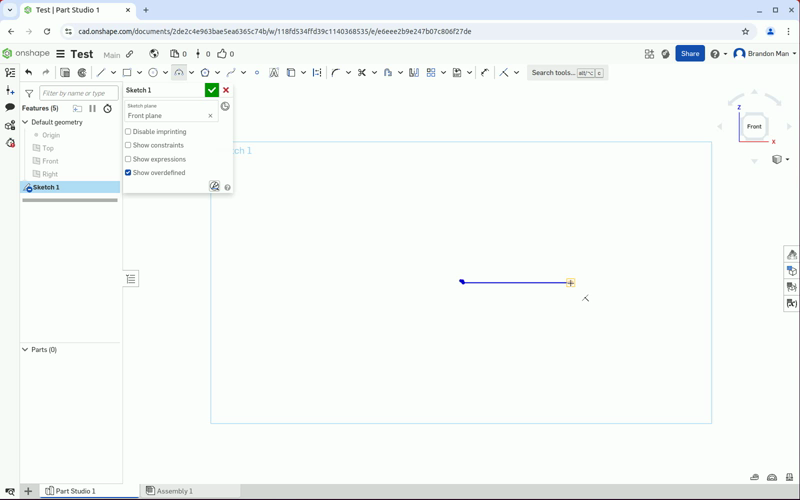
key_down(shift)
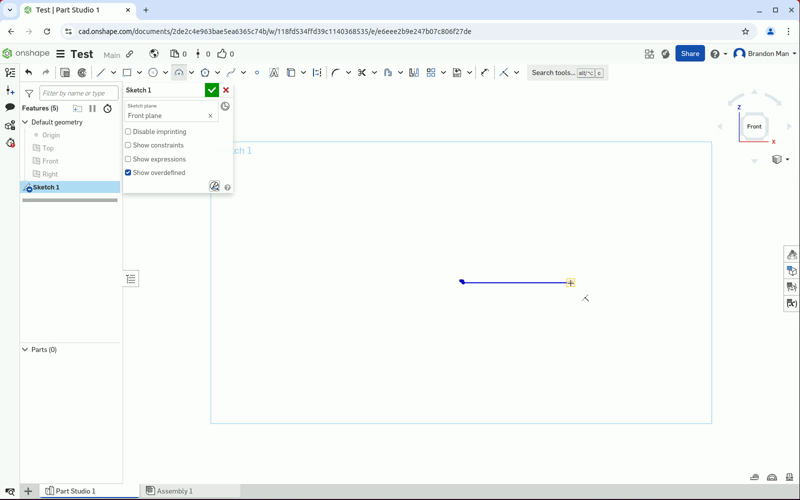
mouse_move(573, 280)
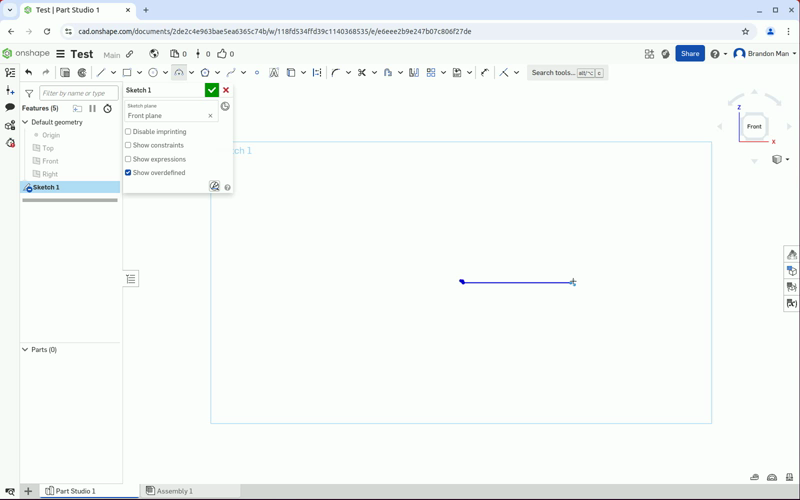
scroll(6)
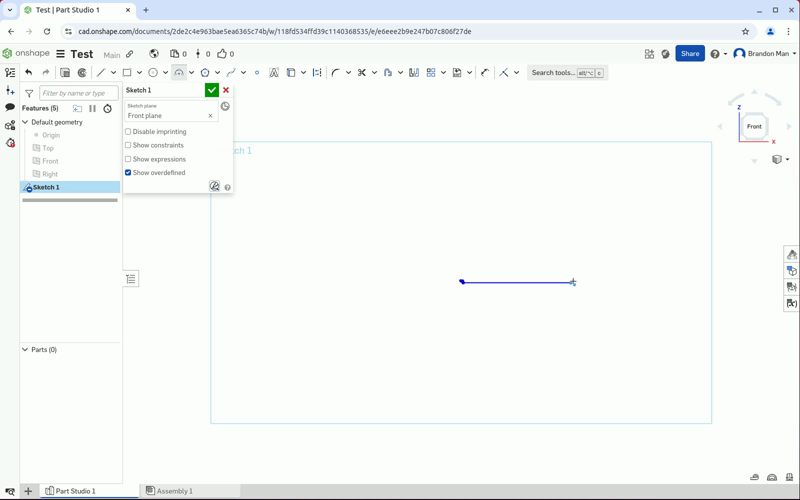
scroll(6)
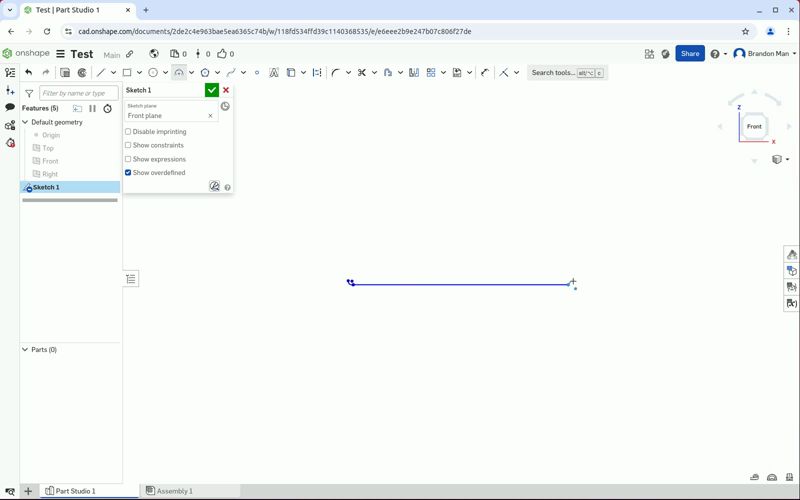
scroll(6)
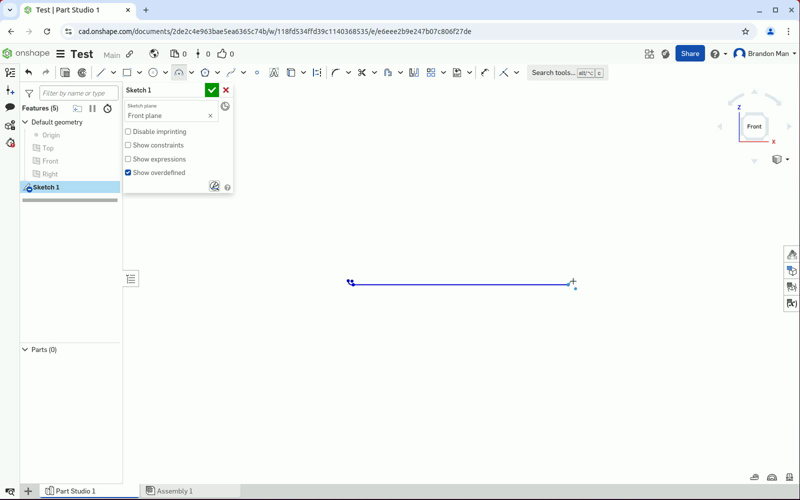
scroll(6)
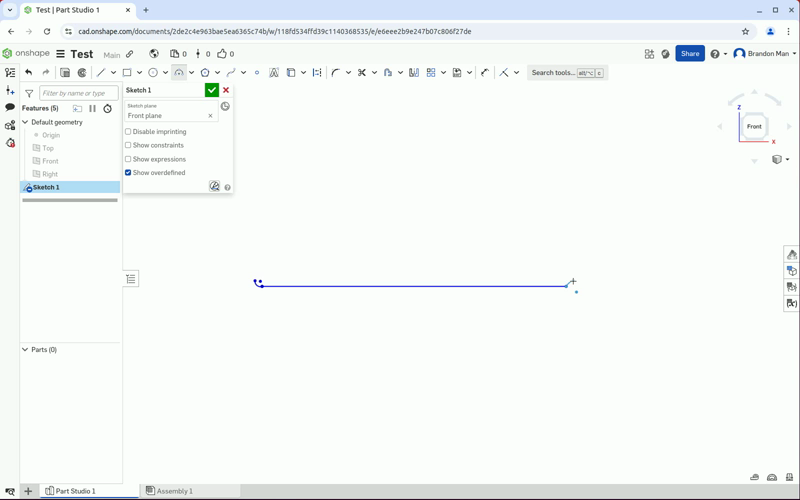
scroll(6)
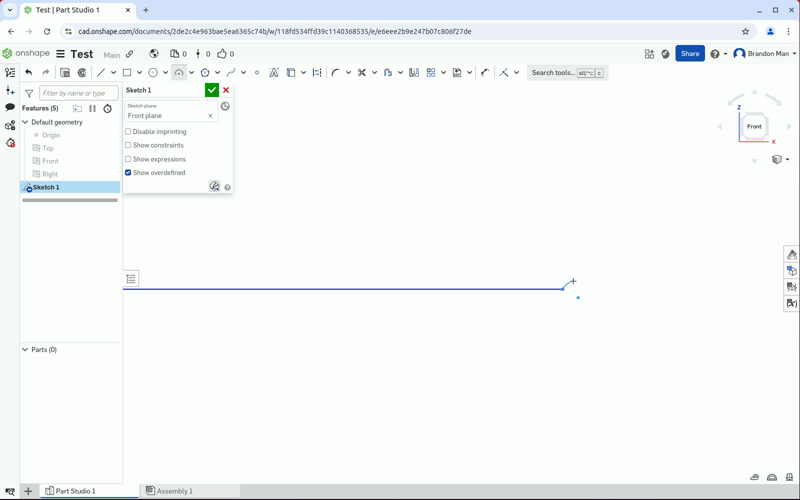
scroll(6)
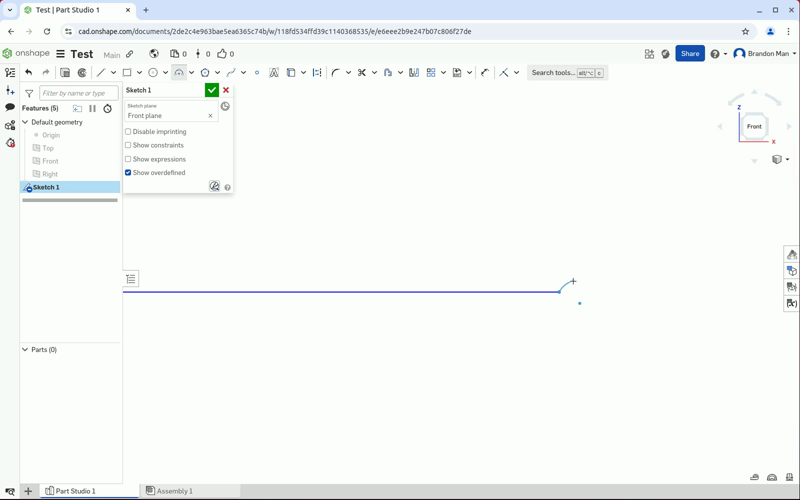
scroll(6)
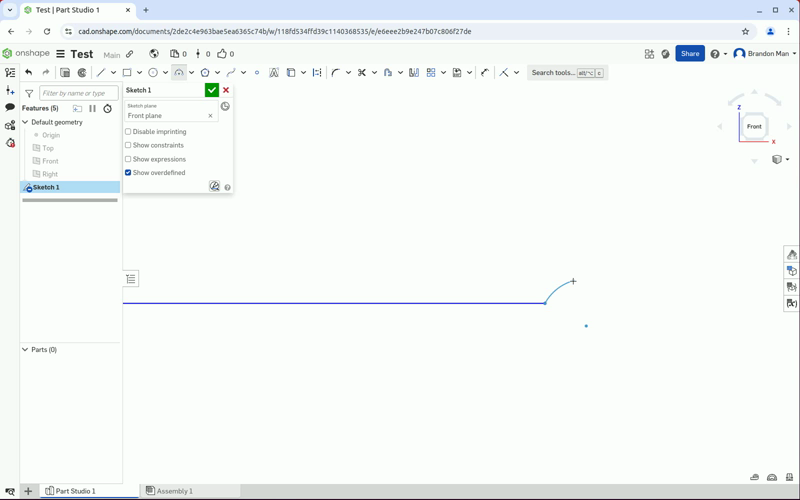
click(573, 280)
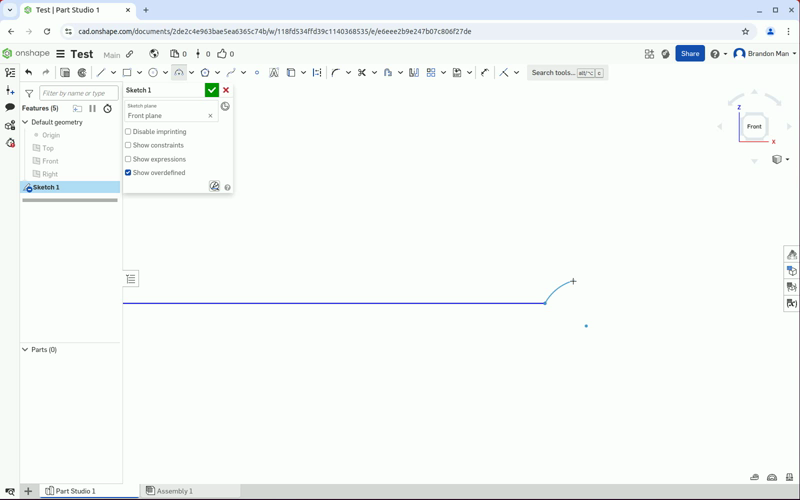
scroll(-6)
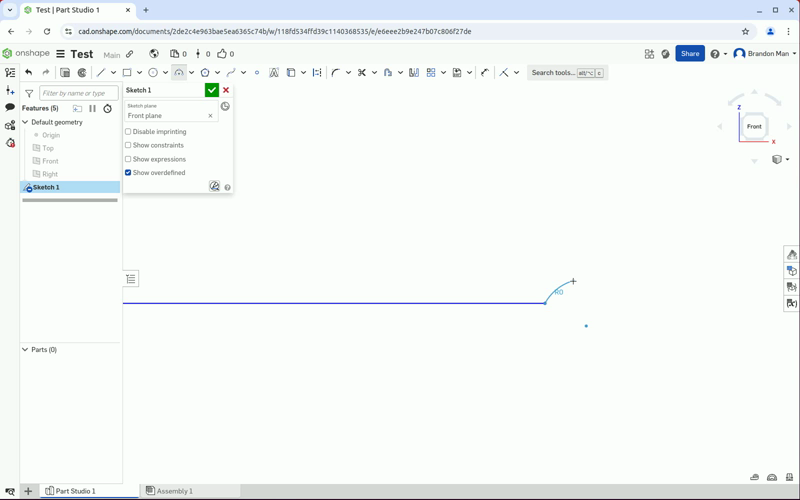
scroll(-6)
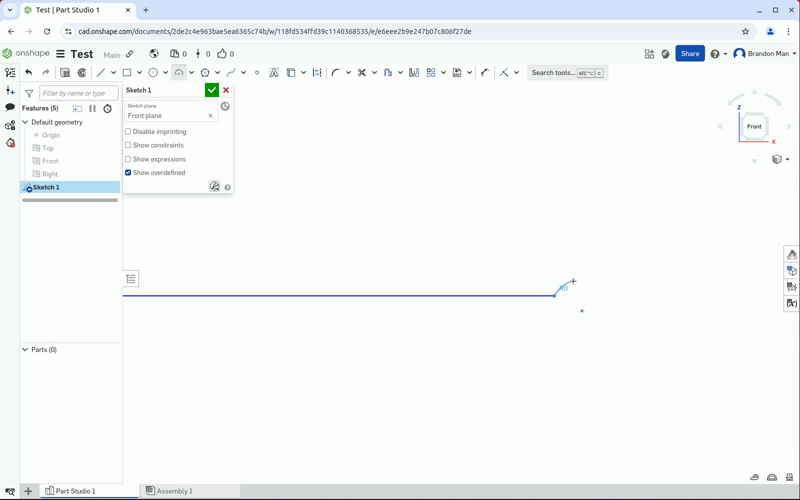
scroll(-6)
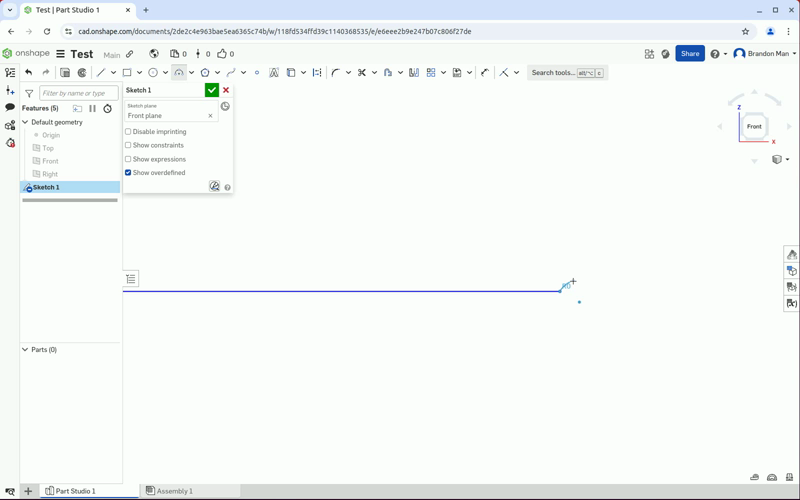
scroll(-6)
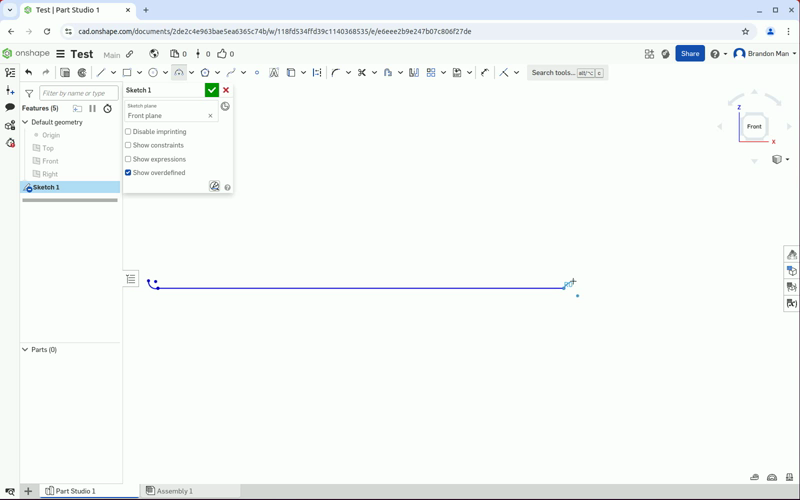
scroll(-6)
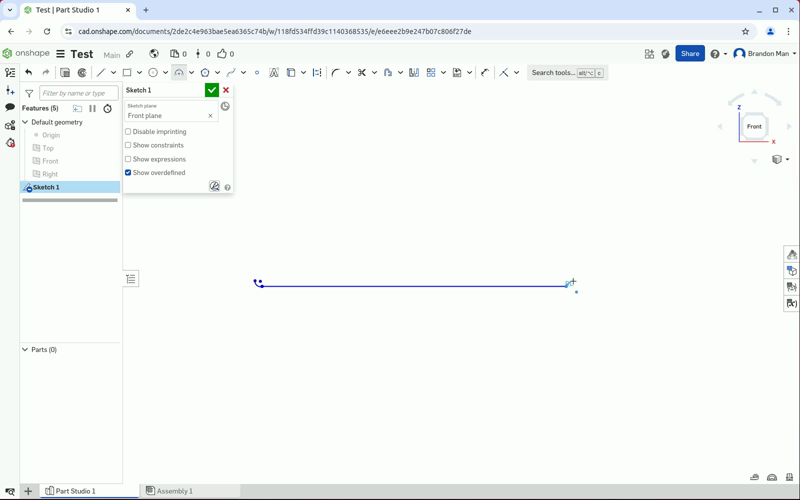
scroll(-6)
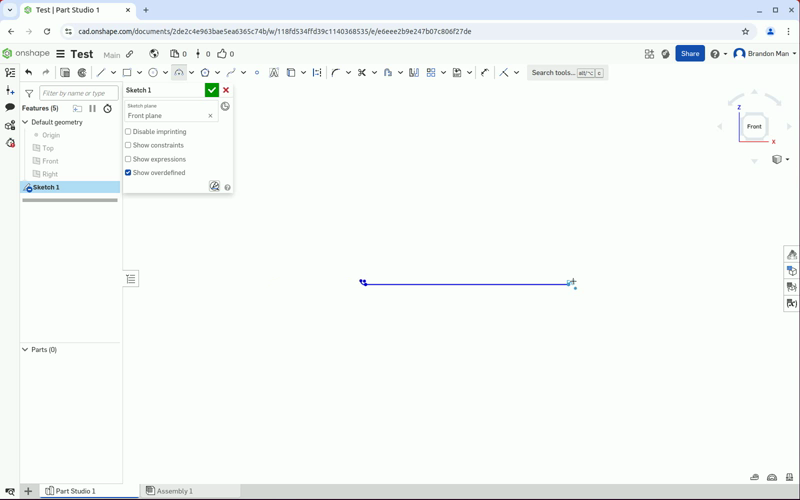
scroll(-6)
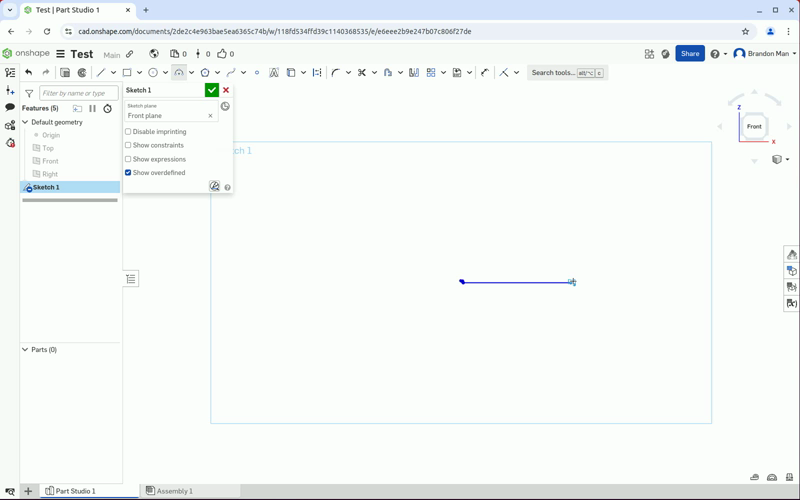
mouse_move(572, 282)
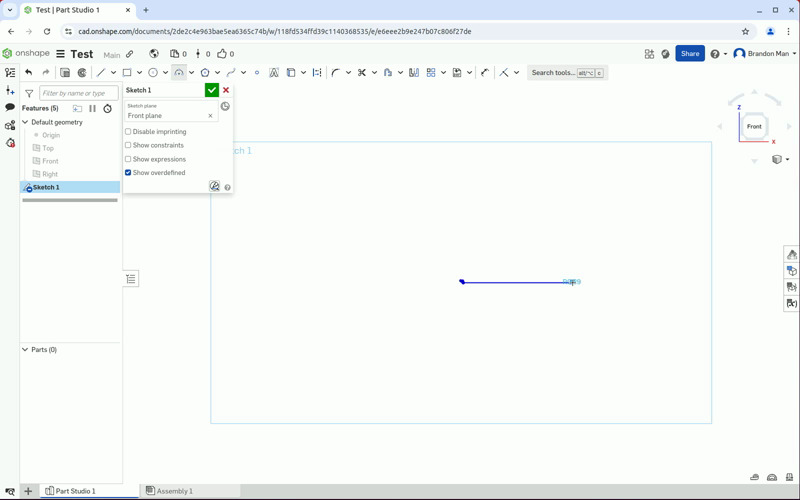
scroll(6)
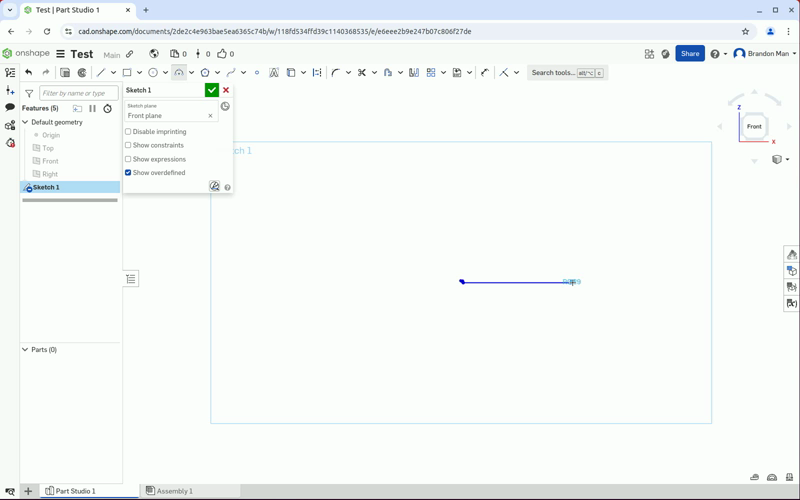
scroll(6)
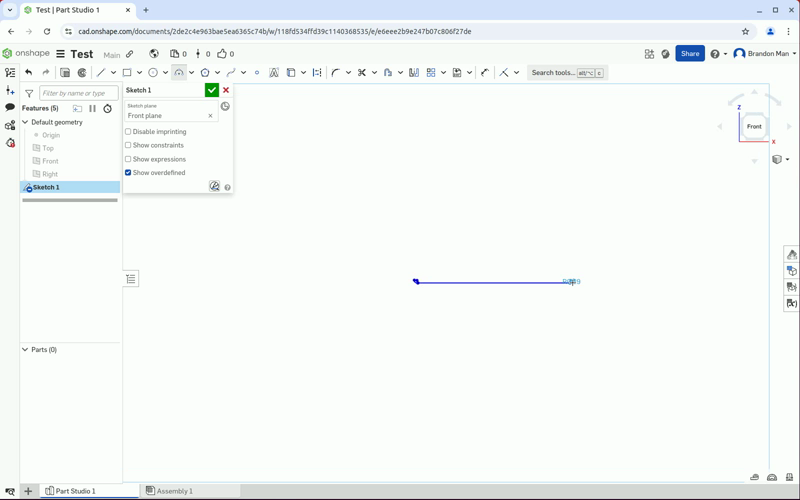
scroll(6)
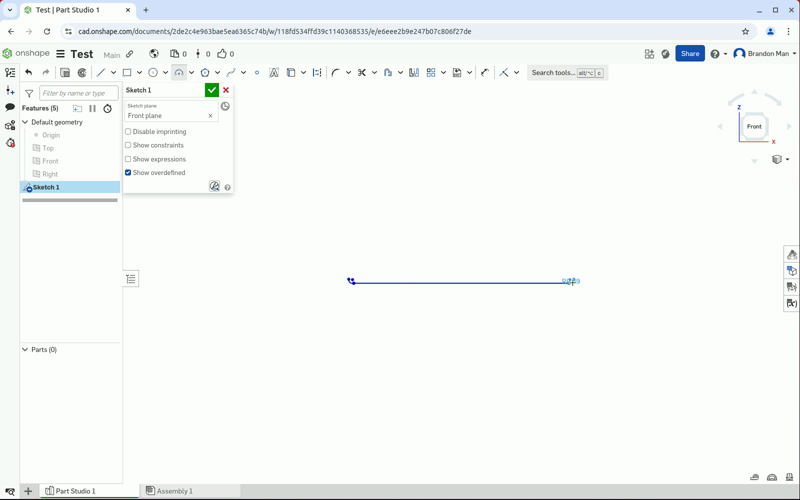
scroll(6)
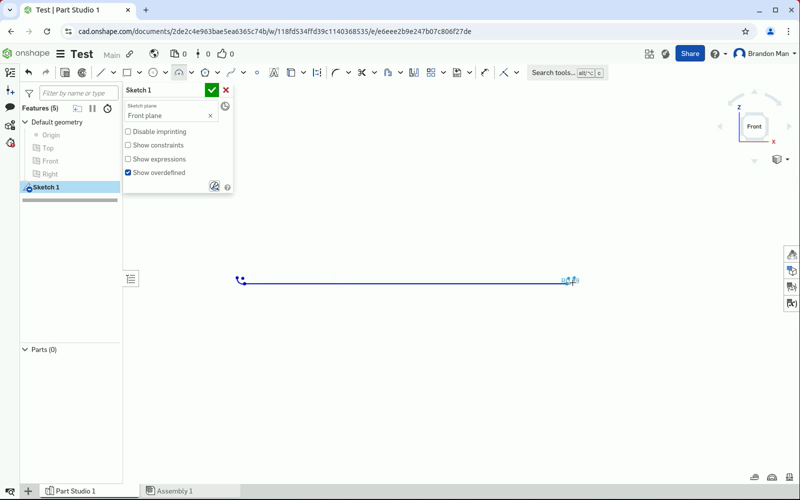
scroll(6)
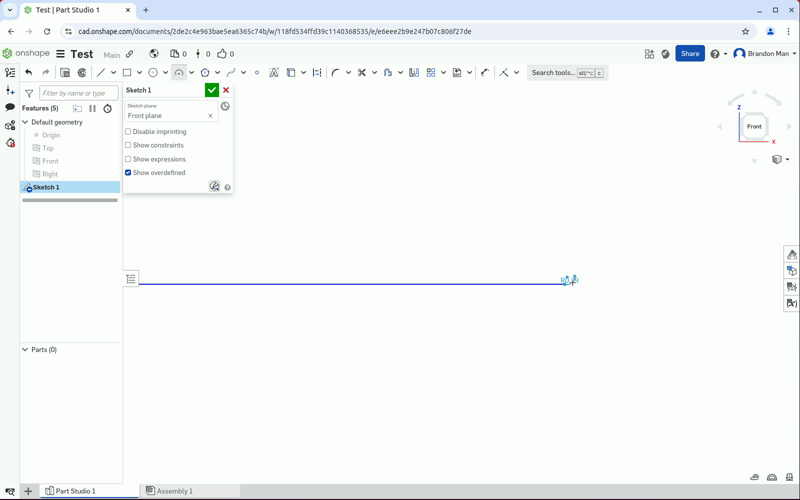
scroll(6)
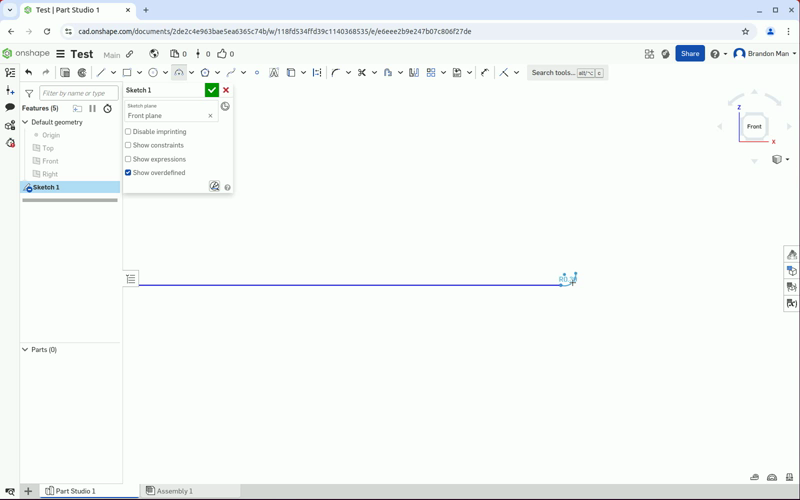
scroll(6)
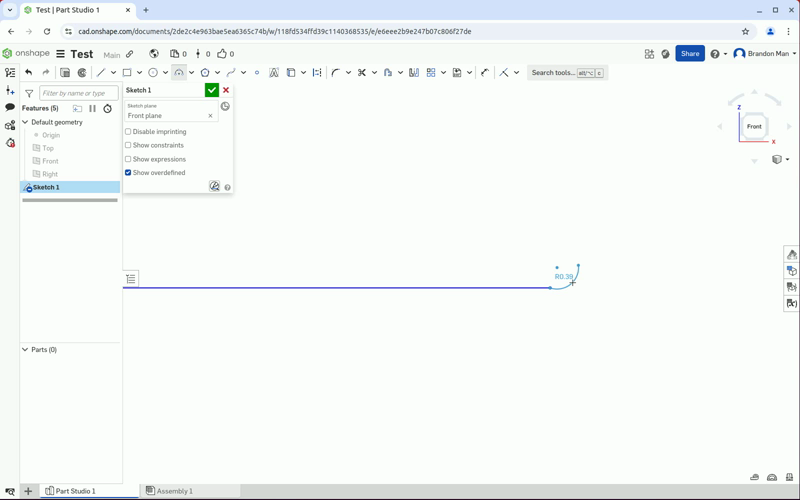
click(572, 282)
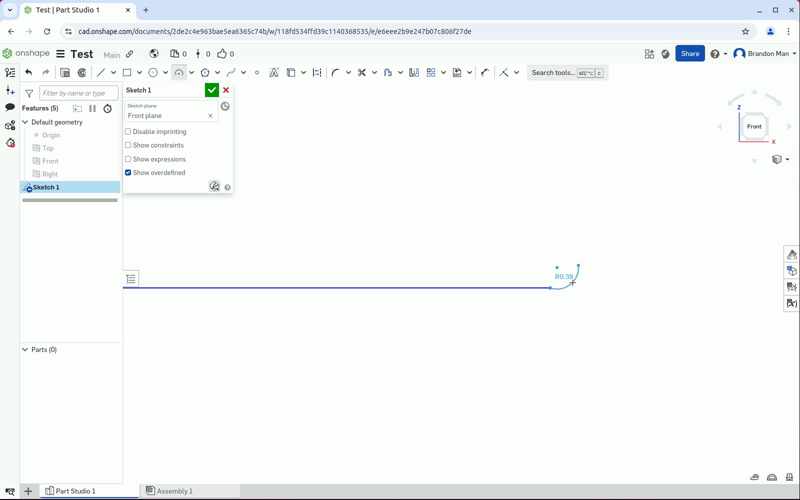
scroll(-6)
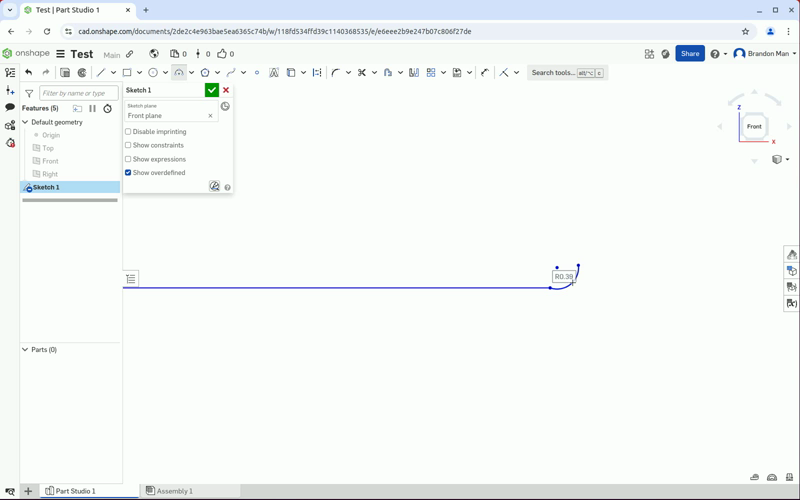
scroll(-6)
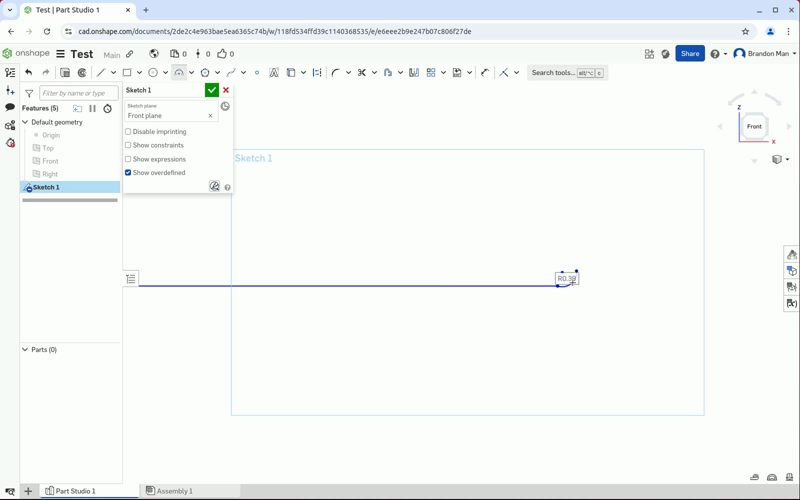
scroll(-6)
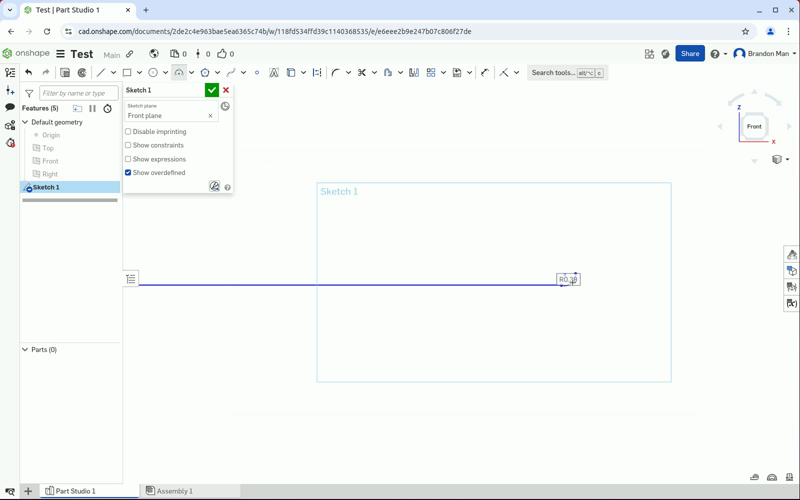
scroll(-6)
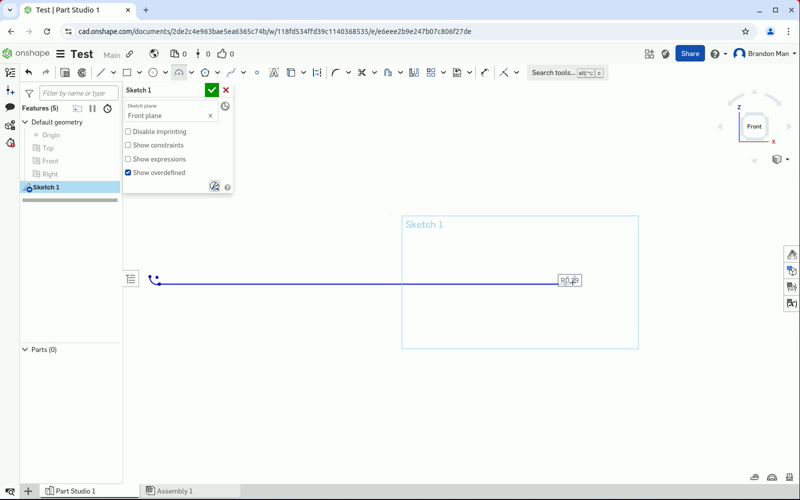
scroll(-6)
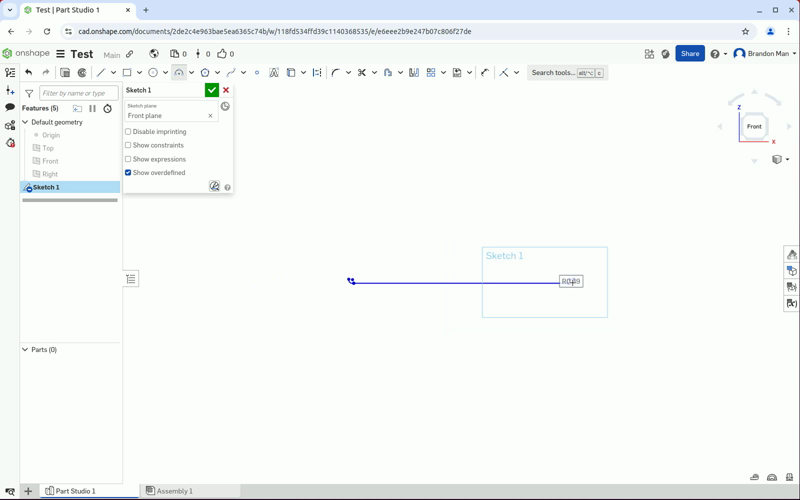
scroll(-6)
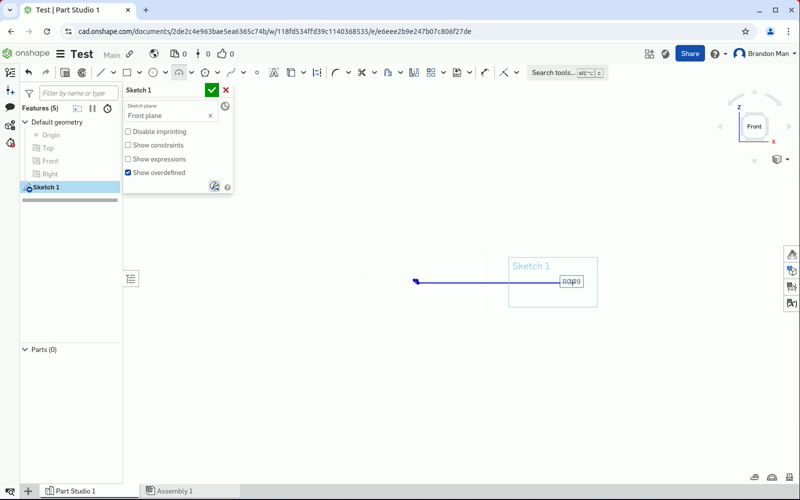
scroll(-6)
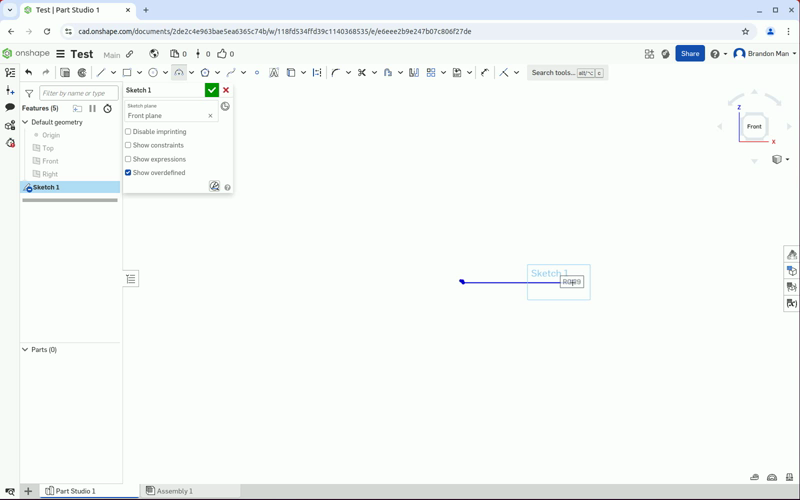
key_up(shift)
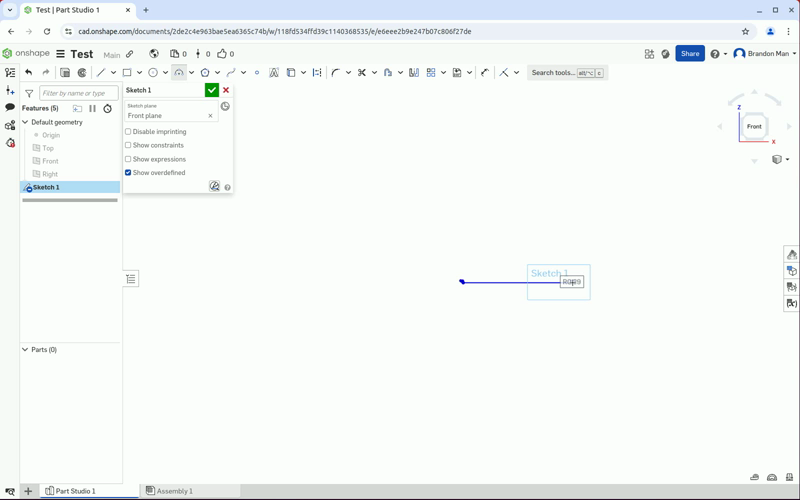
key(esc)
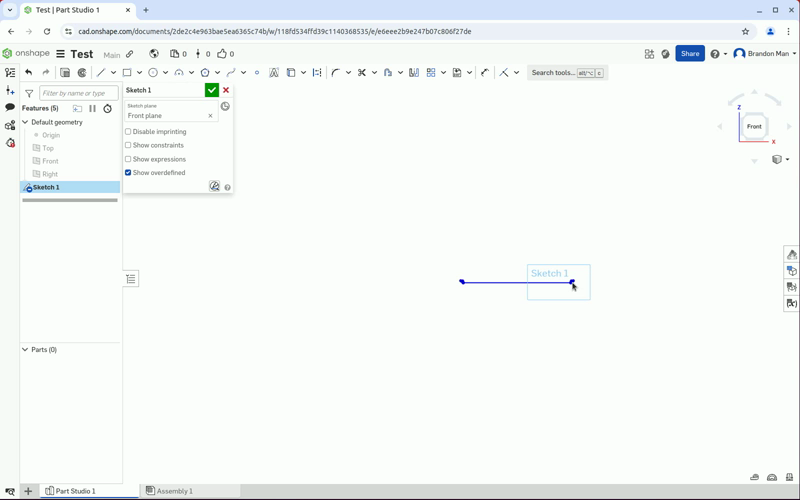
key(l)
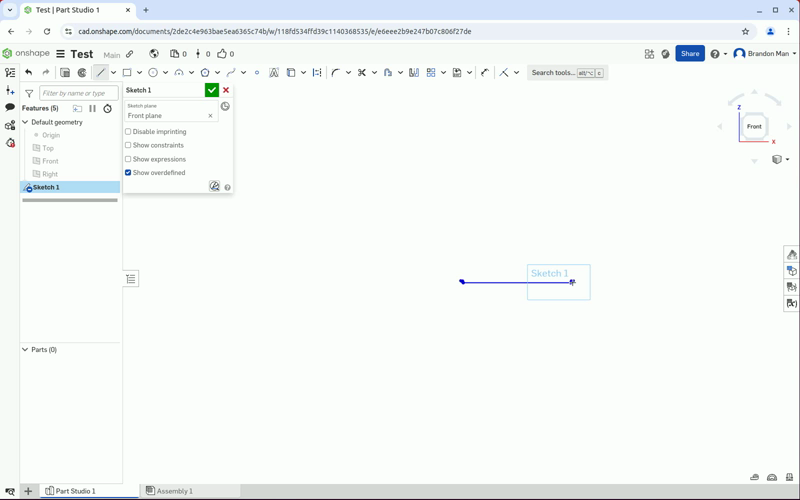
mouse_move(573, 280)
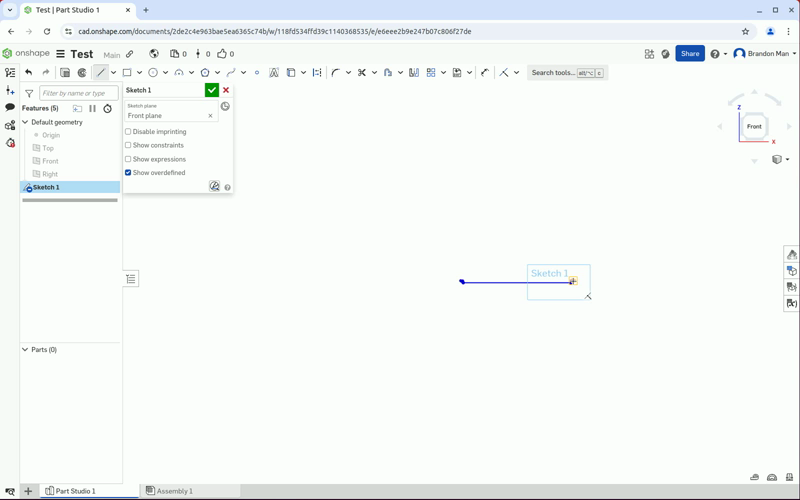
scroll(6)
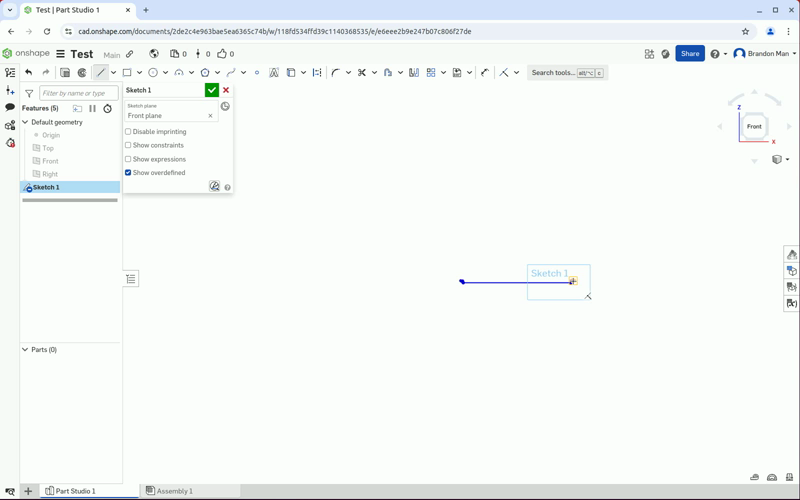
scroll(6)
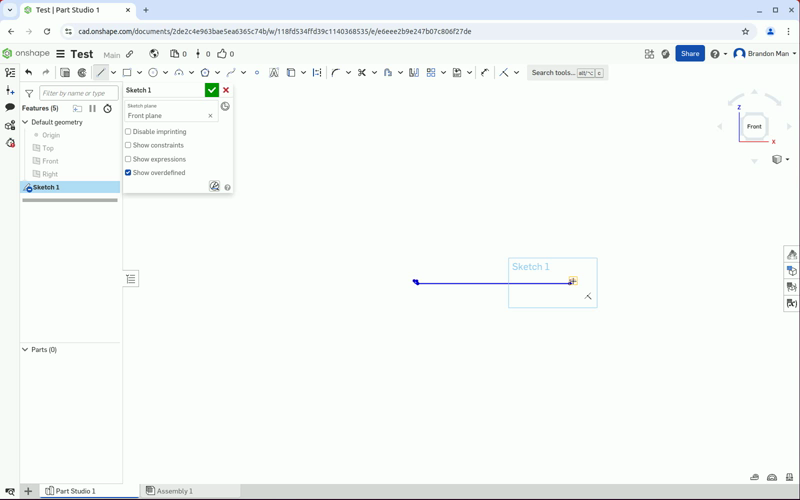
scroll(6)
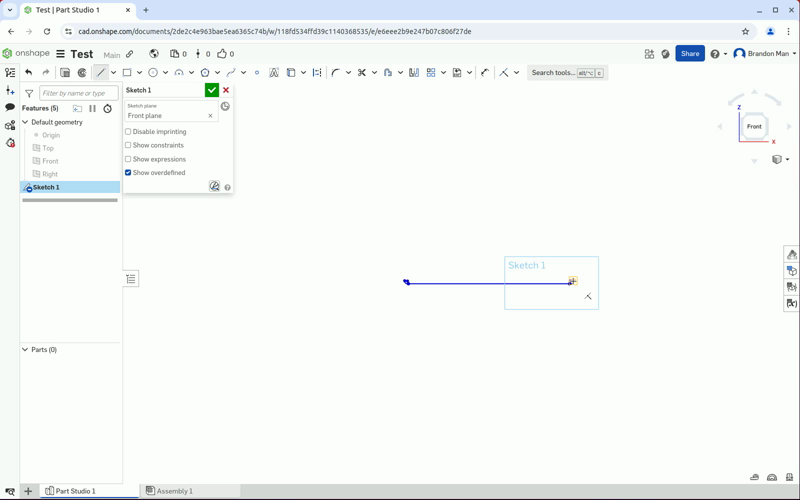
scroll(6)
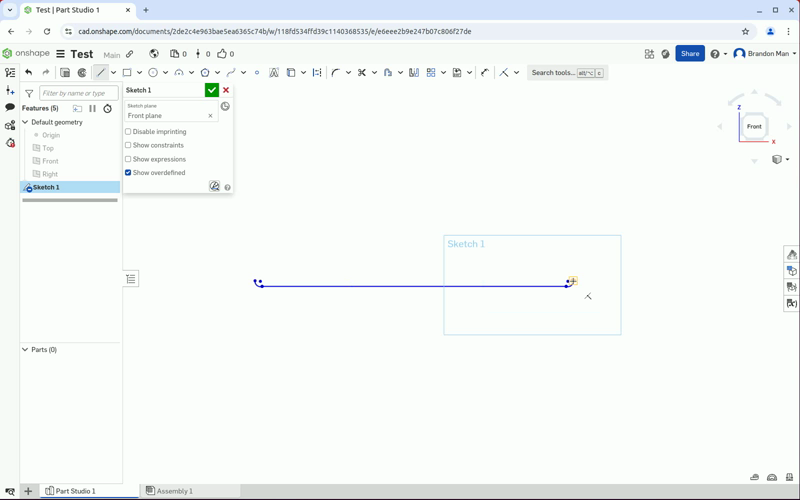
scroll(6)
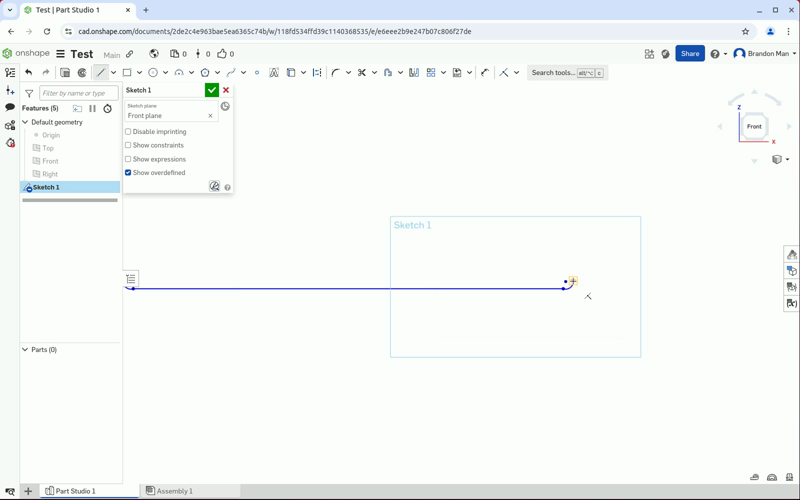
scroll(6)
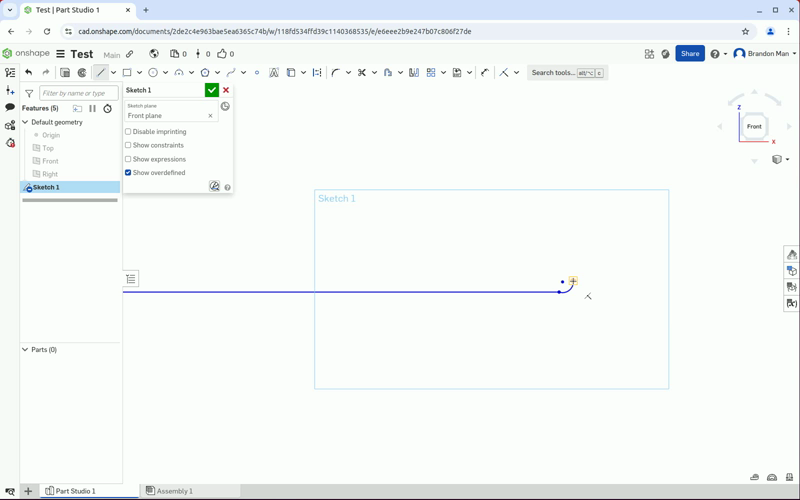
scroll(6)
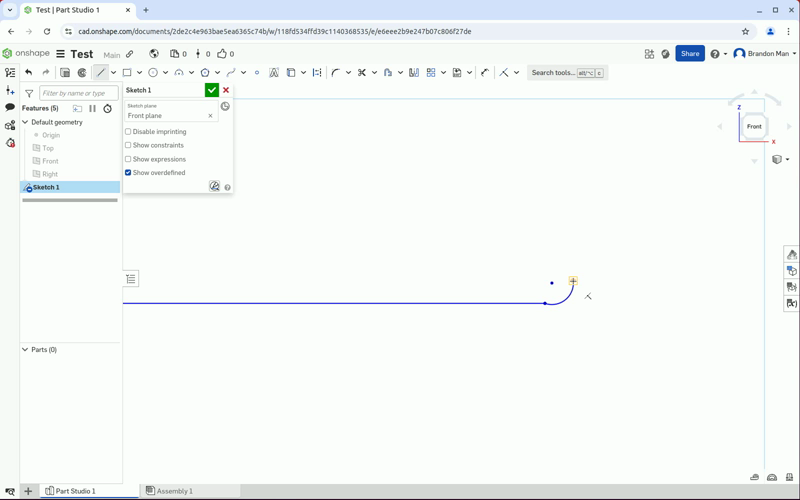
click(573, 280)
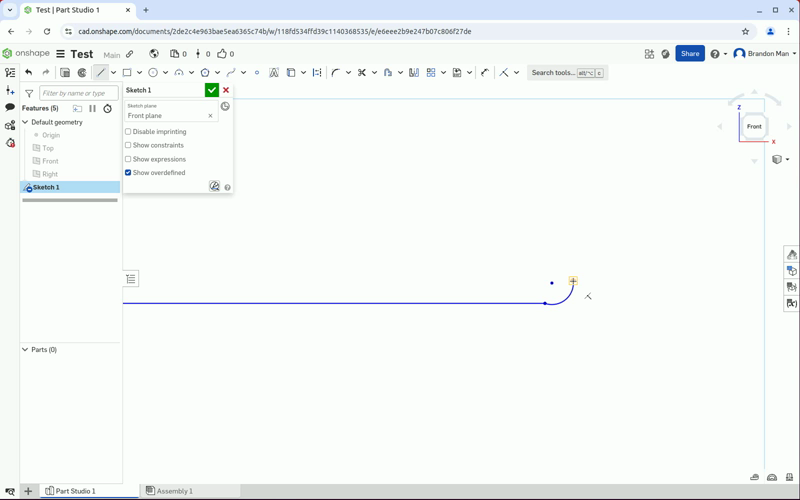
scroll(-6)
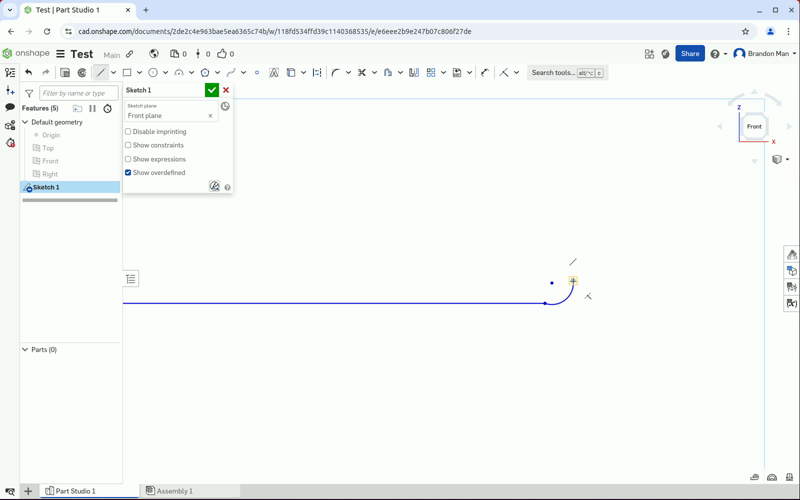
scroll(-6)
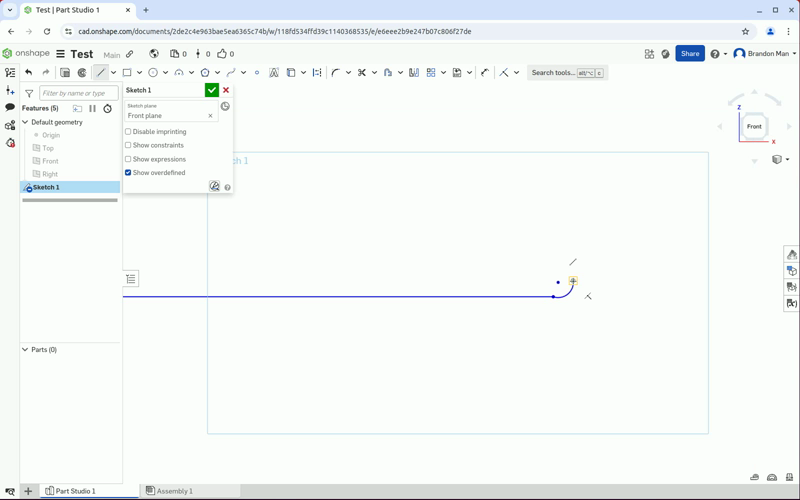
scroll(-6)
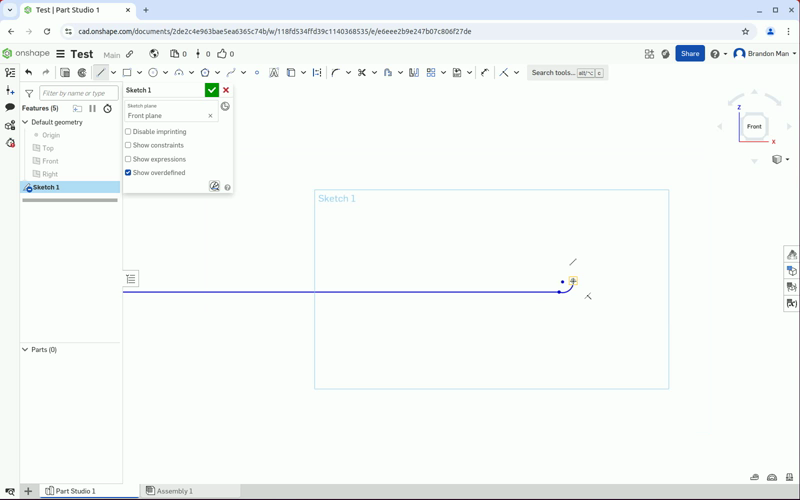
scroll(-6)
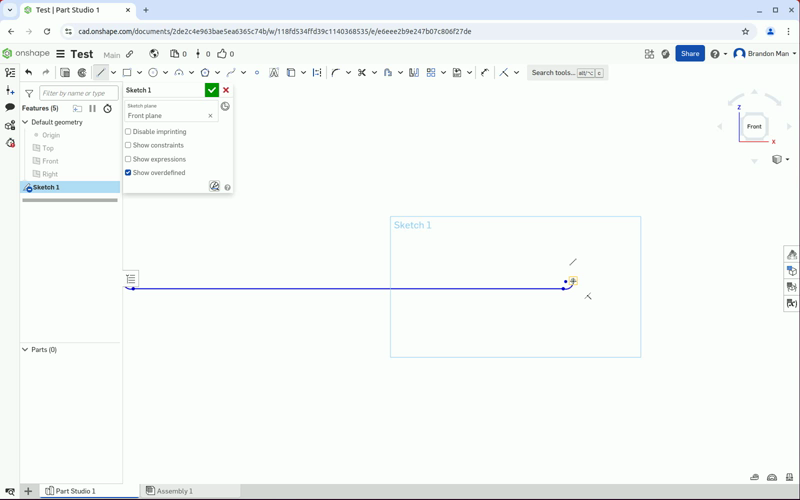
scroll(-6)
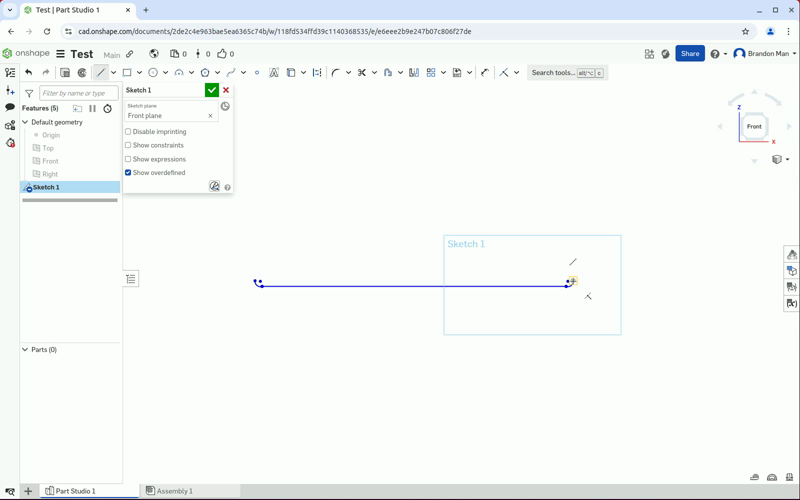
scroll(-6)
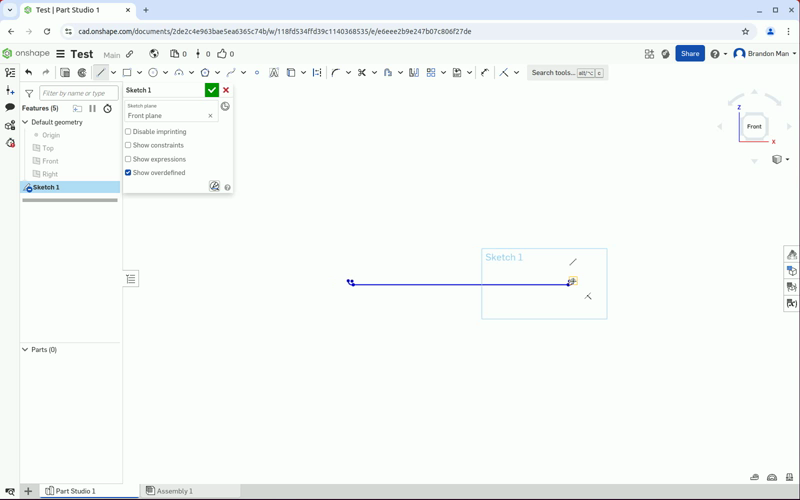
scroll(-6)
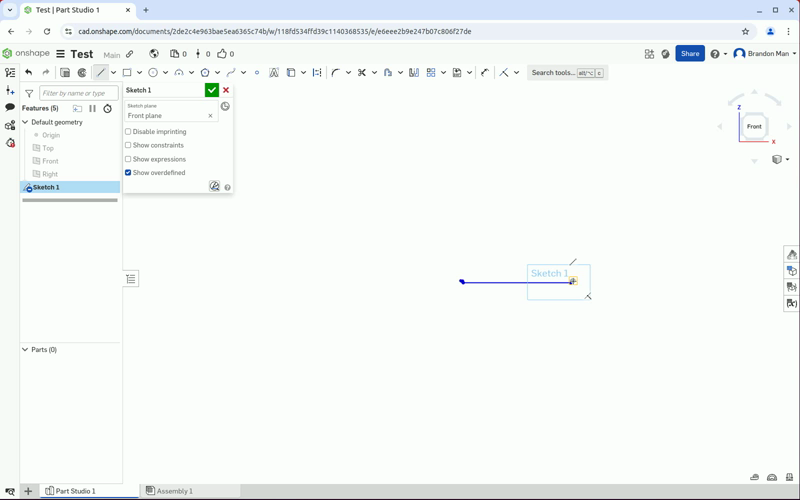
key_down(shift)
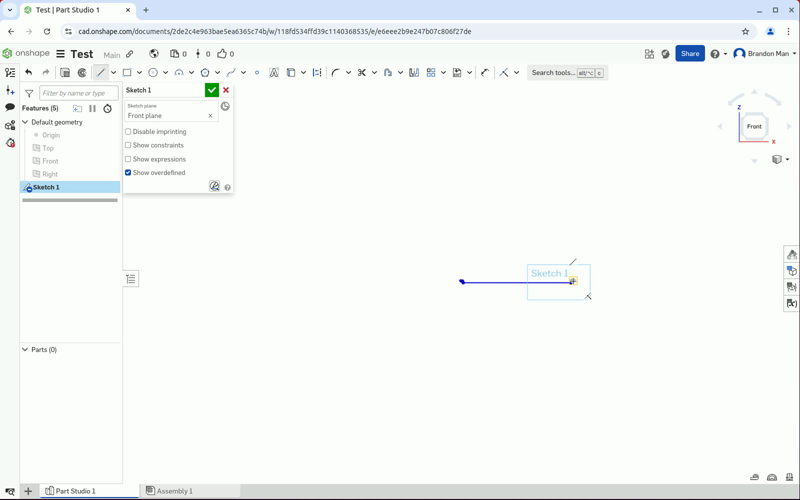
mouse_move(589, 280)
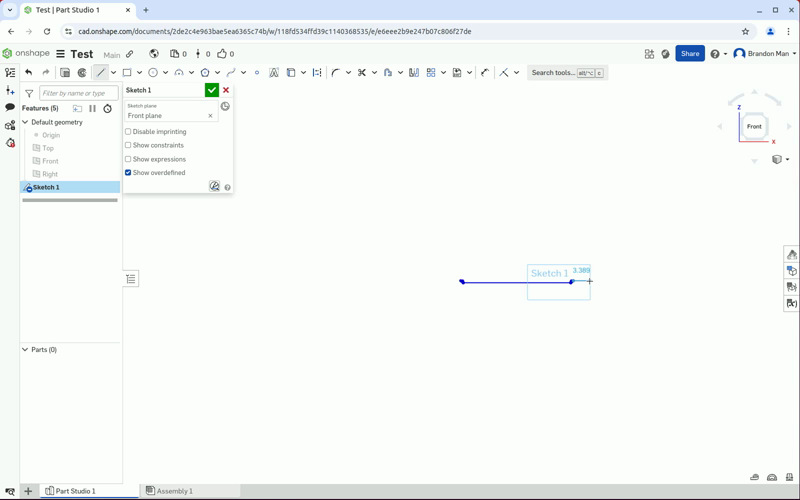
mouse_move(573, 227)
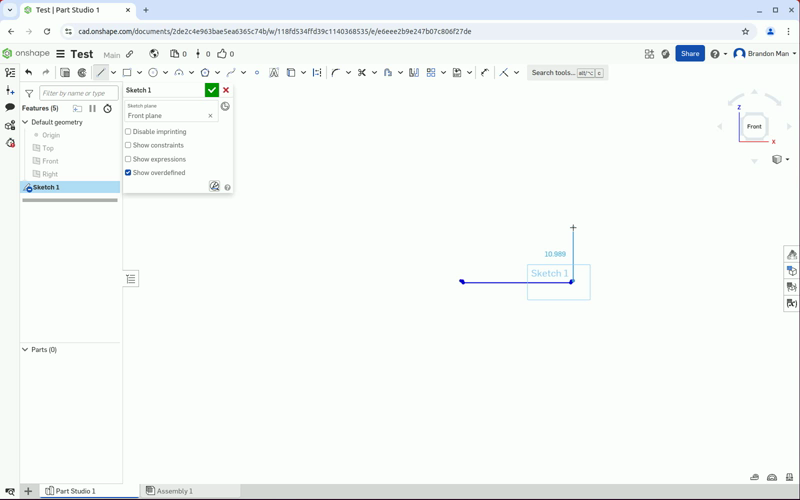
click(573, 227)
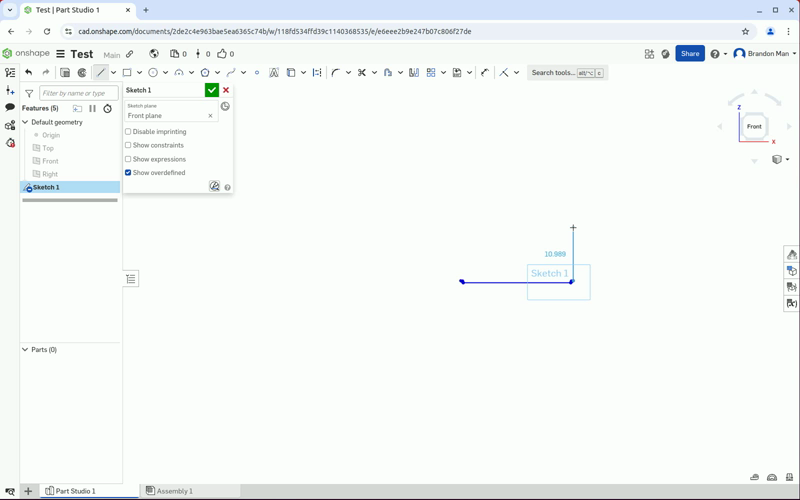
key_up(shift)
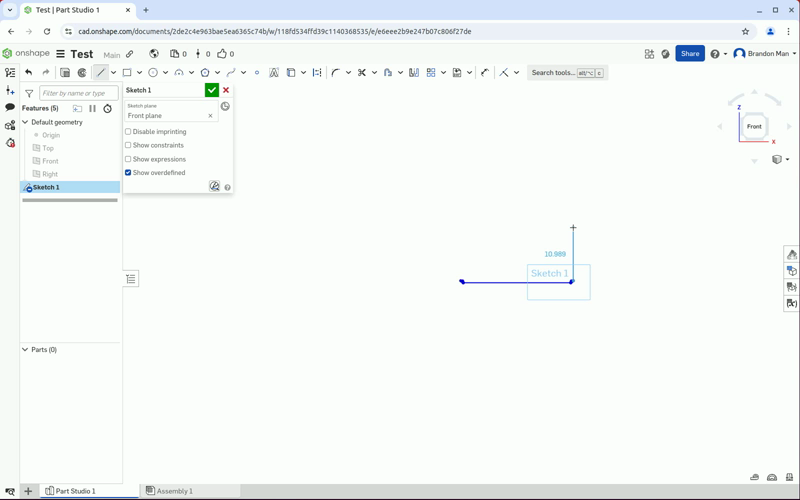
key_down(shift)
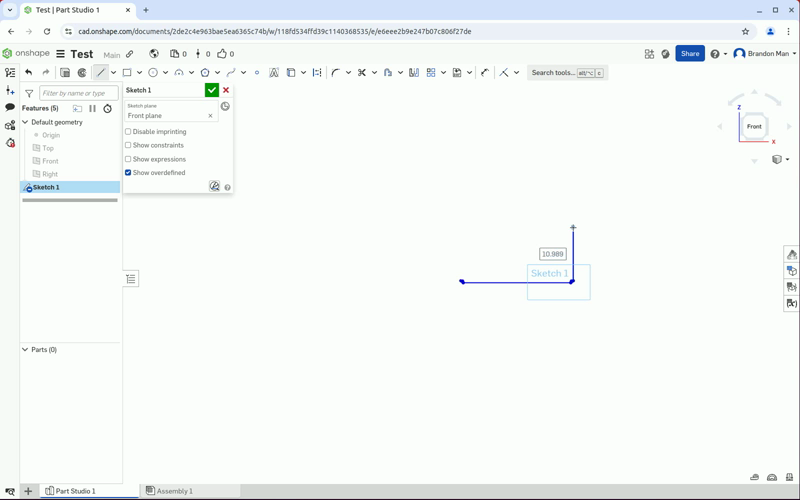
mouse_move(460, 227)
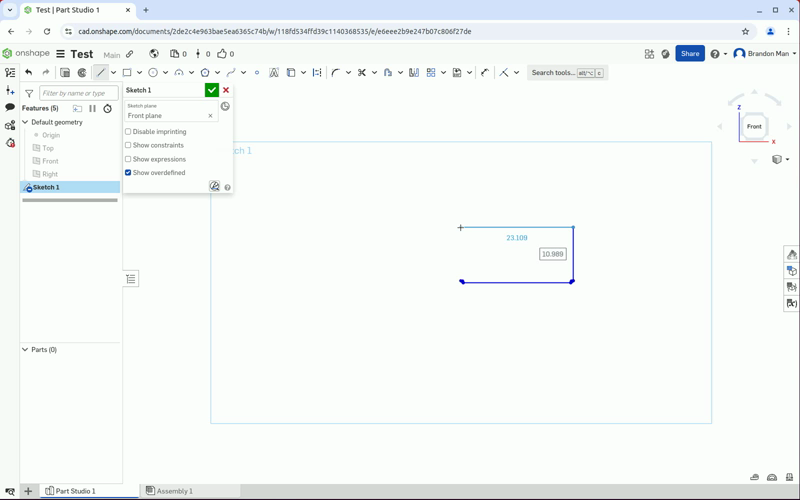
click(460, 227)
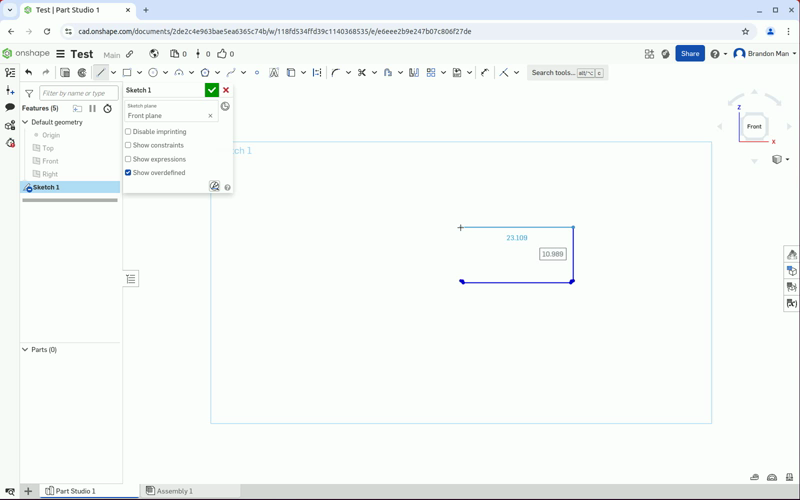
key_up(shift)
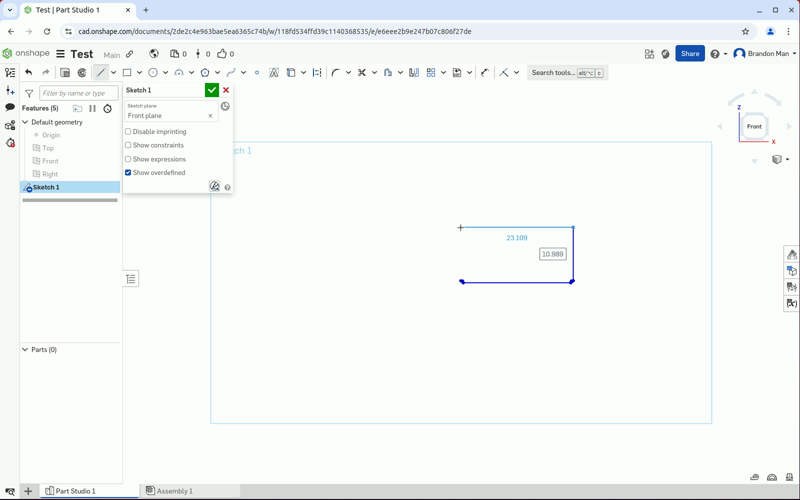
mouse_move(490, 227)
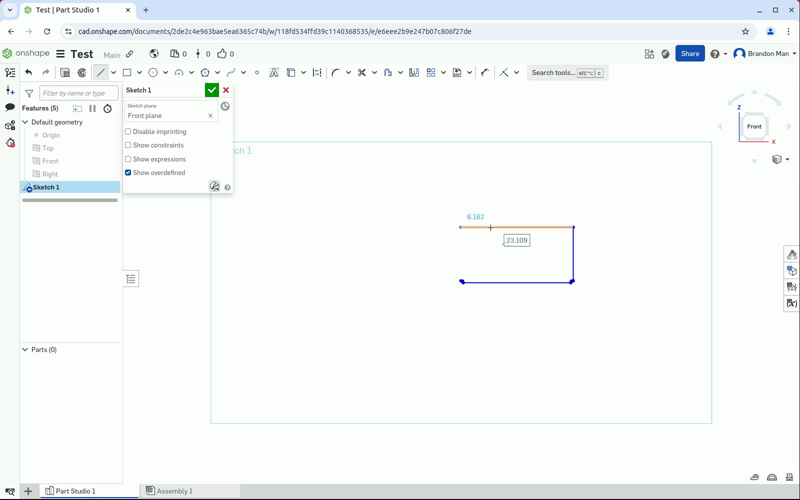
key_down(shift)
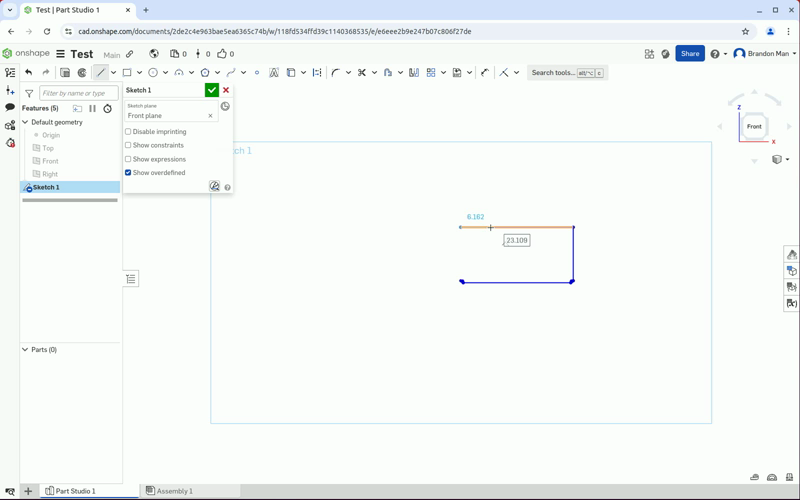
mouse_move(460, 280)
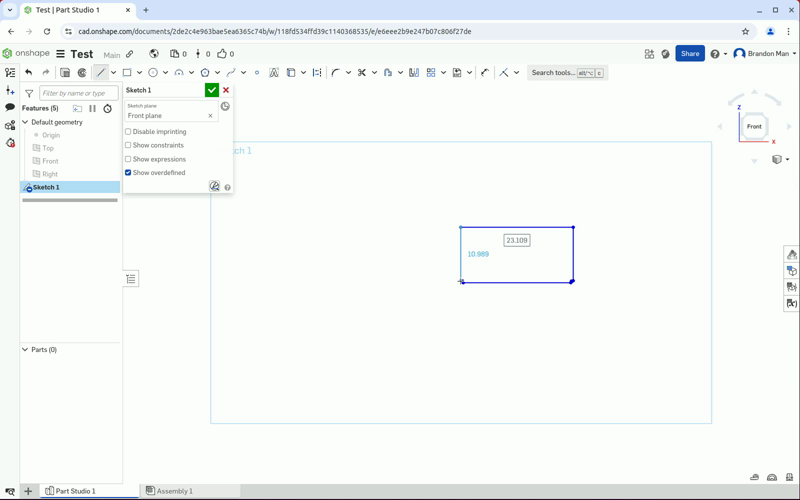
scroll(6)
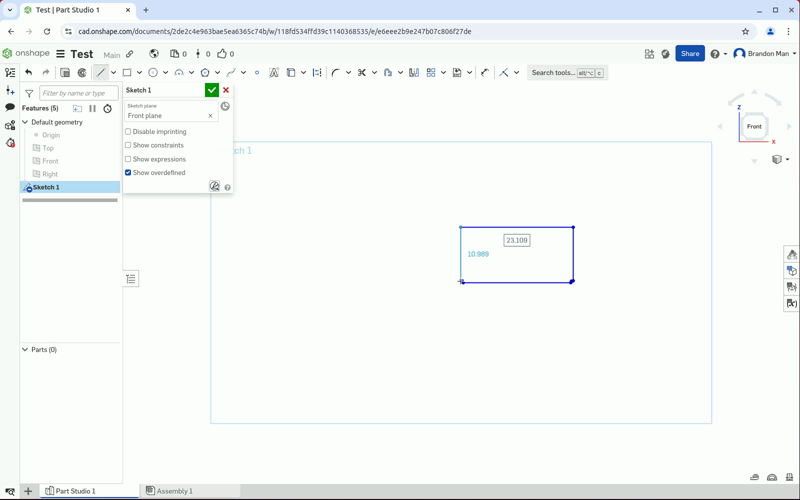
scroll(6)
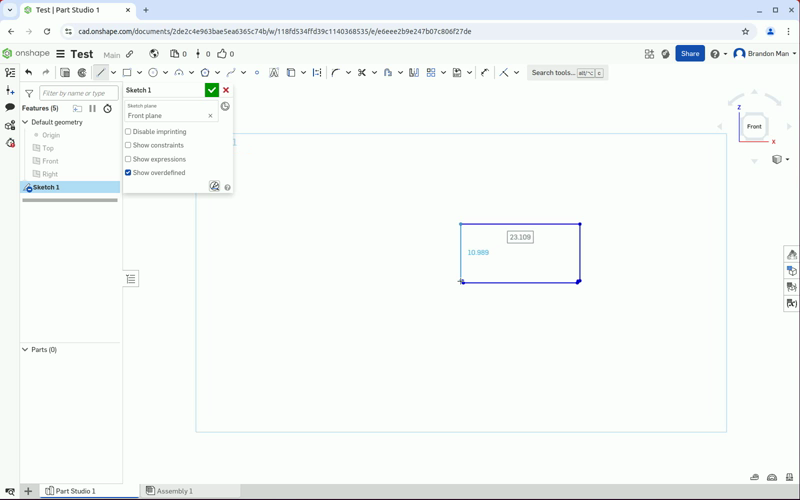
scroll(6)
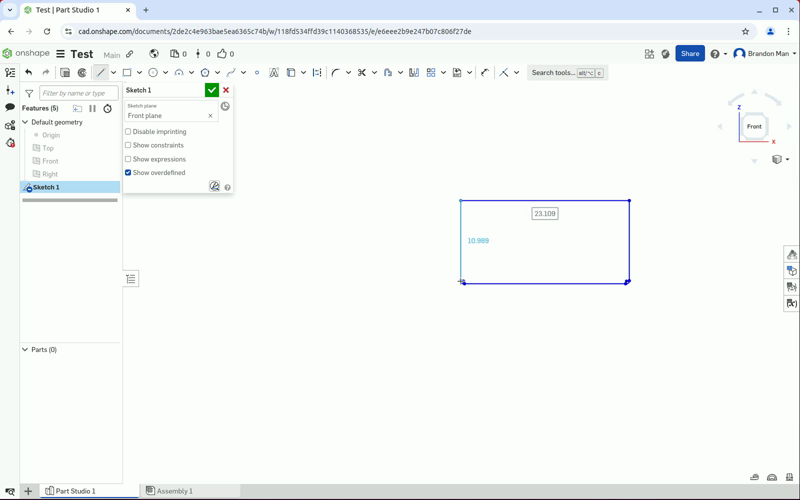
scroll(6)
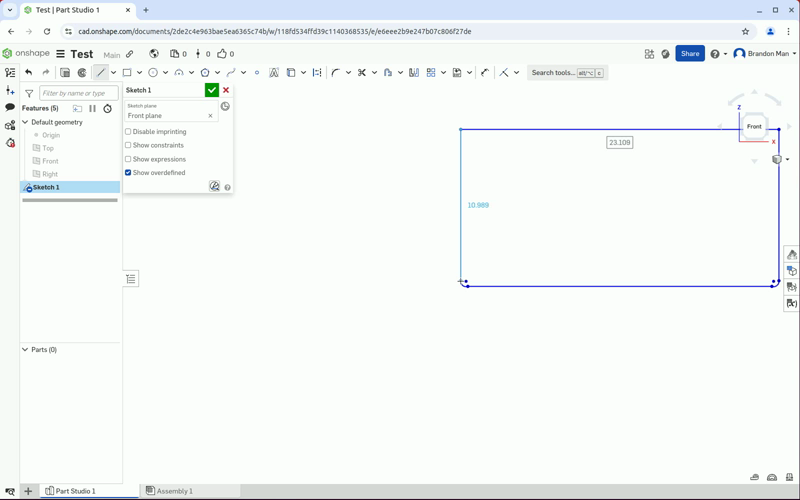
scroll(6)
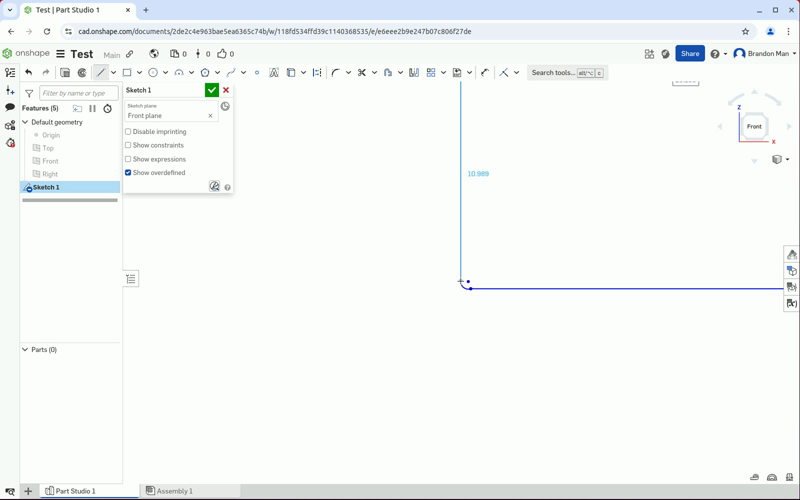
scroll(6)
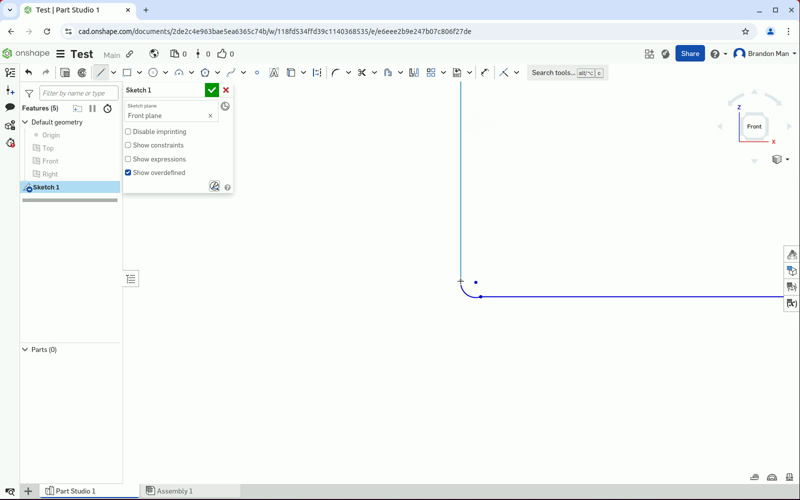
scroll(6)
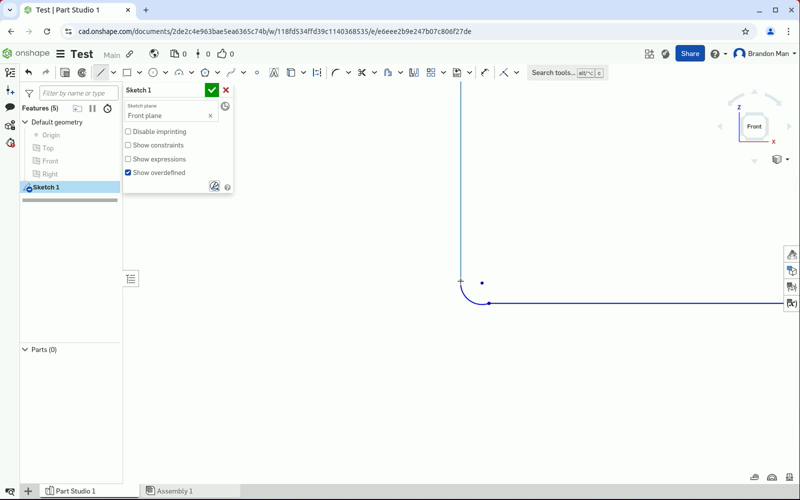
key_up(shift)
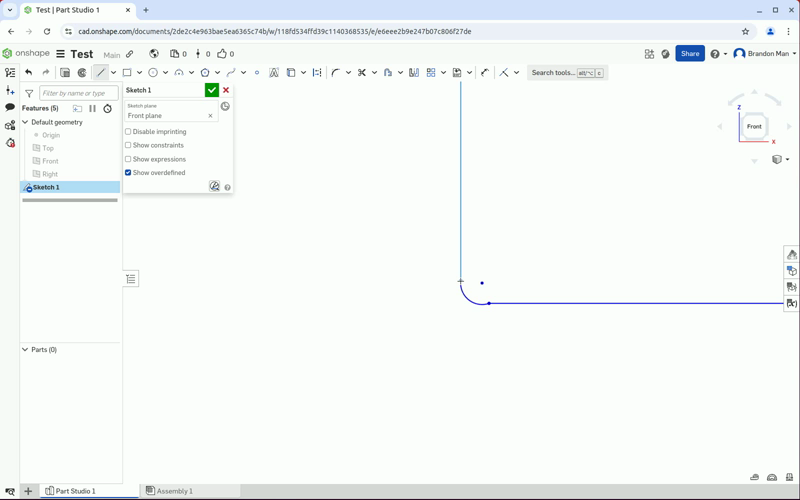
click(460, 280)
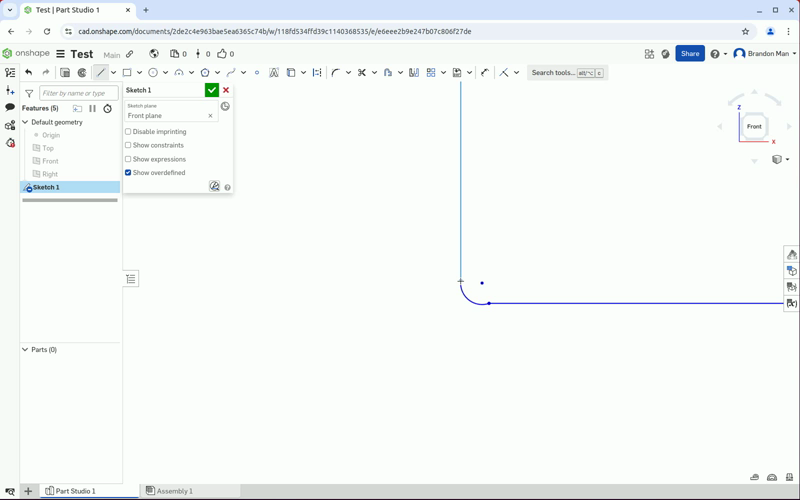
scroll(-6)
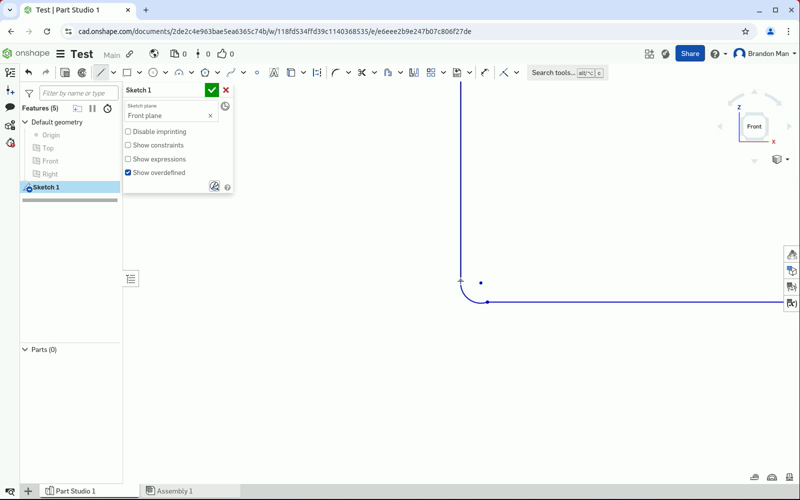
scroll(-6)
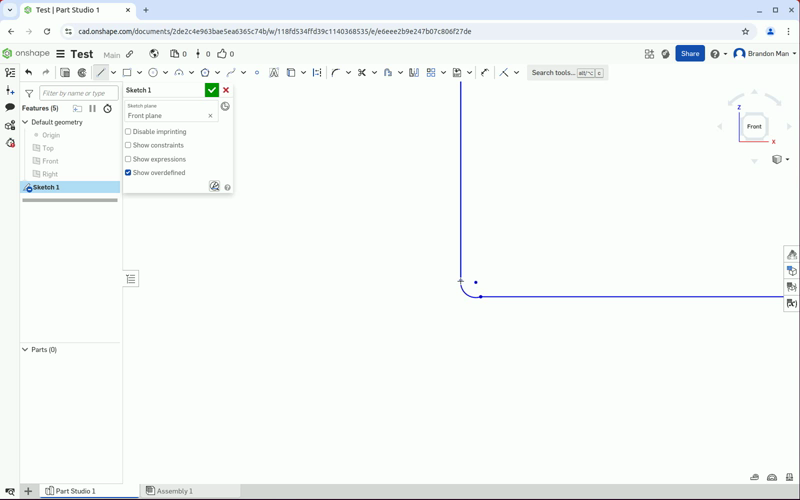
scroll(-6)
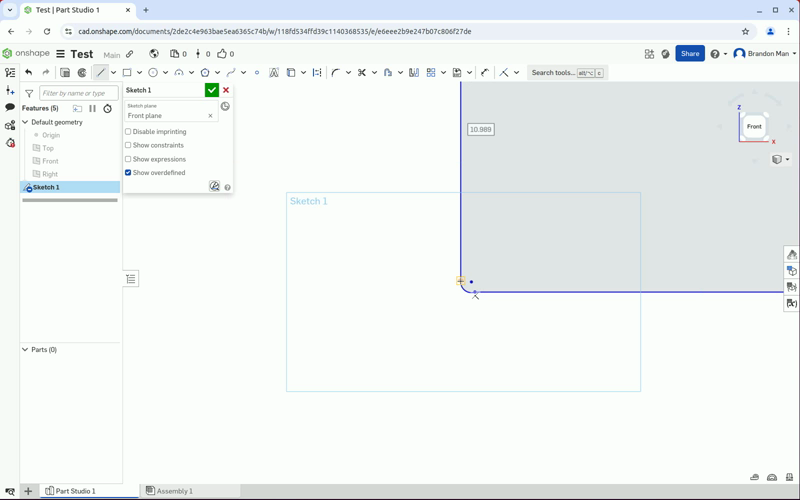
scroll(-6)
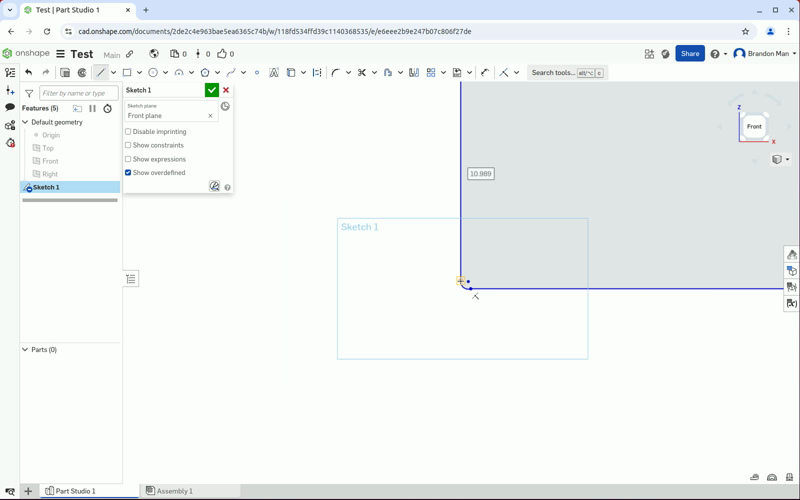
scroll(-6)
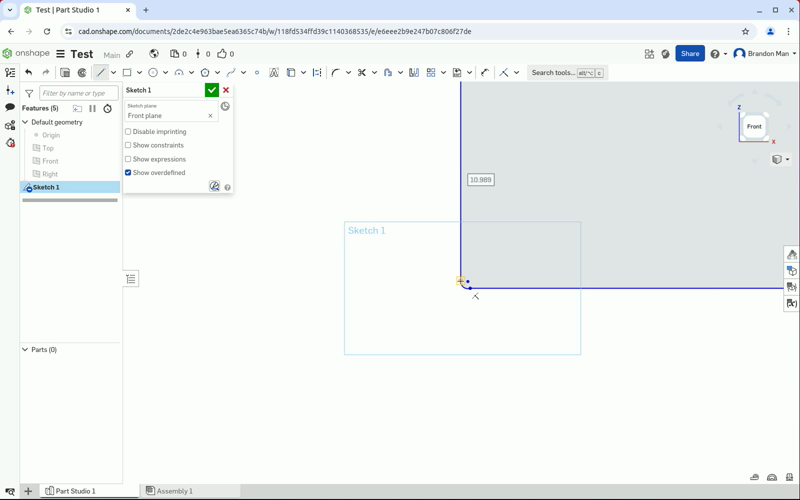
scroll(-6)
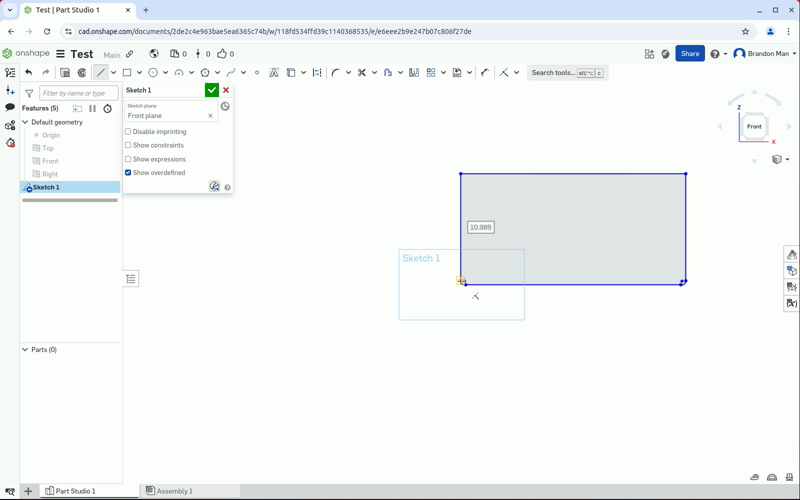
scroll(-6)
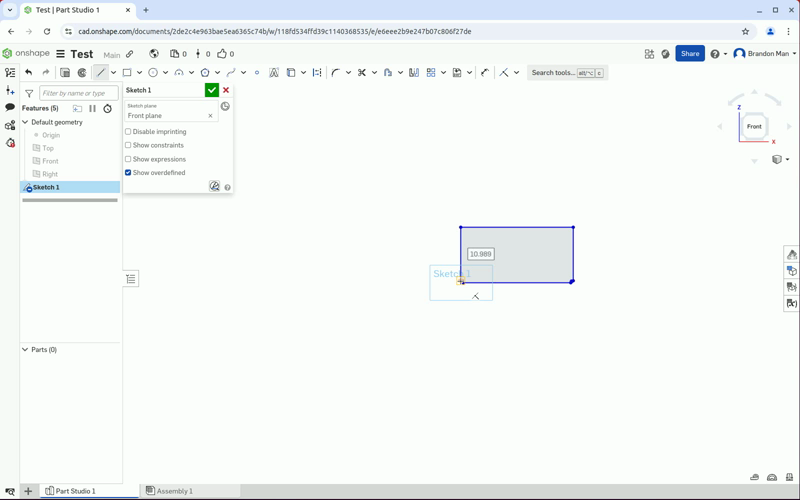
key(esc)
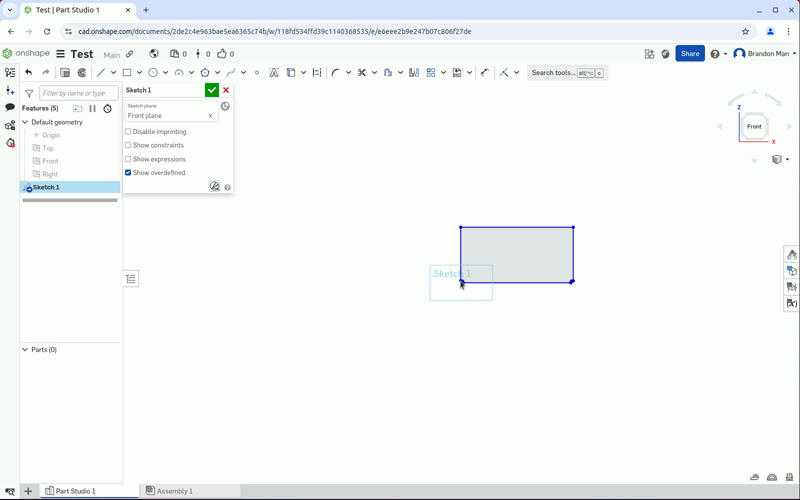
mouse_move(508, 246)
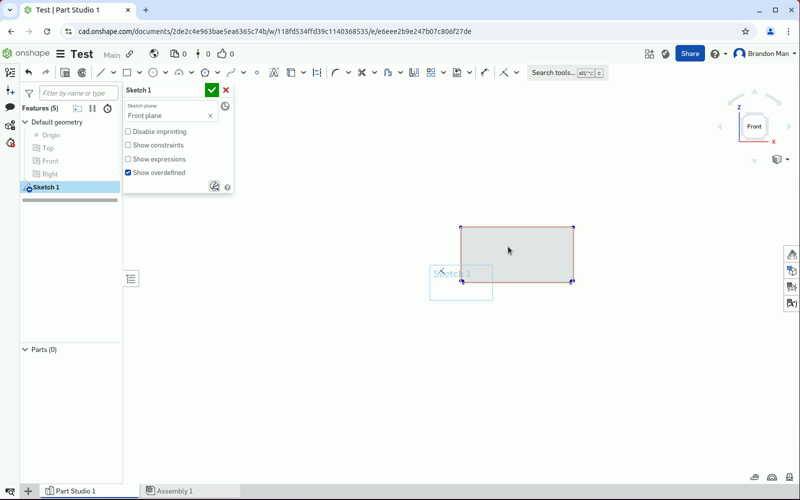
click(508, 246)
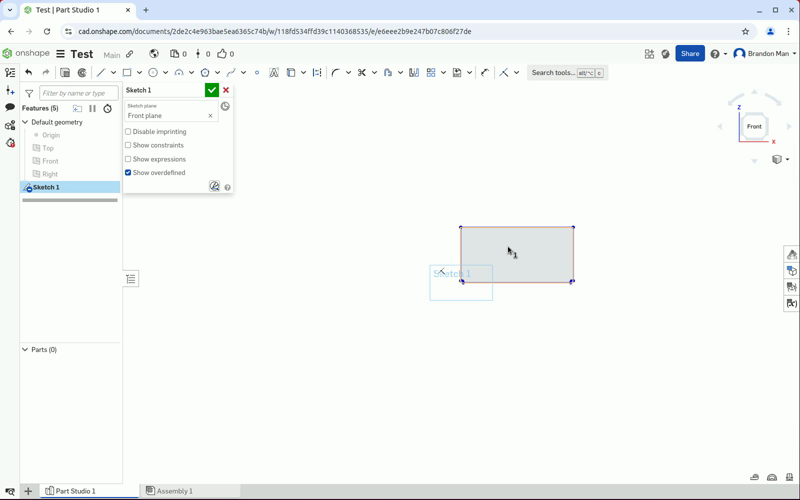
mouse_move(73, 352)
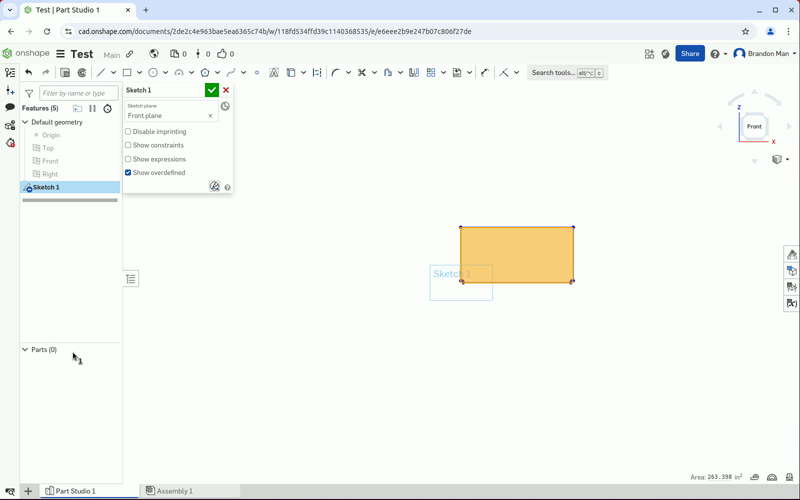
key(shift+y)
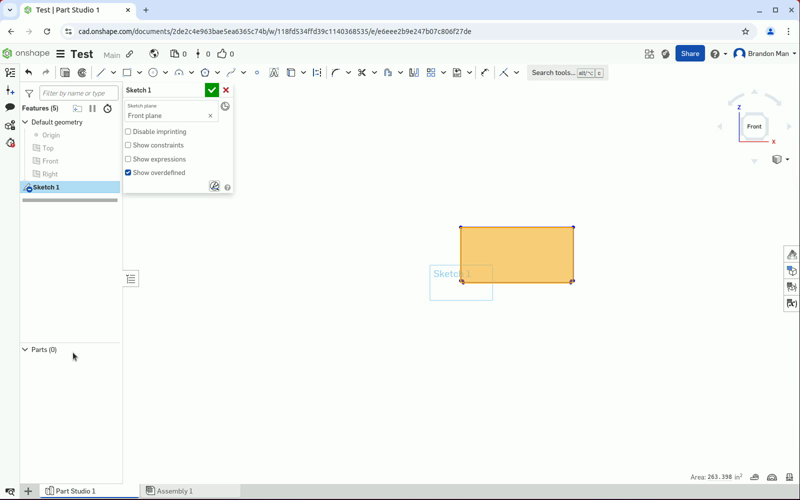
key(shift+e)
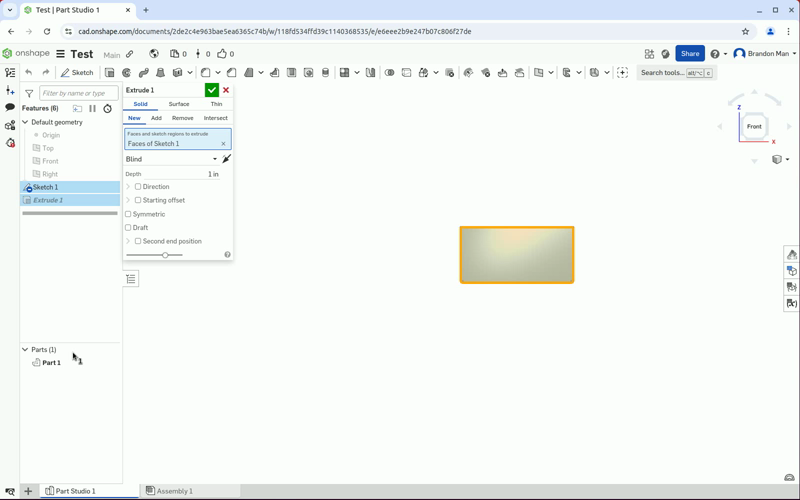
mouse_move(143, 106)
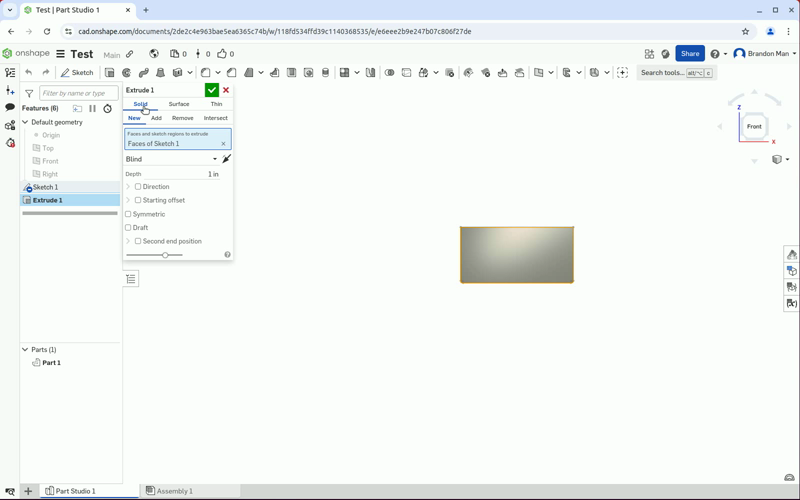
click(143, 106)
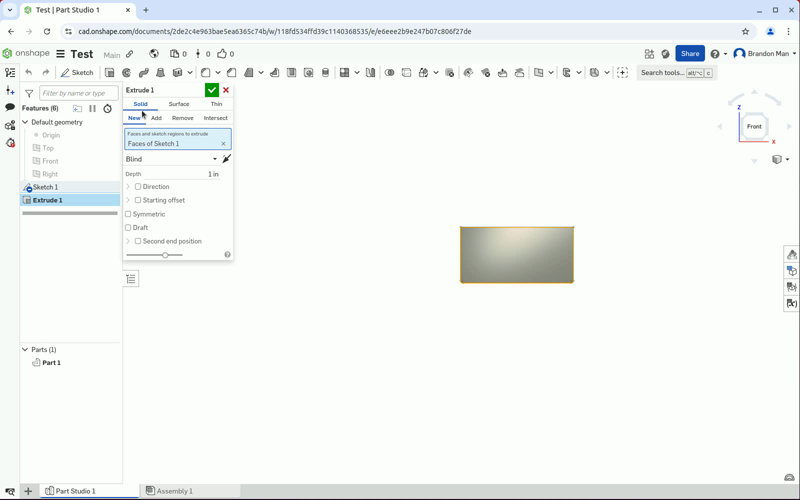
mouse_move(137, 120)
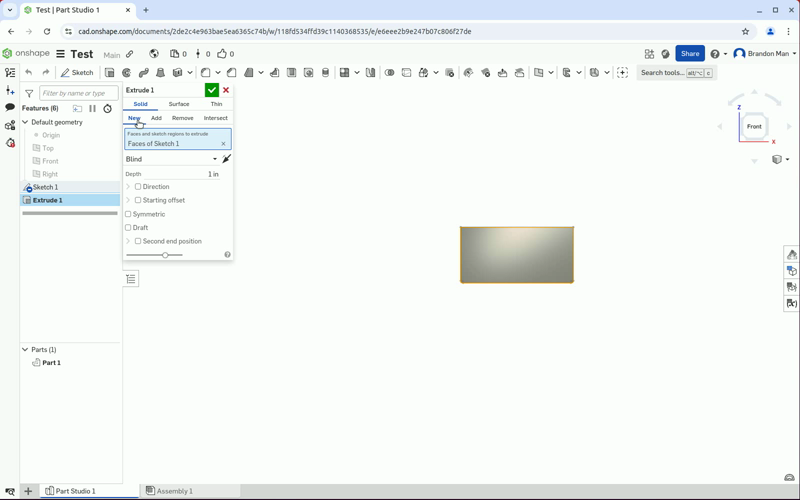
click(137, 120)
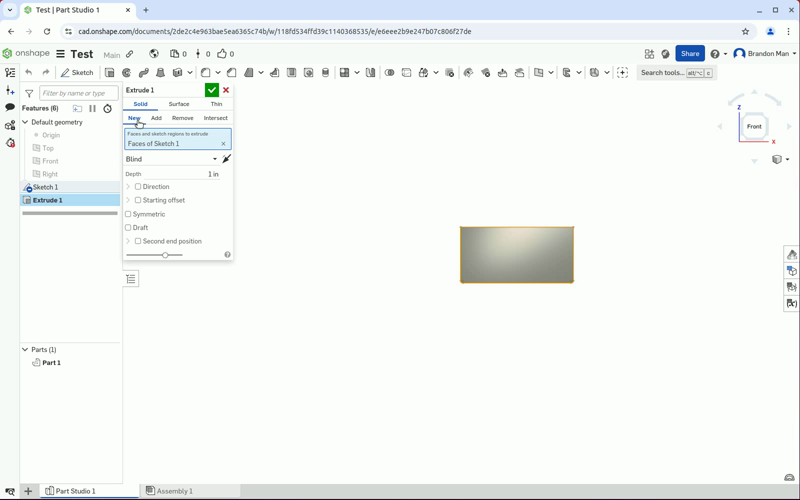
key(tab, 4)
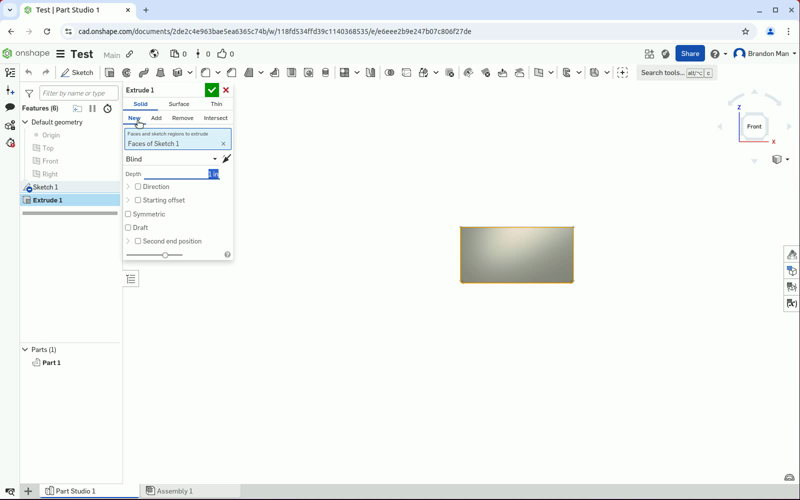
text(0.241)
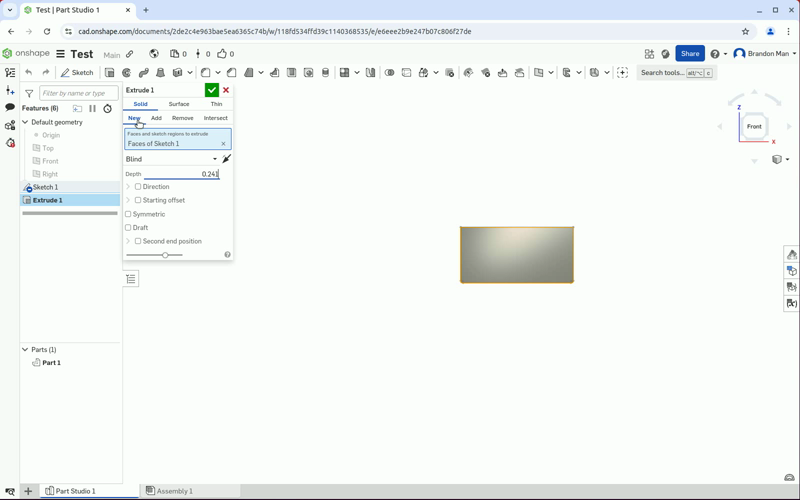
key(enter)
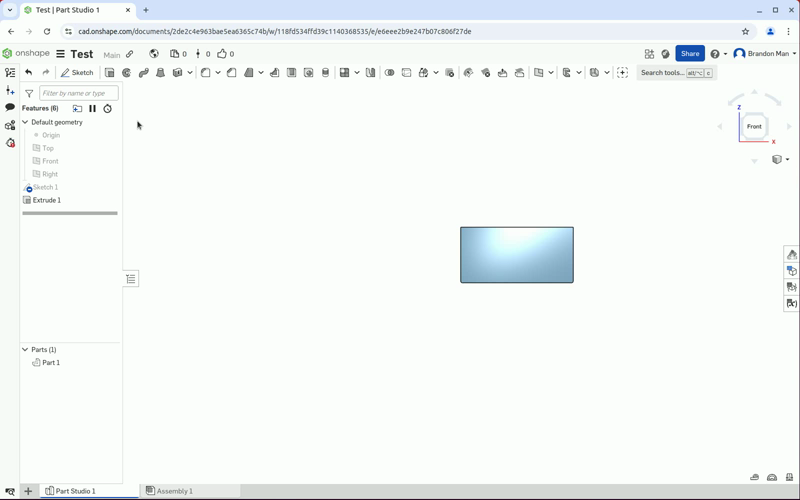
key(shift+h)
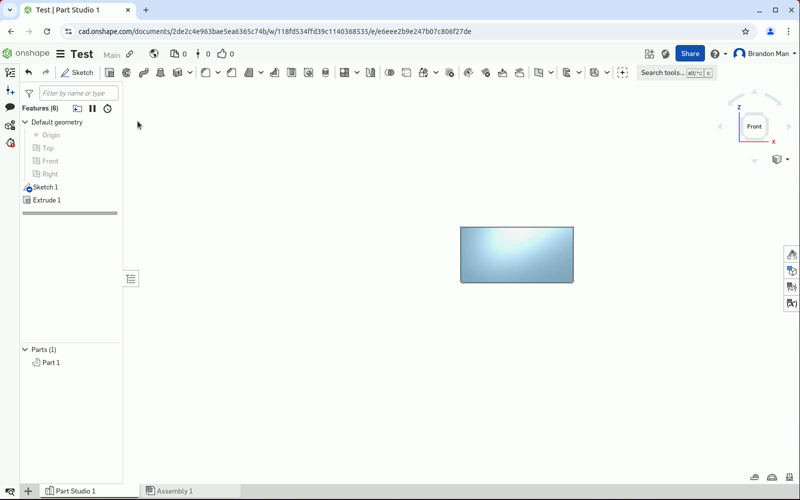
key(shift+h)
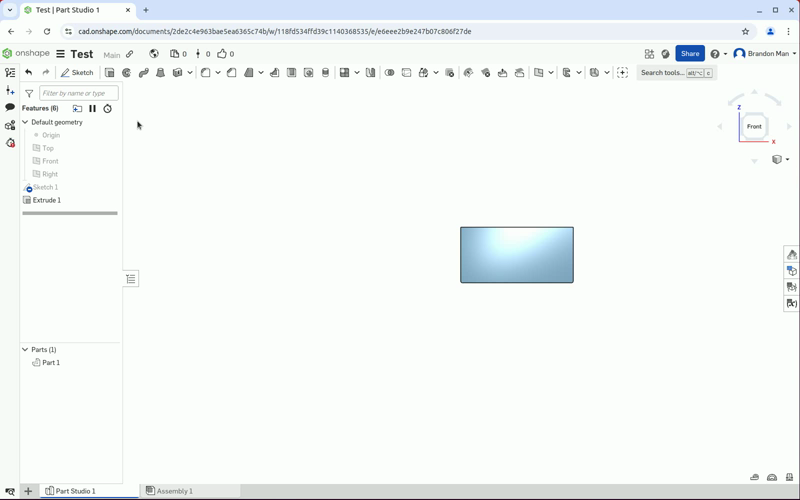
mouse_move(73, 189)
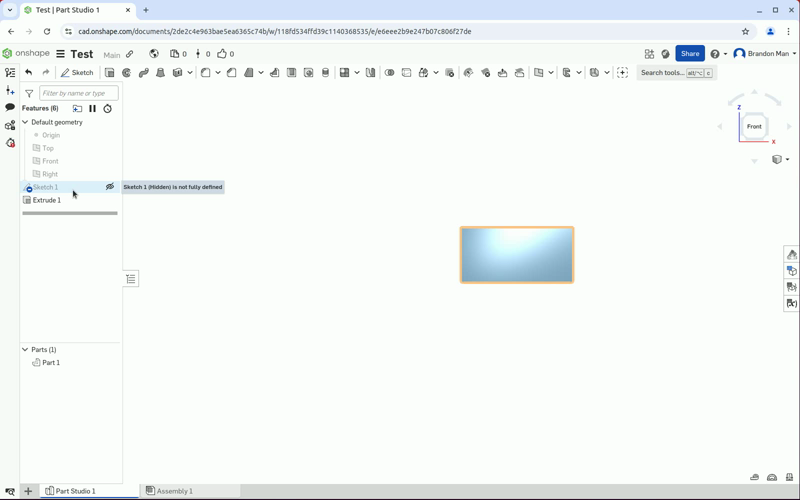
click(73, 189)
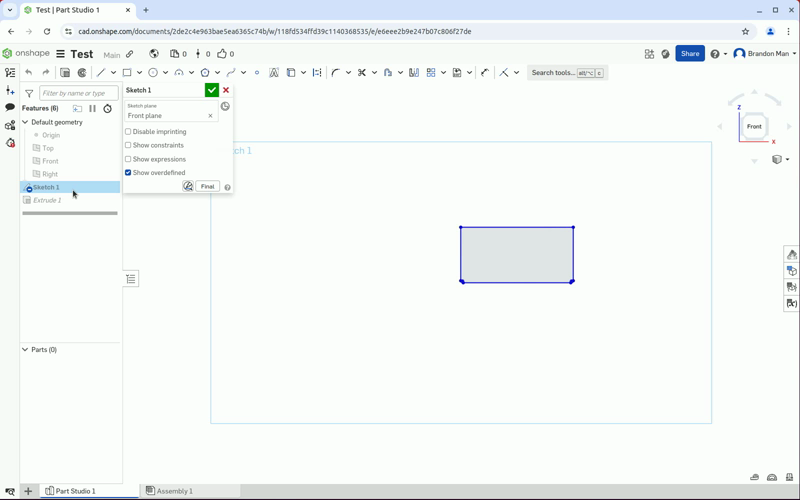
mouse_move(229, 92)
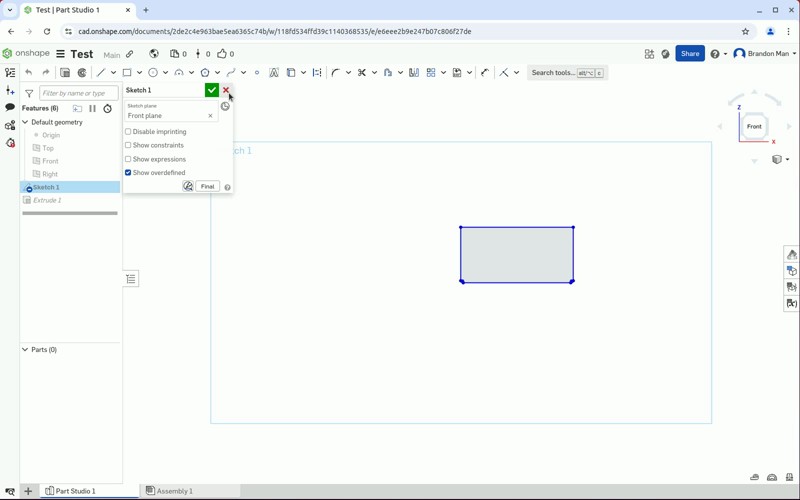
click(229, 92)
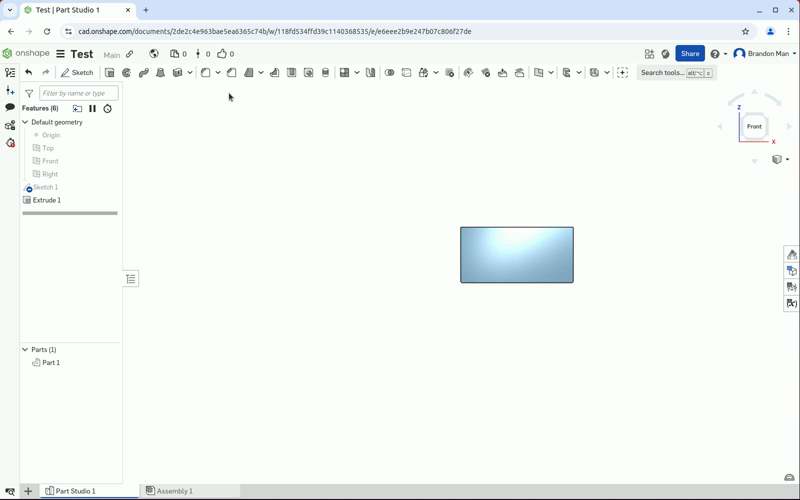
mouse_move(73, 352)
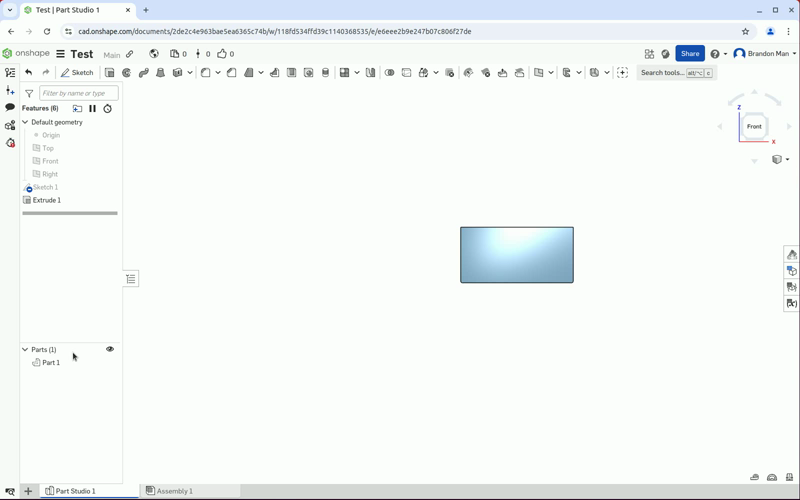
key(y)
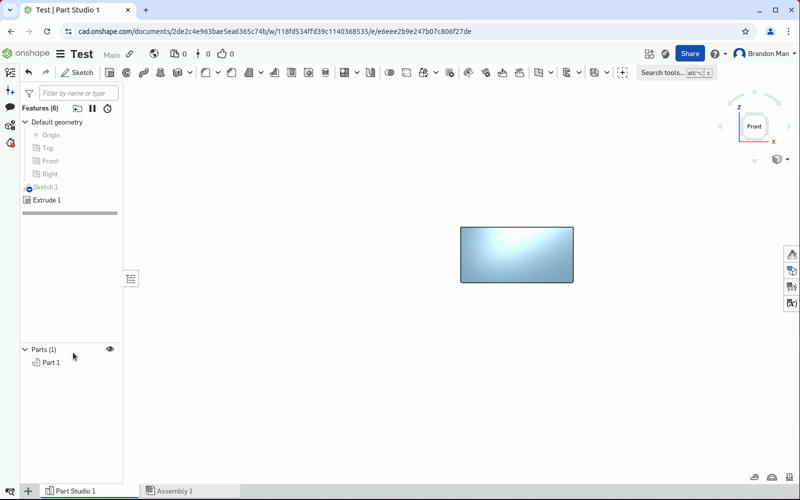
key(shift+p)
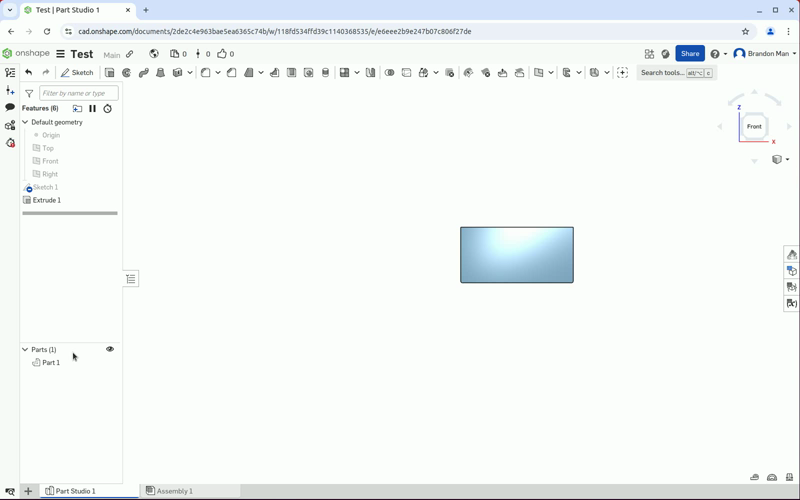
key(space)
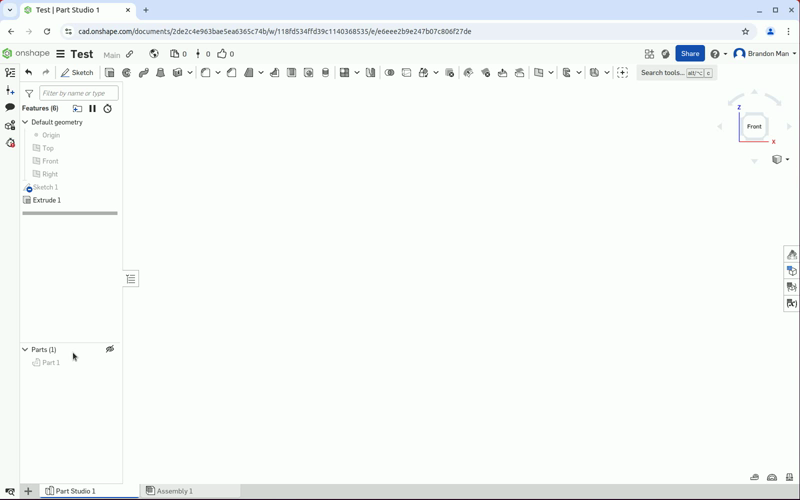
key_down(shift)
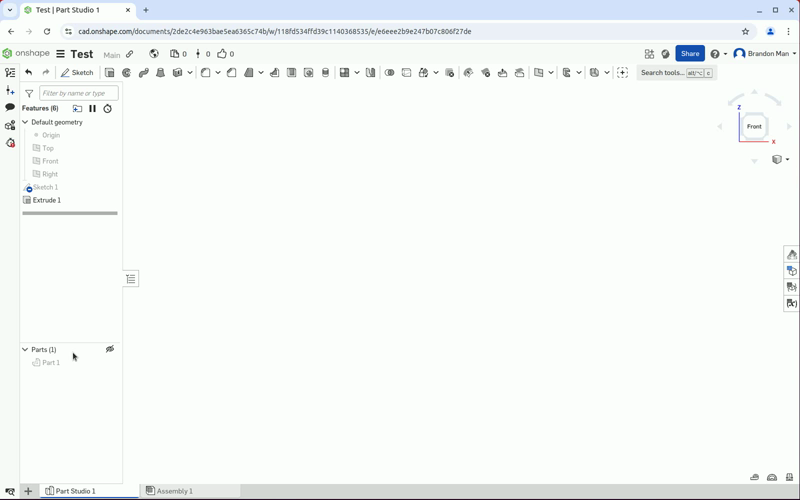
key(left)
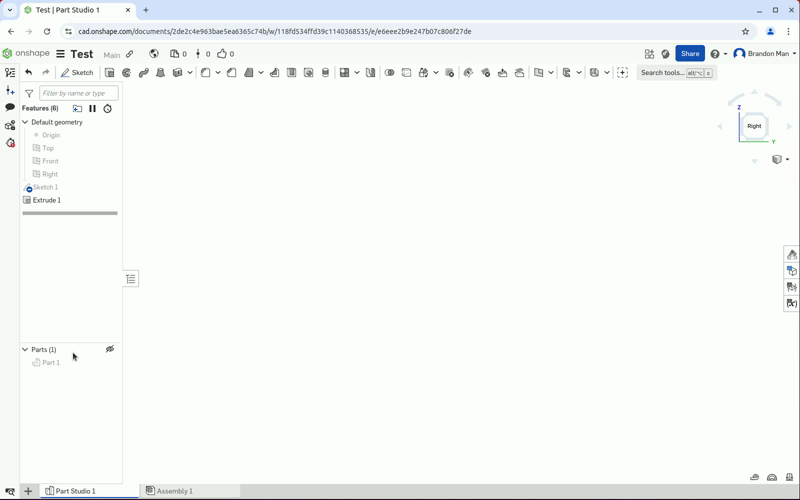
key_up(shift)
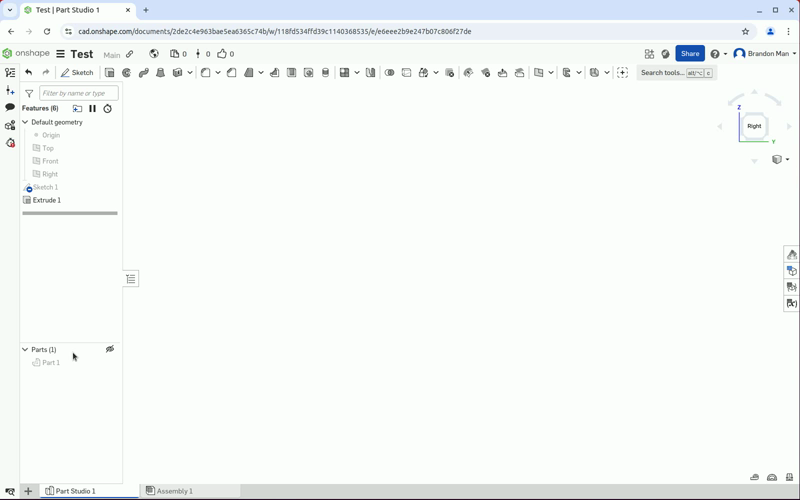
mouse_move(73, 352)
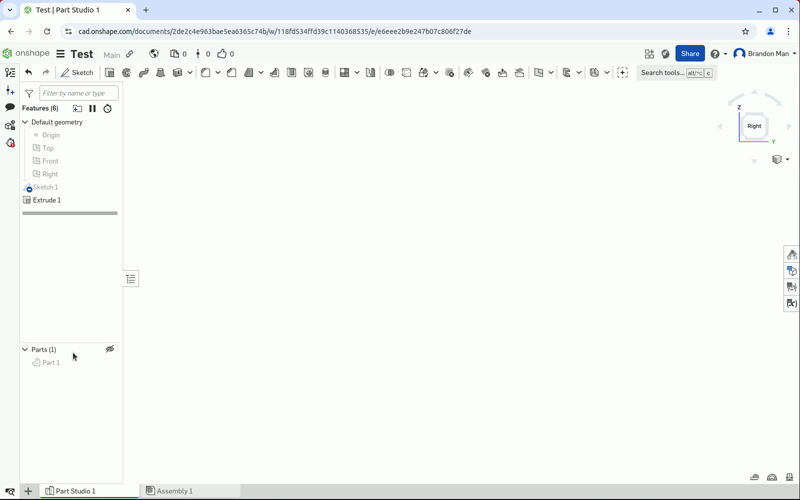
key(shift+y)
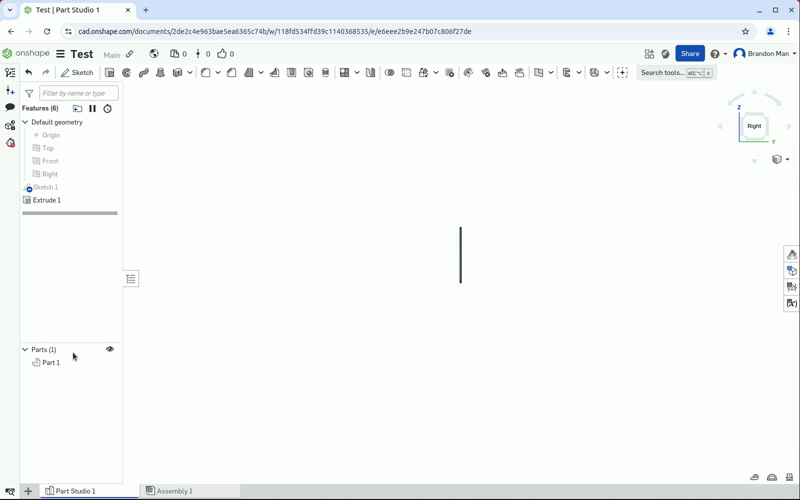
mouse_move(541, 75)
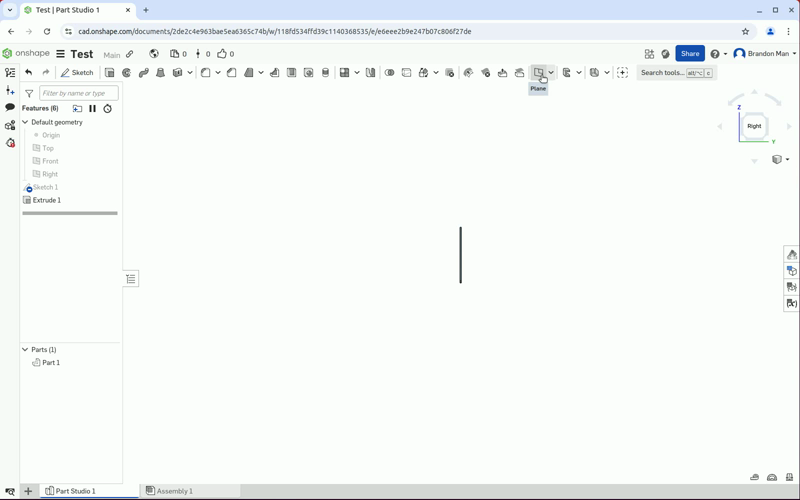
click(541, 75)
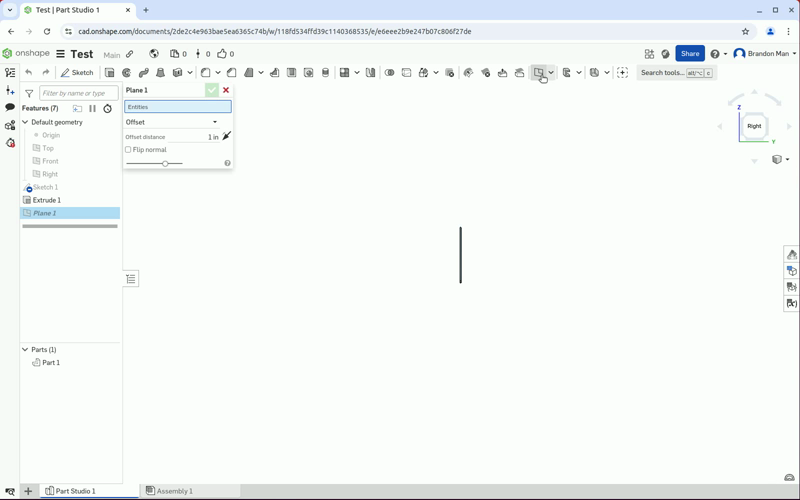
mouse_move(73, 176)
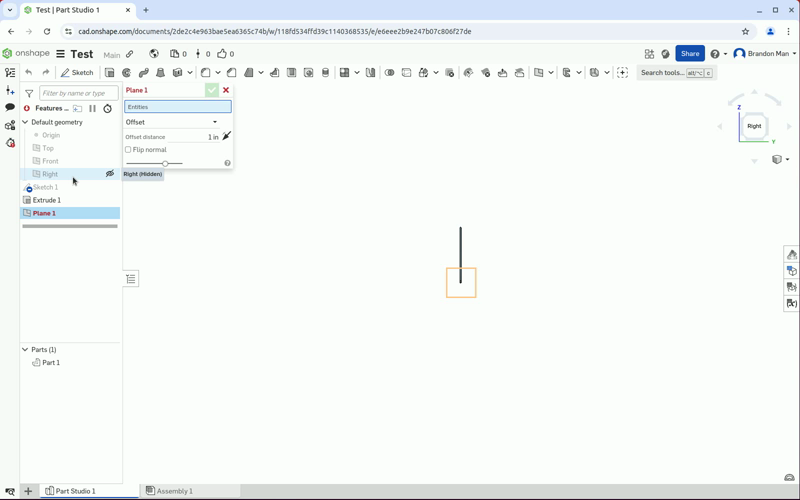
click(73, 176)
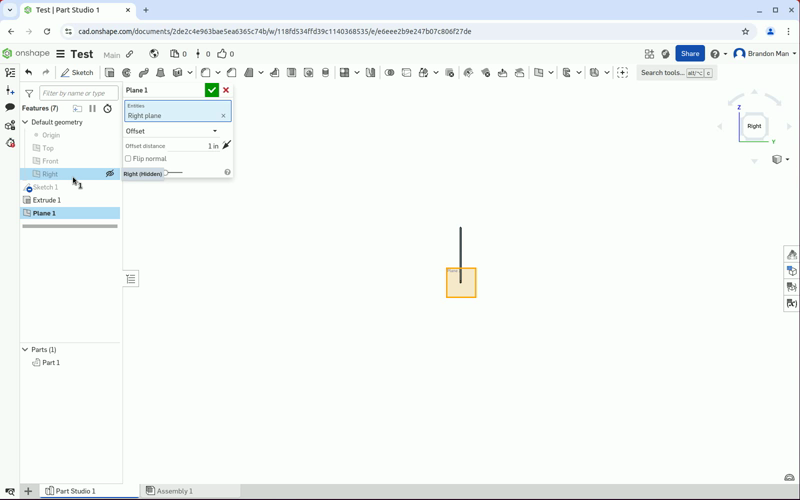
key(tab, 2)
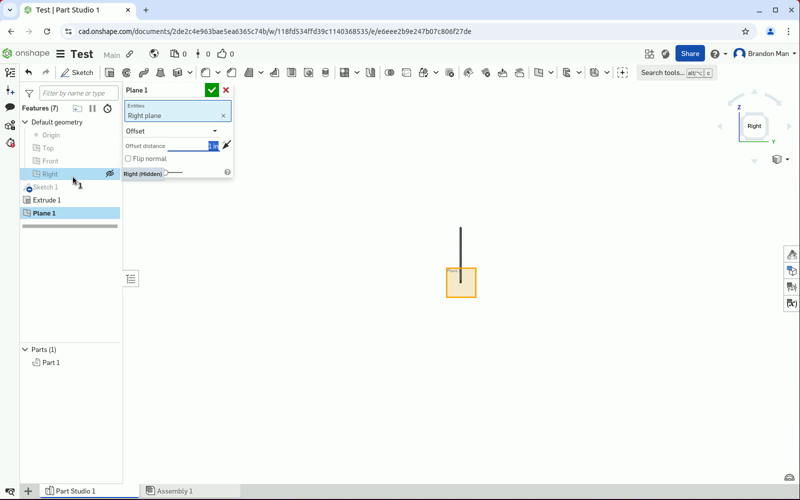
text(23.108)
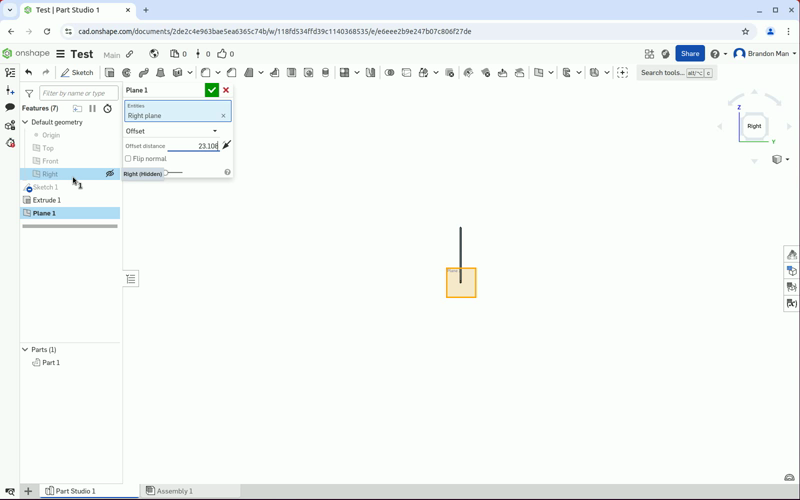
key(enter, 2)
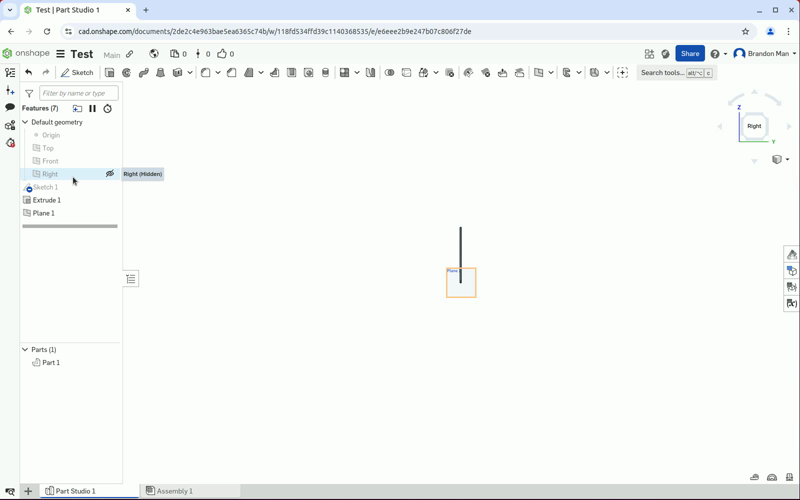
key(shift+s)
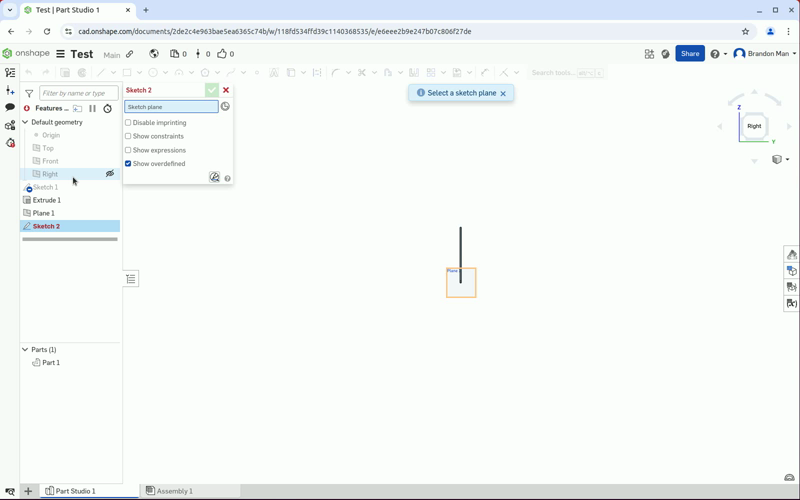
mouse_move(73, 215)
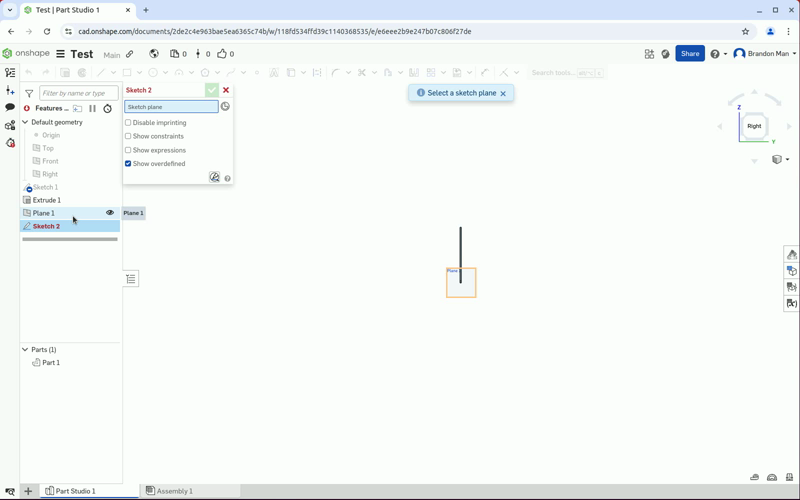
click(73, 215)
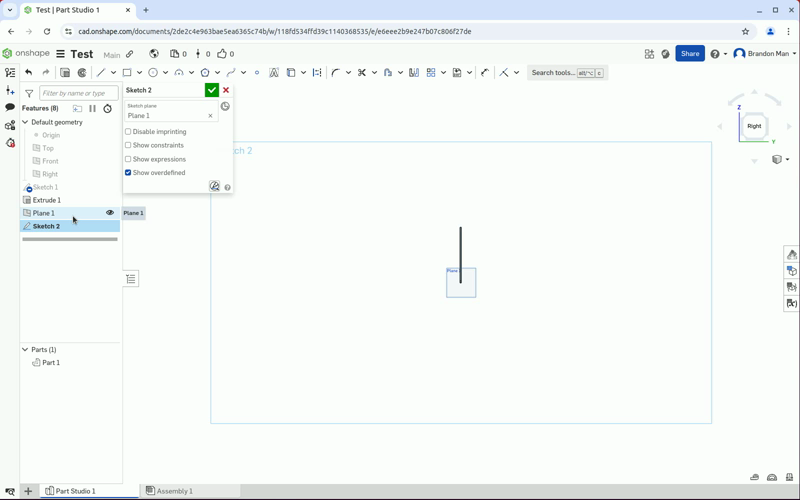
mouse_move(73, 352)
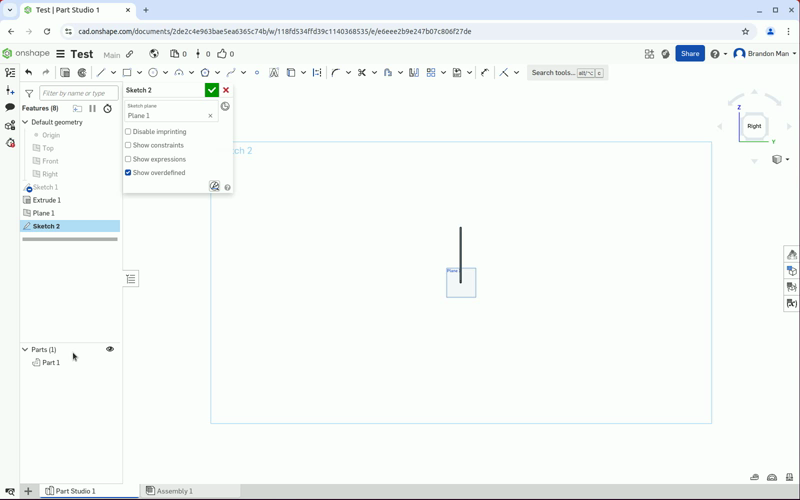
key(y)
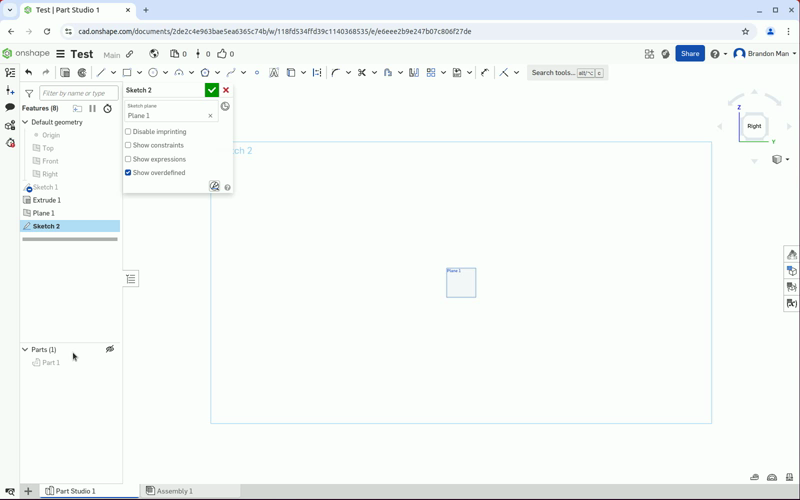
key(l)
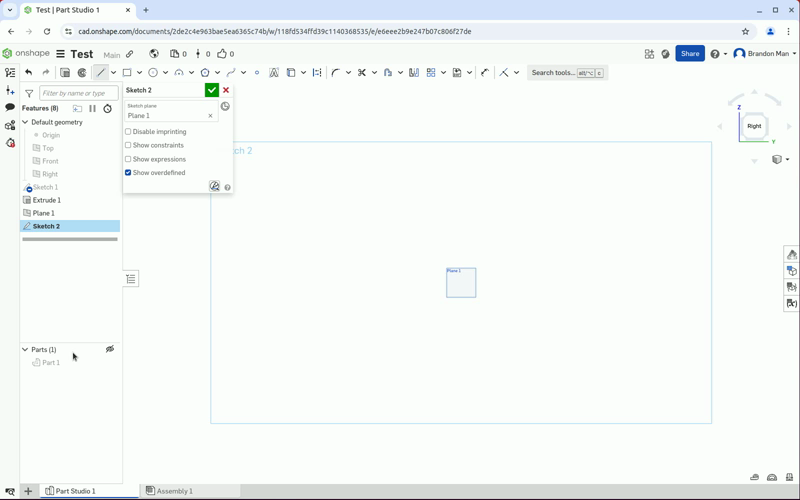
key_down(shift)
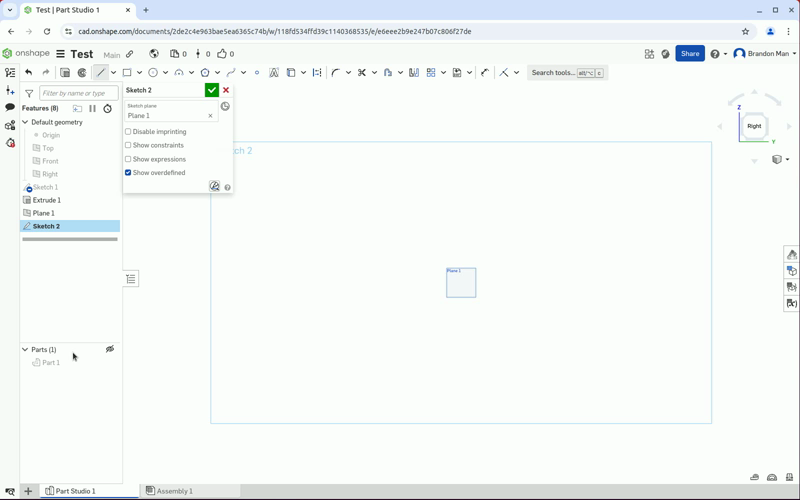
mouse_move(459, 226)
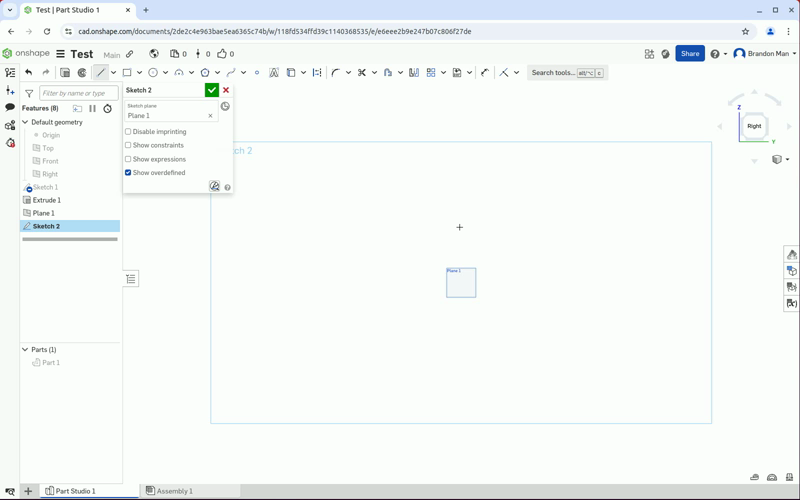
click(459, 226)
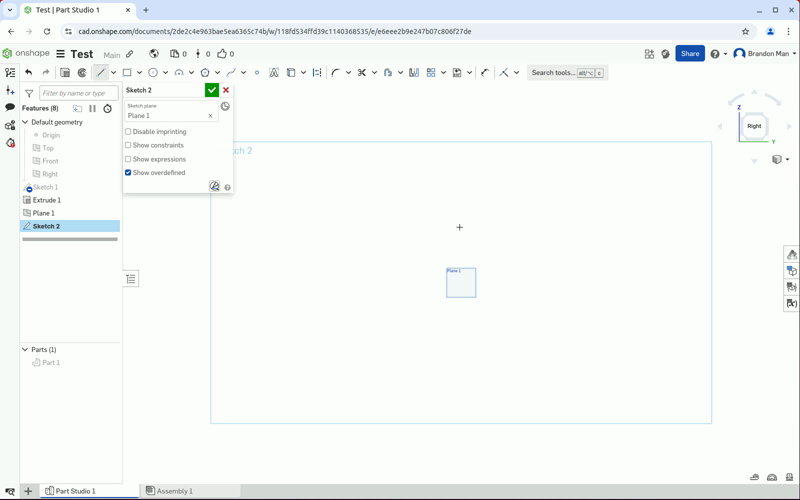
key_up(shift)
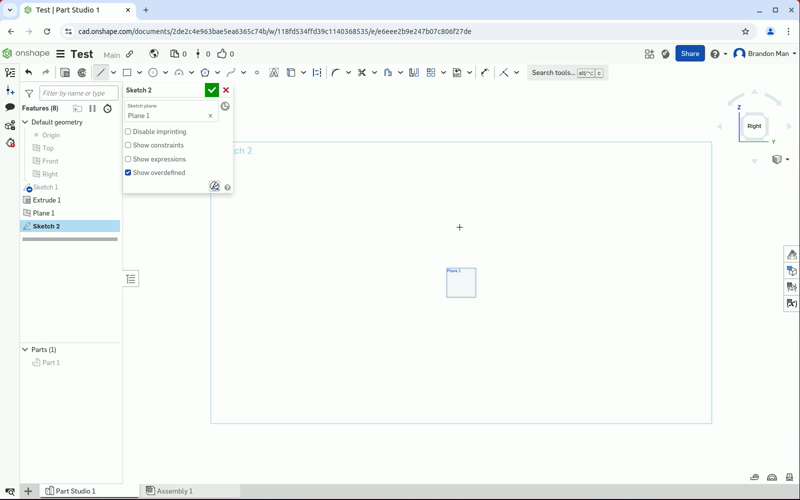
key_down(shift)
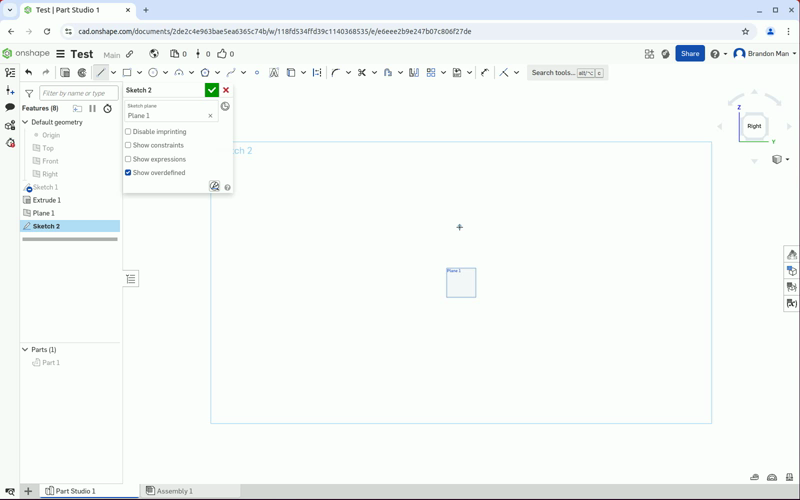
mouse_move(489, 226)
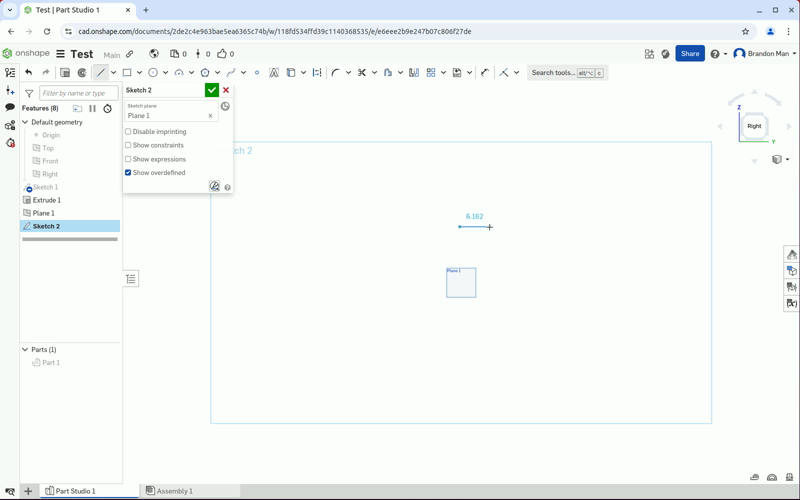
mouse_move(461, 226)
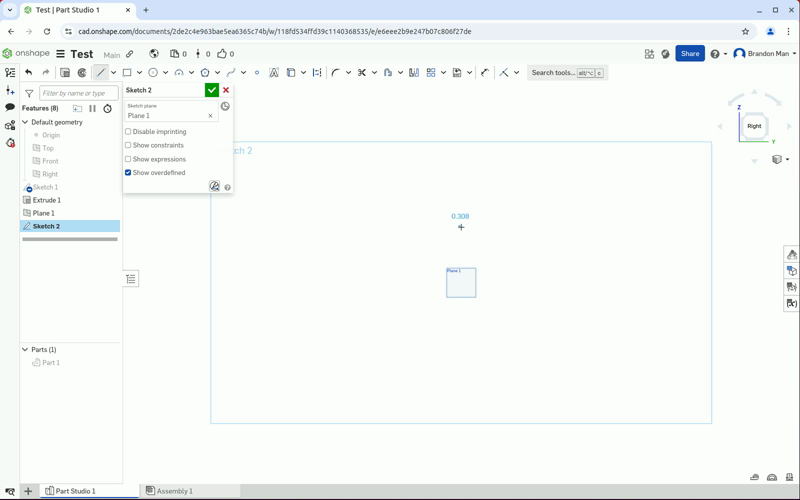
scroll(6)
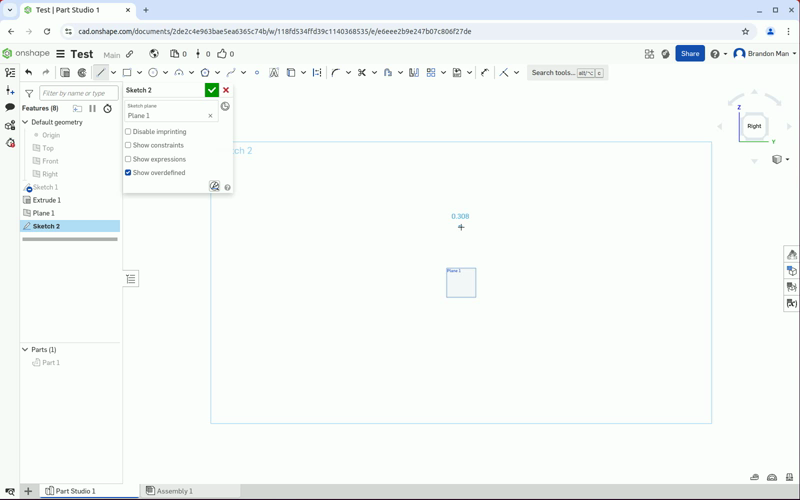
scroll(6)
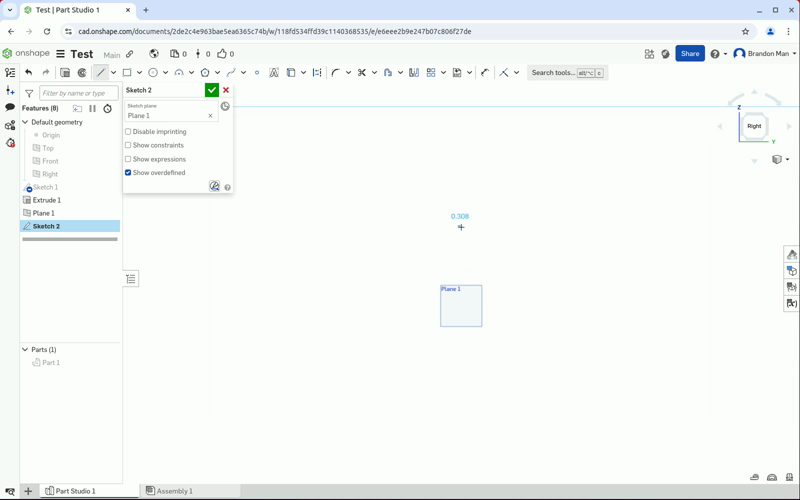
scroll(6)
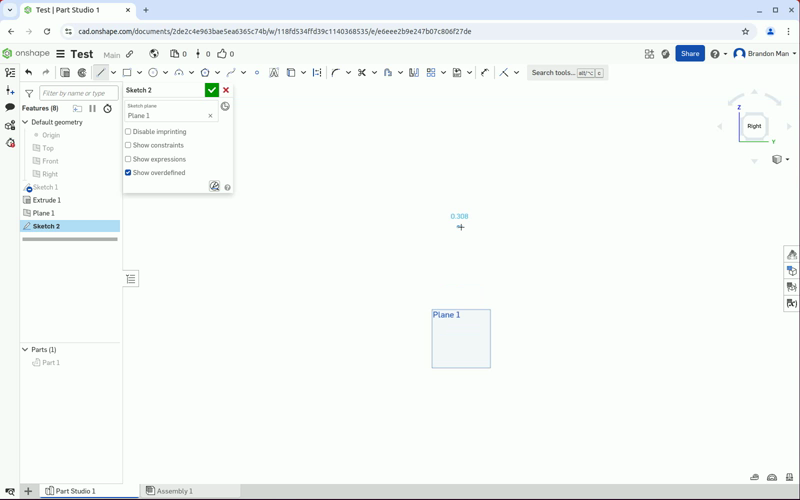
scroll(6)
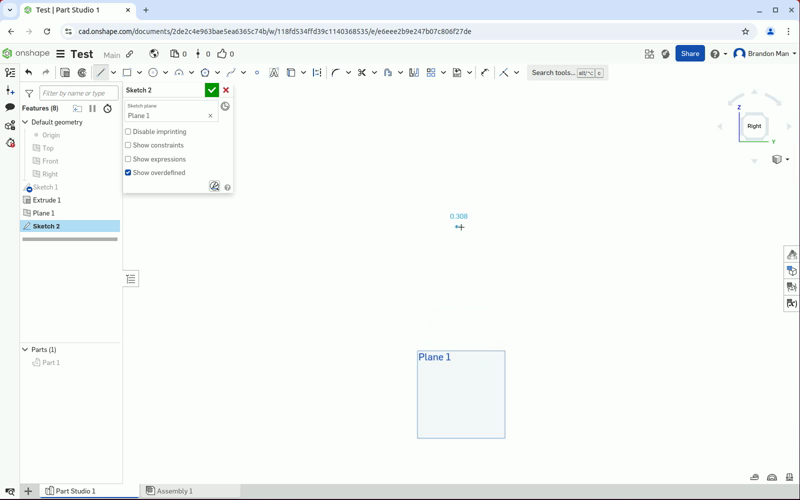
scroll(6)
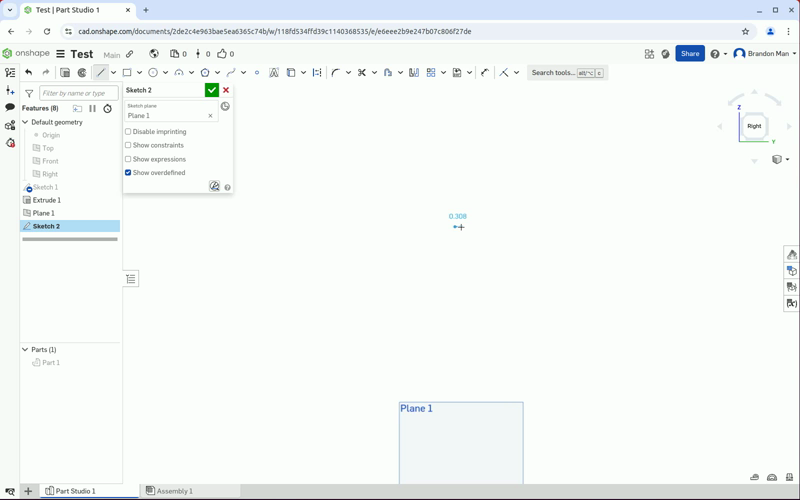
scroll(6)
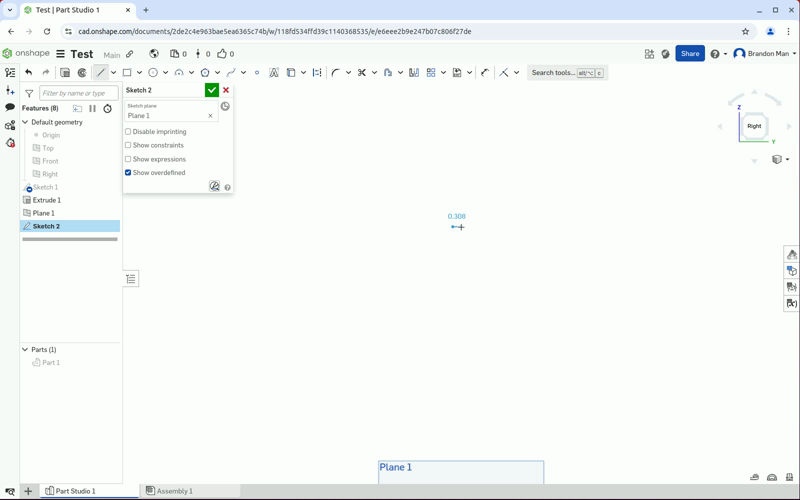
scroll(6)
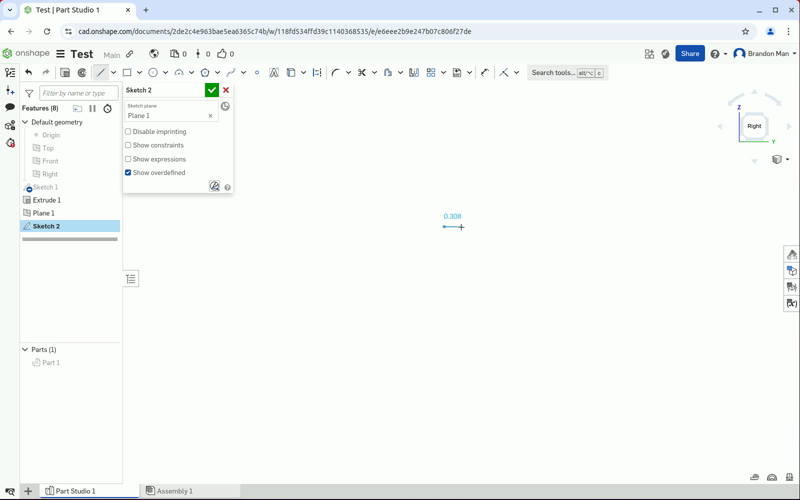
click(461, 226)
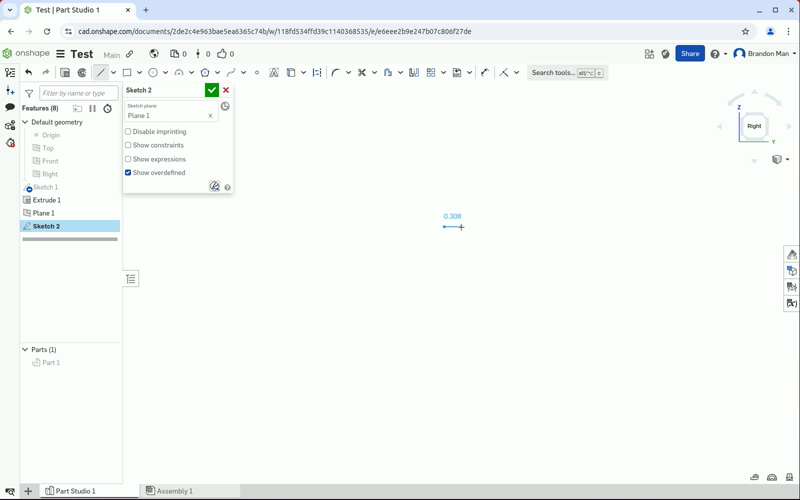
scroll(-6)
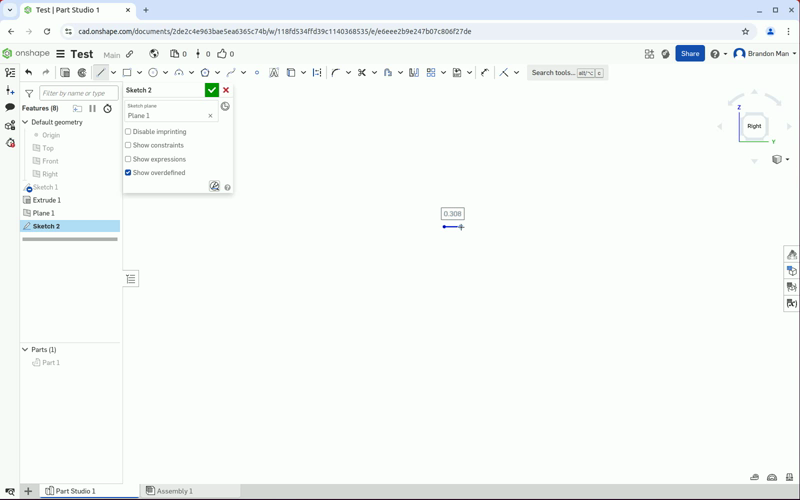
scroll(-6)
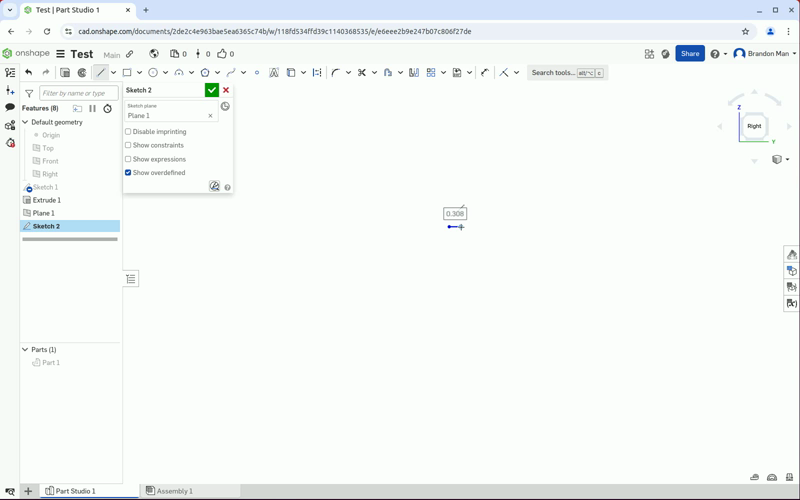
scroll(-6)
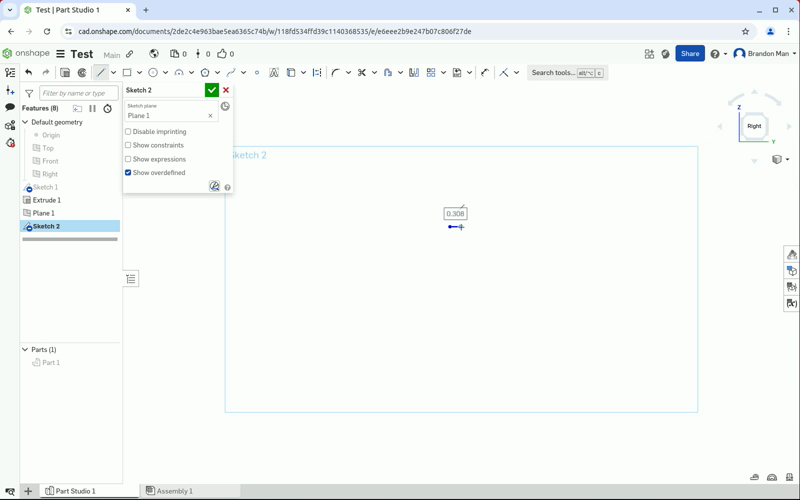
scroll(-6)
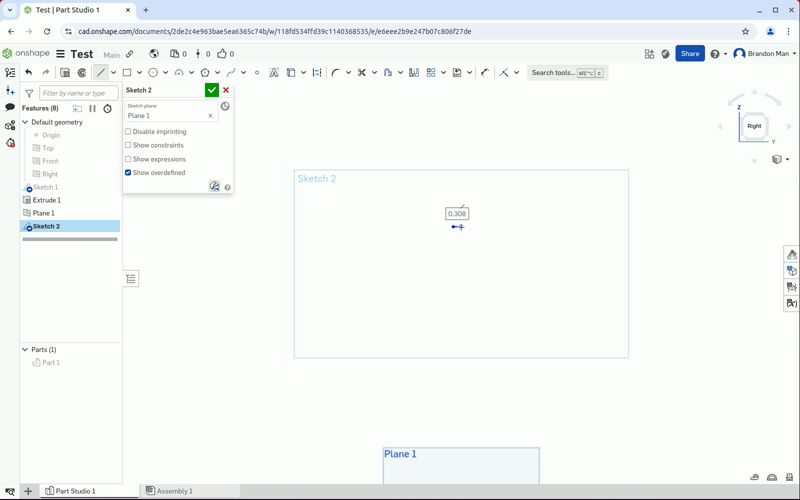
scroll(-6)
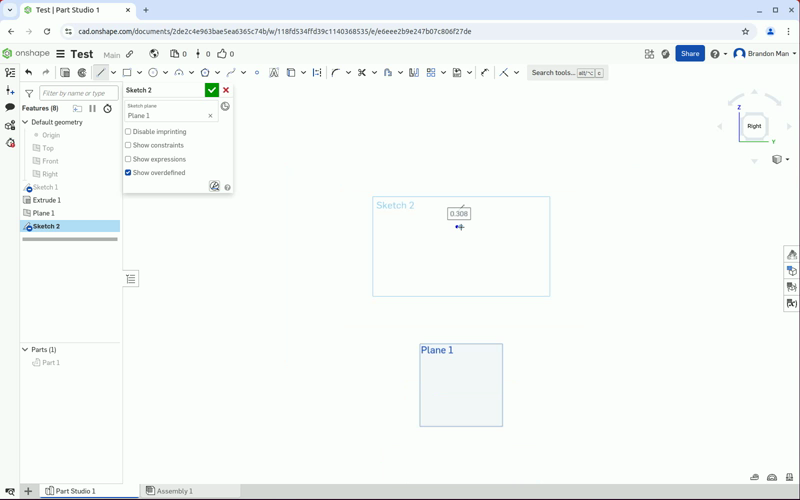
scroll(-6)
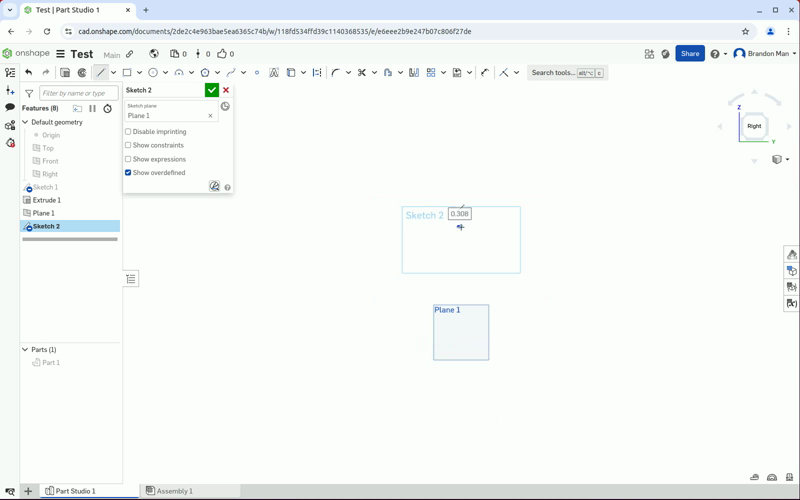
scroll(-6)
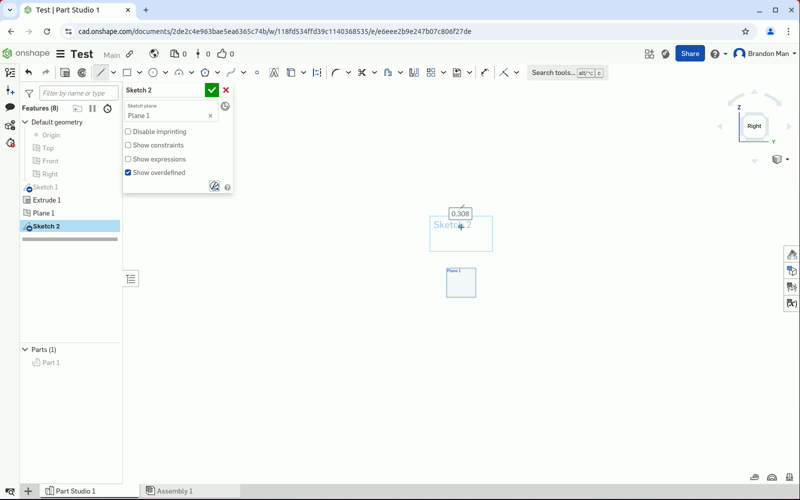
key_up(shift)
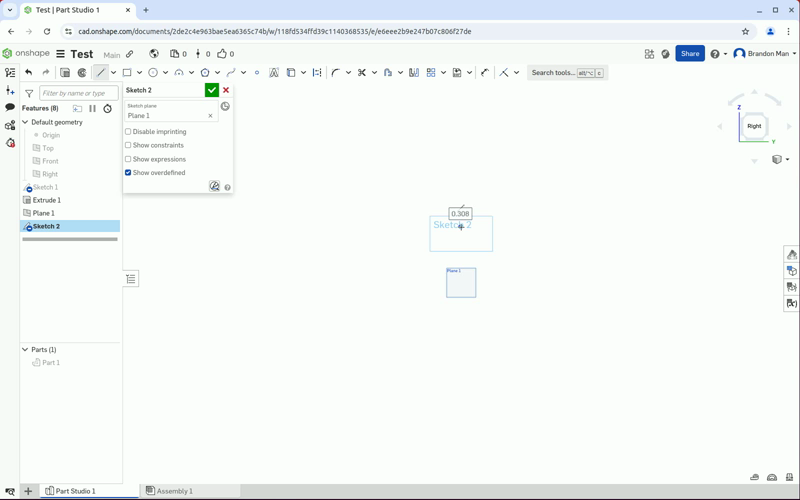
key(esc)
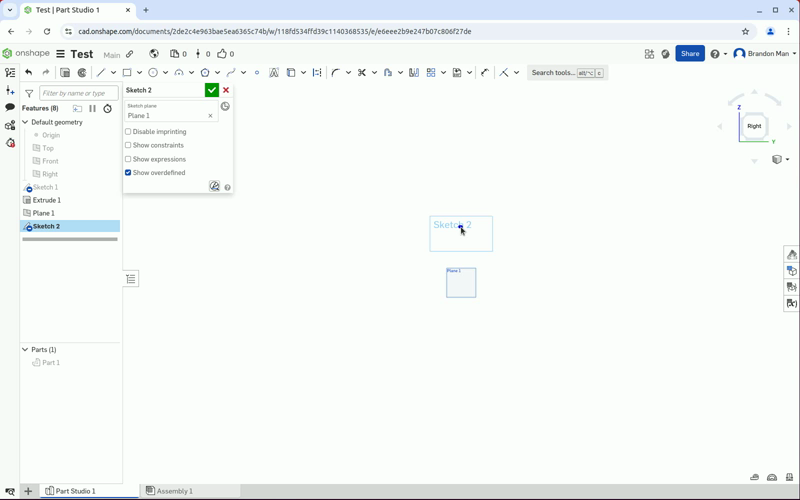
key(a)
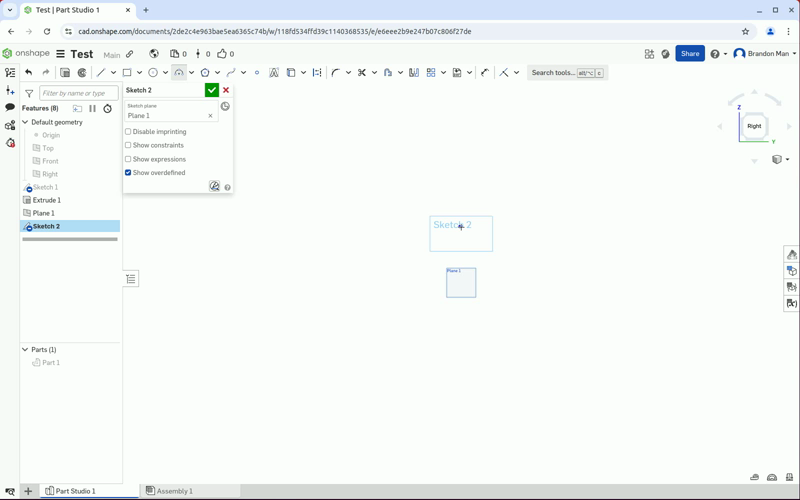
mouse_move(461, 226)
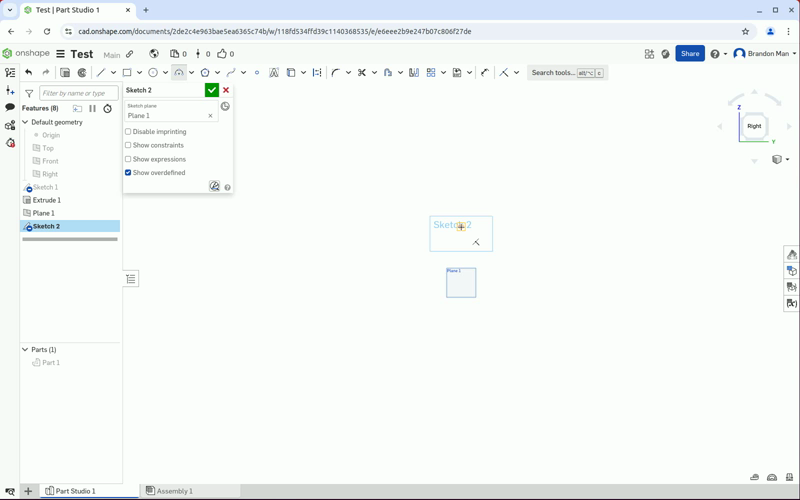
scroll(6)
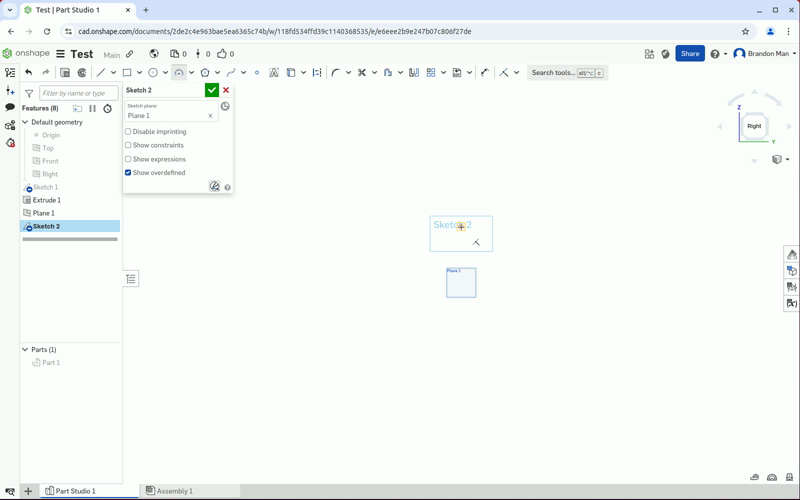
scroll(6)
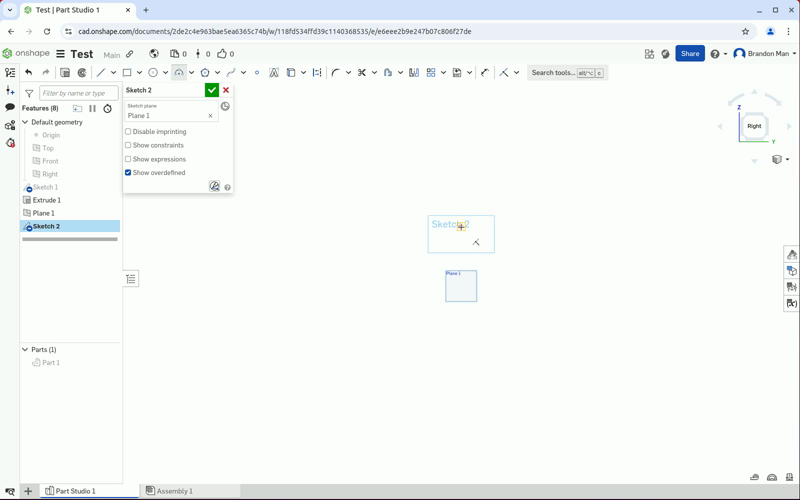
scroll(6)
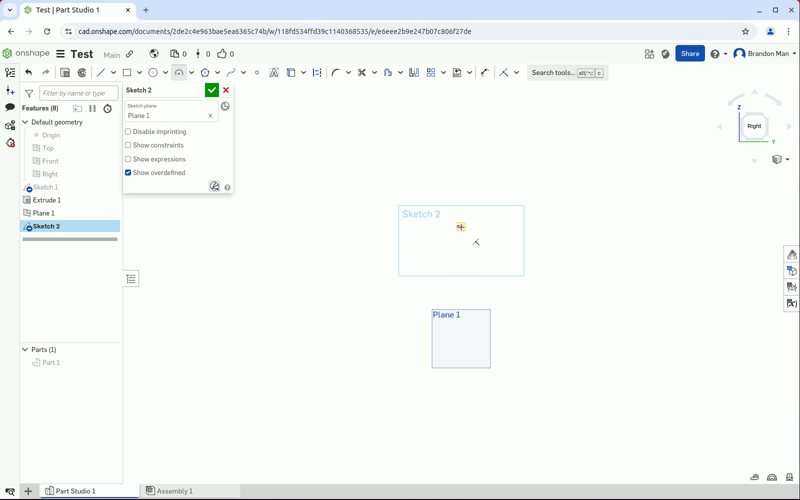
scroll(6)
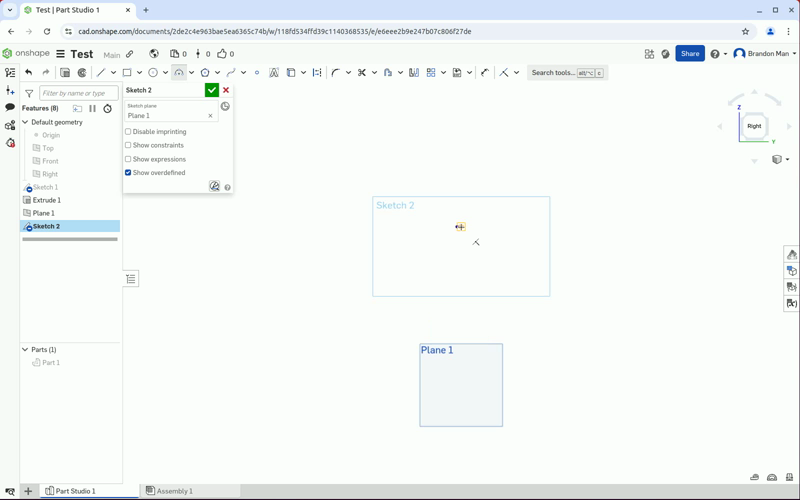
scroll(6)
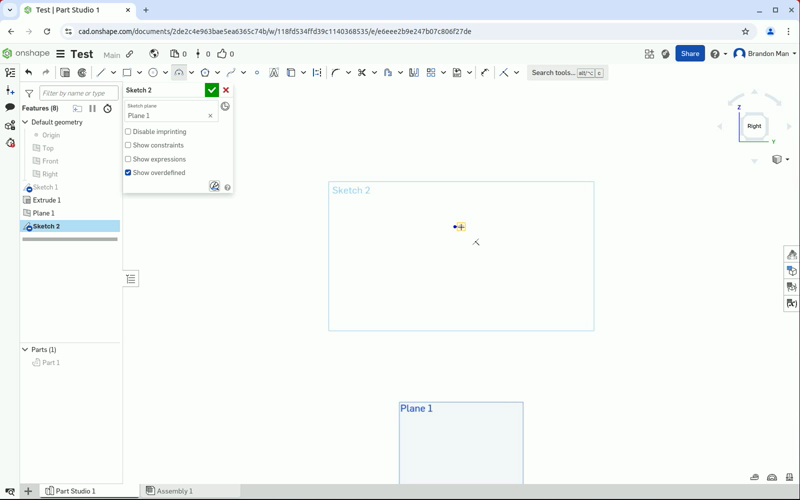
scroll(6)
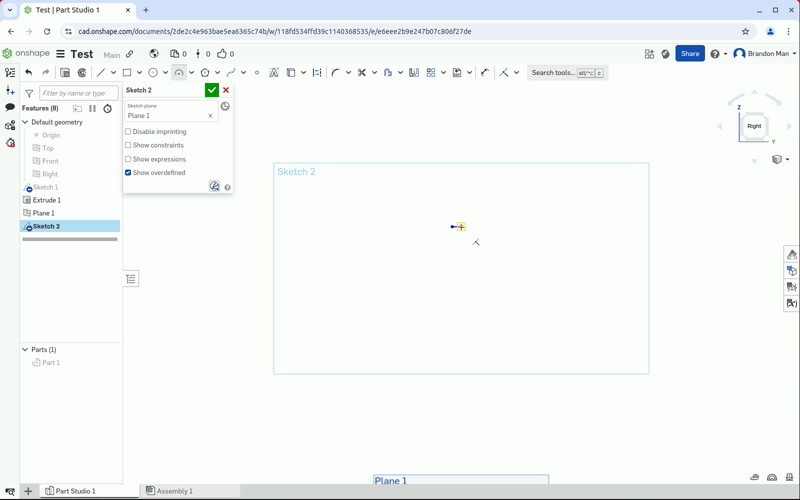
scroll(6)
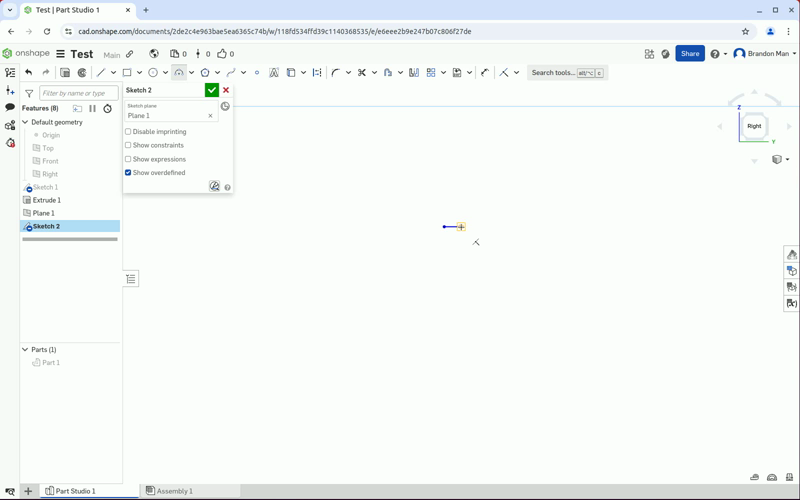
click(461, 226)
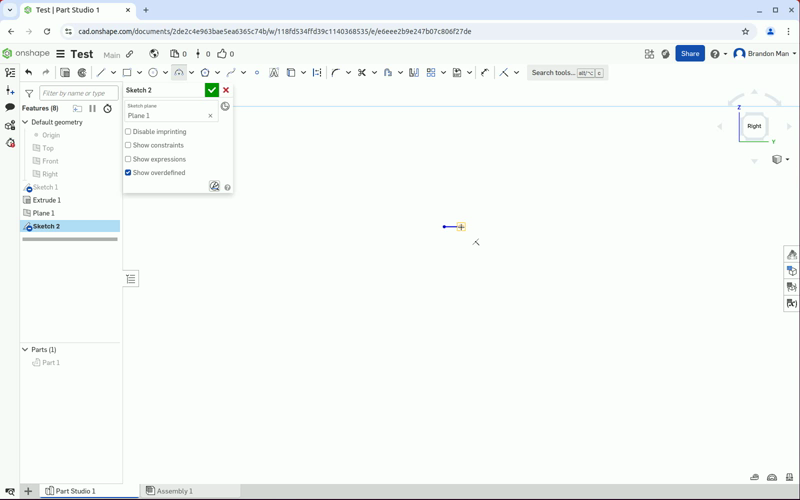
scroll(-6)
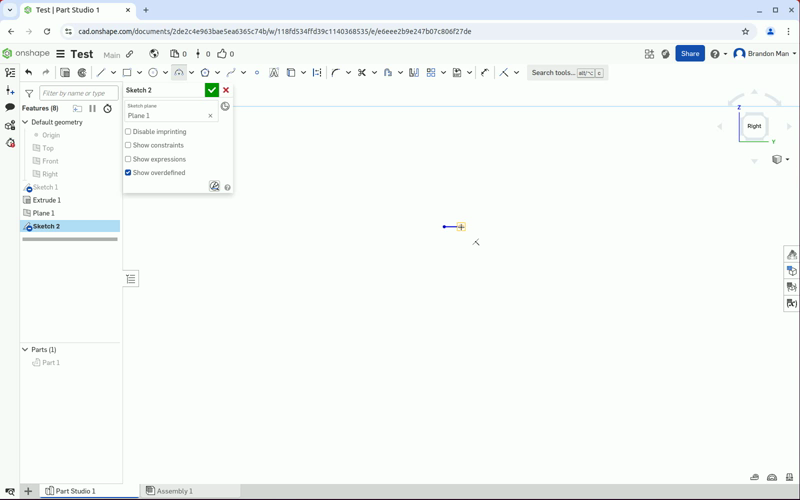
scroll(-6)
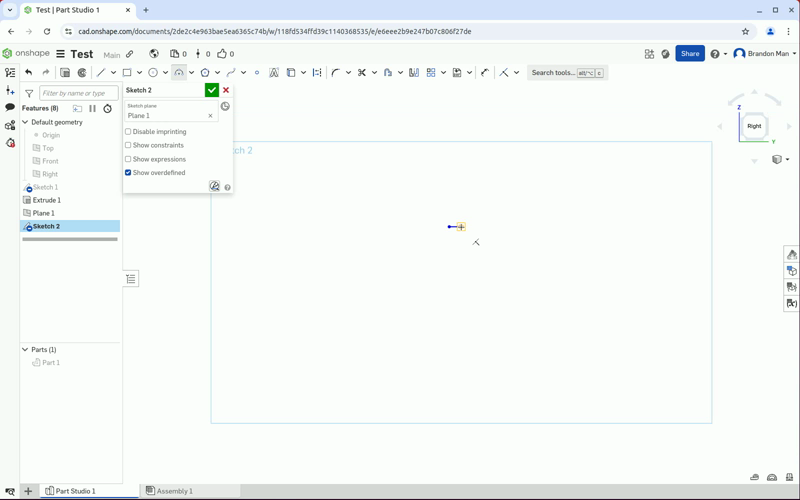
scroll(-6)
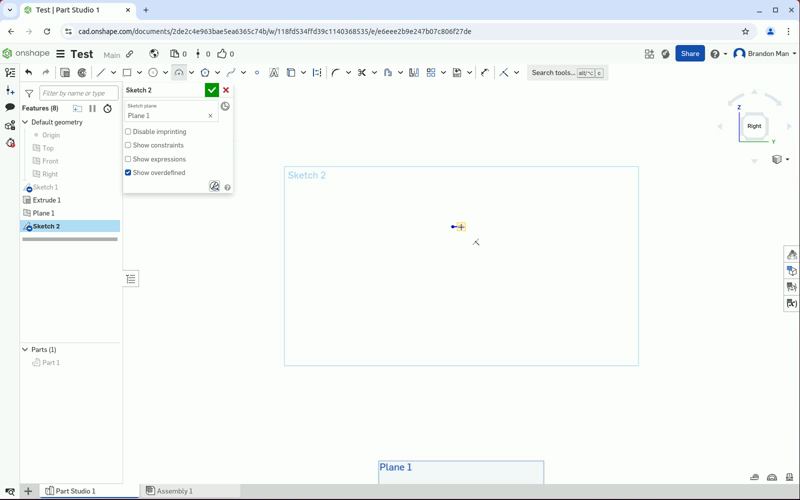
scroll(-6)
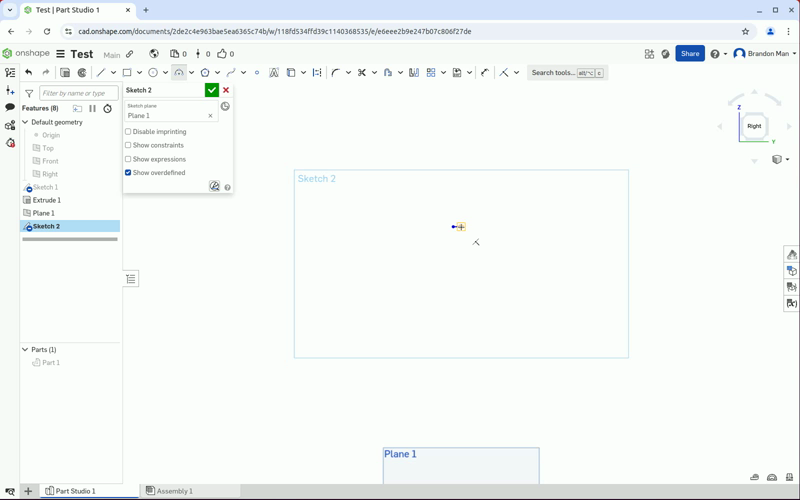
scroll(-6)
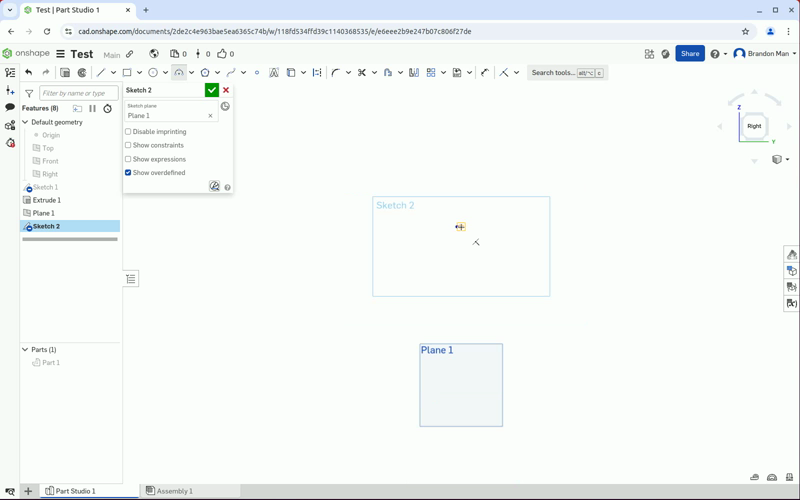
scroll(-6)
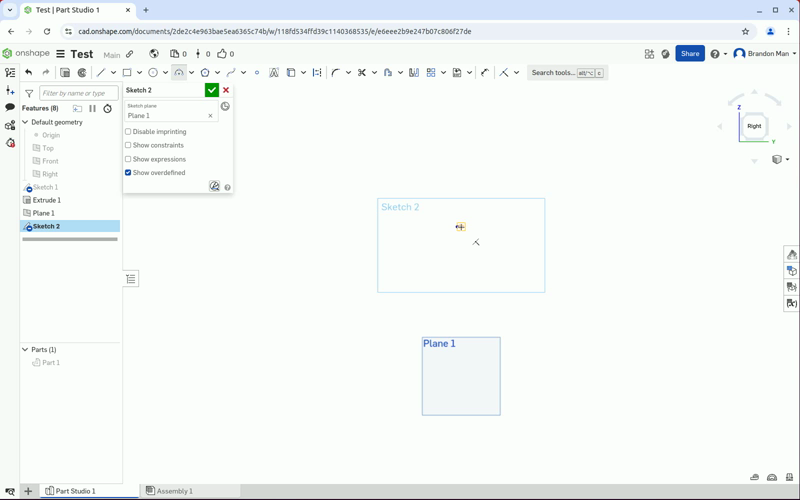
scroll(-6)
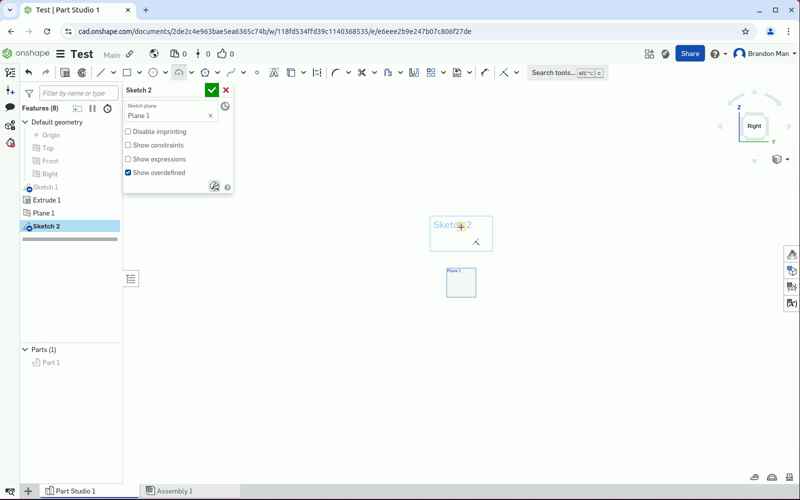
key_down(shift)
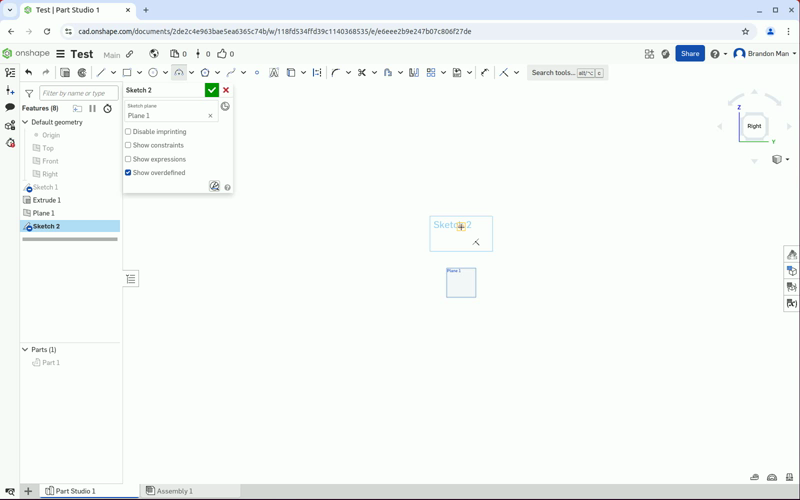
mouse_move(465, 226)
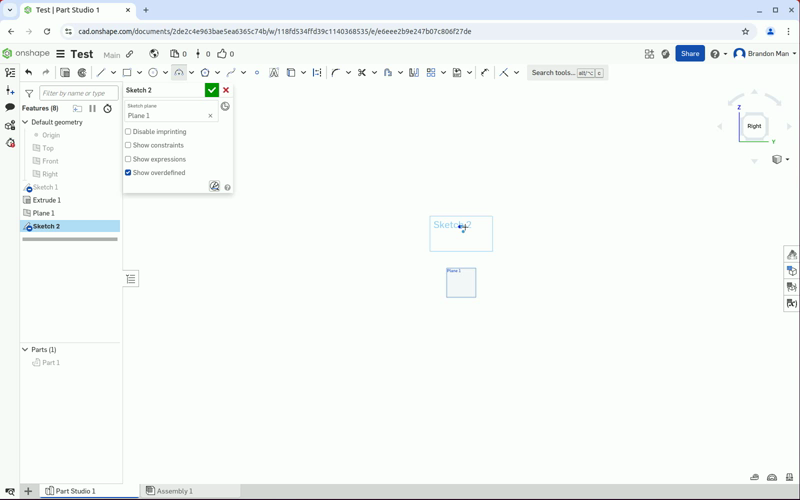
scroll(6)
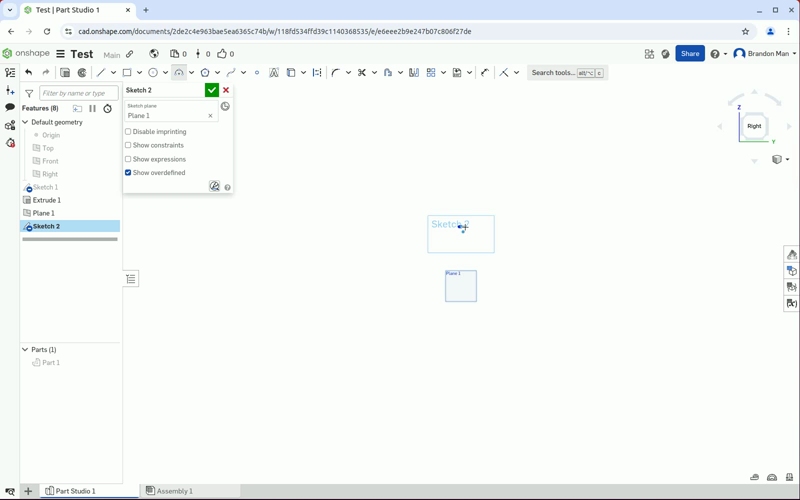
scroll(6)
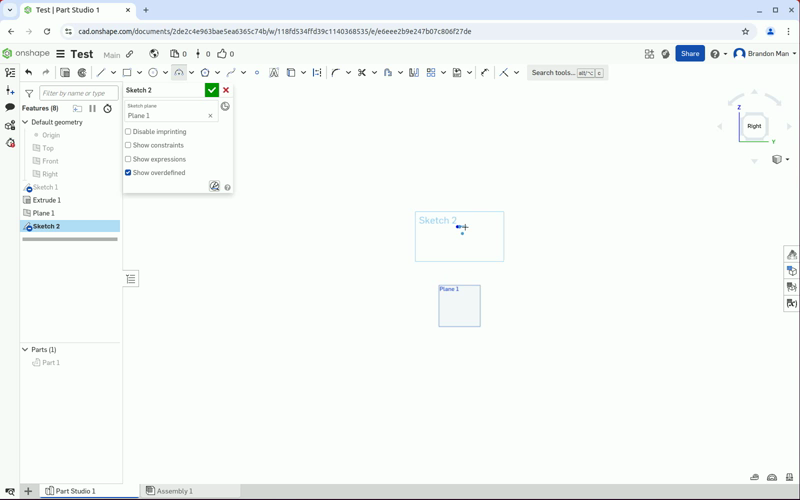
scroll(6)
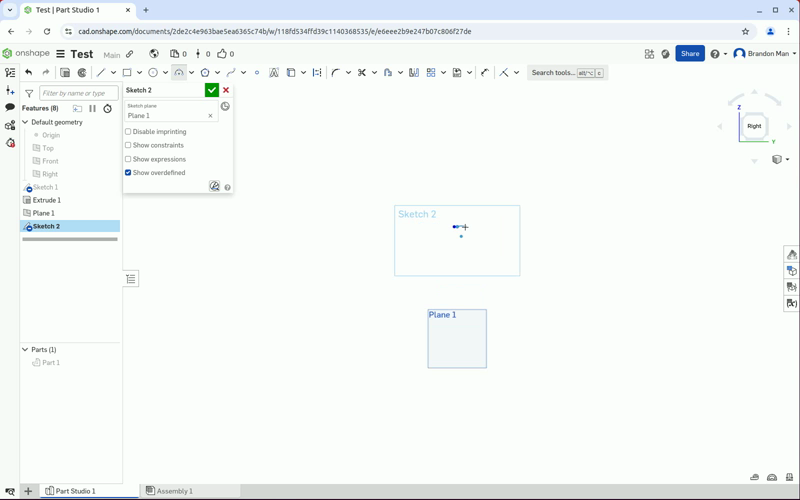
scroll(6)
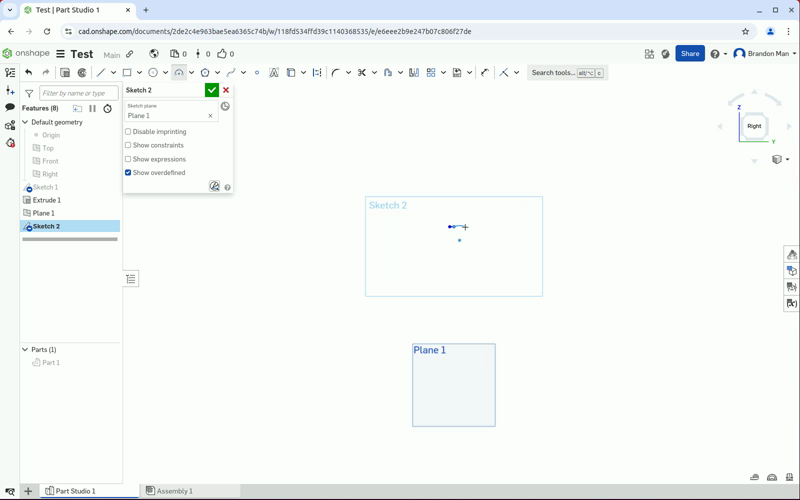
scroll(6)
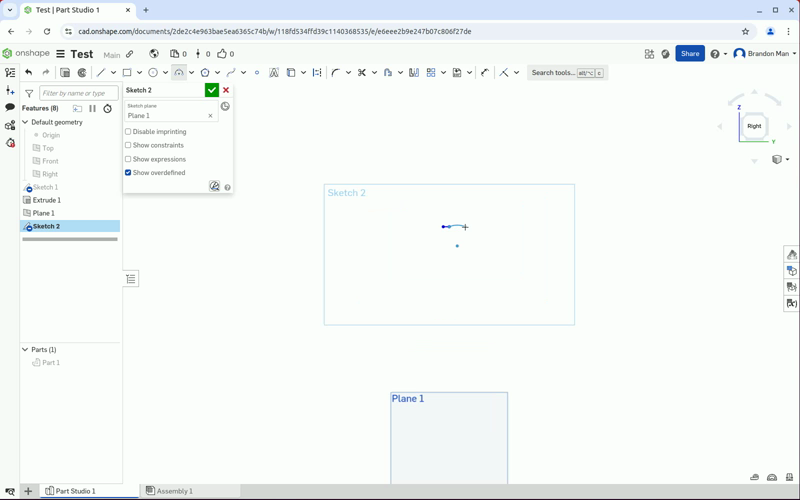
scroll(6)
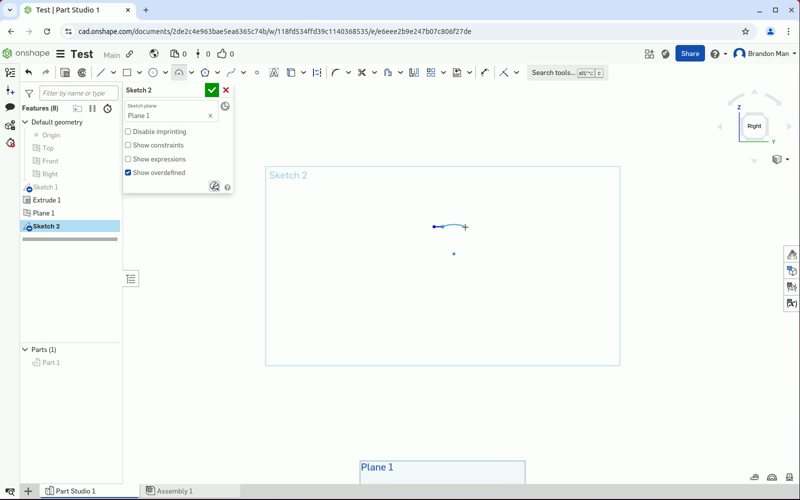
scroll(6)
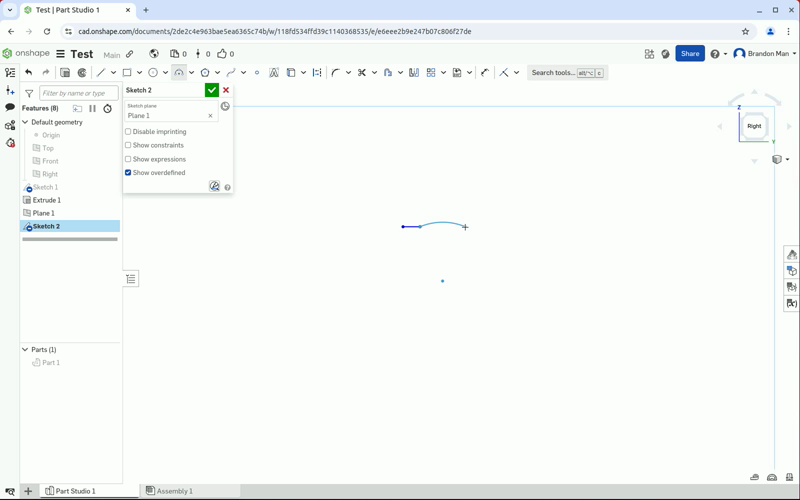
click(465, 226)
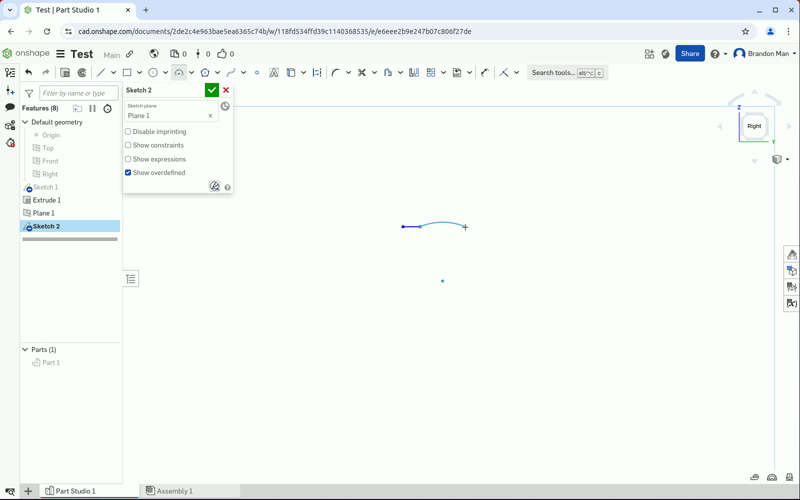
scroll(-6)
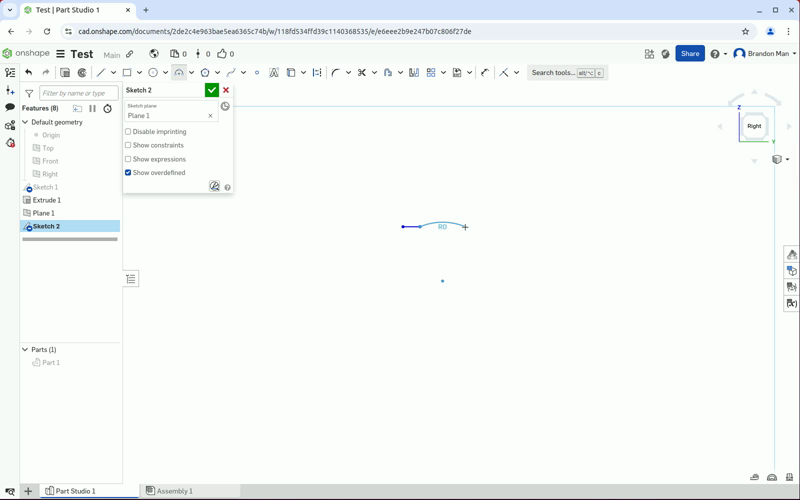
scroll(-6)
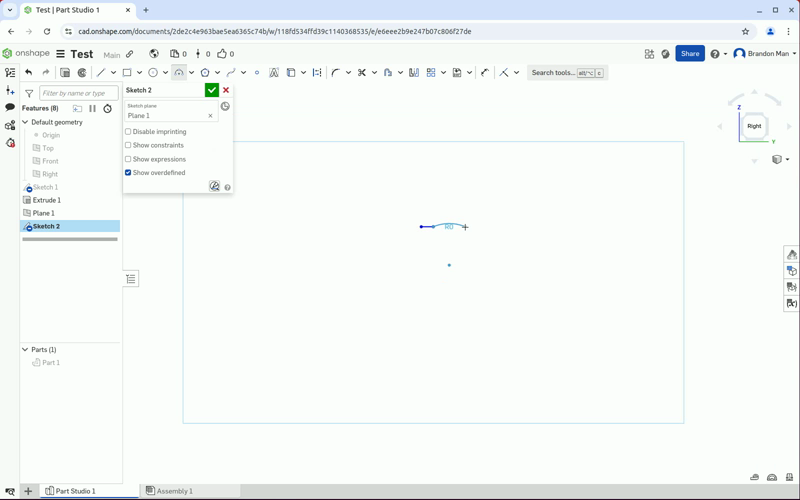
scroll(-6)
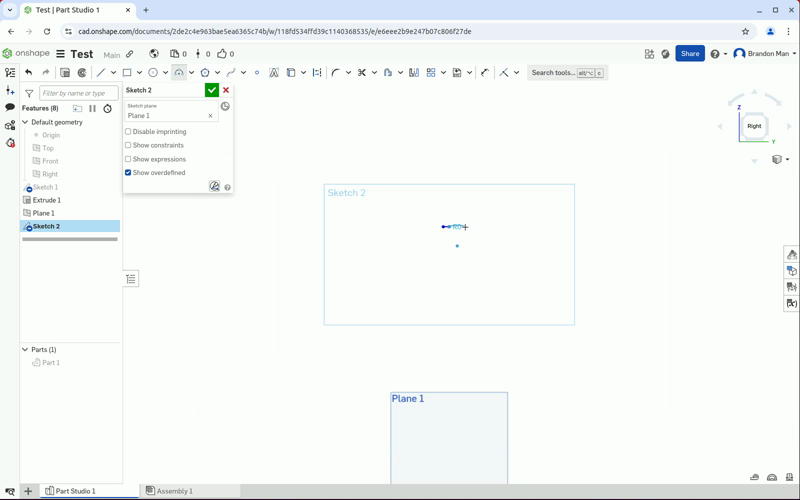
scroll(-6)
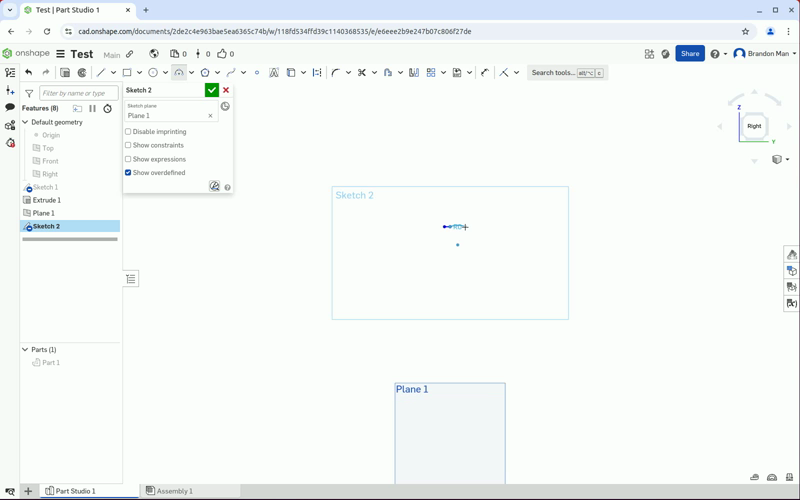
scroll(-6)
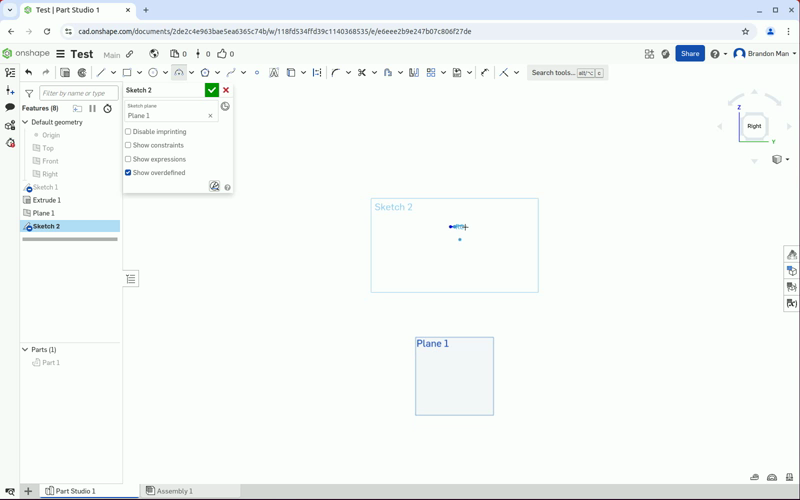
scroll(-6)
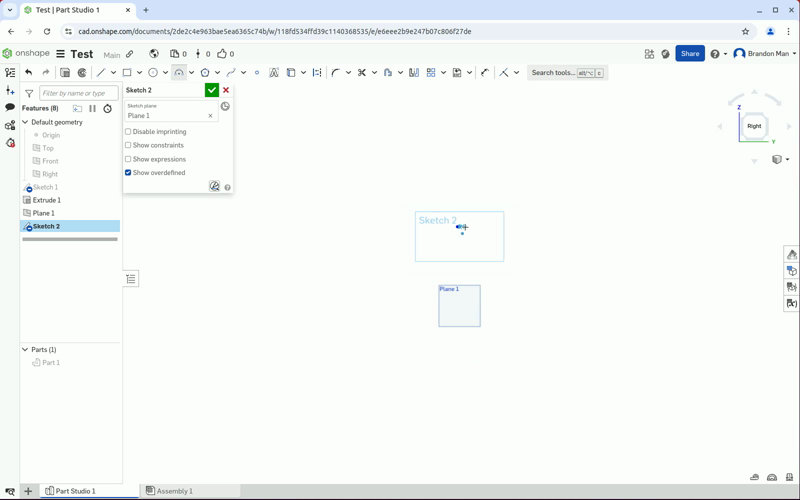
scroll(-6)
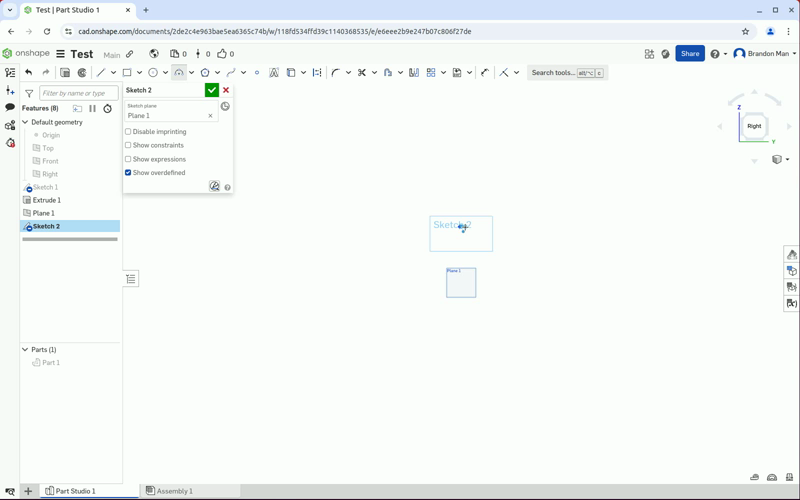
mouse_move(463, 224)
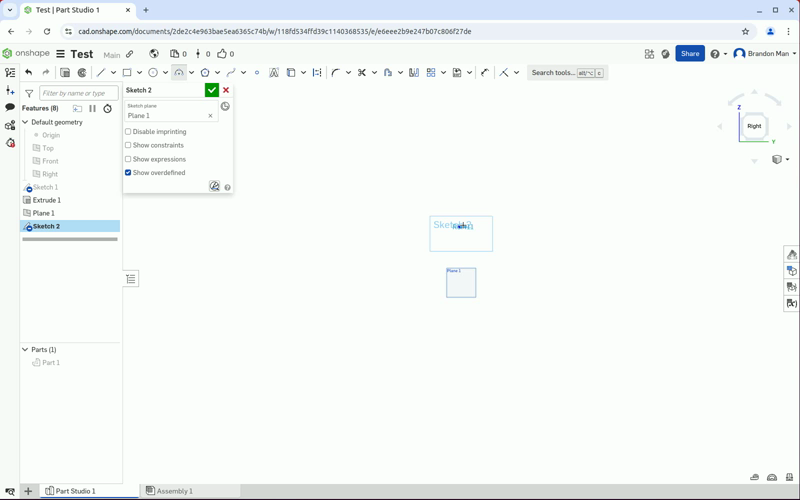
scroll(6)
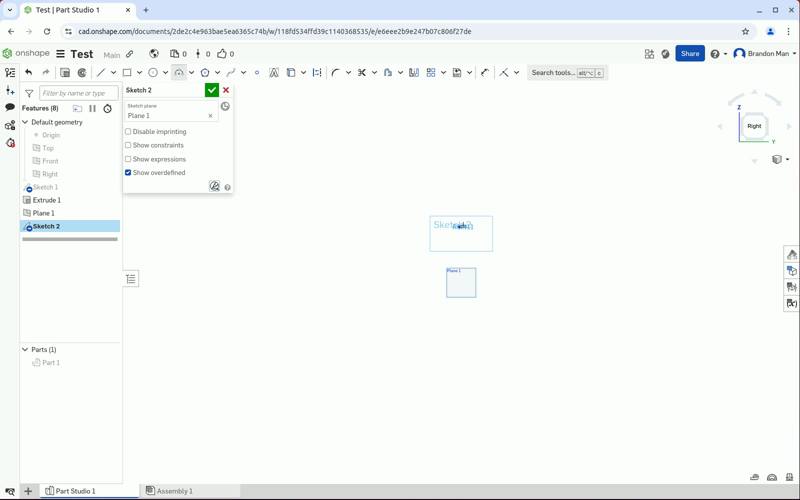
scroll(6)
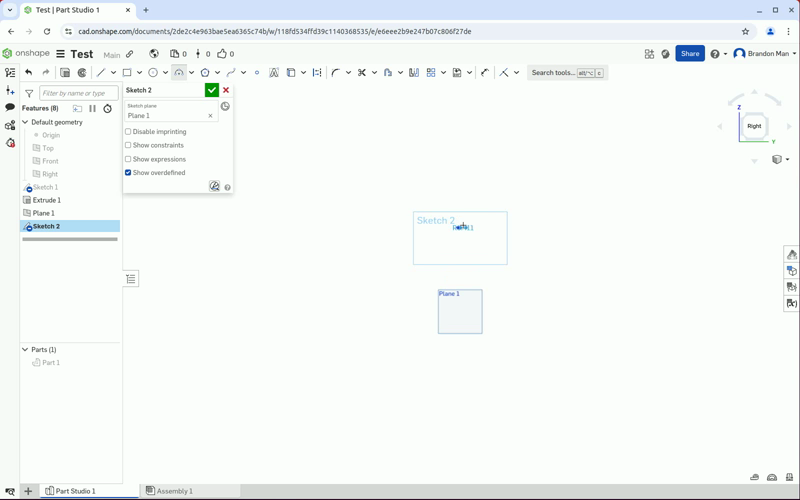
scroll(6)
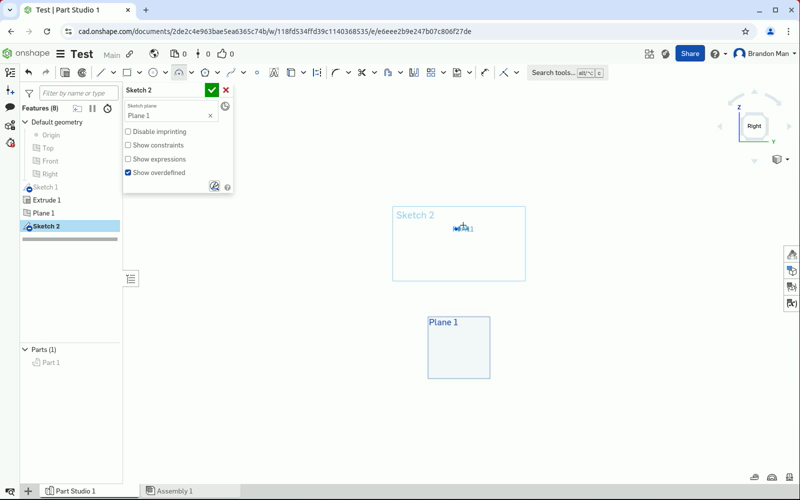
scroll(6)
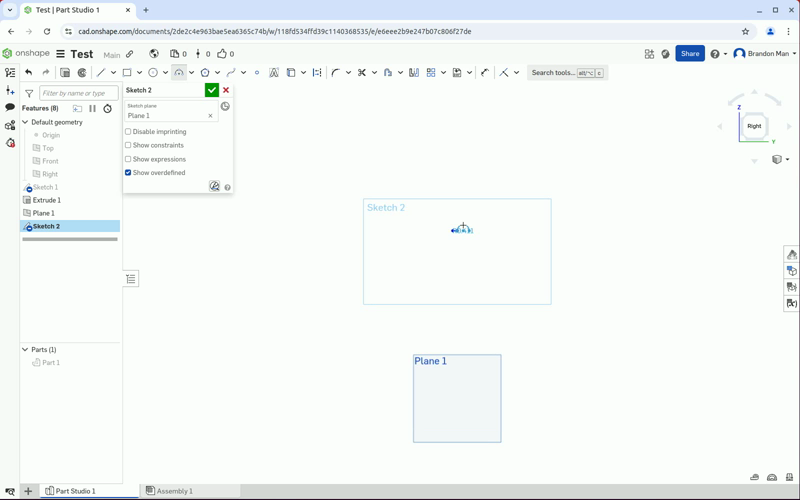
scroll(6)
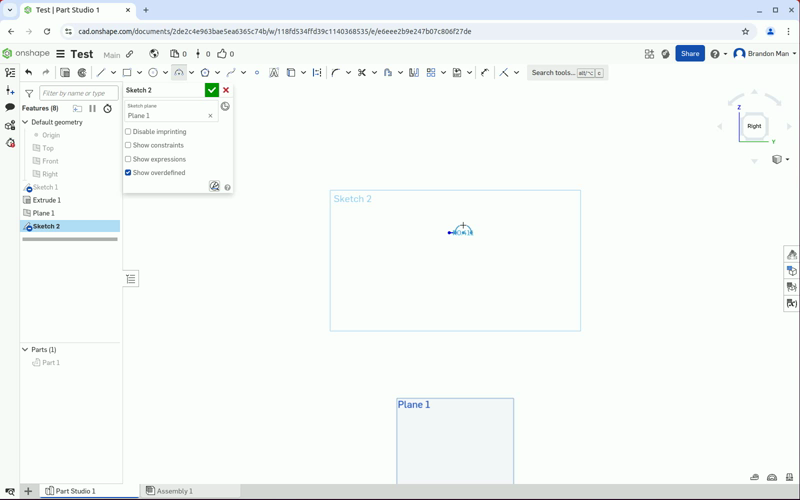
scroll(6)
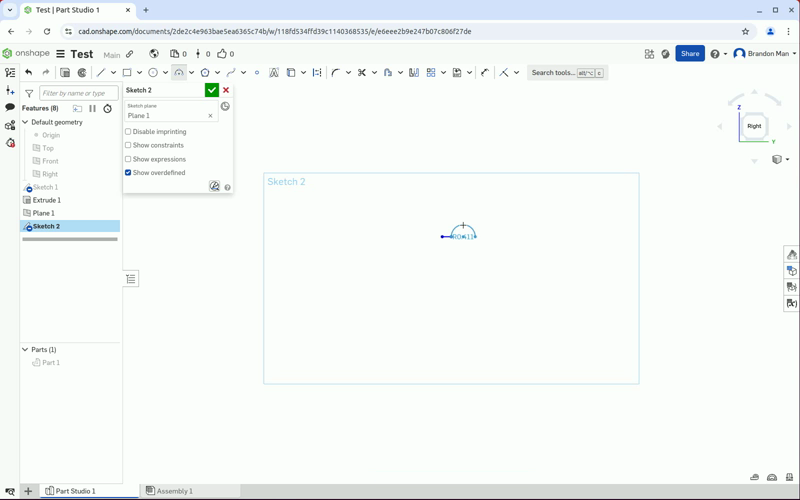
scroll(6)
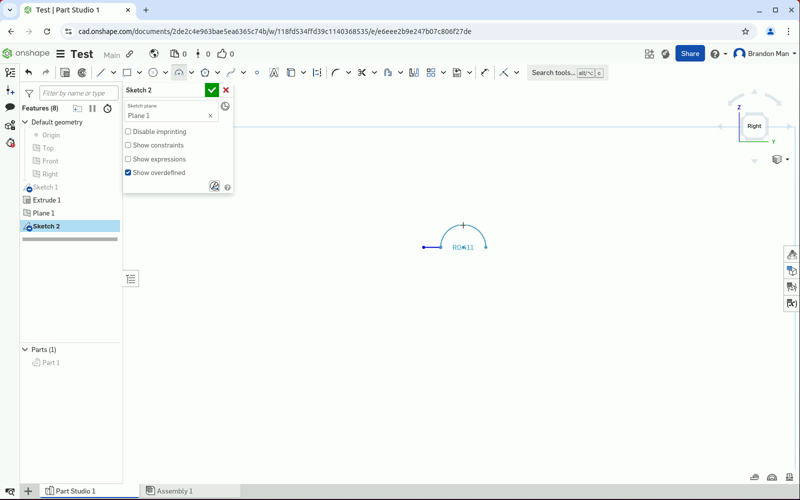
click(463, 224)
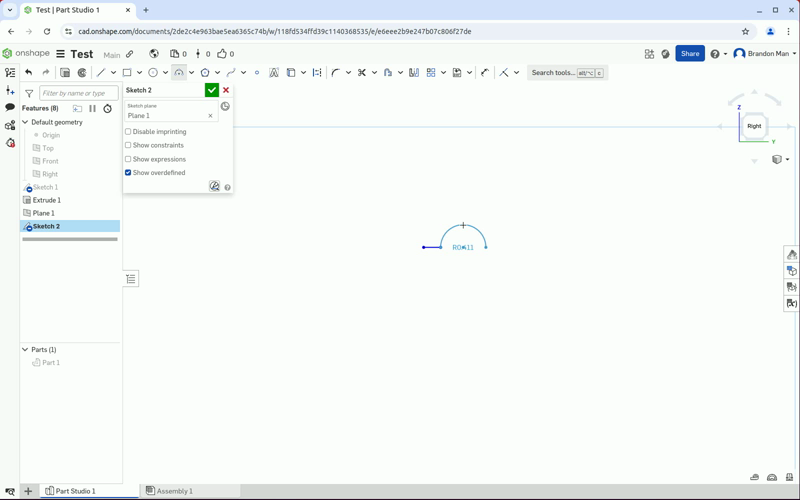
scroll(-6)
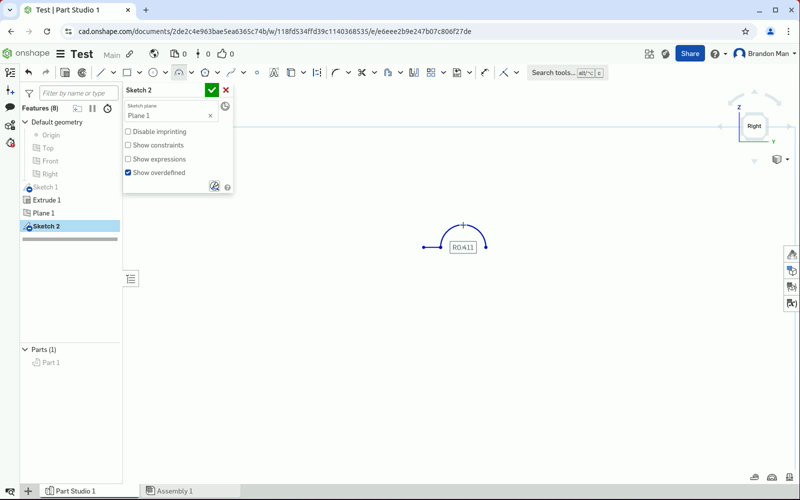
scroll(-6)
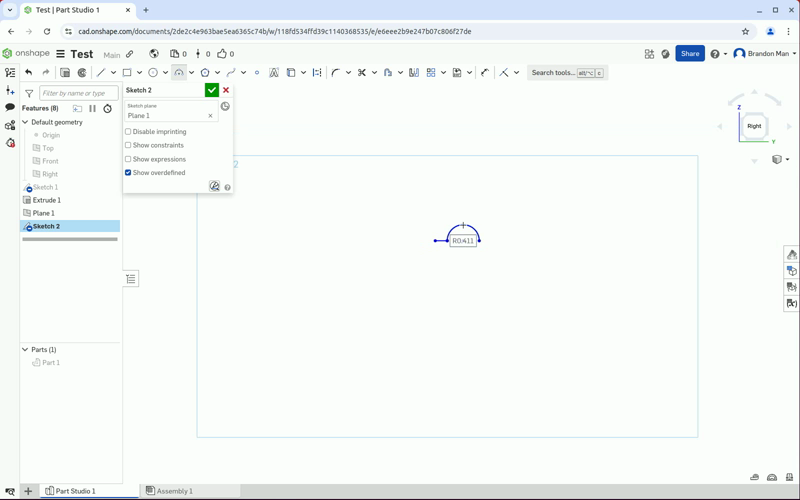
scroll(-6)
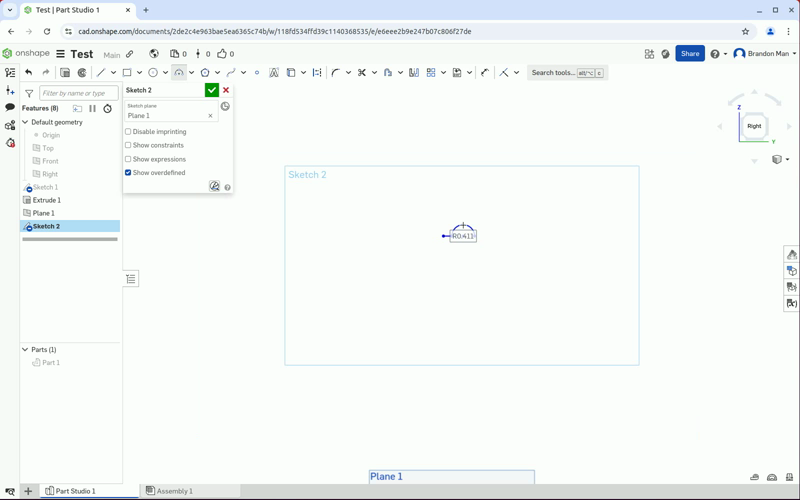
scroll(-6)
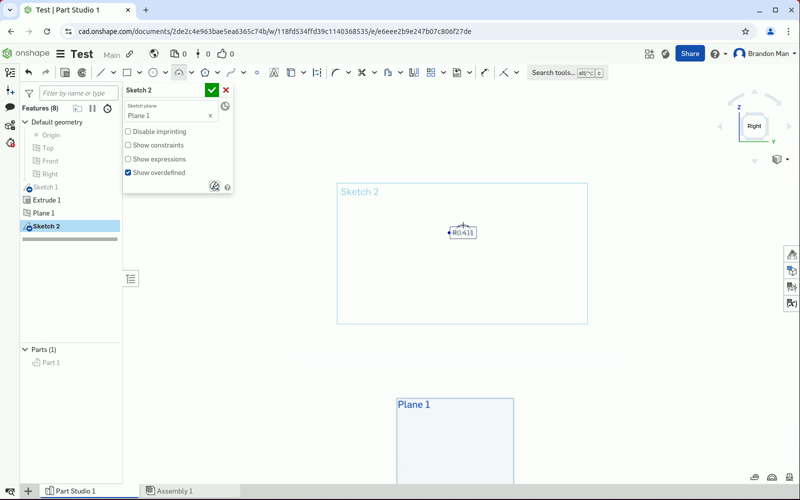
scroll(-6)
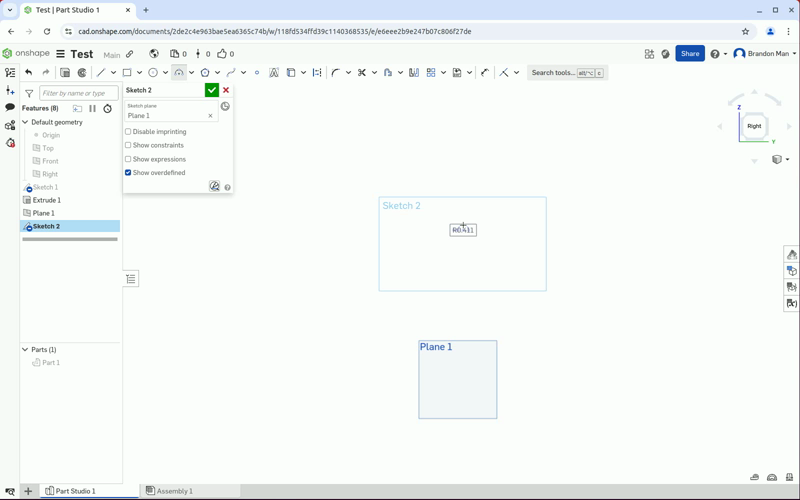
scroll(-6)
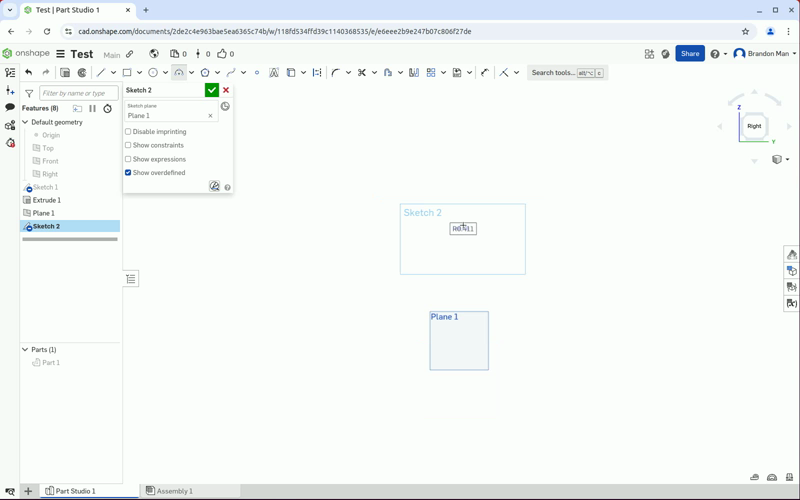
scroll(-6)
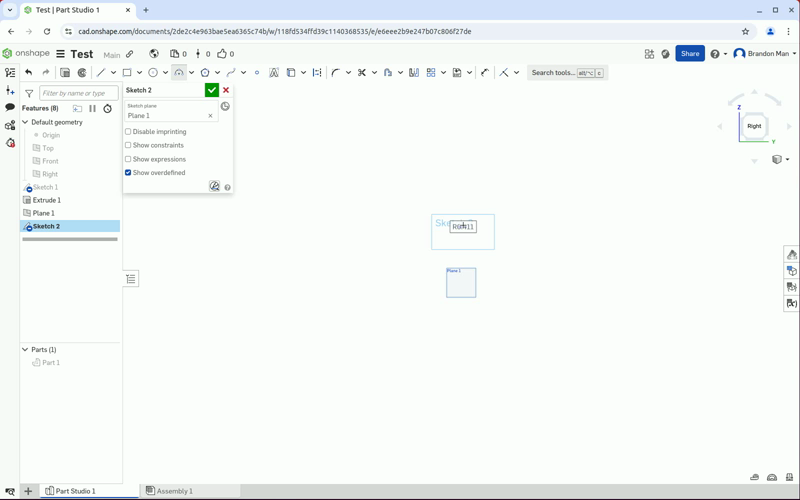
key_up(shift)
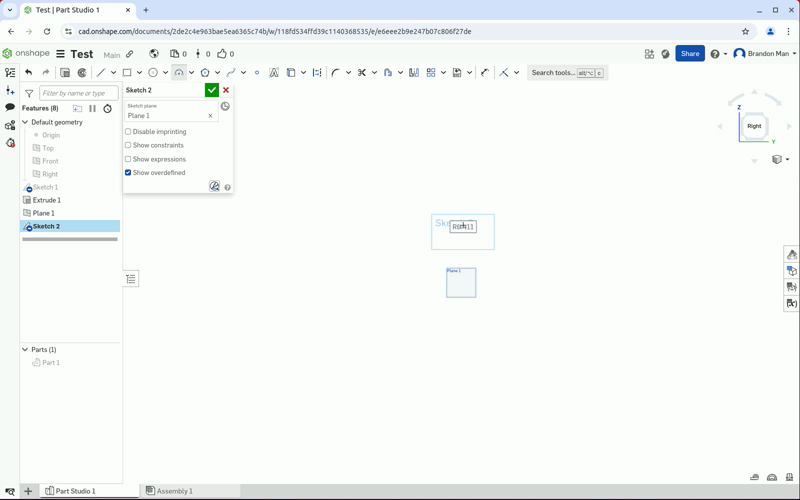
key(esc)
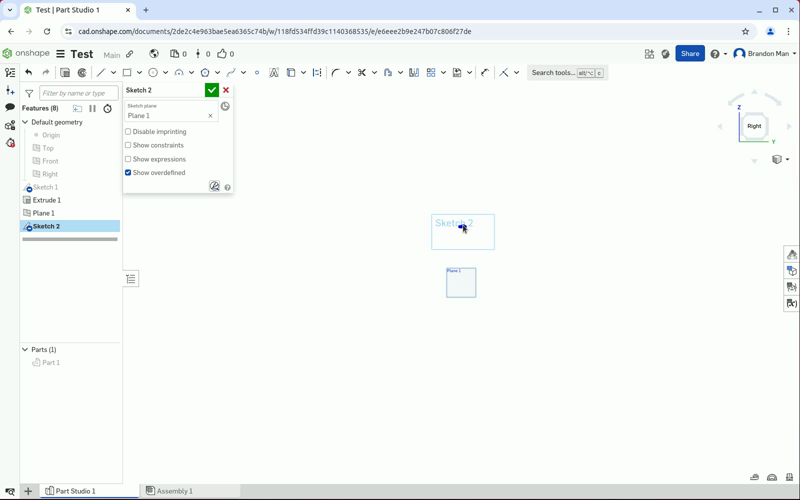
key(l)
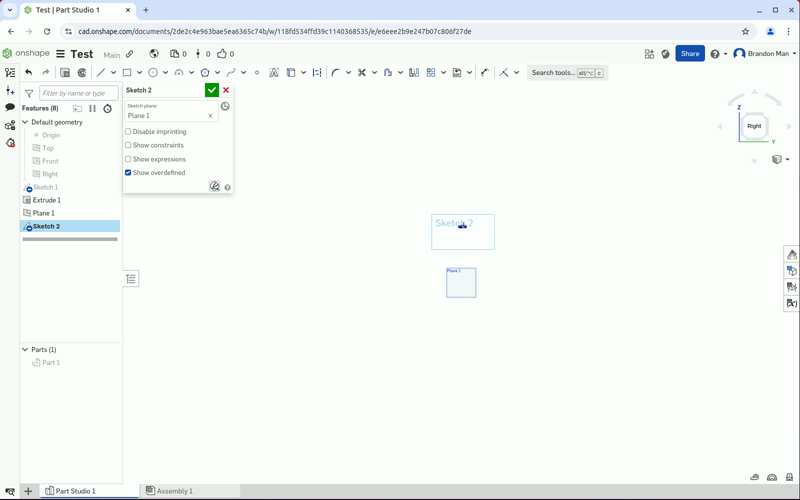
mouse_move(465, 226)
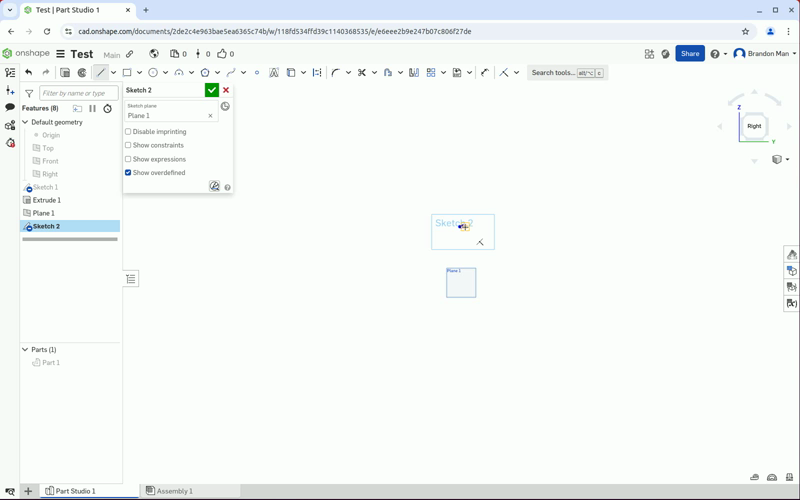
scroll(6)
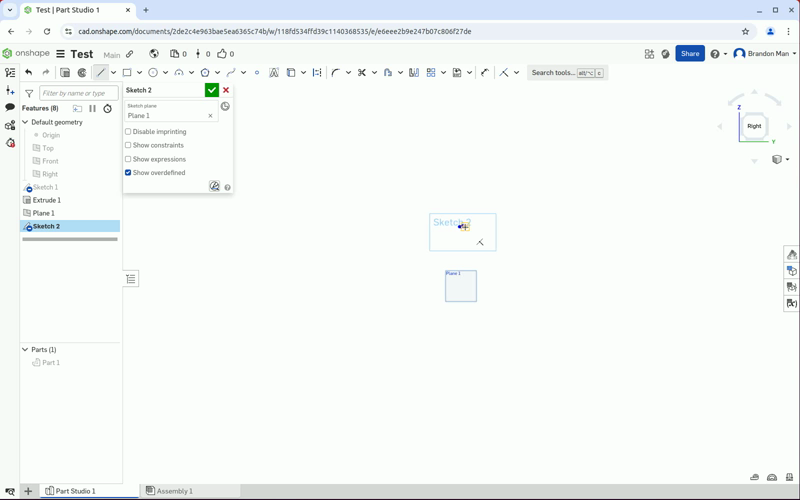
scroll(6)
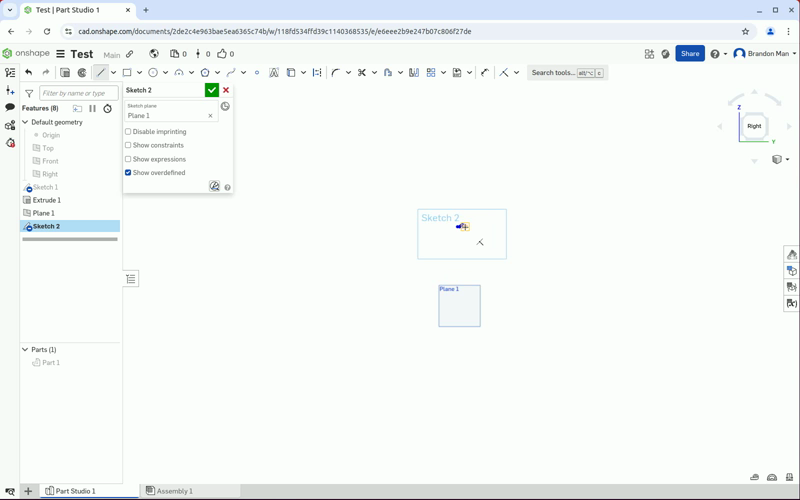
scroll(6)
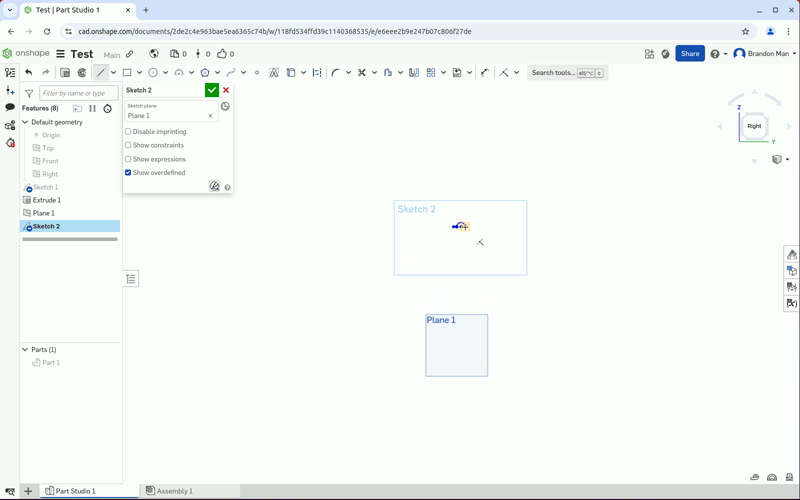
scroll(6)
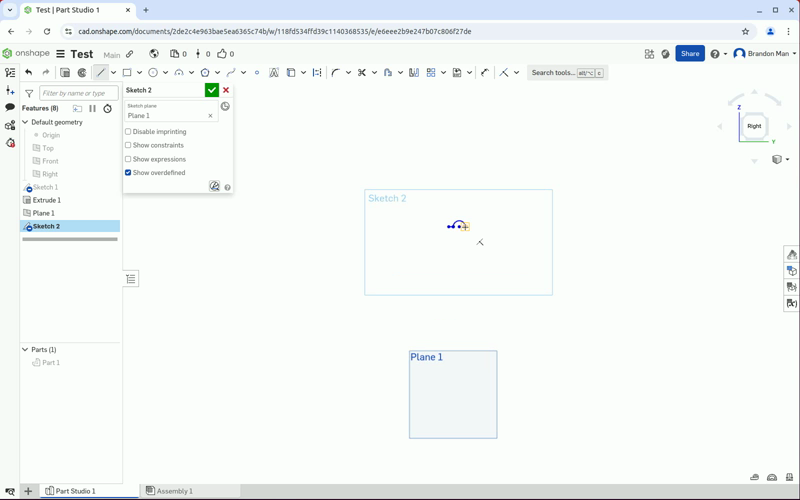
scroll(6)
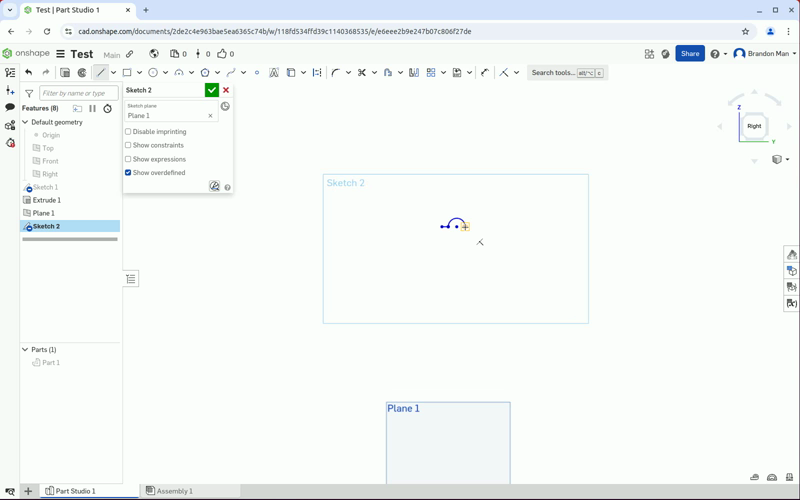
scroll(6)
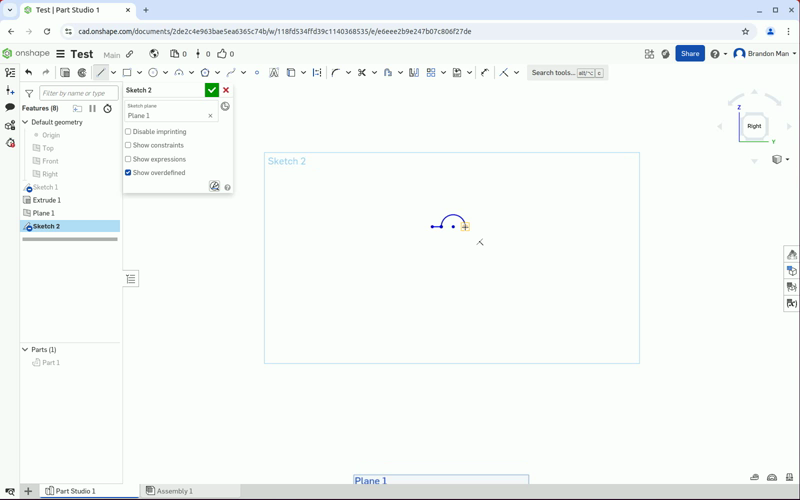
scroll(6)
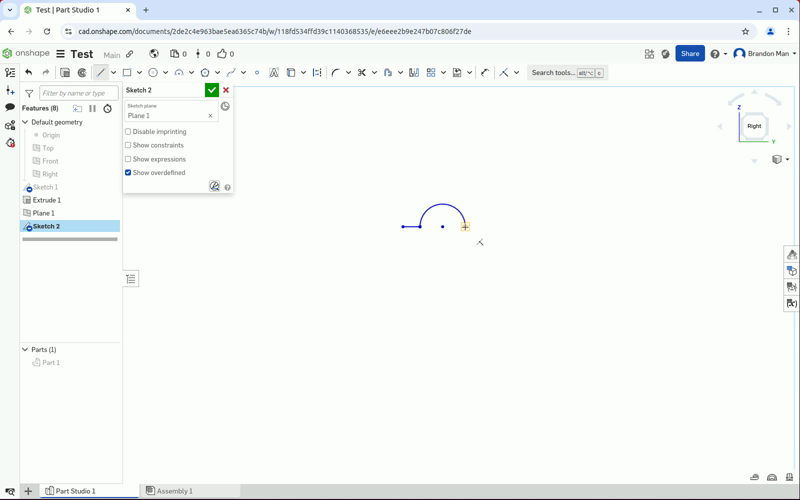
click(465, 226)
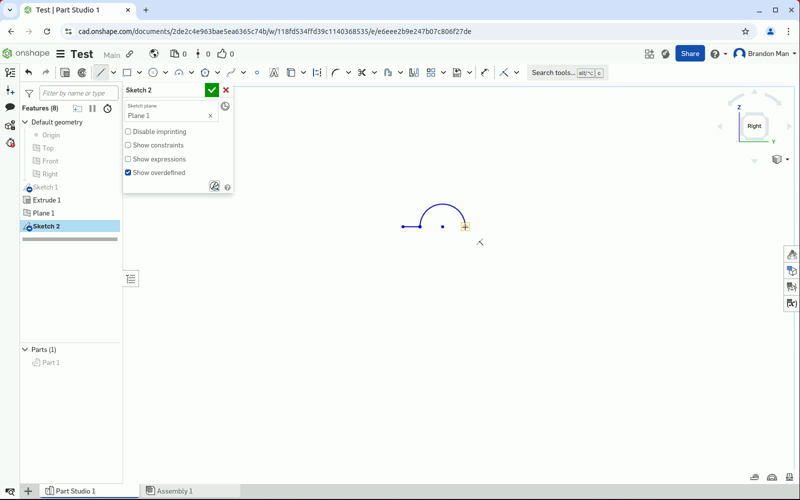
scroll(-6)
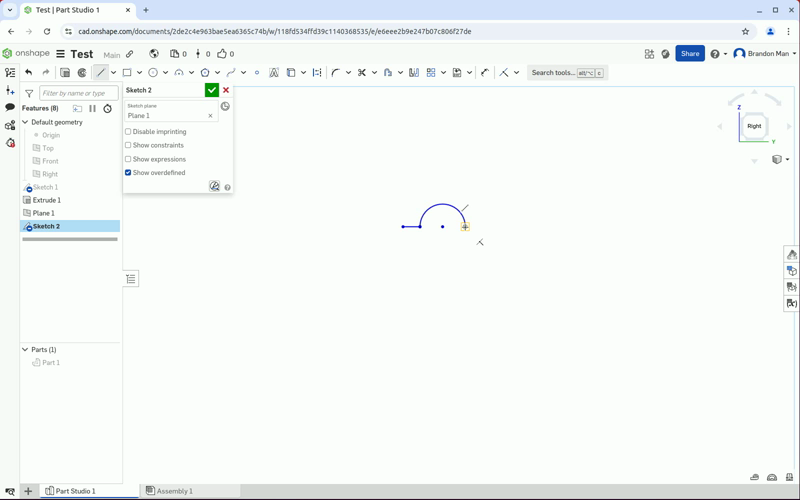
scroll(-6)
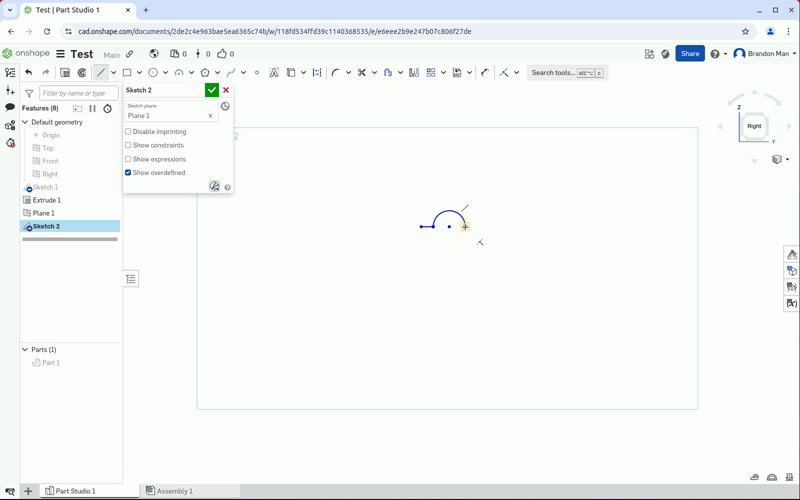
scroll(-6)
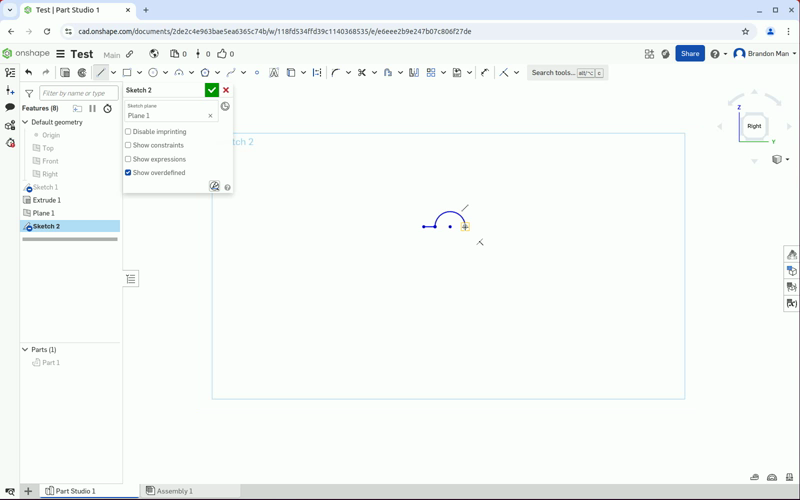
scroll(-6)
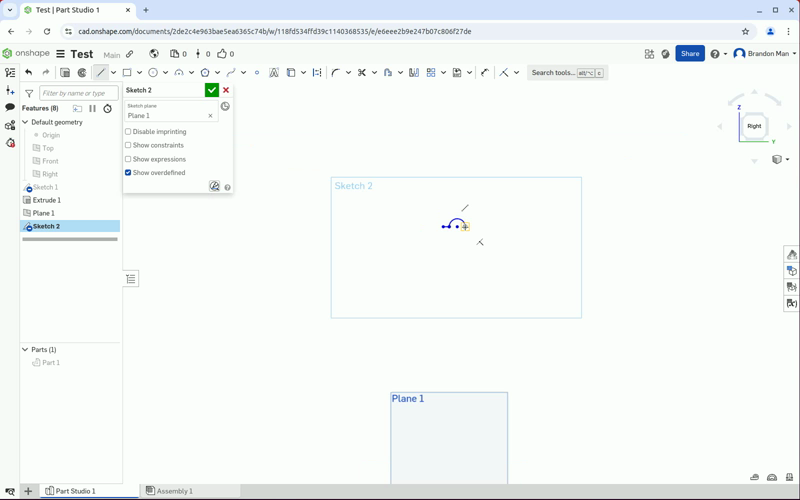
scroll(-6)
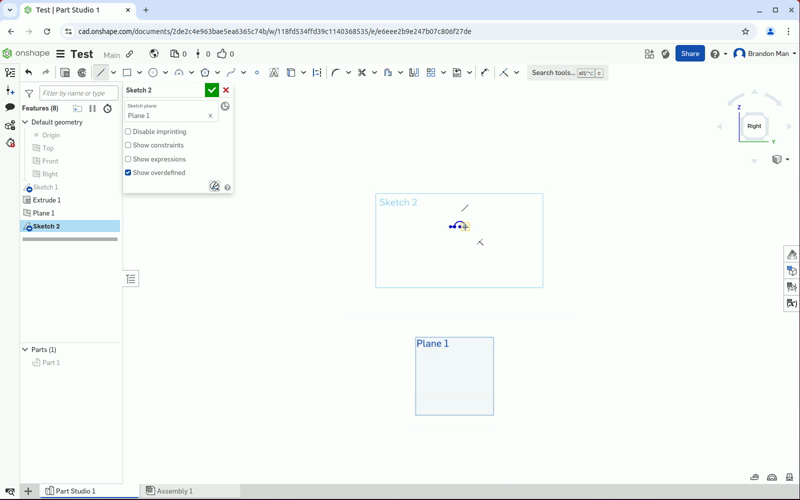
scroll(-6)
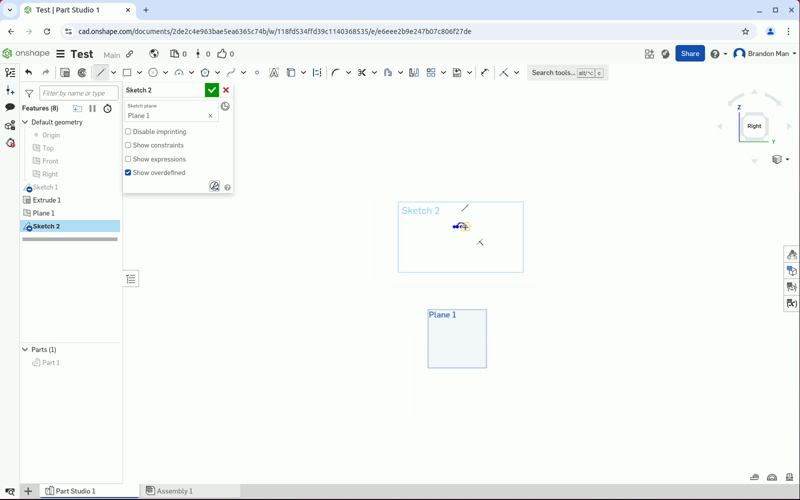
scroll(-6)
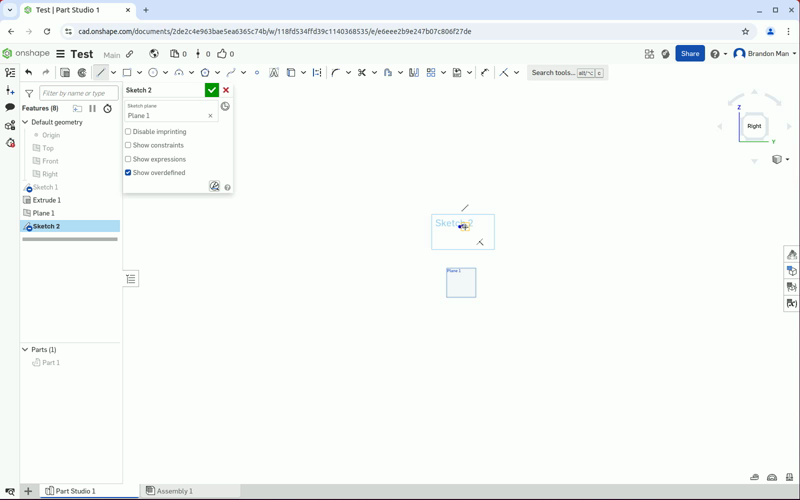
key_down(shift)
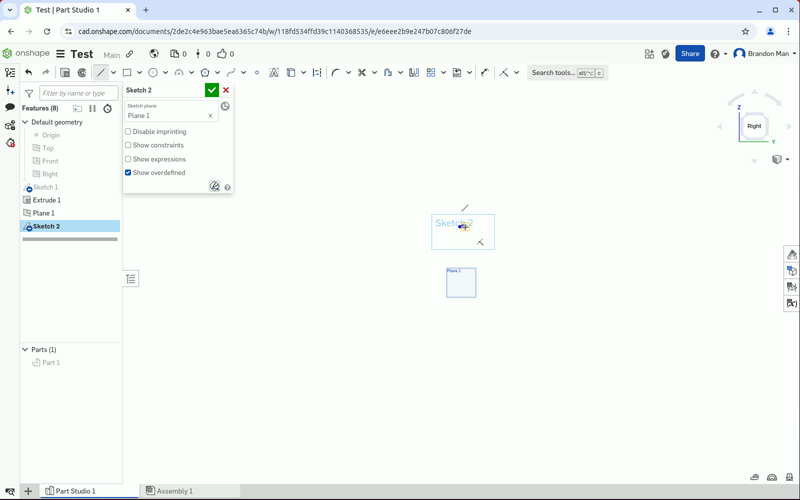
mouse_move(495, 226)
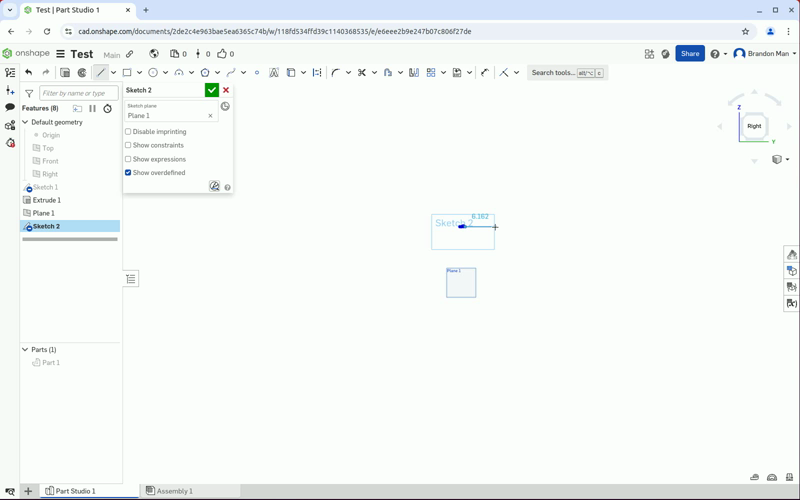
mouse_move(465, 235)
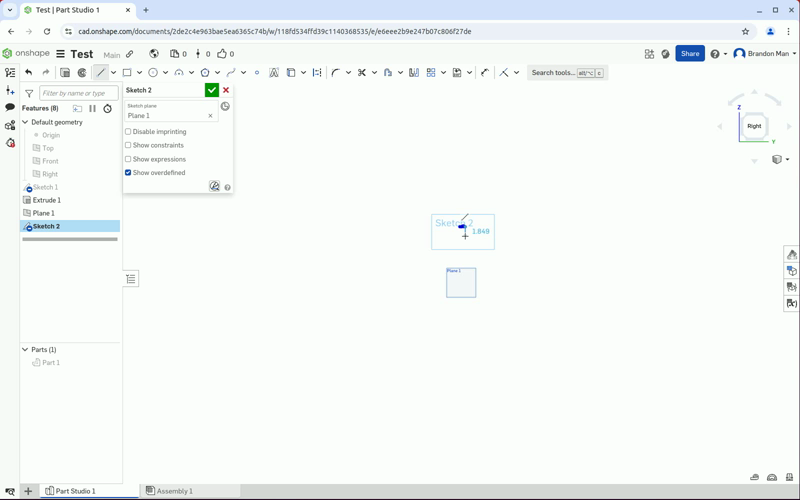
click(465, 235)
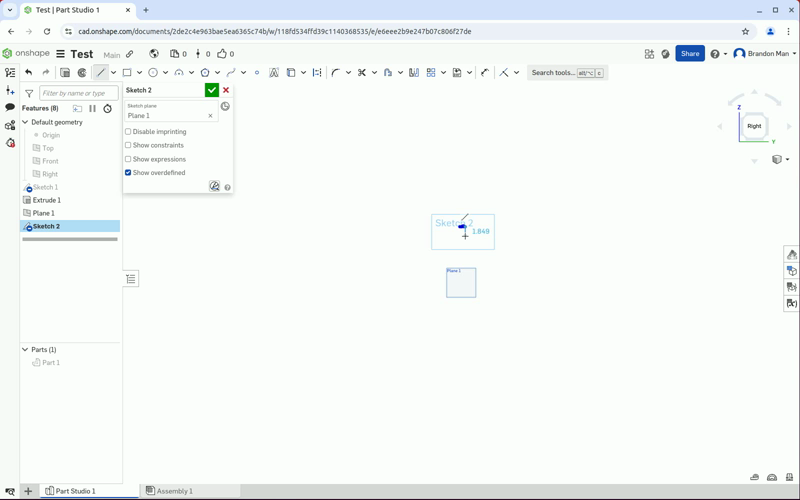
key_up(shift)
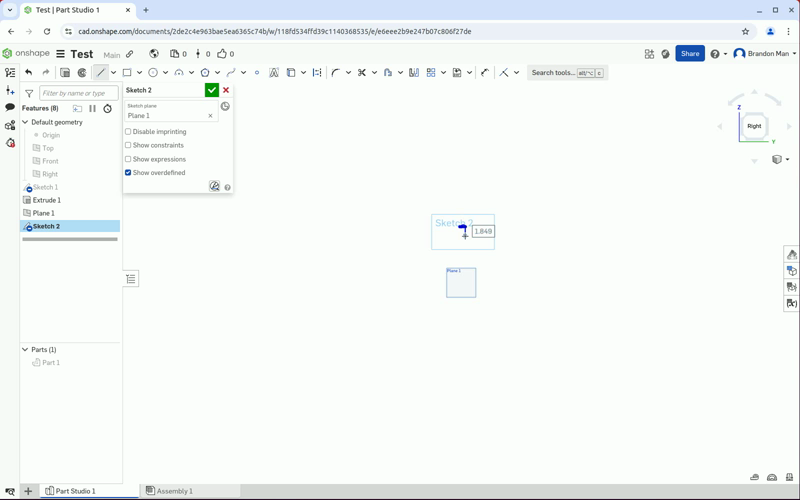
key_down(shift)
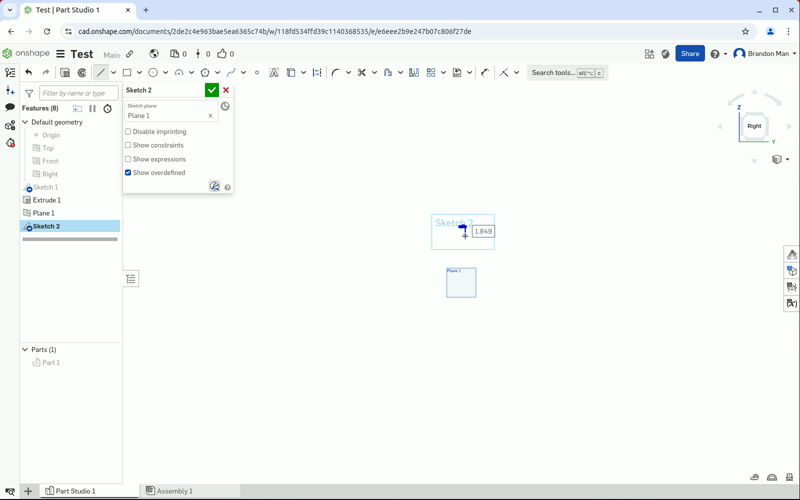
mouse_move(495, 235)
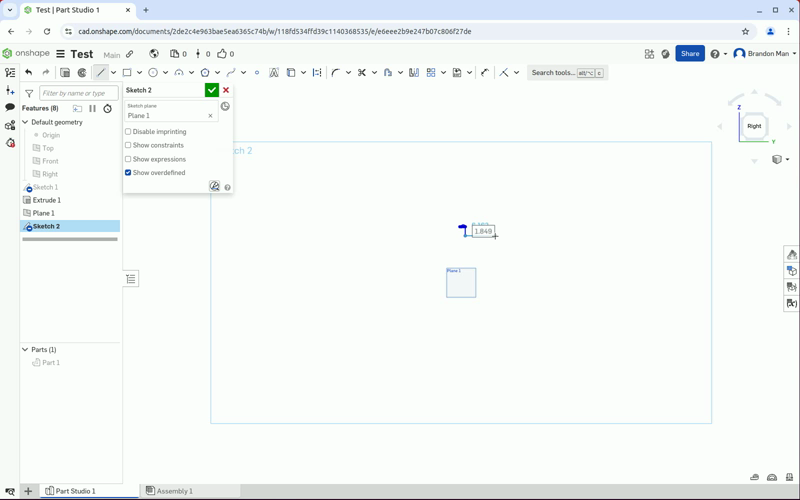
mouse_move(467, 235)
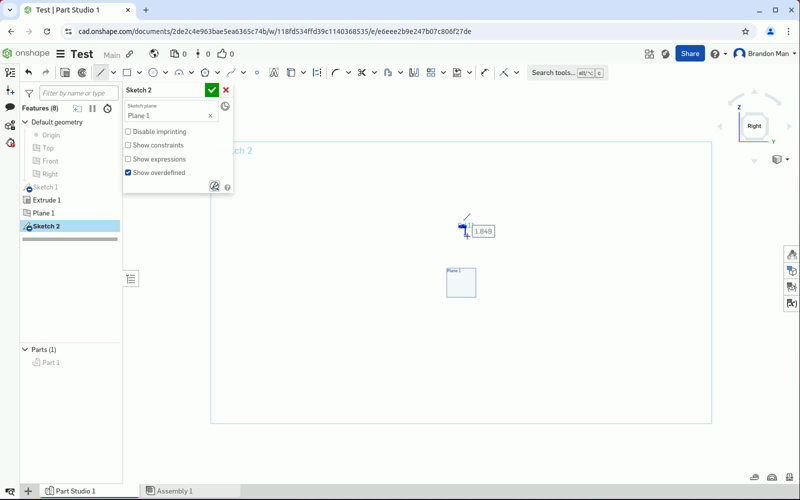
scroll(6)
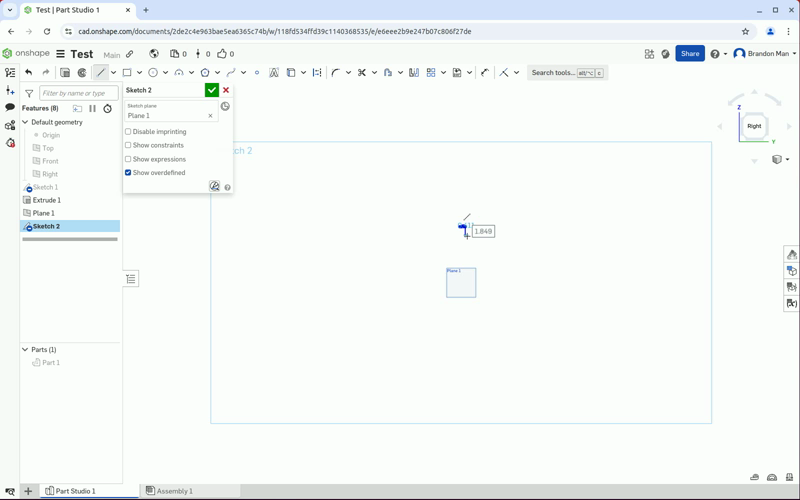
scroll(6)
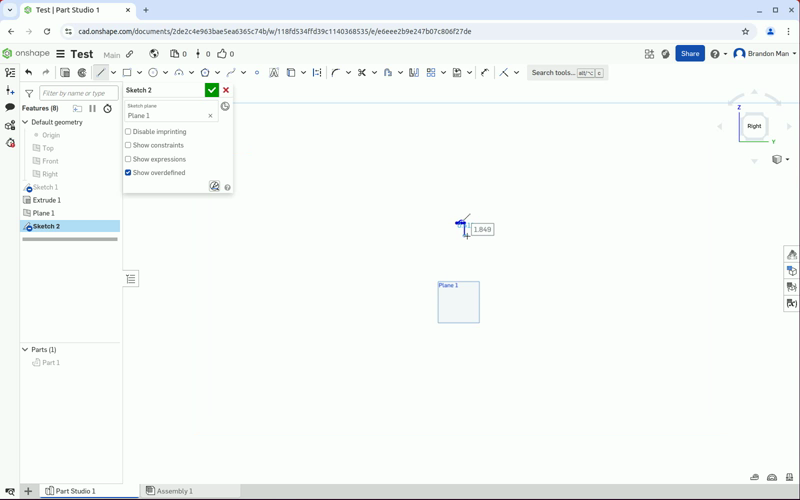
scroll(6)
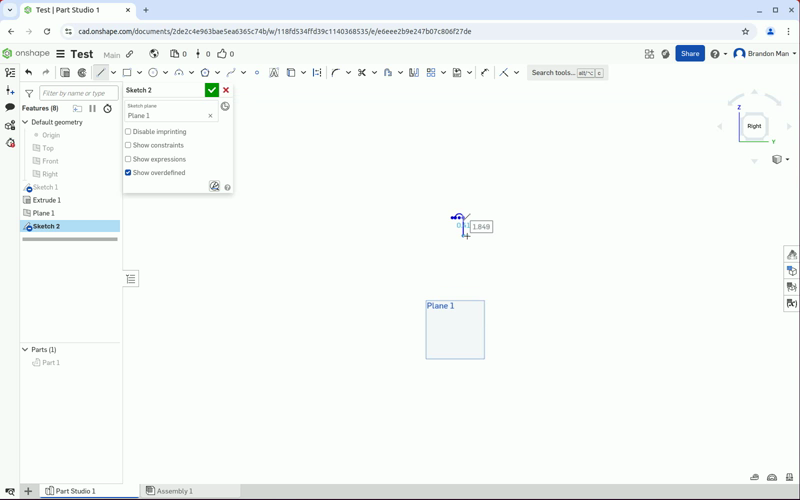
scroll(6)
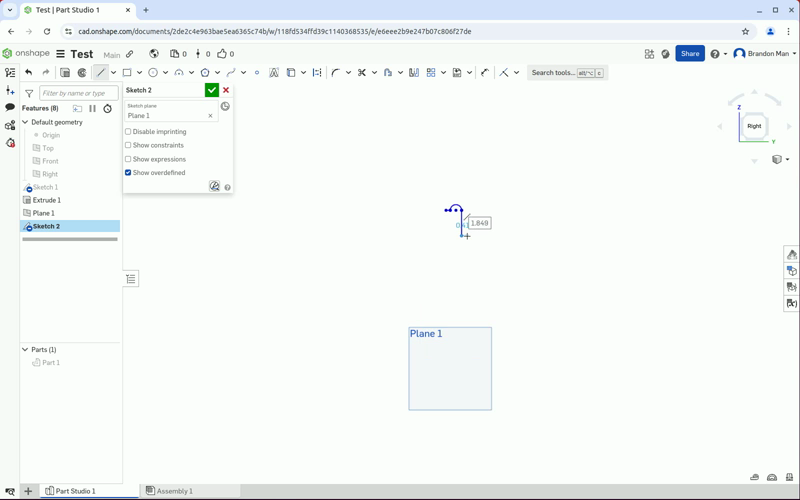
scroll(6)
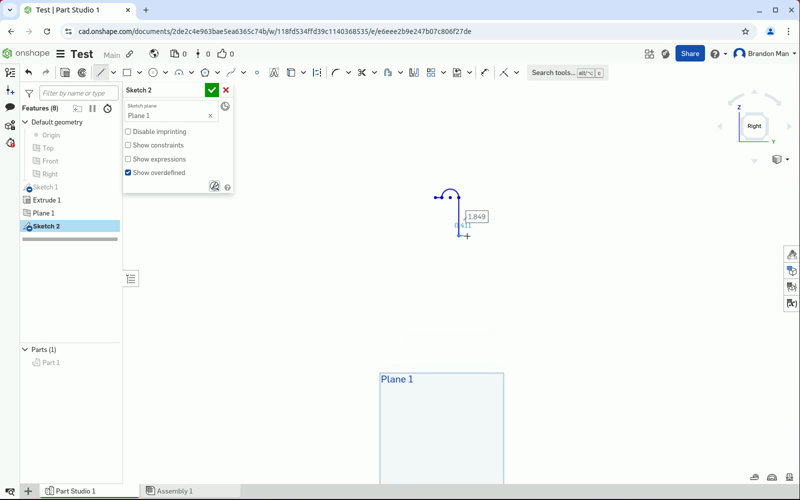
scroll(6)
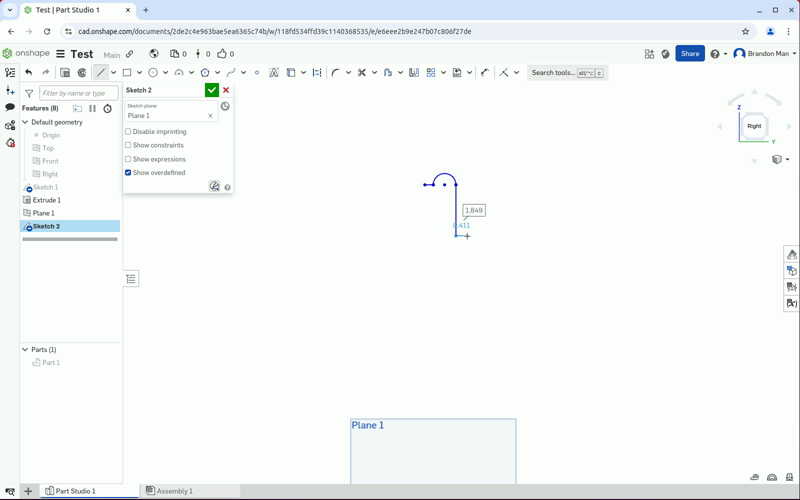
scroll(6)
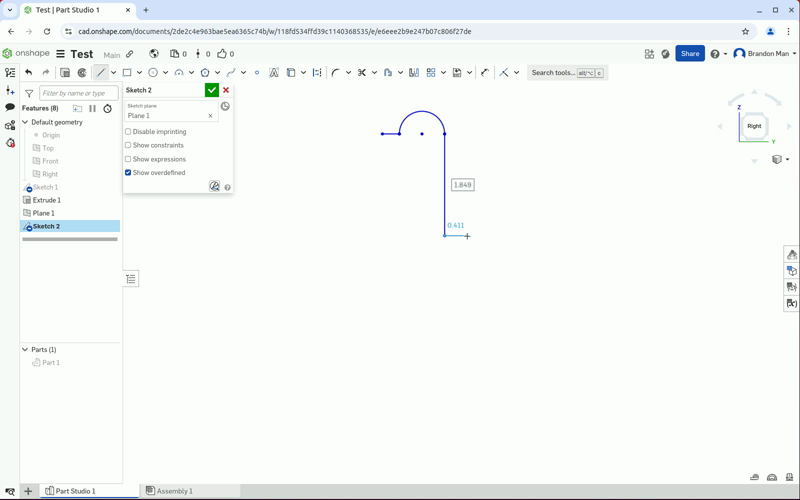
click(467, 235)
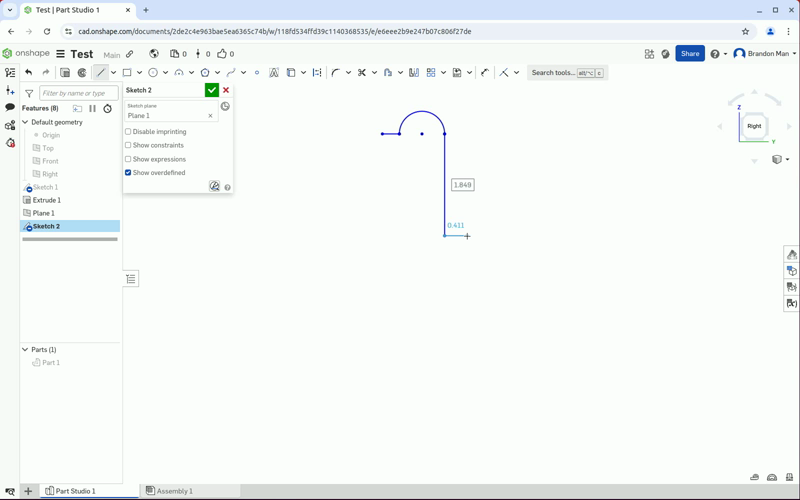
scroll(-6)
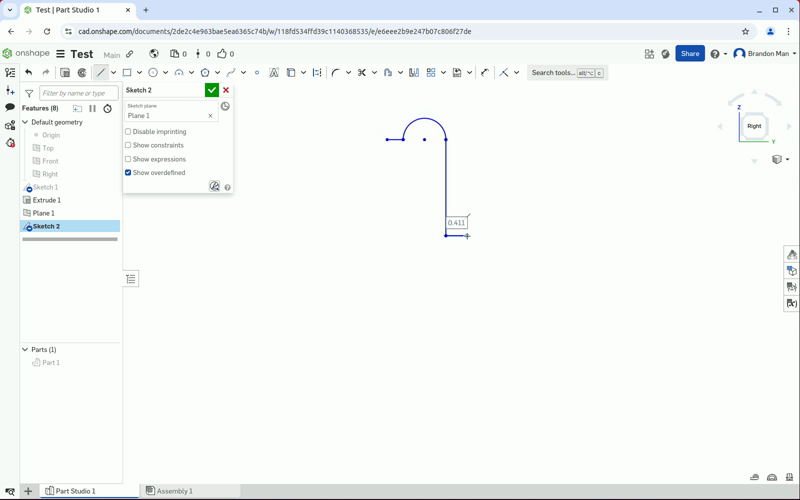
scroll(-6)
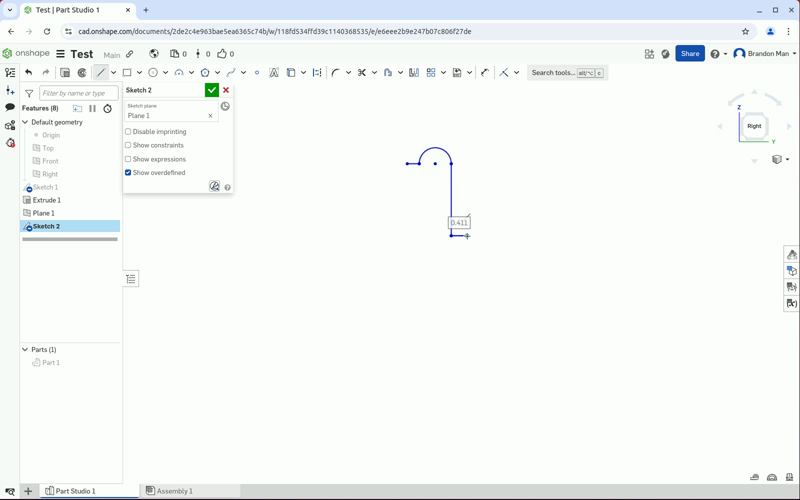
scroll(-6)
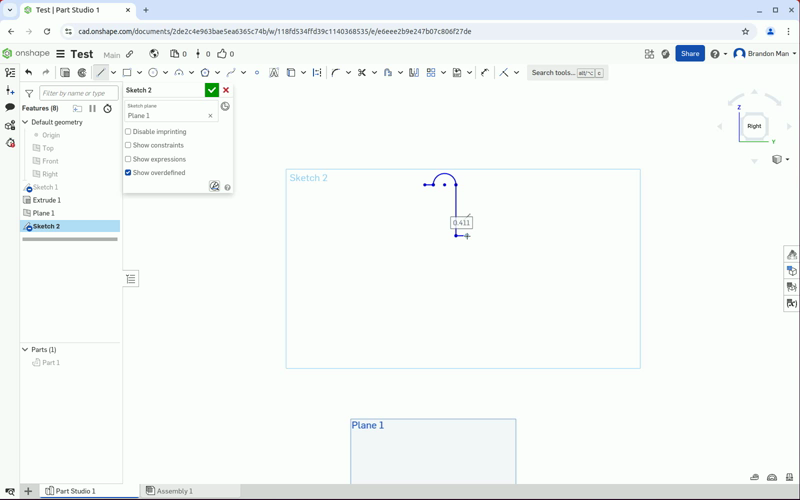
scroll(-6)
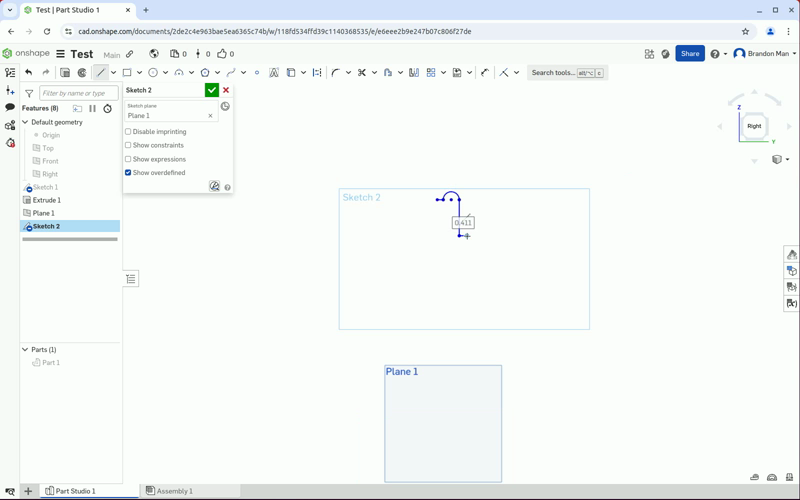
scroll(-6)
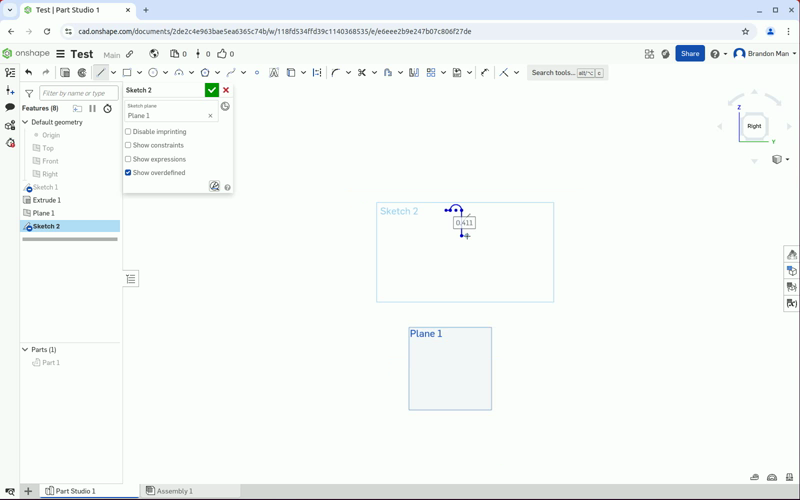
scroll(-6)
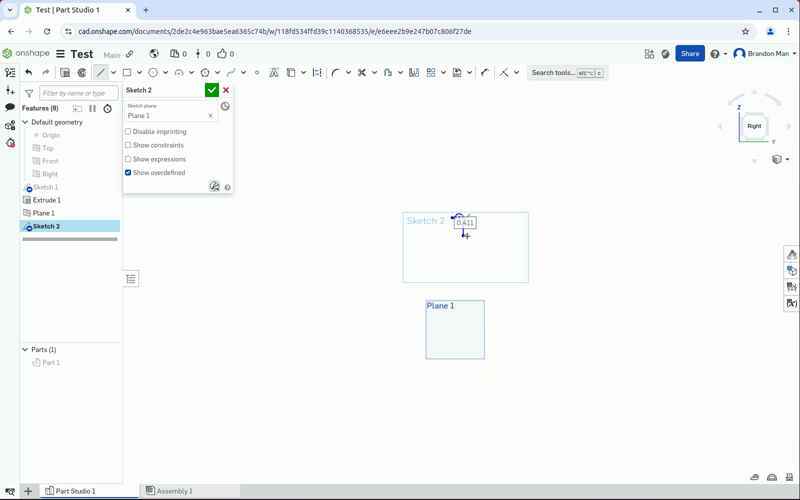
scroll(-6)
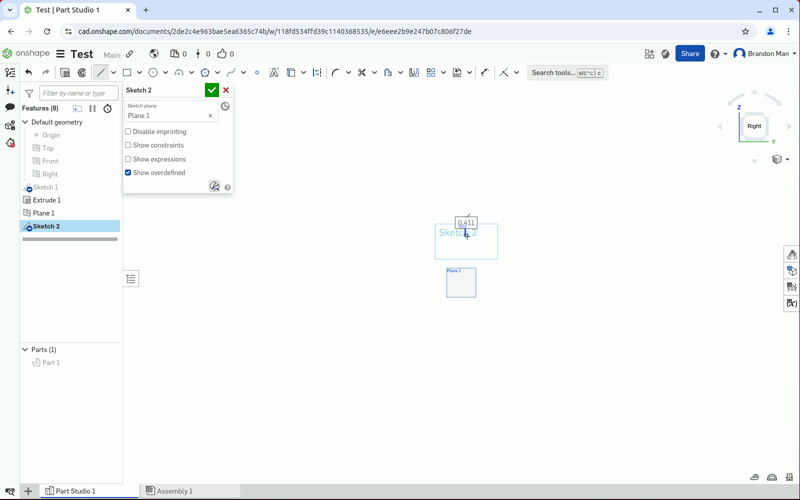
key_up(shift)
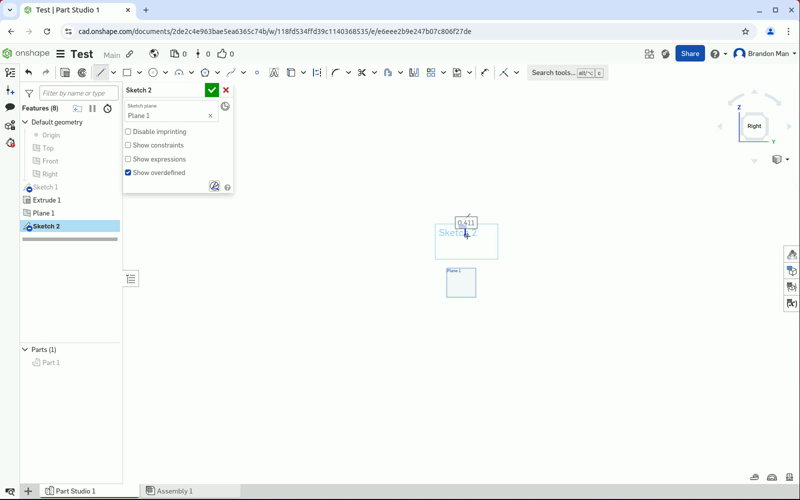
key_down(shift)
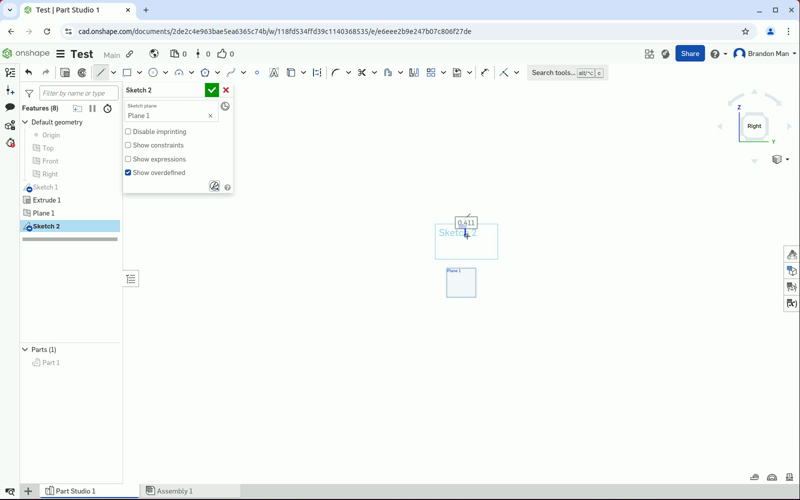
mouse_move(497, 235)
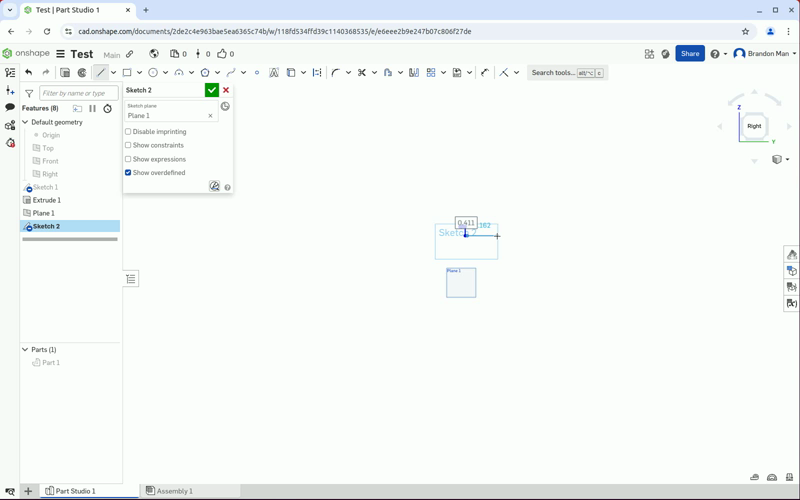
mouse_move(467, 226)
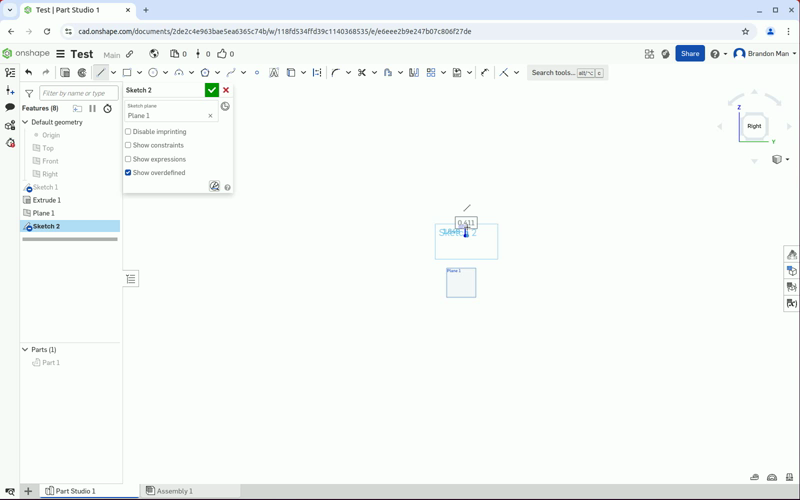
scroll(6)
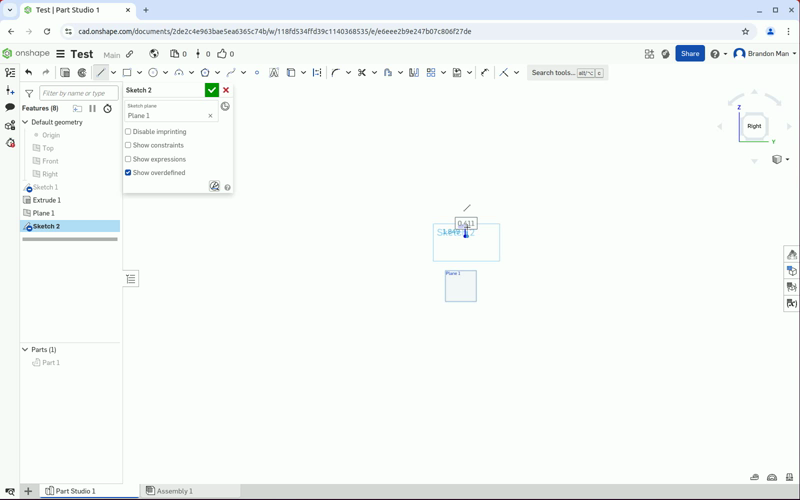
scroll(6)
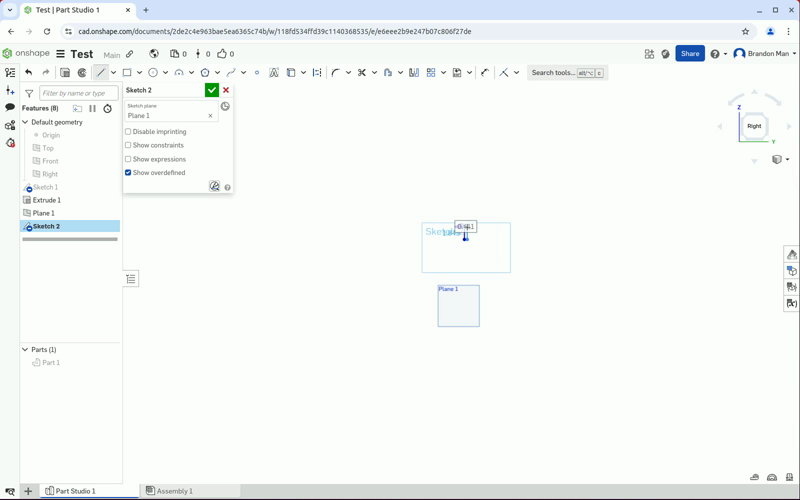
scroll(6)
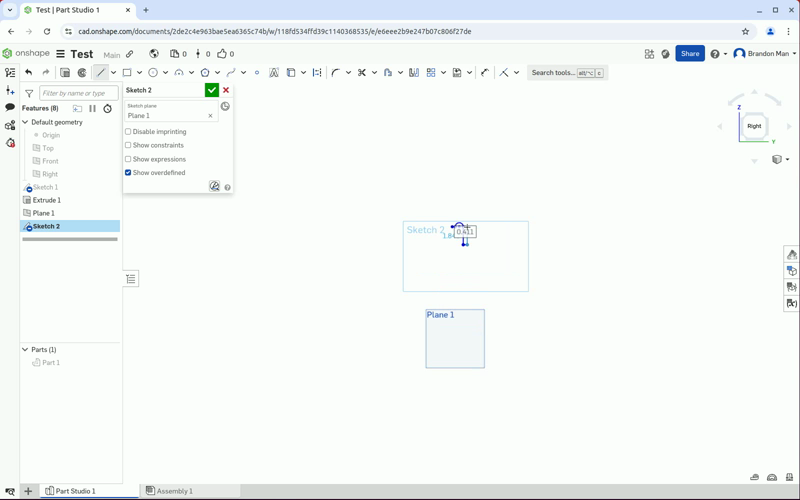
scroll(6)
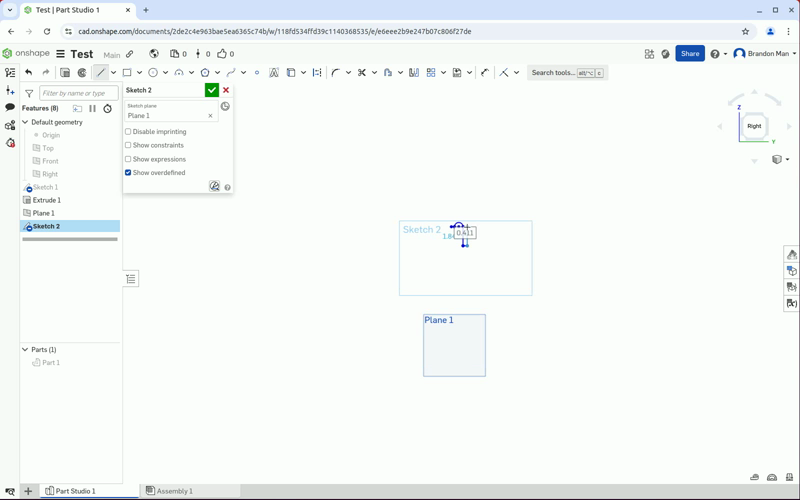
scroll(6)
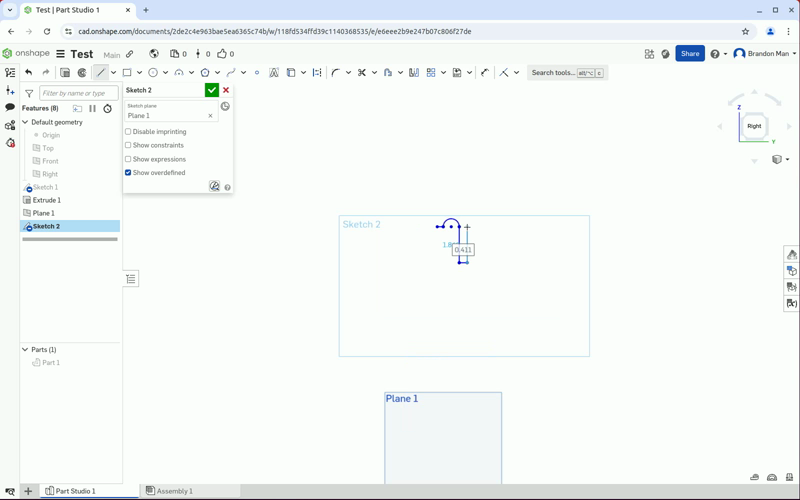
scroll(6)
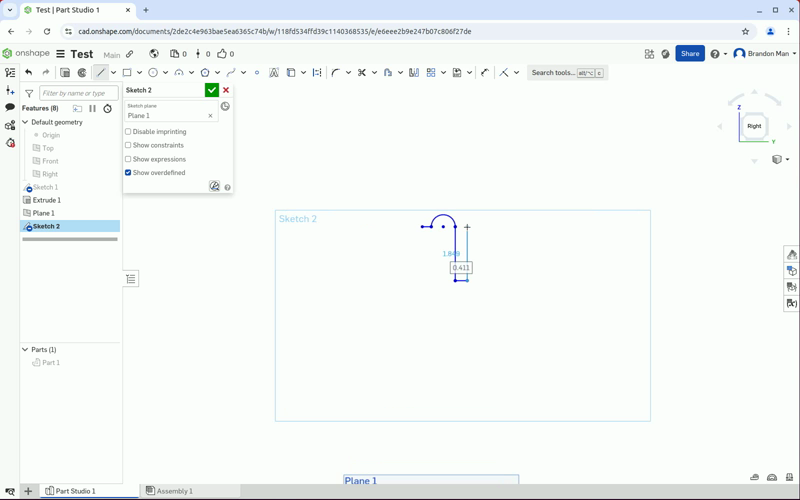
scroll(6)
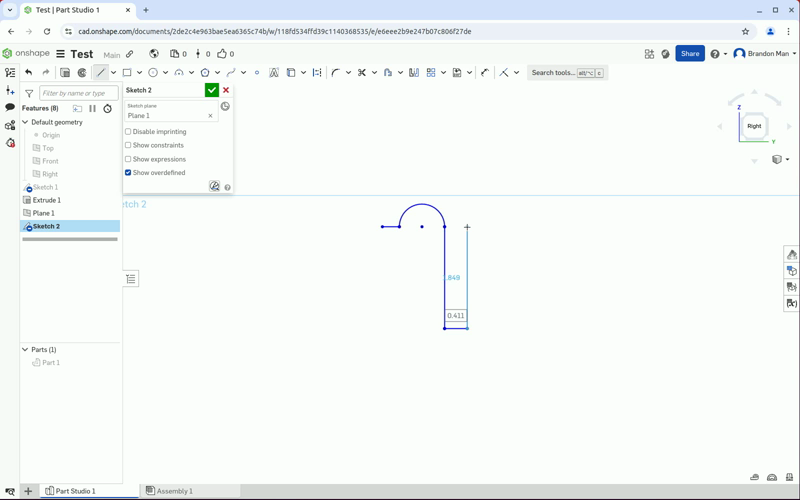
click(467, 226)
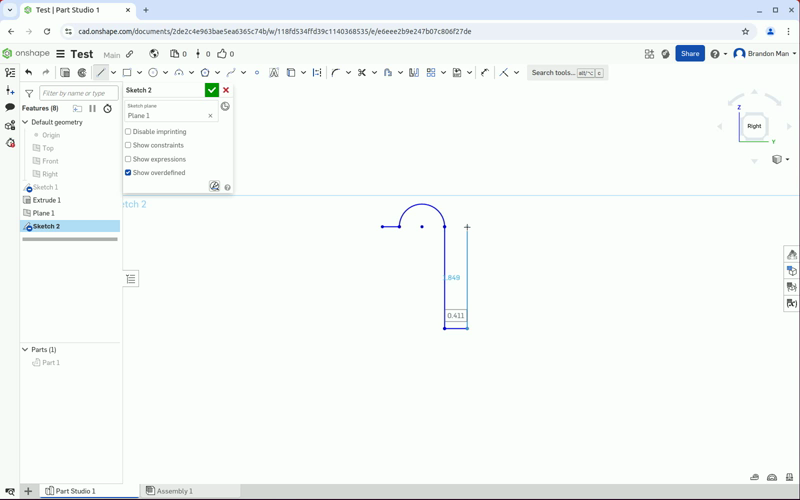
scroll(-6)
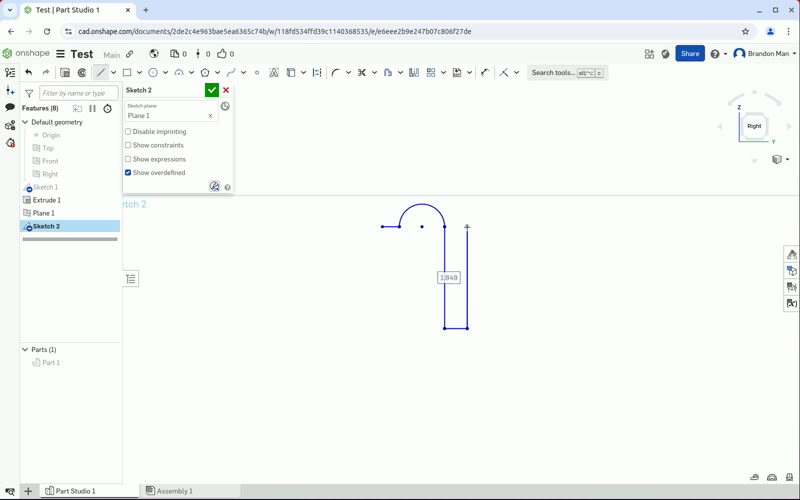
scroll(-6)
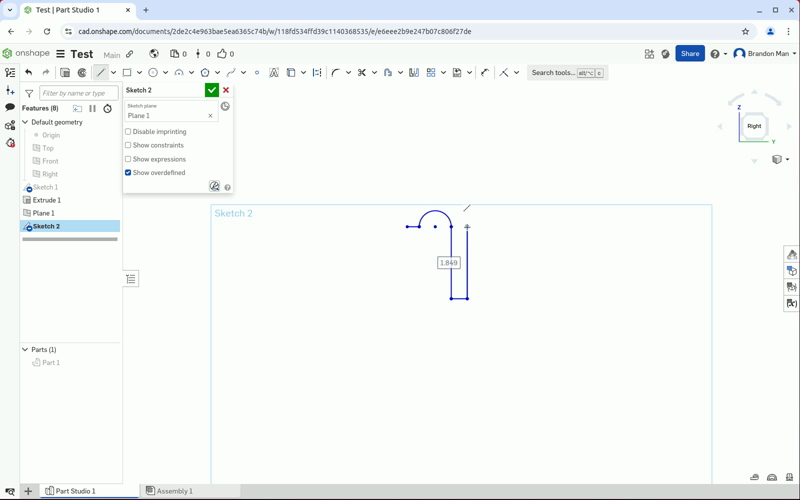
scroll(-6)
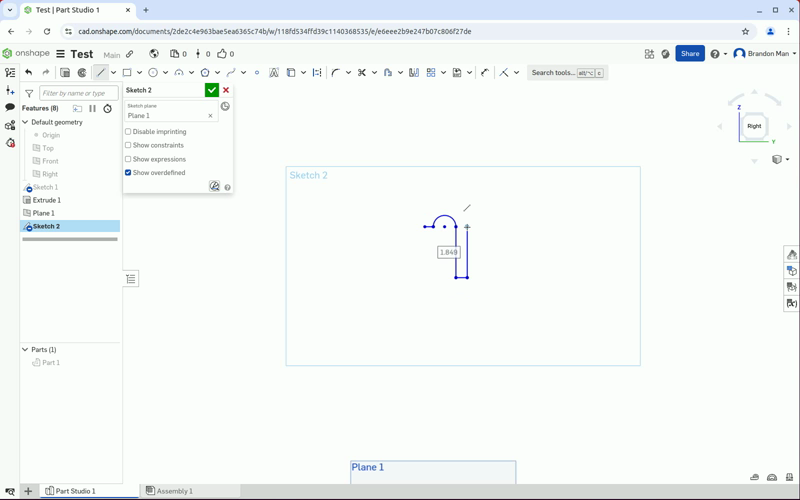
scroll(-6)
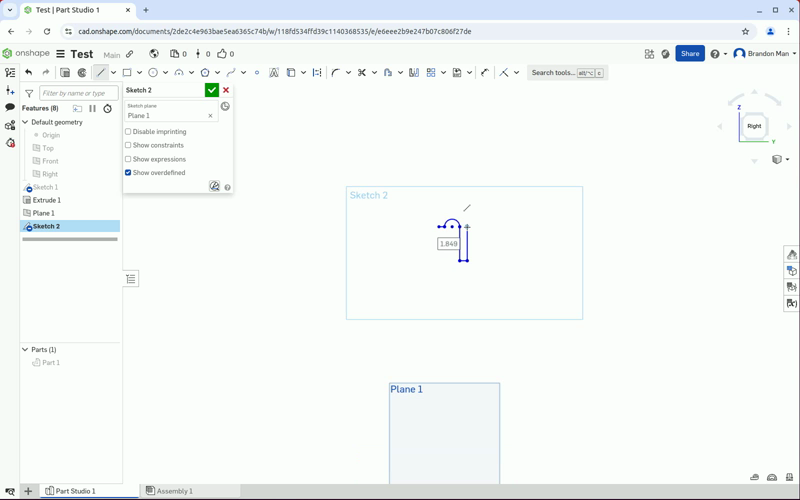
scroll(-6)
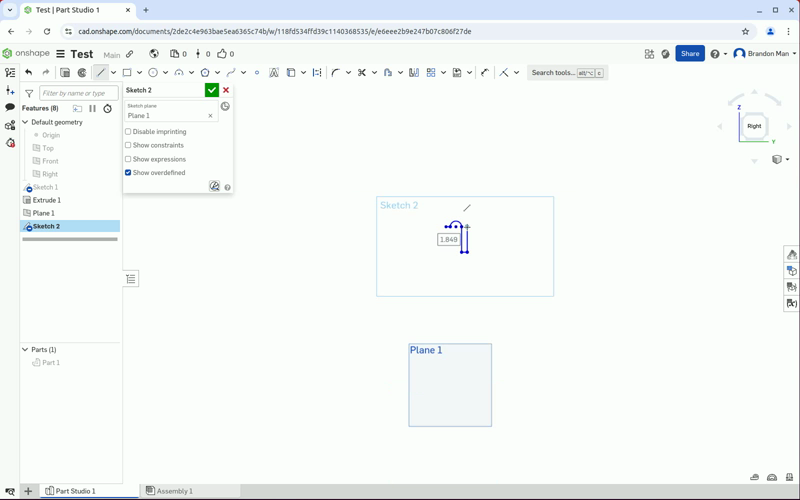
scroll(-6)
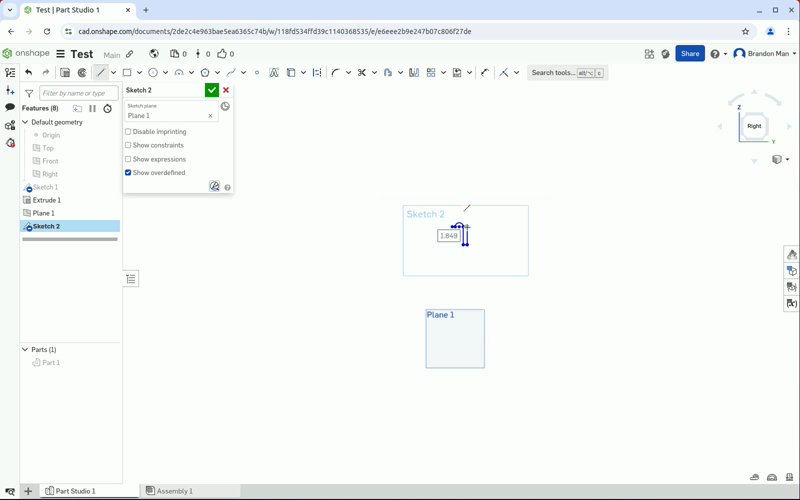
scroll(-6)
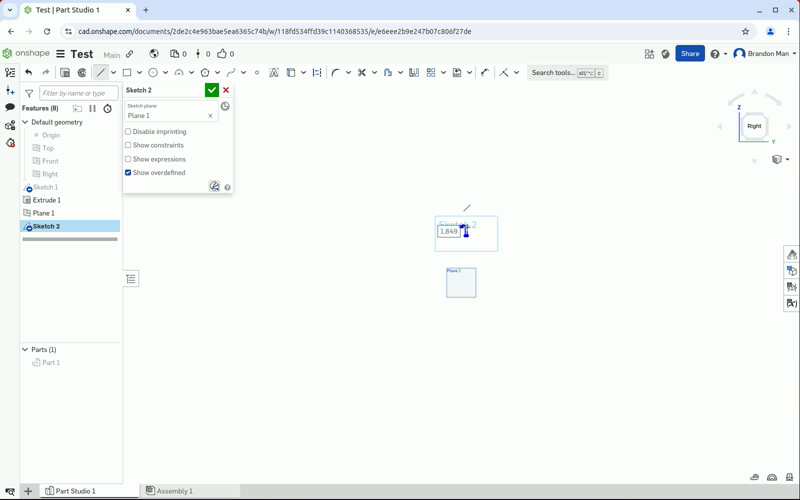
key_up(shift)
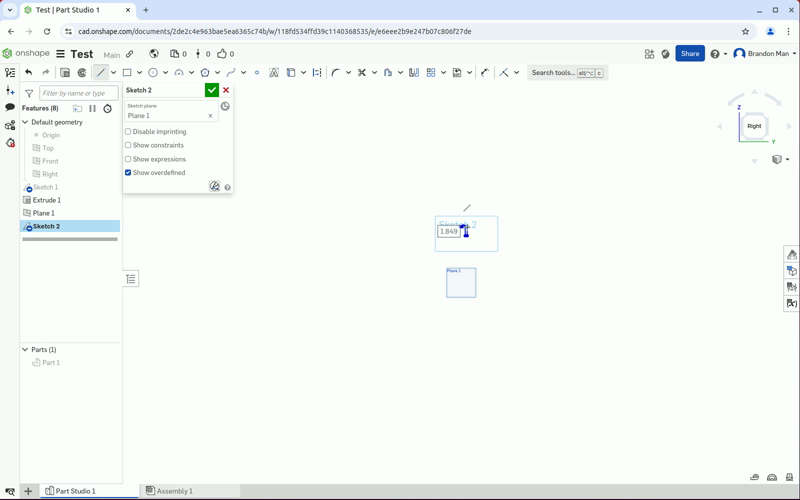
key(esc)
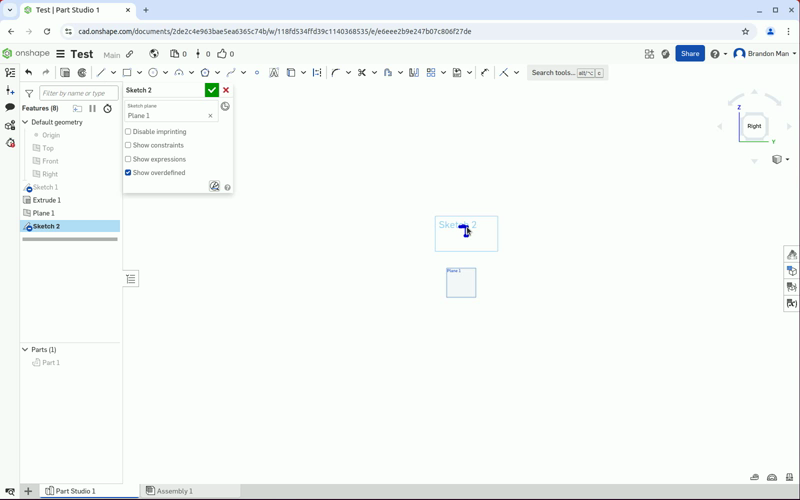
key(a)
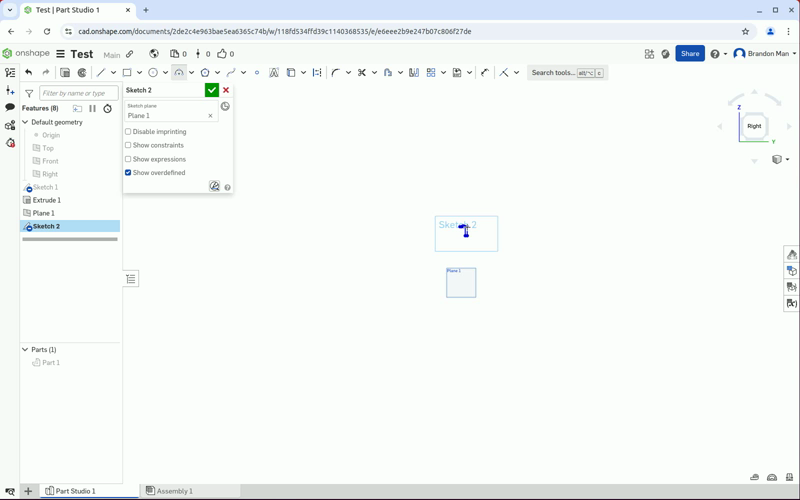
mouse_move(467, 226)
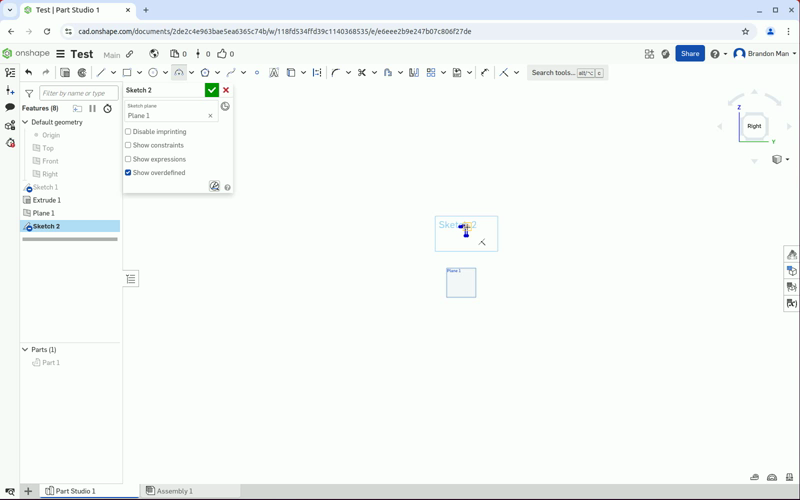
scroll(6)
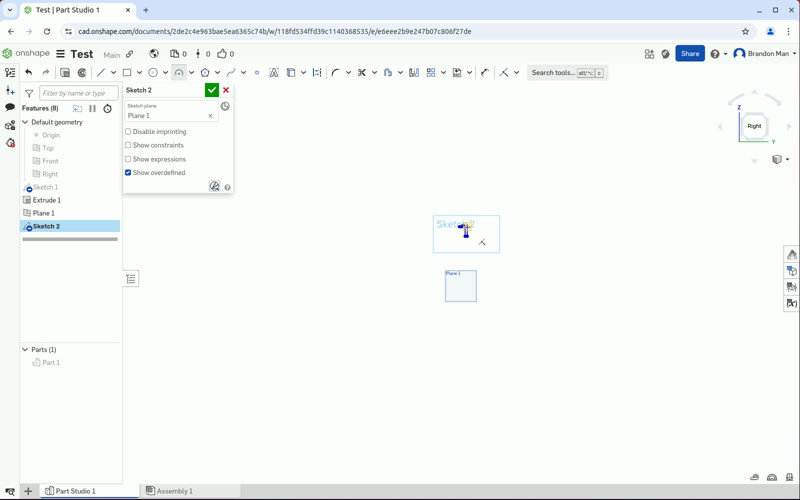
scroll(6)
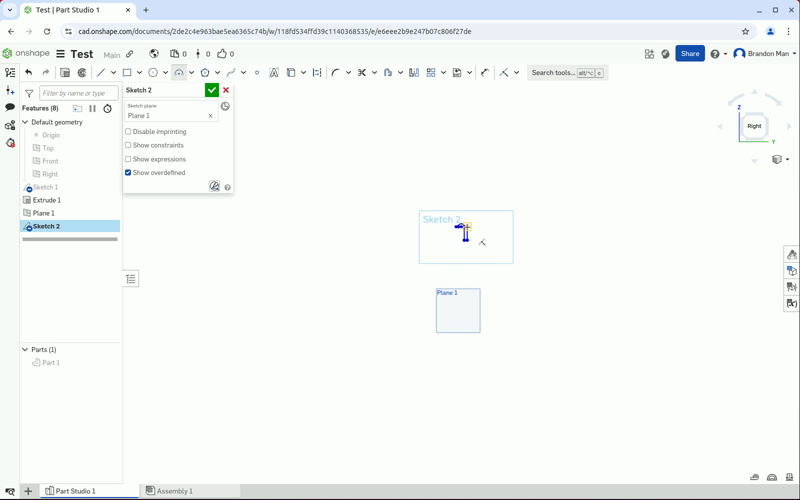
scroll(6)
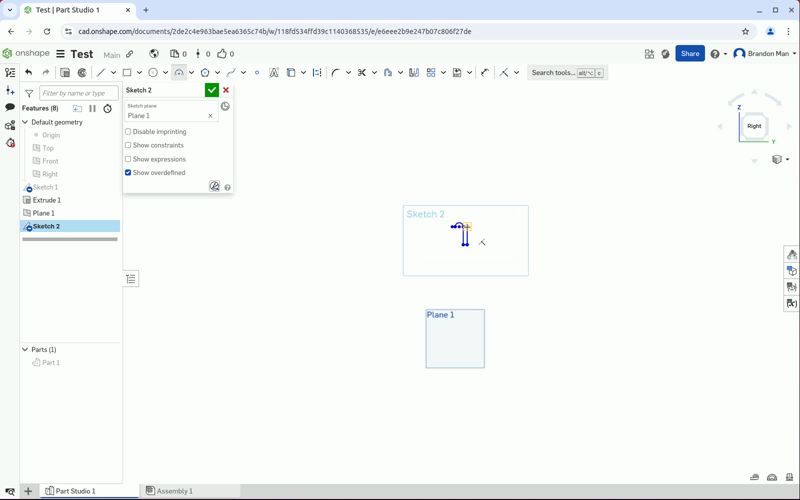
scroll(6)
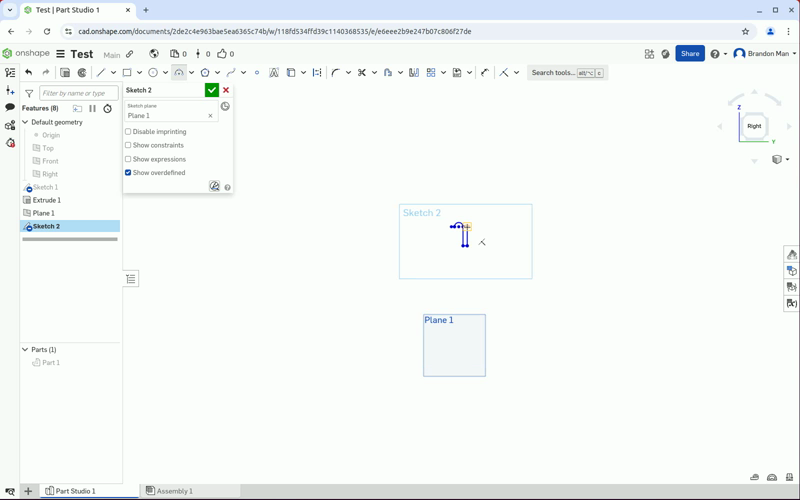
scroll(6)
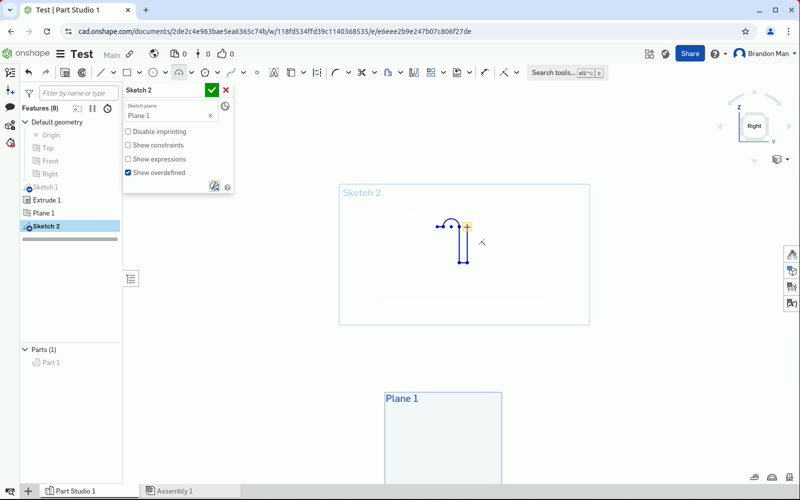
scroll(6)
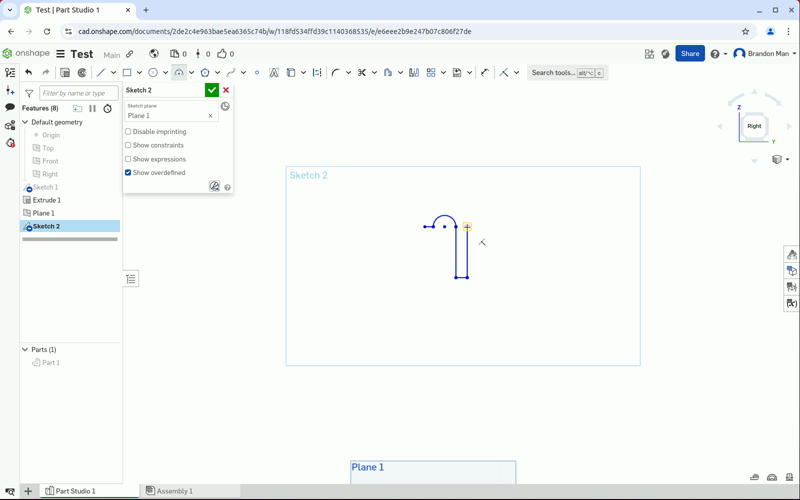
scroll(6)
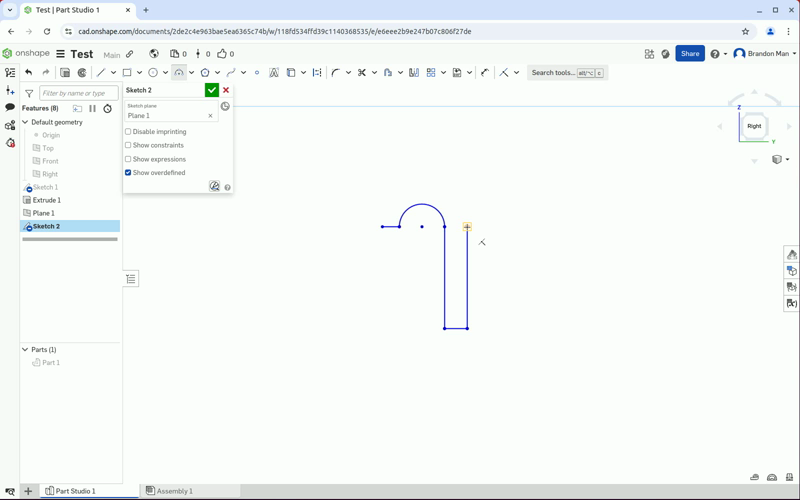
click(467, 226)
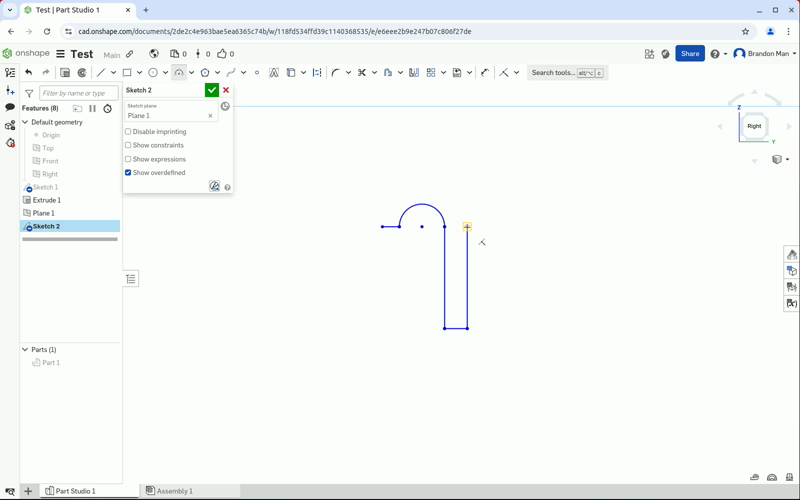
scroll(-6)
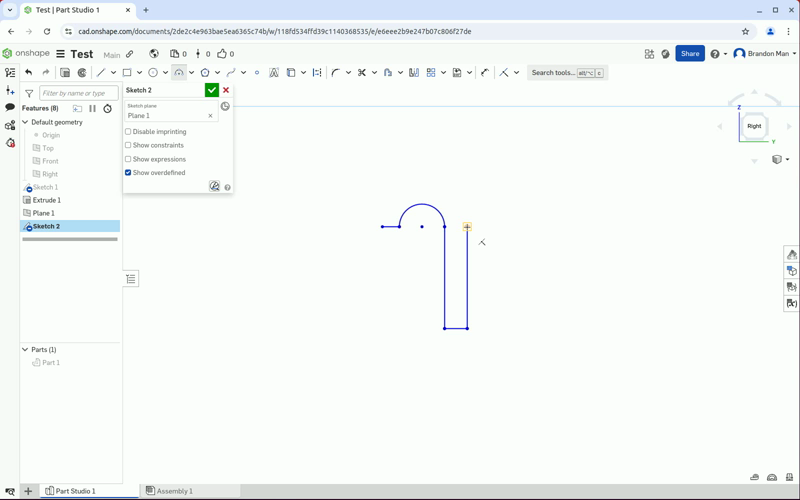
scroll(-6)
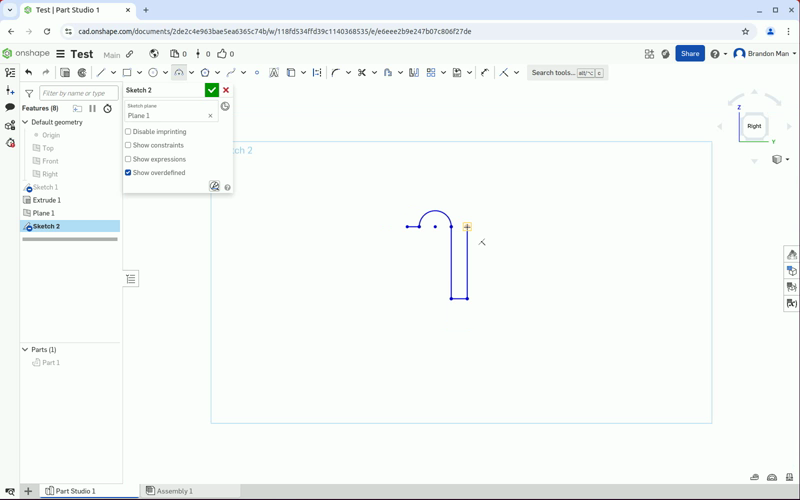
scroll(-6)
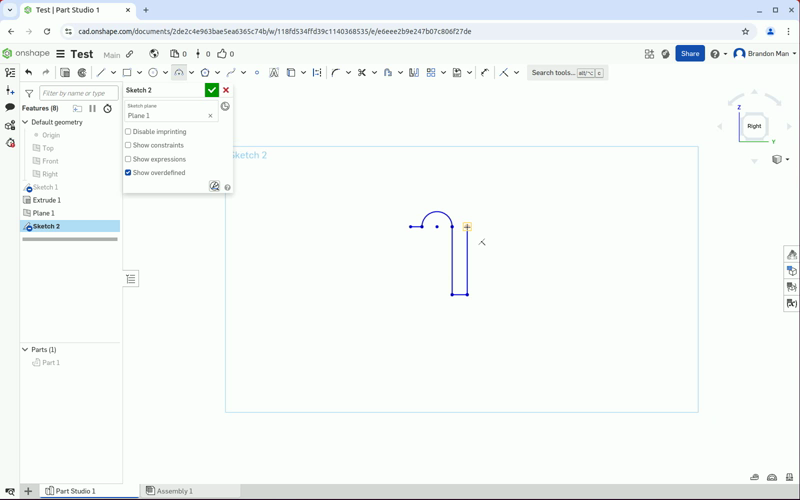
scroll(-6)
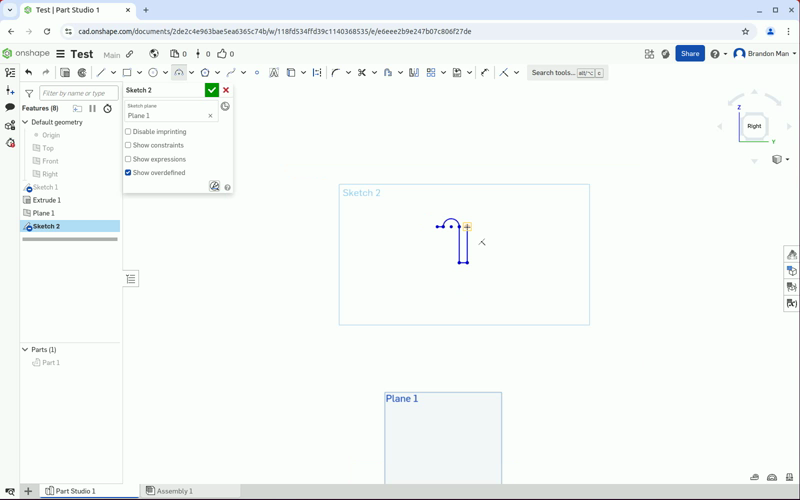
scroll(-6)
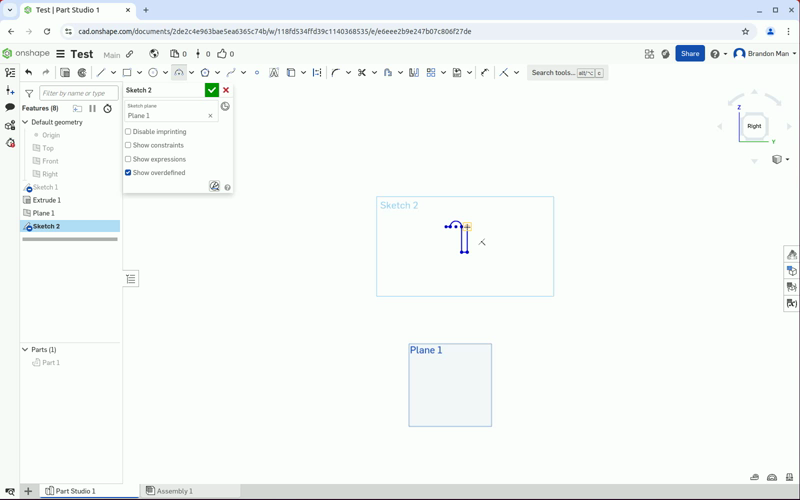
scroll(-6)
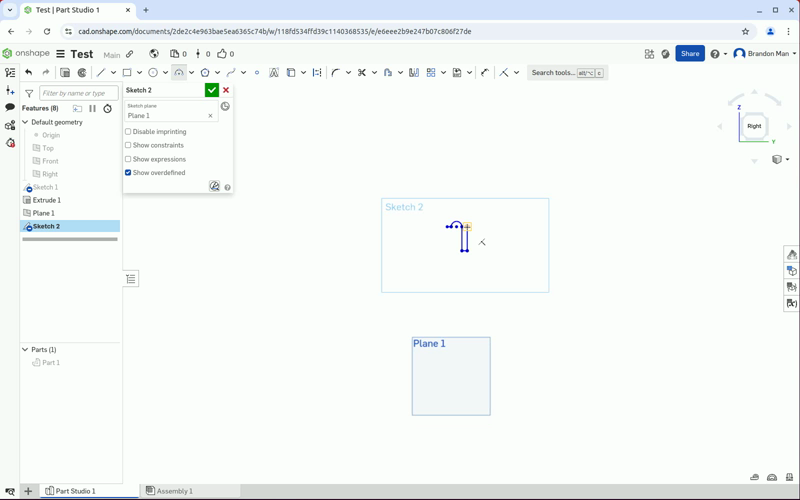
scroll(-6)
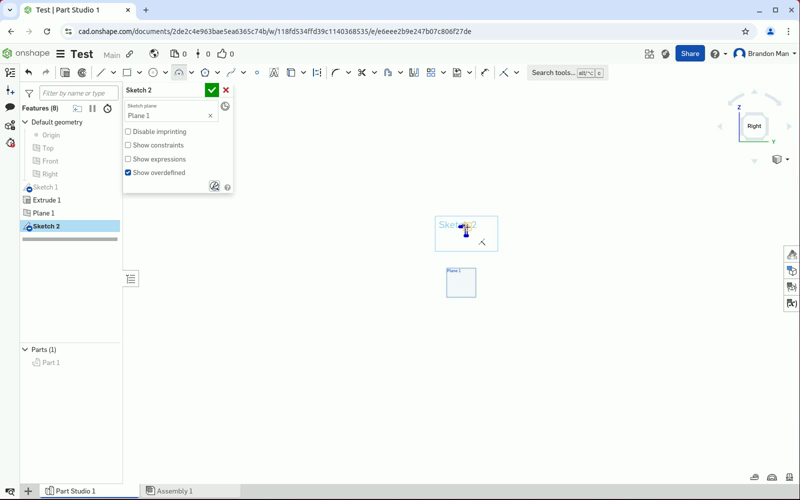
mouse_move(459, 226)
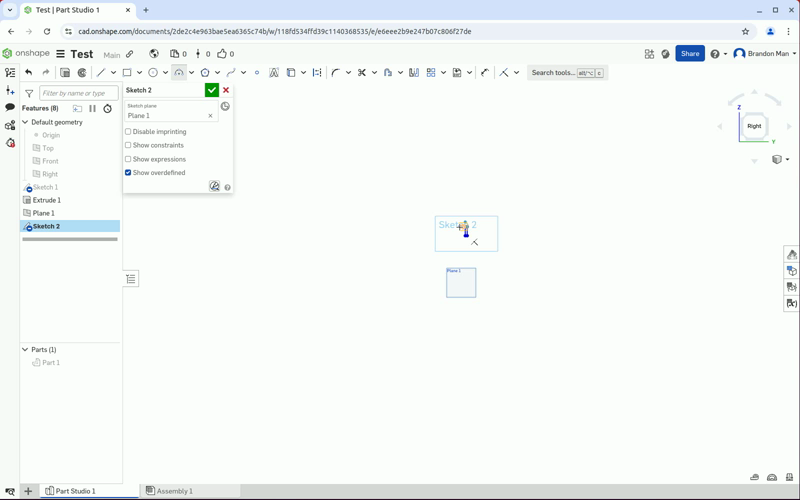
scroll(6)
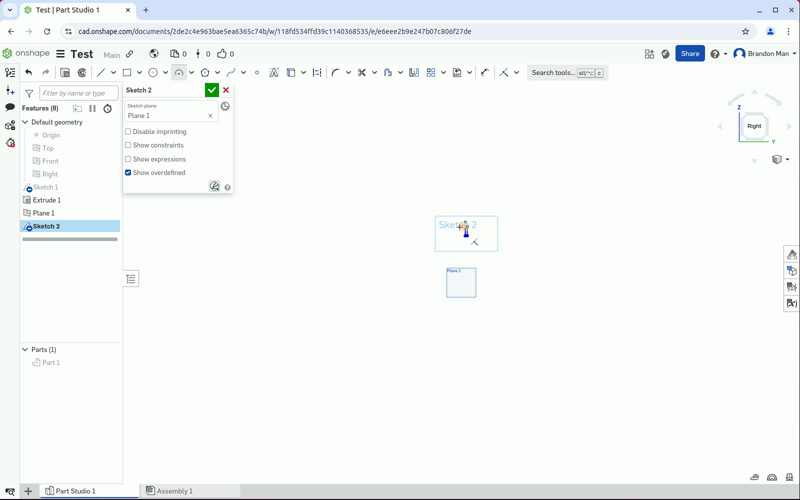
scroll(6)
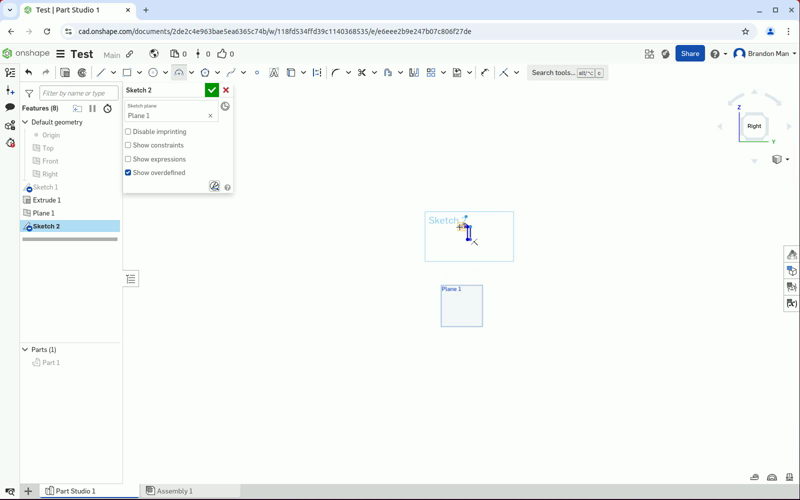
scroll(6)
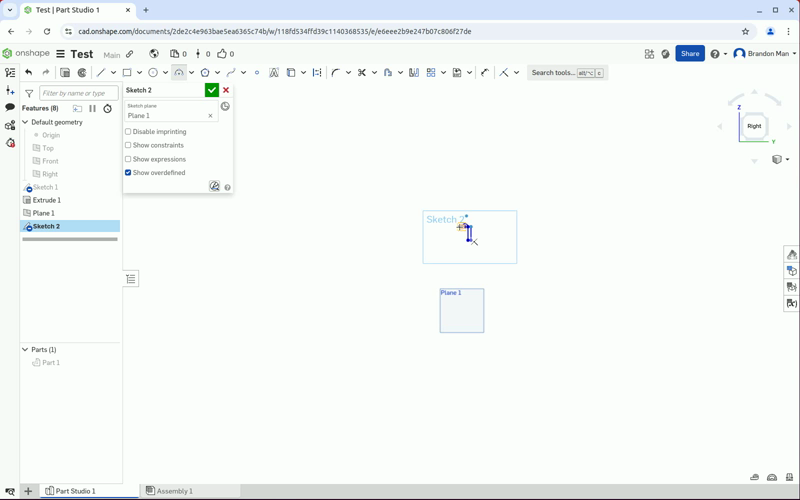
scroll(6)
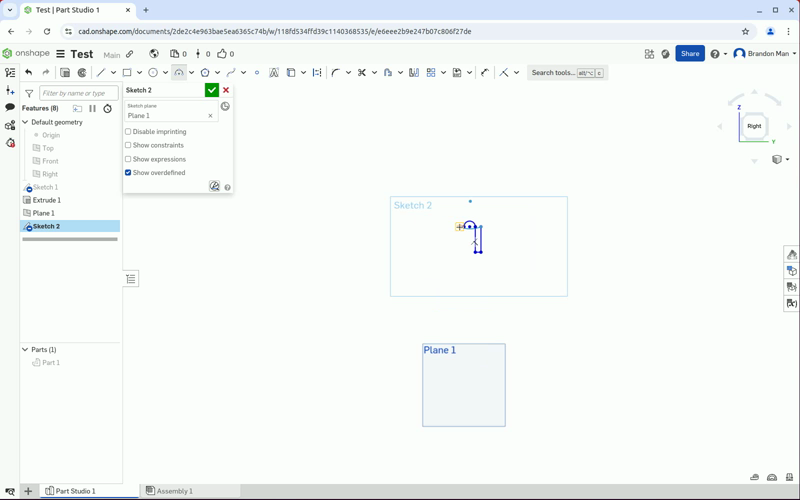
scroll(6)
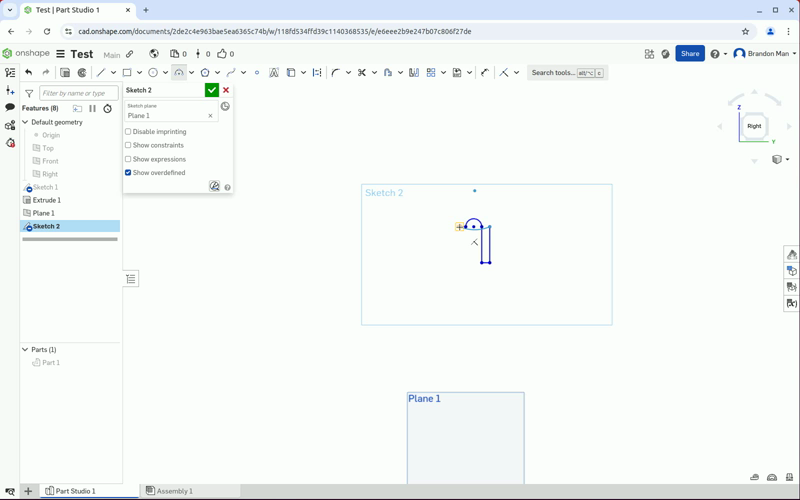
scroll(6)
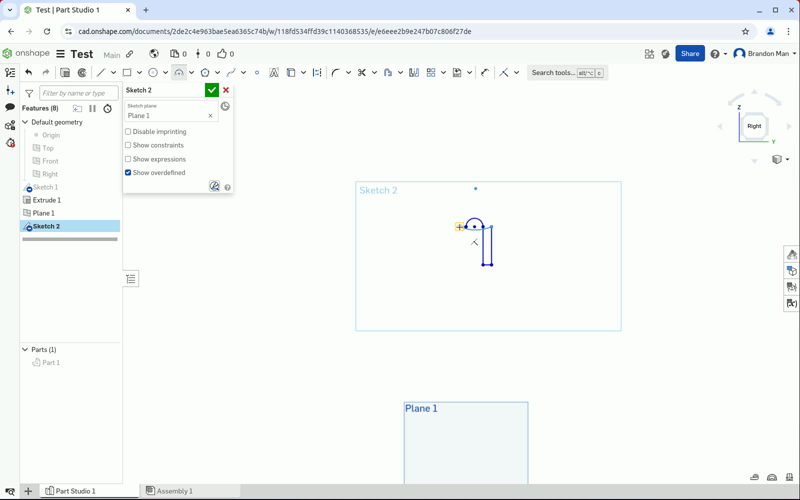
scroll(6)
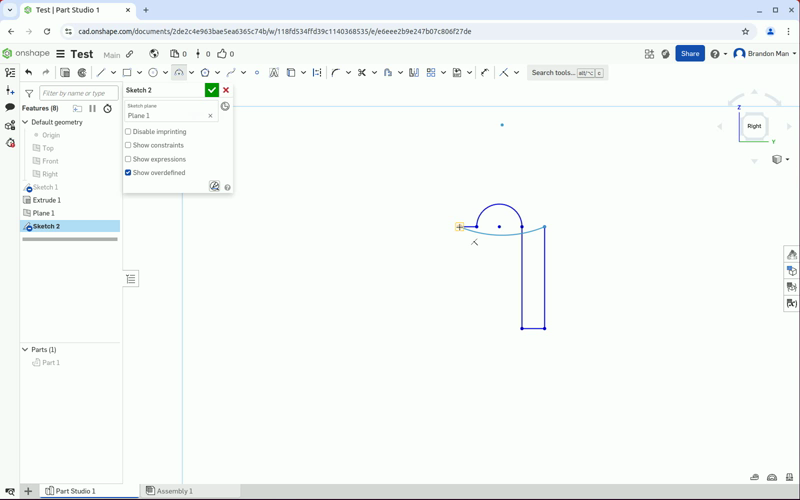
click(459, 226)
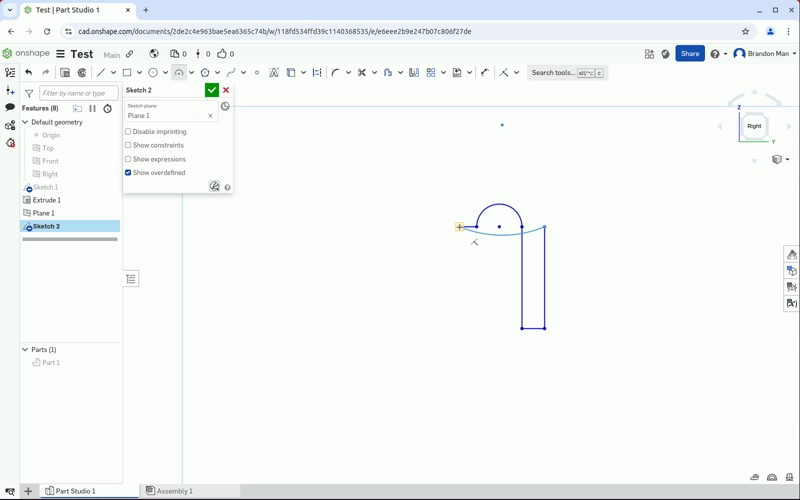
scroll(-6)
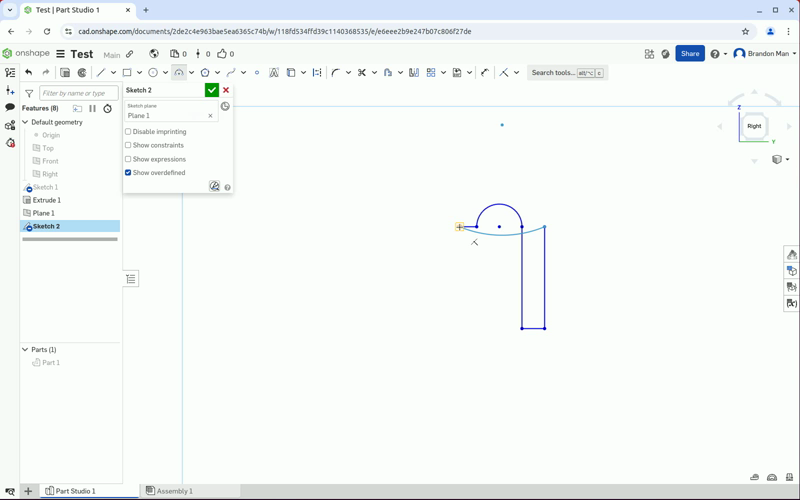
scroll(-6)
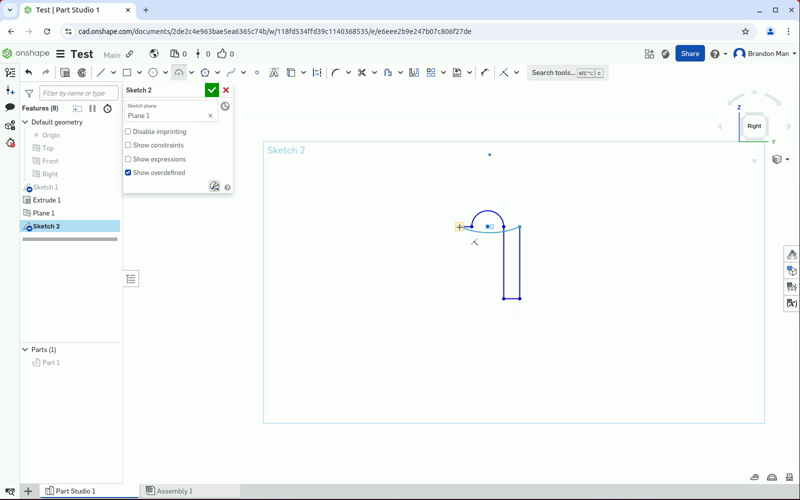
scroll(-6)
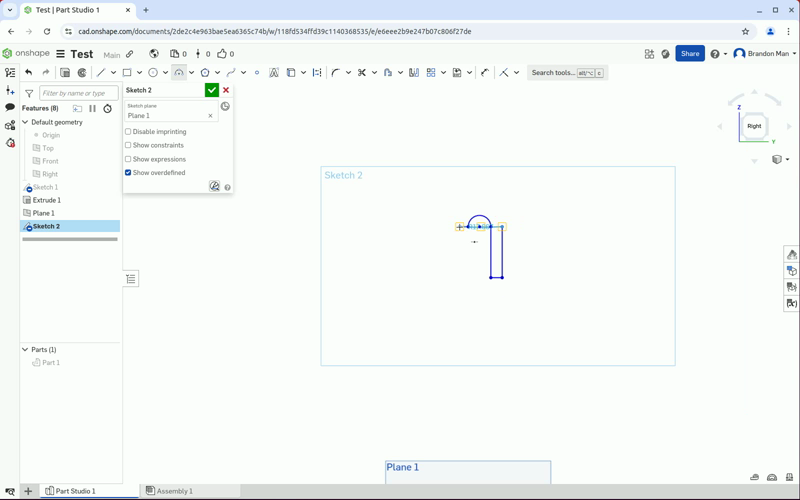
scroll(-6)
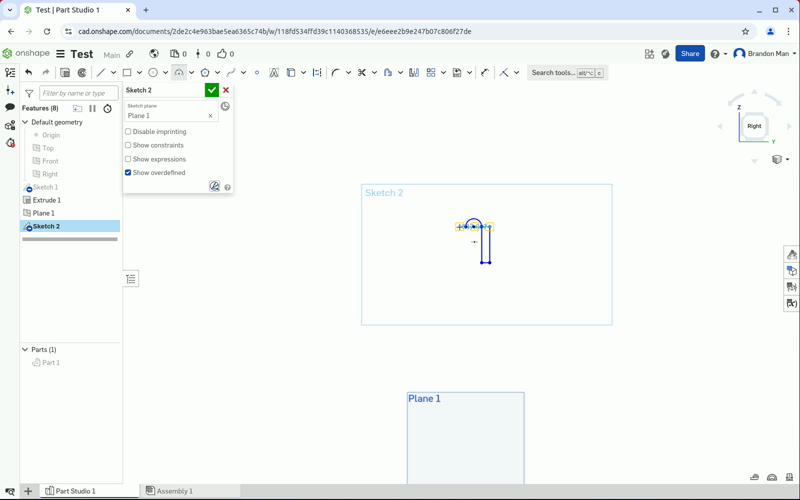
scroll(-6)
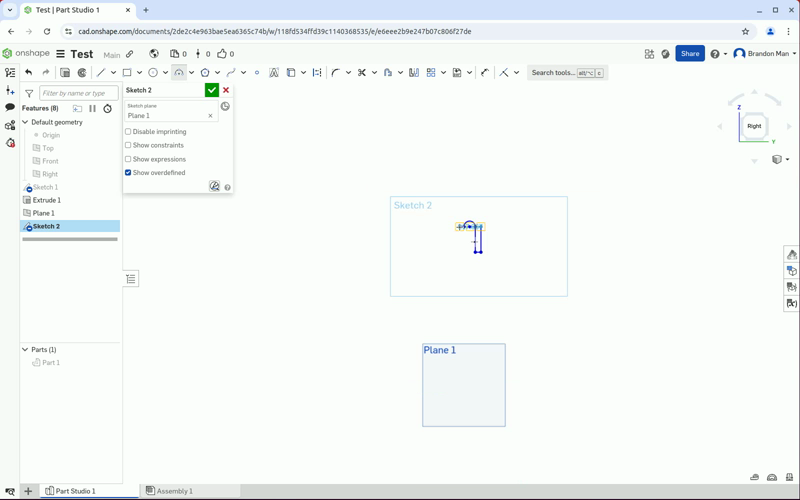
scroll(-6)
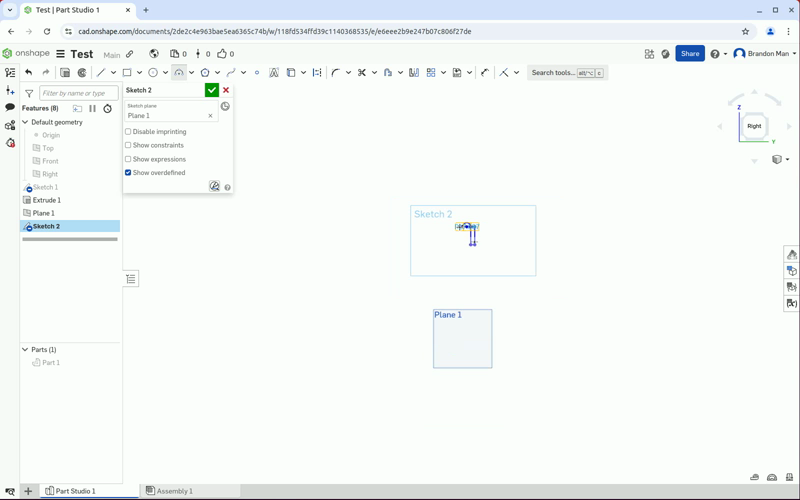
scroll(-6)
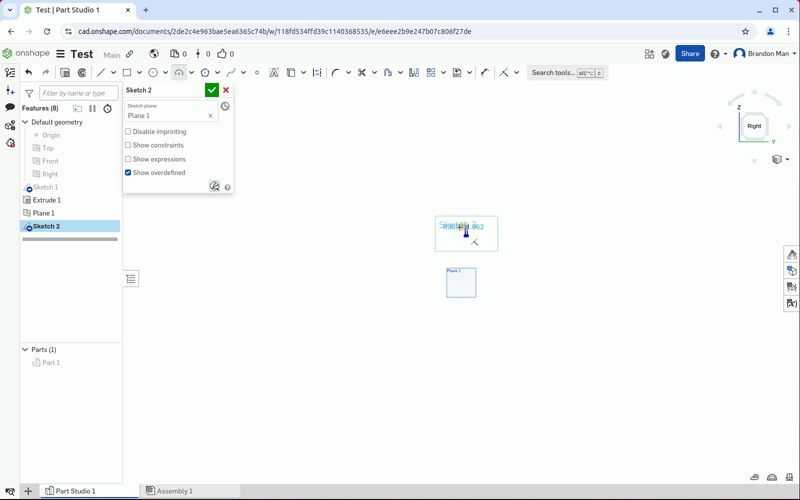
key_down(shift)
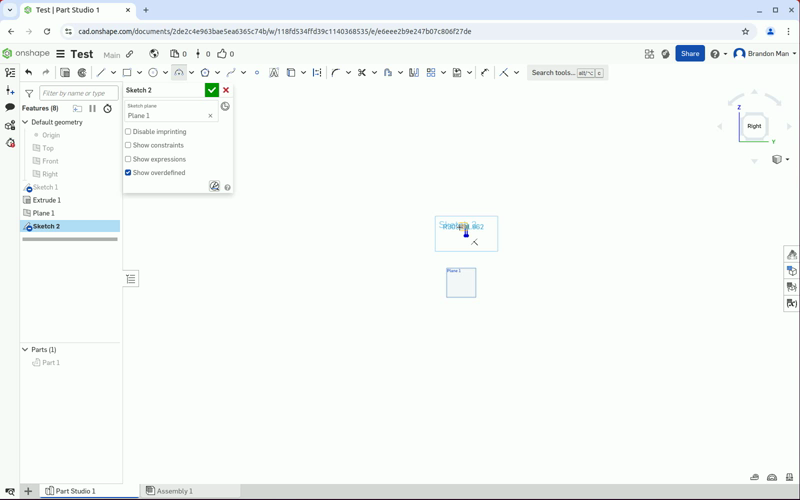
mouse_move(463, 222)
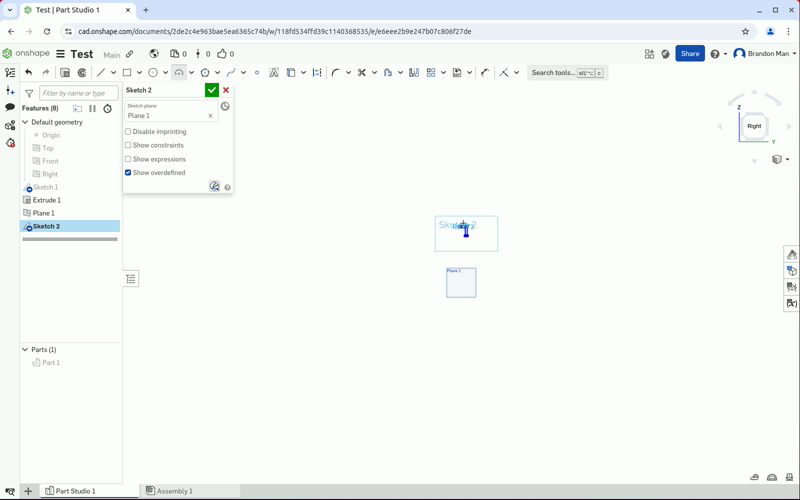
scroll(6)
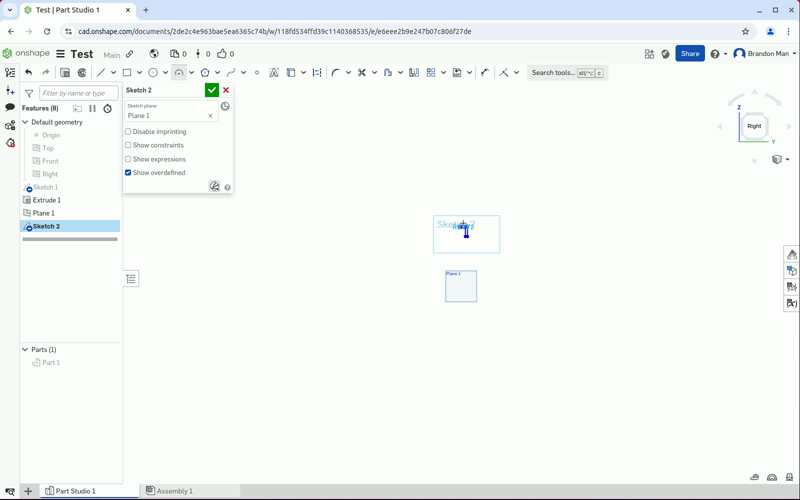
scroll(6)
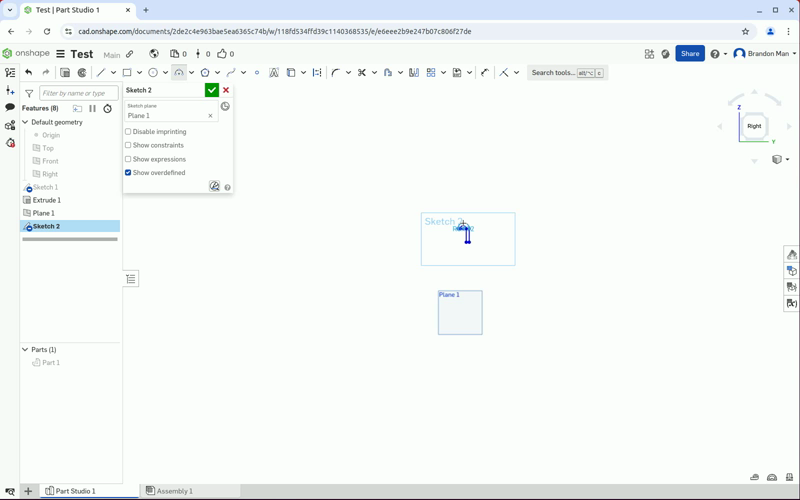
scroll(6)
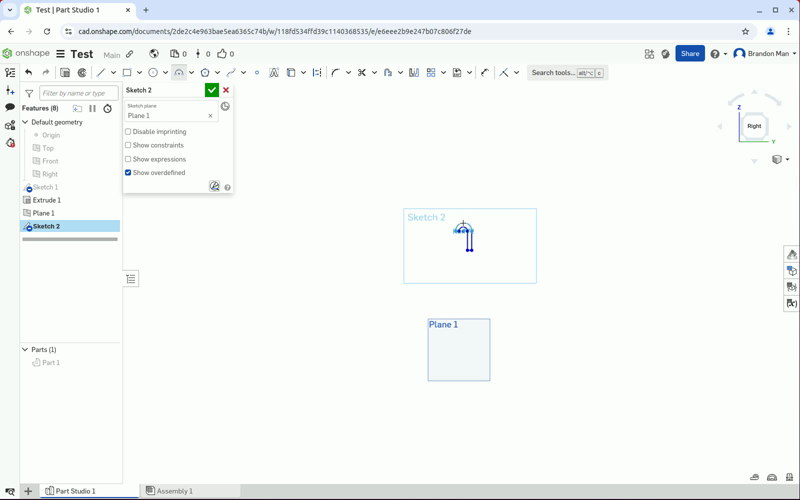
scroll(6)
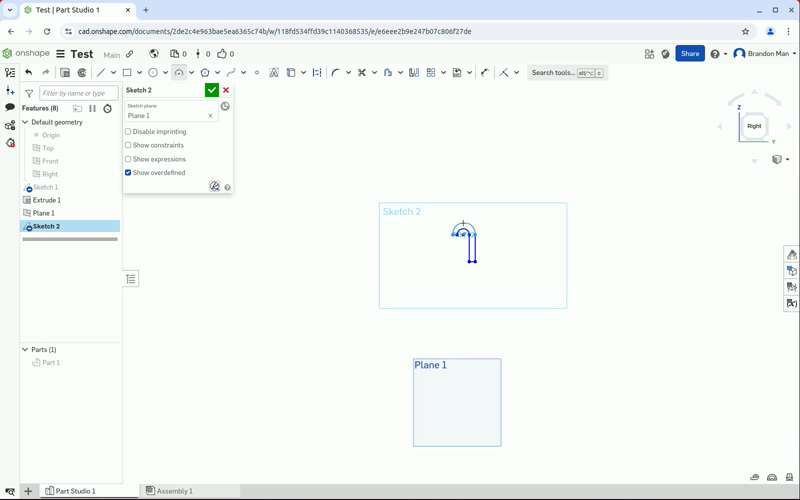
scroll(6)
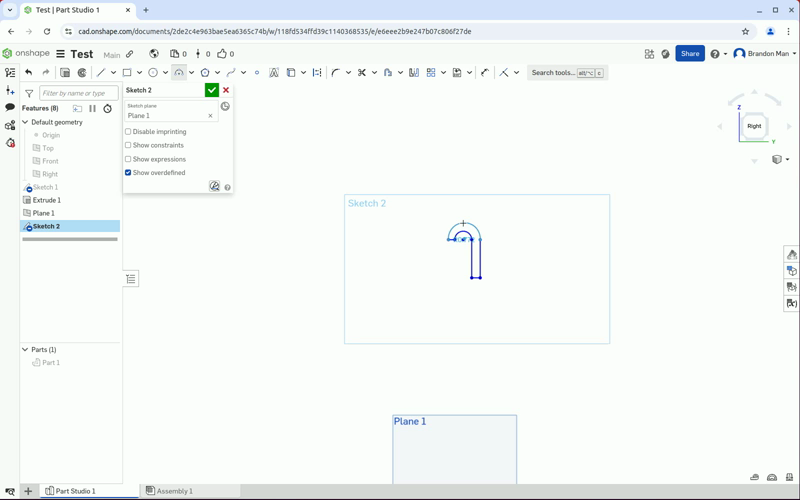
scroll(6)
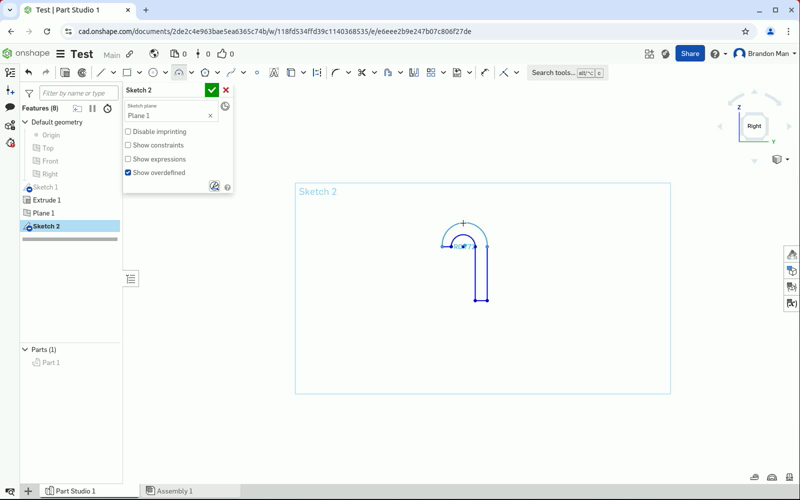
scroll(6)
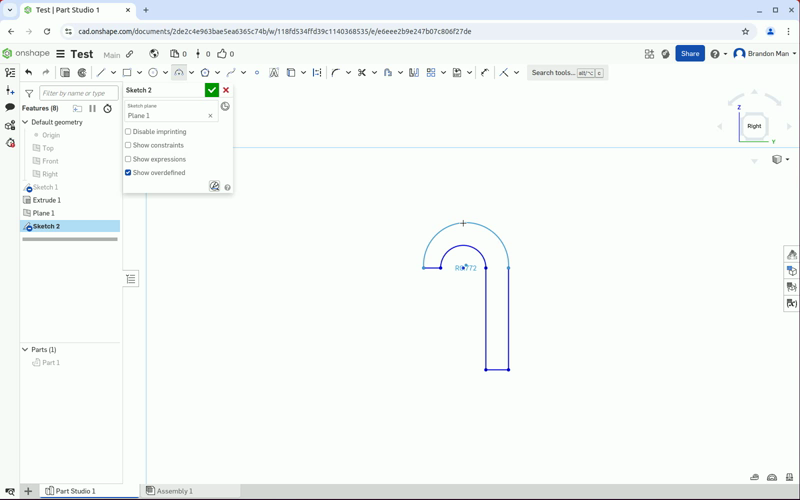
click(463, 222)
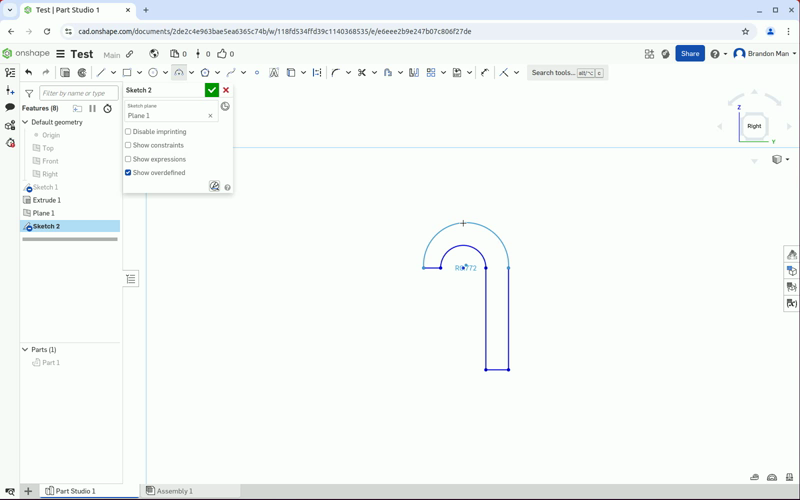
scroll(-6)
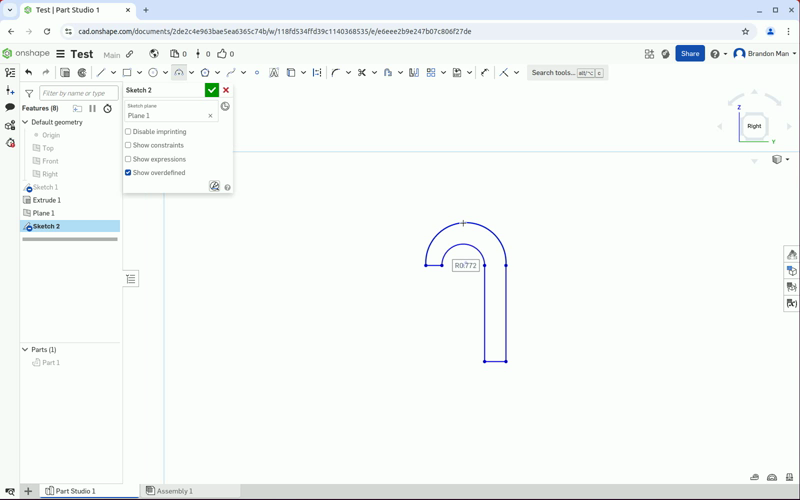
scroll(-6)
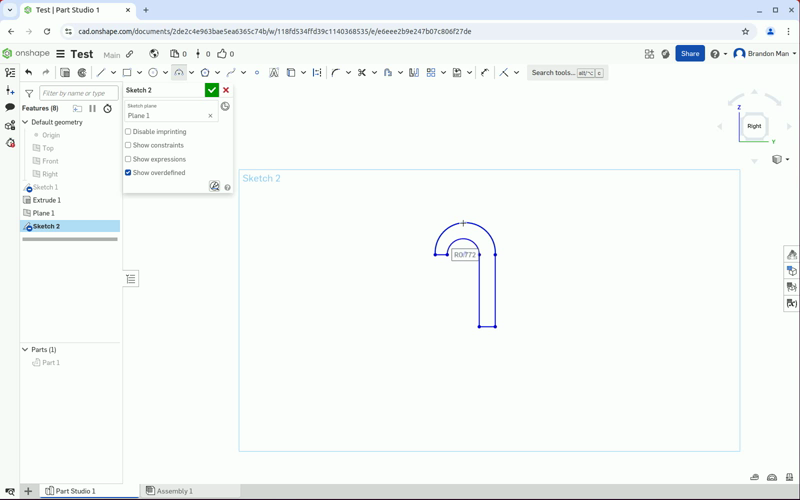
scroll(-6)
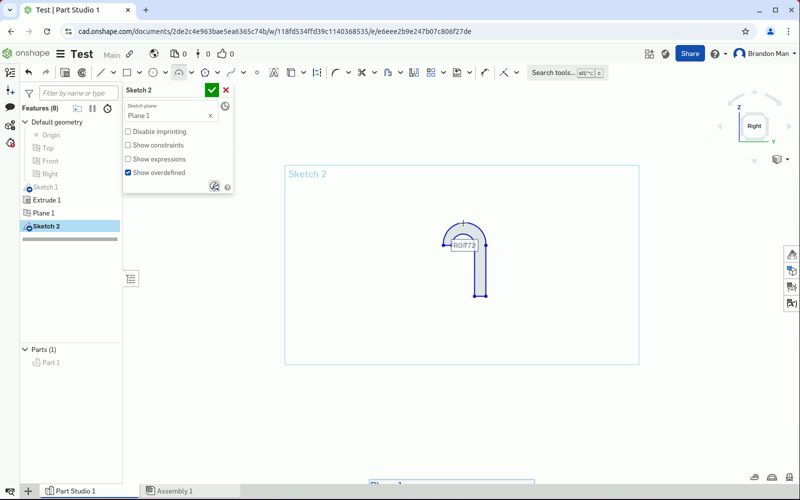
scroll(-6)
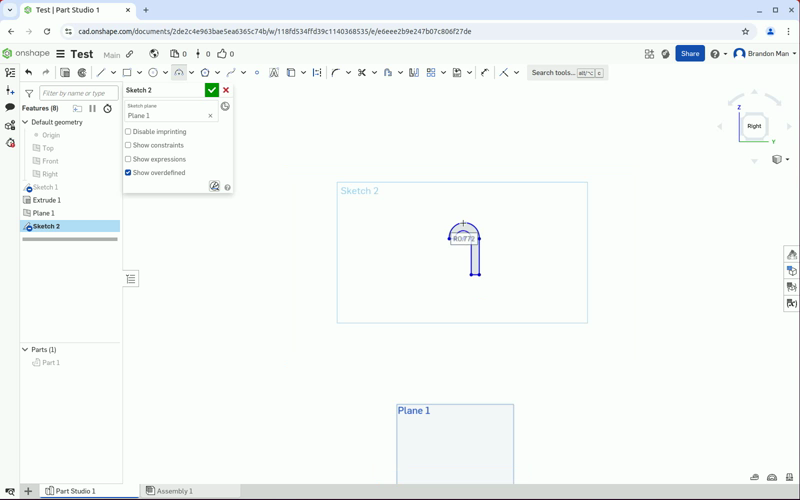
scroll(-6)
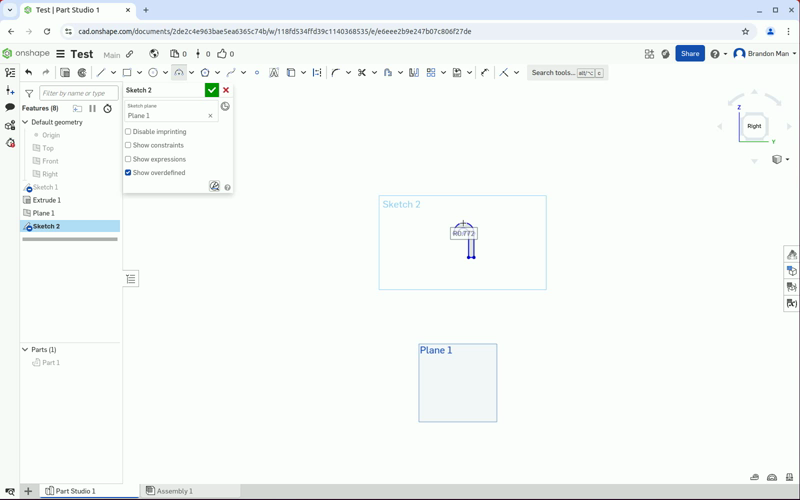
scroll(-6)
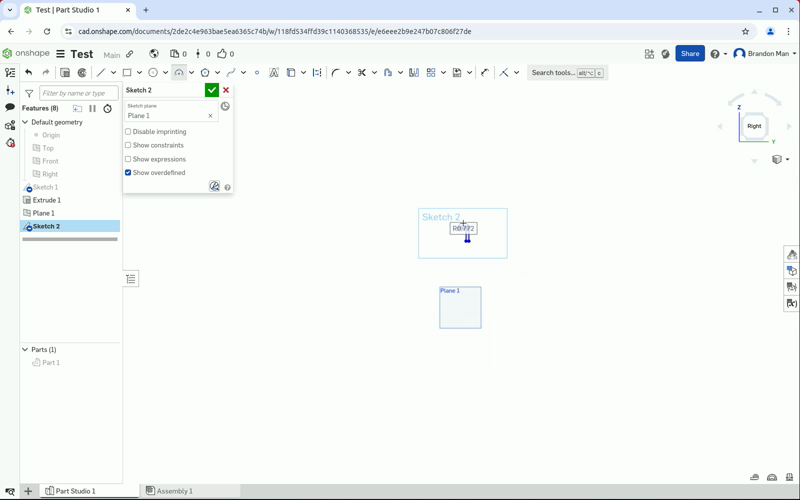
scroll(-6)
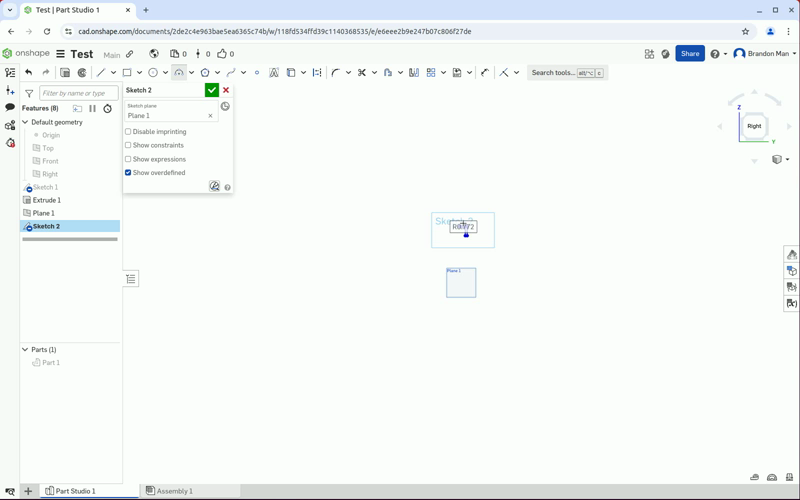
key_up(shift)
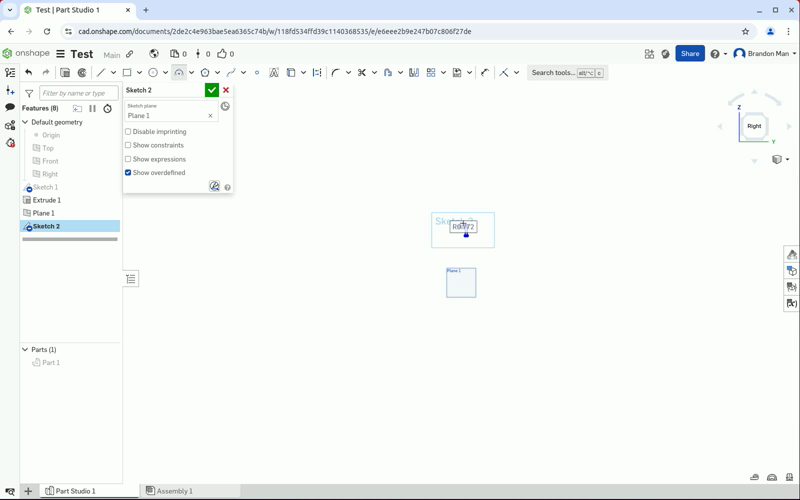
key(esc)
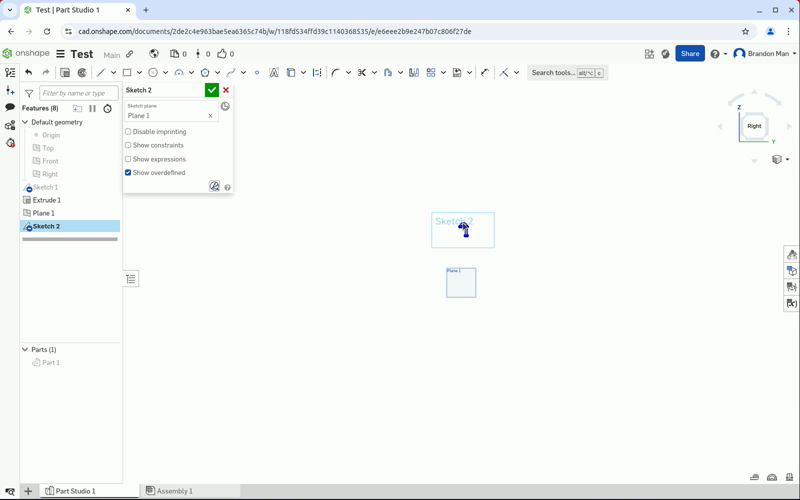
mouse_move(466, 232)
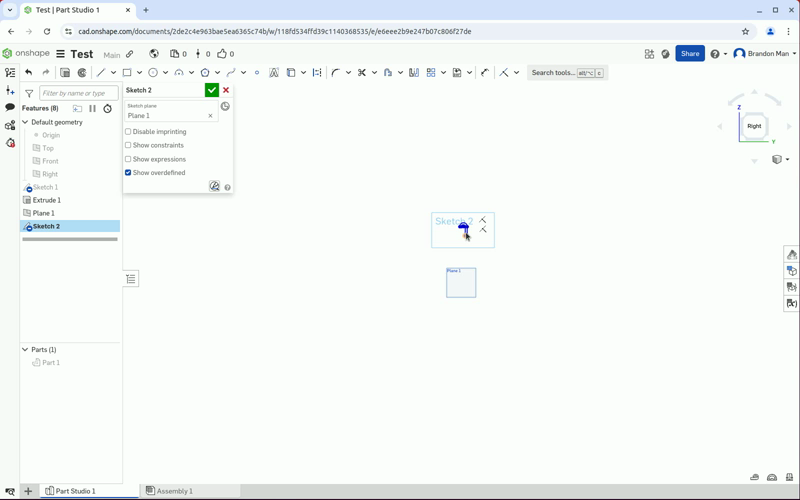
scroll(6)
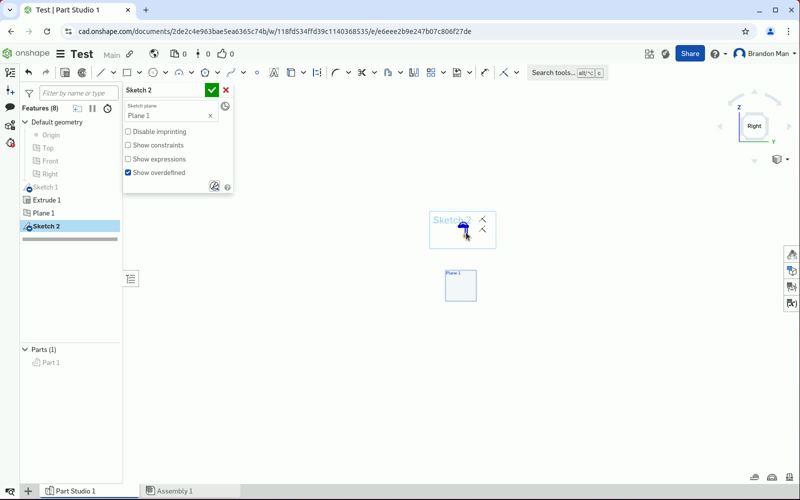
scroll(6)
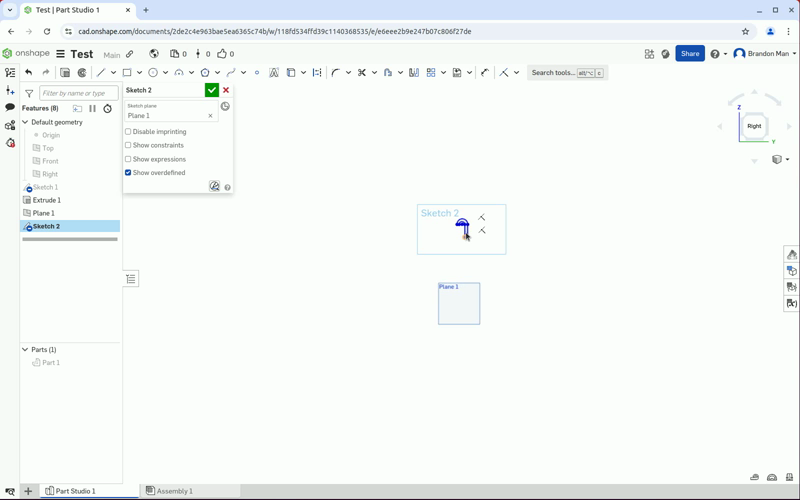
scroll(6)
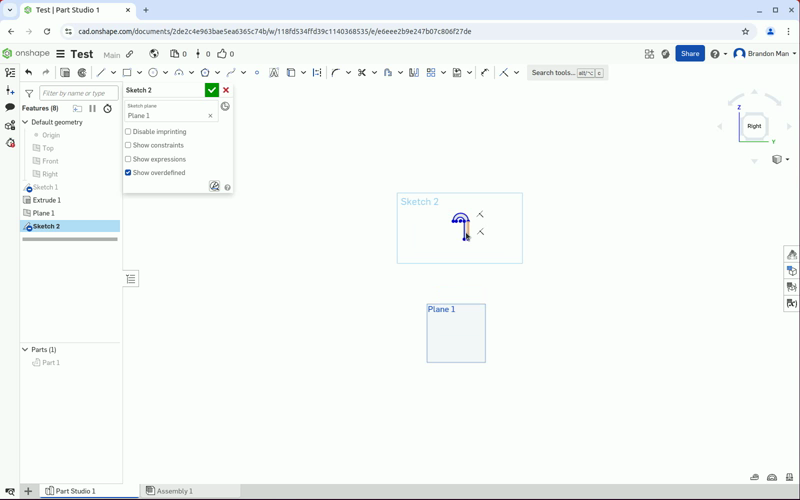
scroll(6)
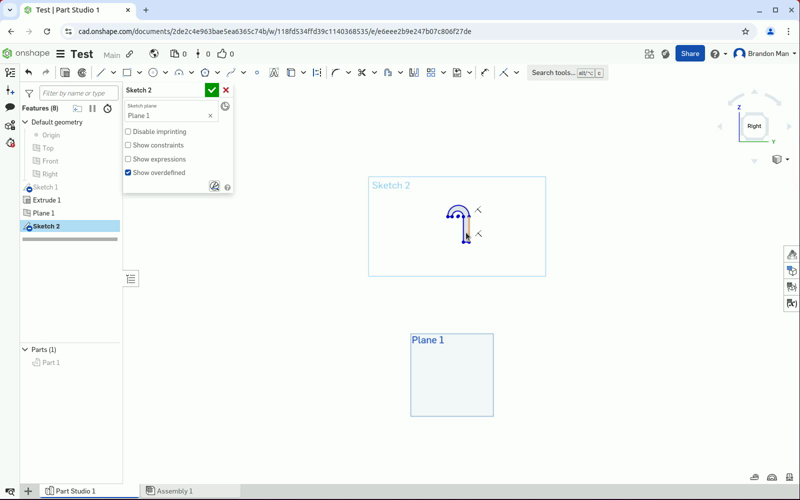
scroll(6)
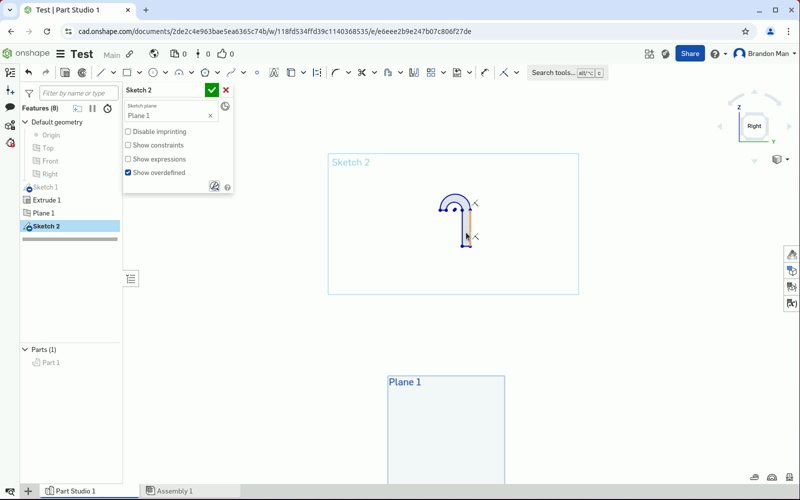
scroll(6)
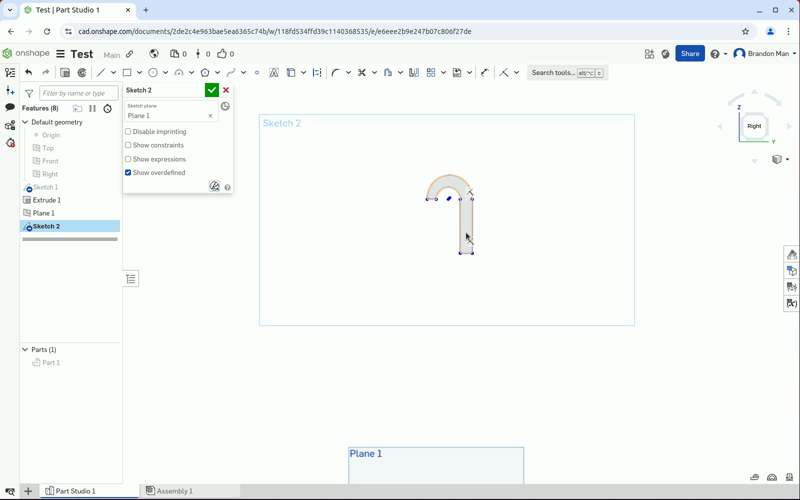
scroll(6)
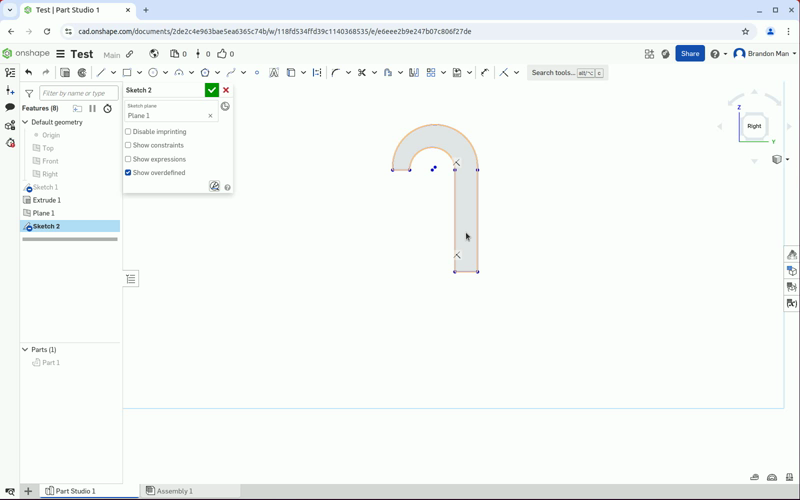
click(466, 232)
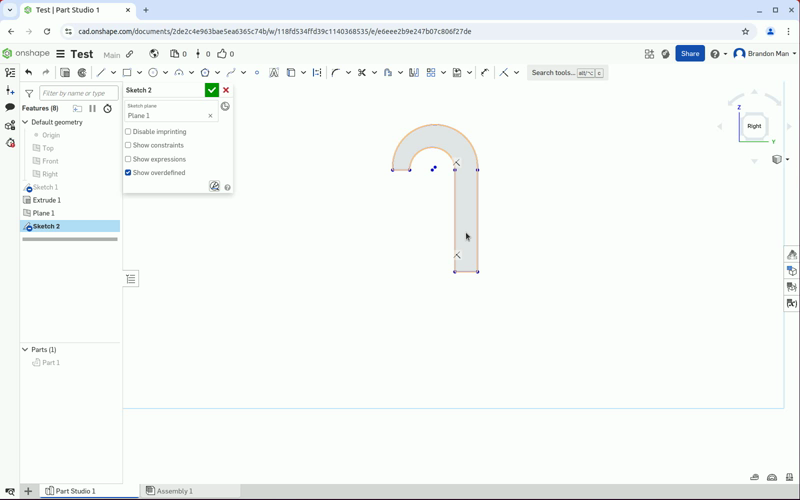
scroll(-6)
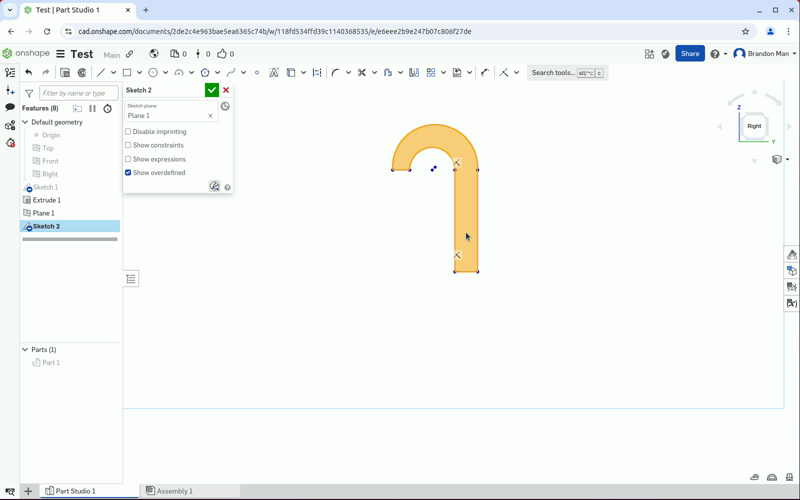
scroll(-6)
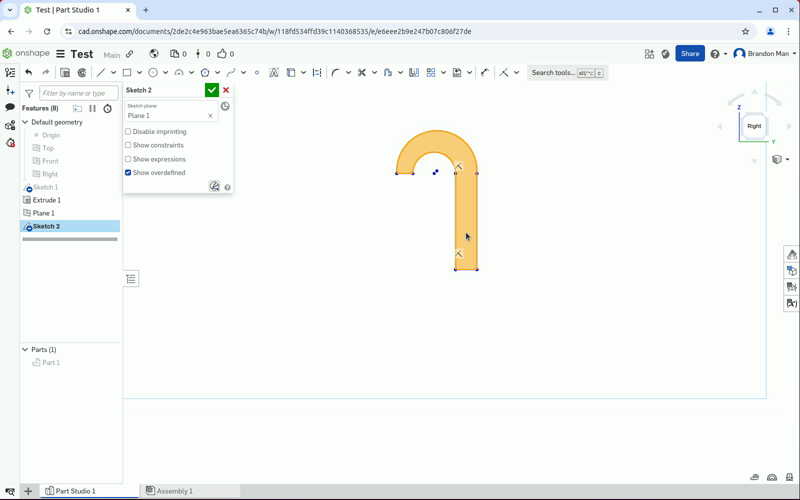
scroll(-6)
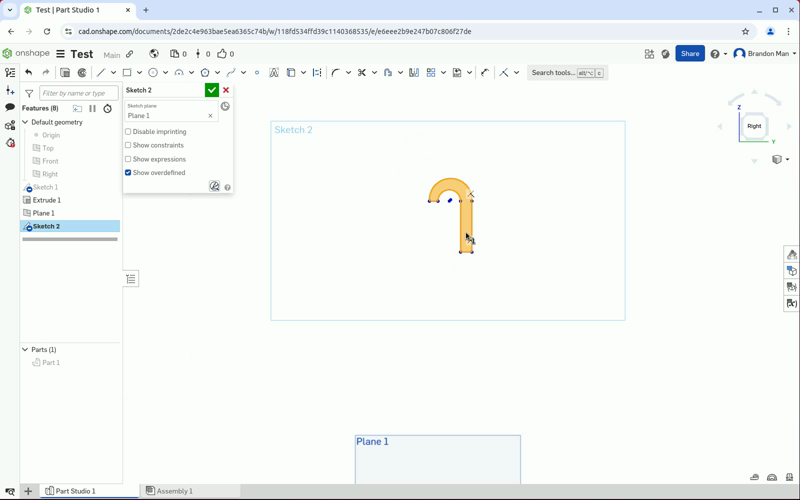
scroll(-6)
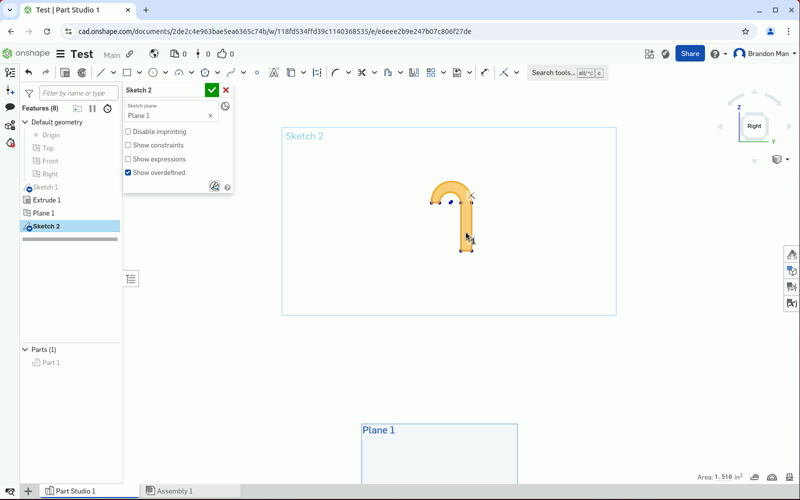
scroll(-6)
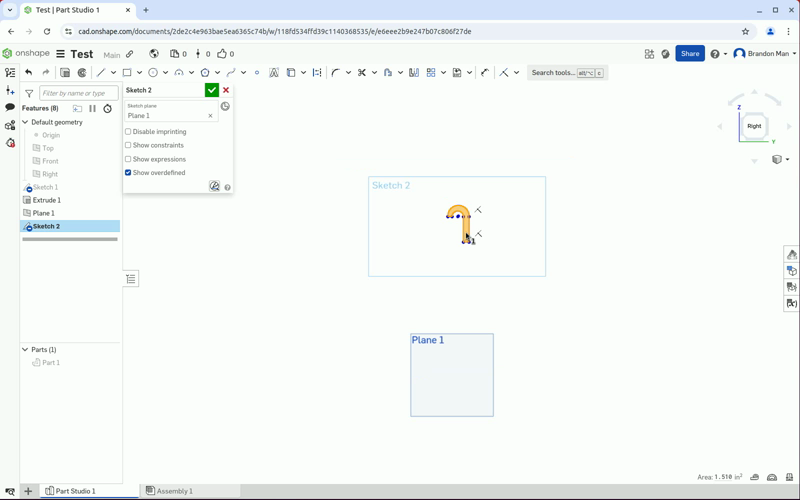
scroll(-6)
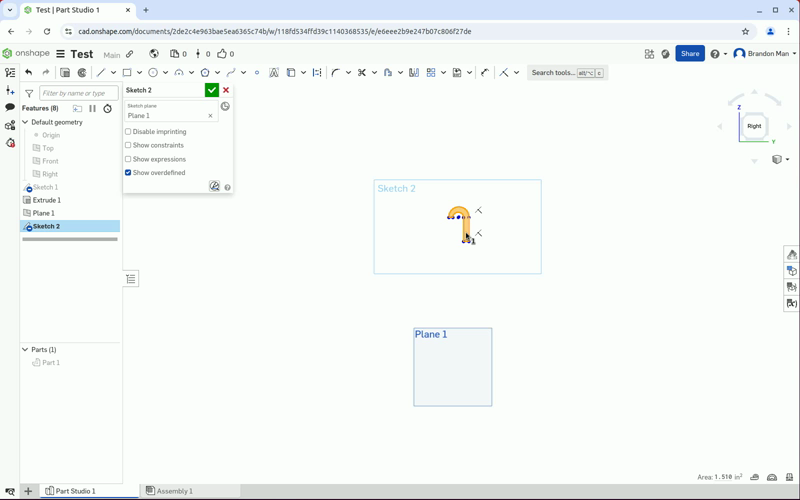
scroll(-6)
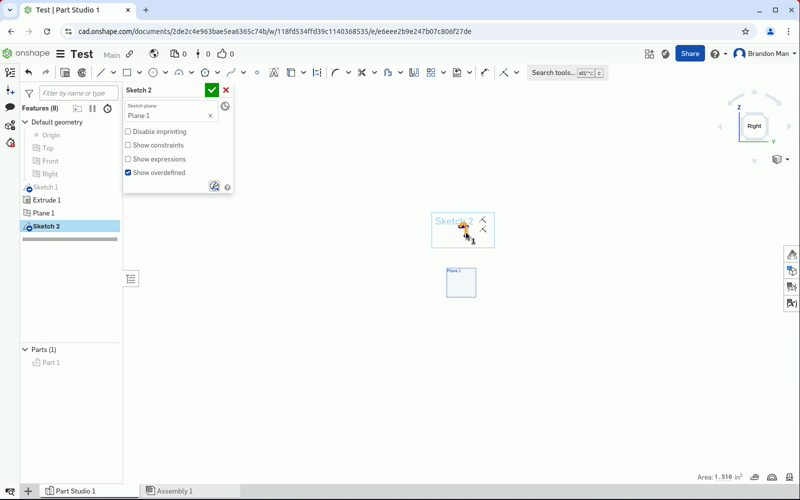
mouse_move(73, 352)
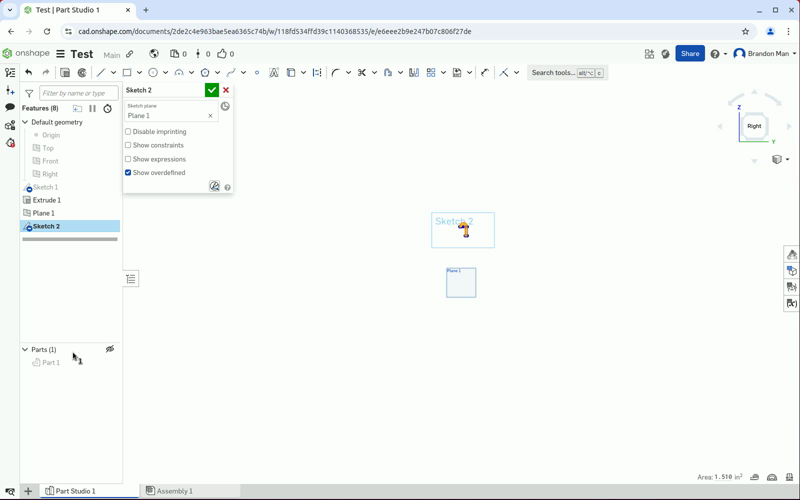
key(shift+y)
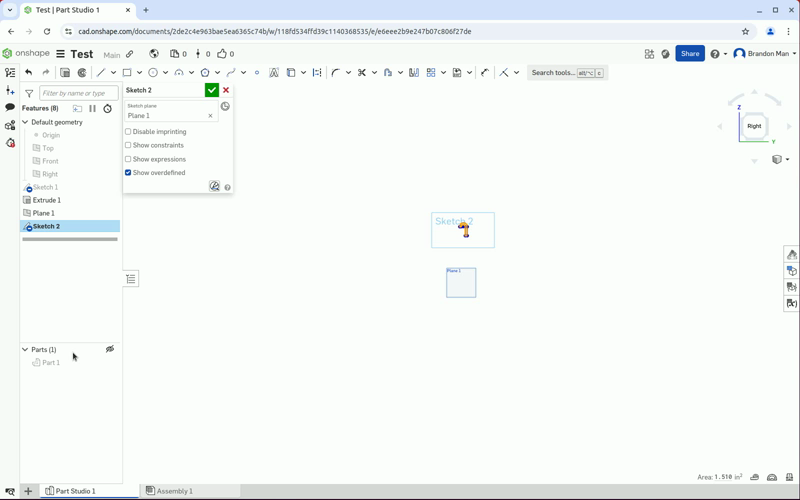
key(shift+e)
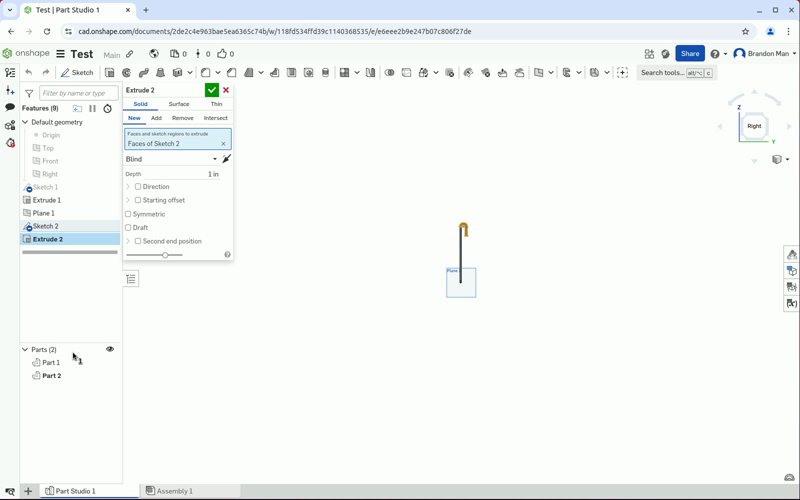
mouse_move(143, 106)
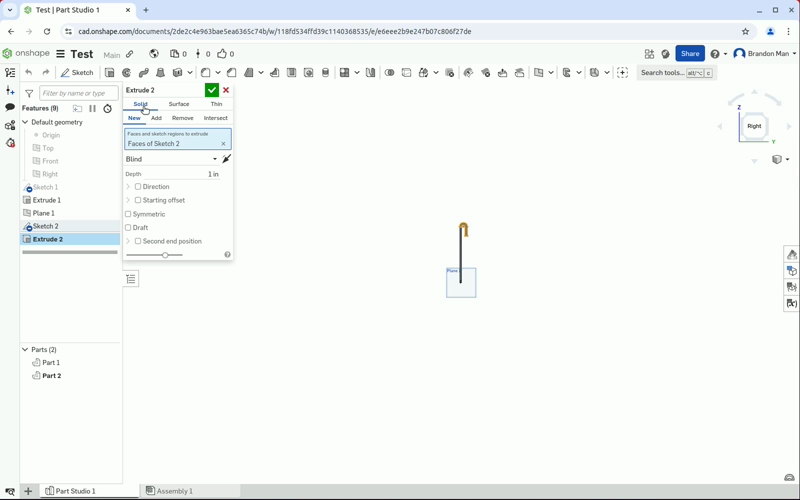
click(143, 106)
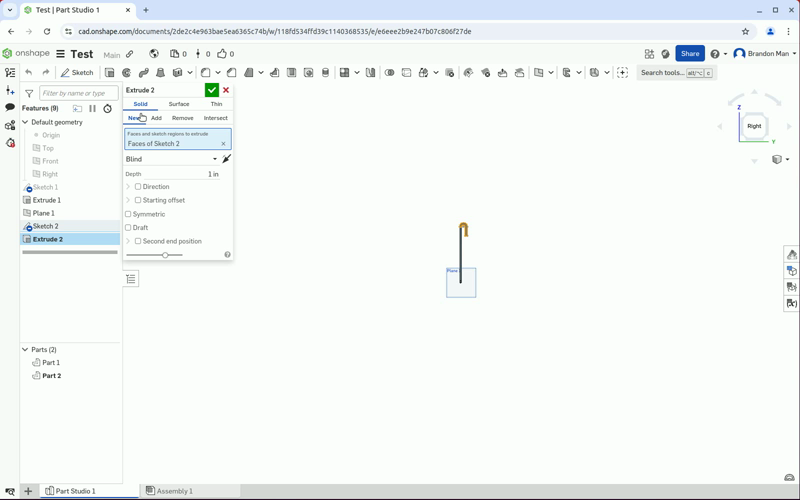
mouse_move(137, 120)
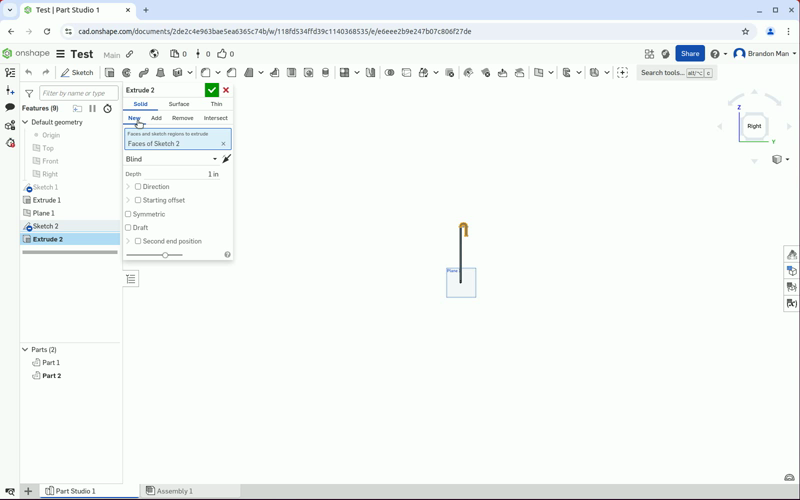
click(137, 120)
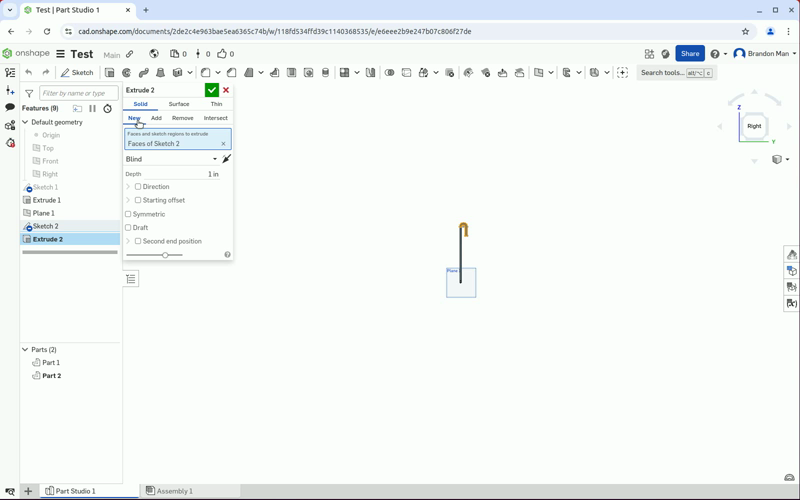
key(tab, 4)
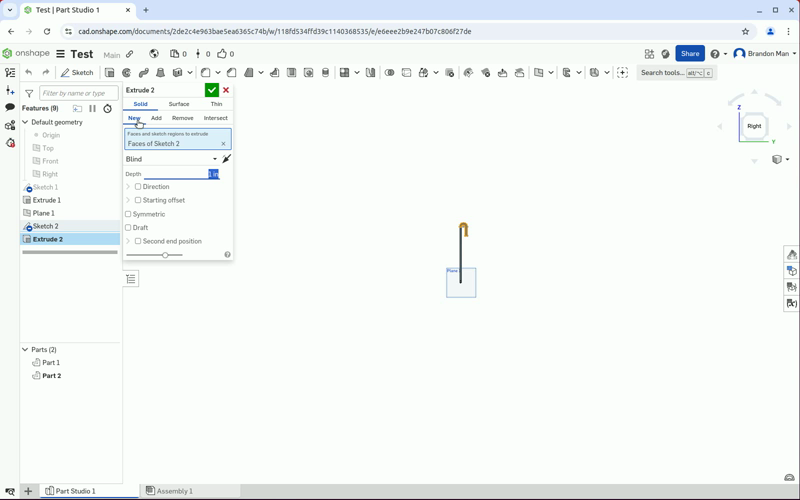
text(-23.108)
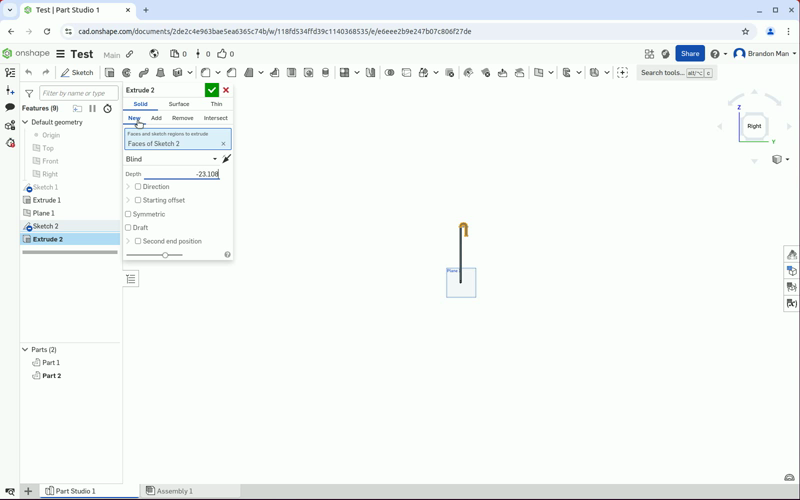
key(enter)
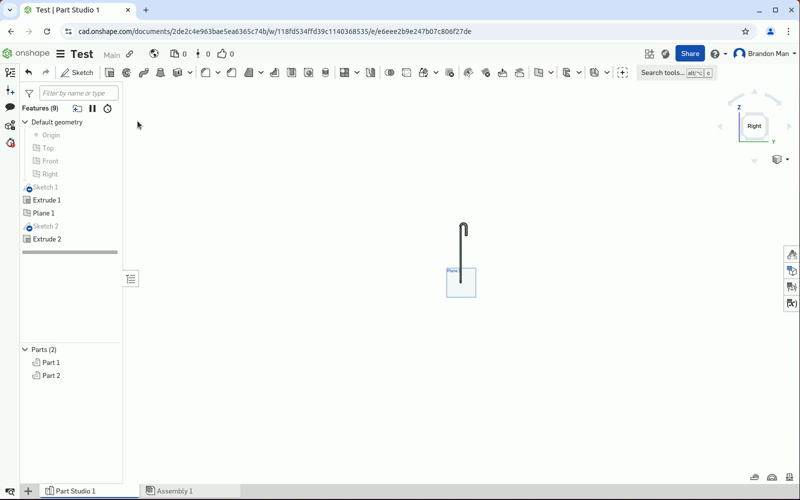
key(shift+h)
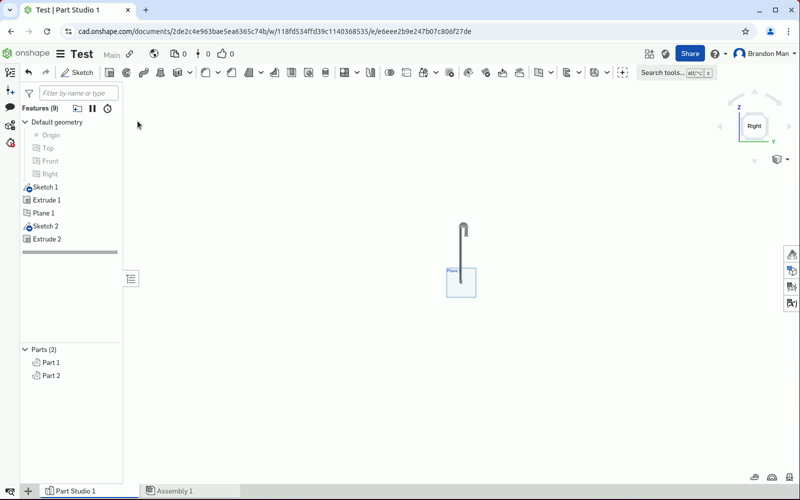
key(shift+h)
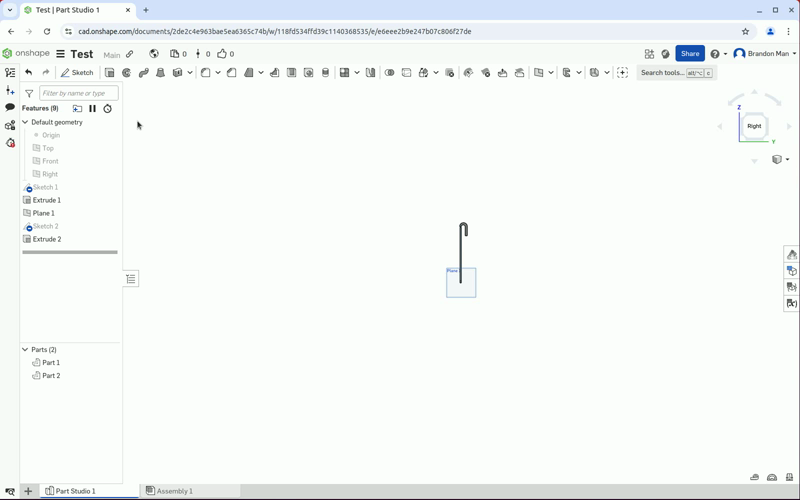
mouse_move(73, 189)
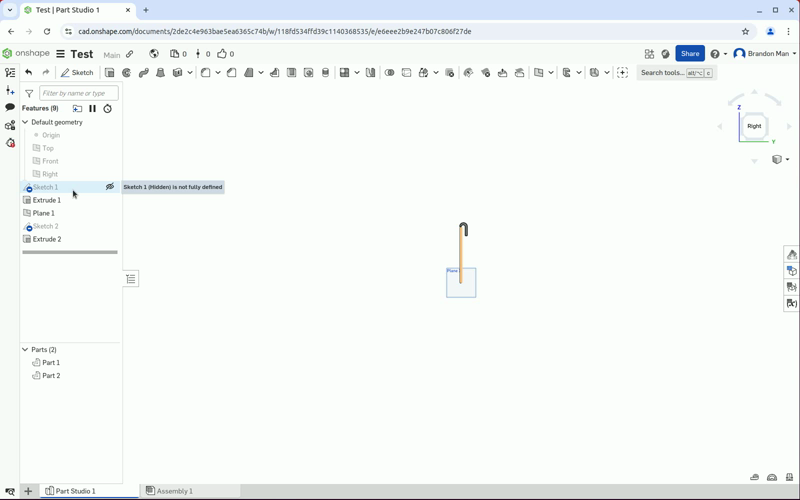
click(73, 189)
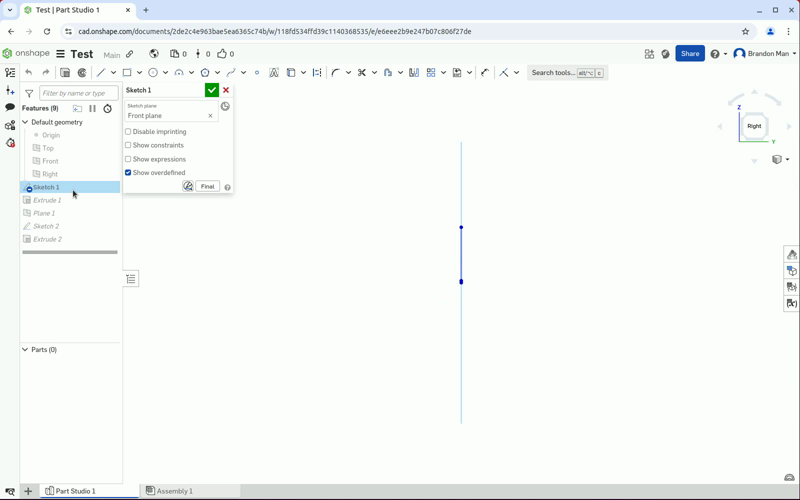
mouse_move(229, 92)
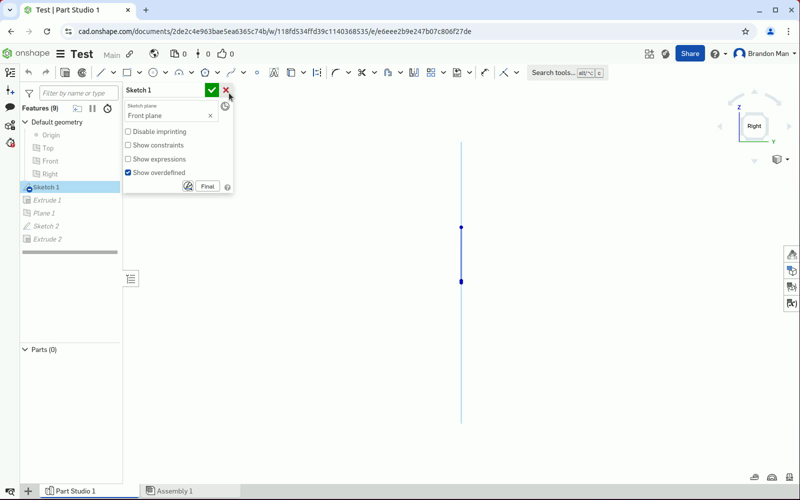
click(229, 92)
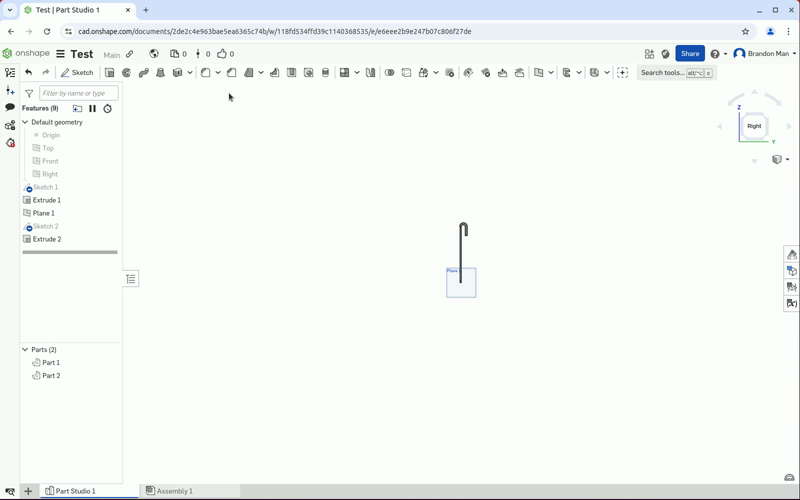
mouse_move(73, 352)
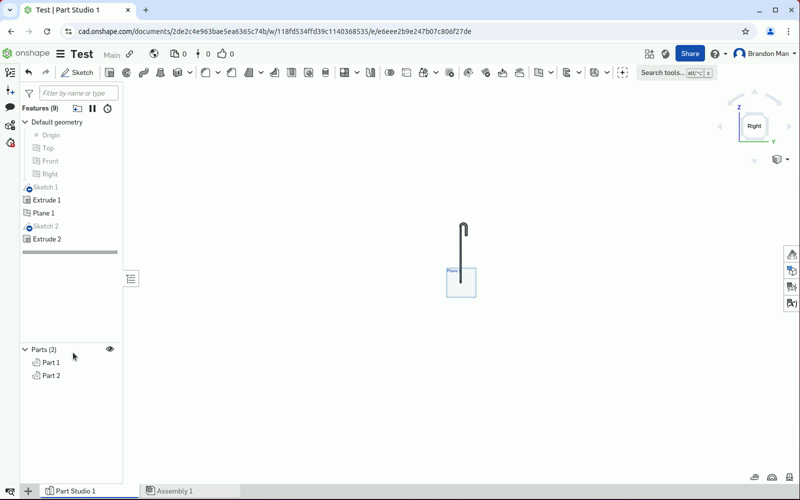
key(y)
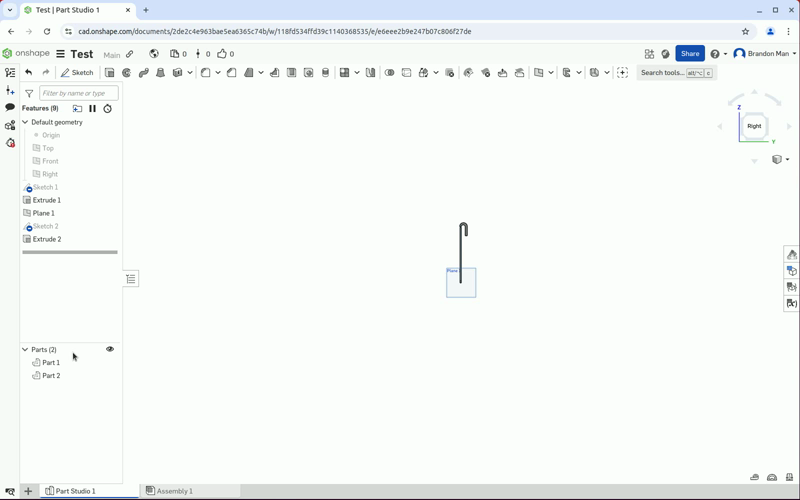
key(shift+p)
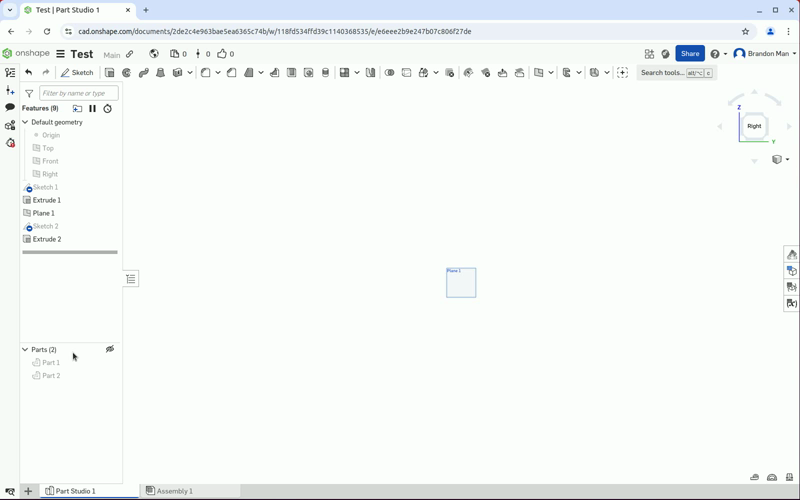
key(space)
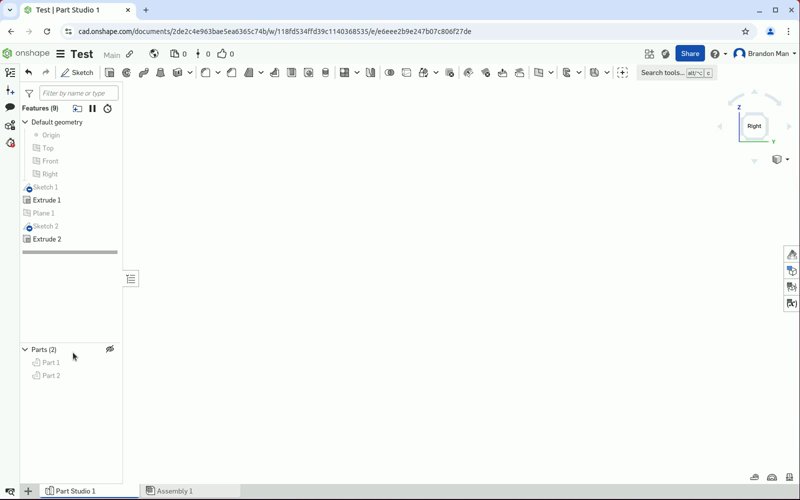
key_down(shift)
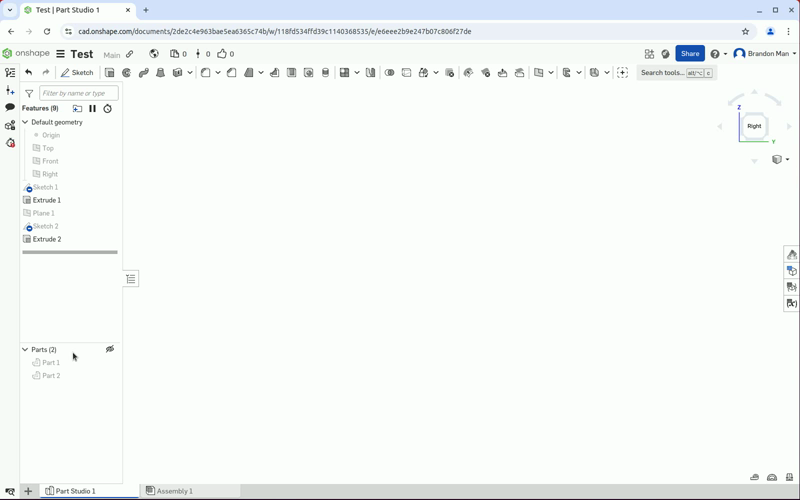
key(right)
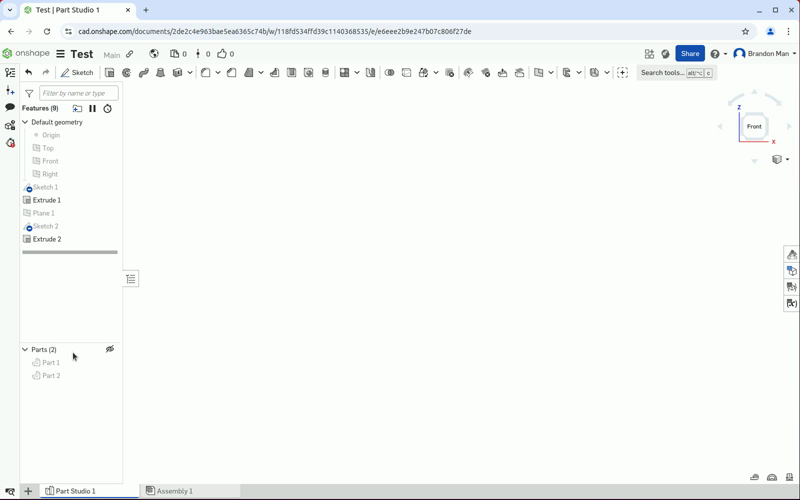
key_up(shift)
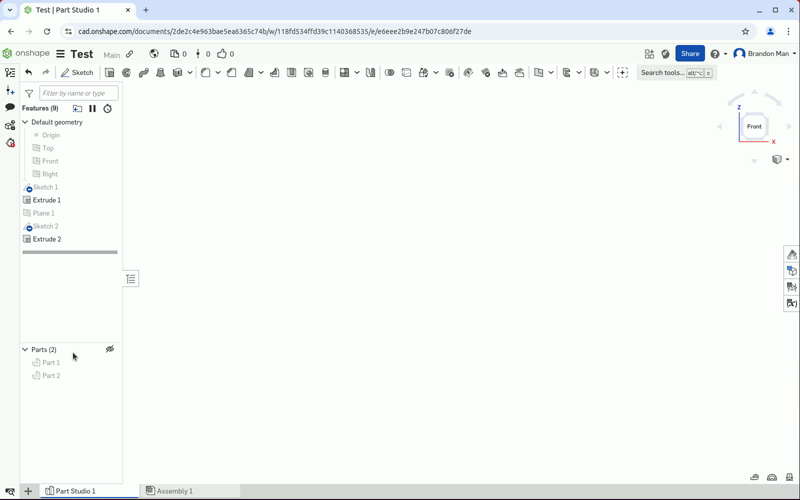
mouse_move(73, 352)
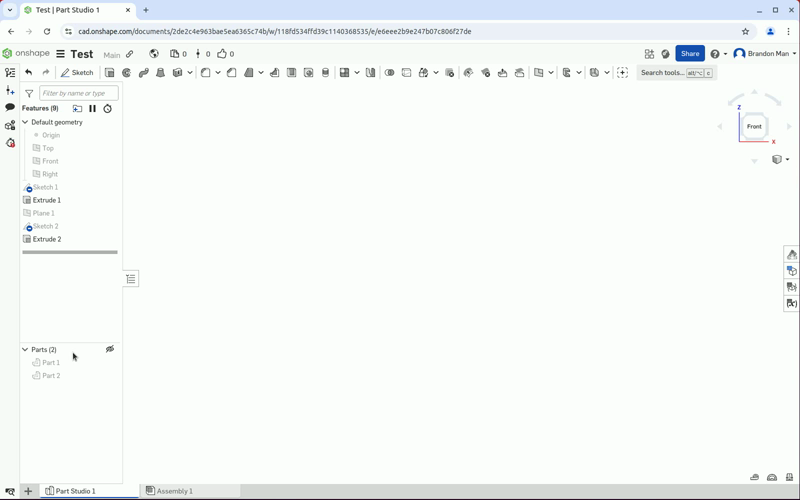
key(shift+y)
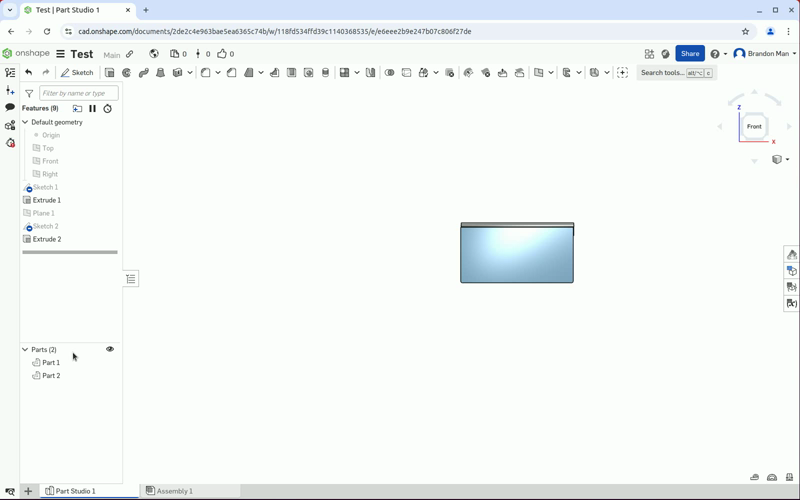
mouse_move(541, 75)
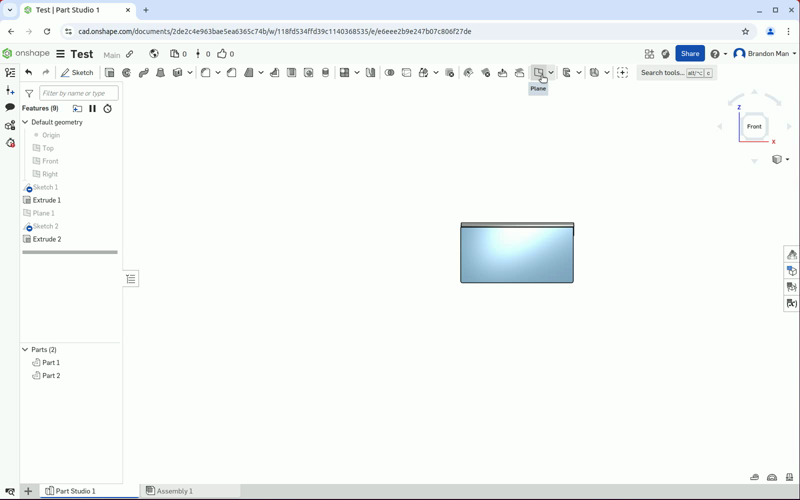
click(541, 75)
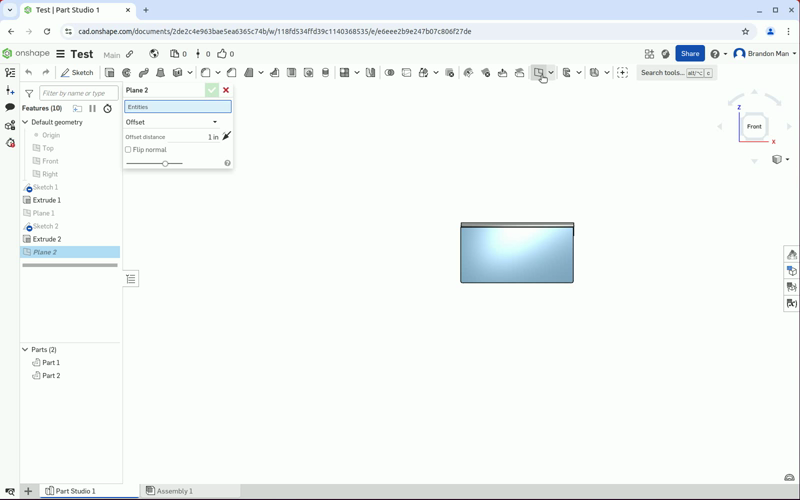
mouse_move(73, 163)
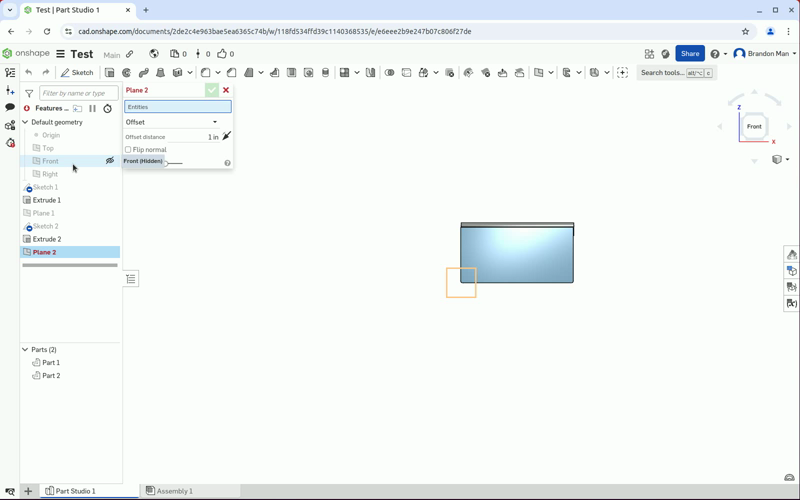
click(73, 163)
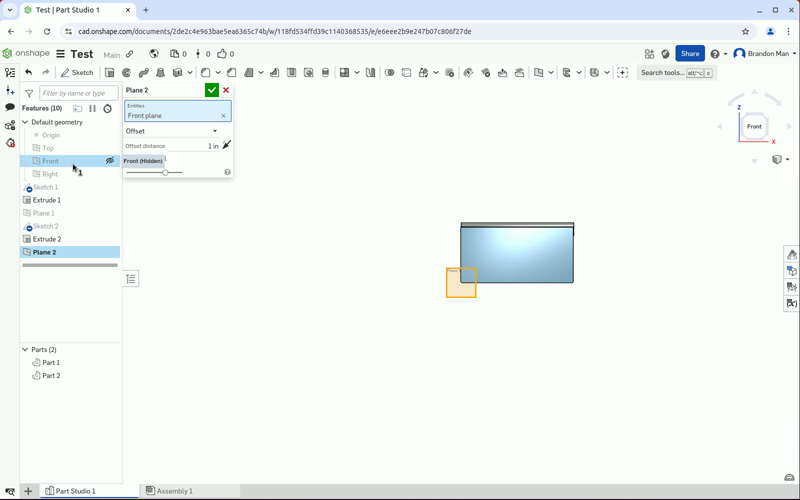
key(tab, 2)
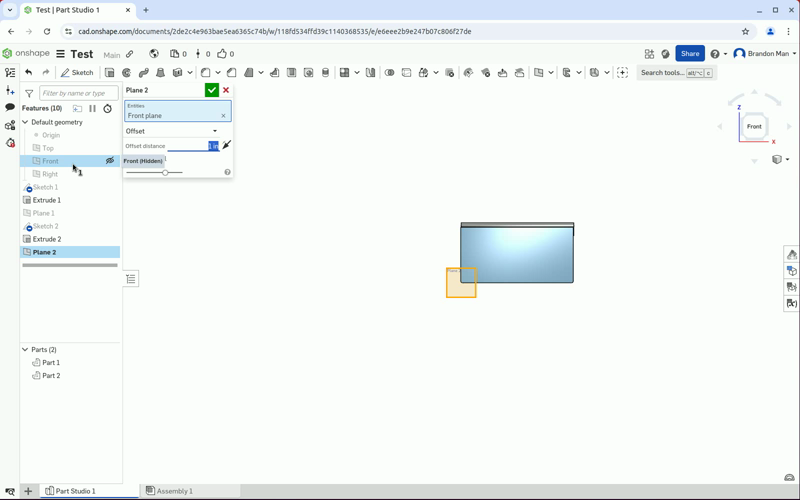
text(0.246)
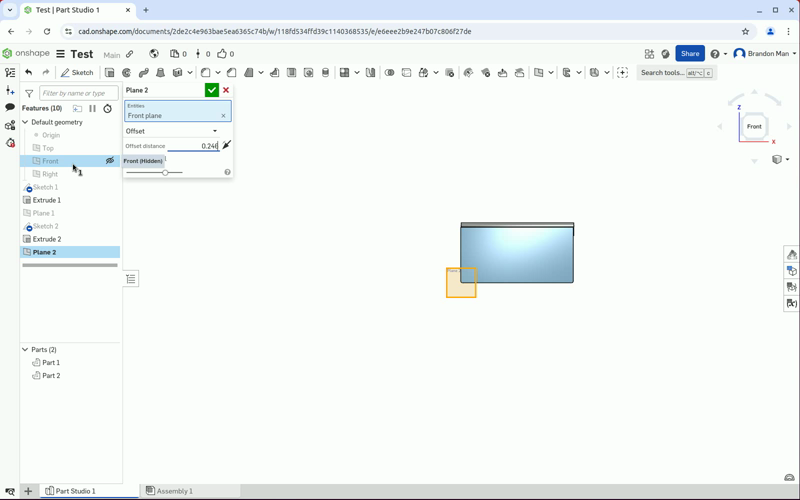
key(enter, 2)
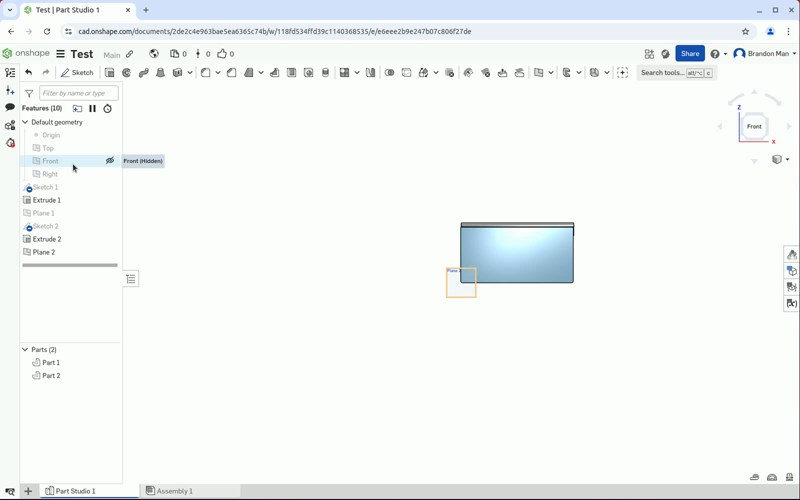
key(shift+s)
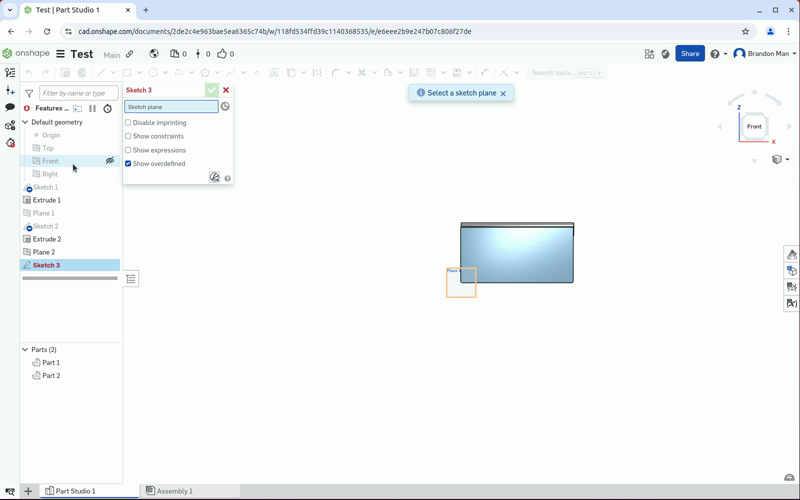
mouse_move(73, 254)
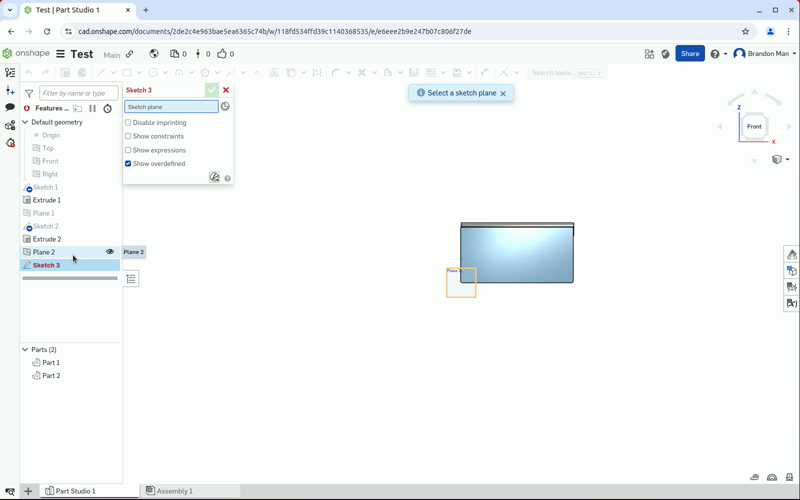
click(73, 254)
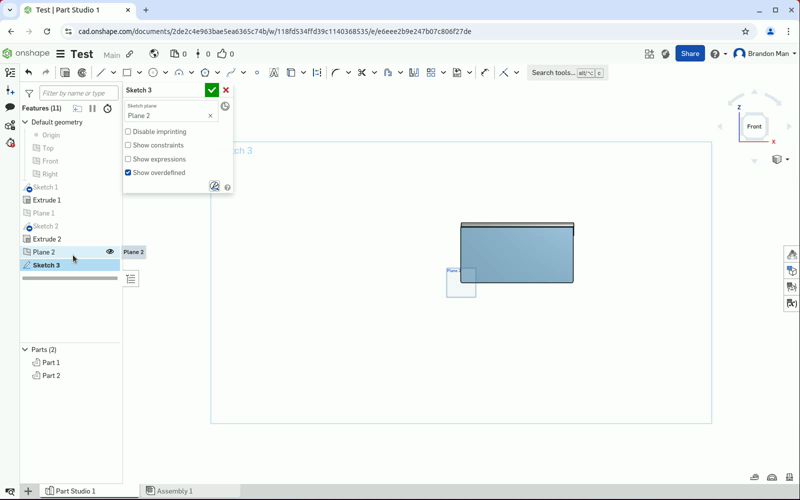
mouse_move(73, 352)
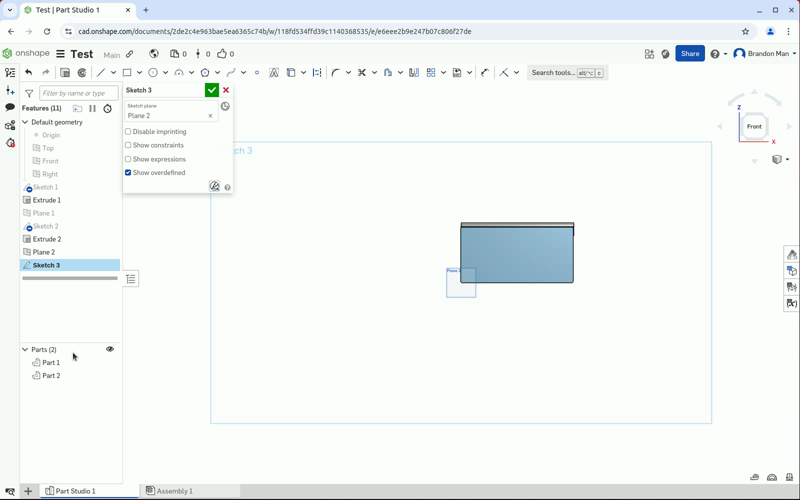
key(y)
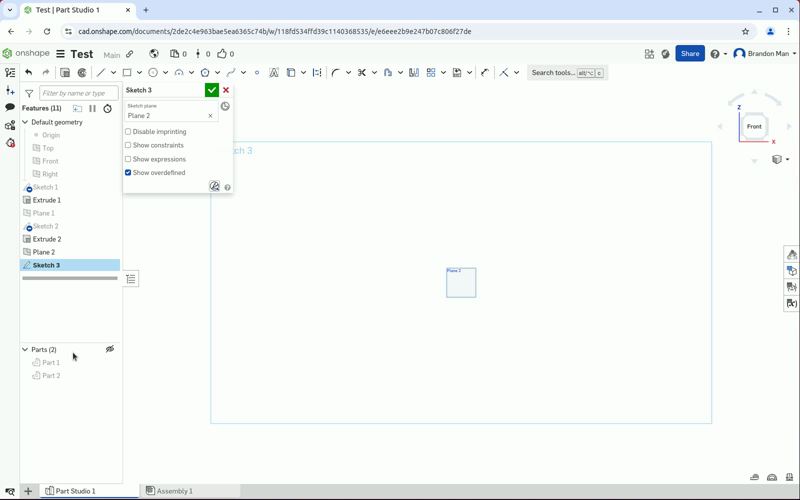
key(l)
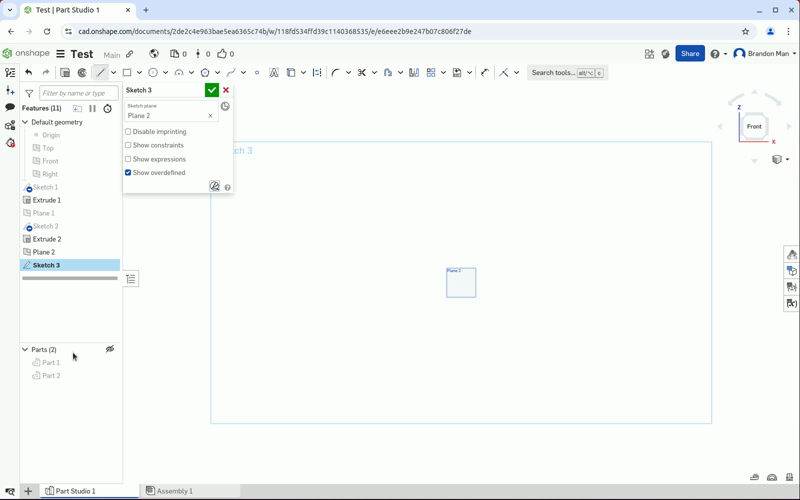
key_down(shift)
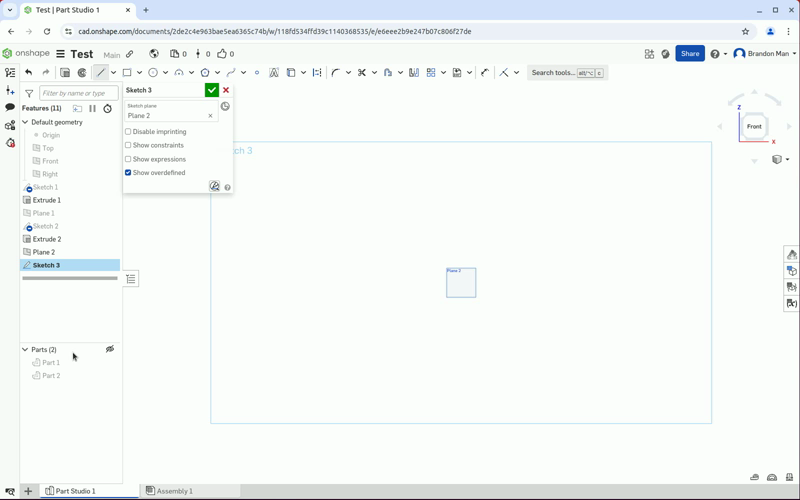
mouse_move(492, 226)
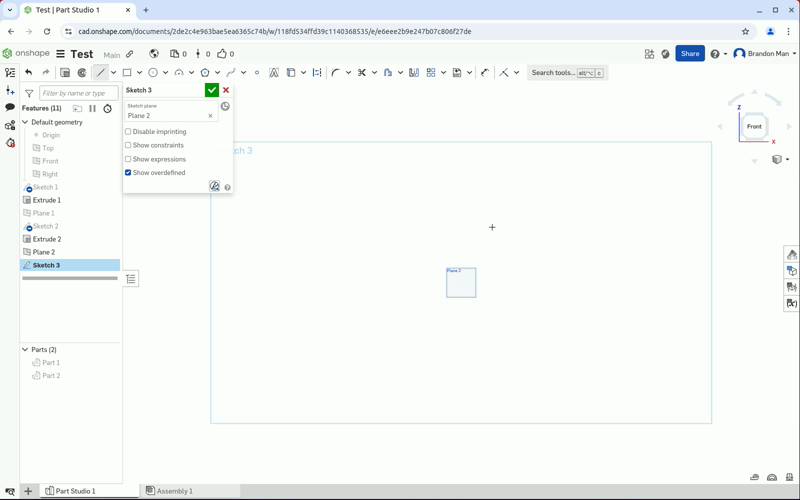
click(492, 226)
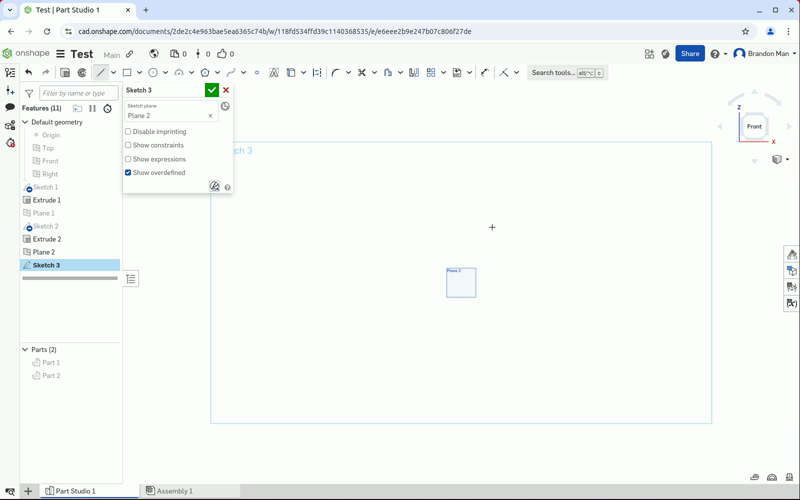
key_up(shift)
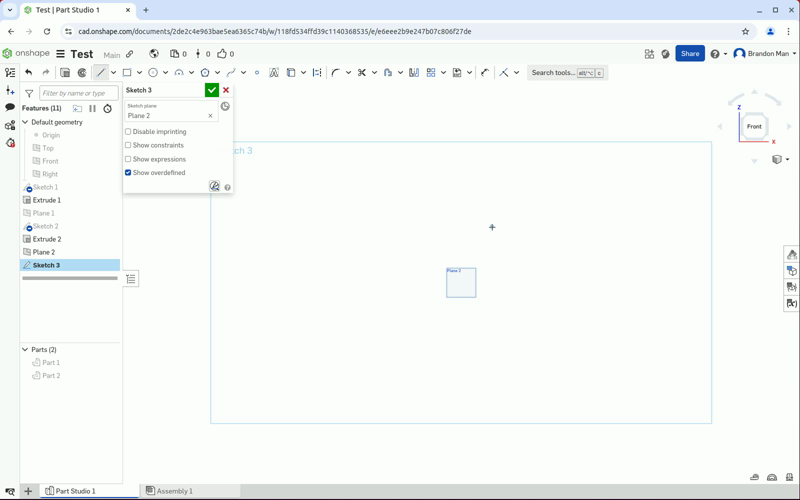
key_down(shift)
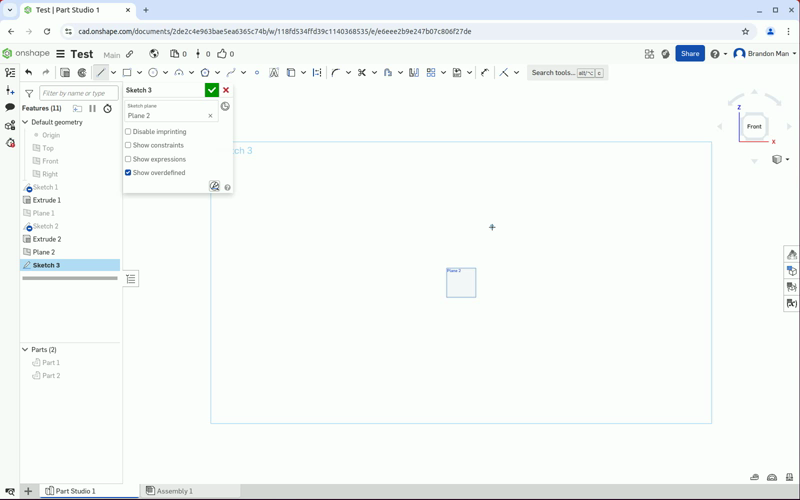
mouse_move(522, 226)
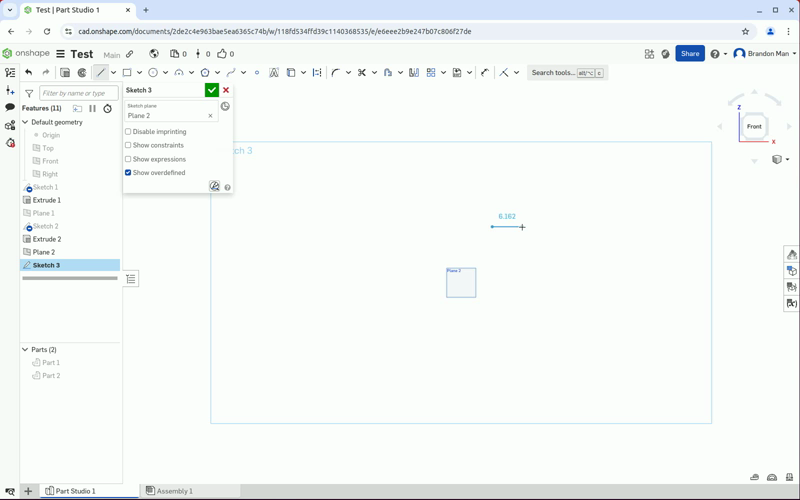
mouse_move(496, 226)
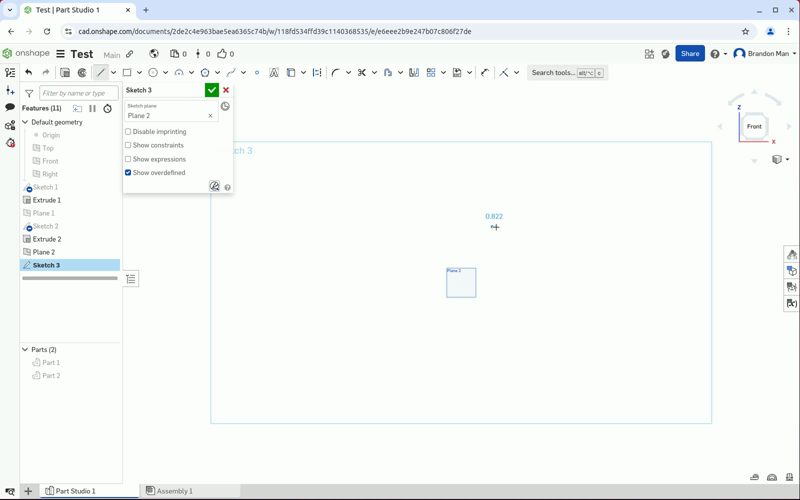
scroll(6)
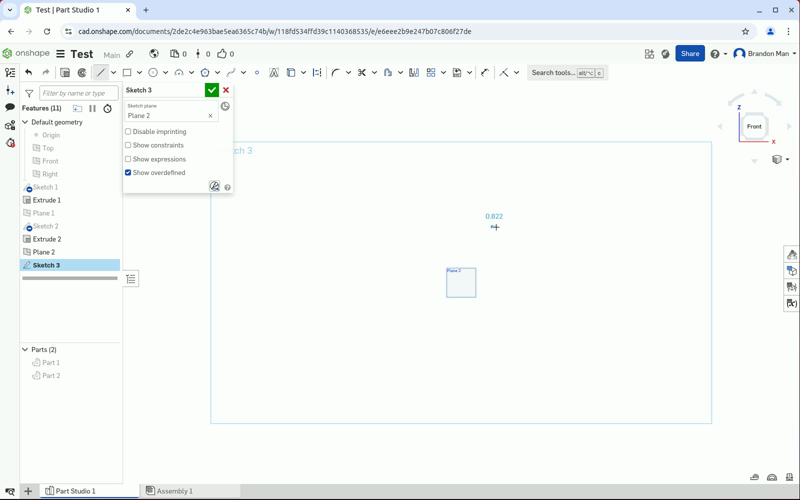
scroll(6)
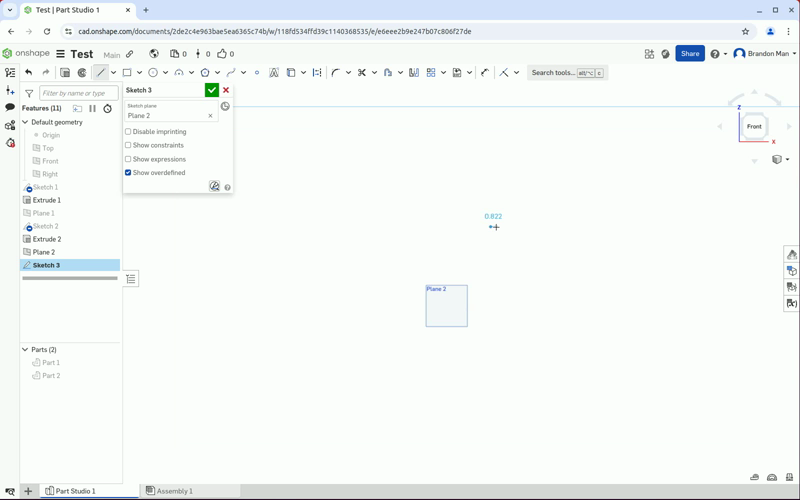
scroll(6)
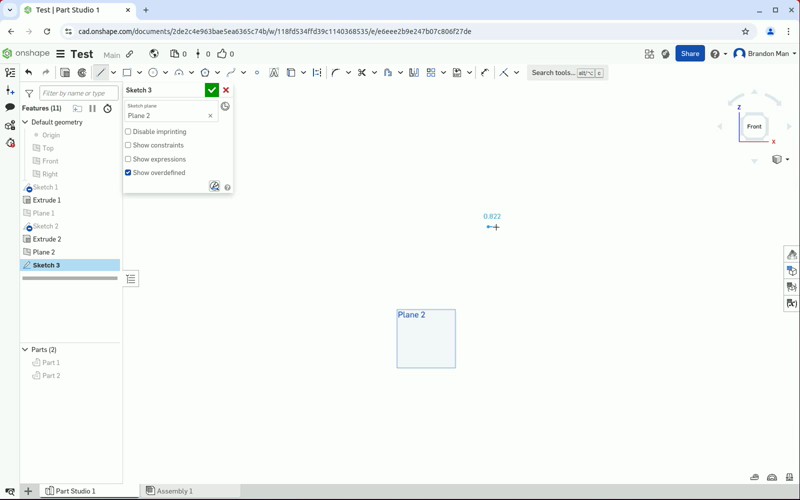
scroll(6)
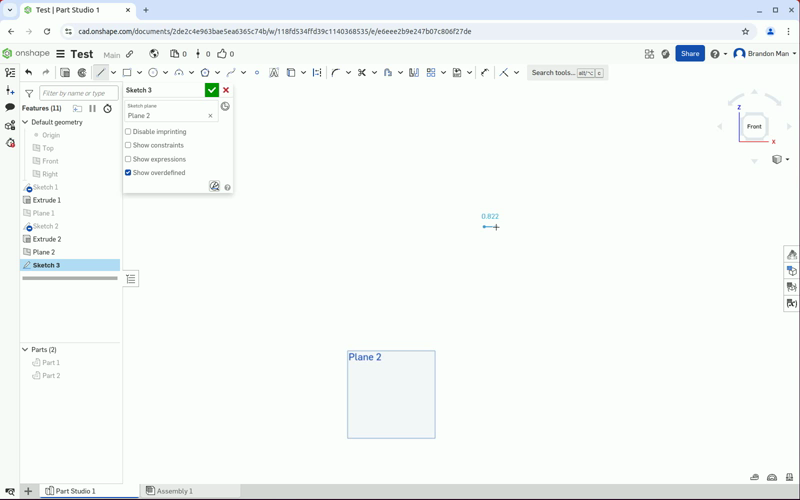
scroll(6)
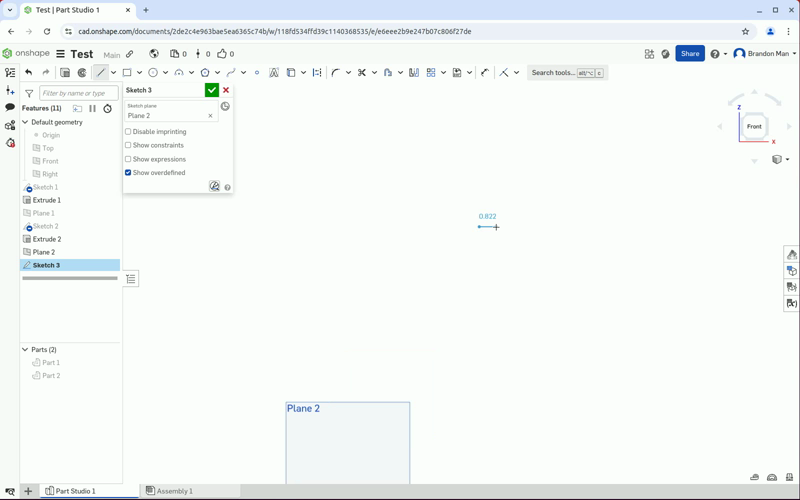
scroll(6)
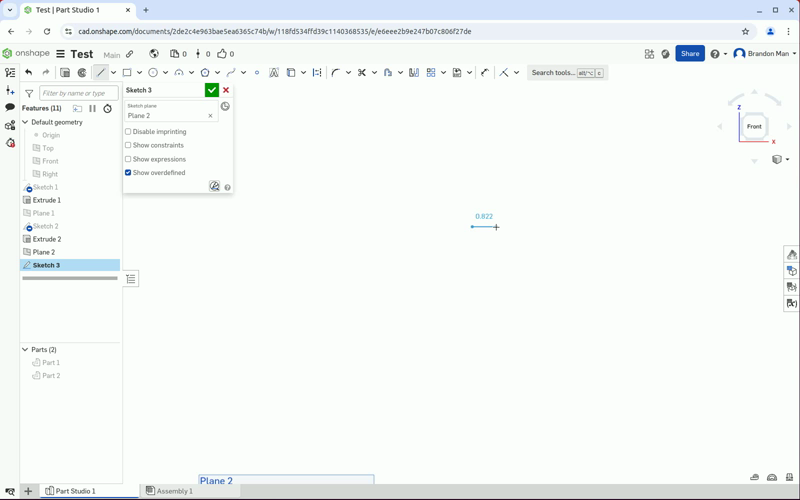
scroll(6)
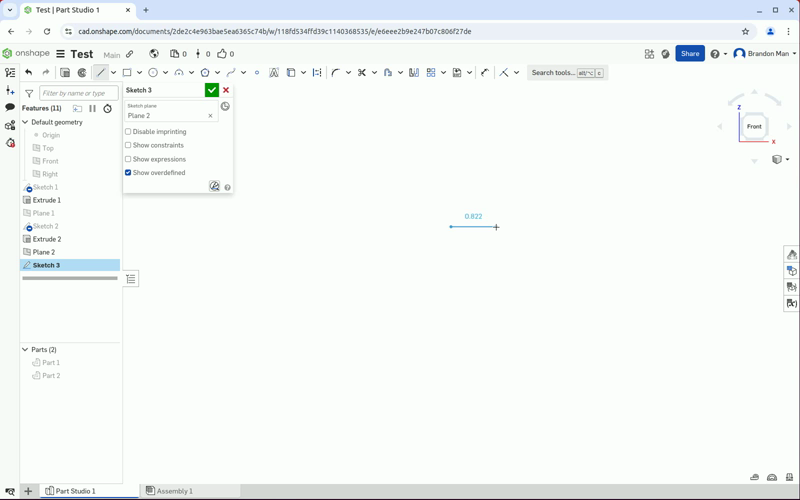
click(496, 226)
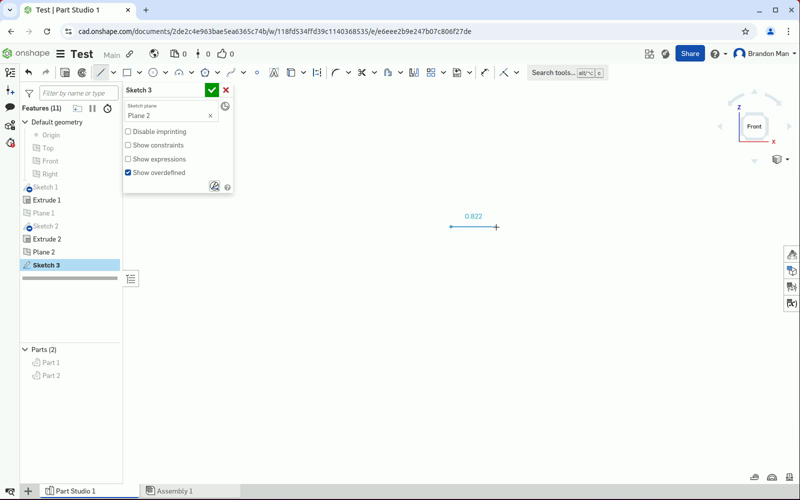
scroll(-6)
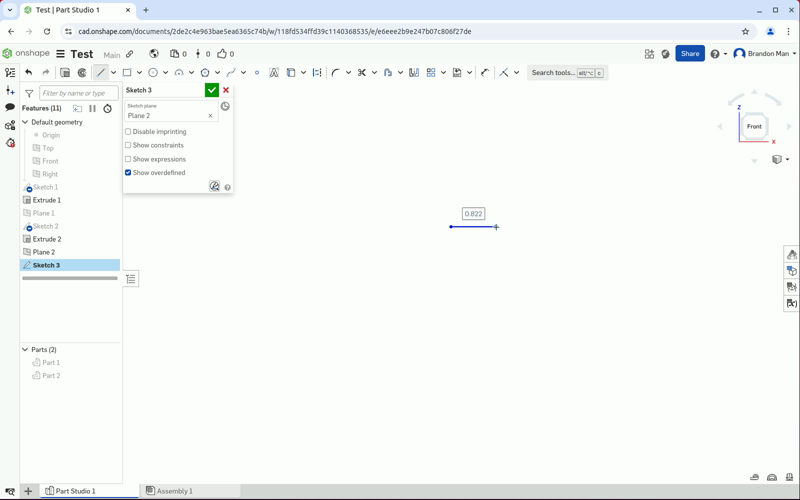
scroll(-6)
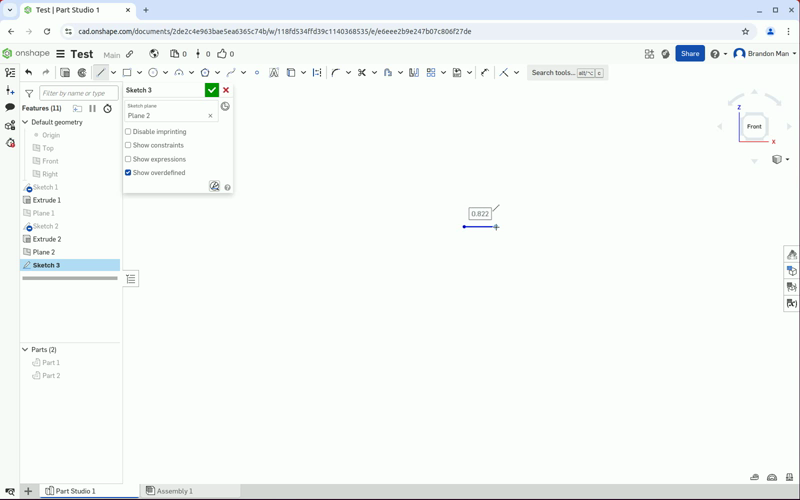
scroll(-6)
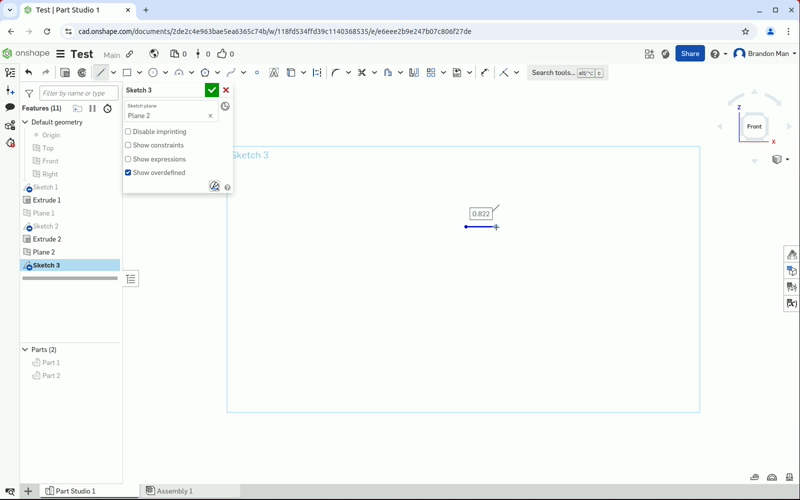
scroll(-6)
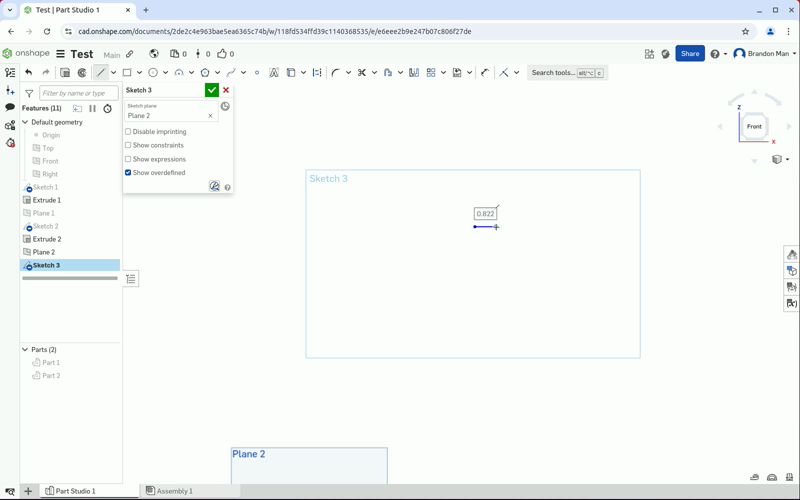
scroll(-6)
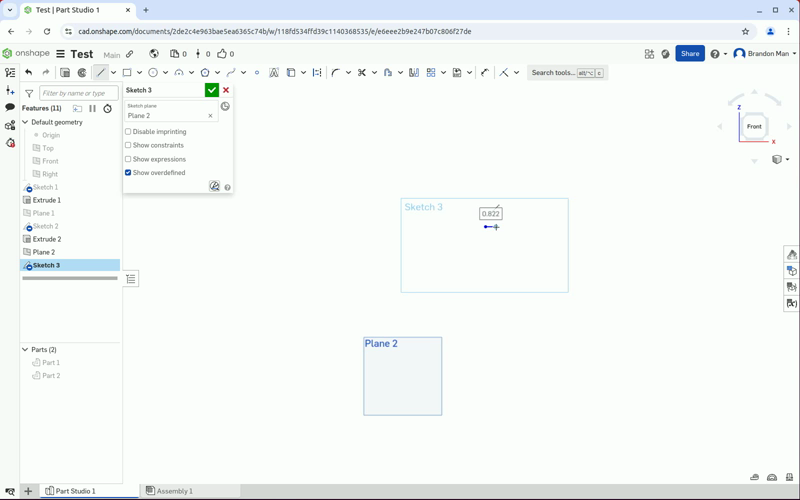
scroll(-6)
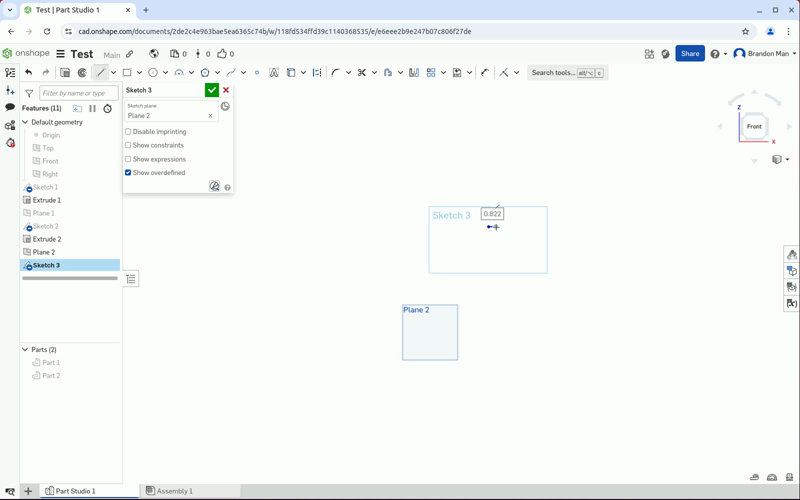
scroll(-6)
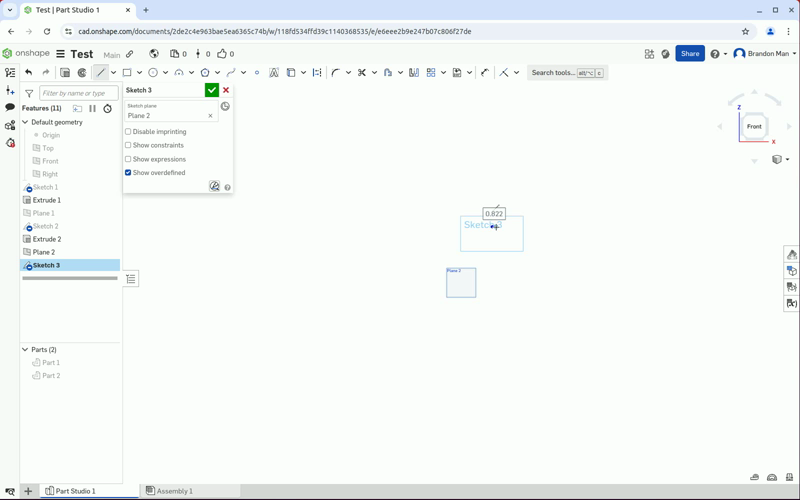
key_up(shift)
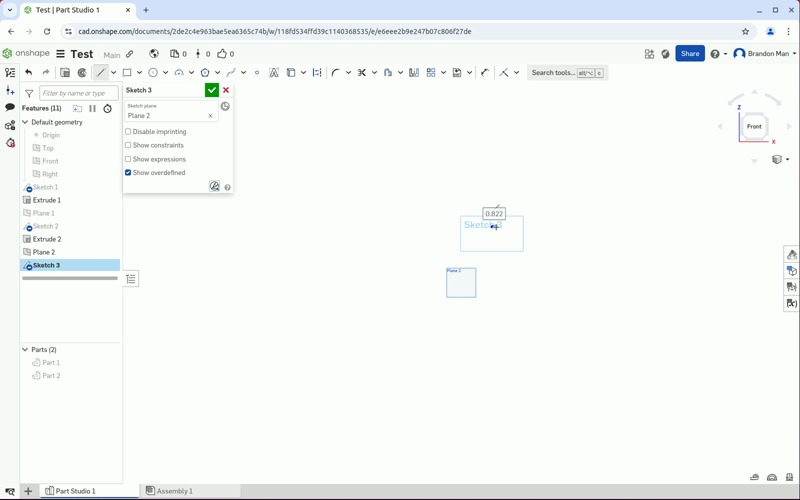
key_down(shift)
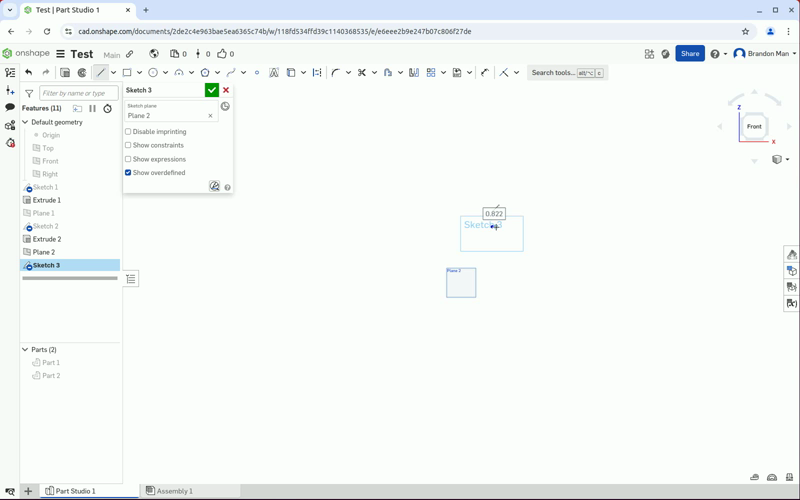
mouse_move(526, 226)
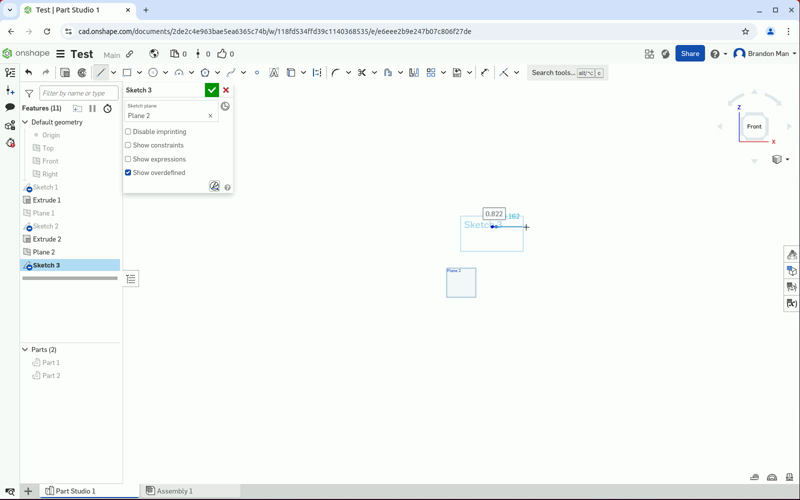
mouse_move(496, 220)
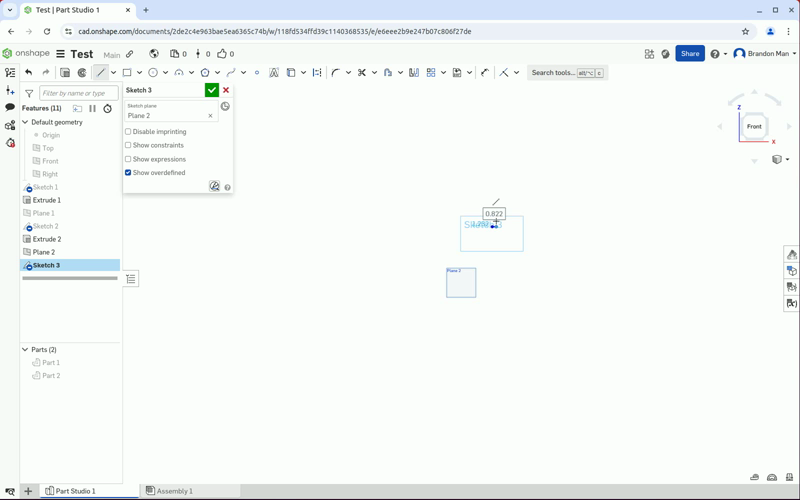
scroll(6)
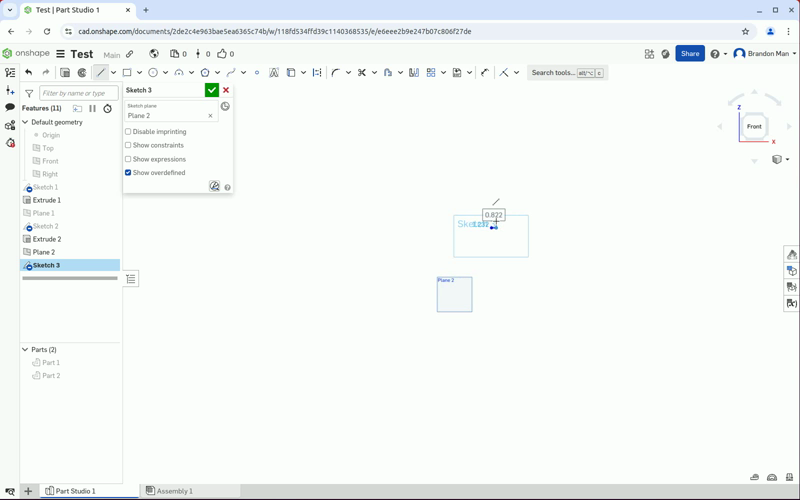
scroll(6)
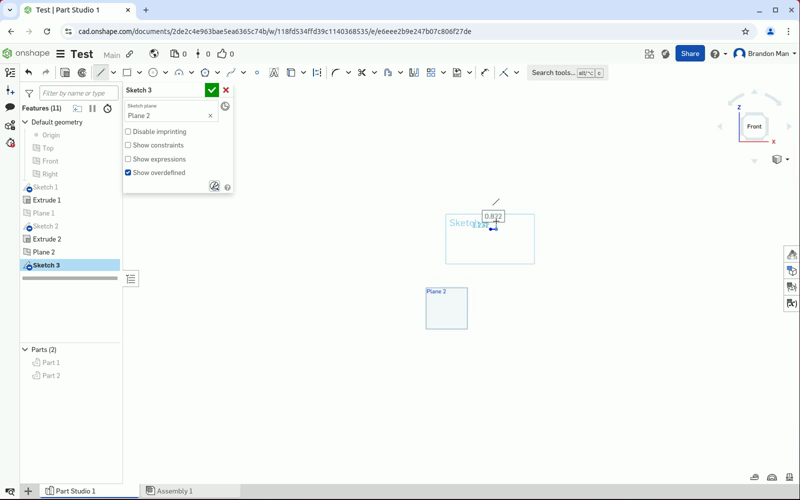
scroll(6)
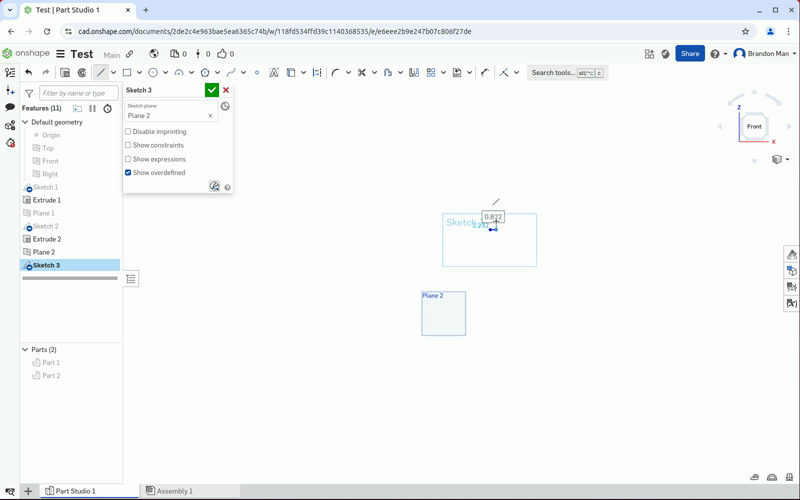
scroll(6)
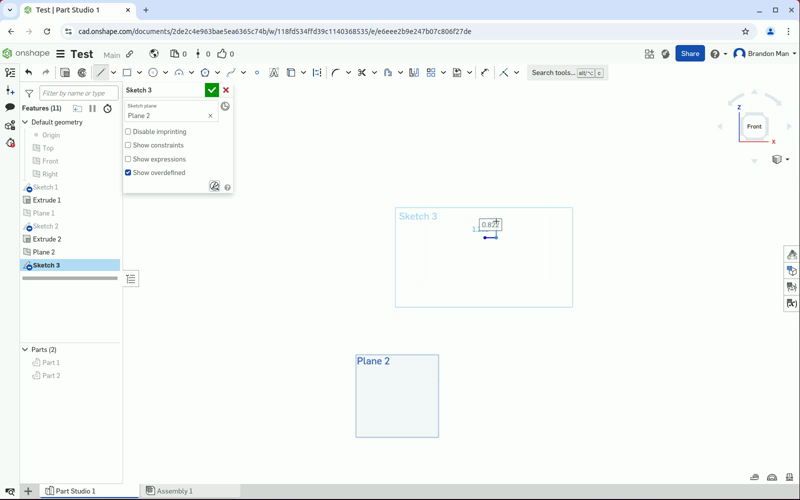
scroll(6)
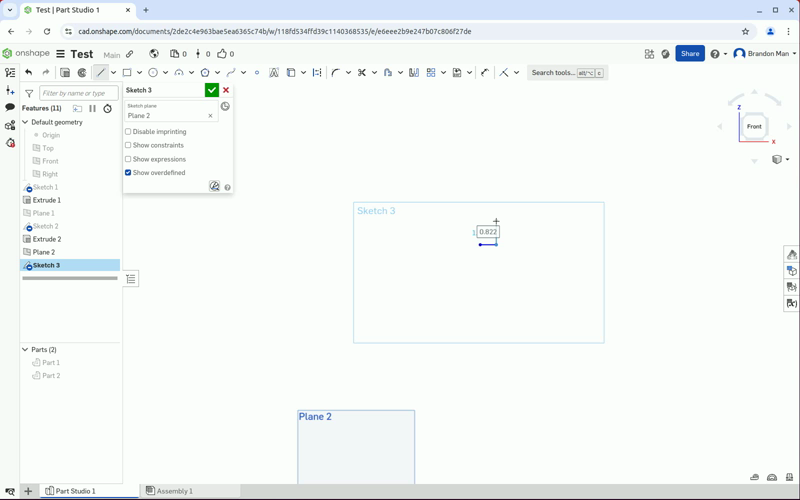
scroll(6)
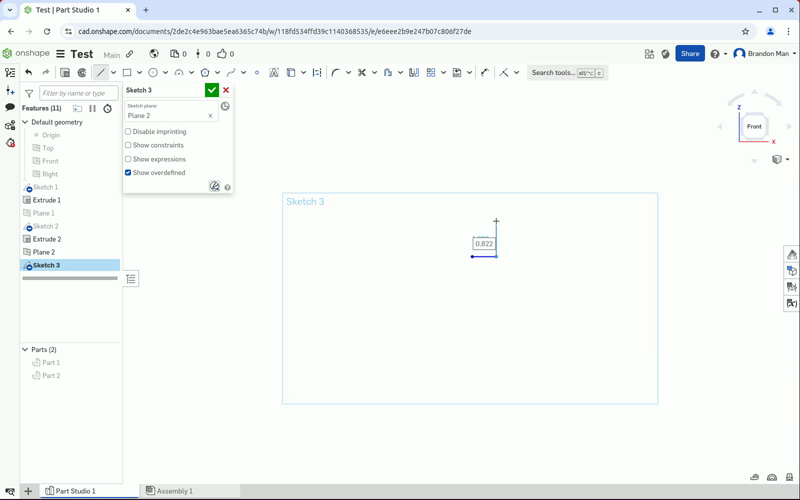
scroll(6)
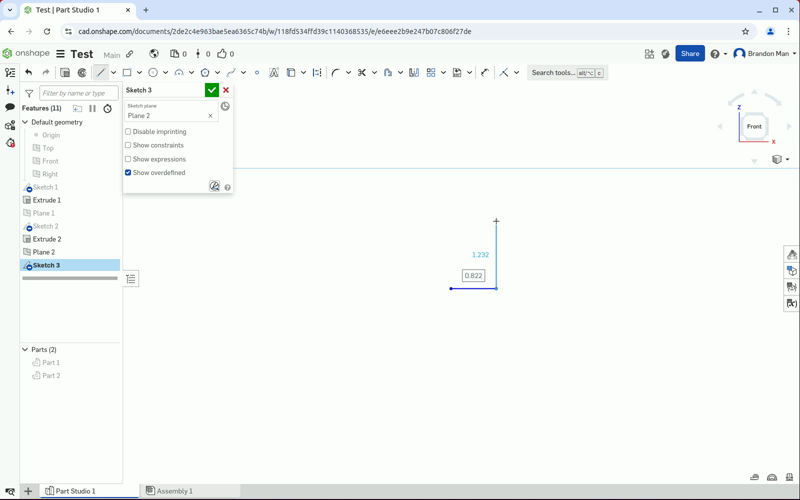
click(496, 220)
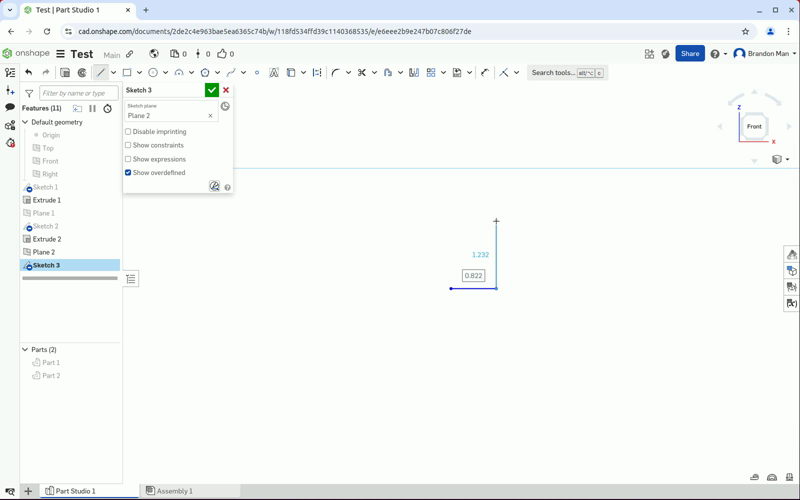
scroll(-6)
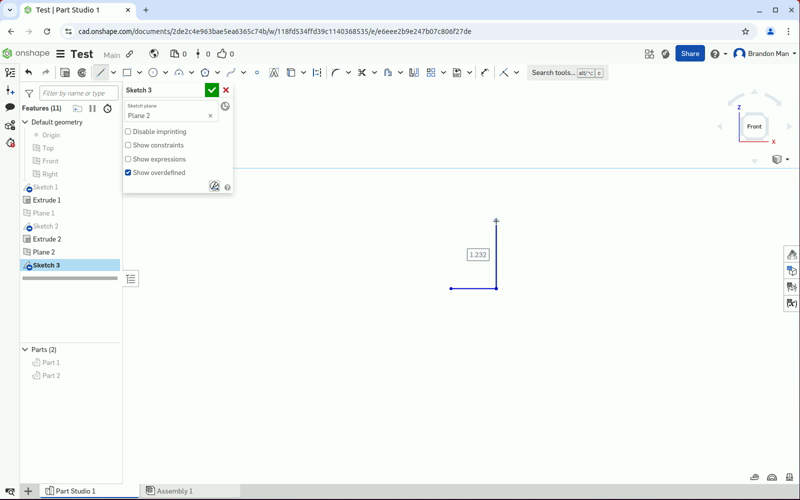
scroll(-6)
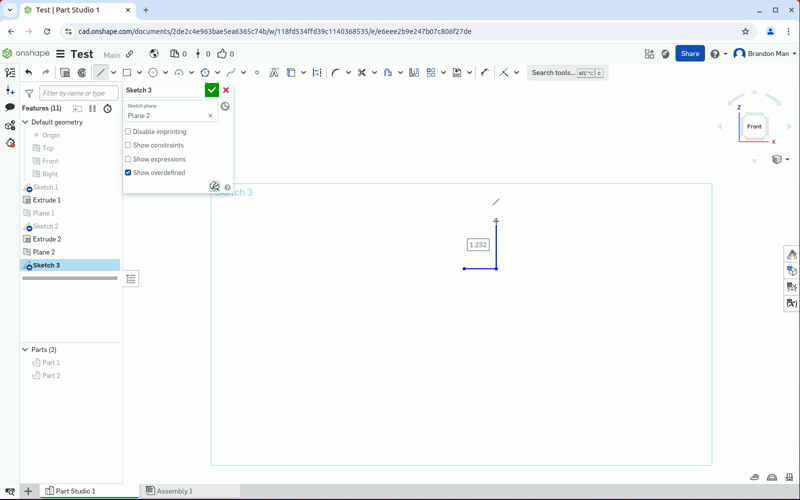
scroll(-6)
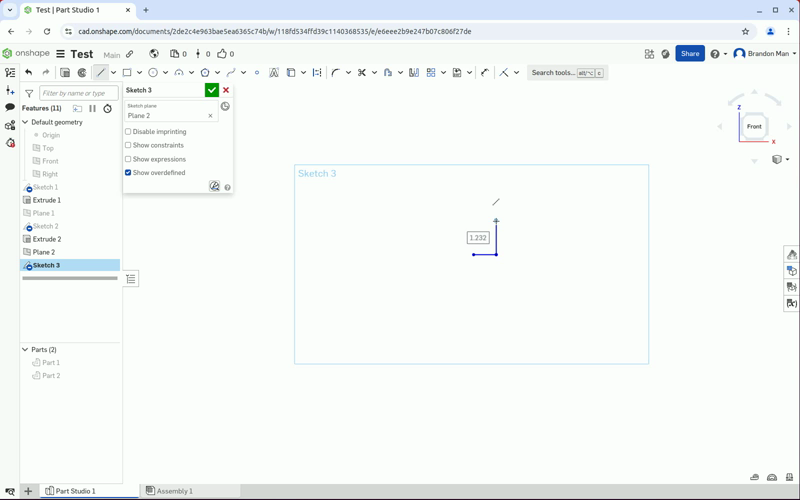
scroll(-6)
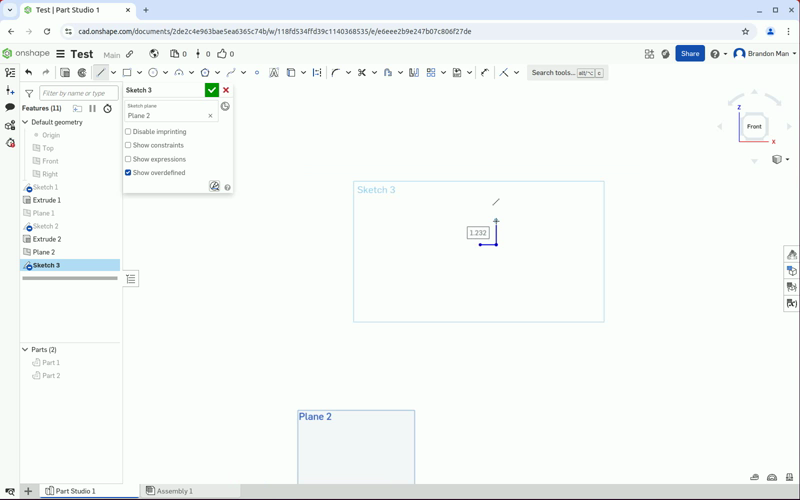
scroll(-6)
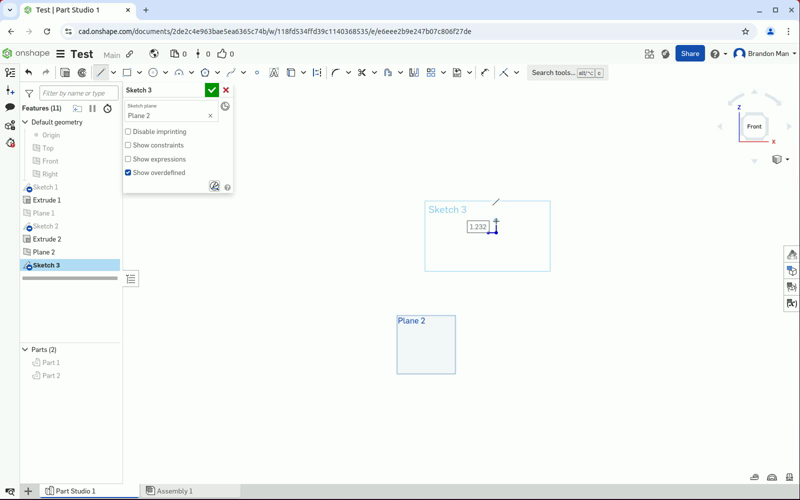
scroll(-6)
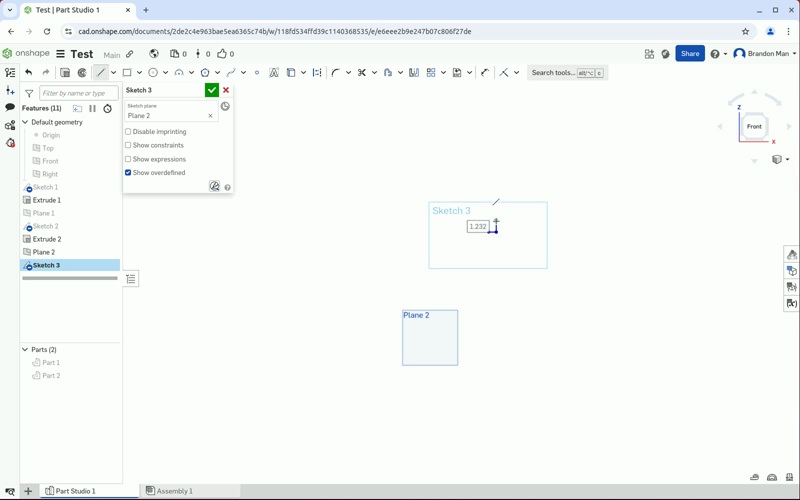
scroll(-6)
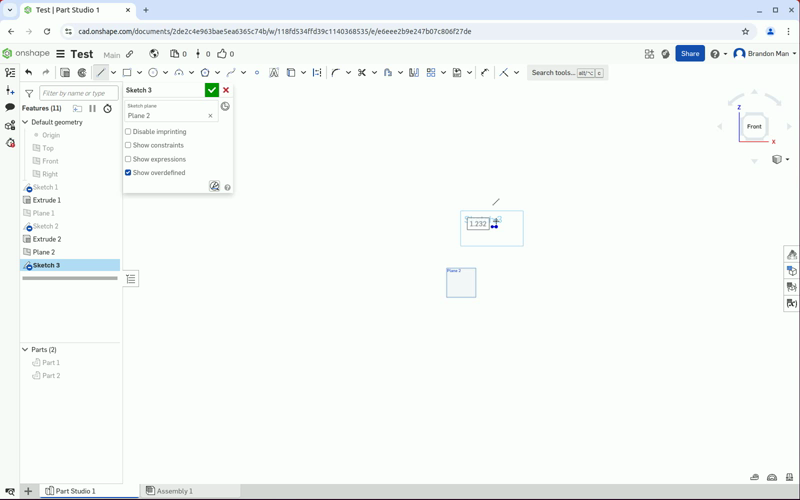
key_up(shift)
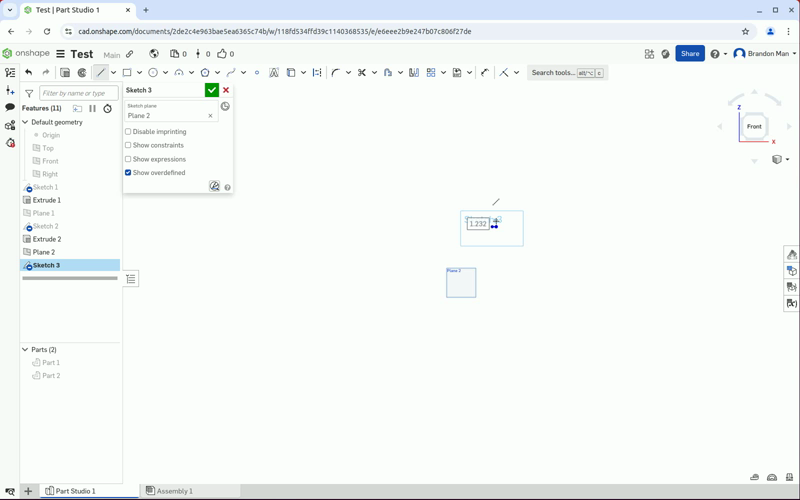
key_down(shift)
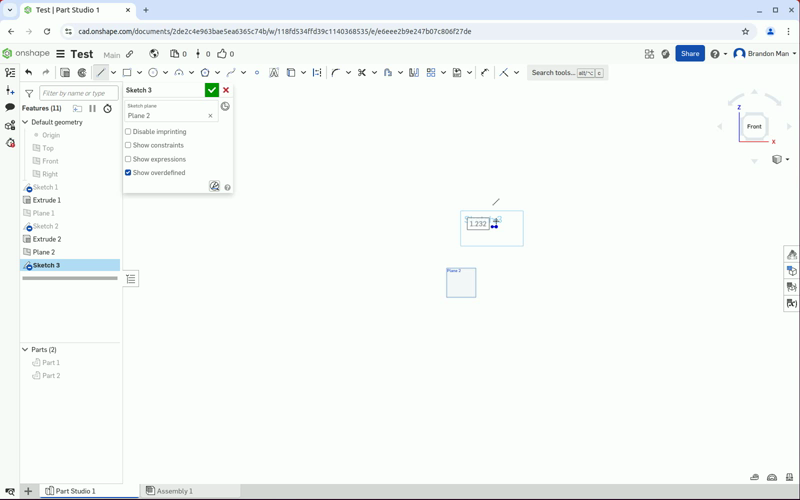
mouse_move(526, 220)
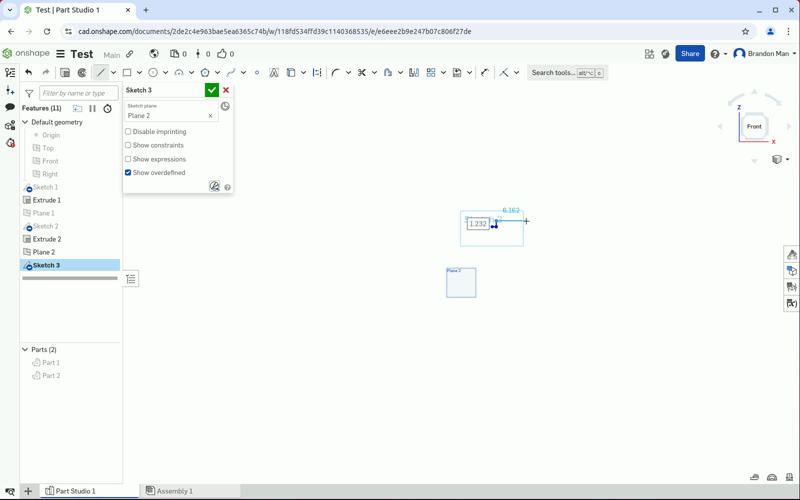
mouse_move(492, 220)
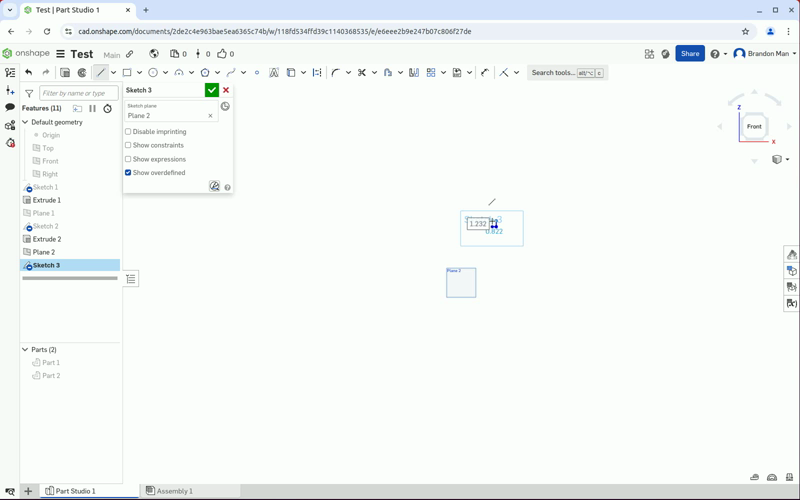
scroll(6)
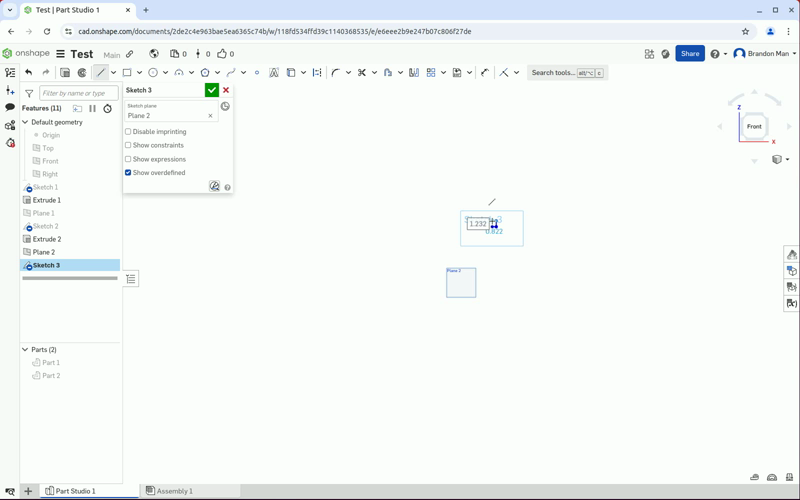
scroll(6)
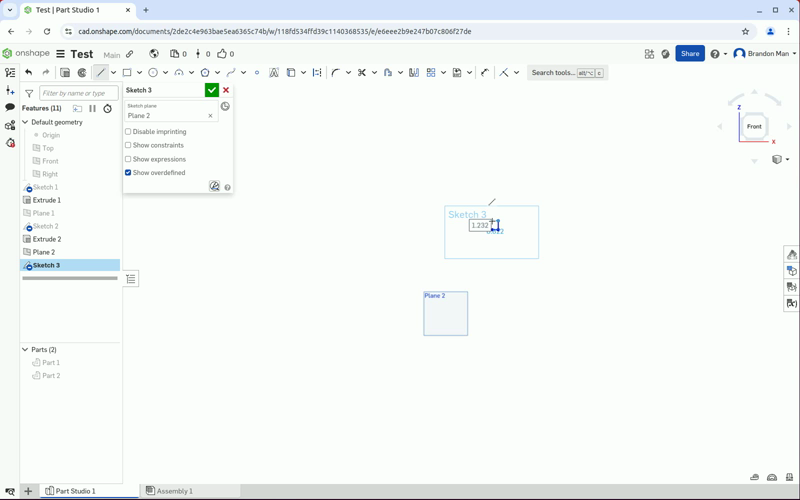
scroll(6)
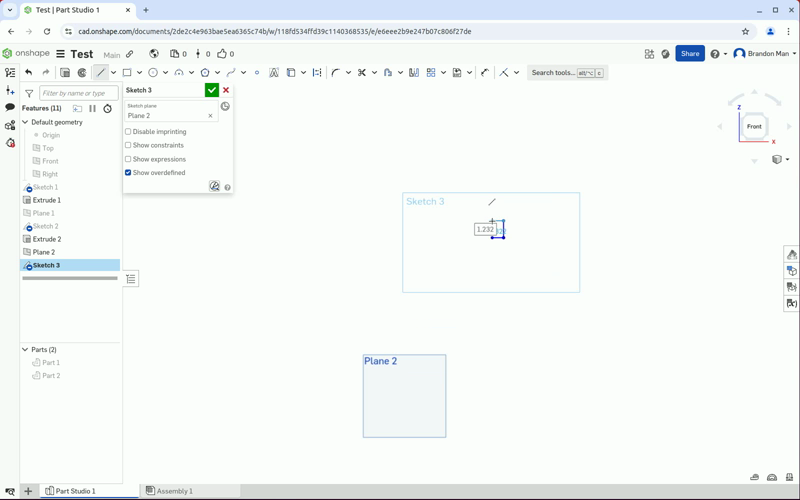
scroll(6)
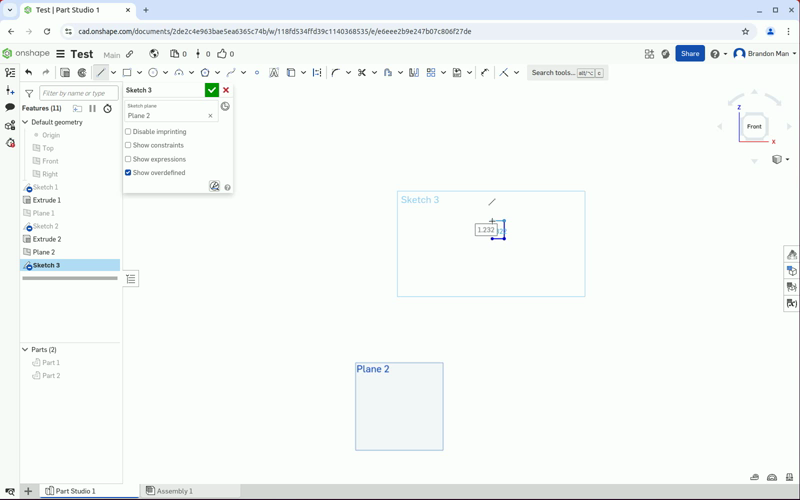
scroll(6)
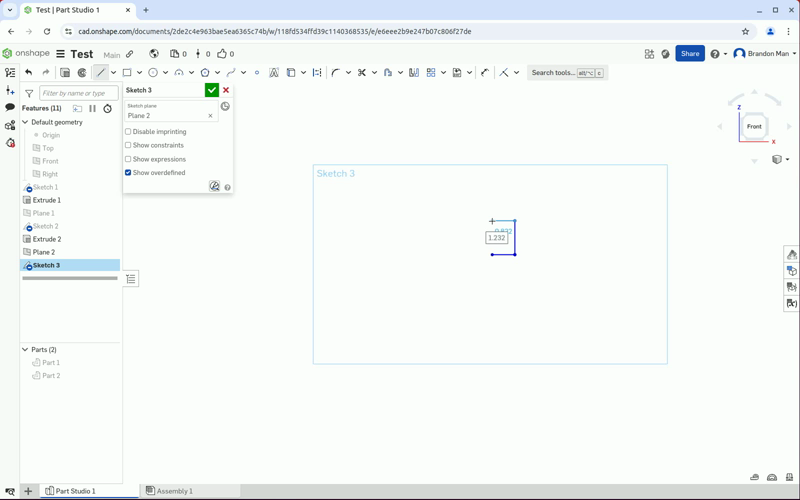
scroll(6)
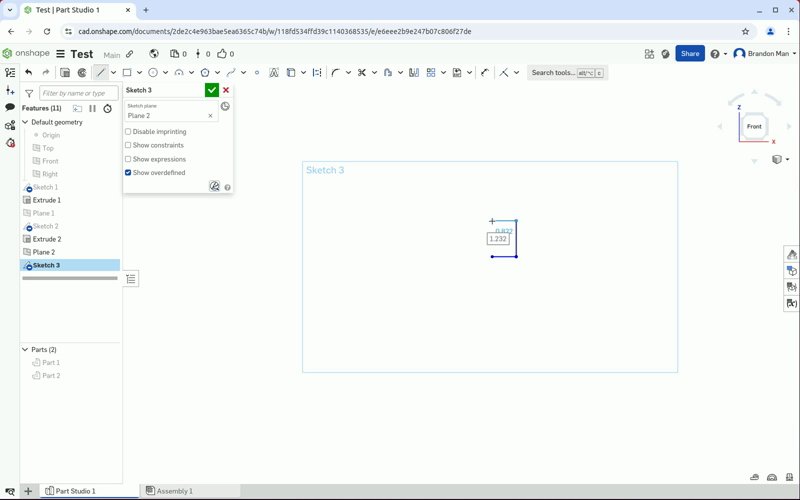
scroll(6)
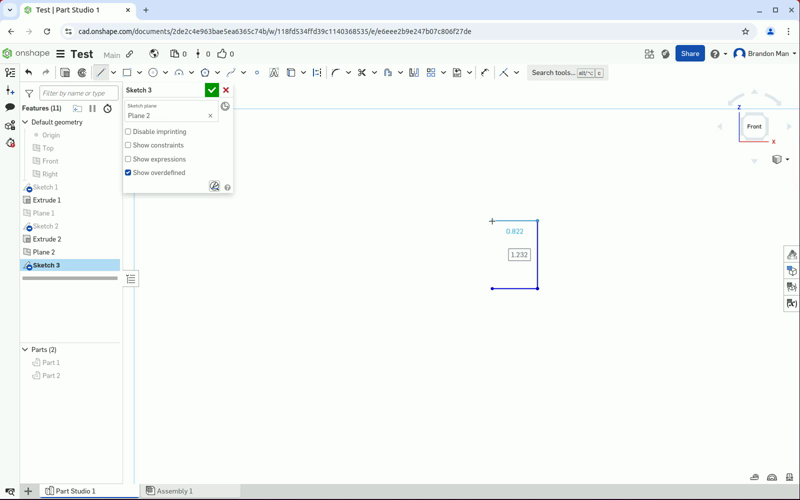
click(492, 220)
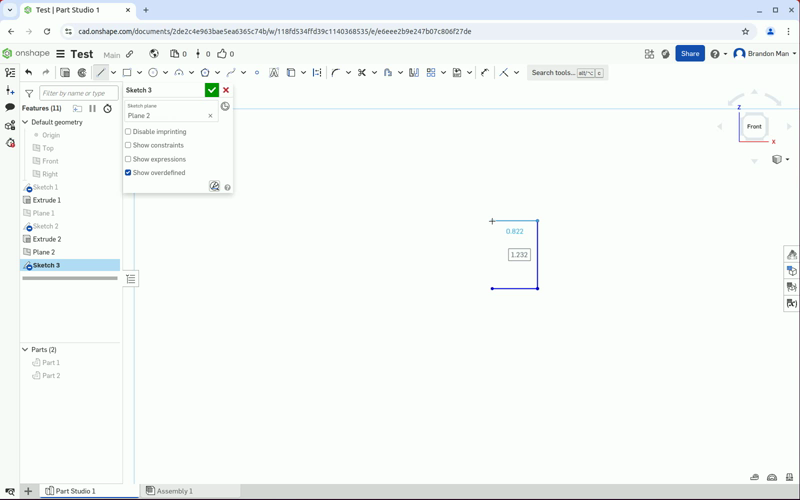
scroll(-6)
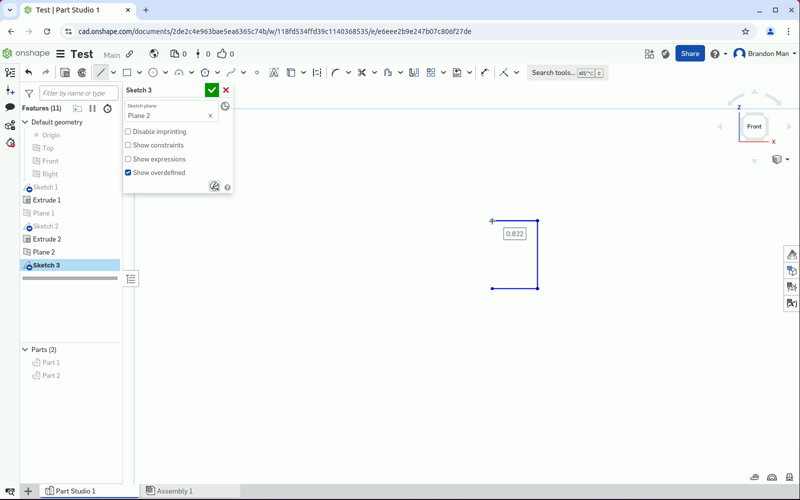
scroll(-6)
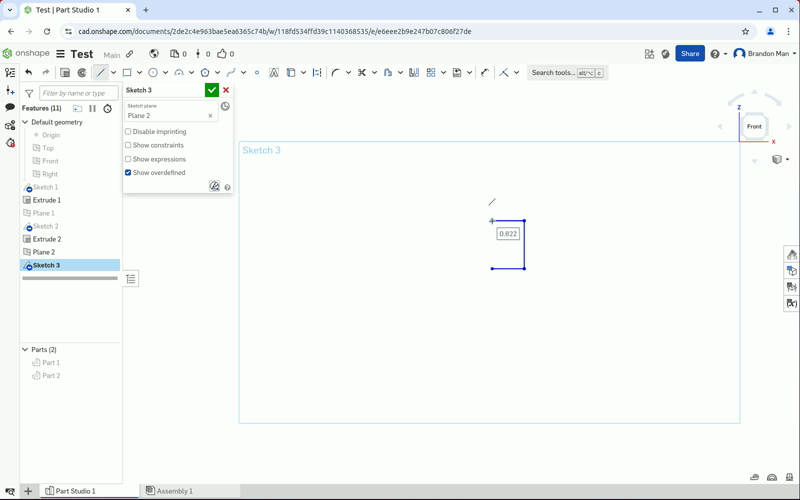
scroll(-6)
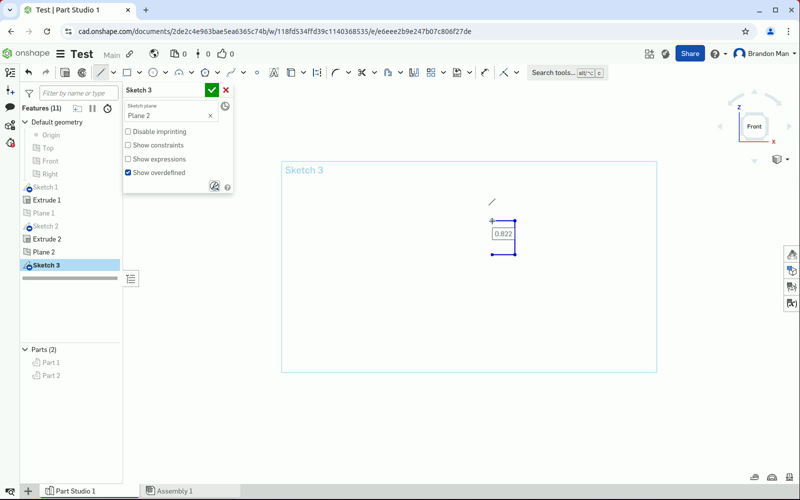
scroll(-6)
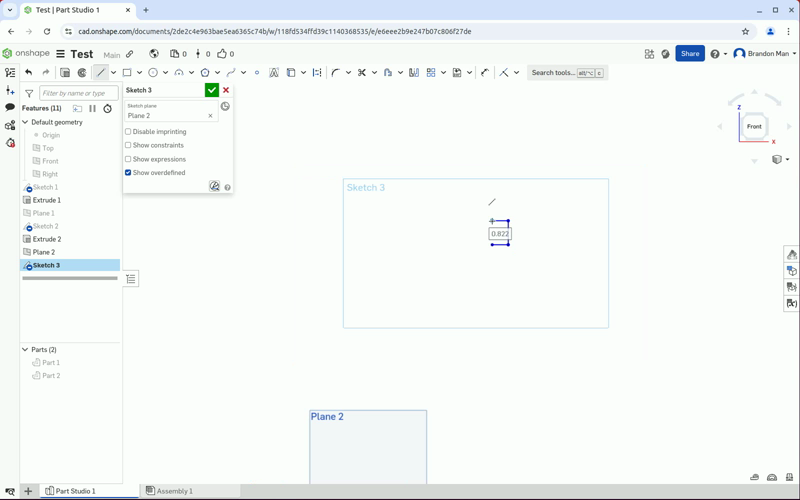
scroll(-6)
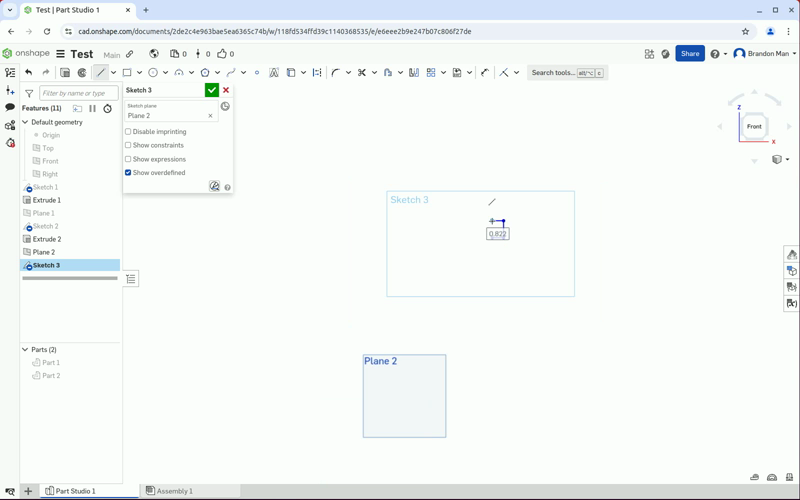
scroll(-6)
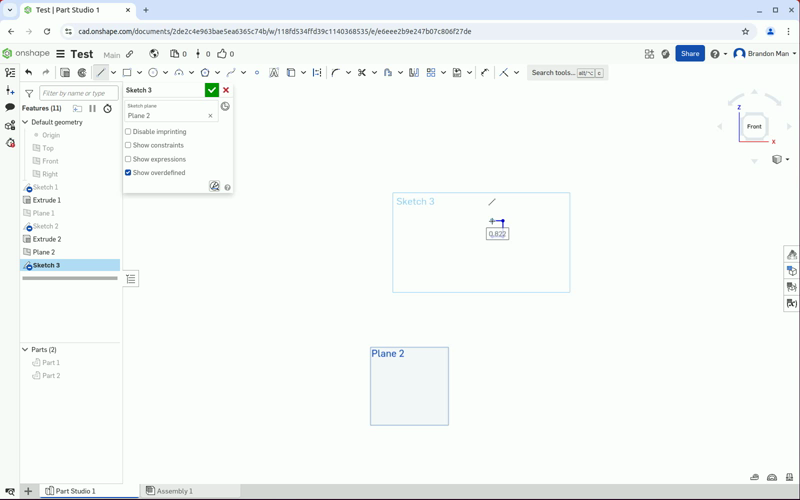
scroll(-6)
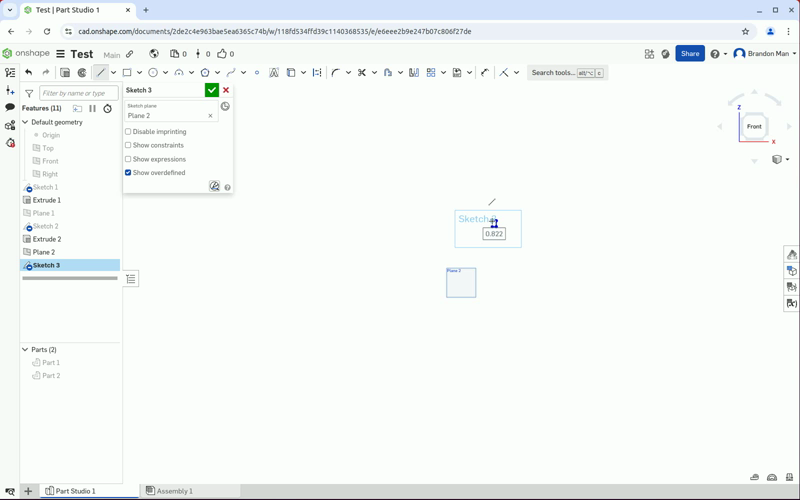
key_up(shift)
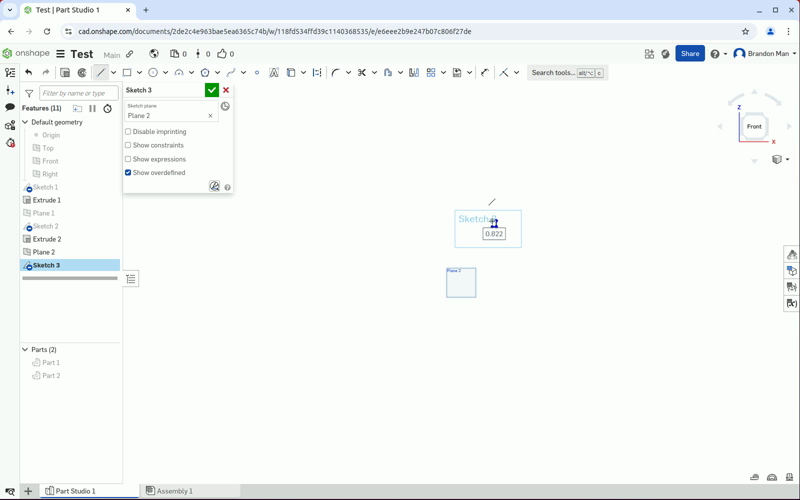
mouse_move(522, 220)
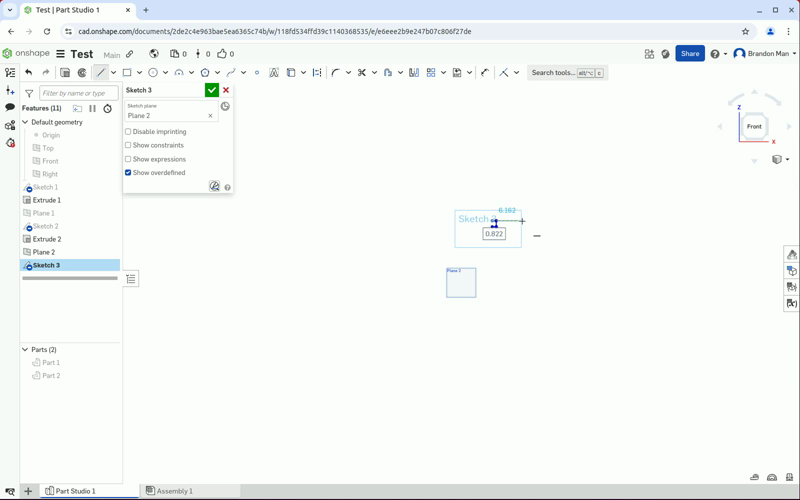
key_down(shift)
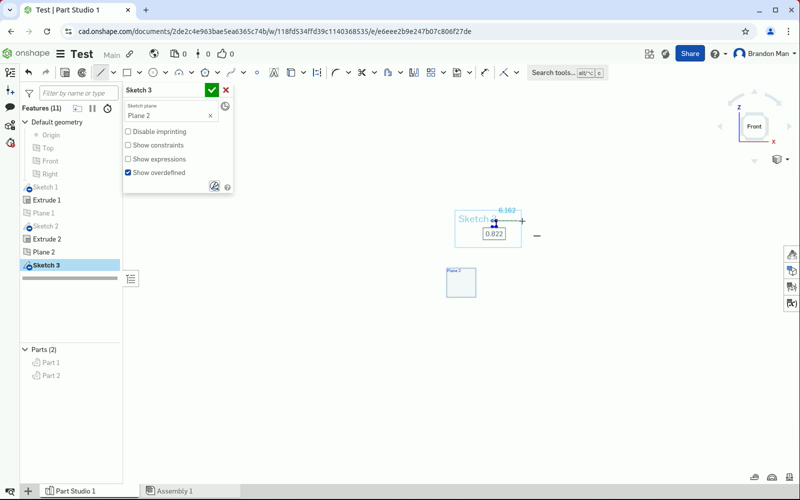
mouse_move(492, 226)
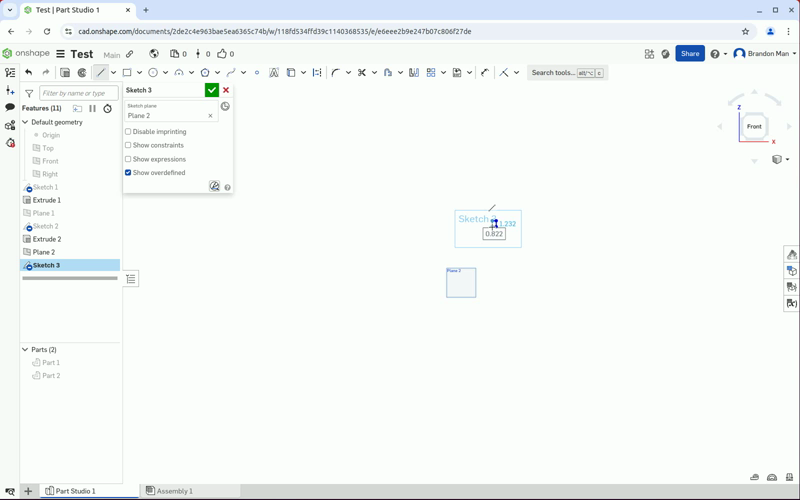
scroll(6)
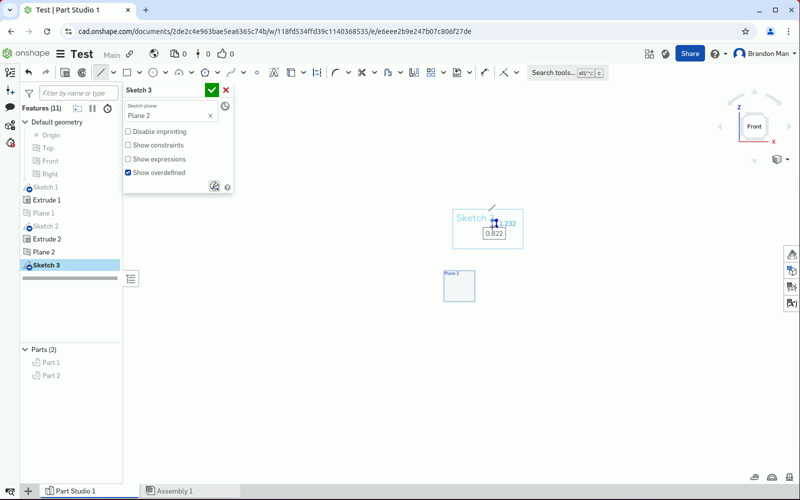
scroll(6)
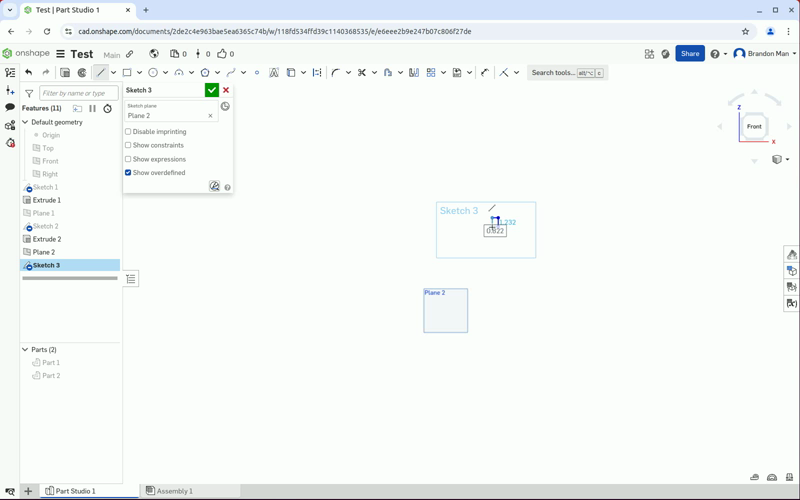
scroll(6)
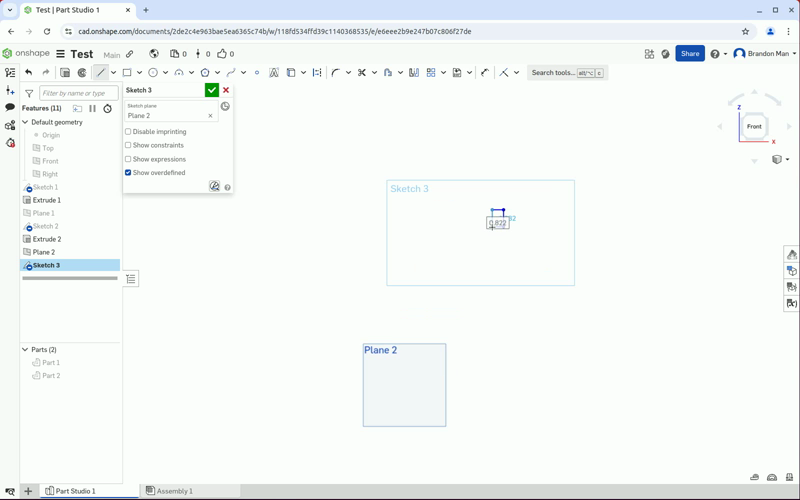
scroll(6)
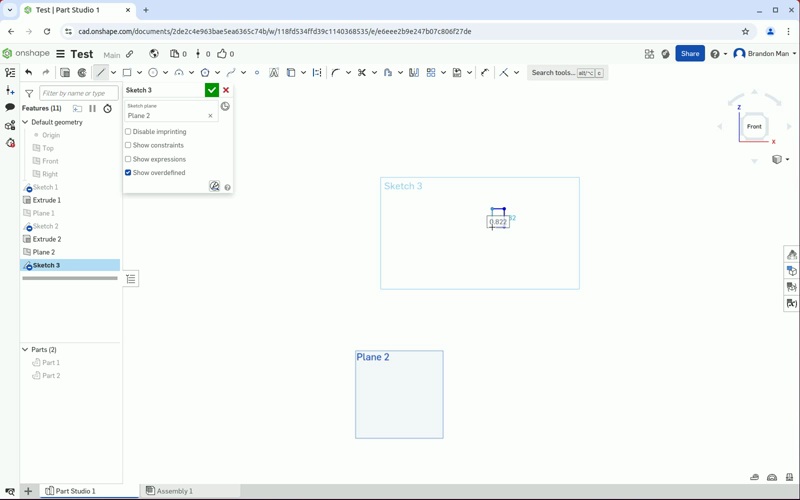
scroll(6)
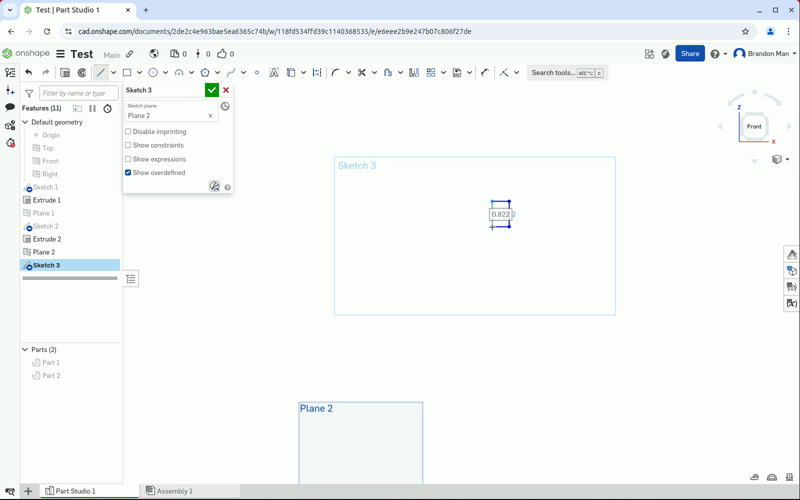
scroll(6)
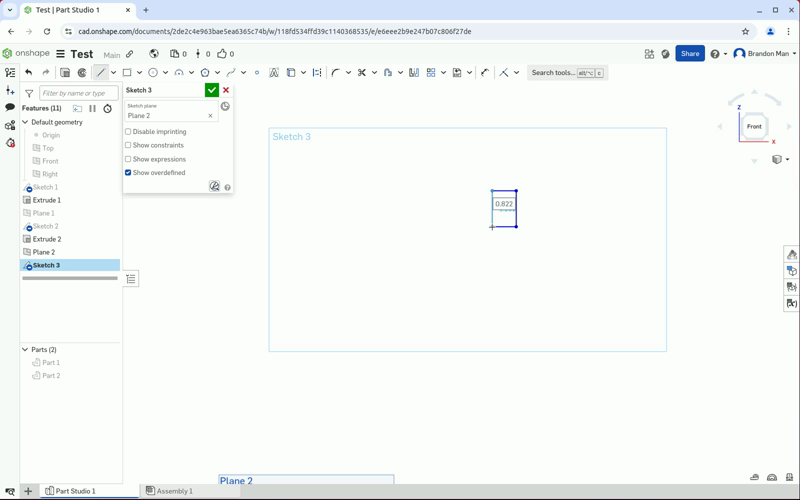
scroll(6)
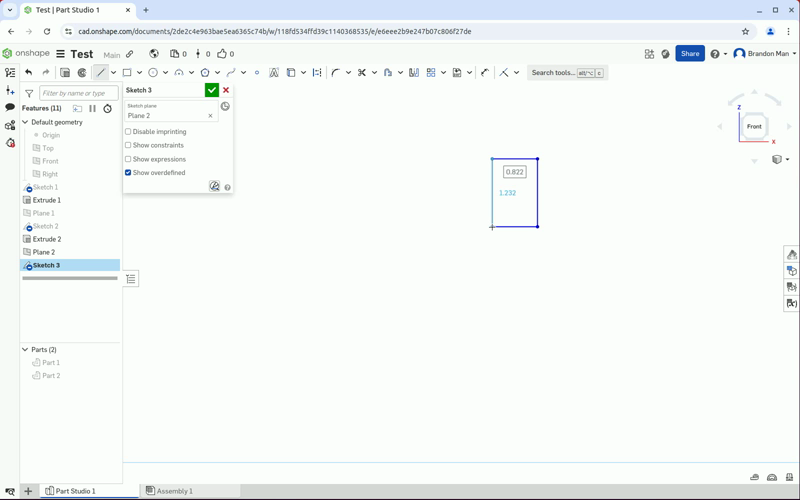
key_up(shift)
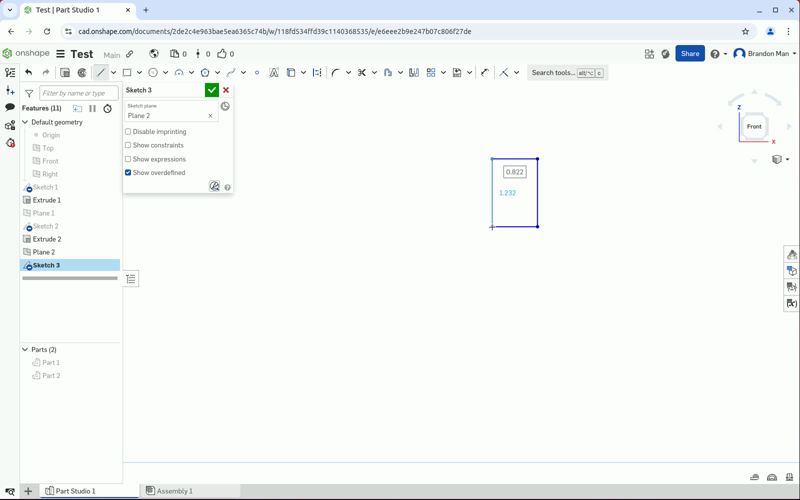
click(492, 226)
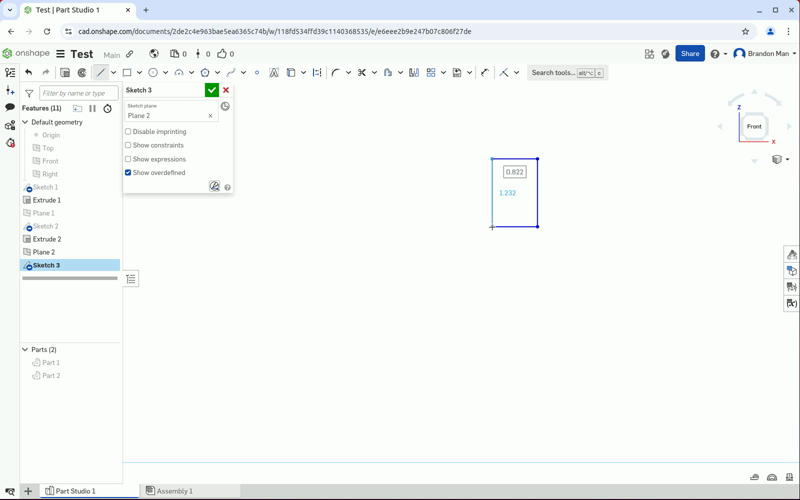
scroll(-6)
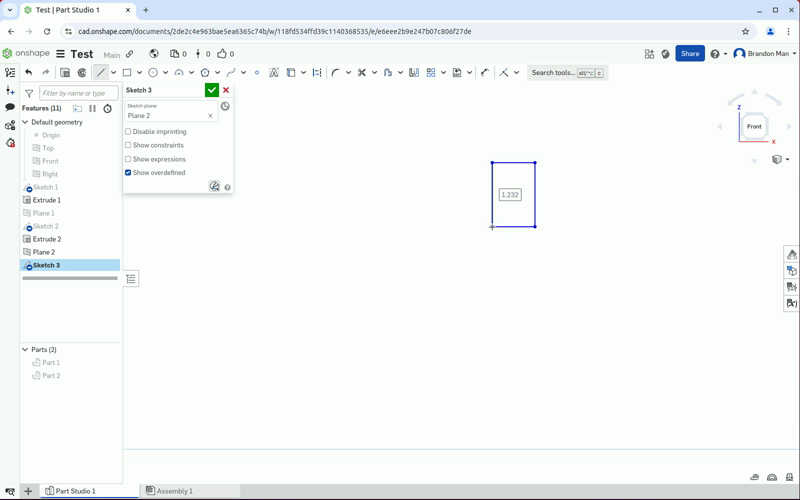
scroll(-6)
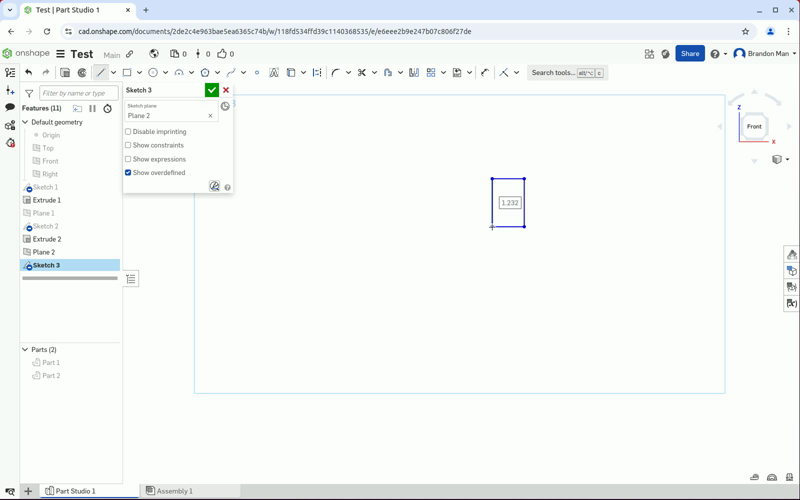
scroll(-6)
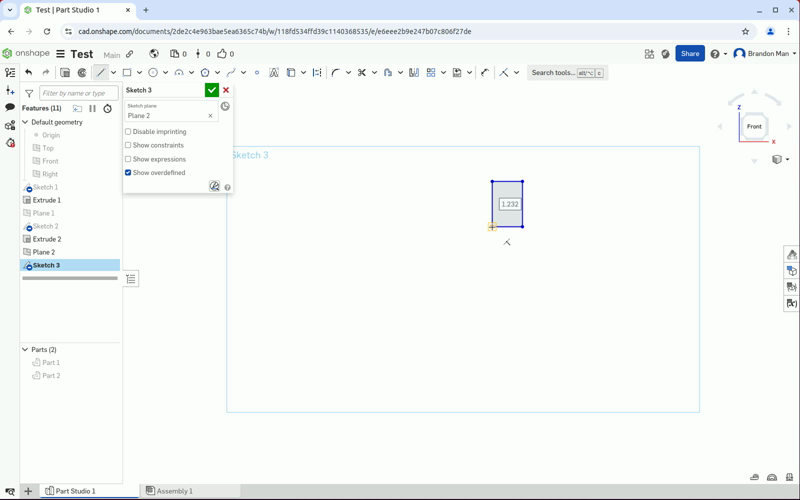
scroll(-6)
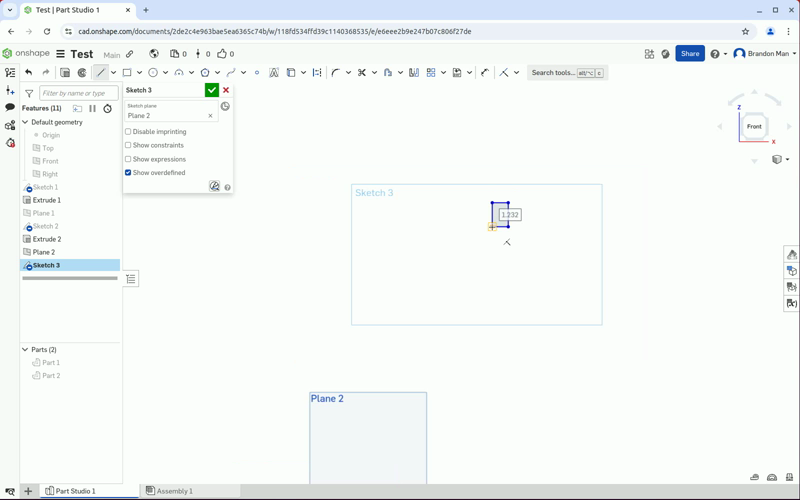
scroll(-6)
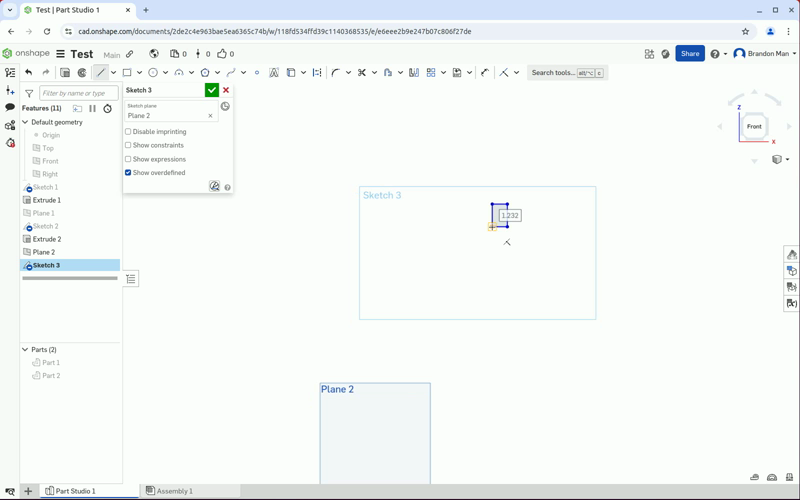
scroll(-6)
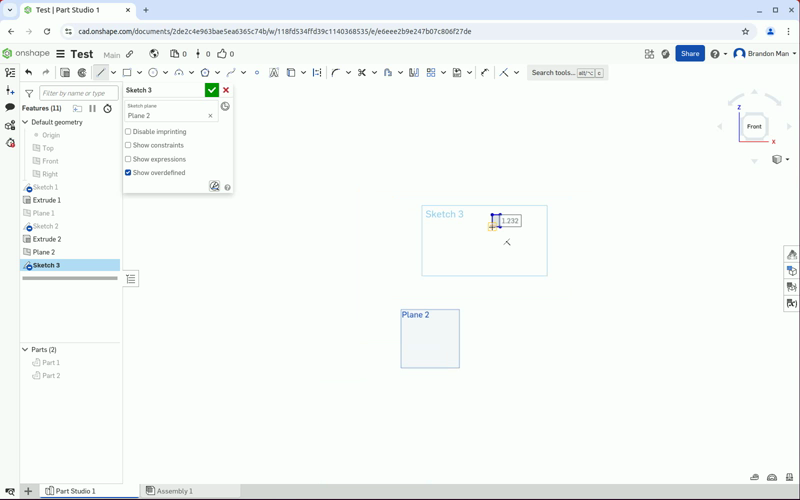
scroll(-6)
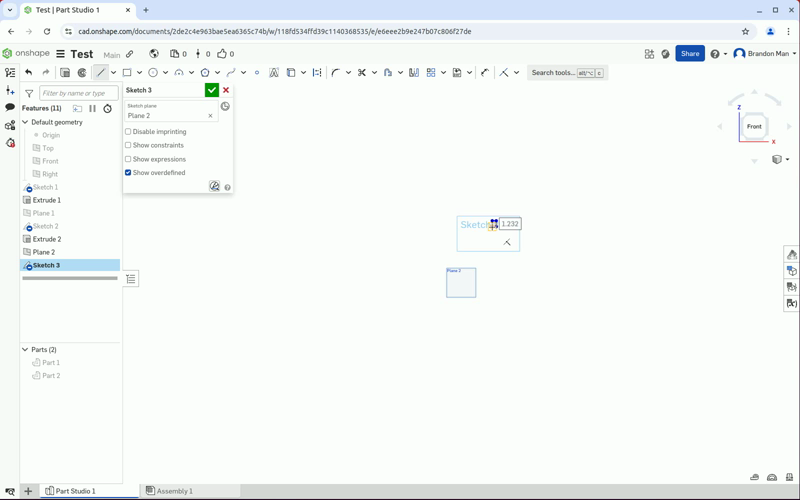
key(esc)
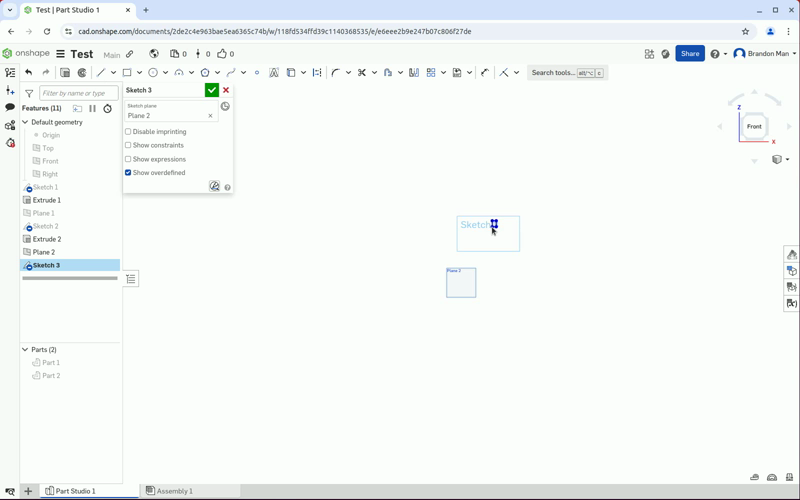
mouse_move(493, 223)
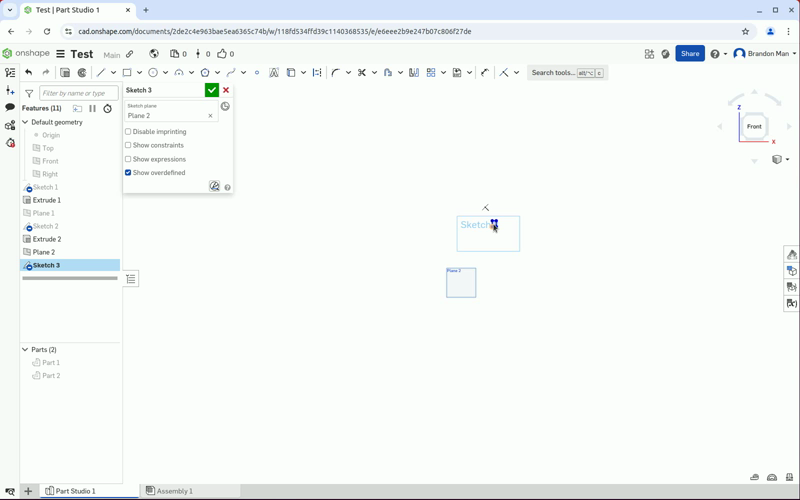
scroll(6)
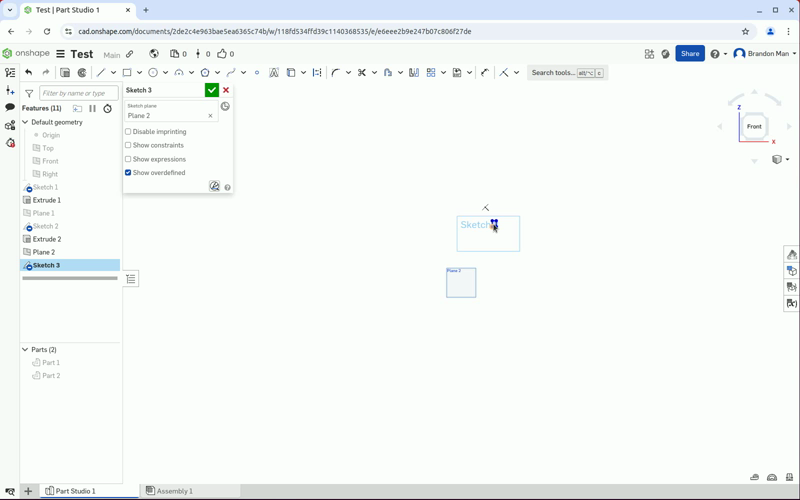
scroll(6)
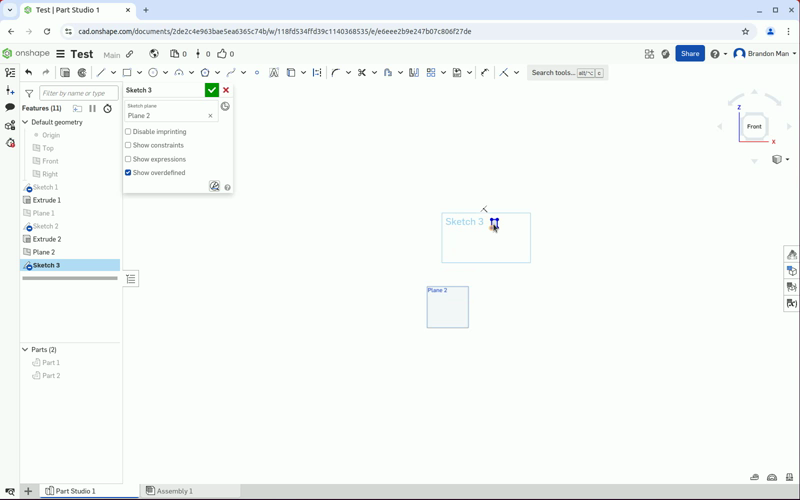
scroll(6)
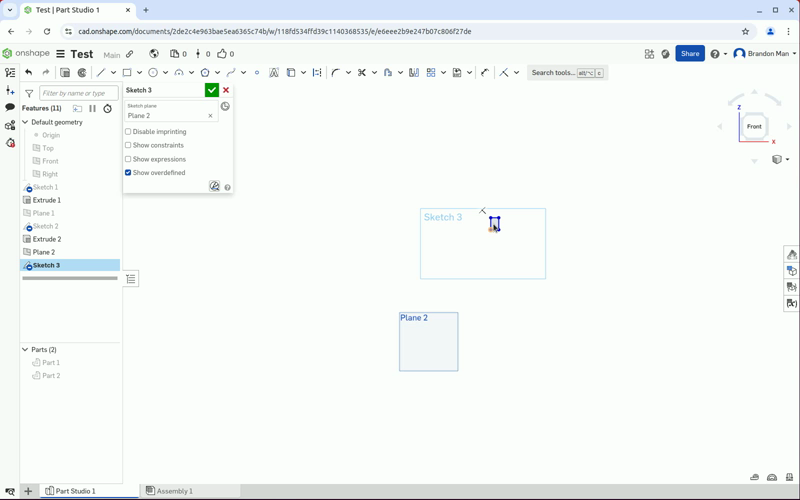
scroll(6)
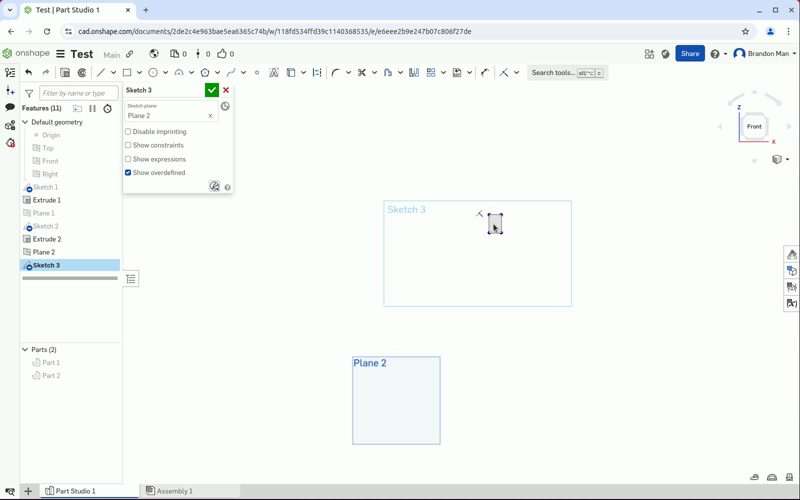
scroll(6)
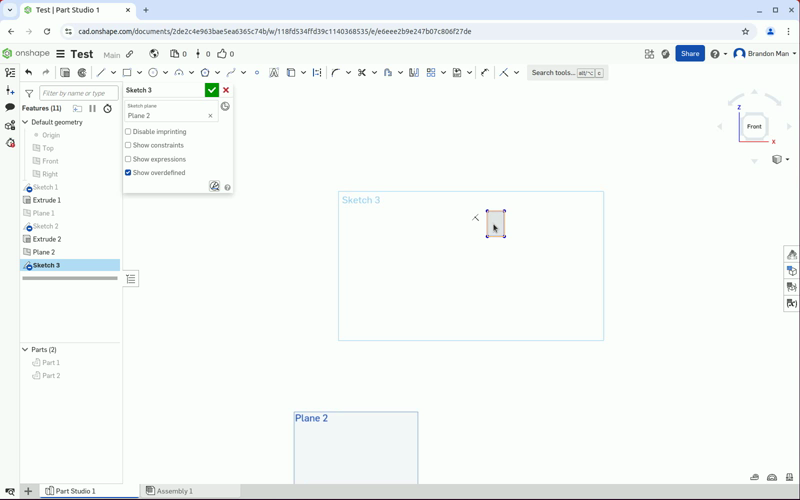
scroll(6)
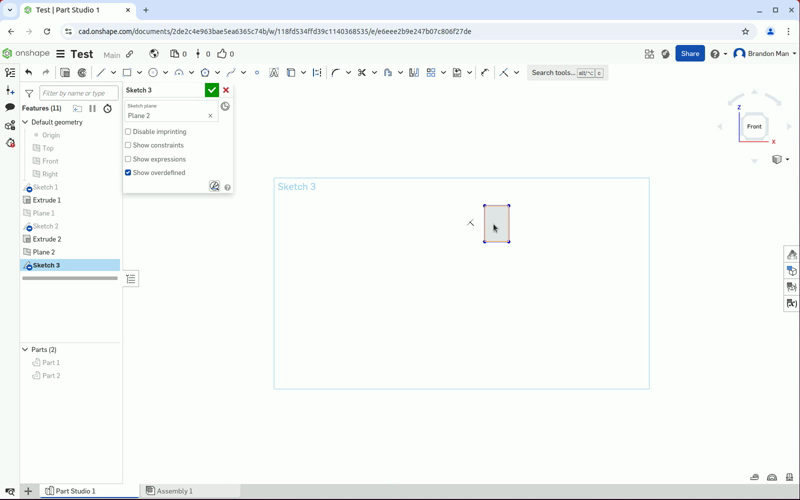
scroll(6)
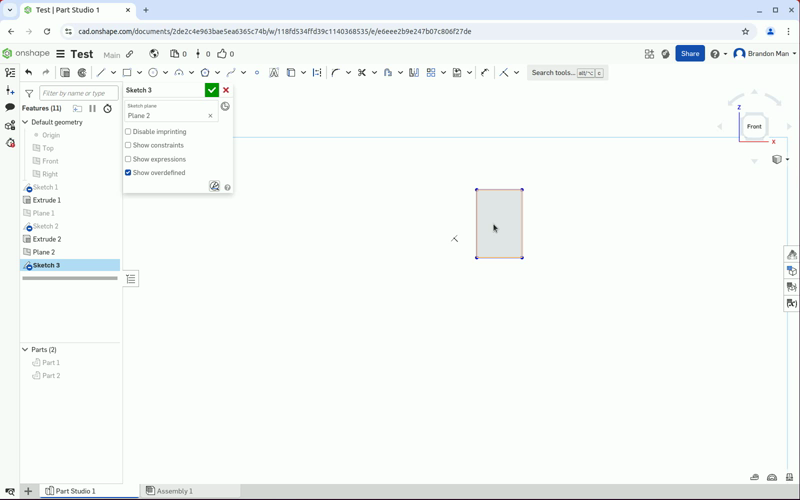
click(493, 223)
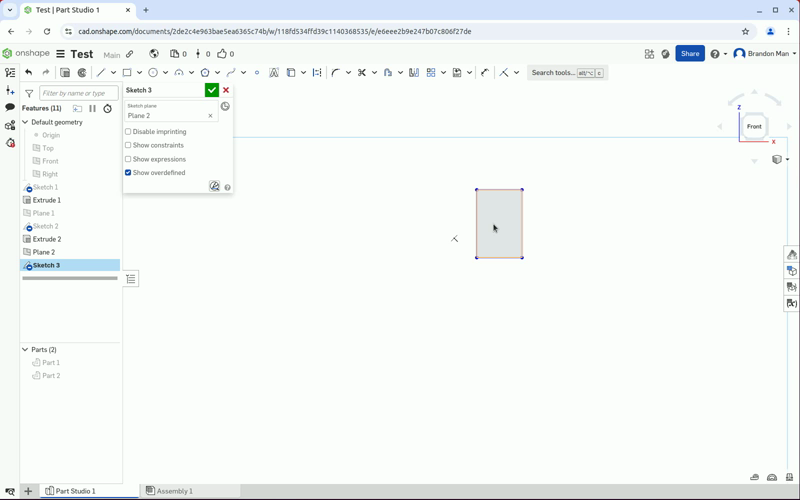
scroll(-6)
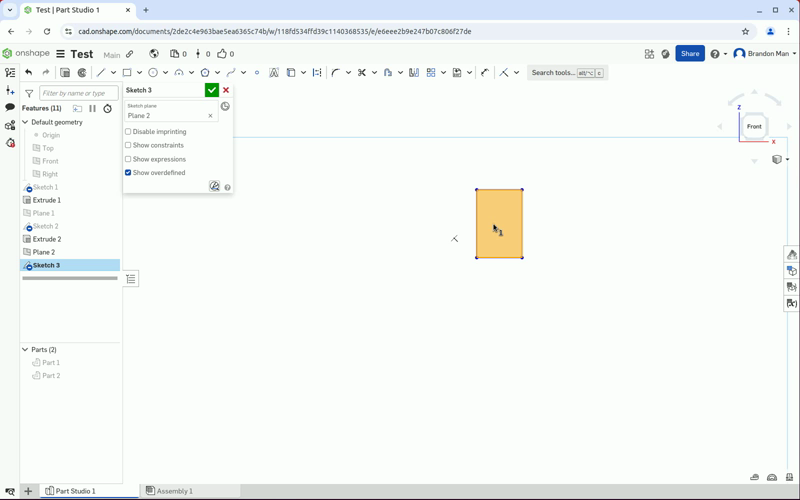
scroll(-6)
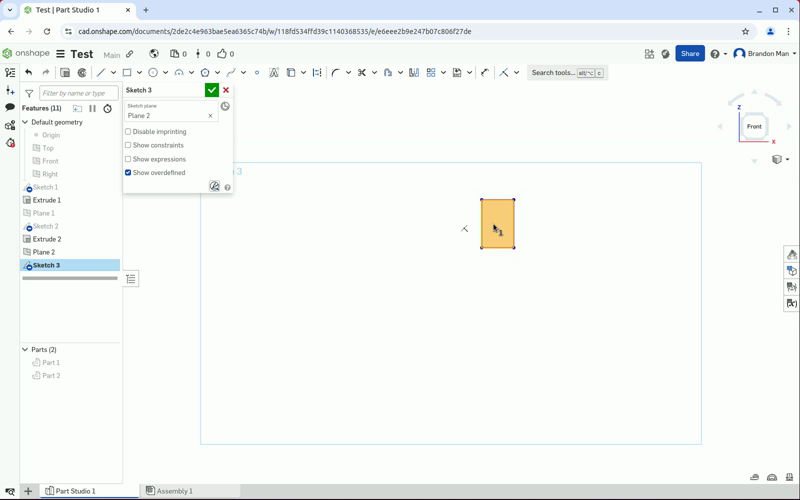
scroll(-6)
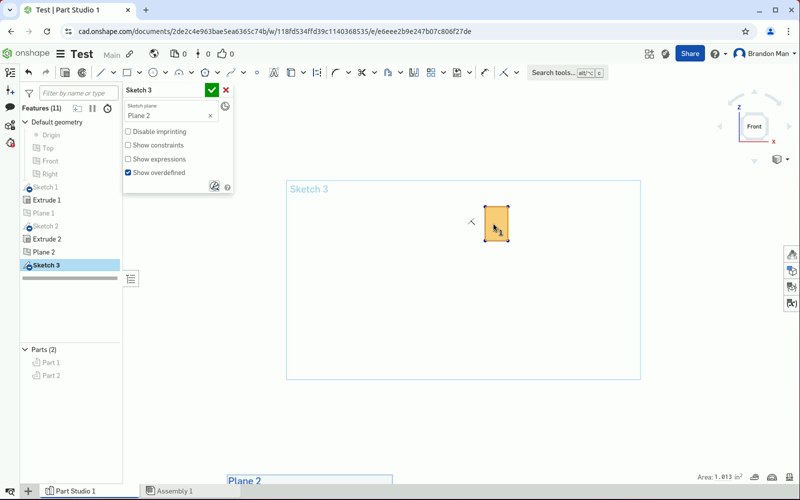
scroll(-6)
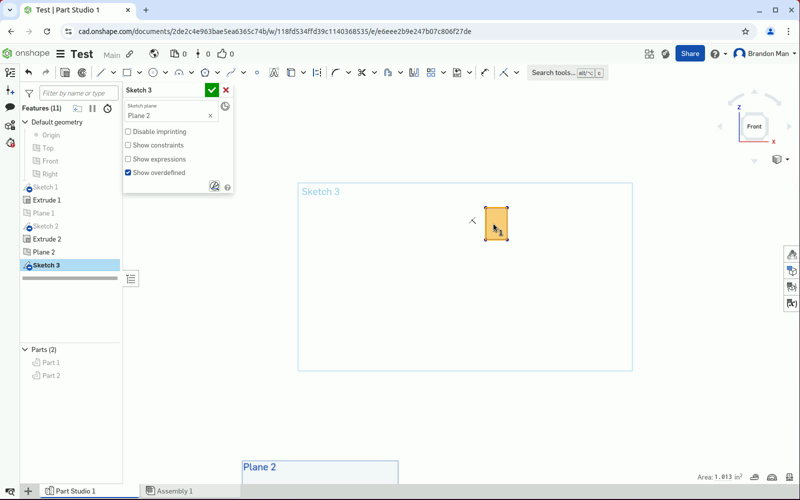
scroll(-6)
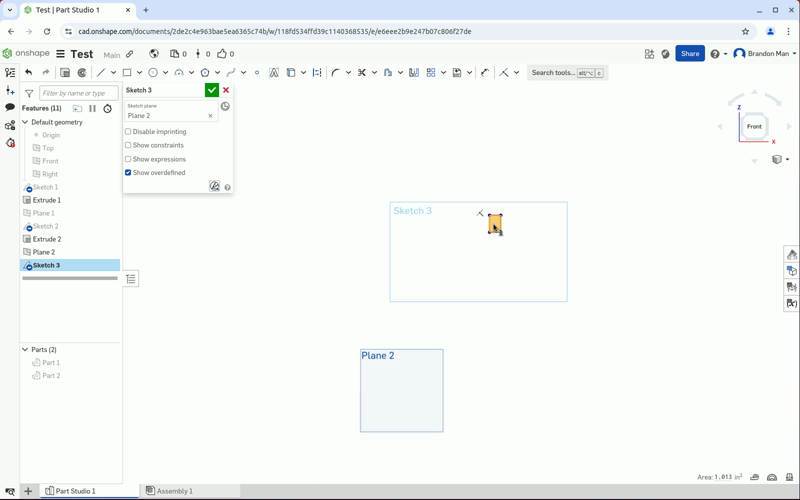
scroll(-6)
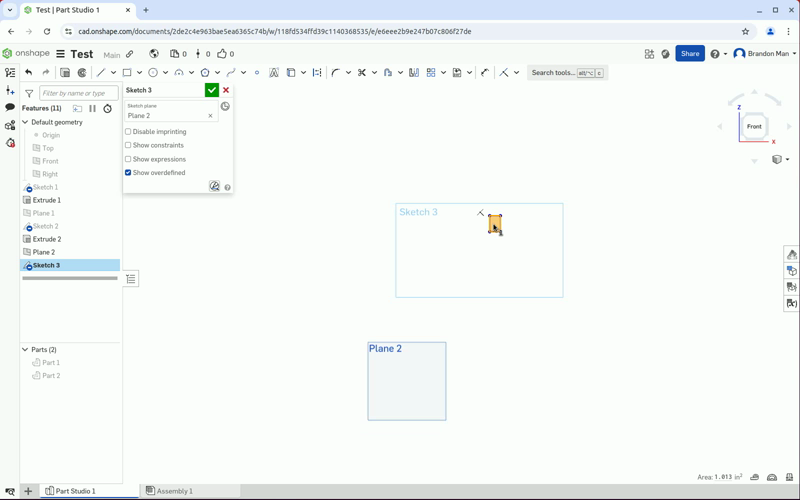
scroll(-6)
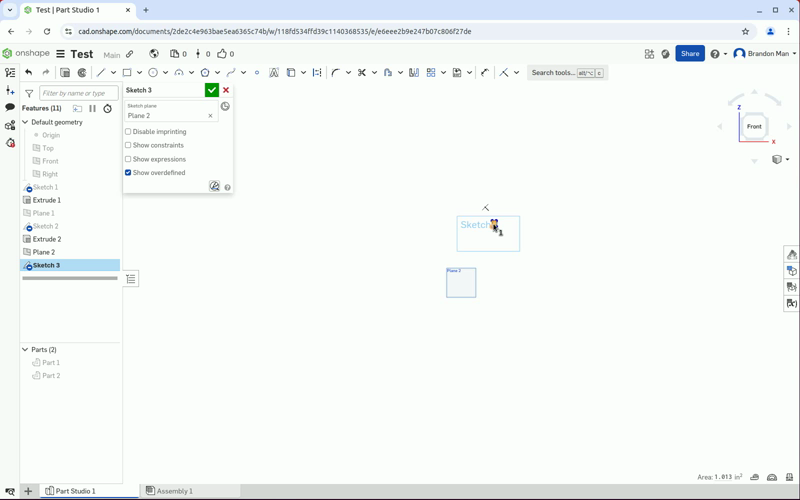
mouse_move(73, 352)
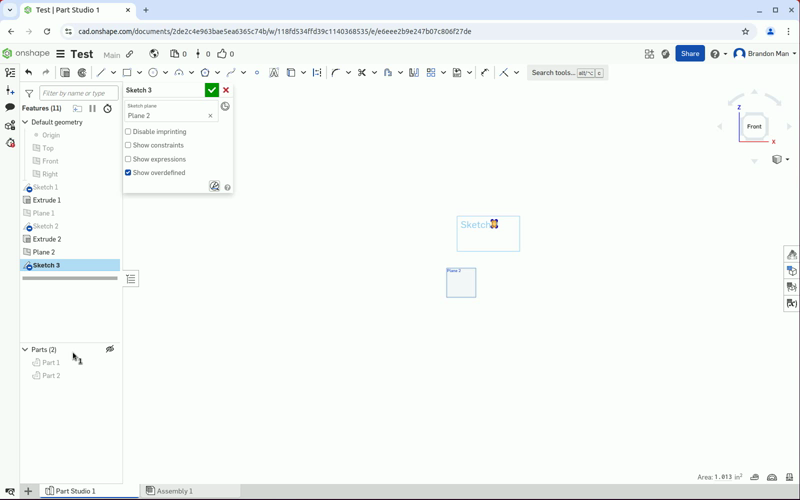
key(shift+y)
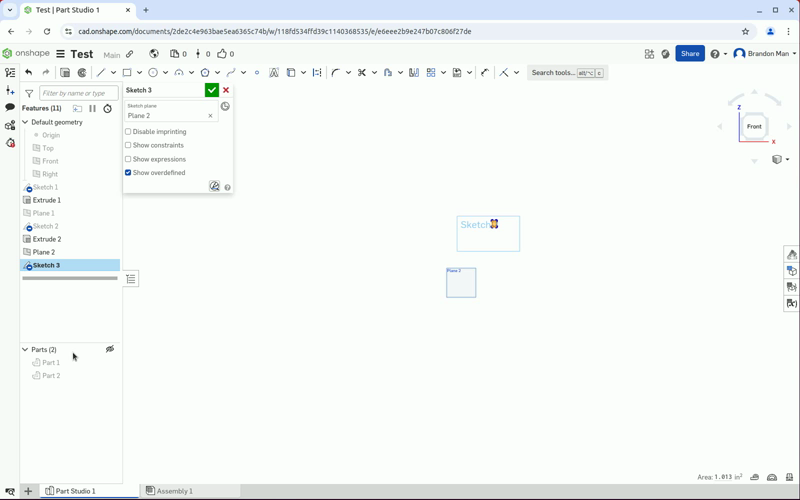
key(shift+e)
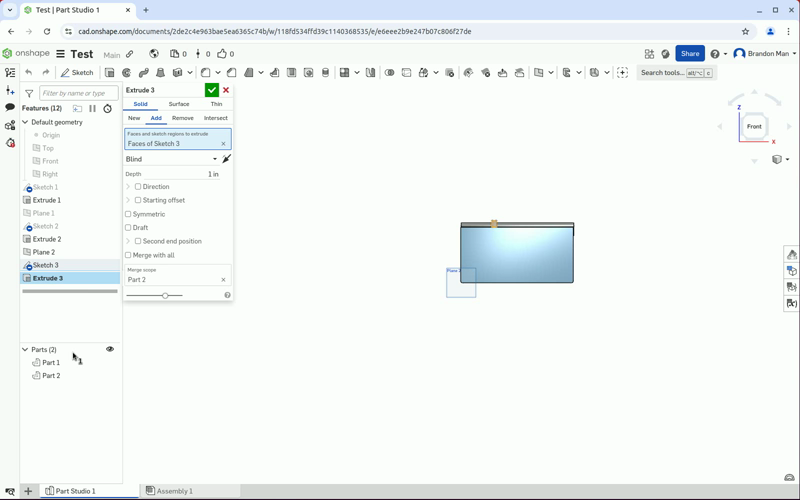
mouse_move(143, 106)
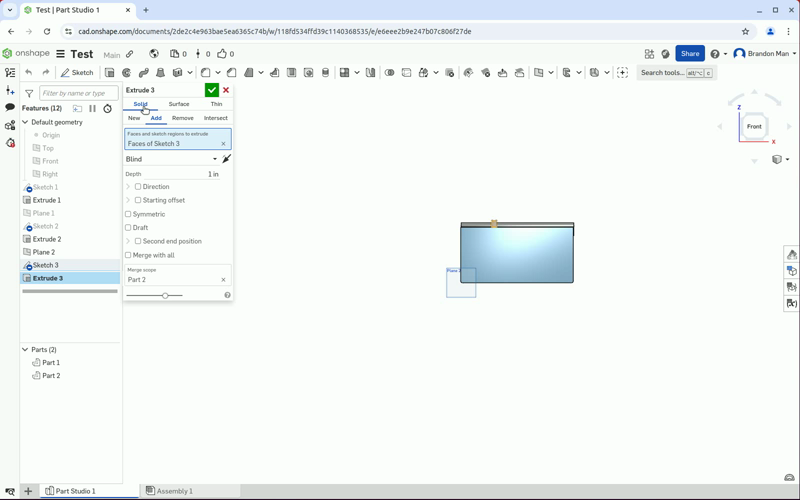
click(143, 106)
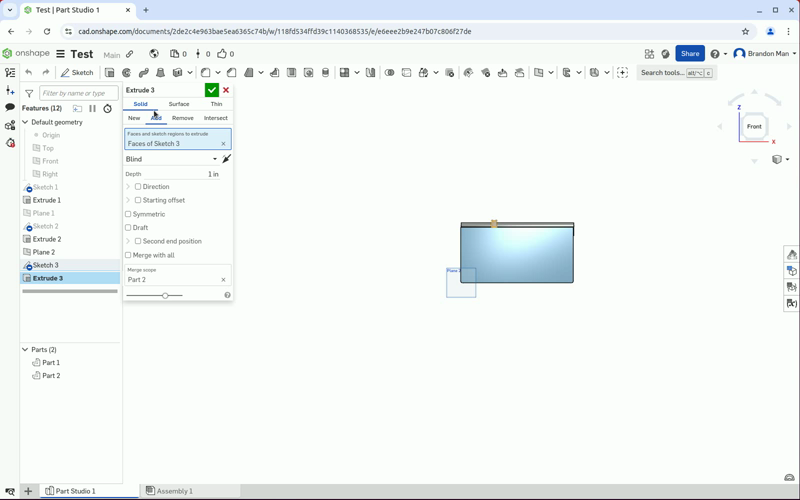
mouse_move(186, 120)
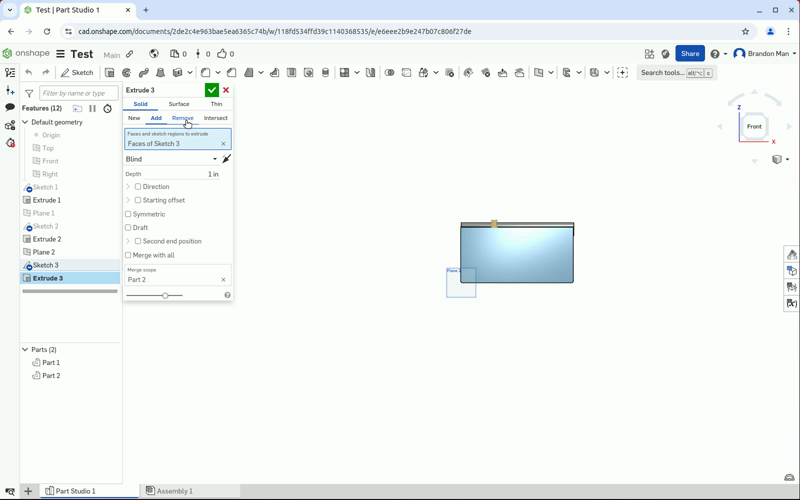
click(186, 120)
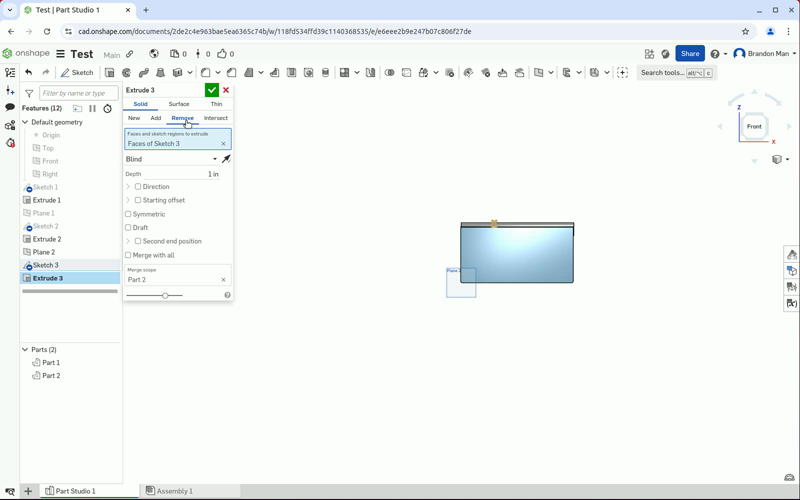
key(tab, 4)
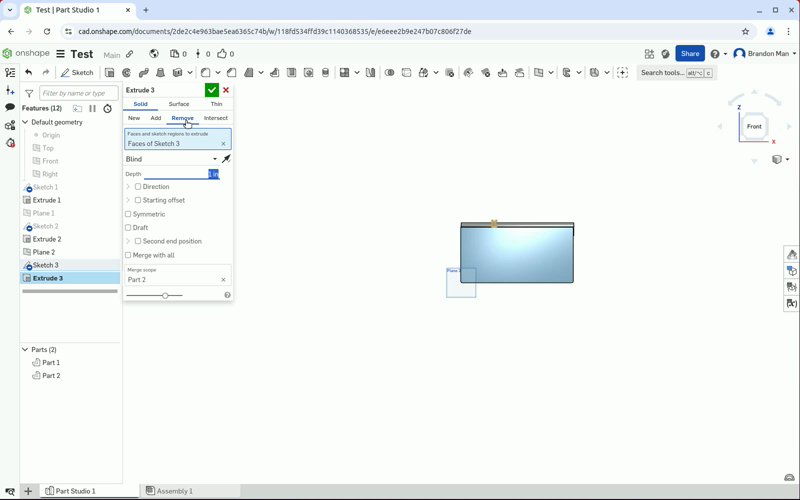
text(2.889)
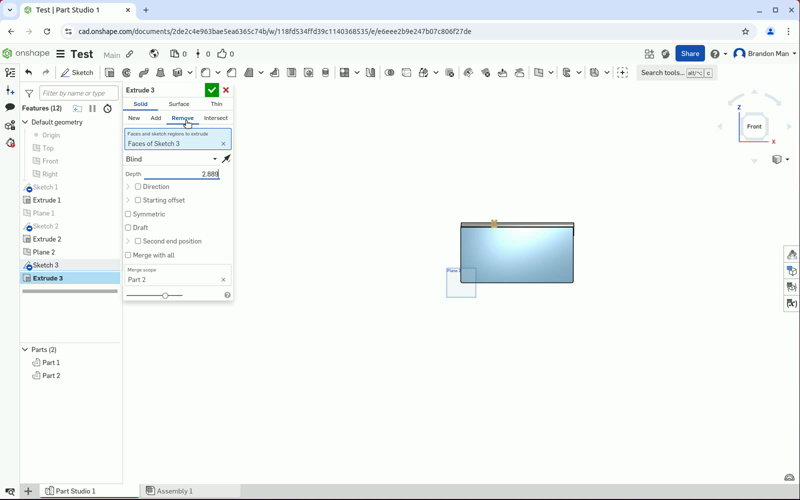
key(tab, 6)
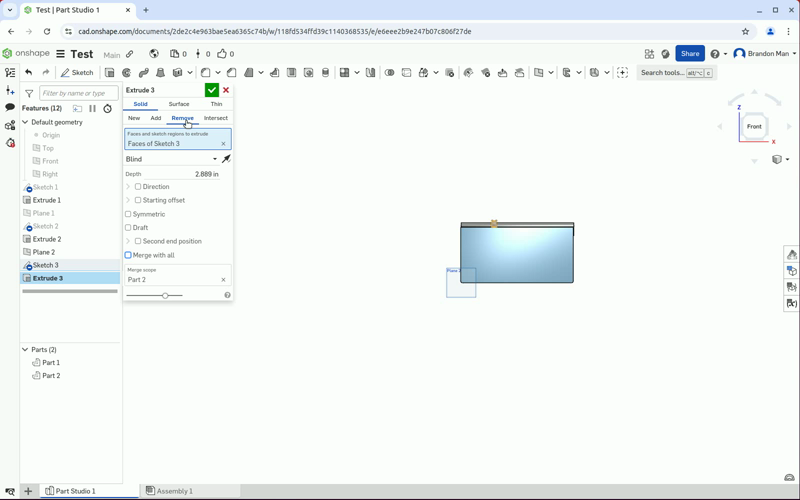
key(space)
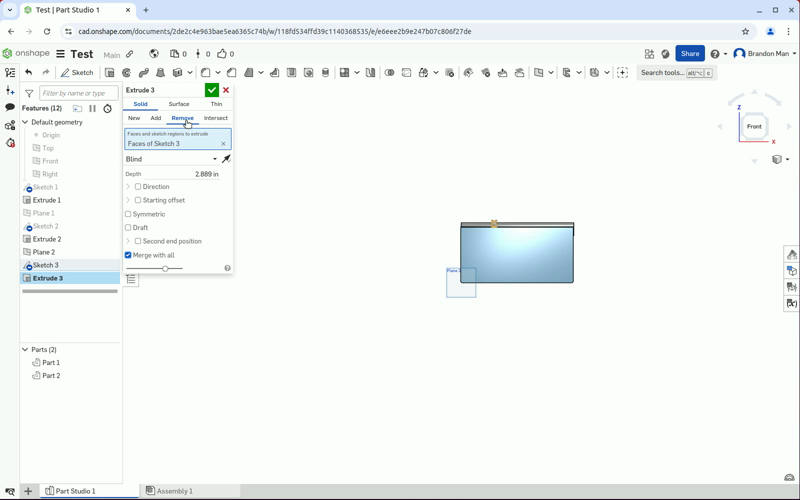
key(enter)
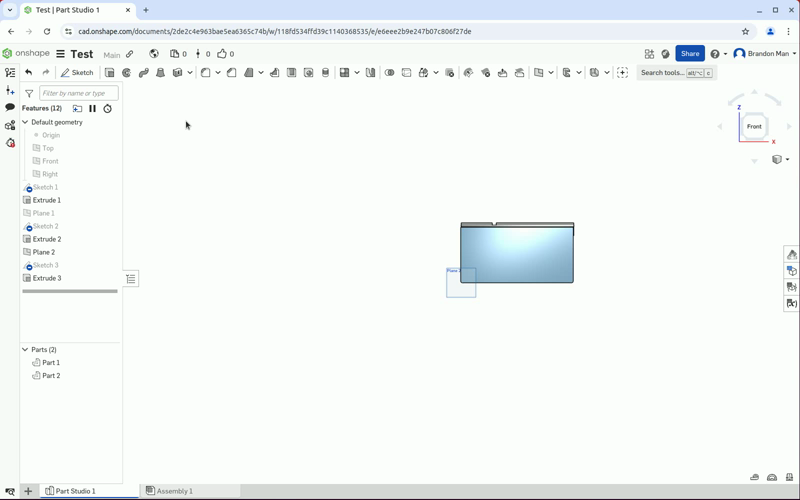
key(shift+h)
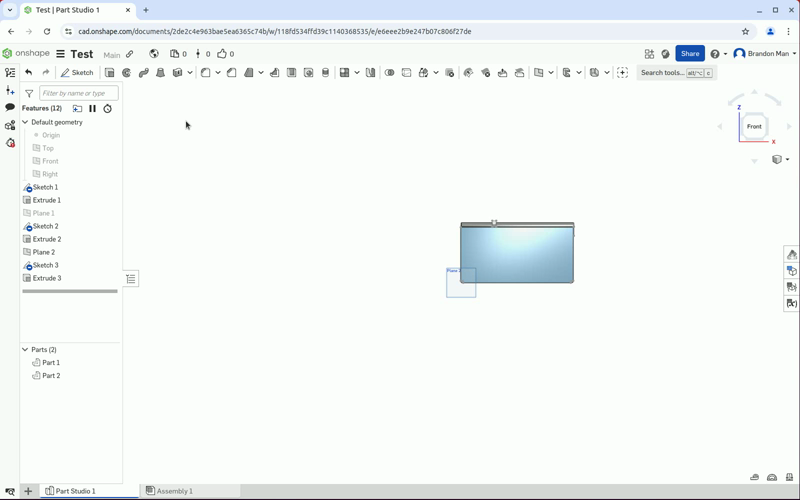
key(shift+h)
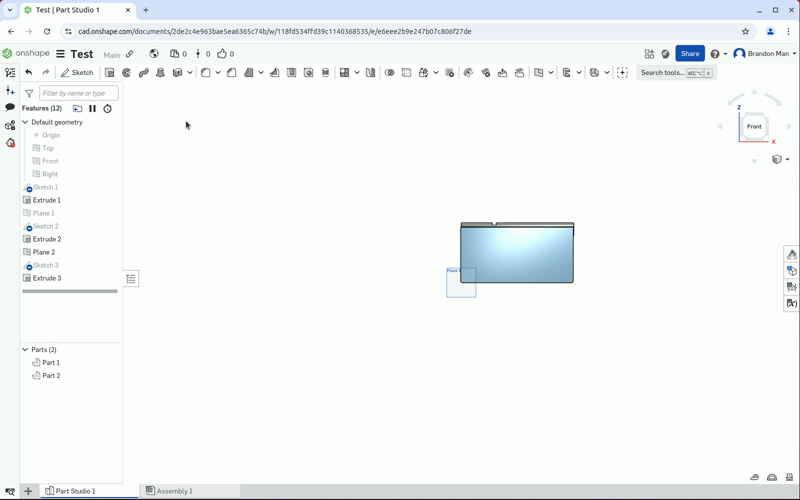
mouse_move(73, 189)
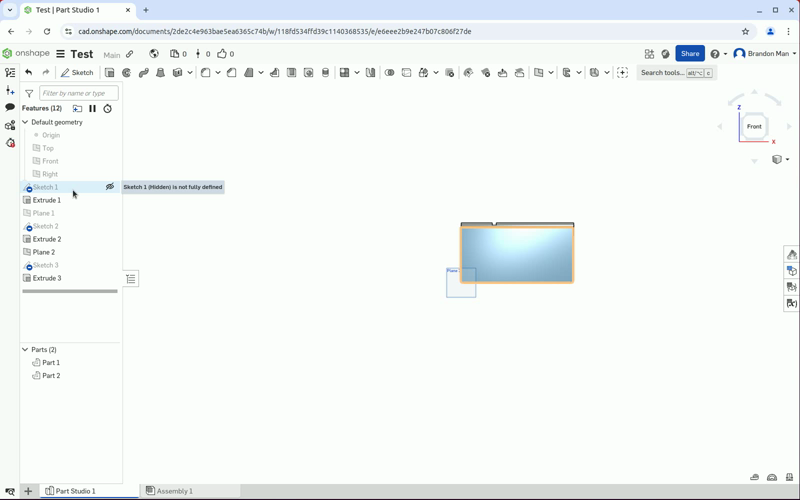
click(73, 189)
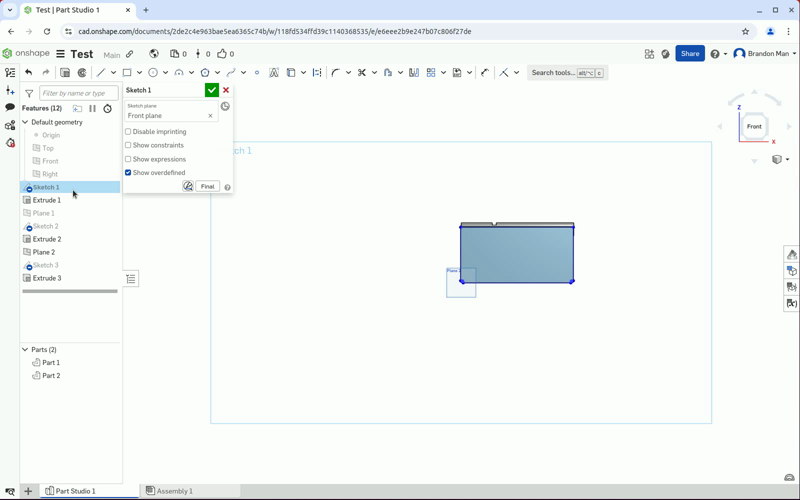
mouse_move(229, 92)
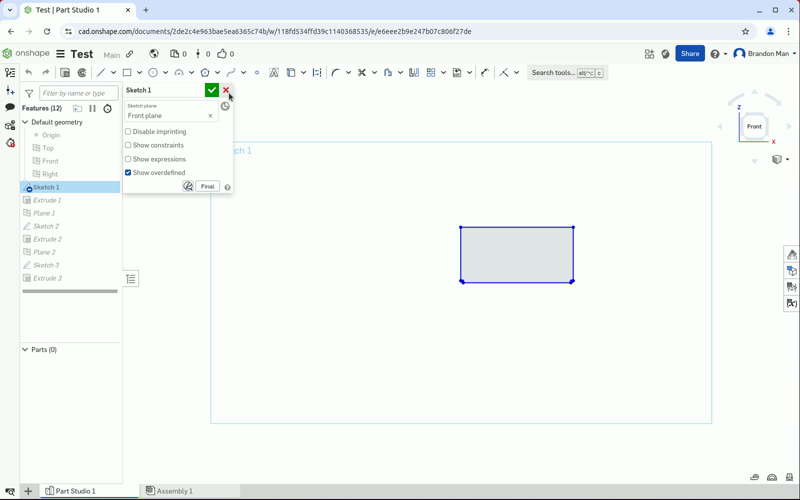
click(229, 92)
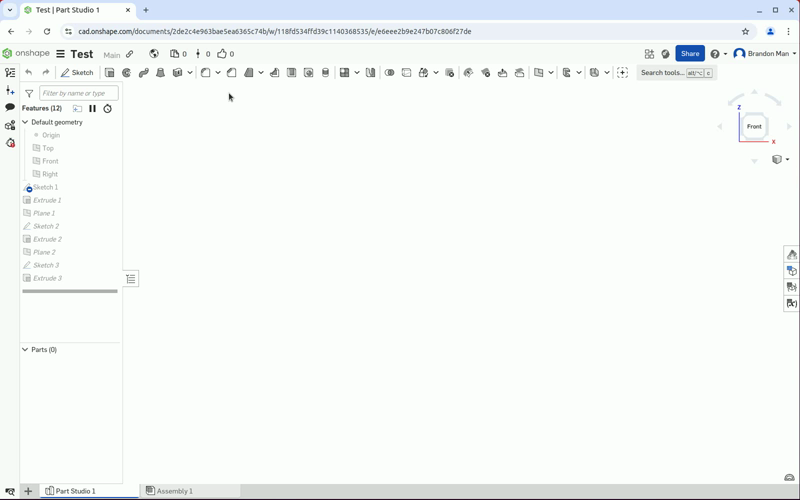
key(shift+s)
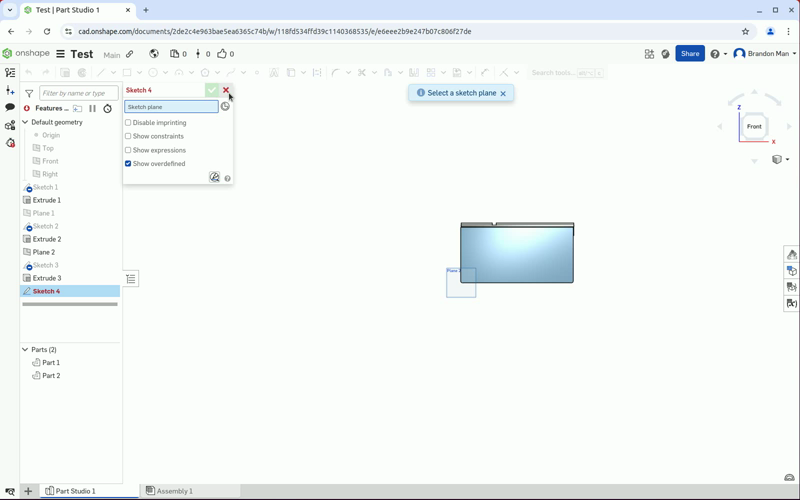
mouse_move(73, 254)
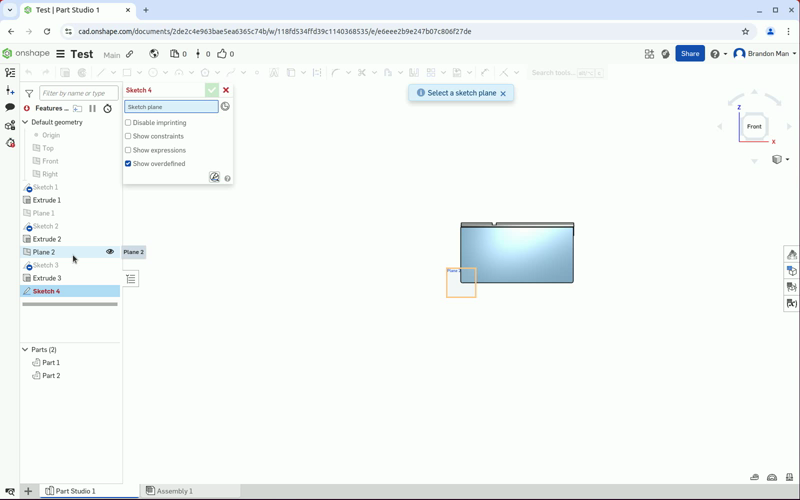
click(73, 254)
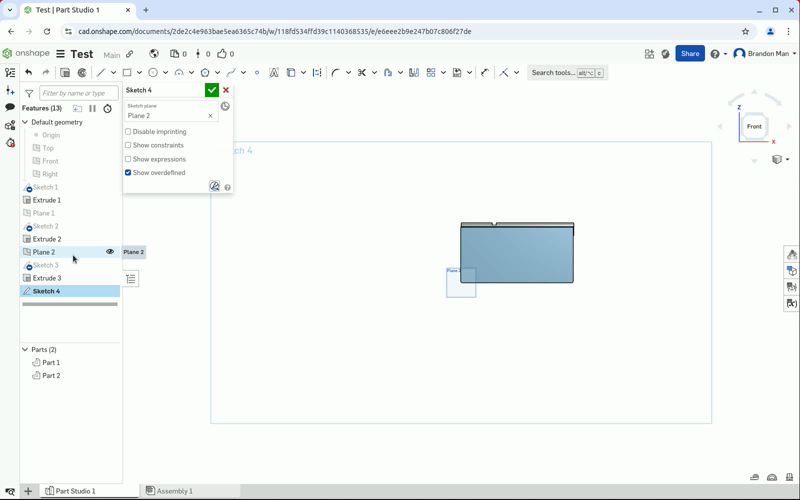
mouse_move(73, 352)
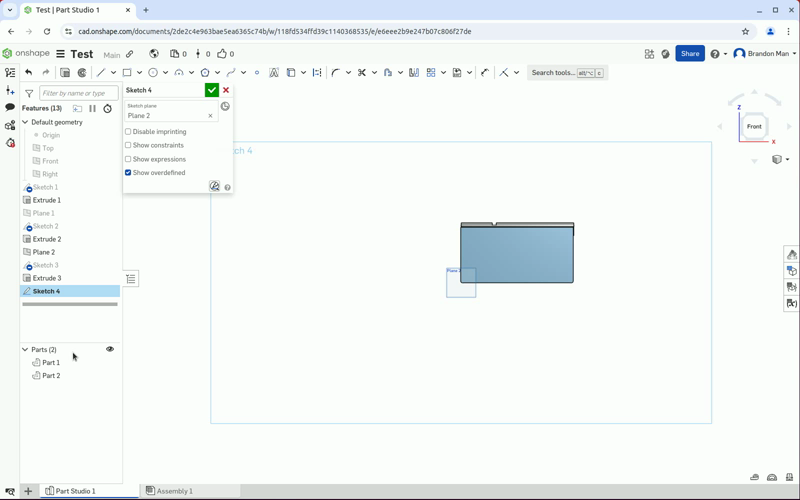
key(y)
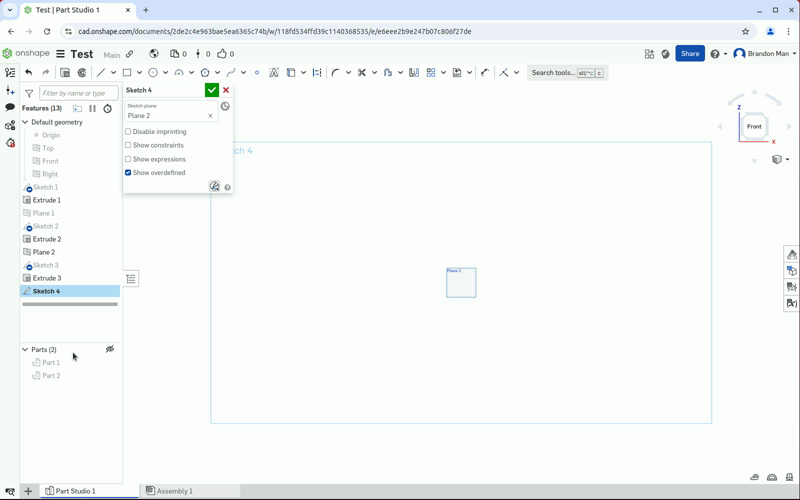
key(l)
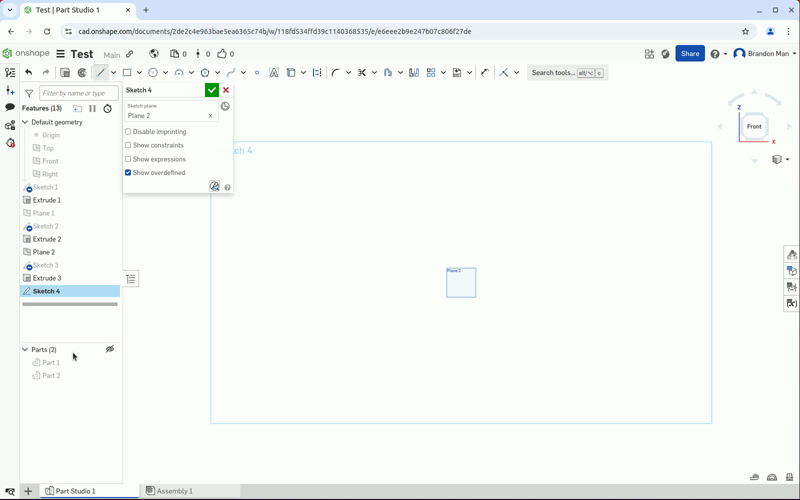
key_down(shift)
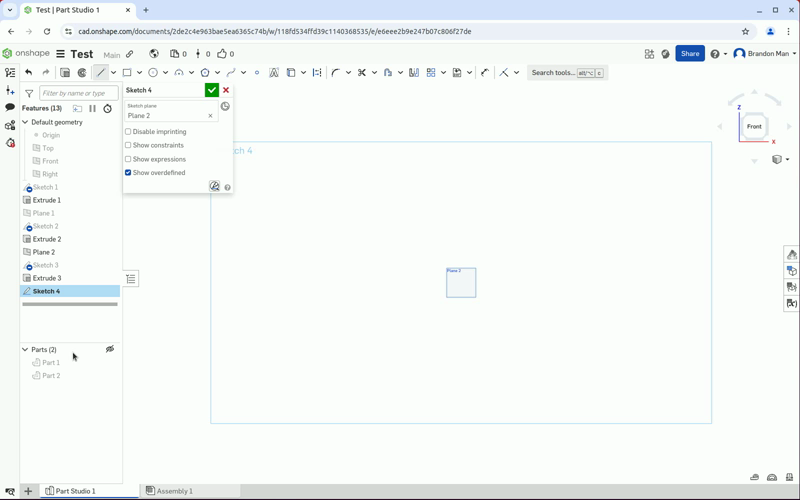
mouse_move(538, 226)
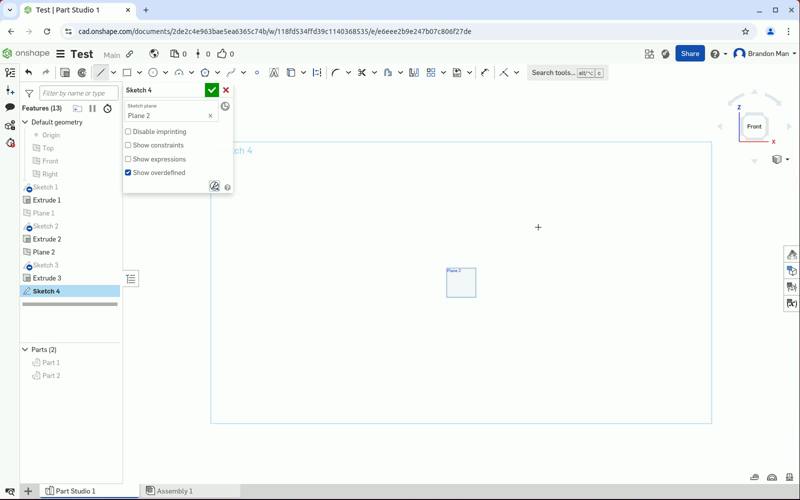
click(538, 226)
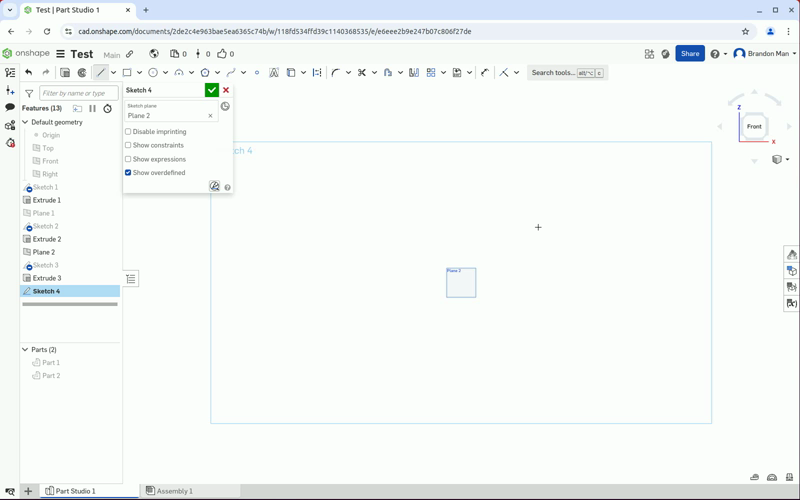
key_up(shift)
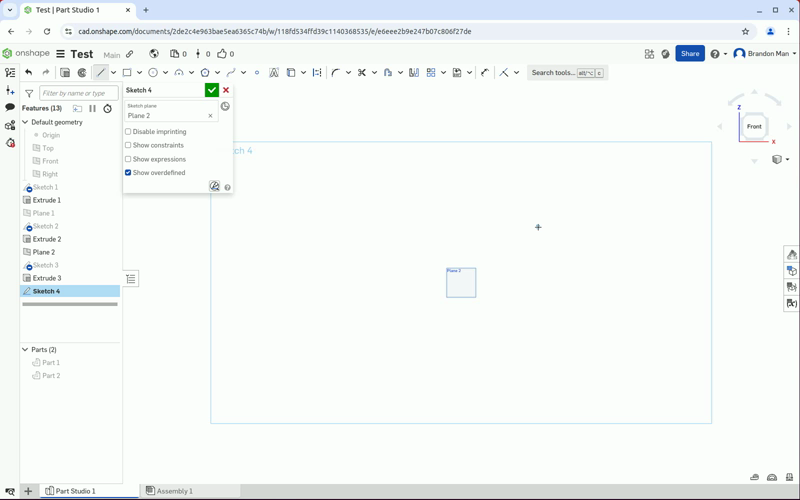
key_down(shift)
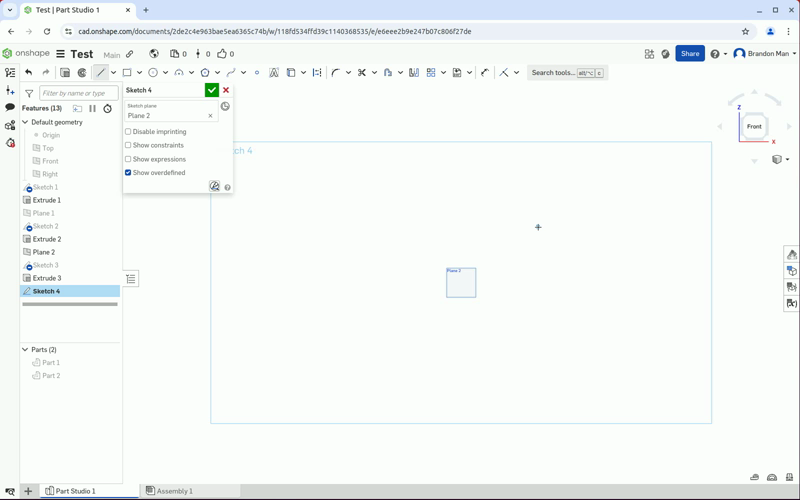
mouse_move(568, 226)
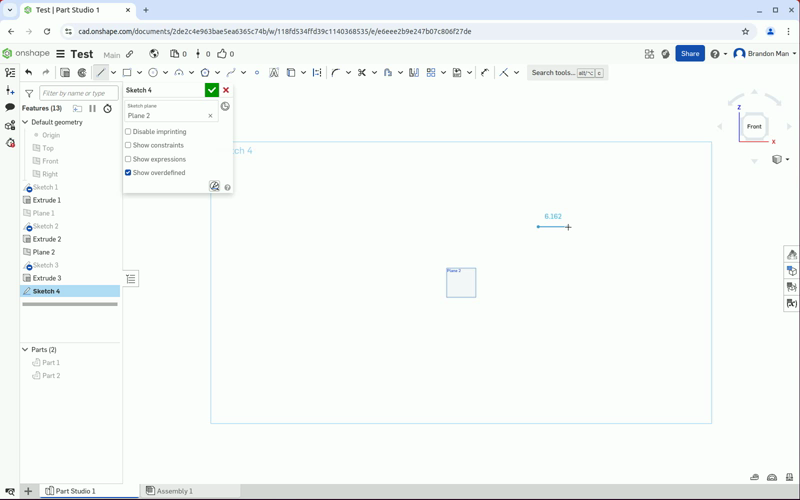
mouse_move(542, 226)
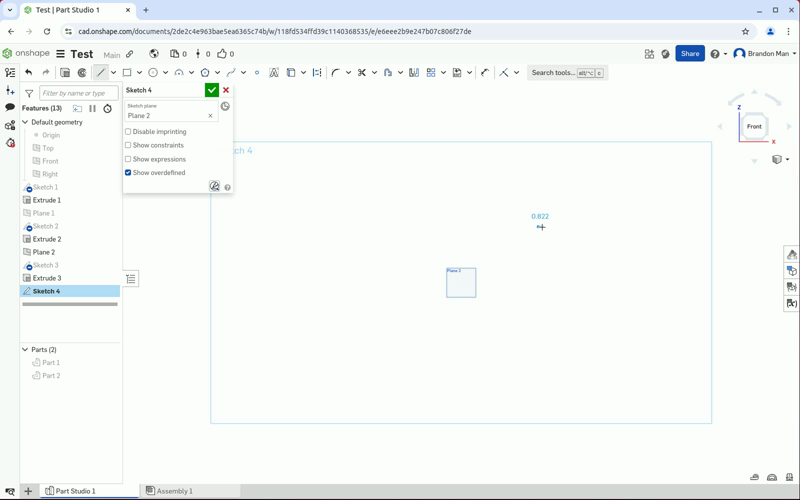
scroll(6)
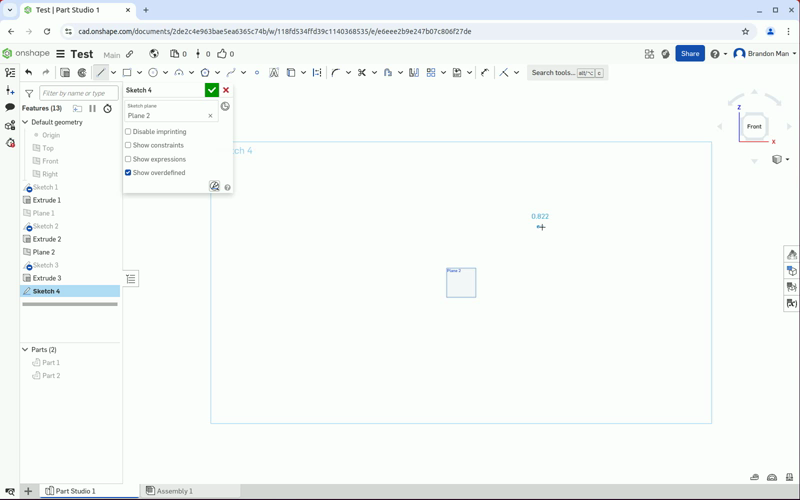
scroll(6)
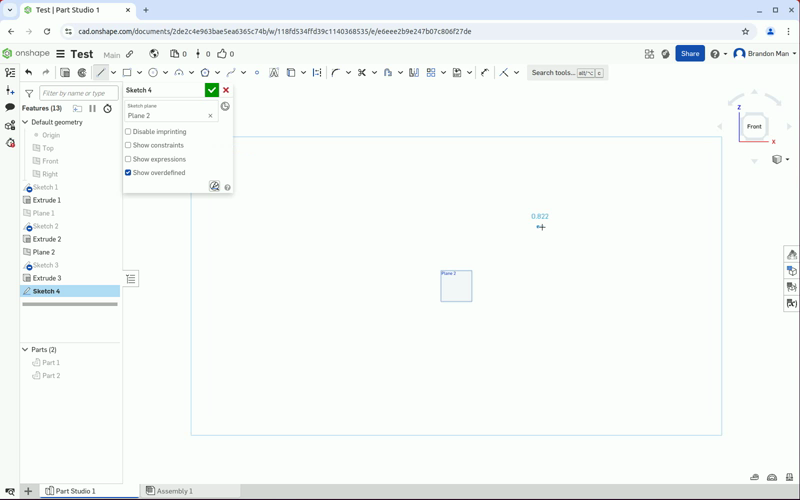
scroll(6)
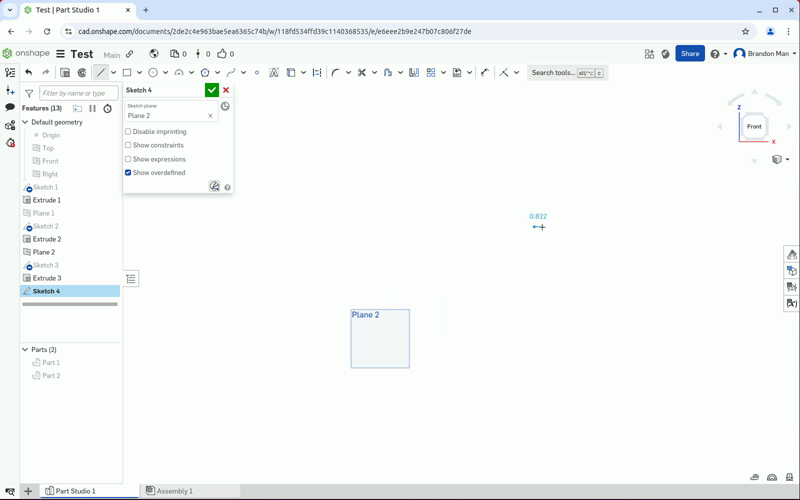
scroll(6)
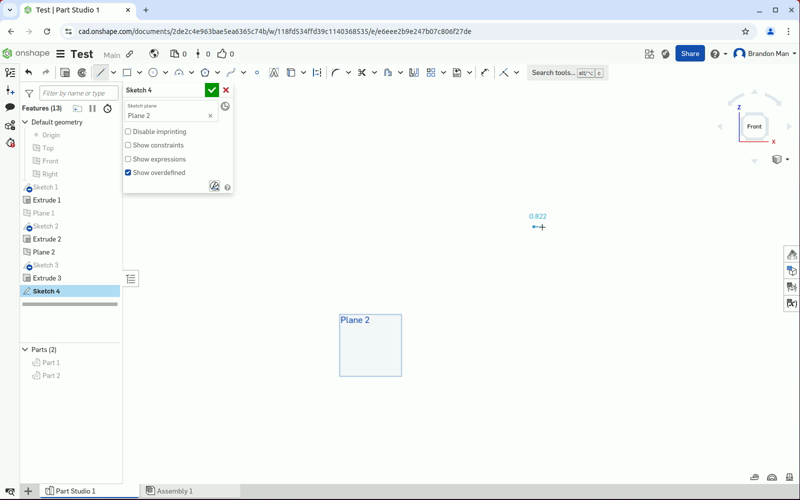
scroll(6)
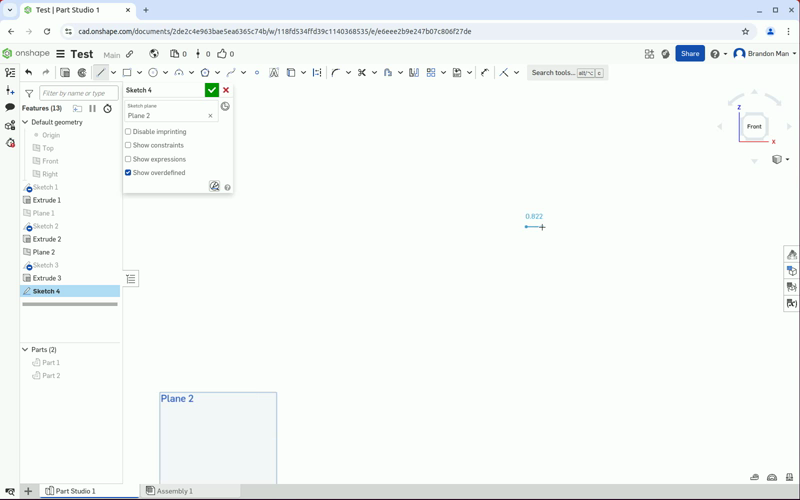
scroll(6)
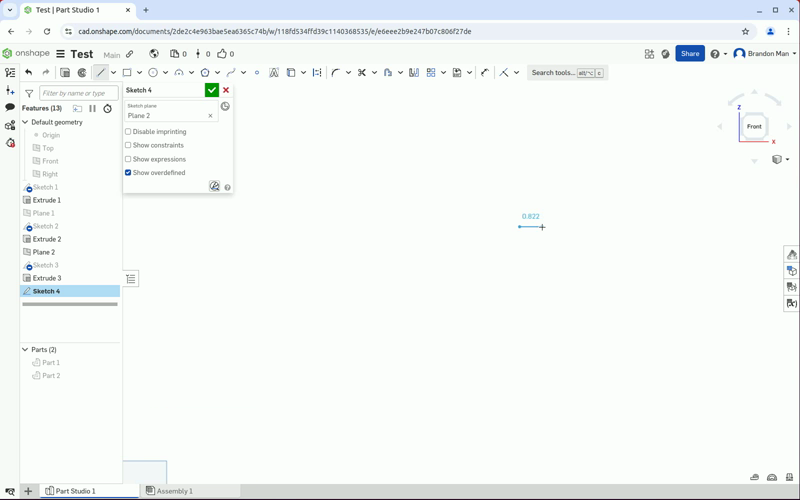
scroll(6)
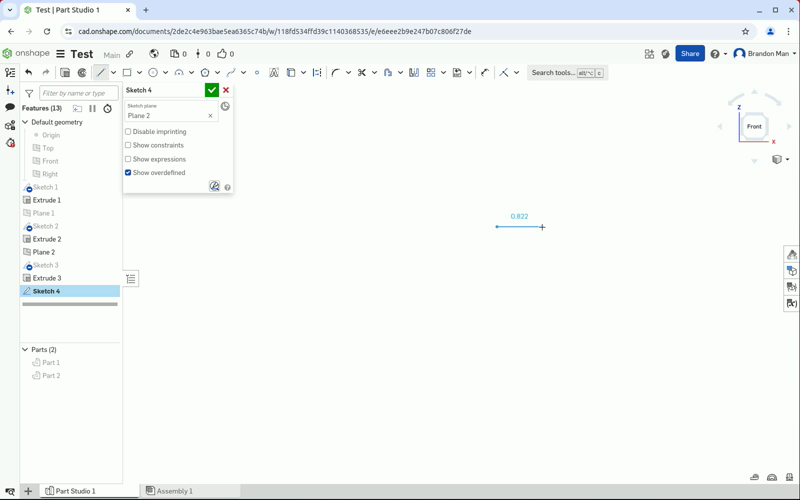
click(542, 226)
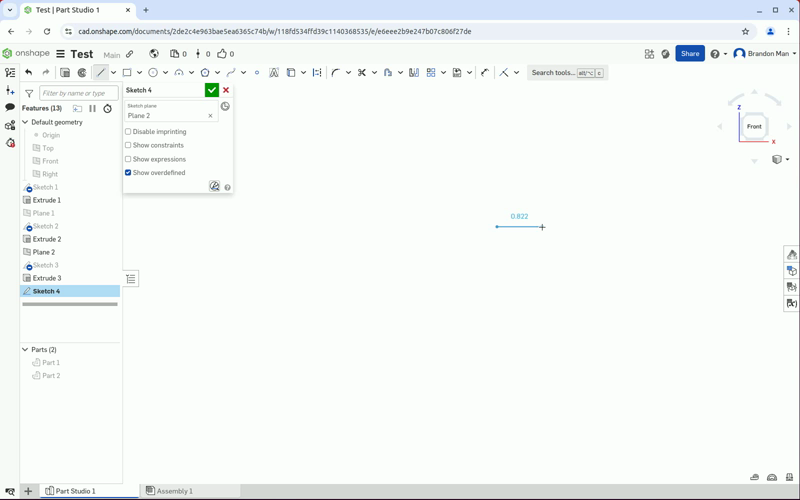
scroll(-6)
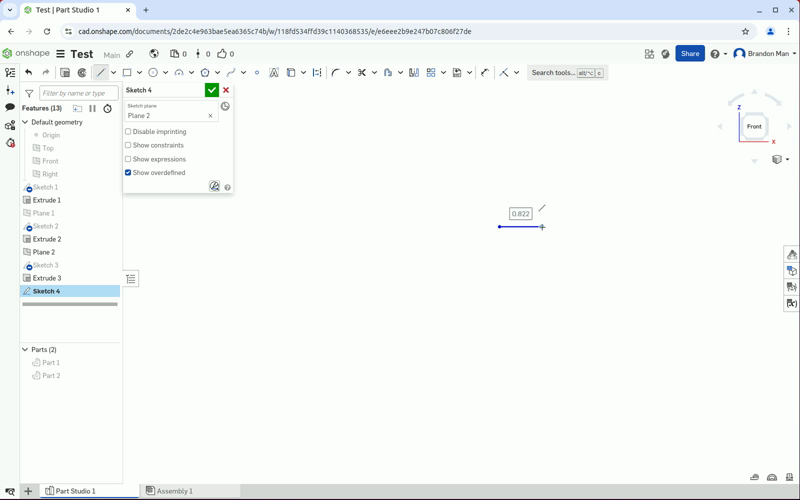
scroll(-6)
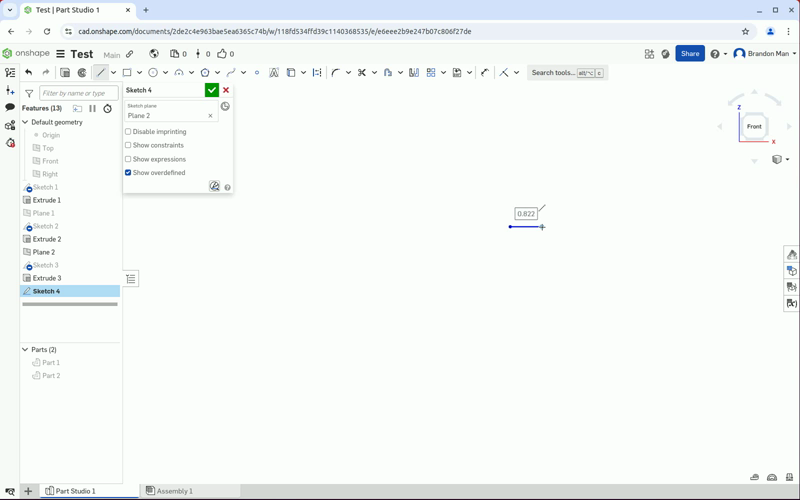
scroll(-6)
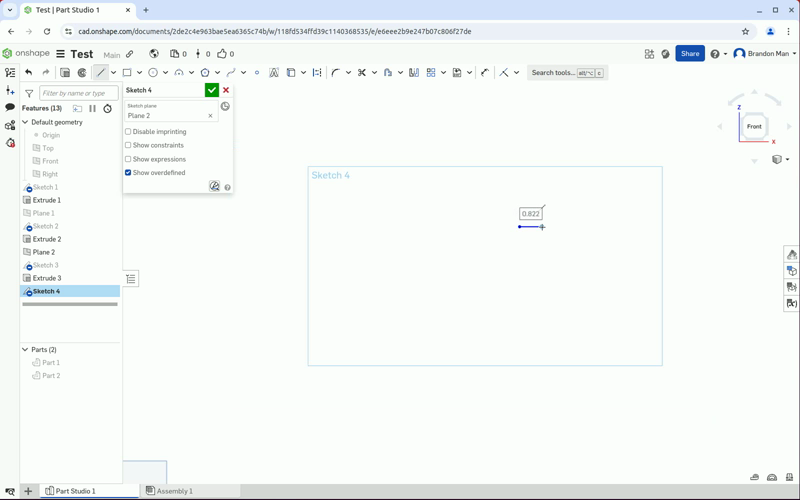
scroll(-6)
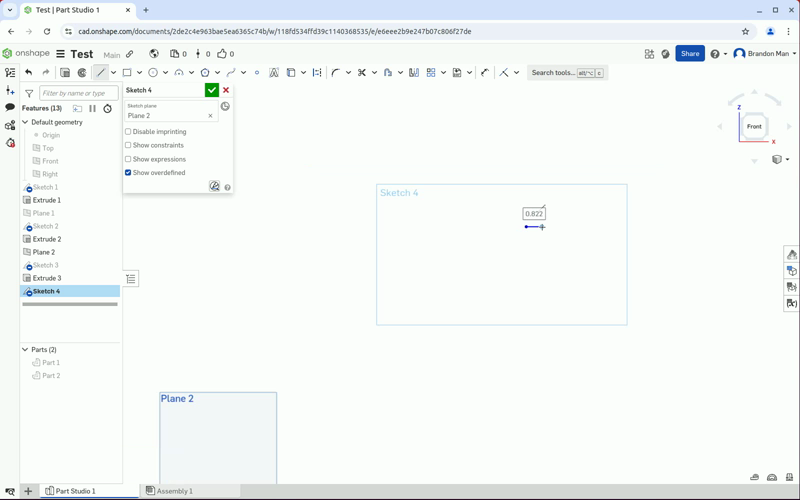
scroll(-6)
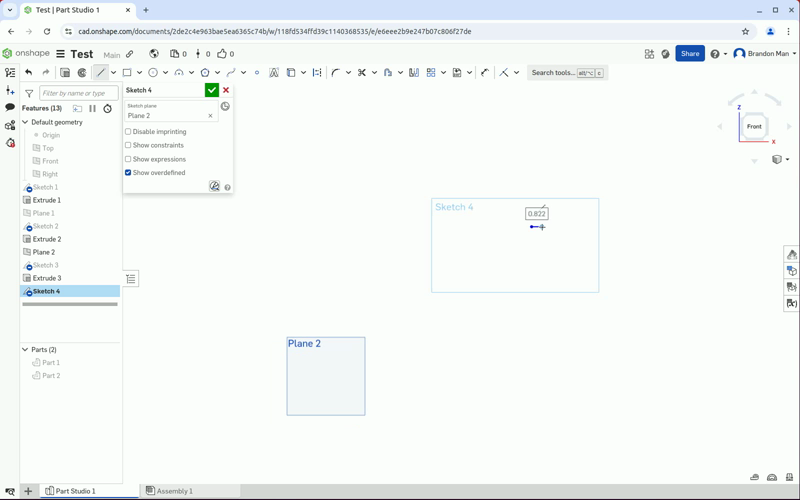
scroll(-6)
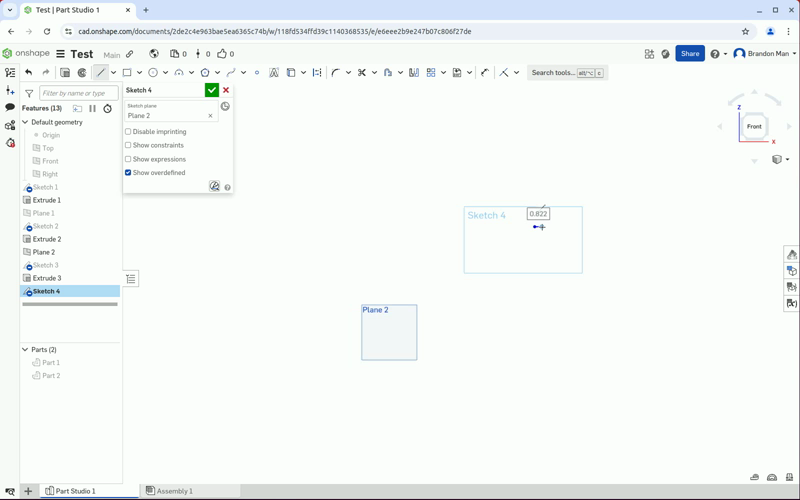
scroll(-6)
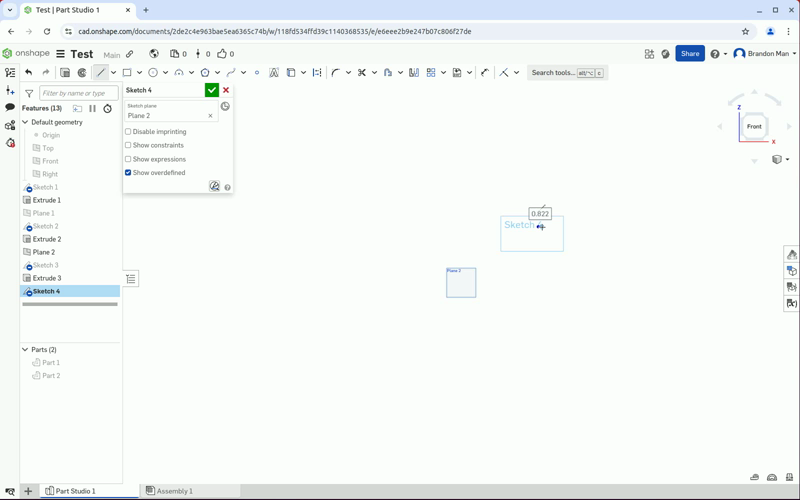
key_up(shift)
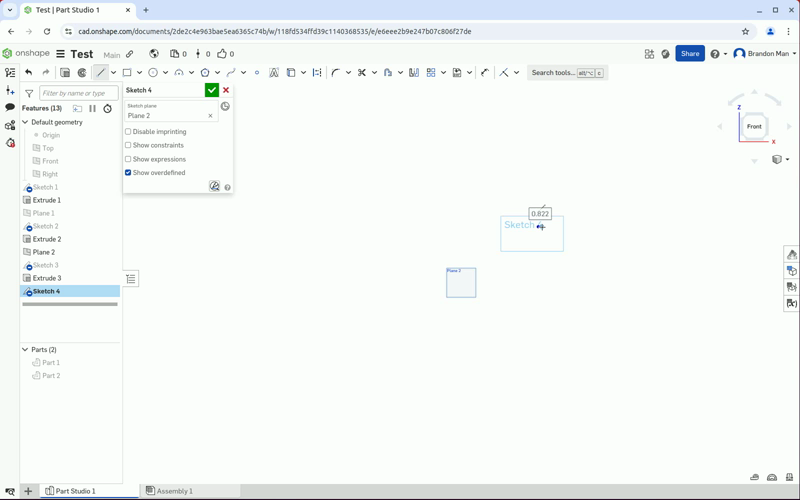
key_down(shift)
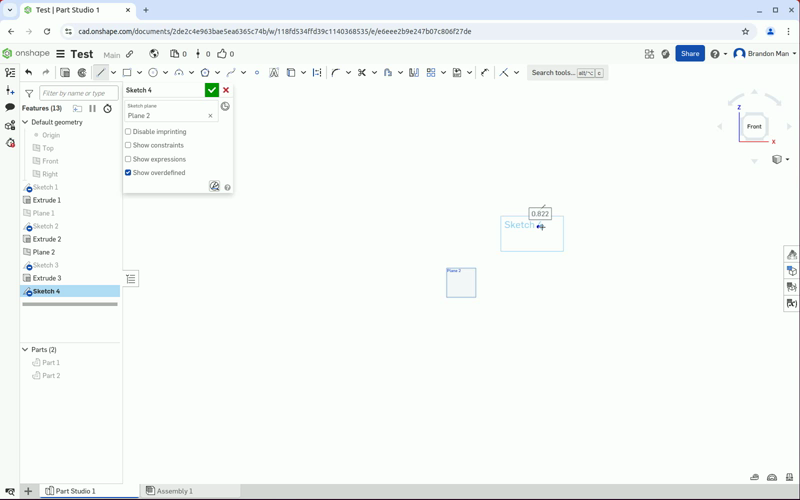
mouse_move(572, 226)
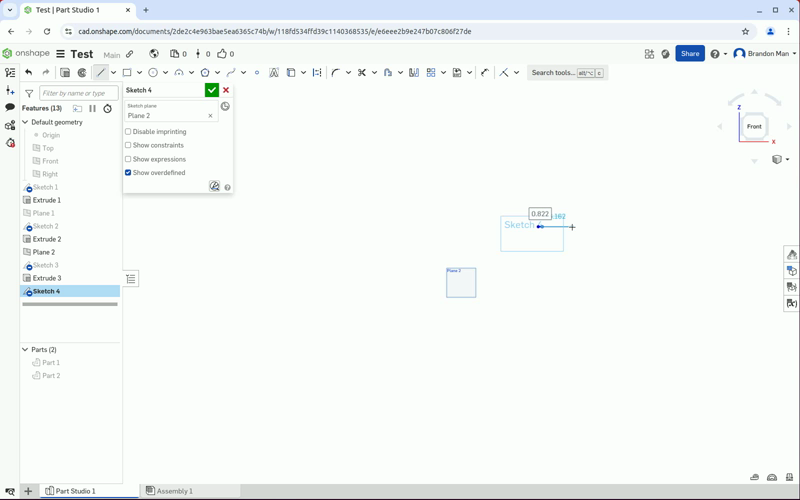
mouse_move(542, 220)
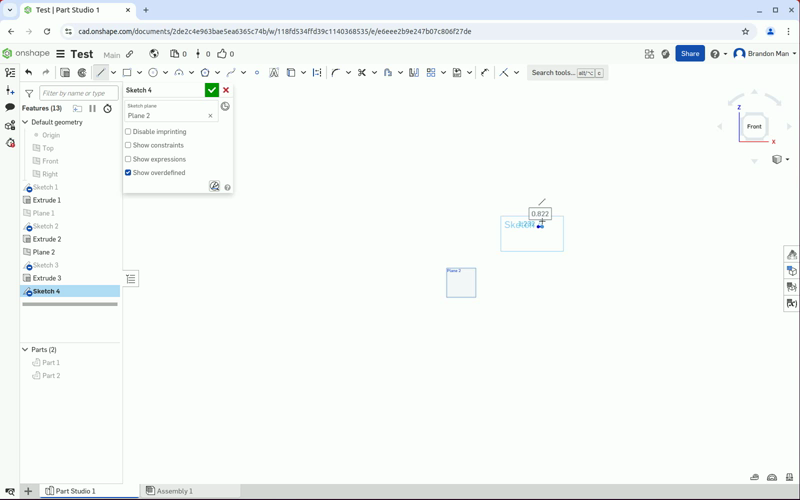
scroll(6)
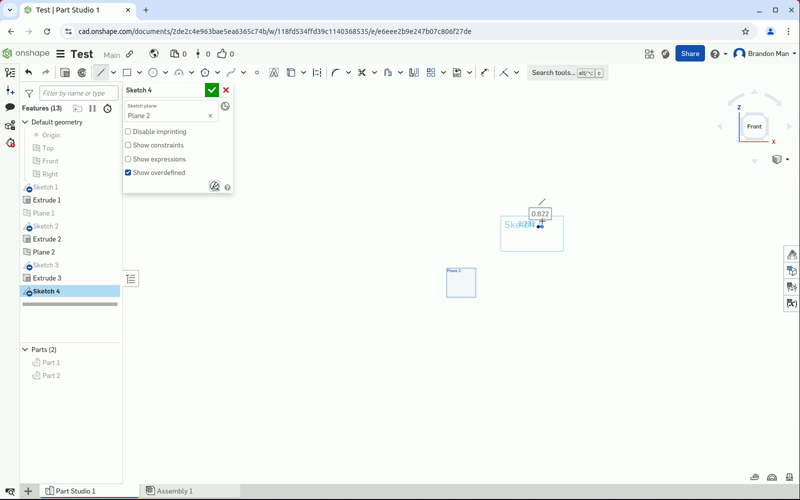
scroll(6)
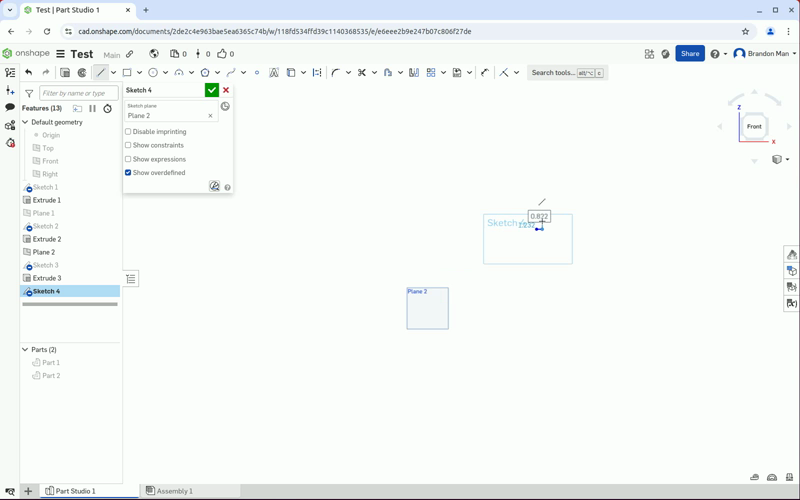
scroll(6)
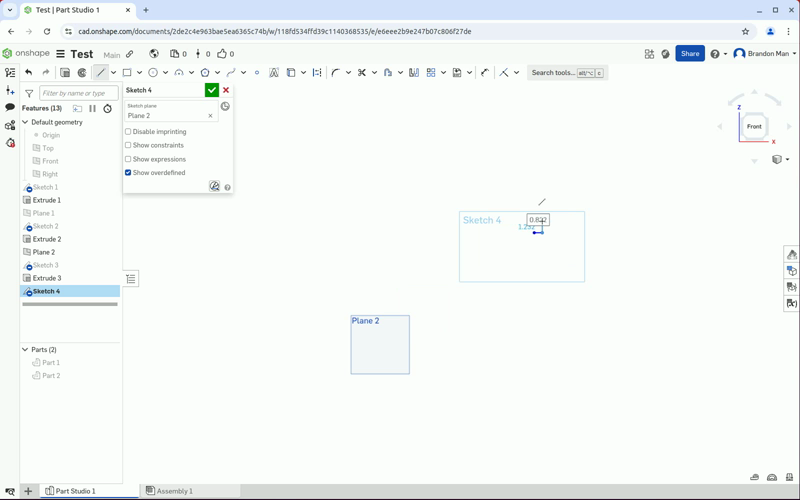
scroll(6)
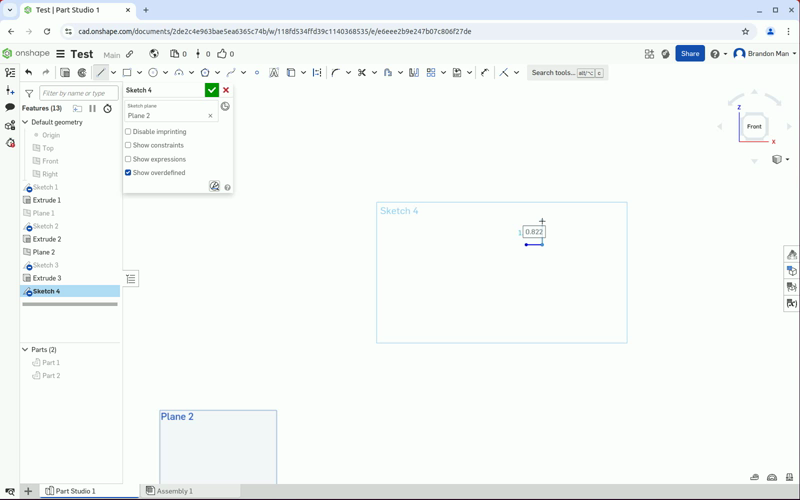
scroll(6)
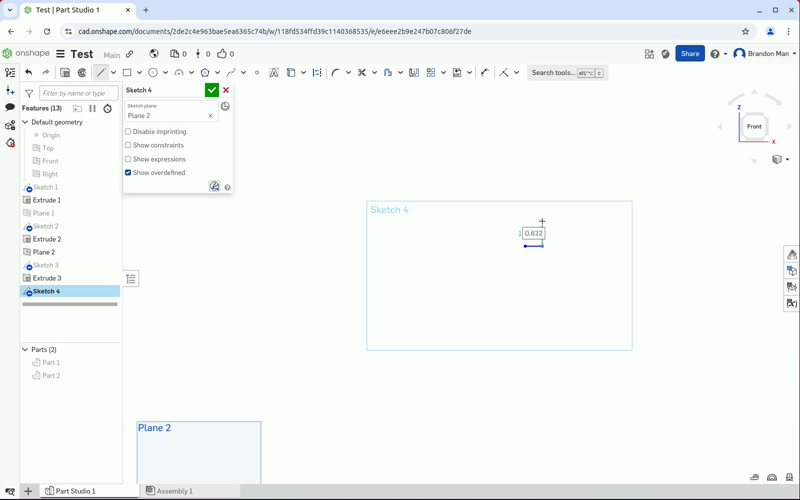
scroll(6)
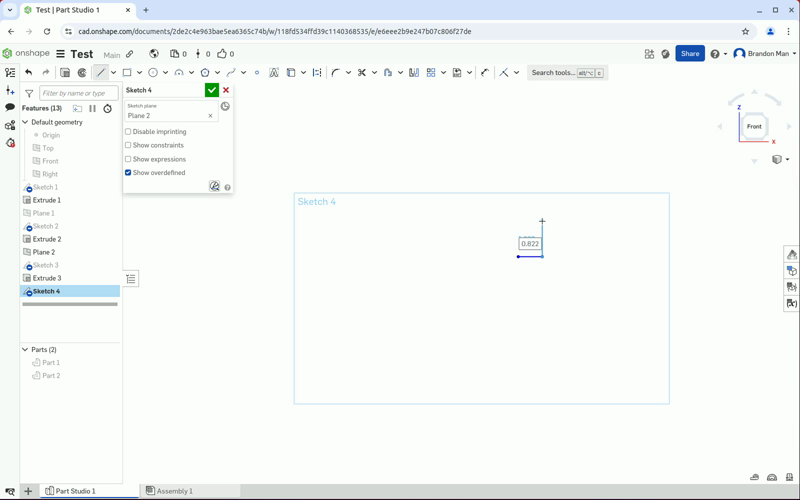
scroll(6)
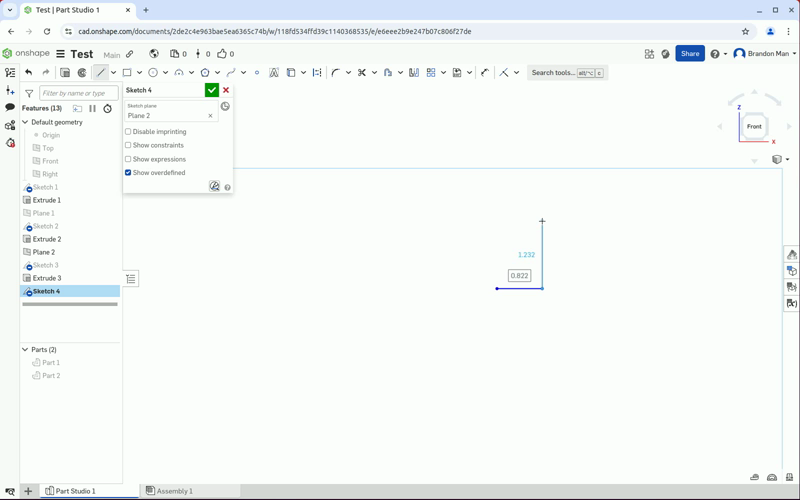
click(542, 220)
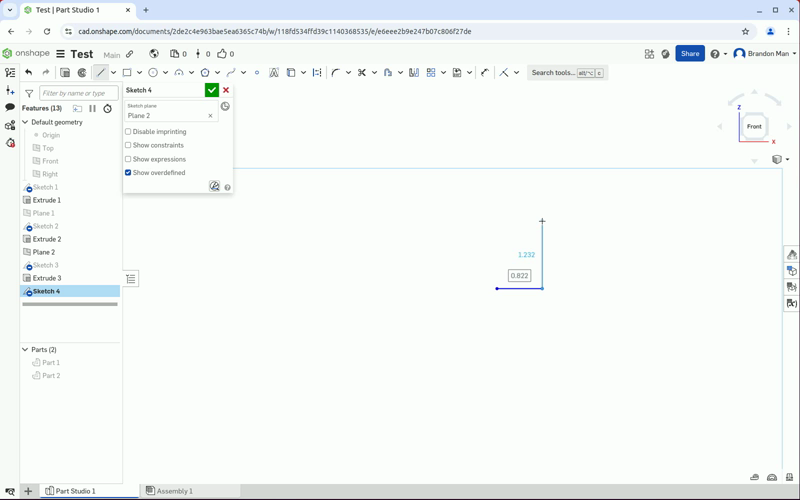
scroll(-6)
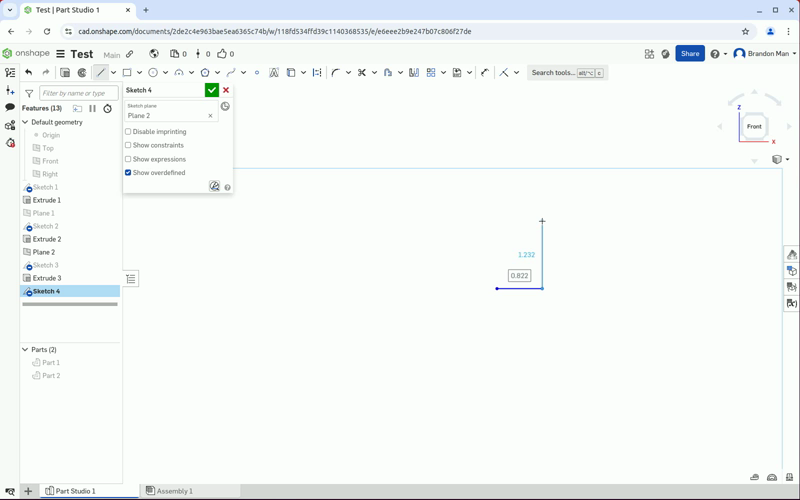
scroll(-6)
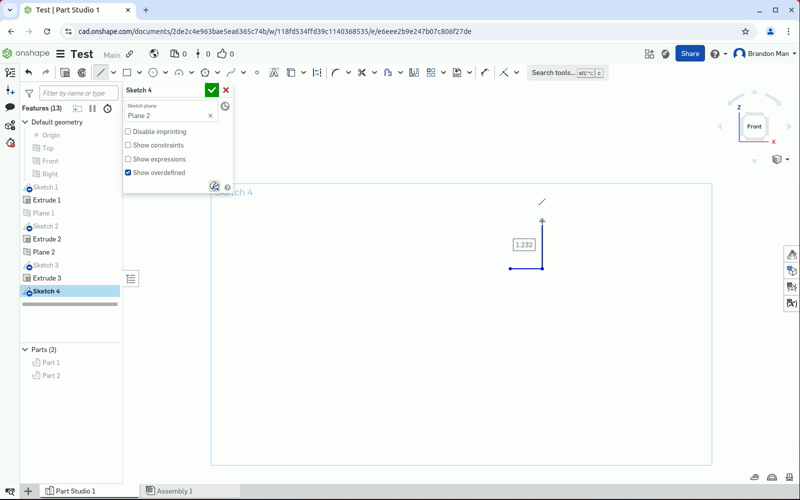
scroll(-6)
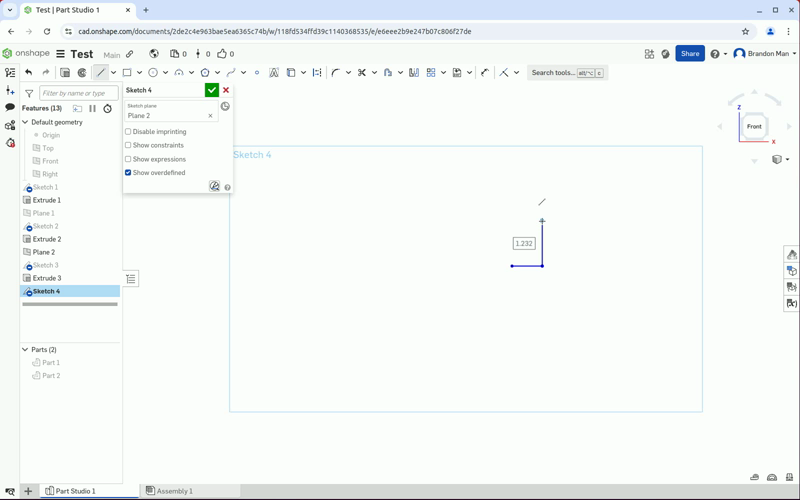
scroll(-6)
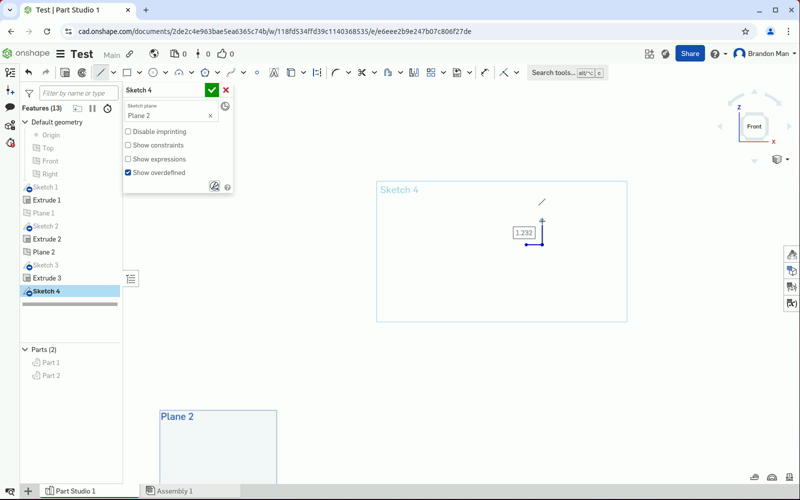
scroll(-6)
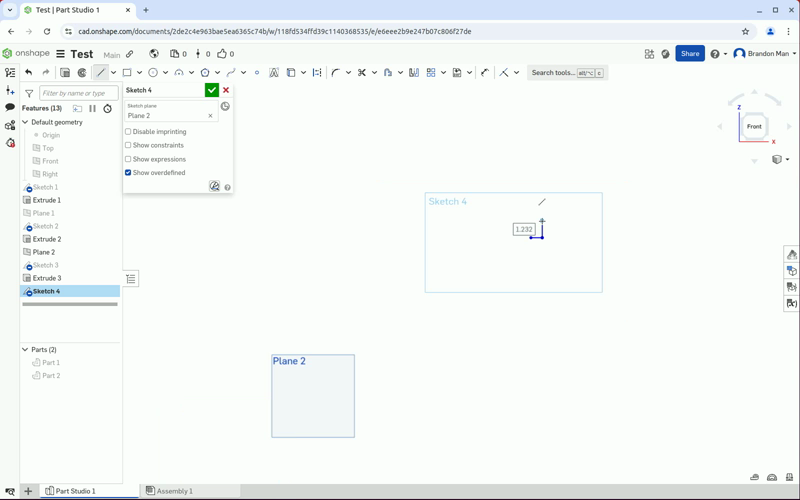
scroll(-6)
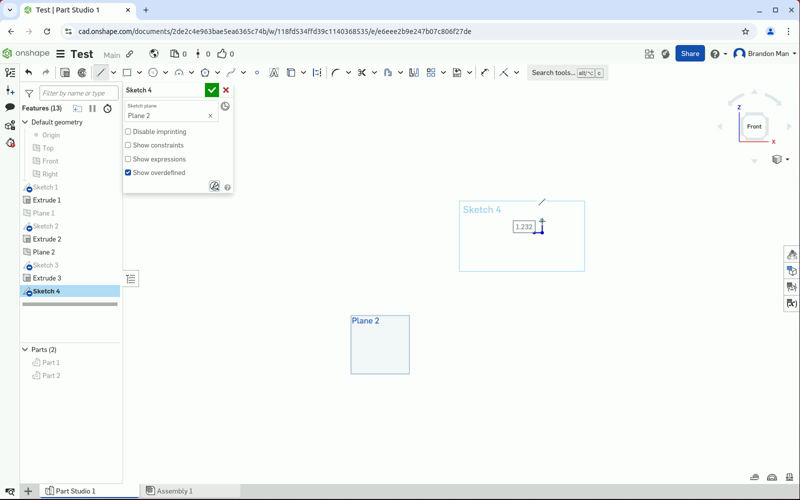
scroll(-6)
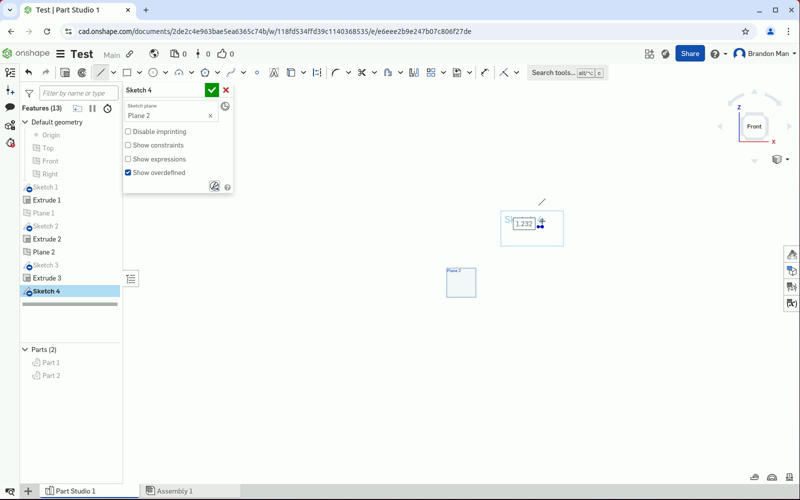
key_up(shift)
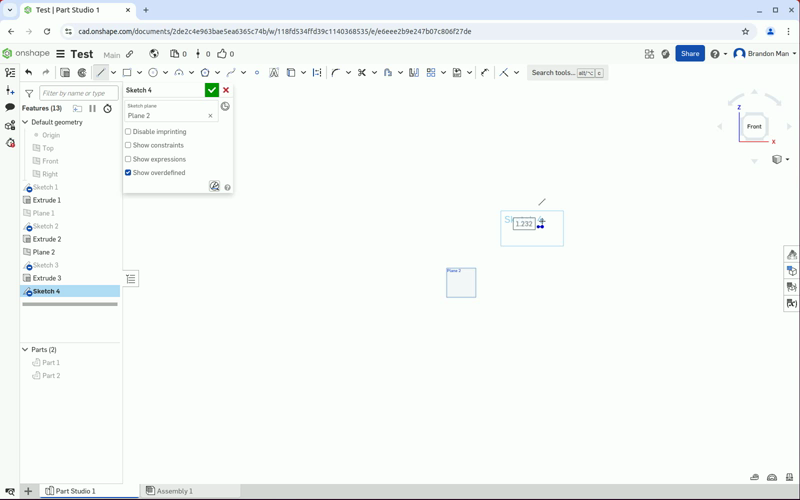
key_down(shift)
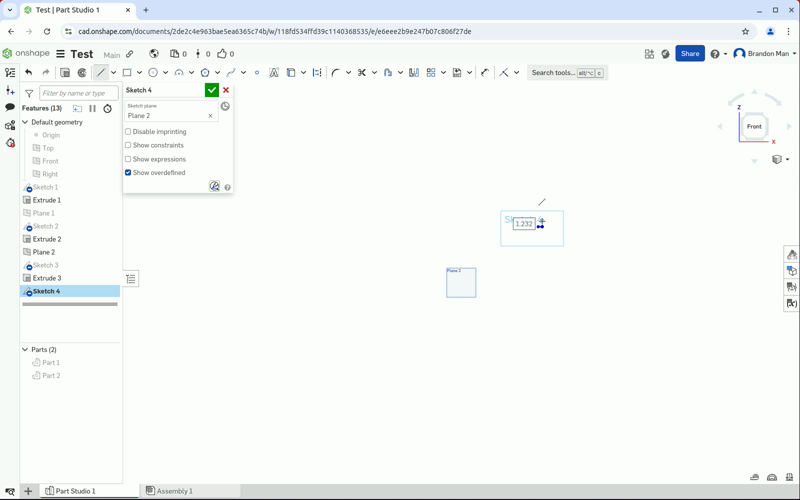
mouse_move(572, 220)
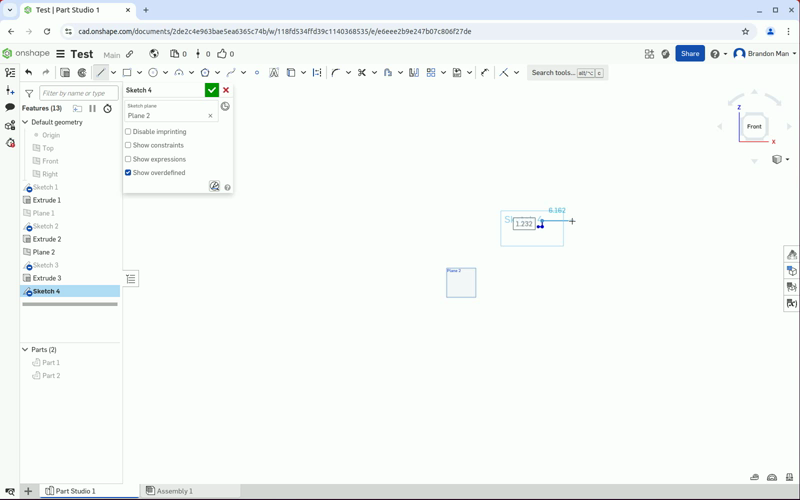
mouse_move(538, 220)
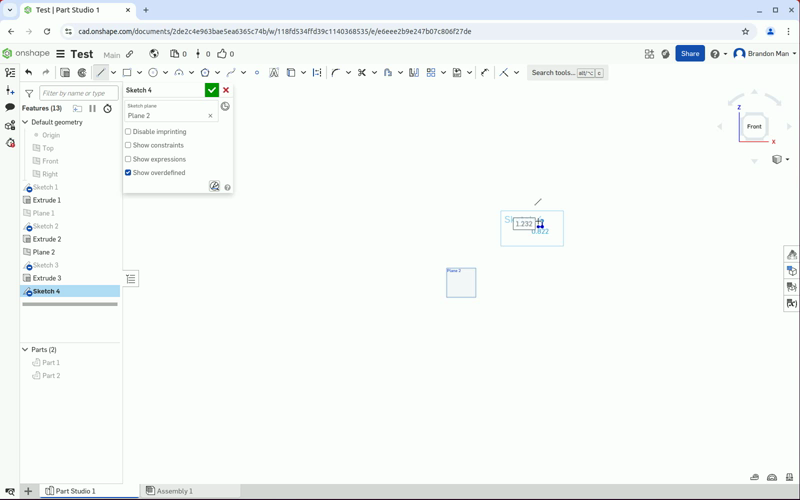
scroll(6)
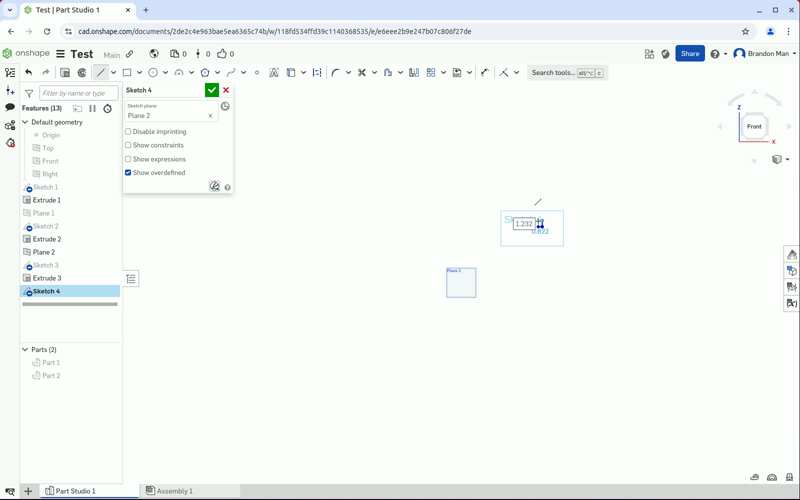
scroll(6)
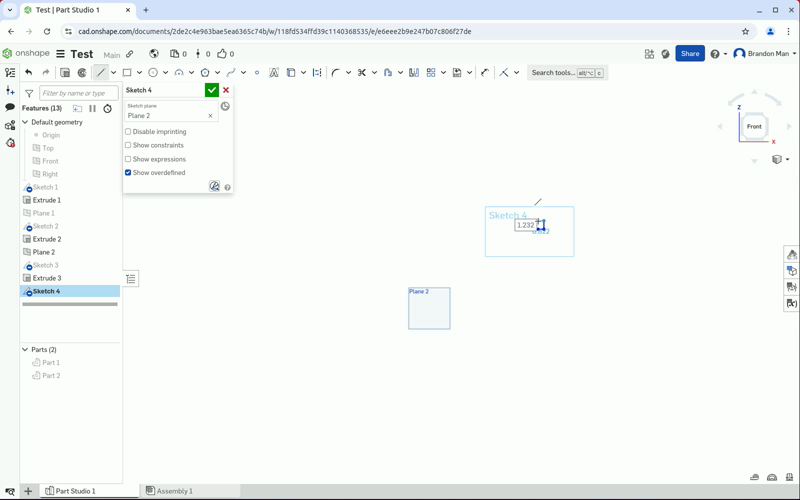
scroll(6)
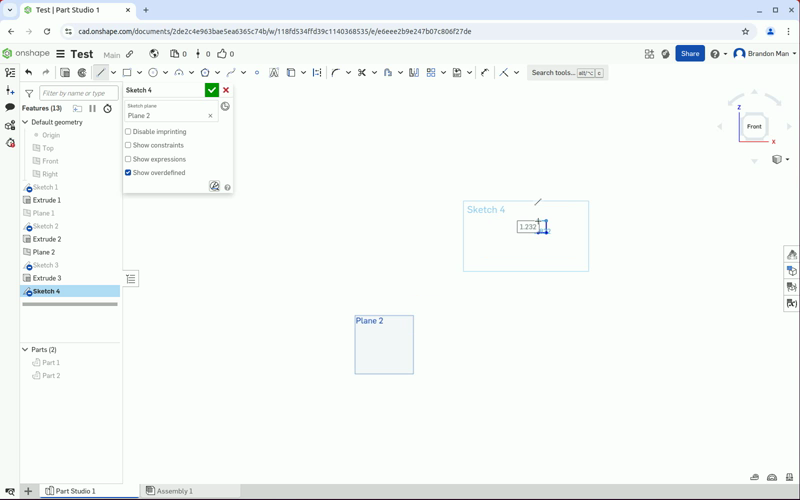
scroll(6)
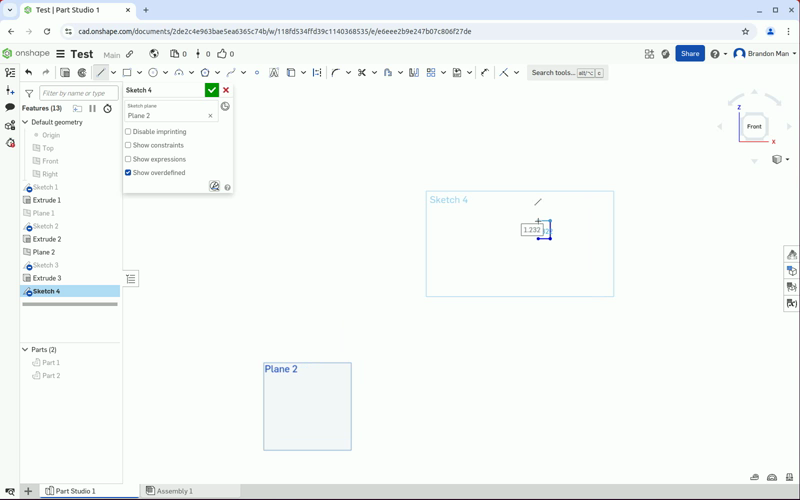
scroll(6)
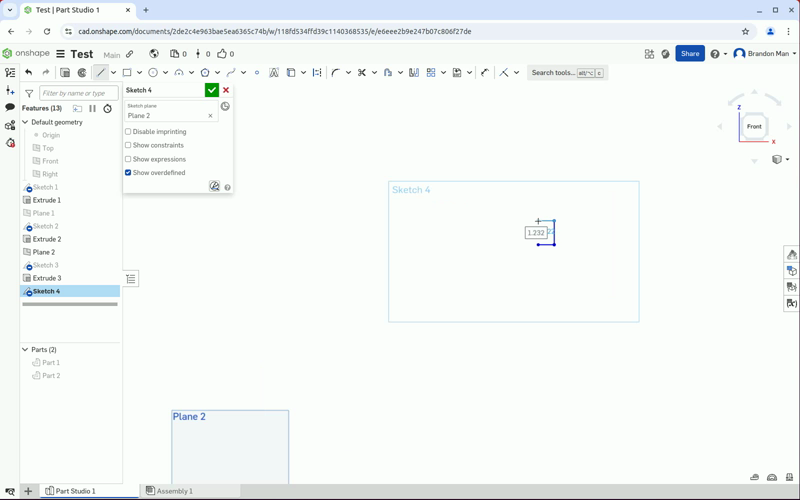
scroll(6)
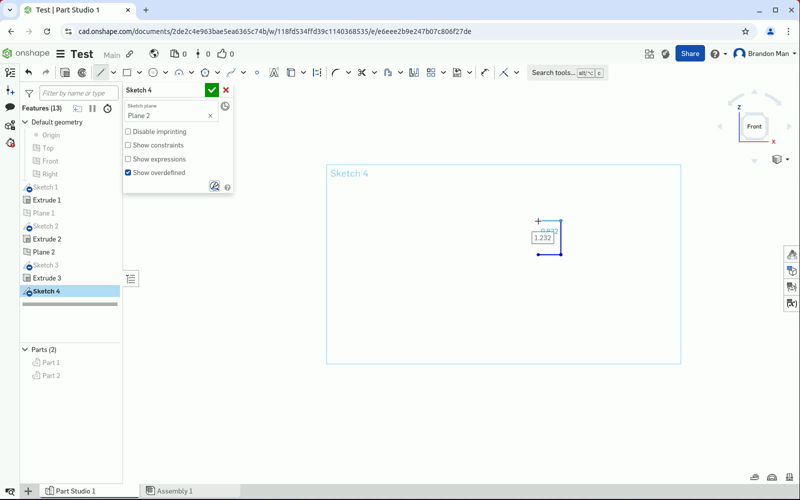
scroll(6)
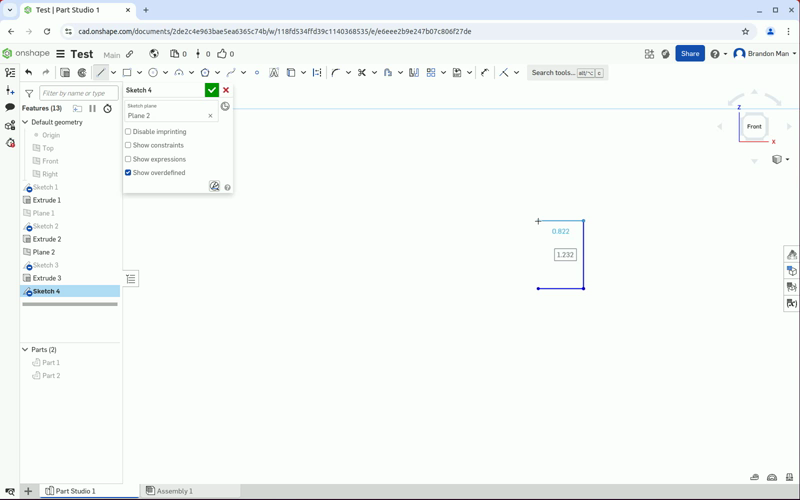
click(538, 220)
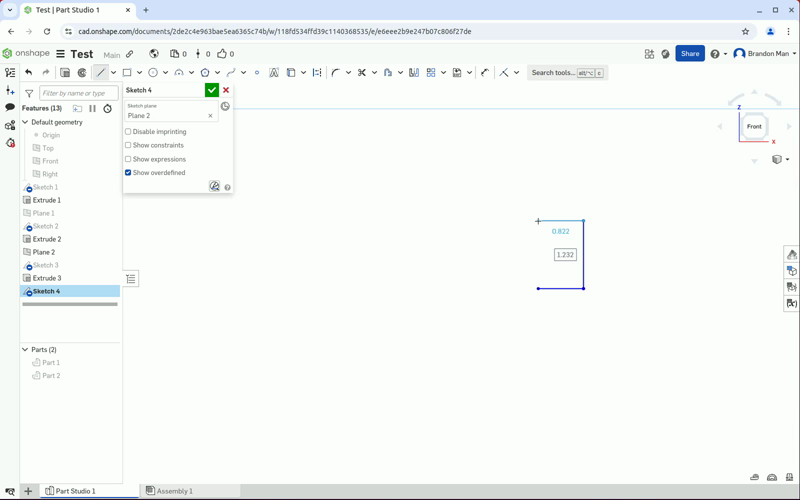
scroll(-6)
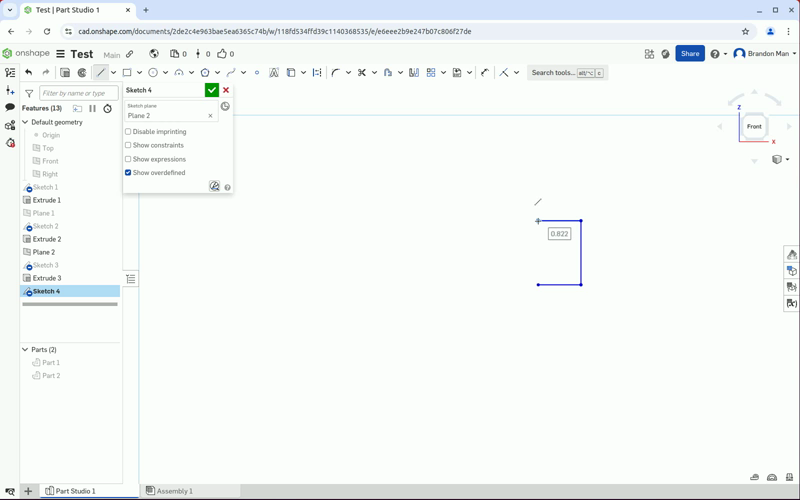
scroll(-6)
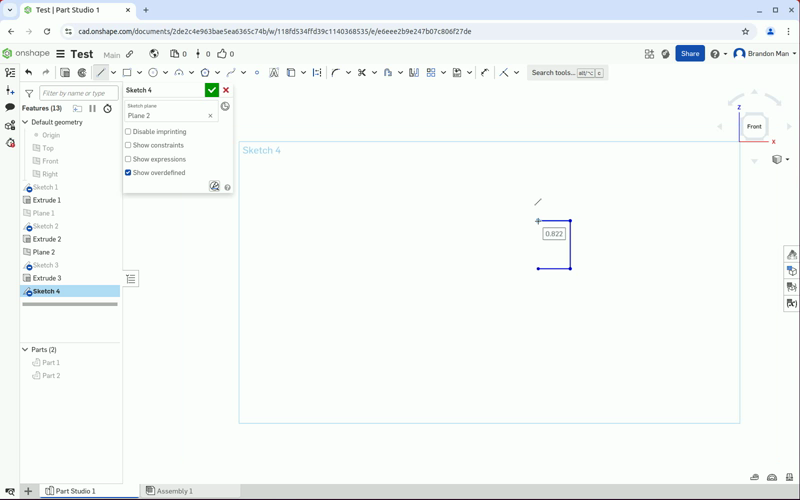
scroll(-6)
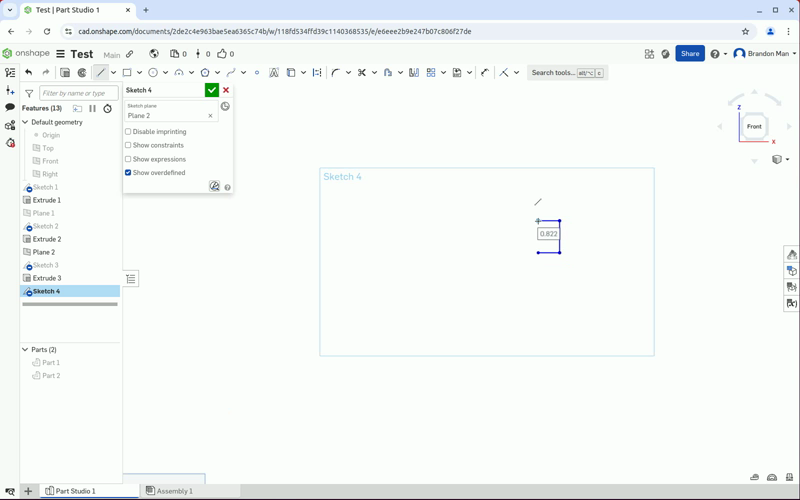
scroll(-6)
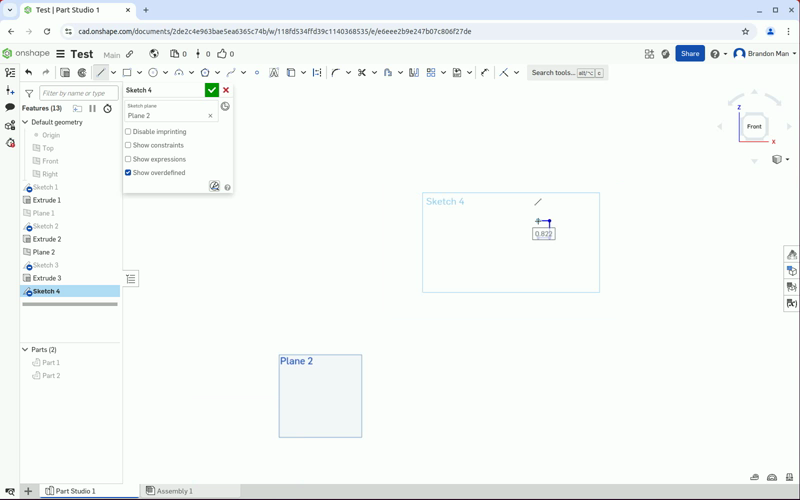
scroll(-6)
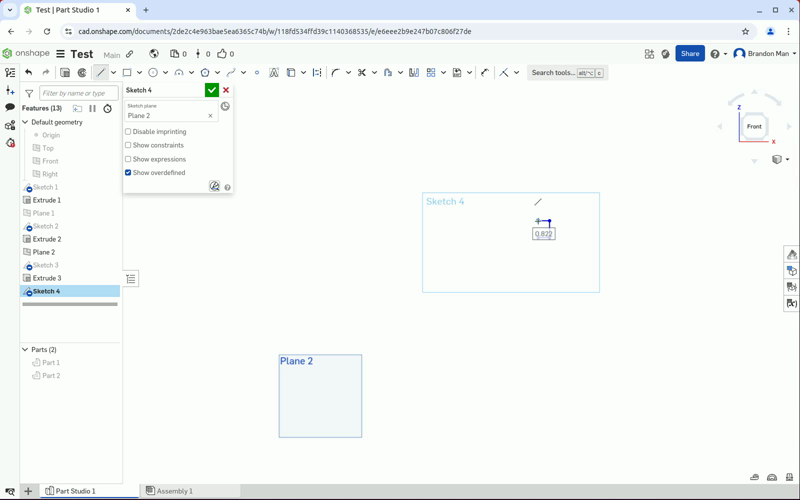
scroll(-6)
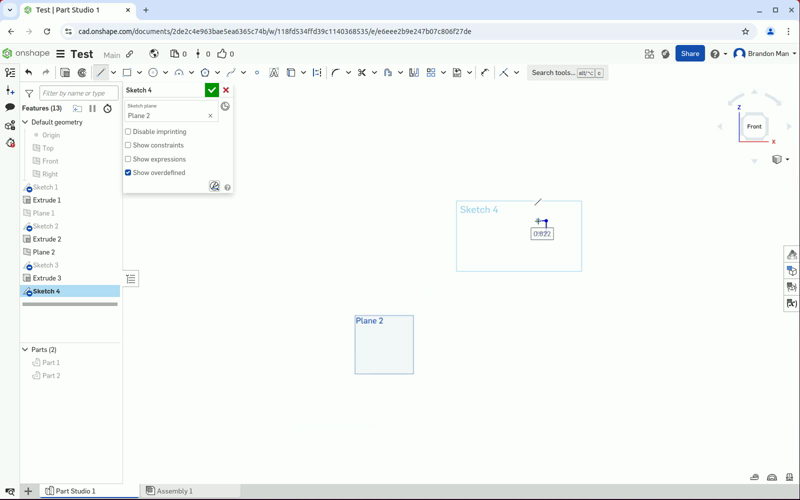
scroll(-6)
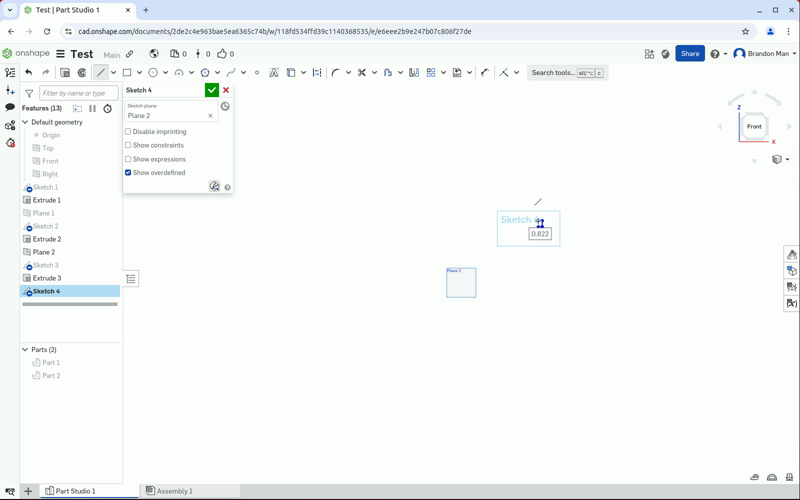
key_up(shift)
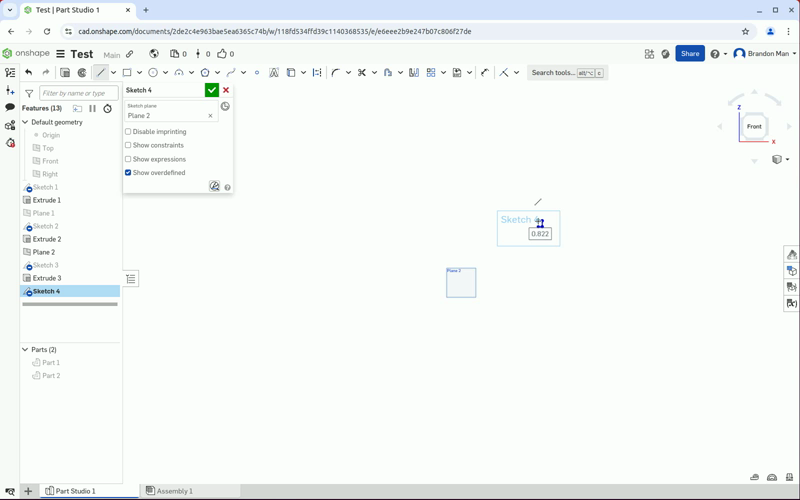
mouse_move(568, 220)
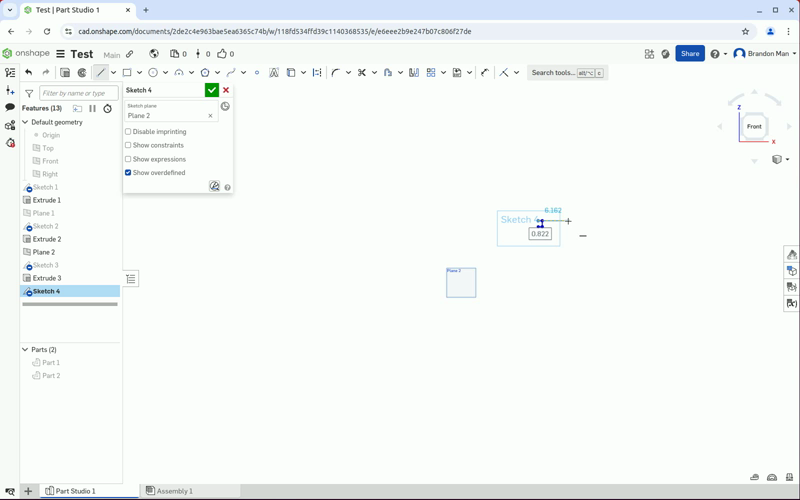
key_down(shift)
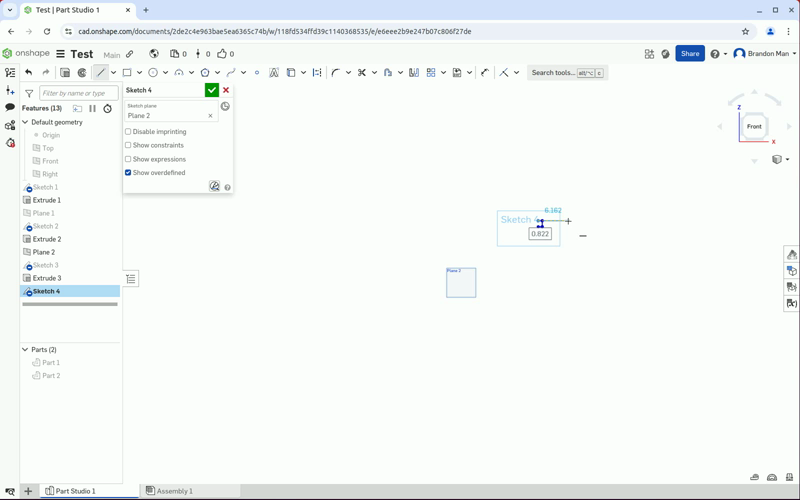
mouse_move(538, 226)
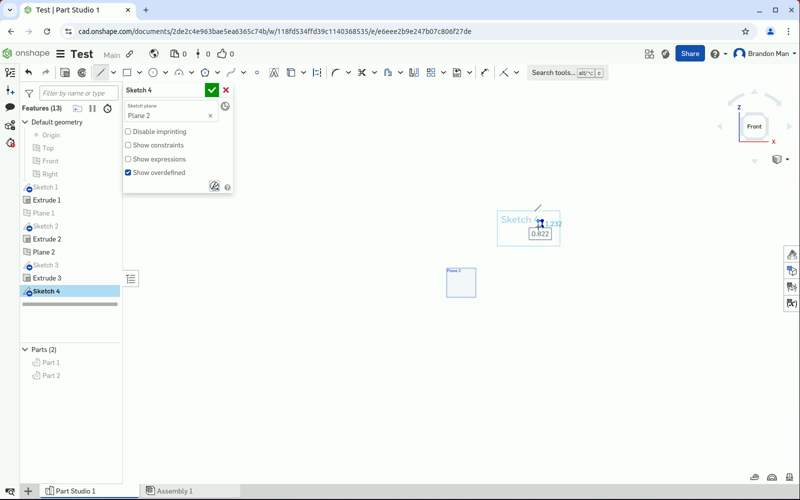
scroll(6)
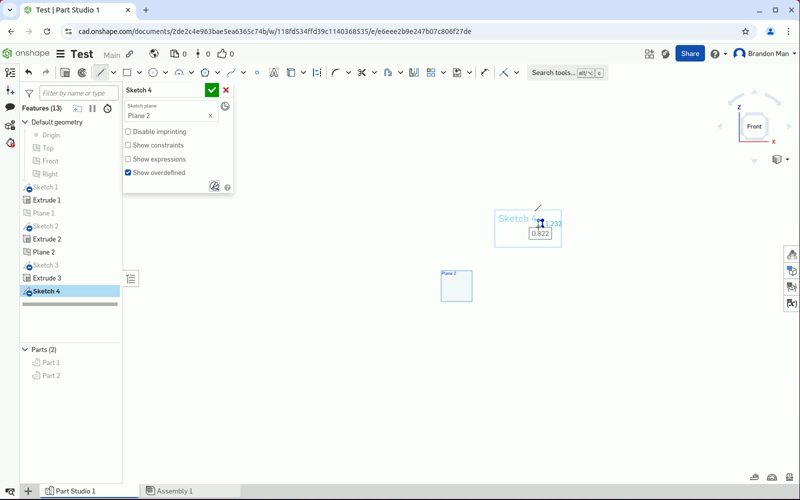
scroll(6)
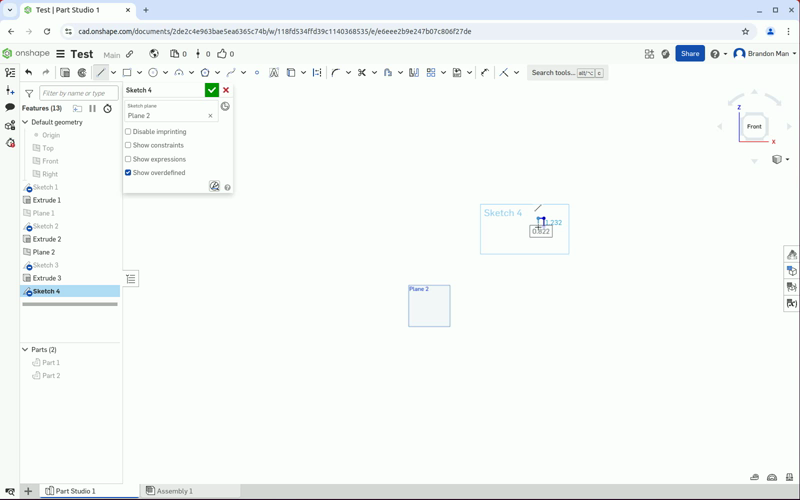
scroll(6)
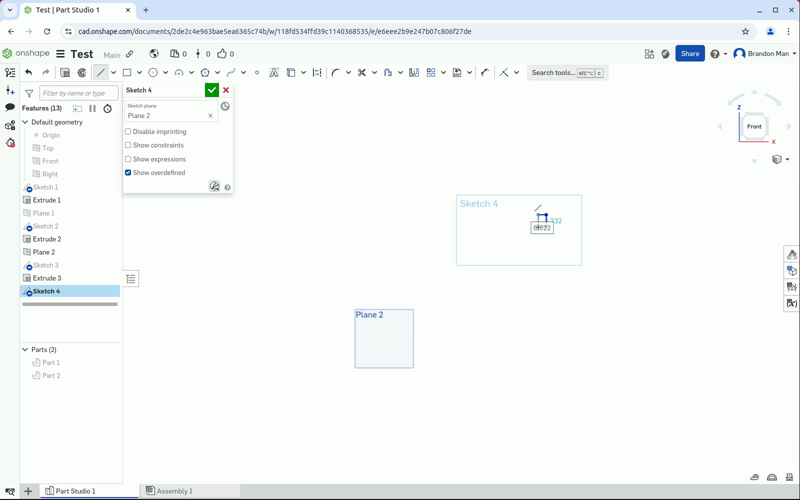
scroll(6)
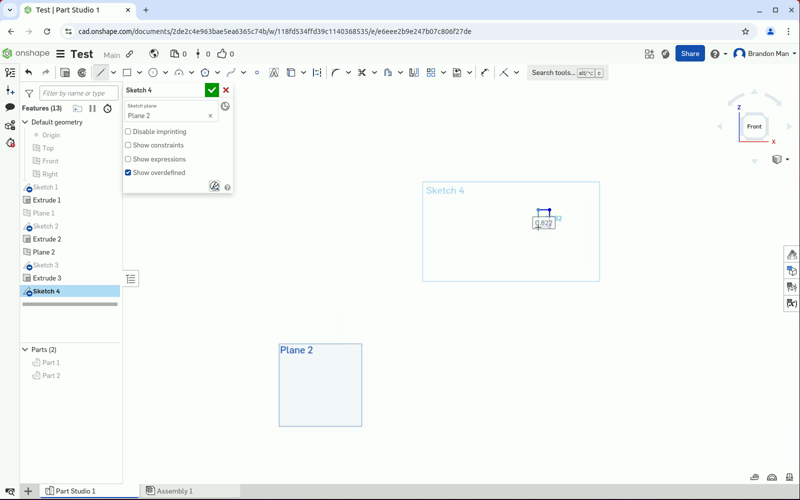
scroll(6)
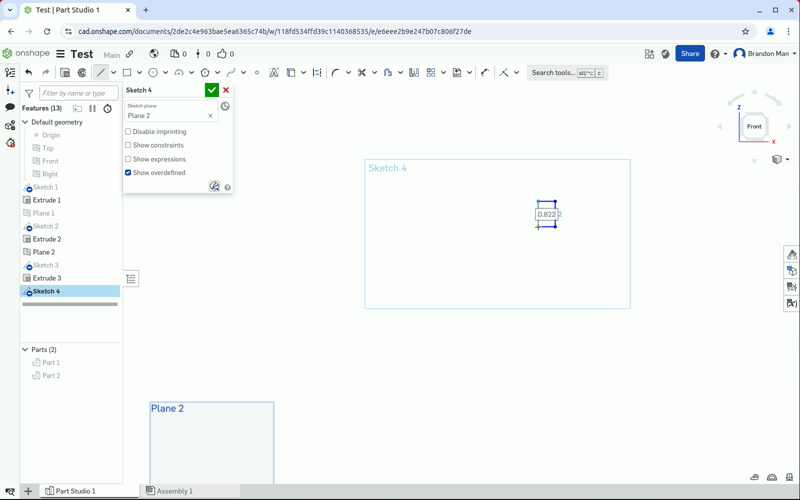
scroll(6)
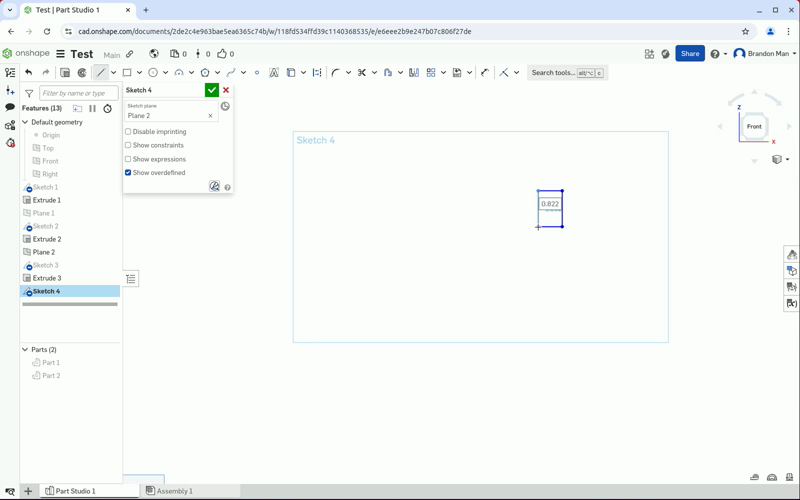
scroll(6)
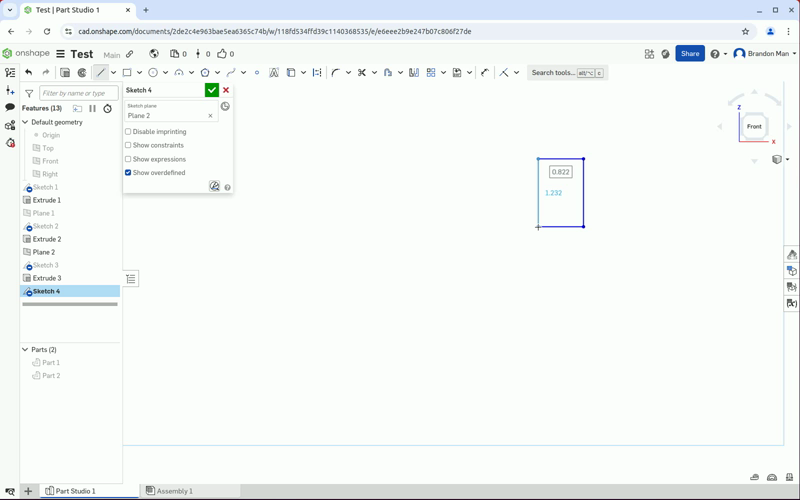
key_up(shift)
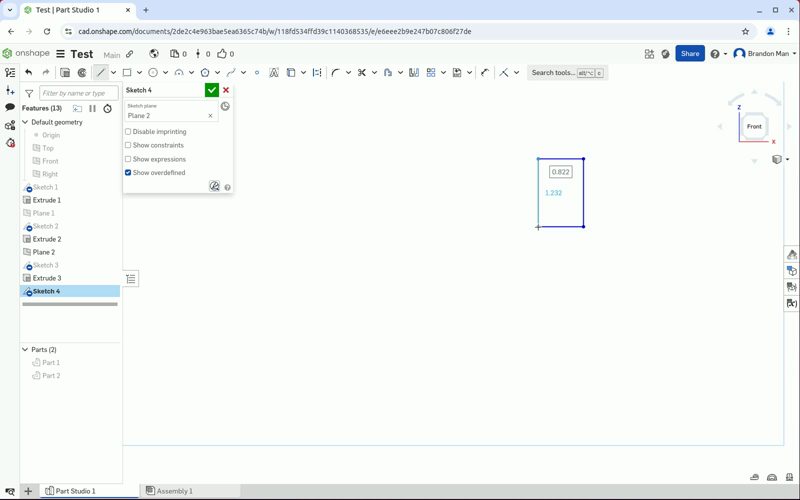
click(538, 226)
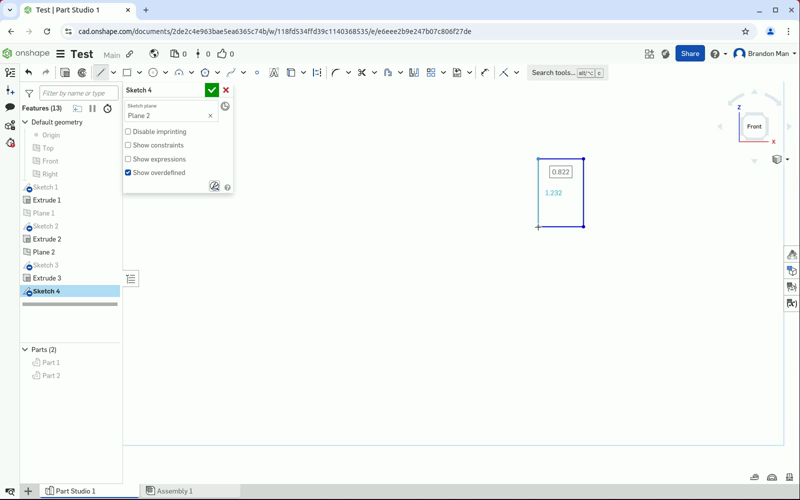
scroll(-6)
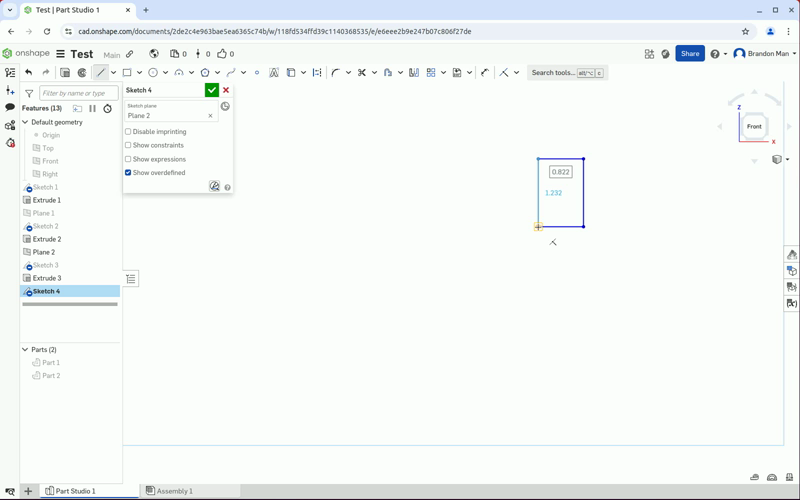
scroll(-6)
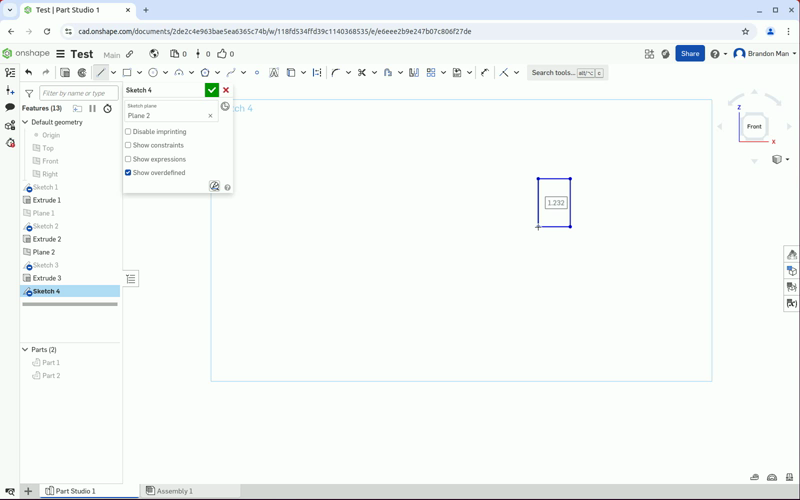
scroll(-6)
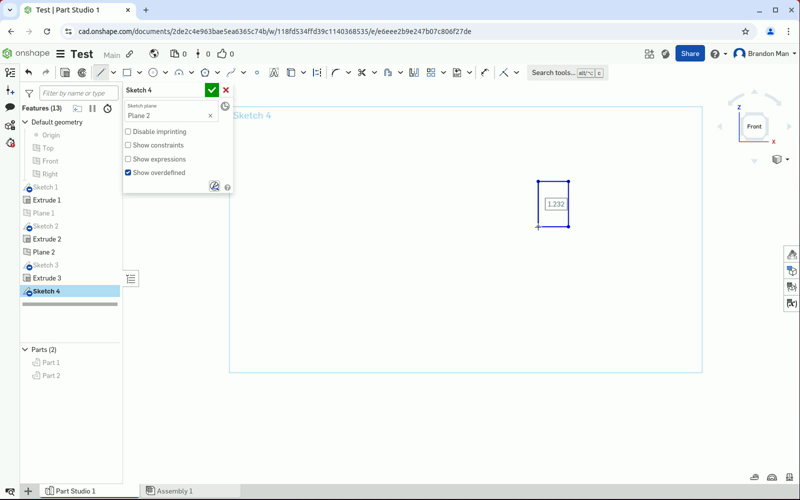
scroll(-6)
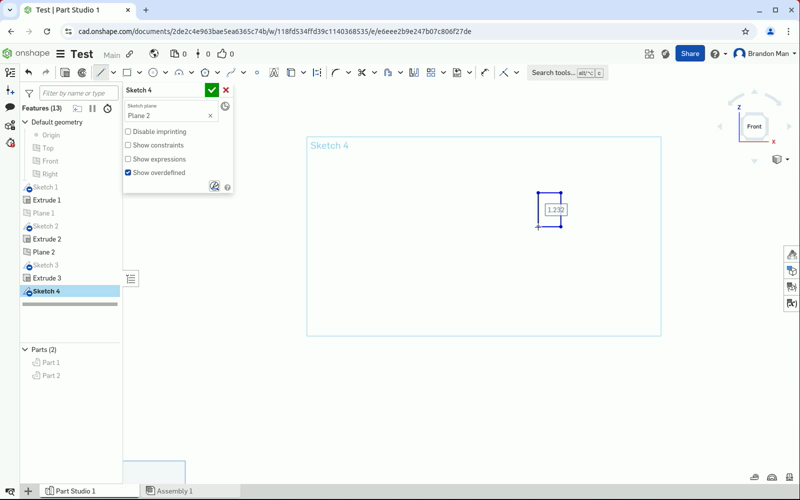
scroll(-6)
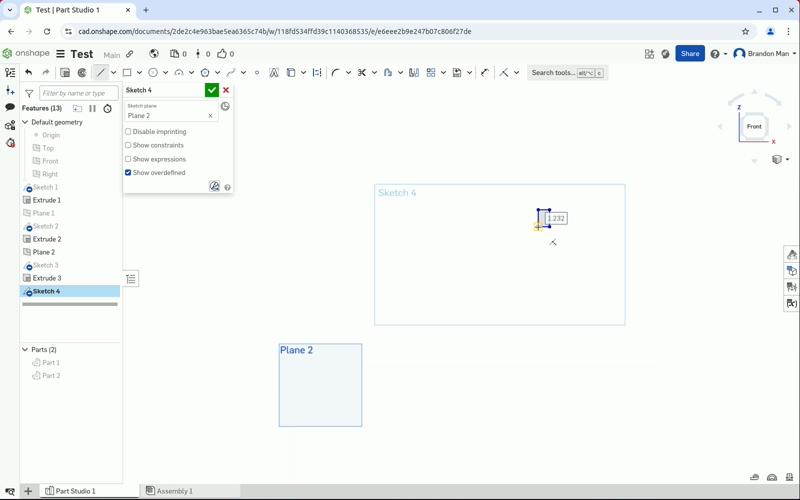
scroll(-6)
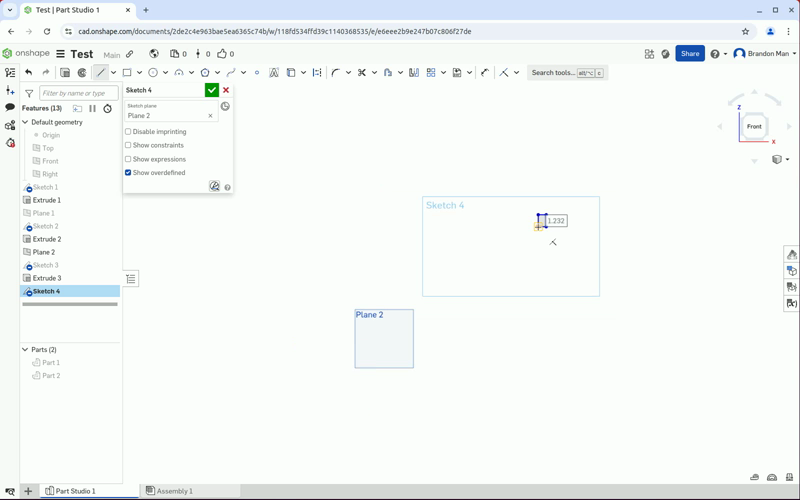
scroll(-6)
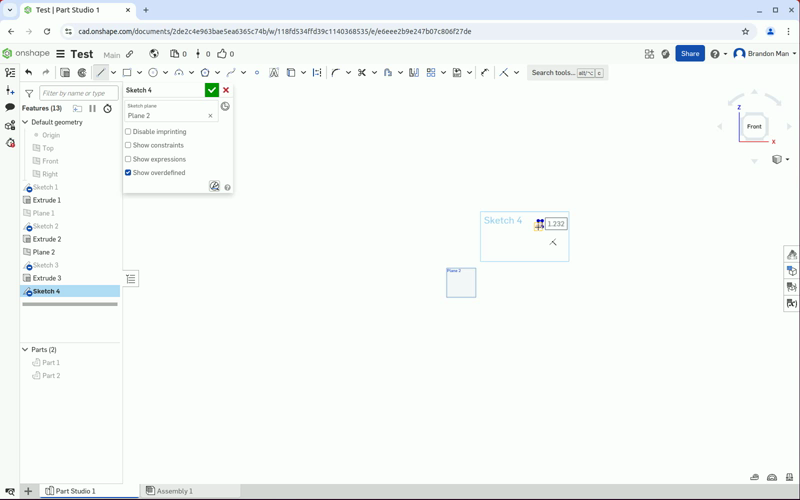
key(esc)
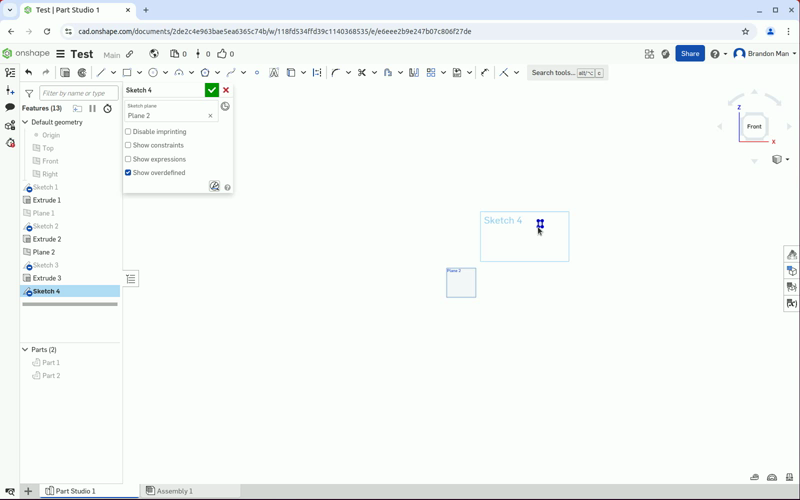
mouse_move(539, 226)
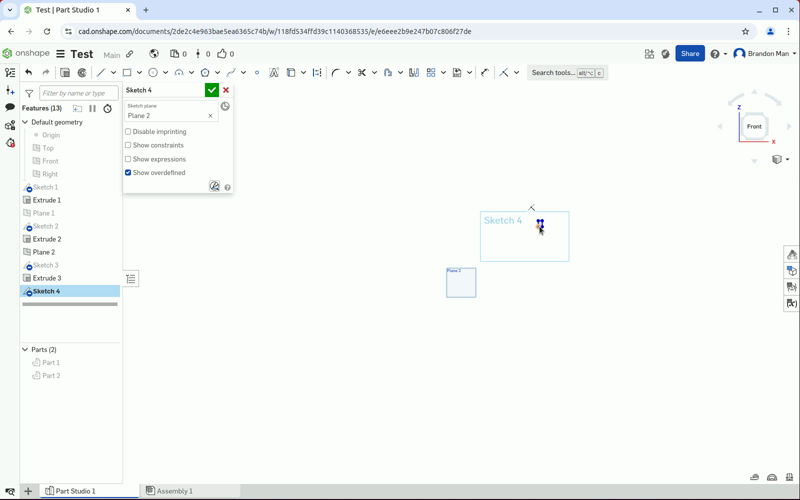
scroll(6)
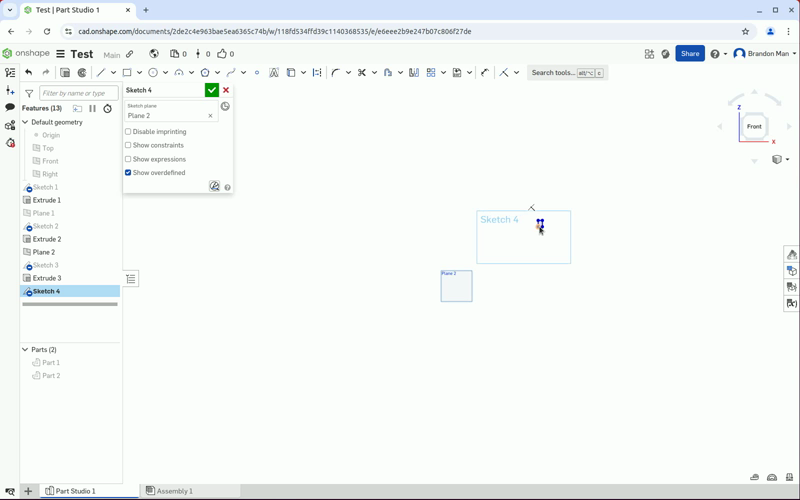
scroll(6)
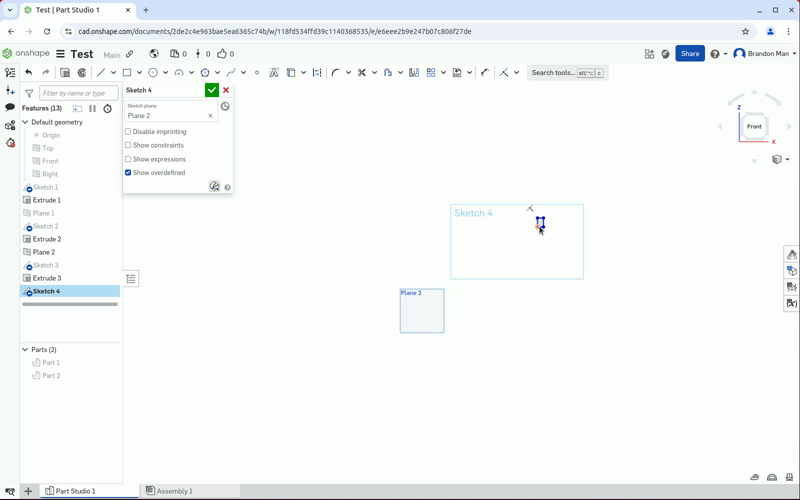
scroll(6)
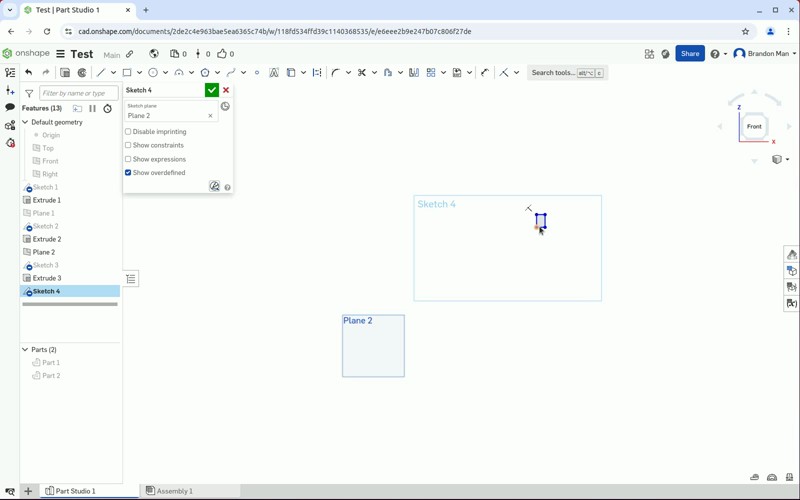
scroll(6)
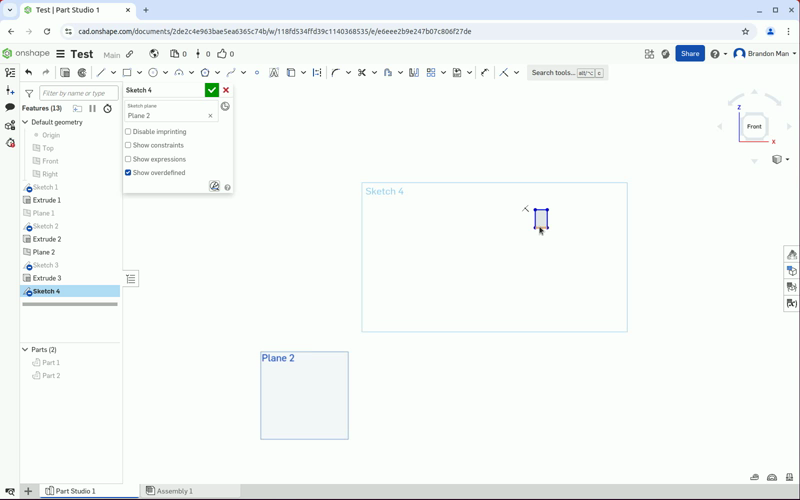
scroll(6)
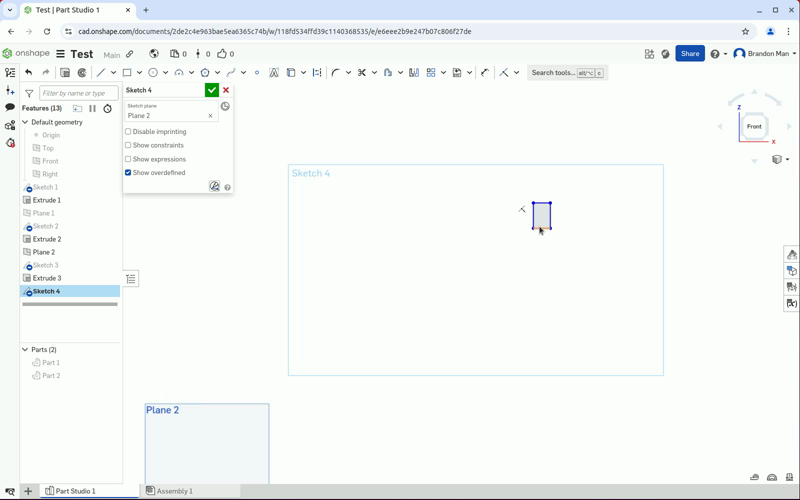
scroll(6)
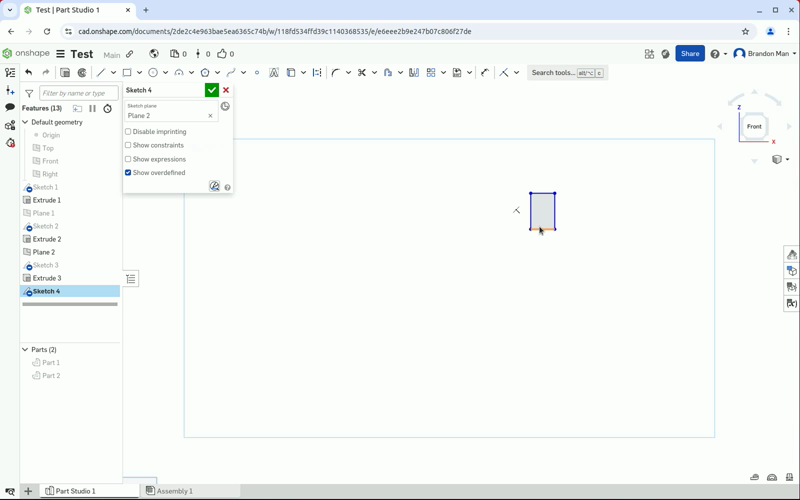
scroll(6)
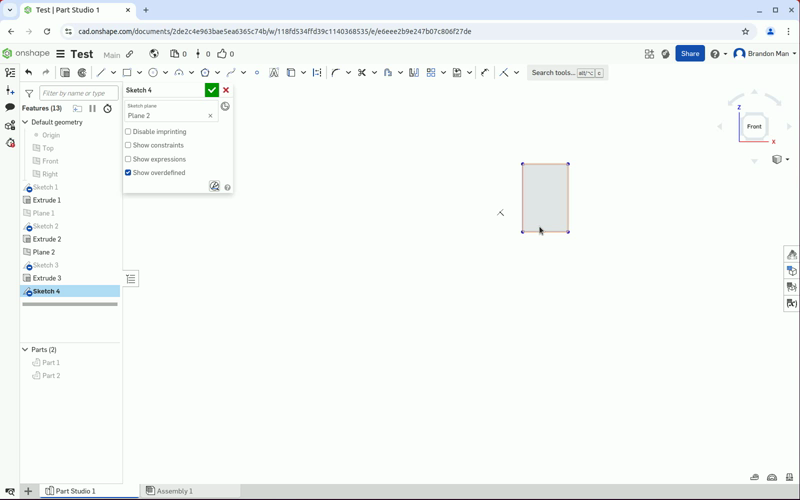
click(539, 226)
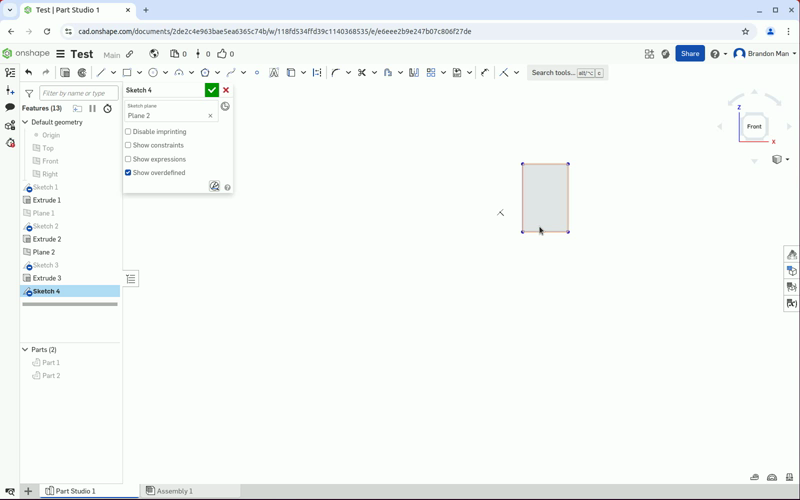
scroll(-6)
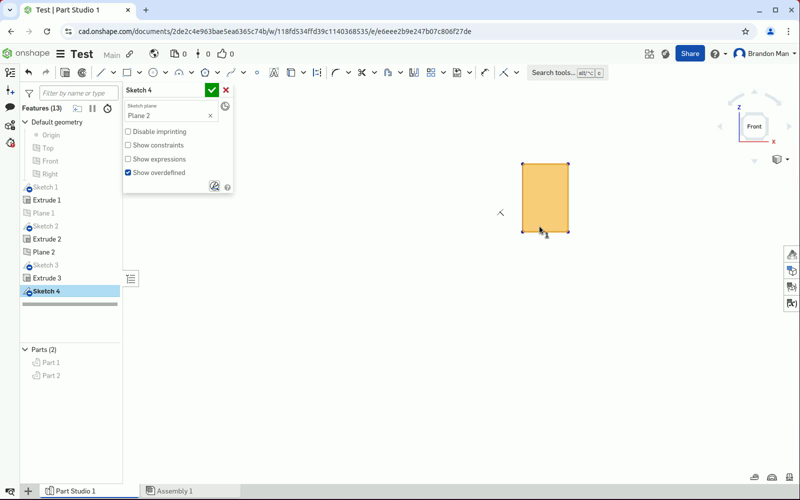
scroll(-6)
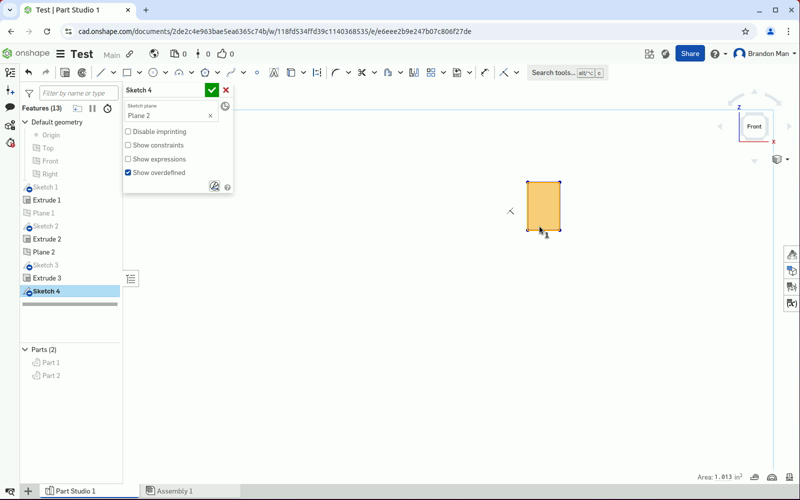
scroll(-6)
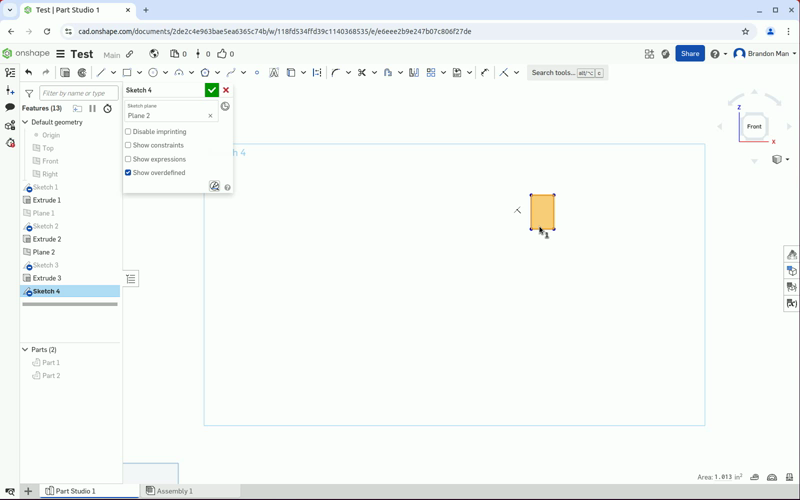
scroll(-6)
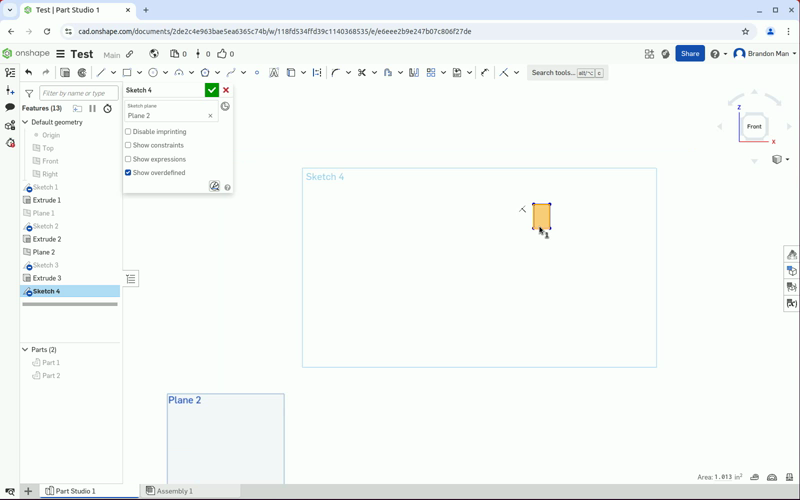
scroll(-6)
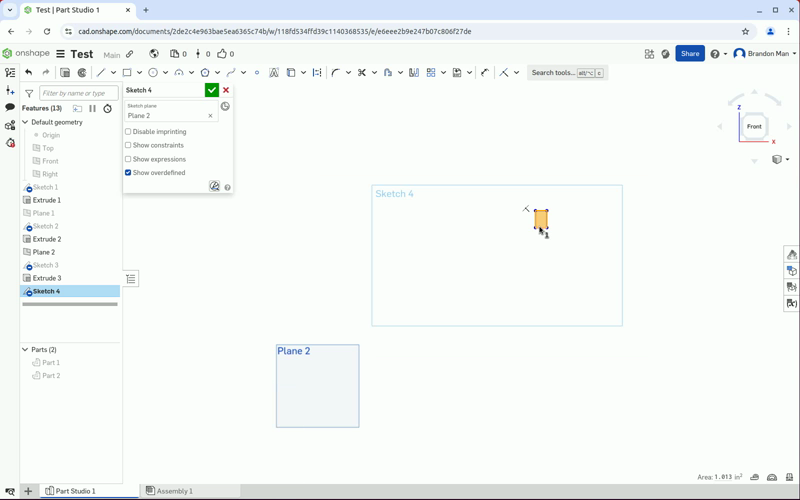
scroll(-6)
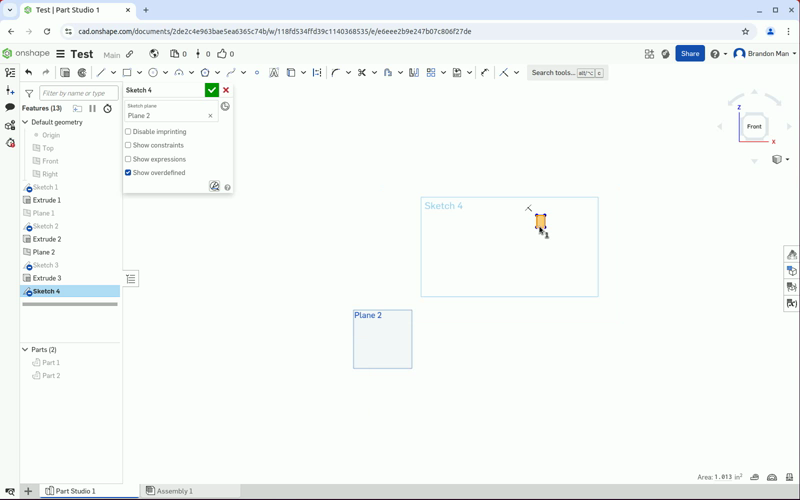
scroll(-6)
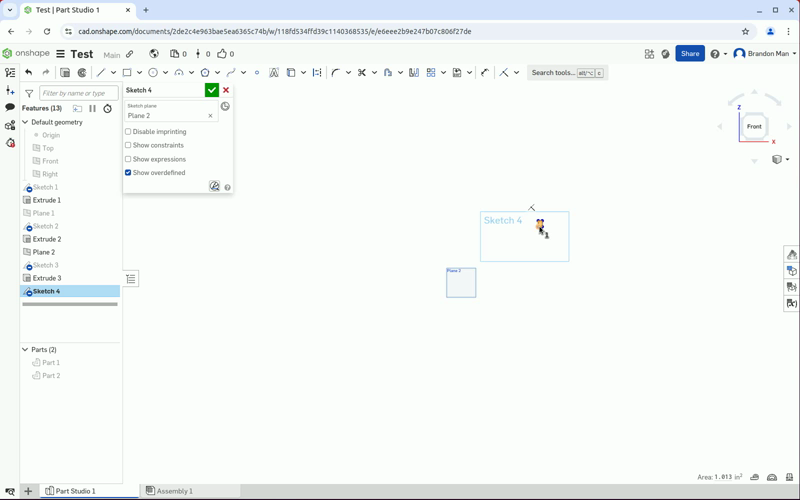
mouse_move(73, 352)
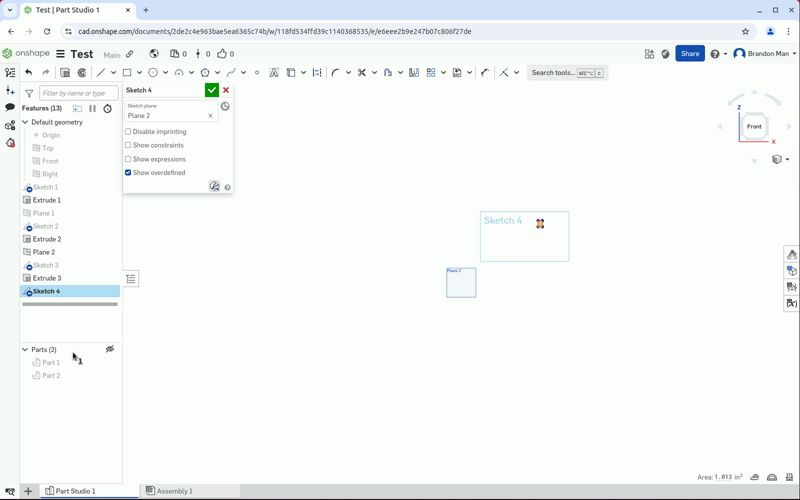
key(shift+y)
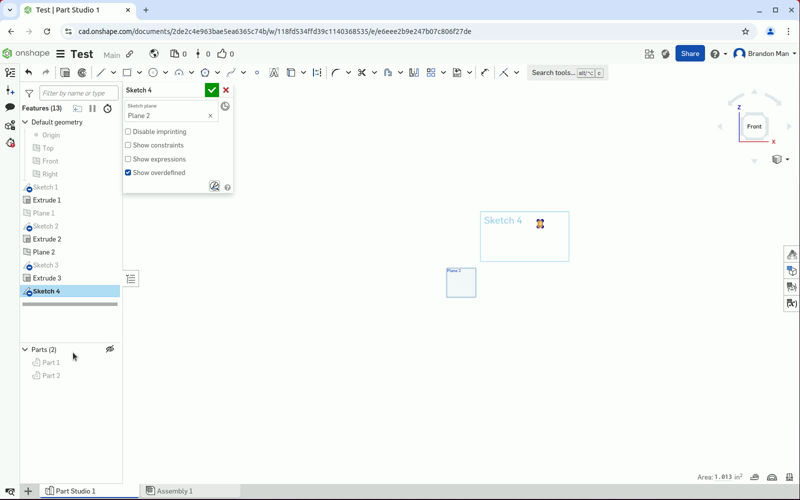
key(shift+e)
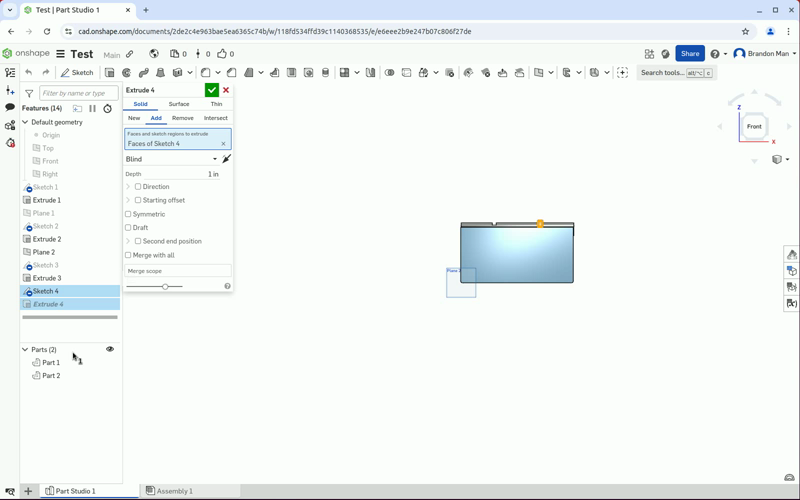
mouse_move(143, 106)
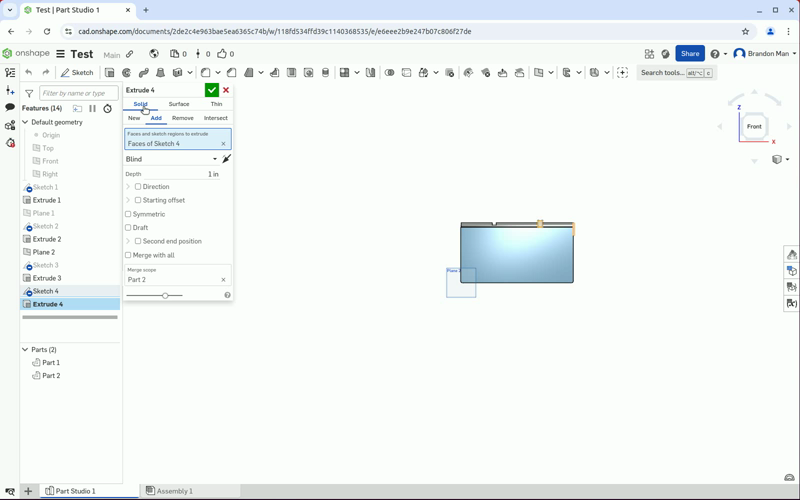
click(143, 106)
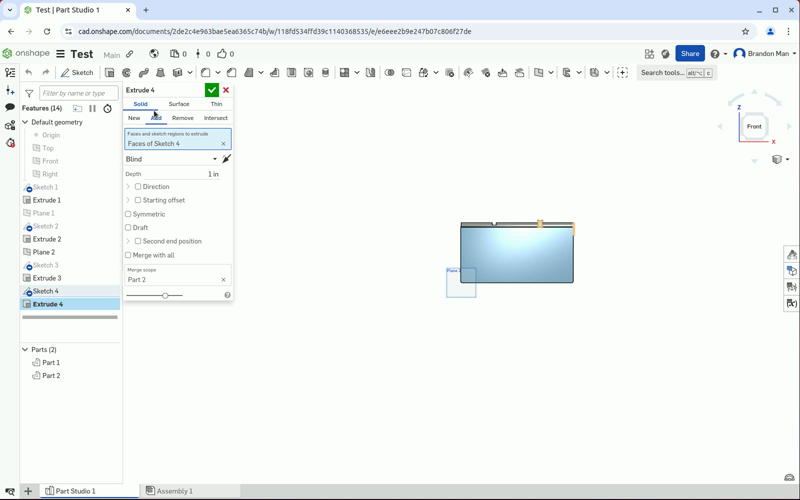
mouse_move(186, 120)
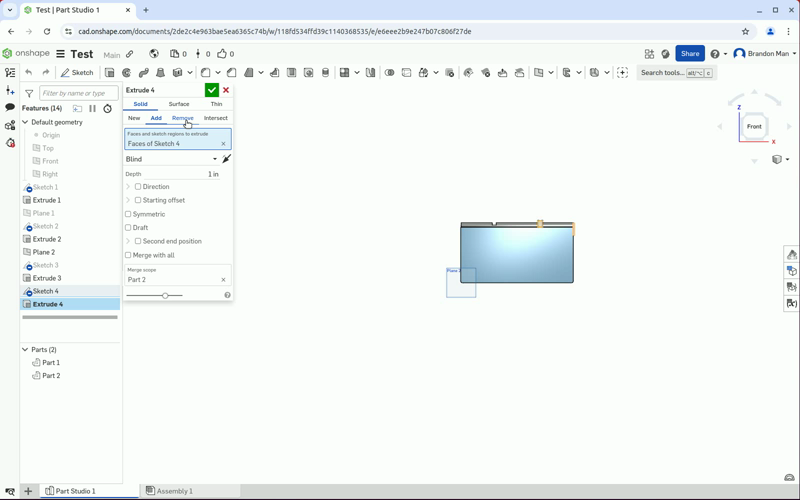
click(186, 120)
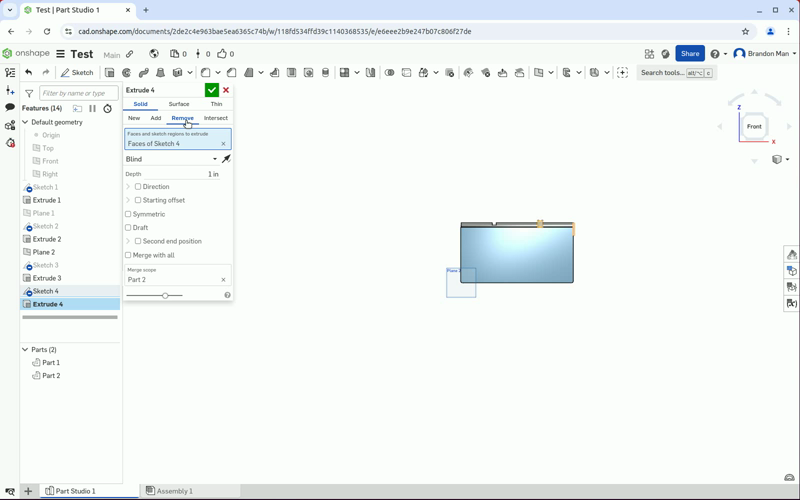
key(tab, 4)
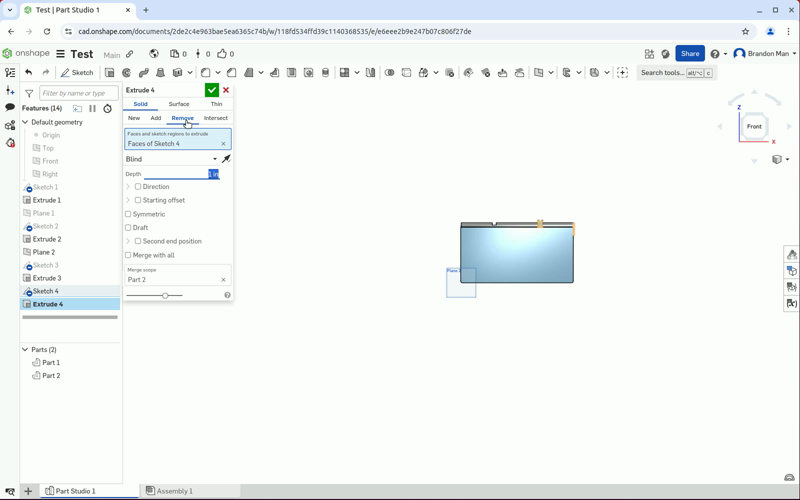
text(2.889)
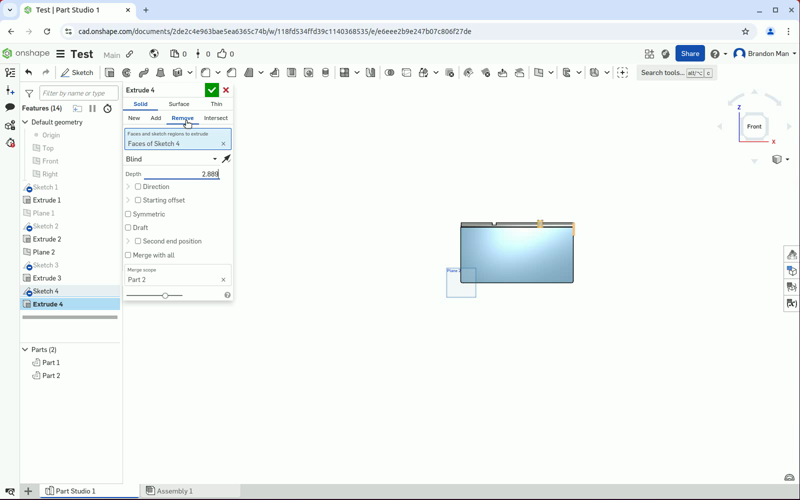
key(tab, 6)
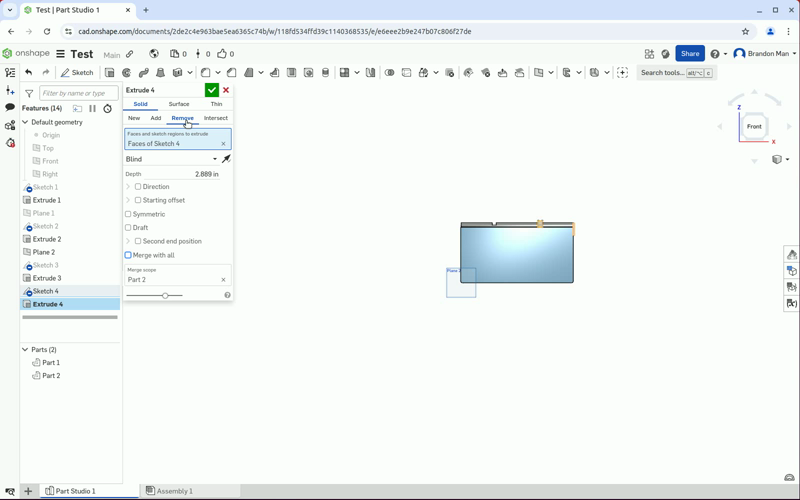
key(space)
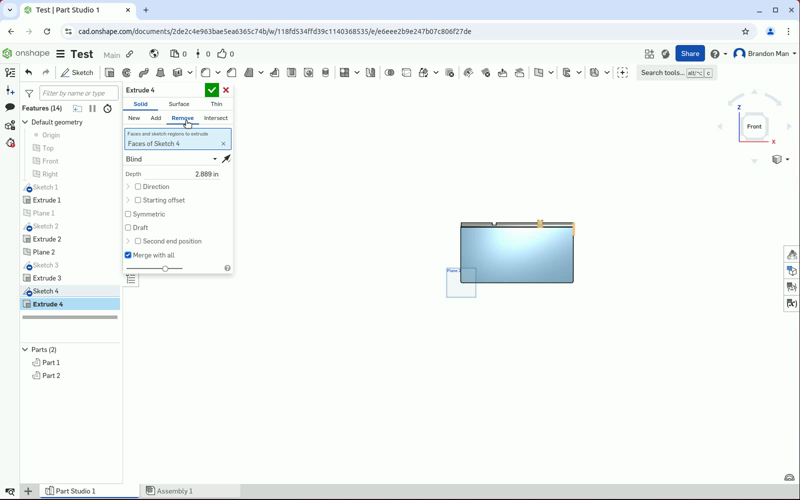
key(enter)
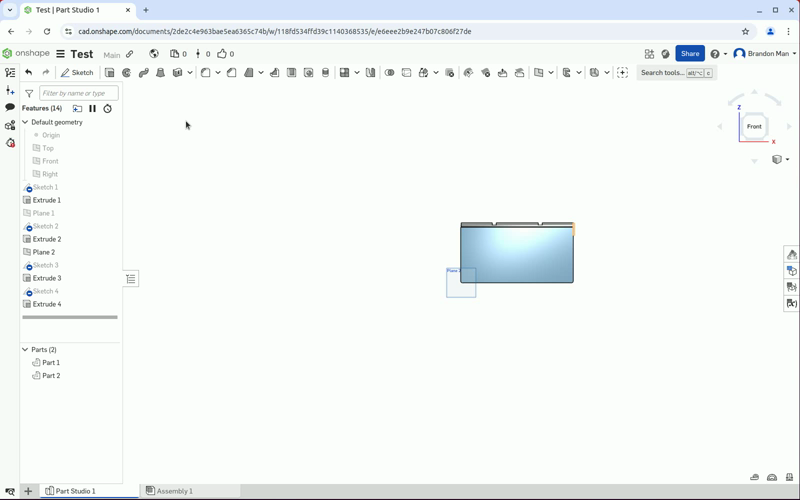
key(shift+h)
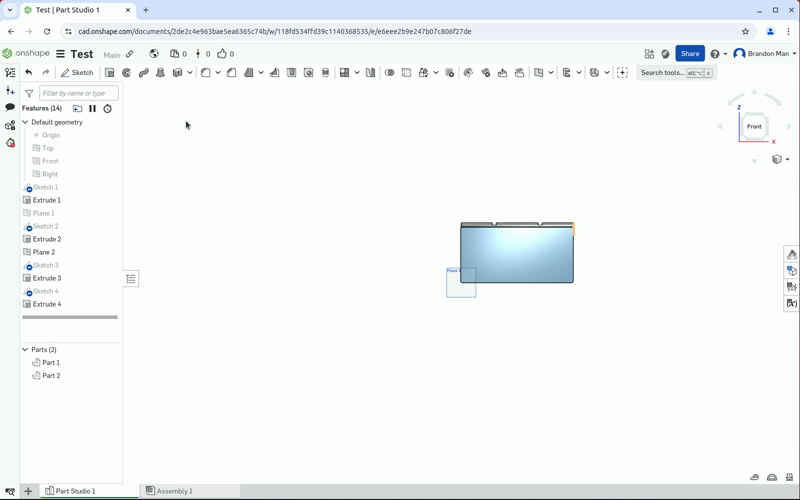
key(shift+h)
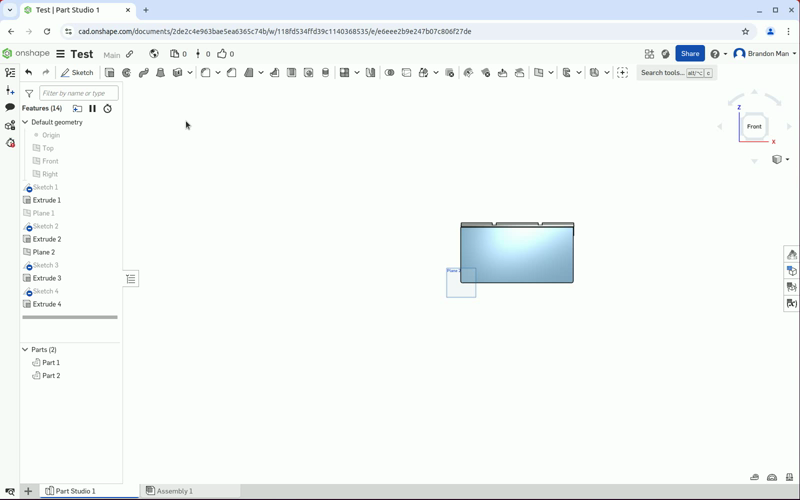
mouse_move(73, 189)
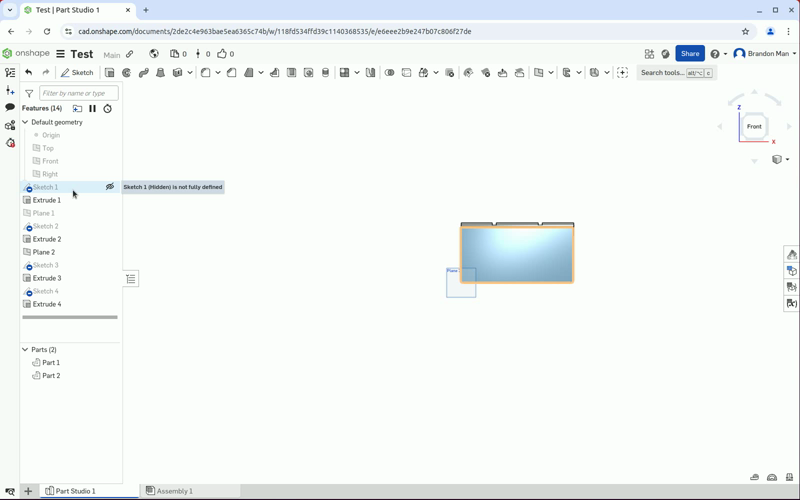
click(73, 189)
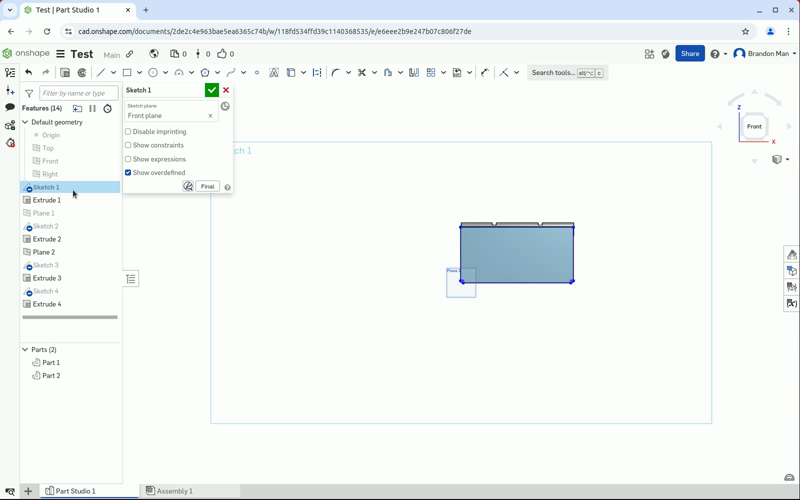
mouse_move(229, 92)
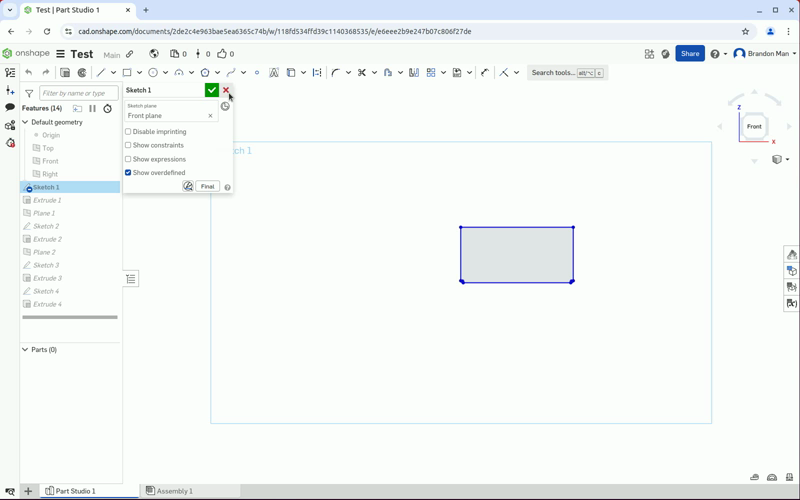
click(229, 92)
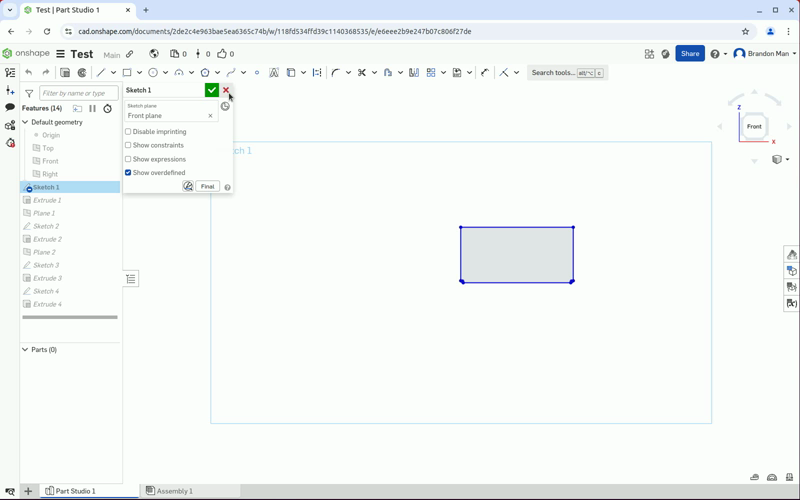
key(shift+s)
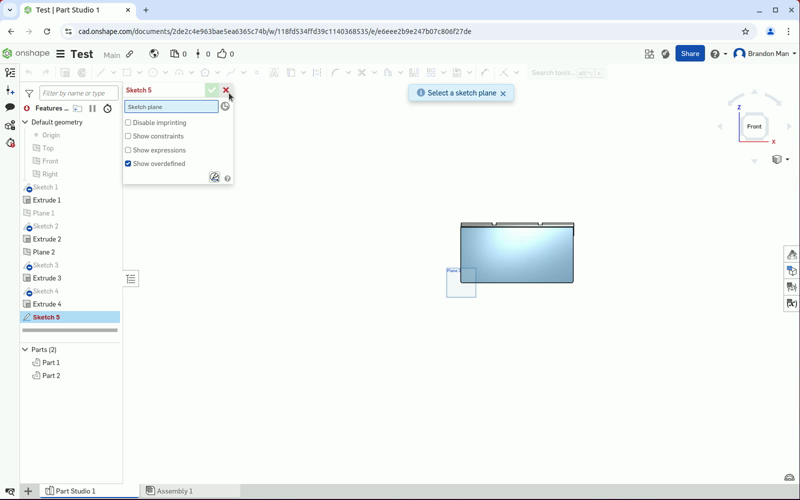
mouse_move(73, 254)
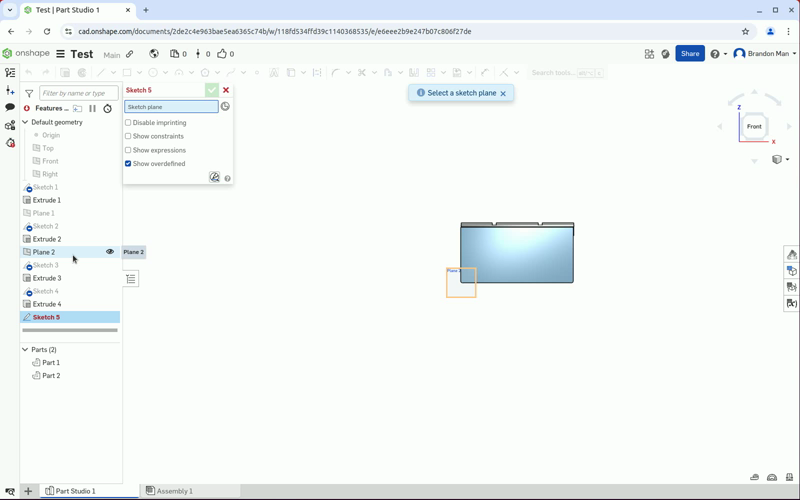
click(73, 254)
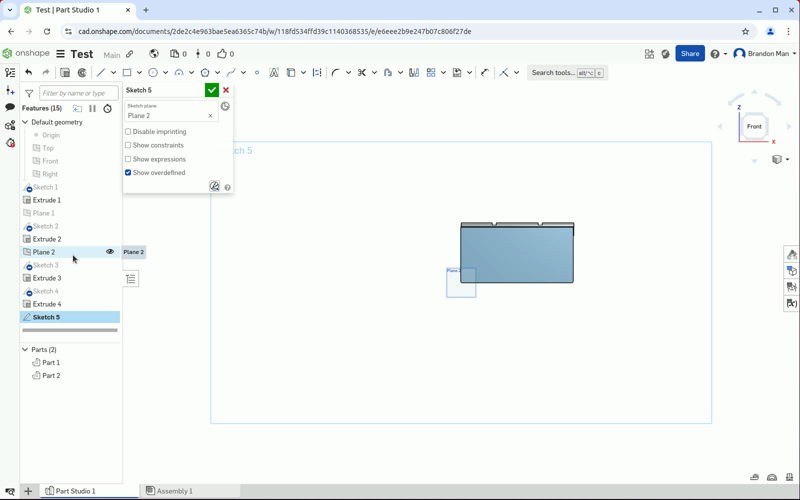
mouse_move(73, 352)
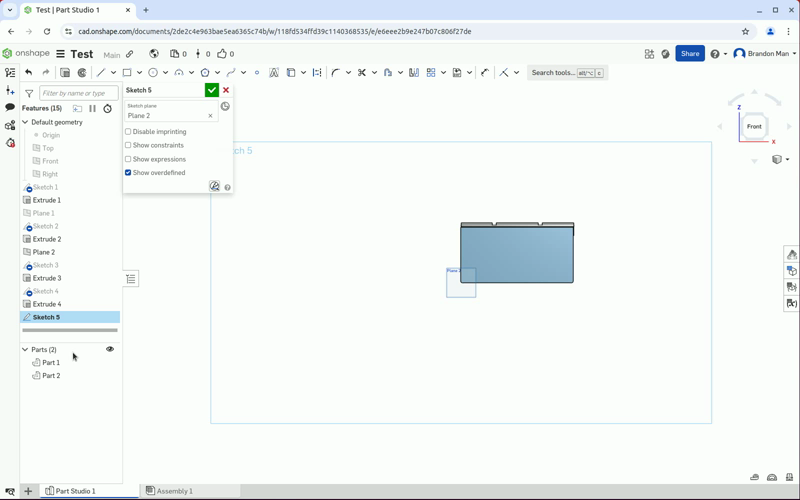
key(y)
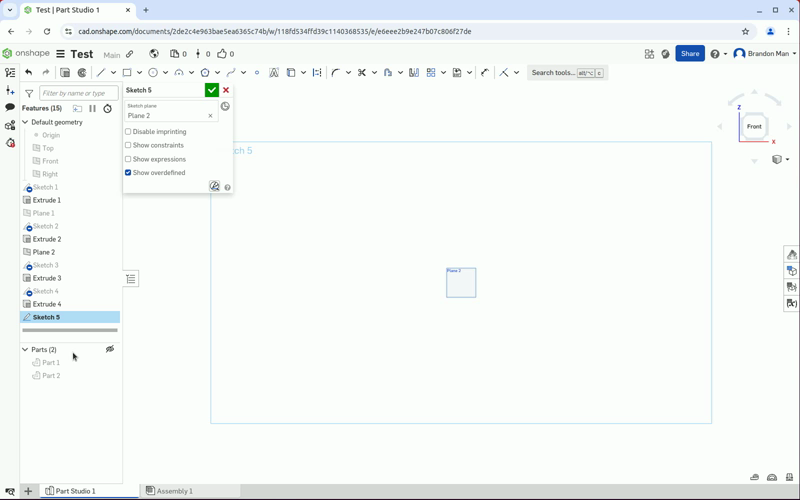
key(a)
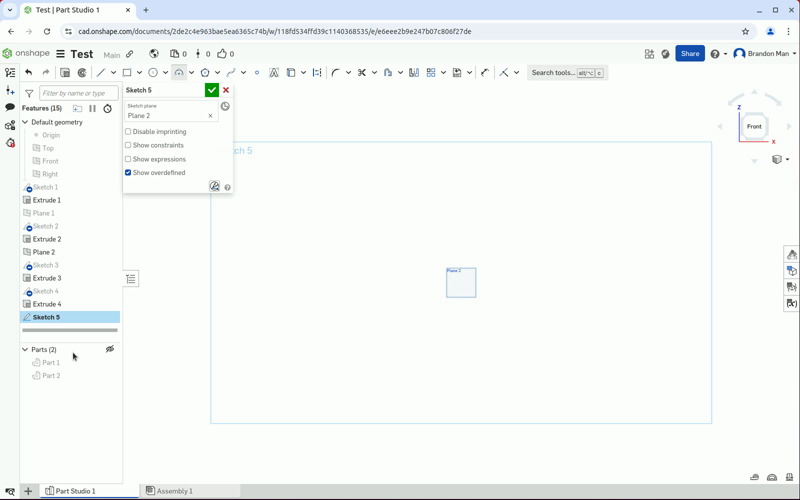
key_down(shift)
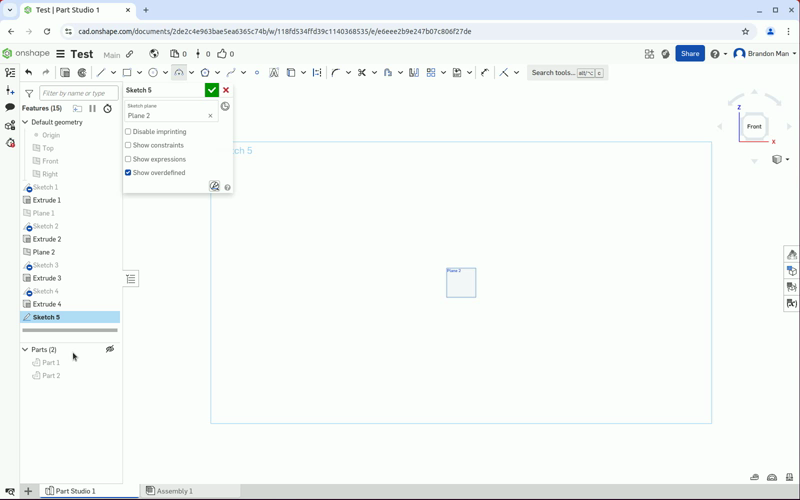
mouse_move(492, 226)
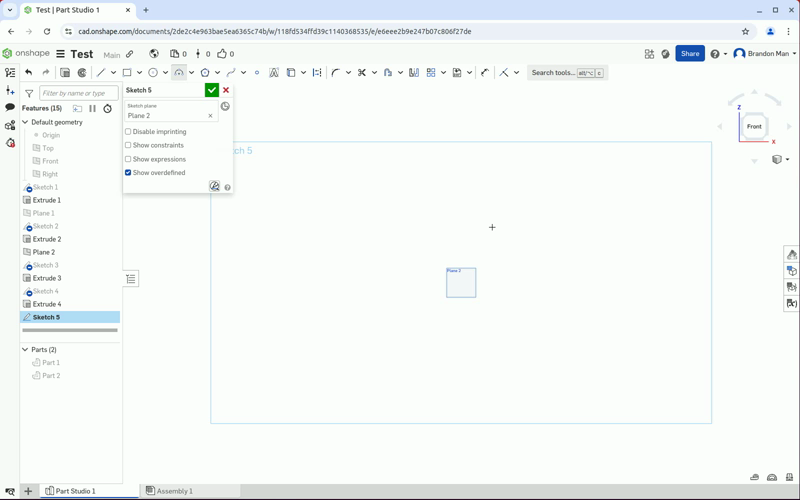
click(492, 226)
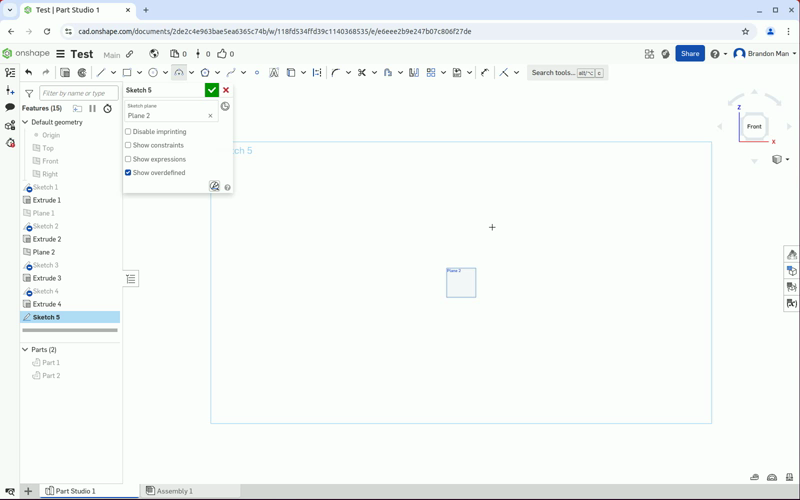
key_up(shift)
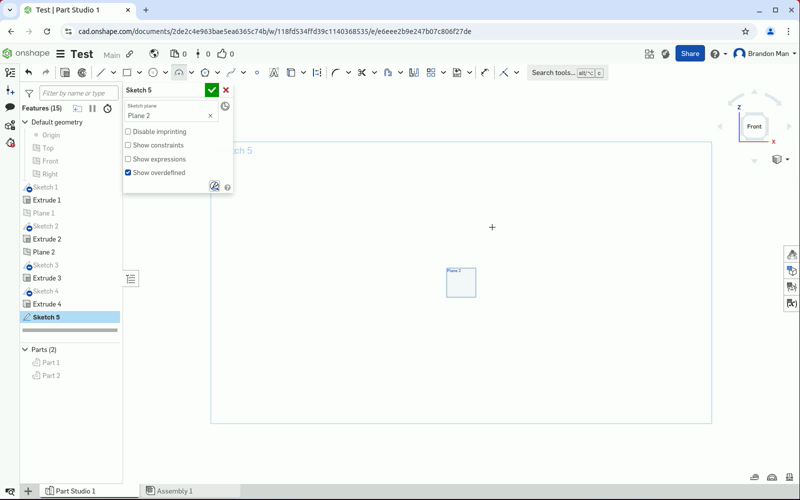
key_down(shift)
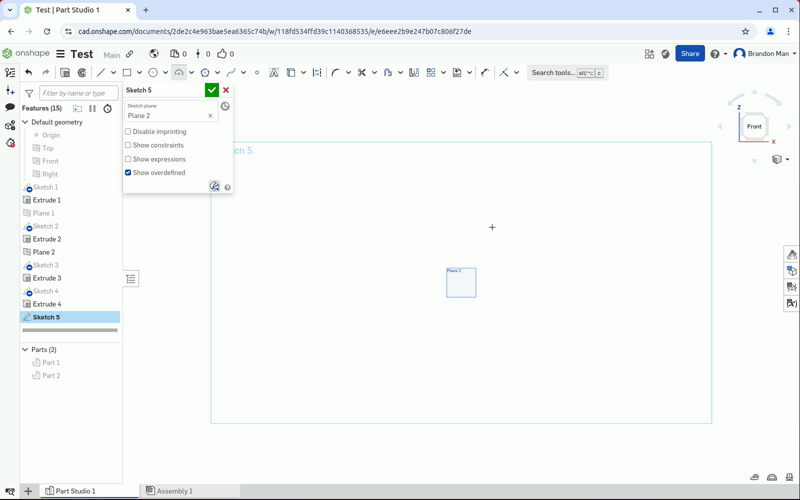
mouse_move(497, 226)
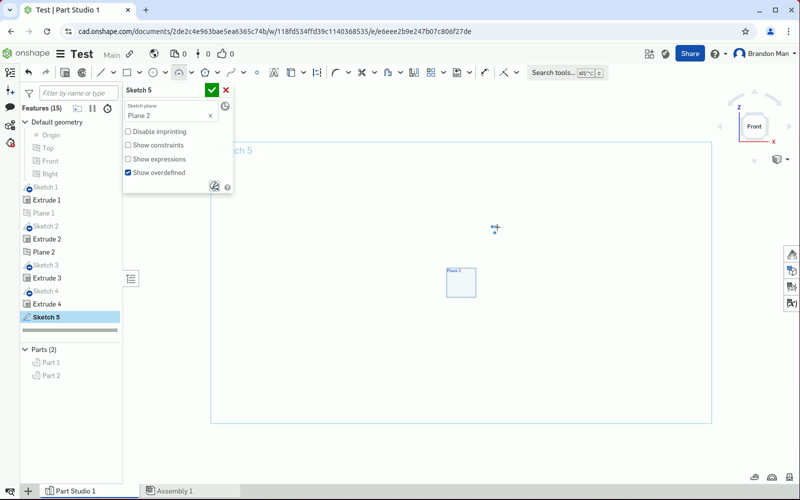
scroll(6)
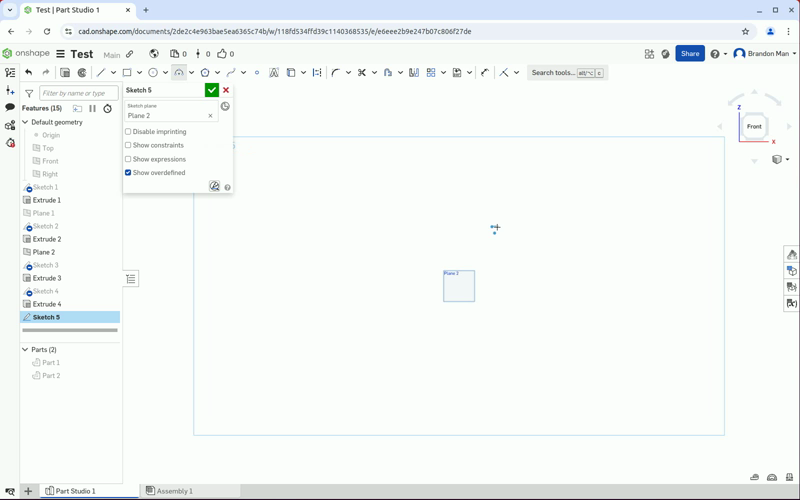
scroll(6)
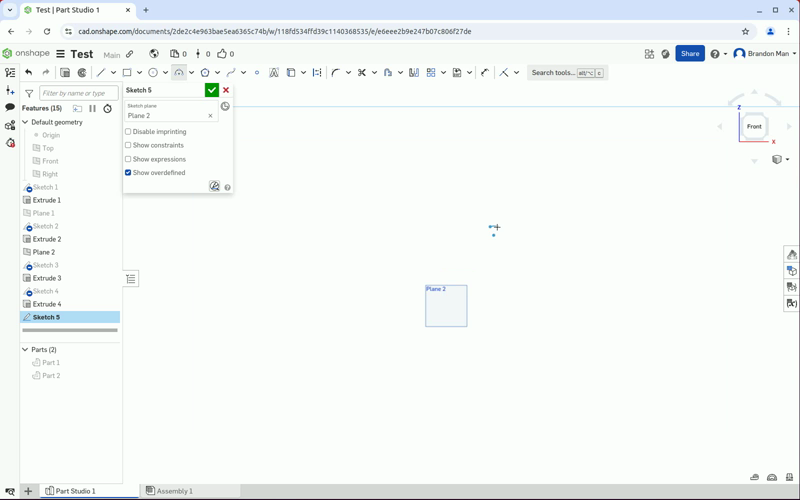
scroll(6)
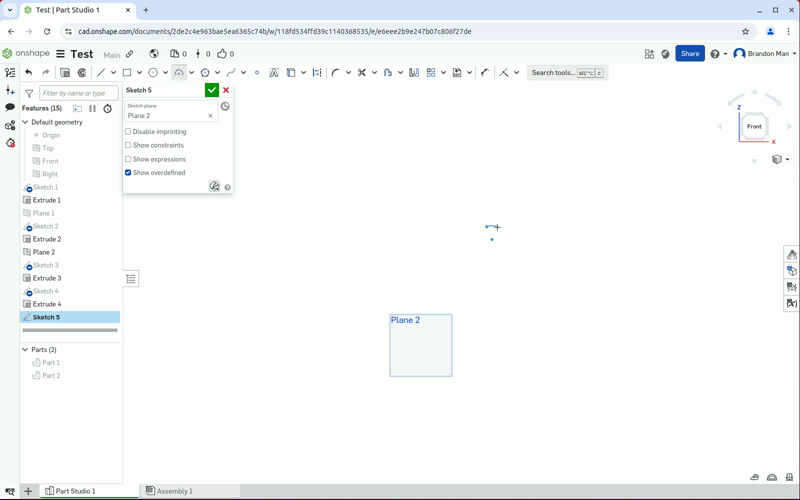
scroll(6)
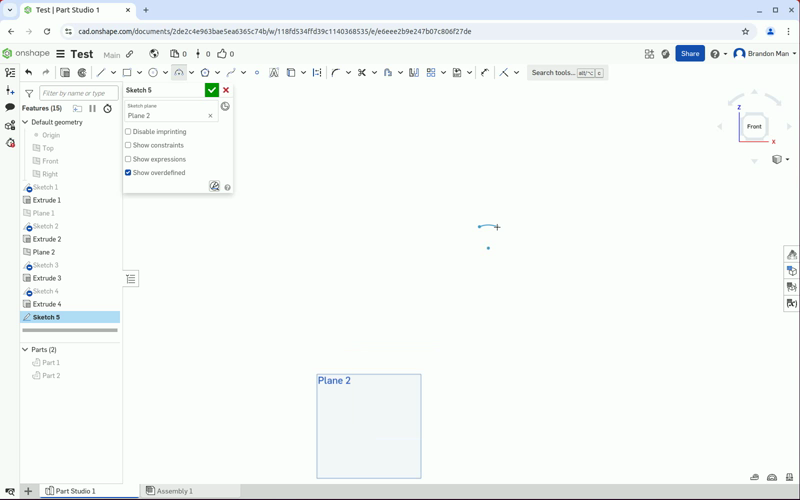
scroll(6)
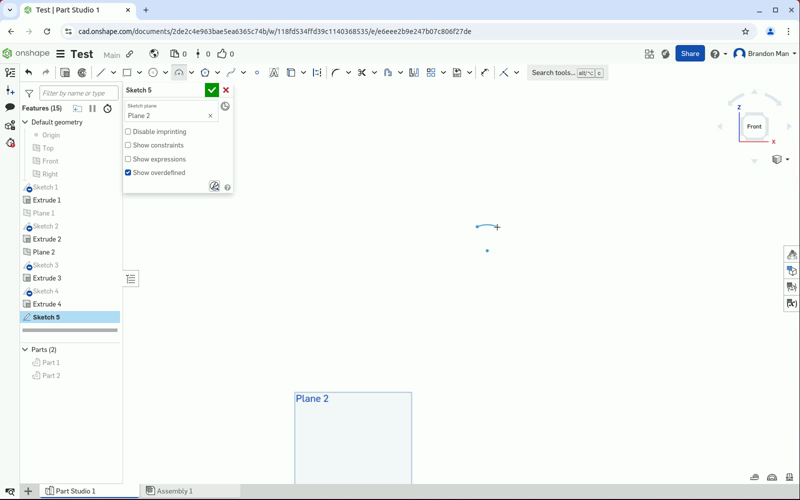
scroll(6)
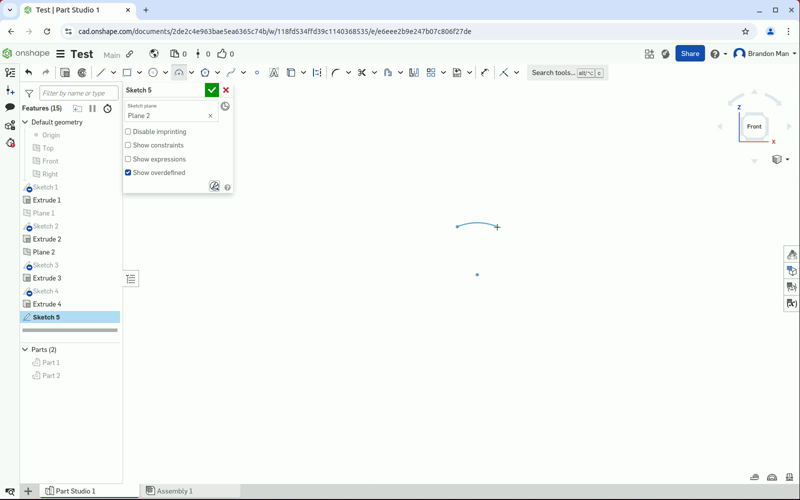
scroll(6)
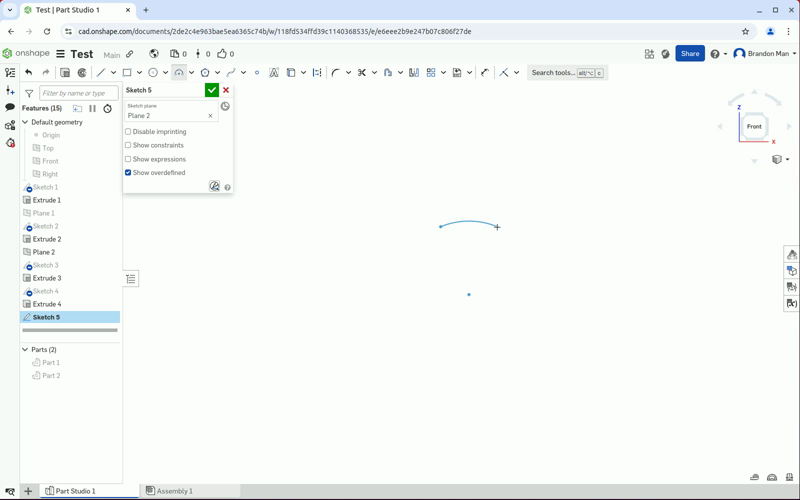
click(497, 226)
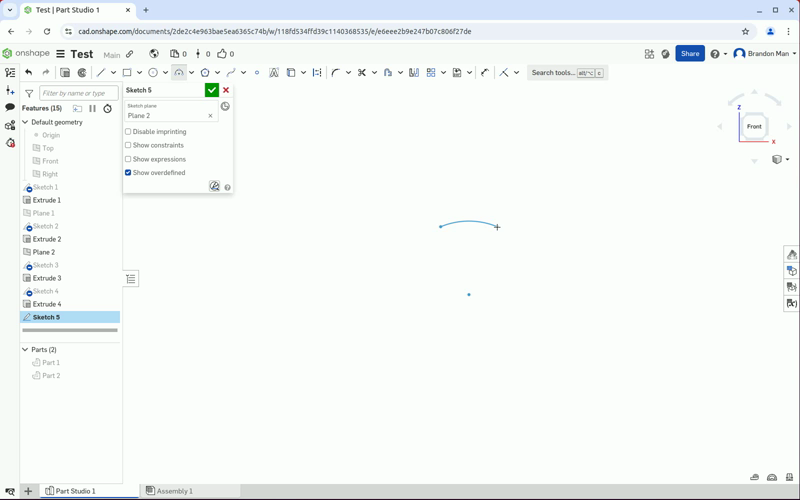
scroll(-6)
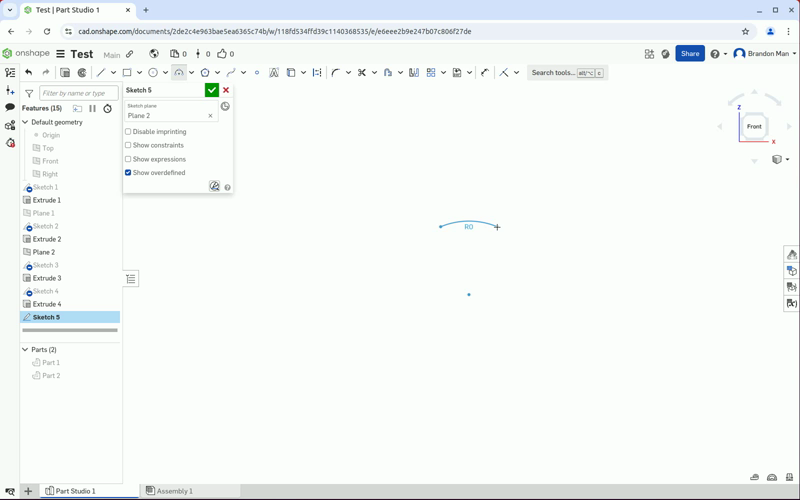
scroll(-6)
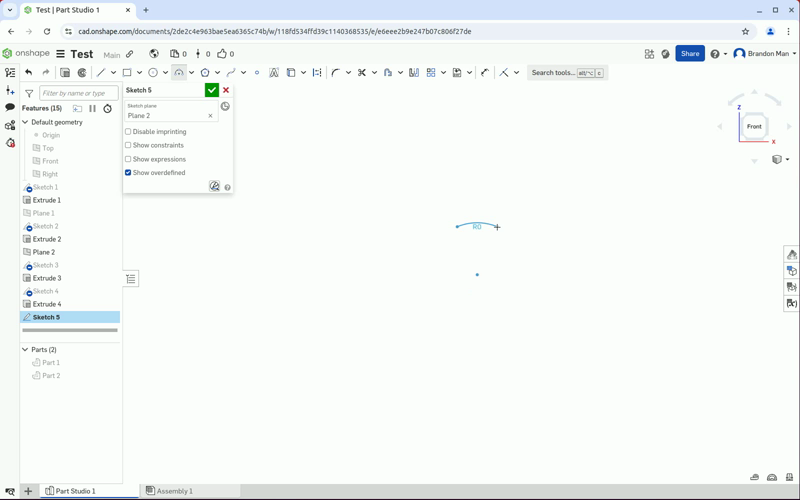
scroll(-6)
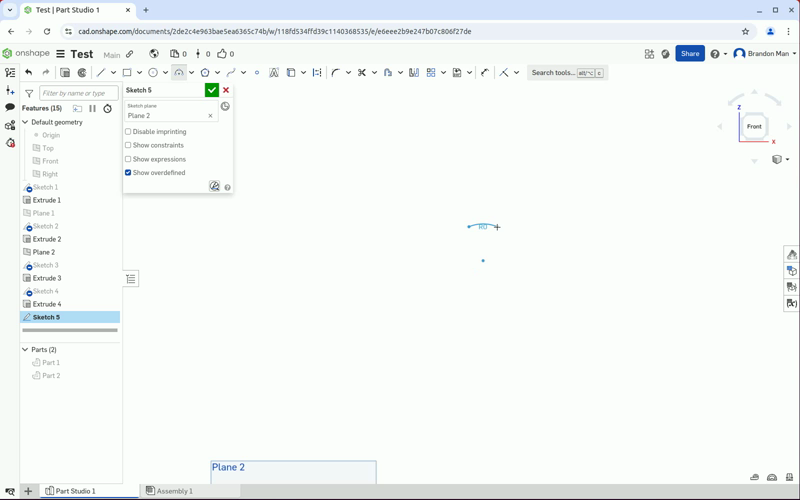
scroll(-6)
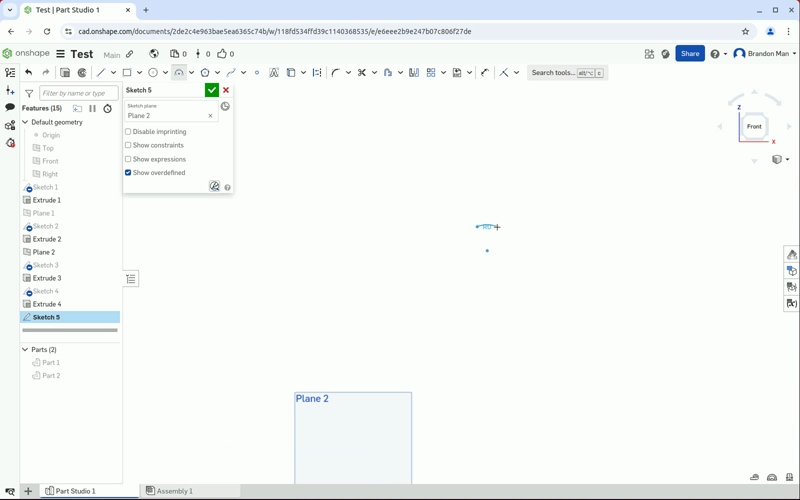
scroll(-6)
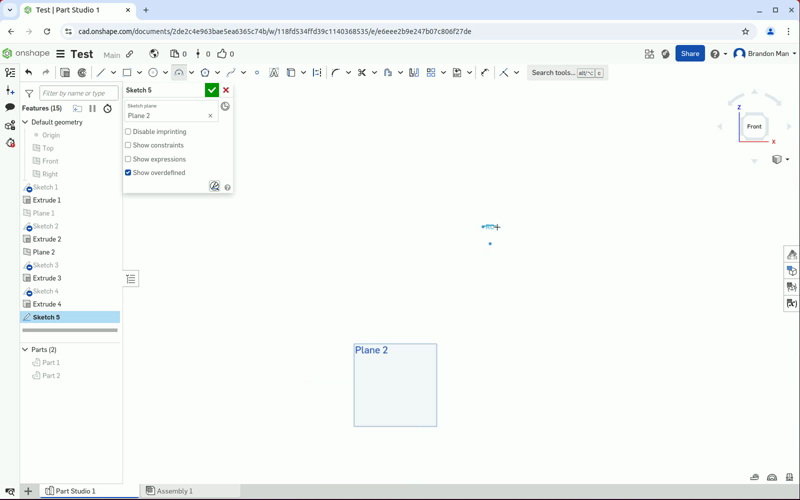
scroll(-6)
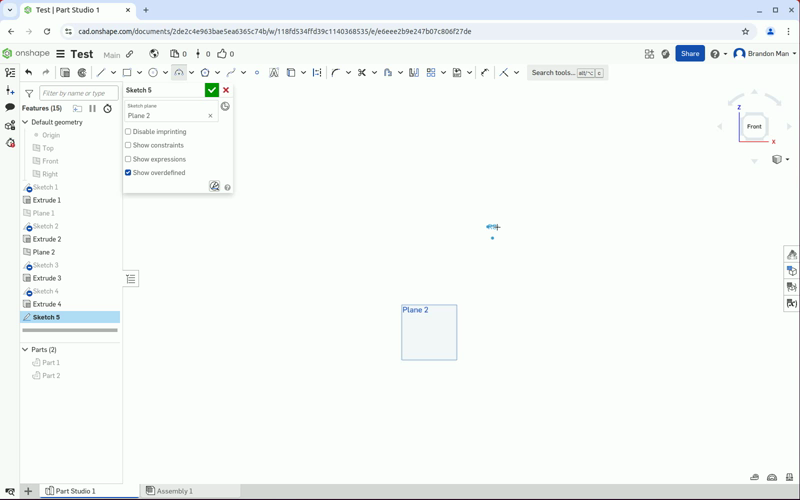
scroll(-6)
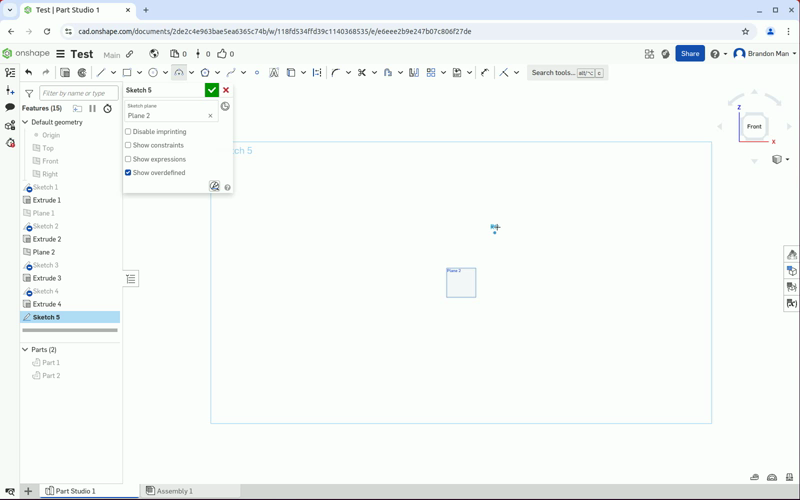
mouse_move(494, 228)
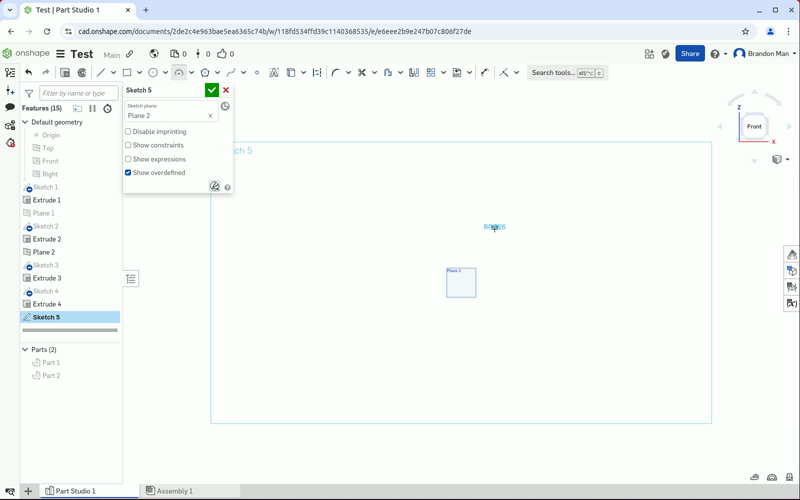
scroll(6)
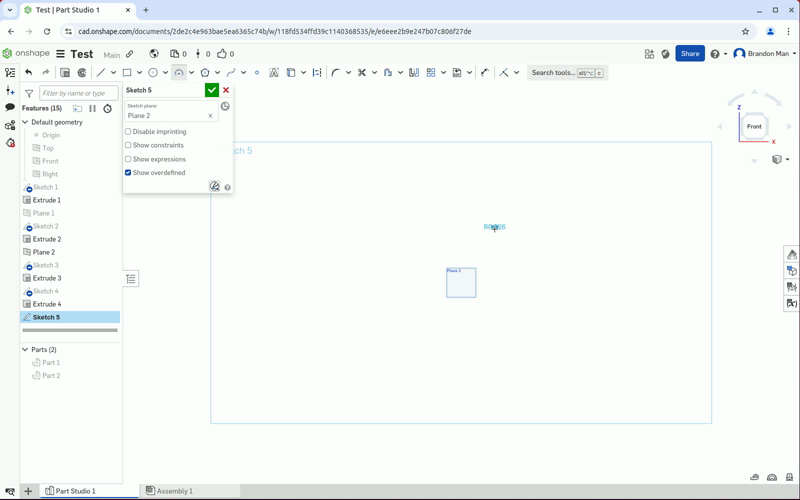
scroll(6)
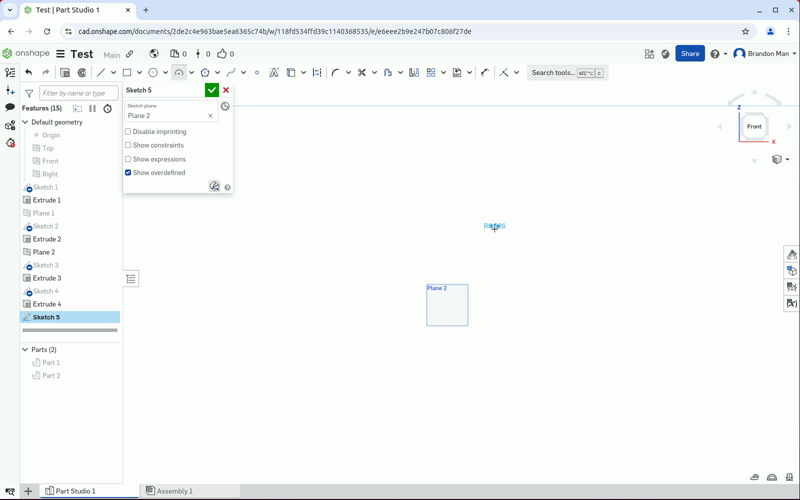
scroll(6)
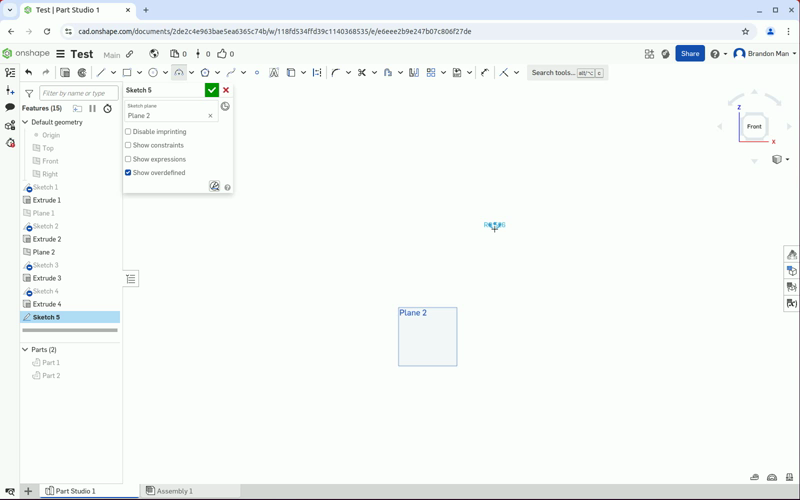
scroll(6)
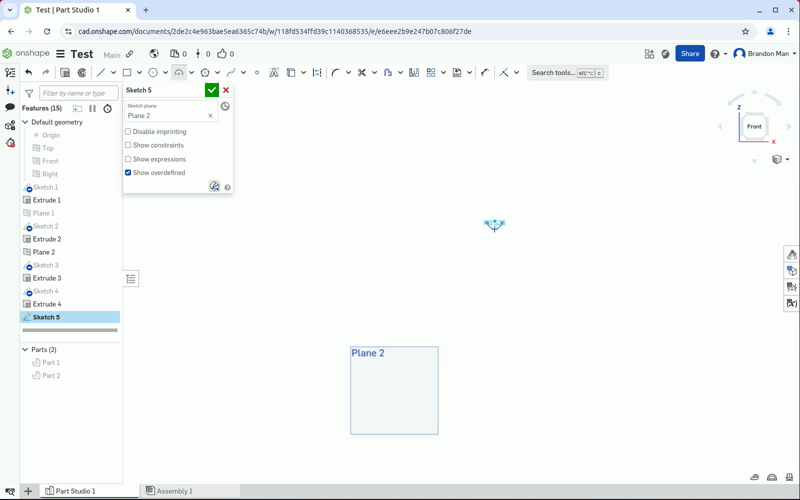
scroll(6)
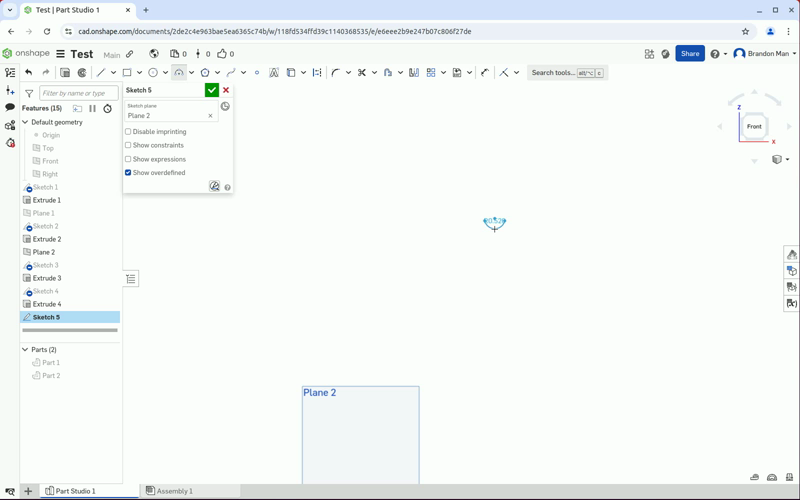
scroll(6)
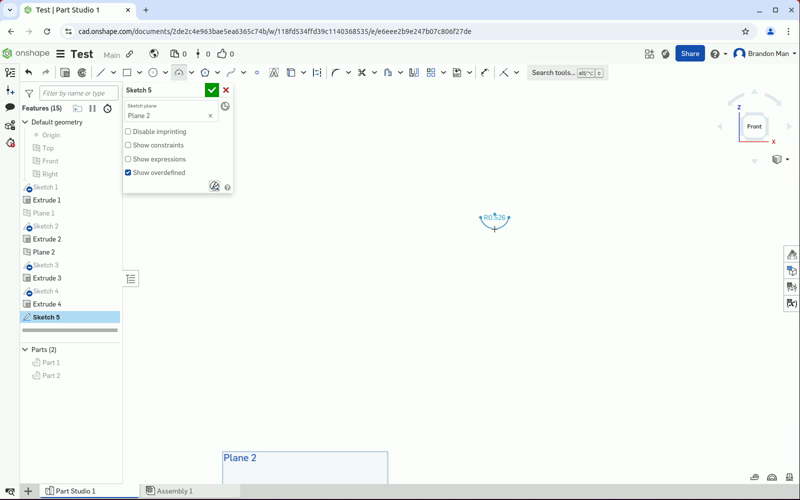
scroll(6)
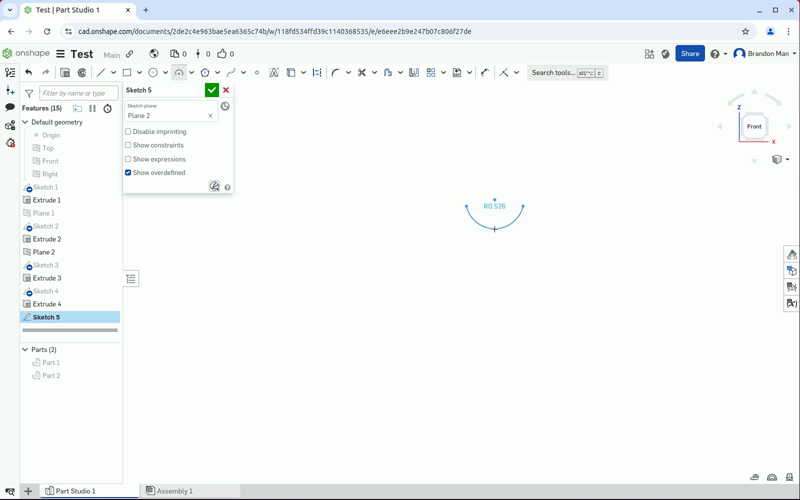
click(494, 228)
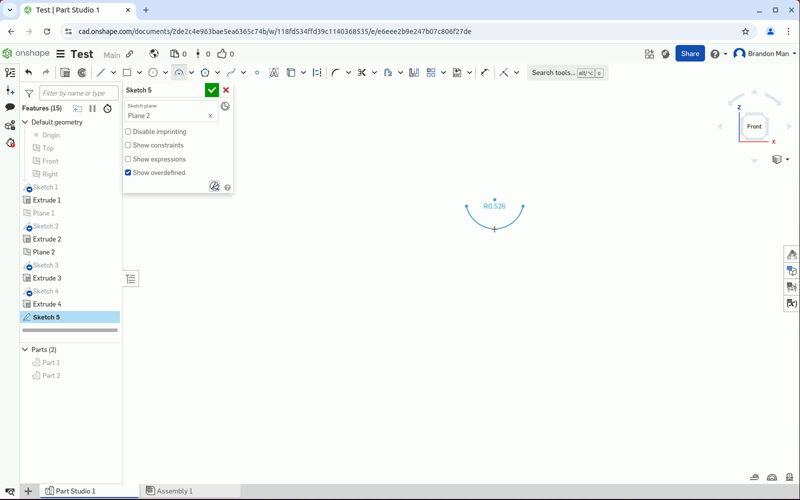
scroll(-6)
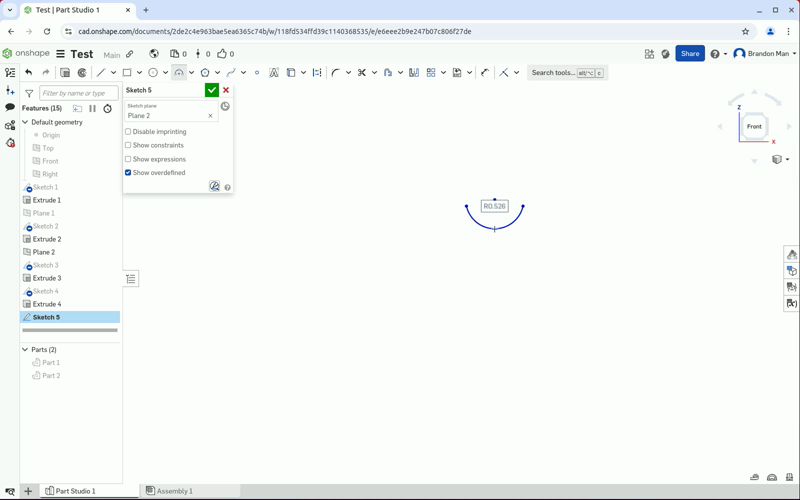
scroll(-6)
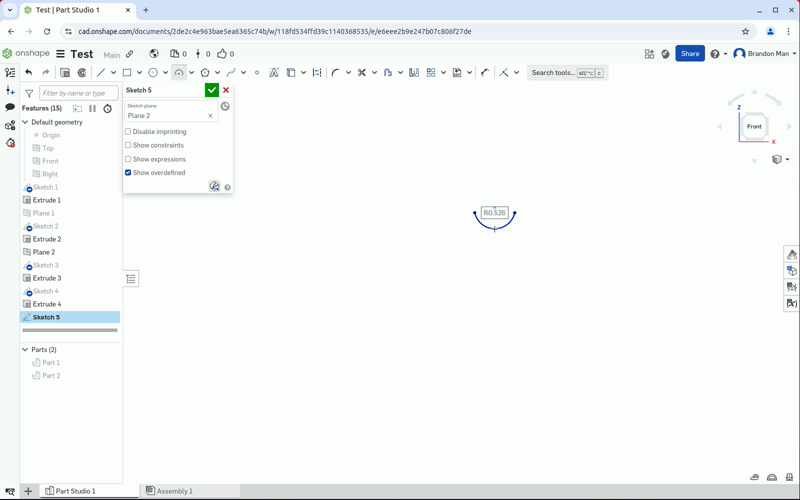
scroll(-6)
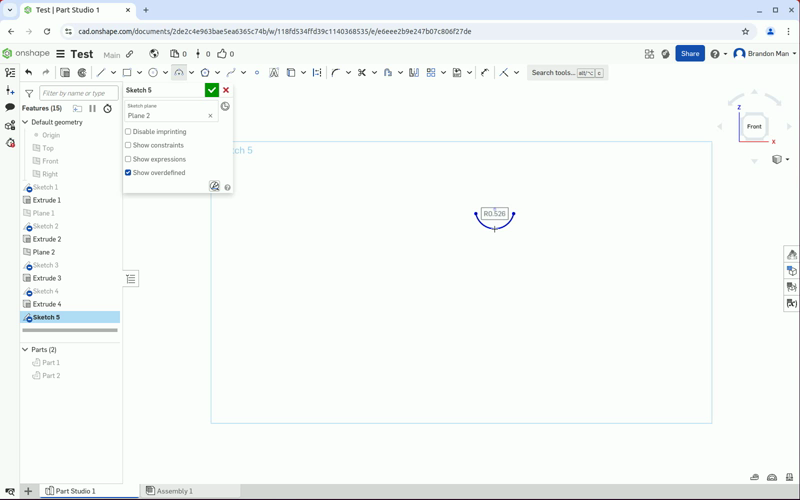
scroll(-6)
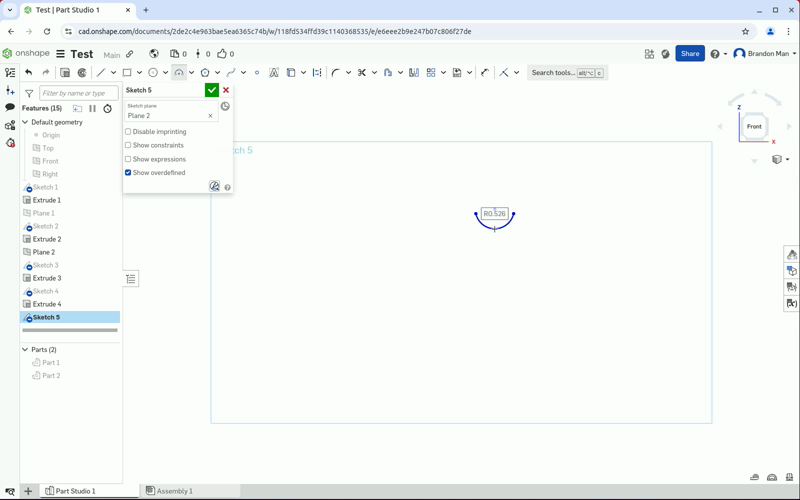
scroll(-6)
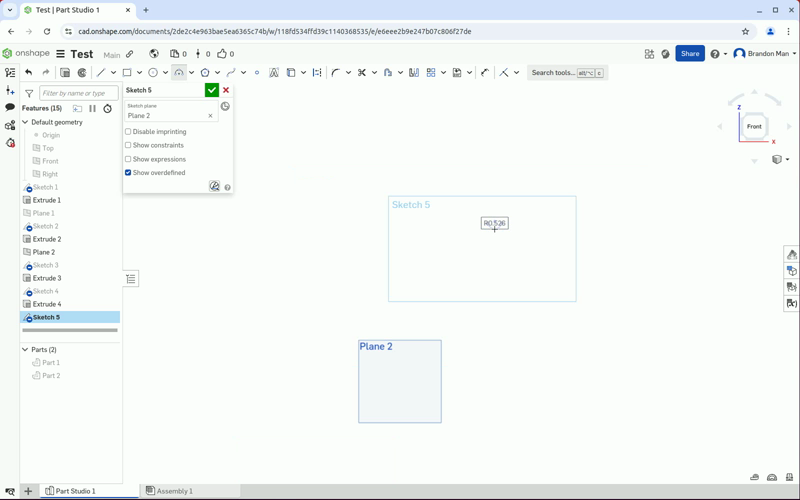
scroll(-6)
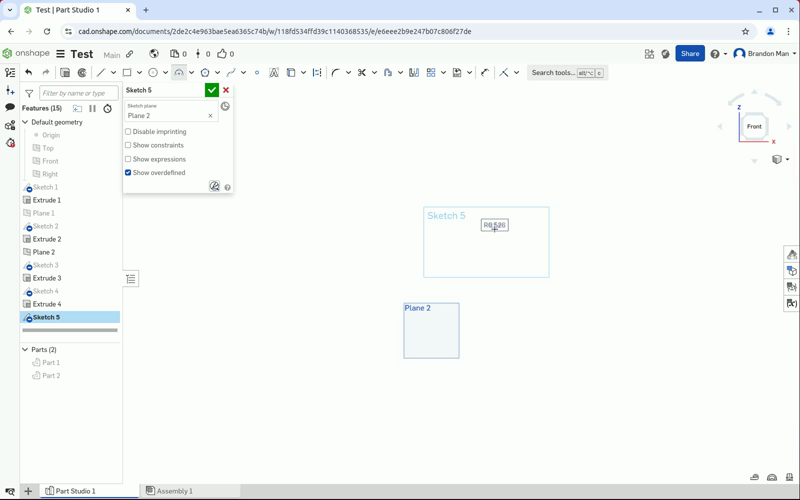
scroll(-6)
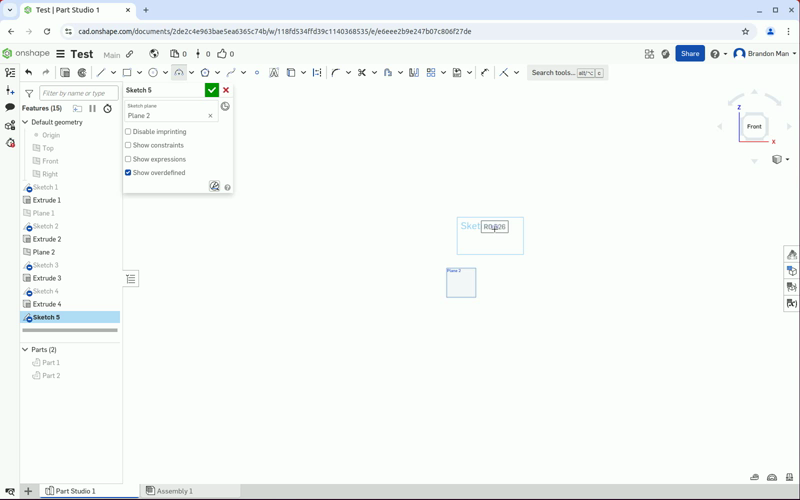
key_up(shift)
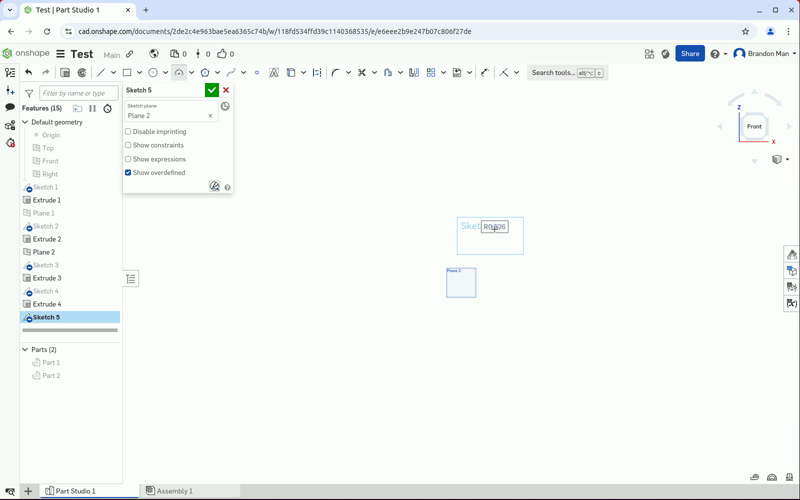
key(esc)
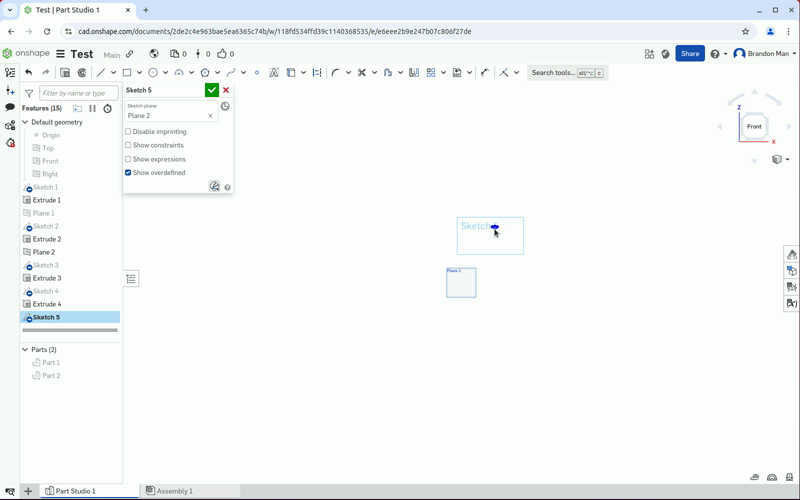
key(l)
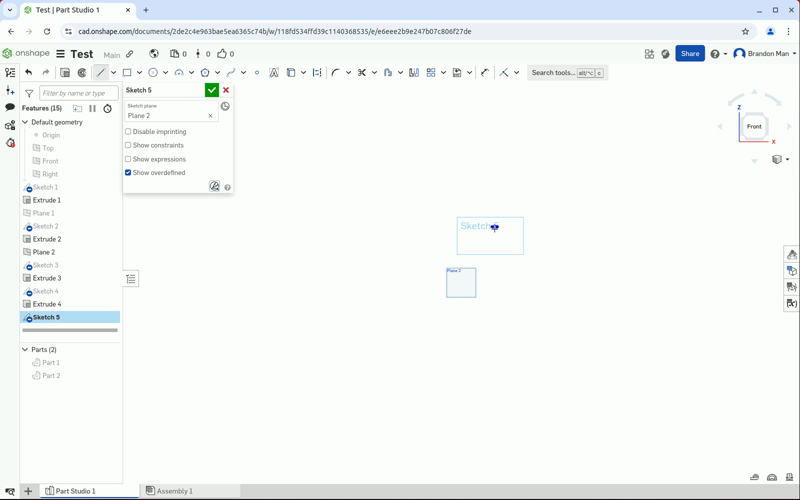
mouse_move(497, 226)
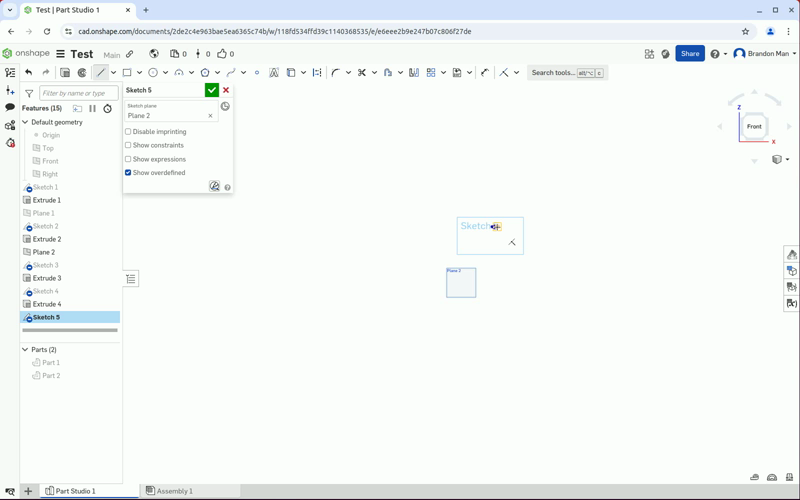
scroll(6)
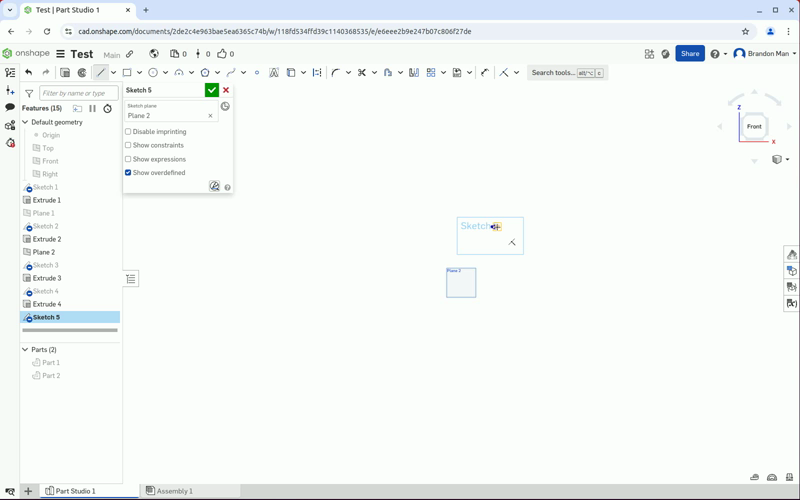
scroll(6)
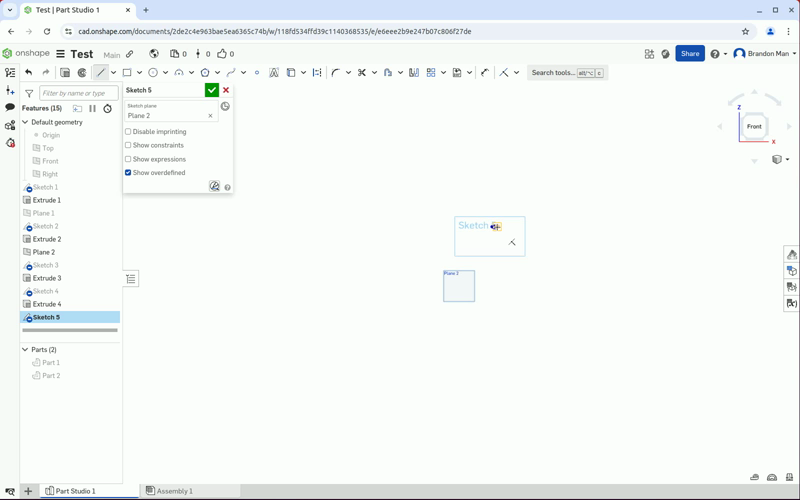
scroll(6)
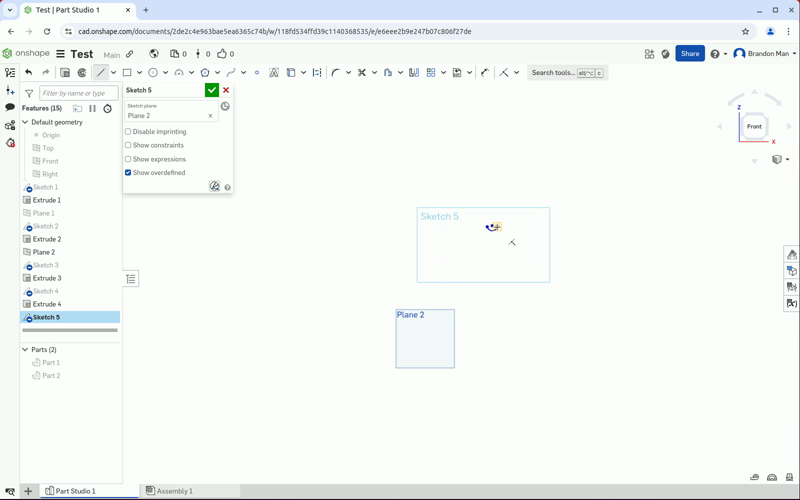
scroll(6)
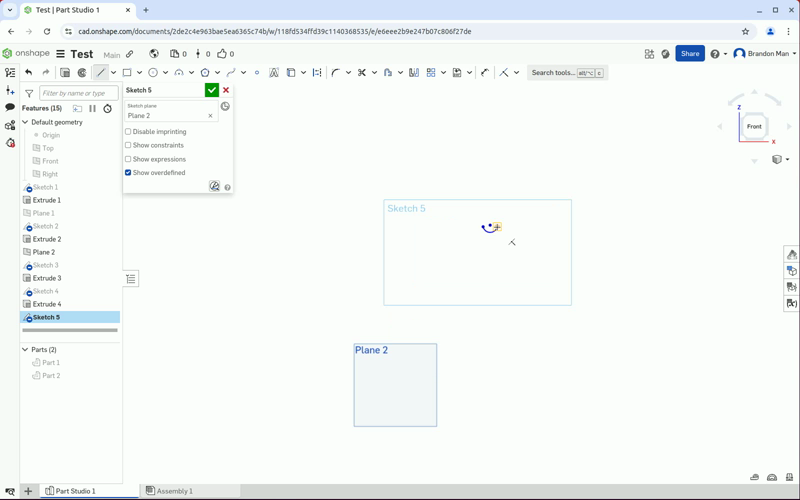
scroll(6)
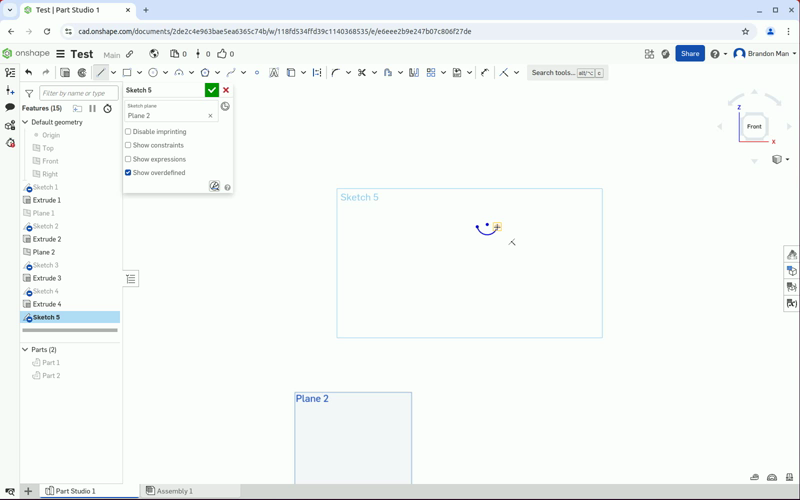
scroll(6)
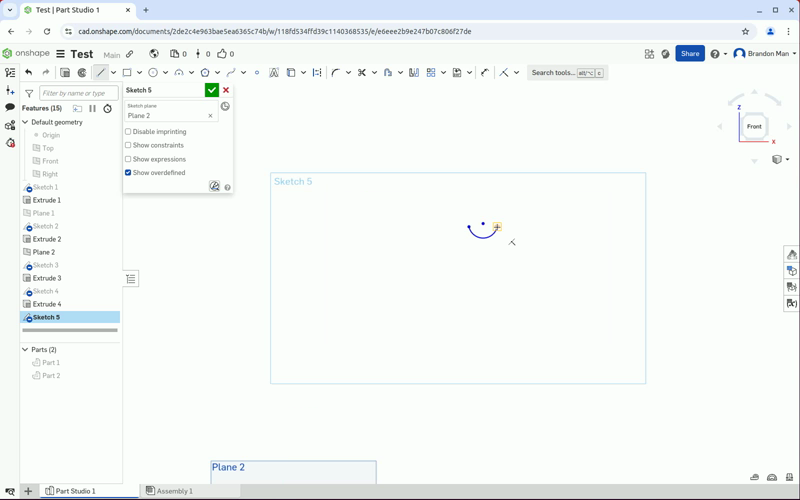
scroll(6)
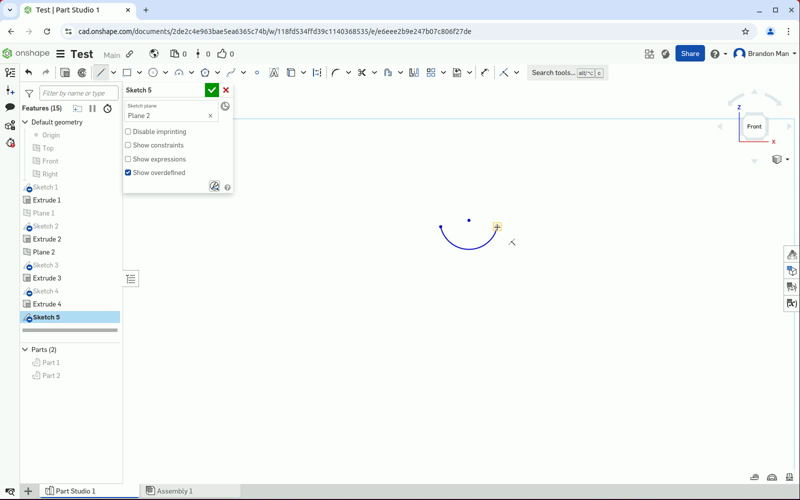
click(497, 226)
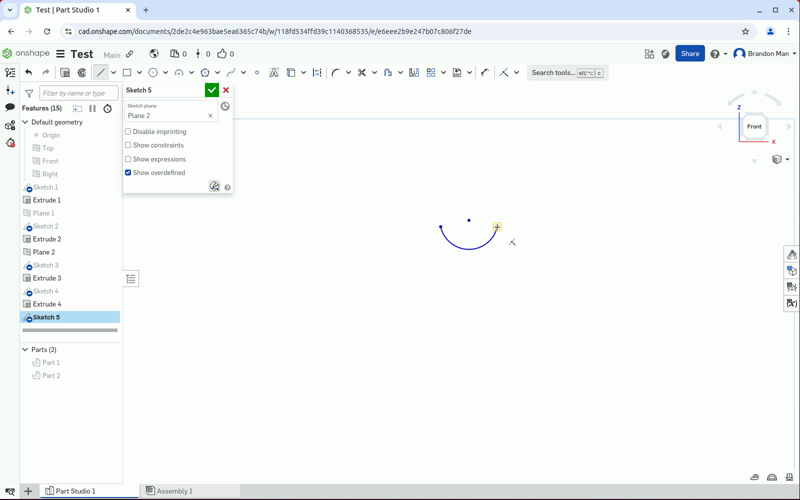
scroll(-6)
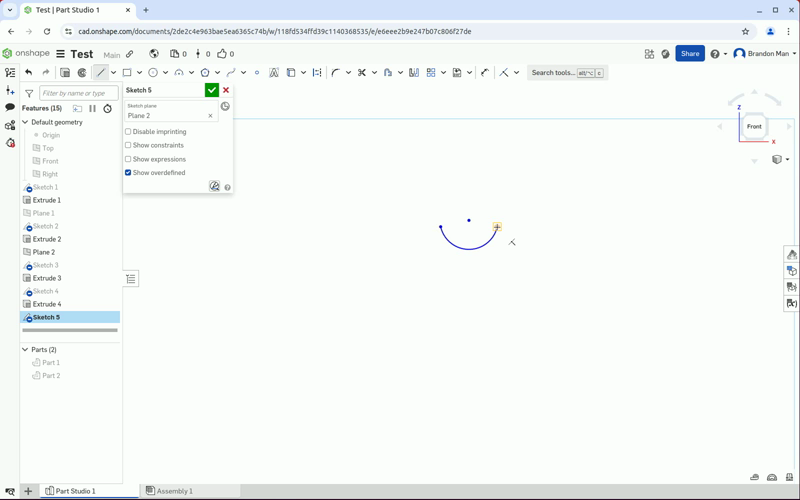
scroll(-6)
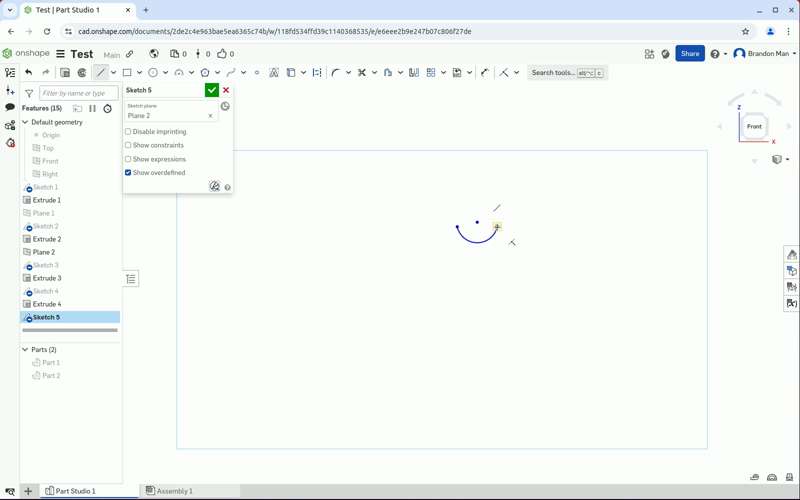
scroll(-6)
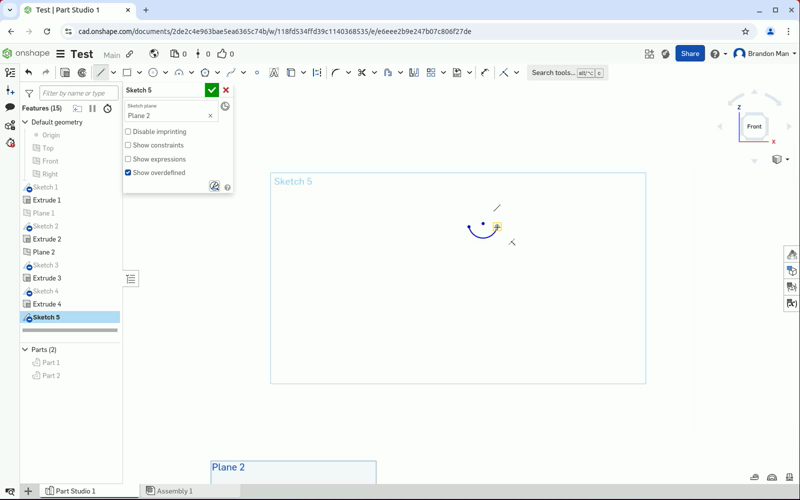
scroll(-6)
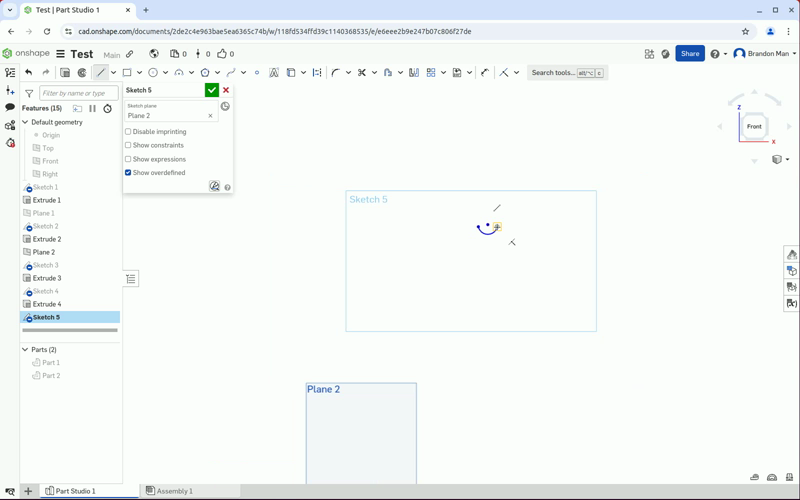
scroll(-6)
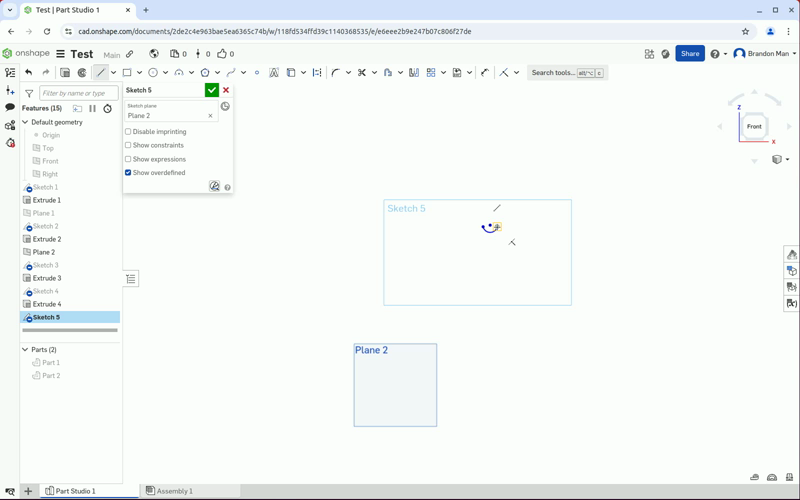
scroll(-6)
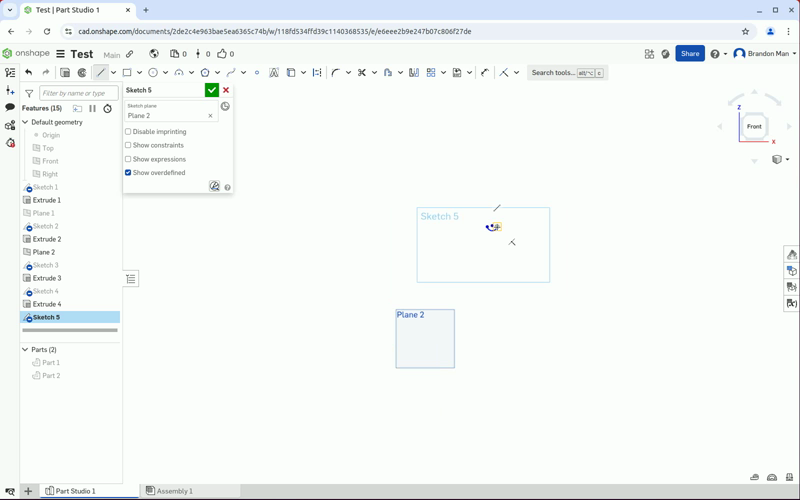
scroll(-6)
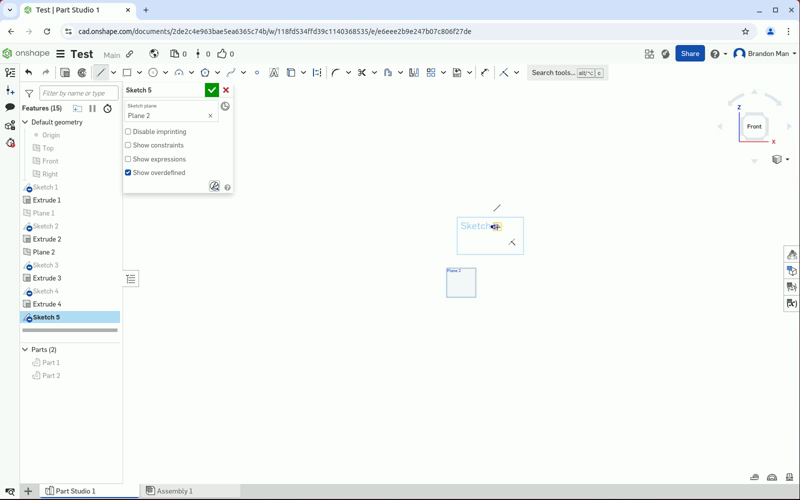
mouse_move(527, 226)
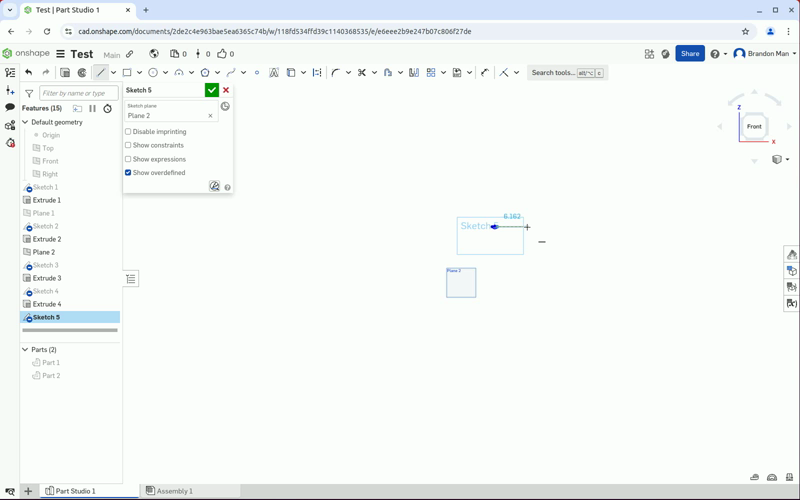
key_down(shift)
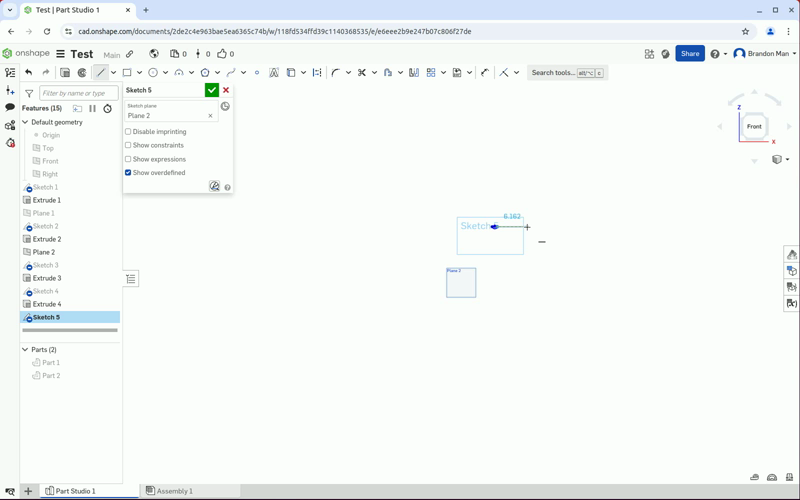
mouse_move(492, 226)
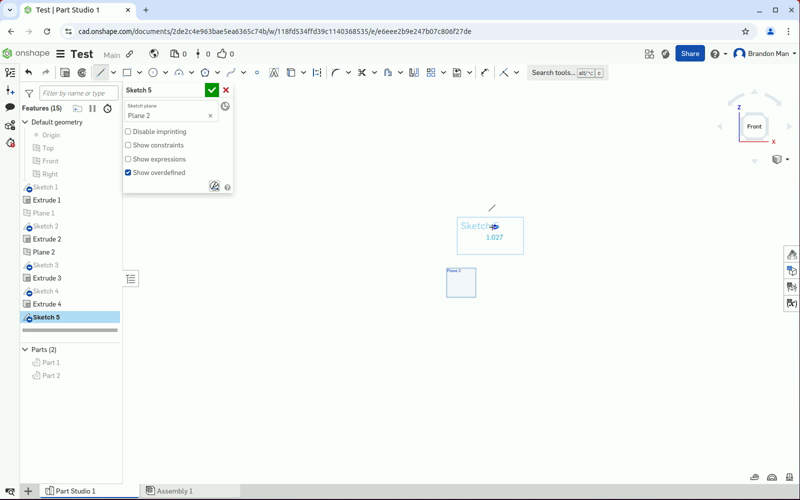
scroll(6)
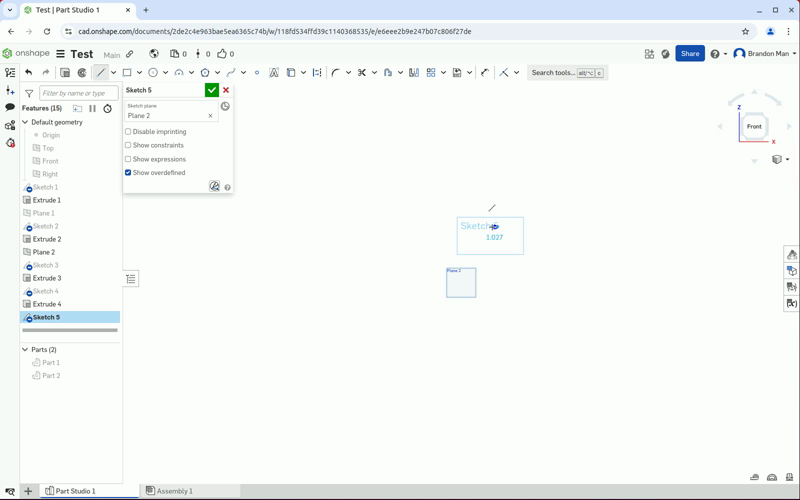
scroll(6)
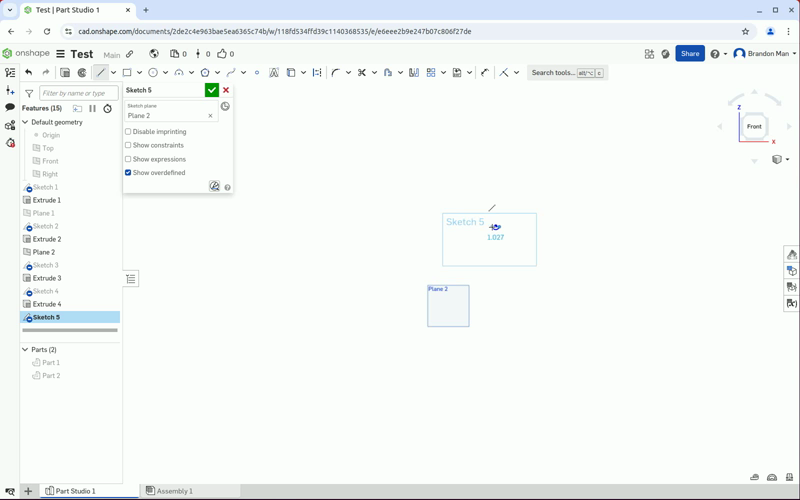
scroll(6)
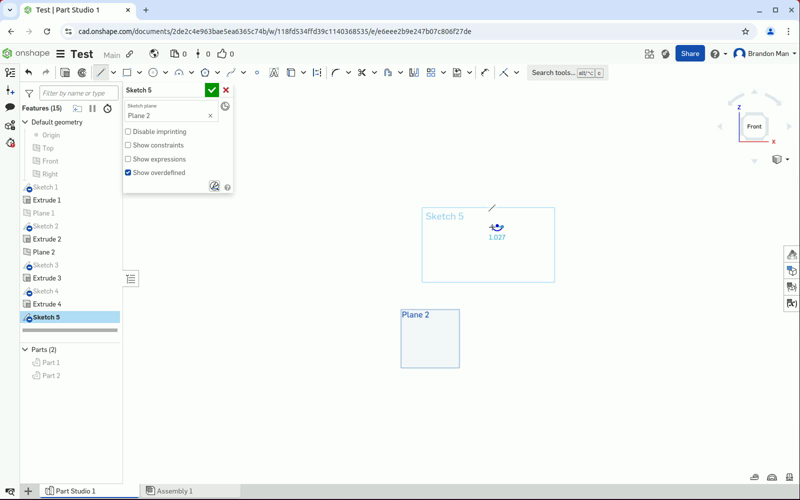
scroll(6)
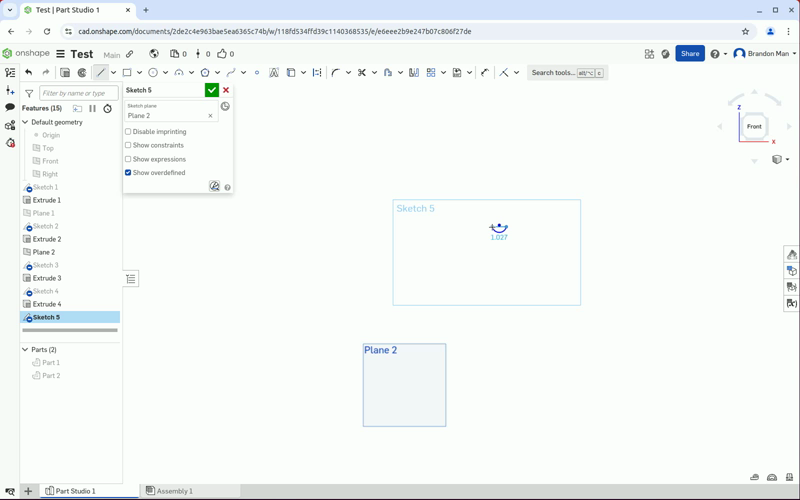
scroll(6)
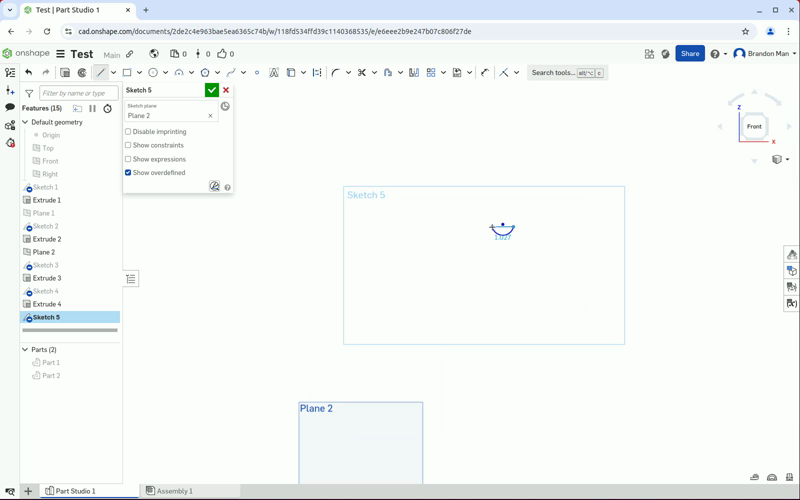
scroll(6)
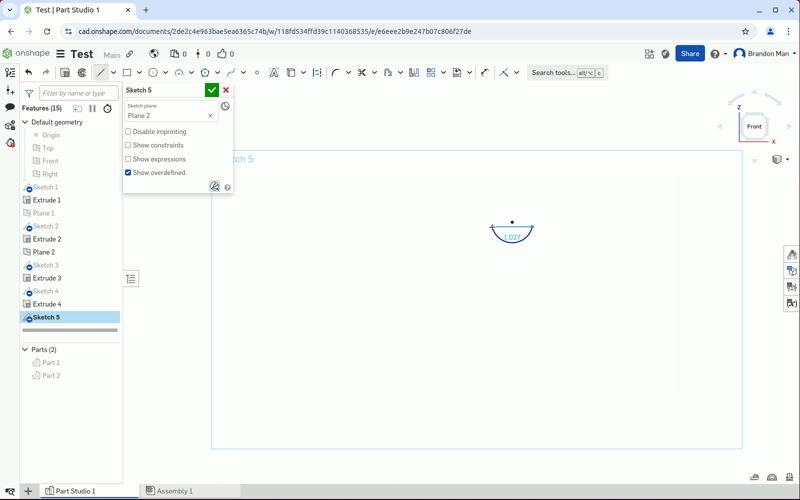
scroll(6)
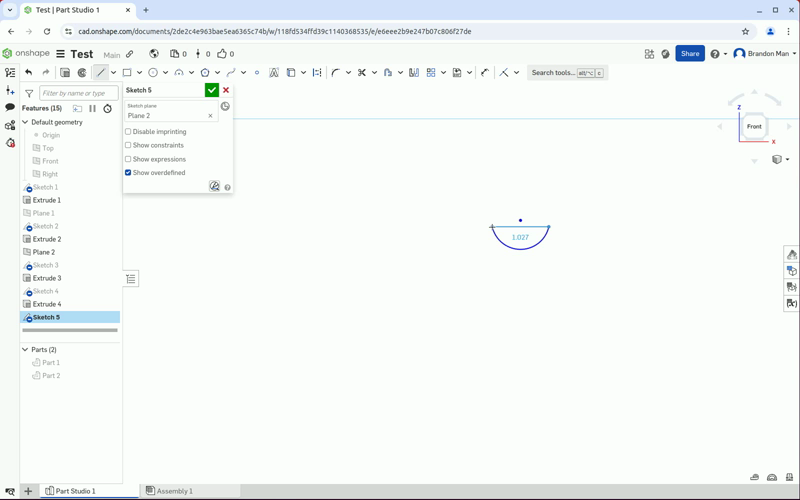
key_up(shift)
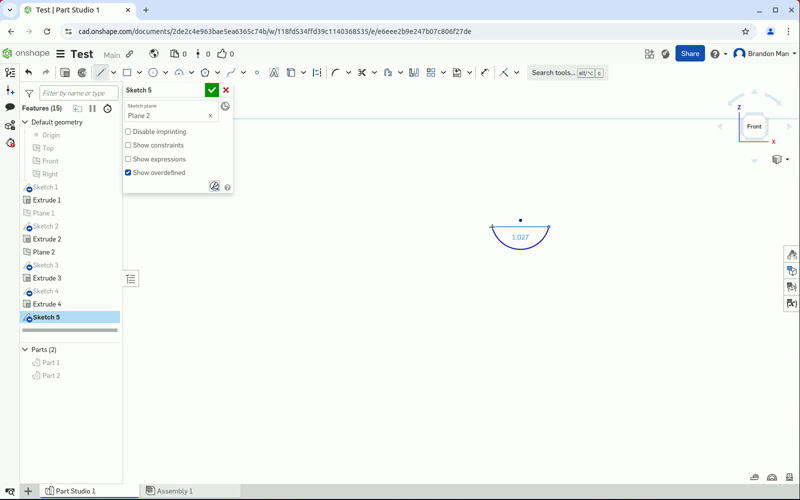
click(492, 226)
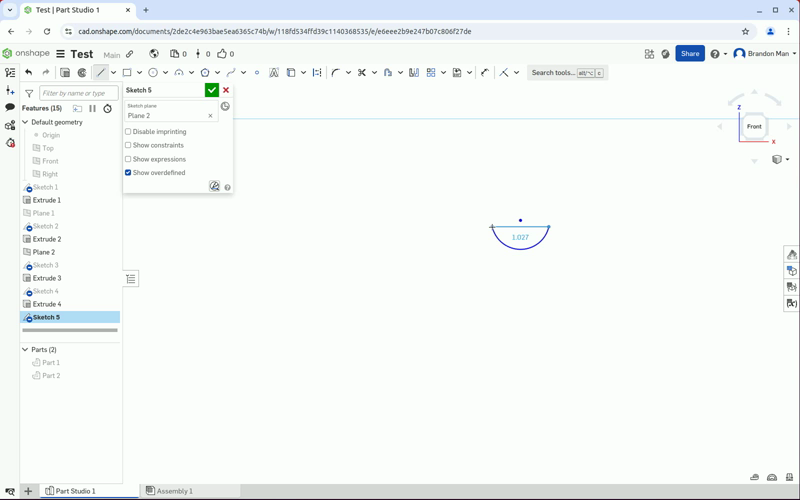
scroll(-6)
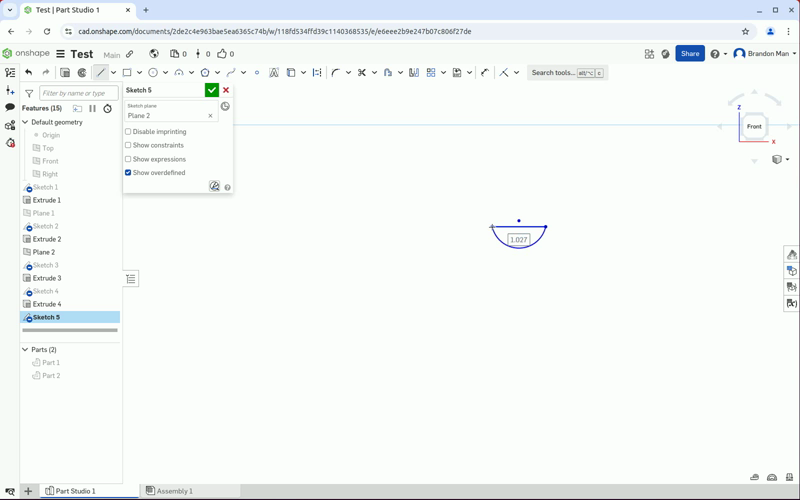
scroll(-6)
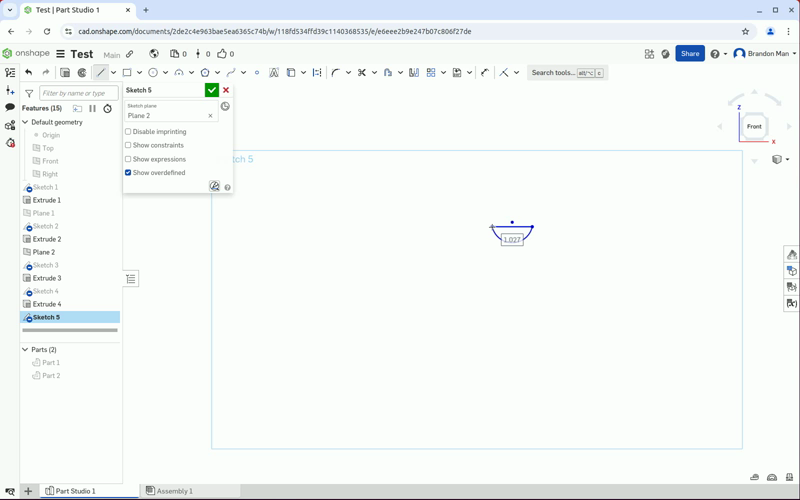
scroll(-6)
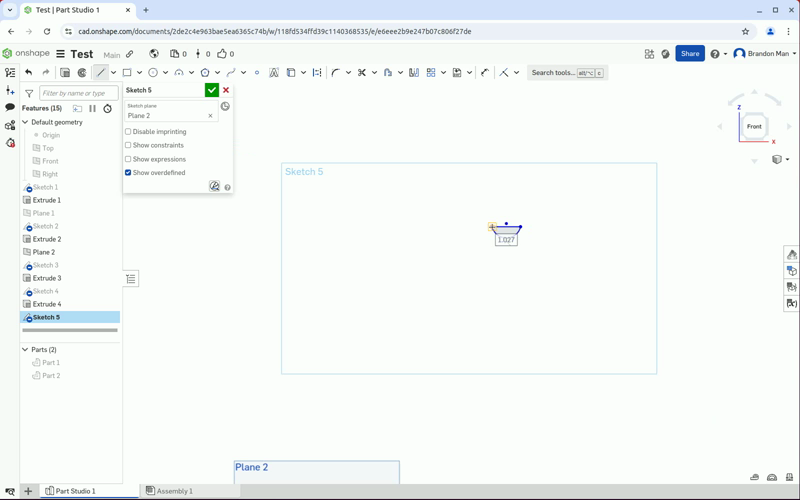
scroll(-6)
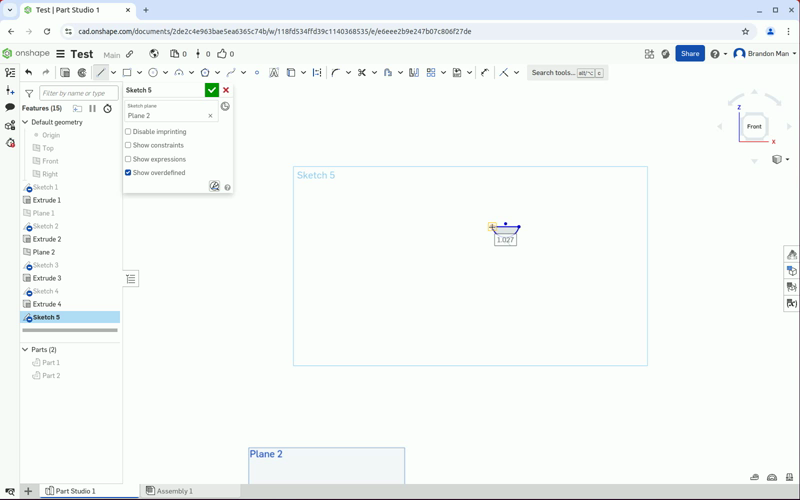
scroll(-6)
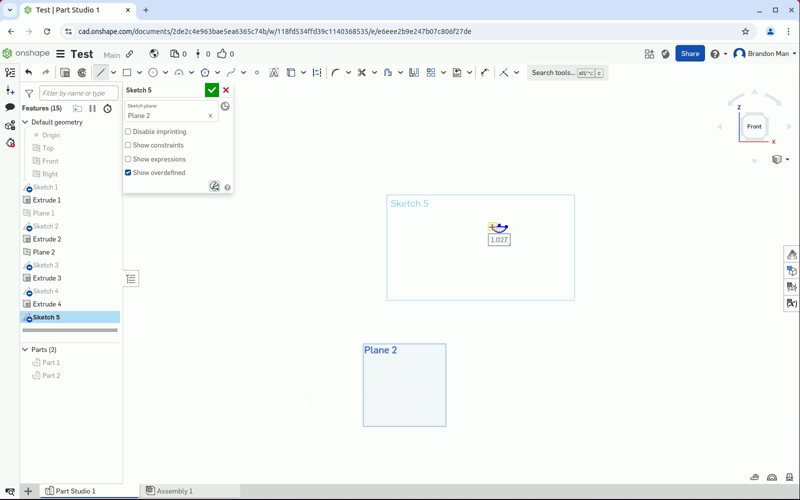
scroll(-6)
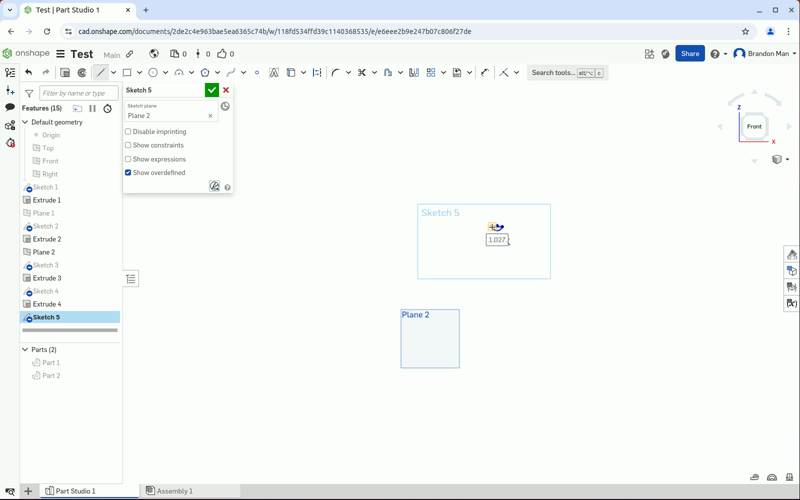
scroll(-6)
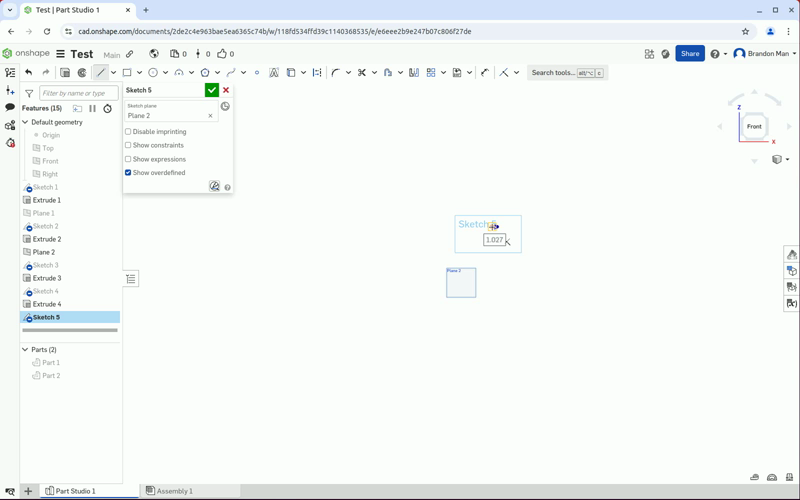
key(esc)
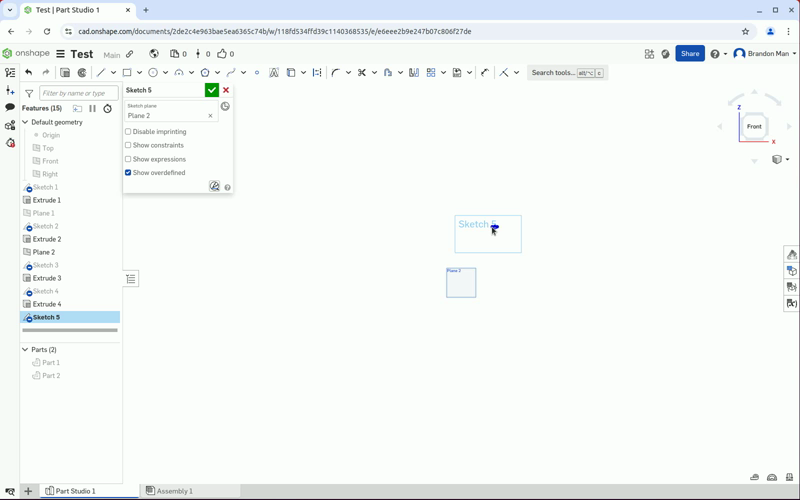
mouse_move(493, 226)
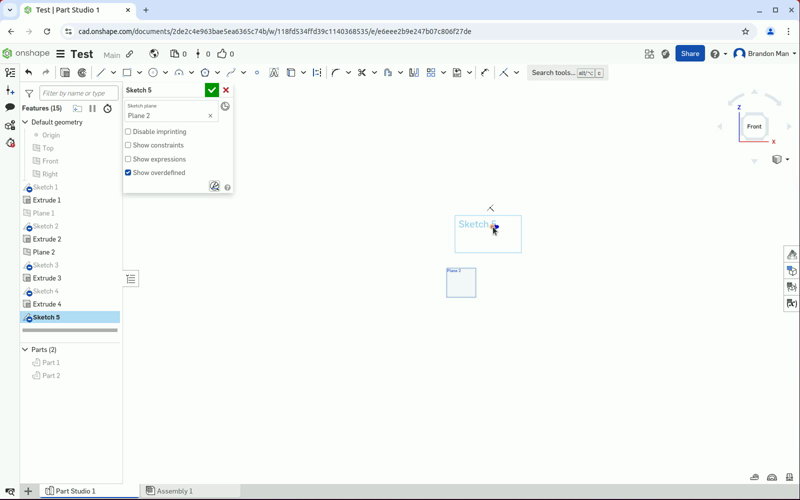
scroll(6)
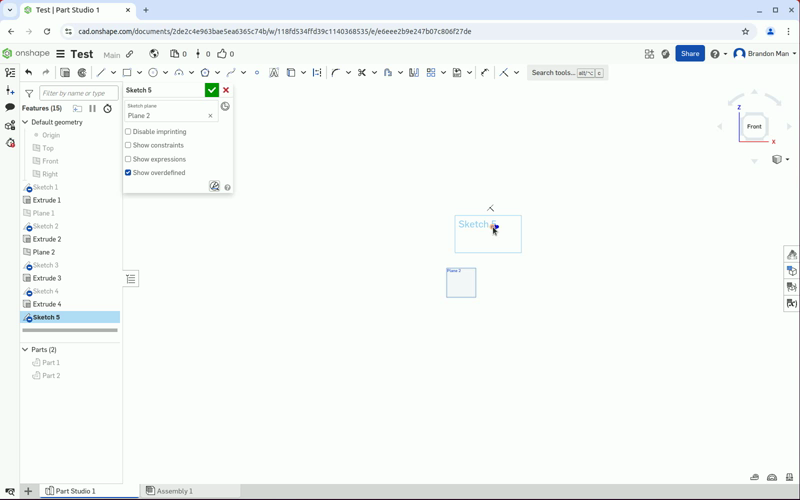
scroll(6)
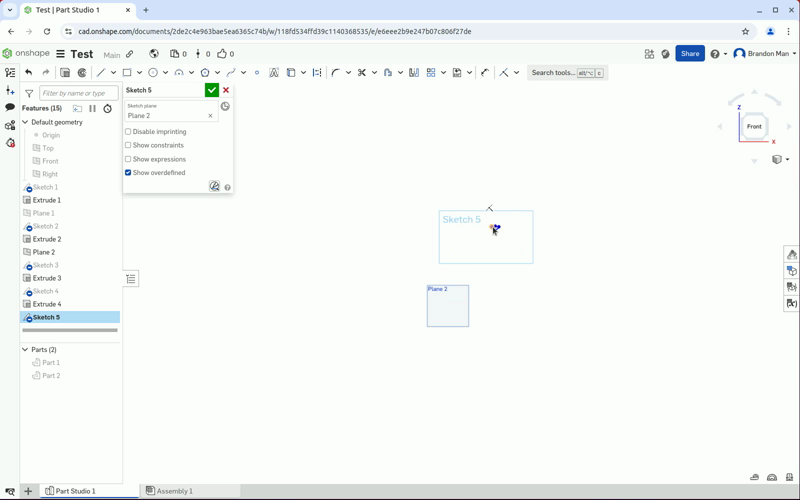
scroll(6)
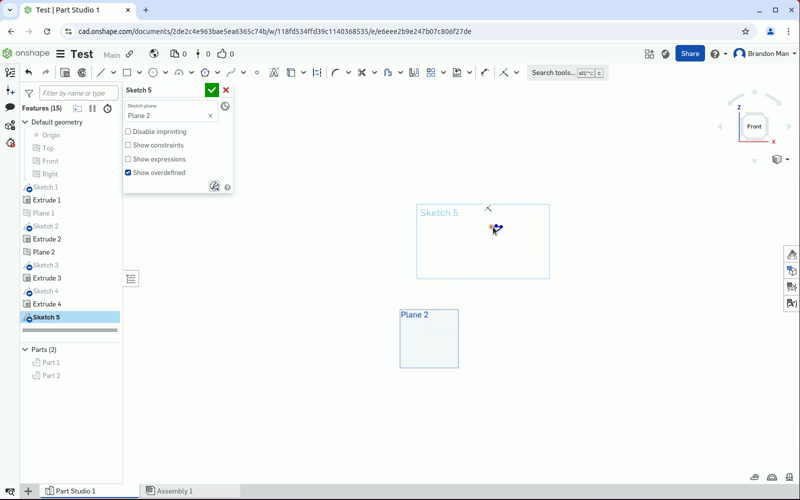
scroll(6)
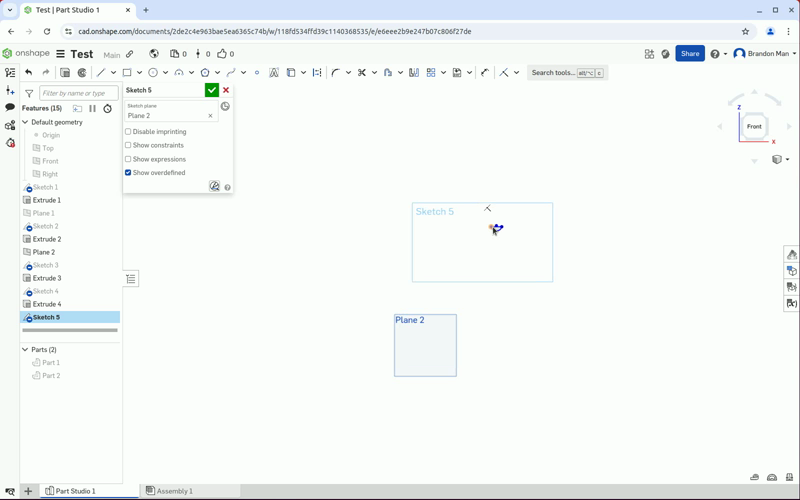
scroll(6)
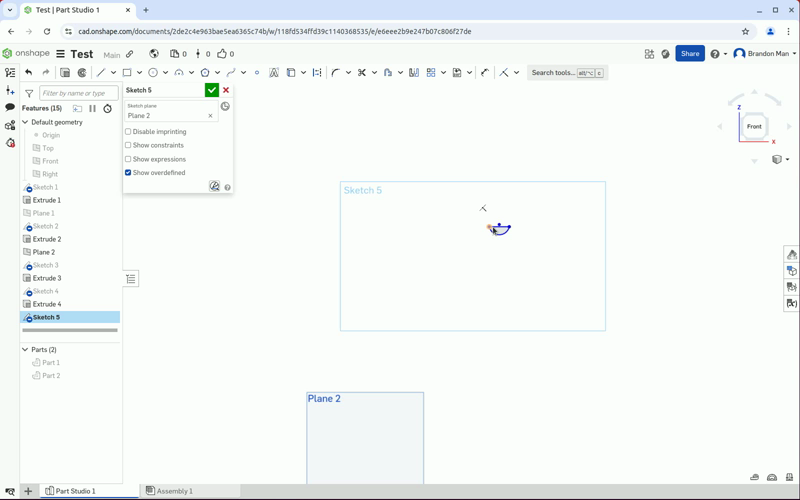
scroll(6)
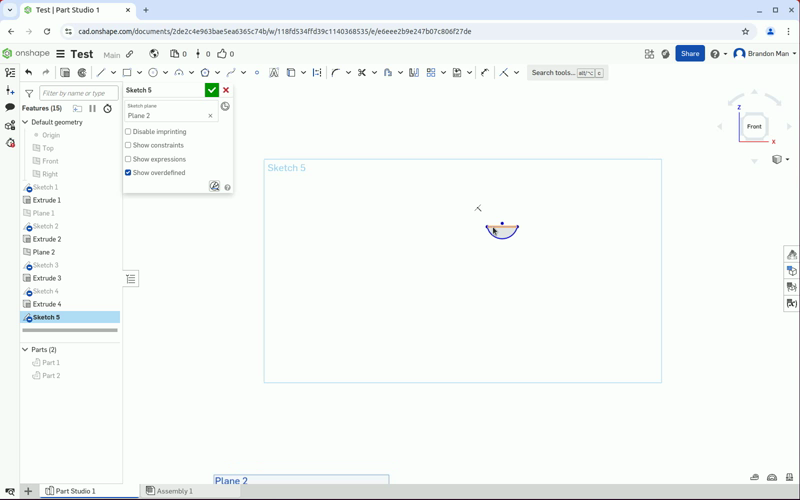
scroll(6)
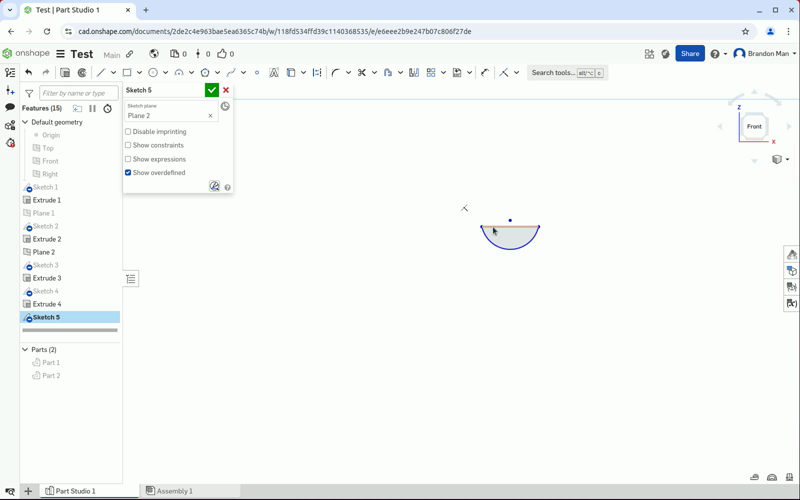
click(493, 226)
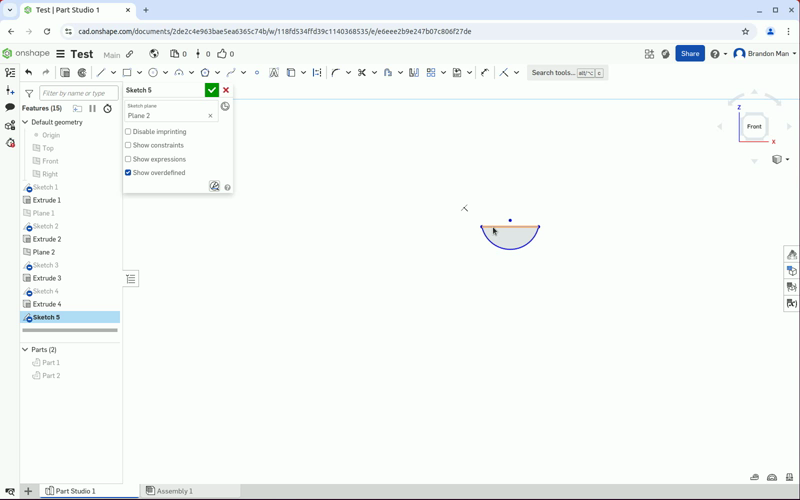
scroll(-6)
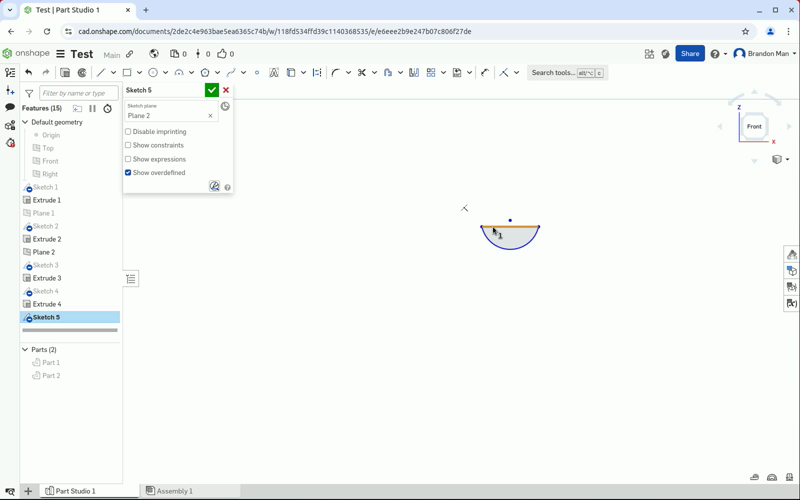
scroll(-6)
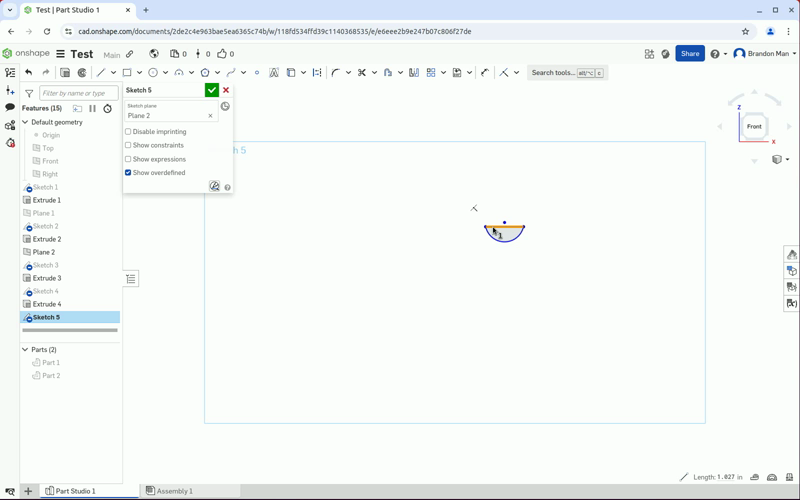
scroll(-6)
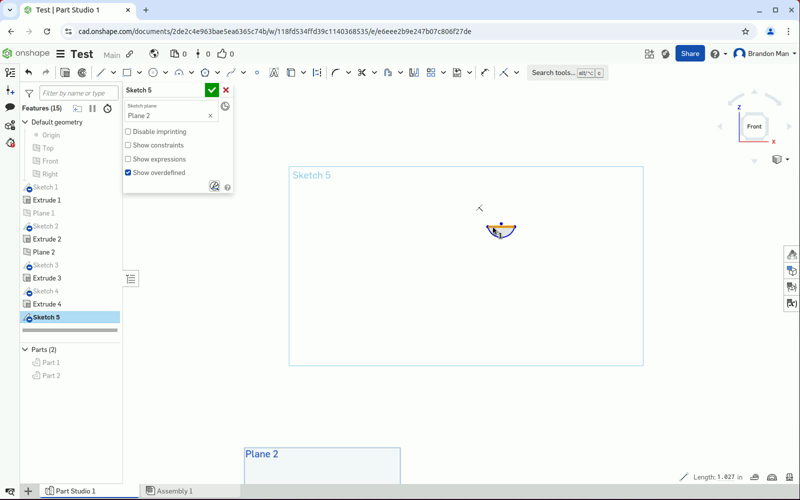
scroll(-6)
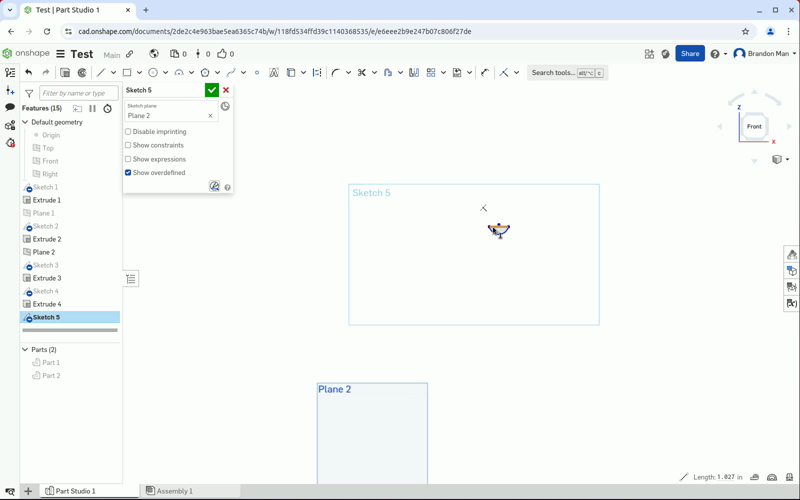
scroll(-6)
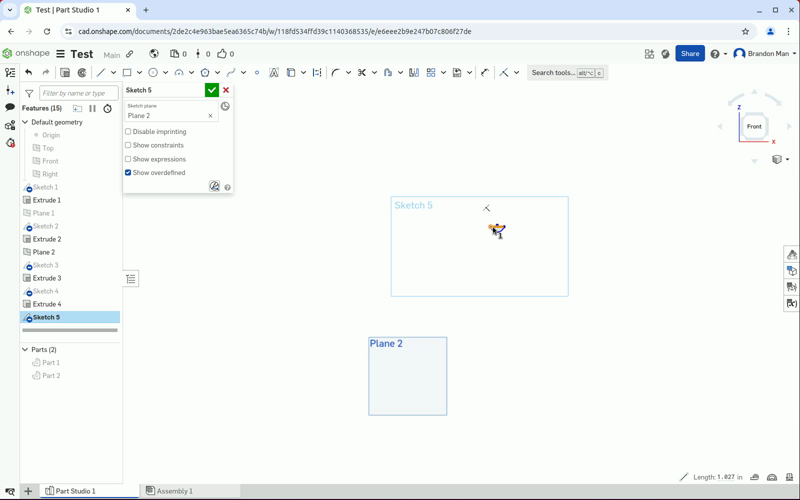
scroll(-6)
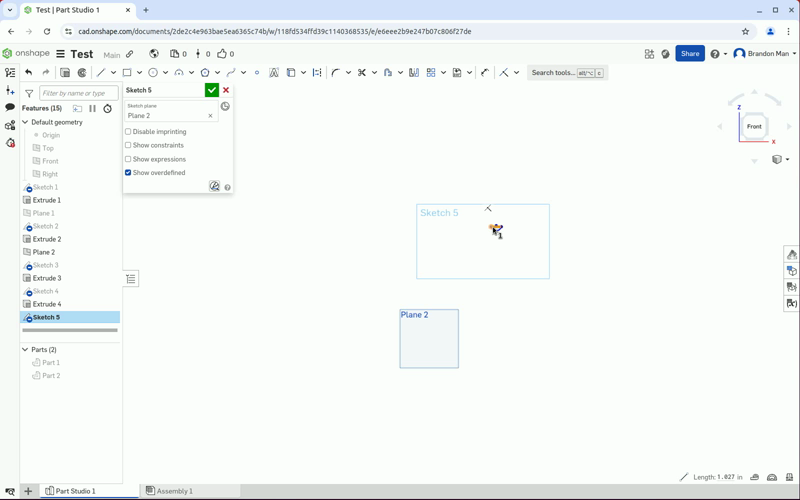
scroll(-6)
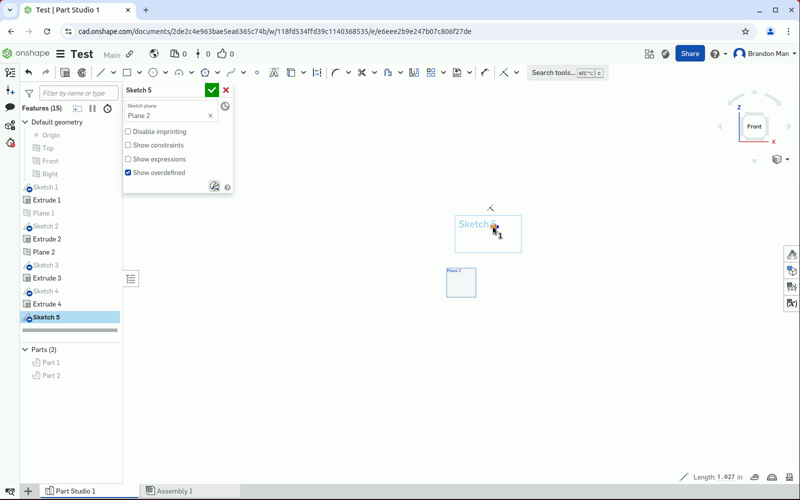
mouse_move(73, 352)
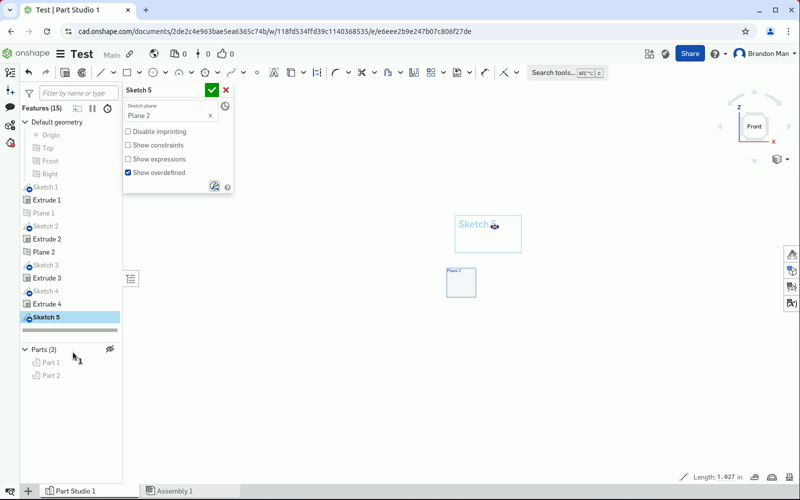
key(shift+y)
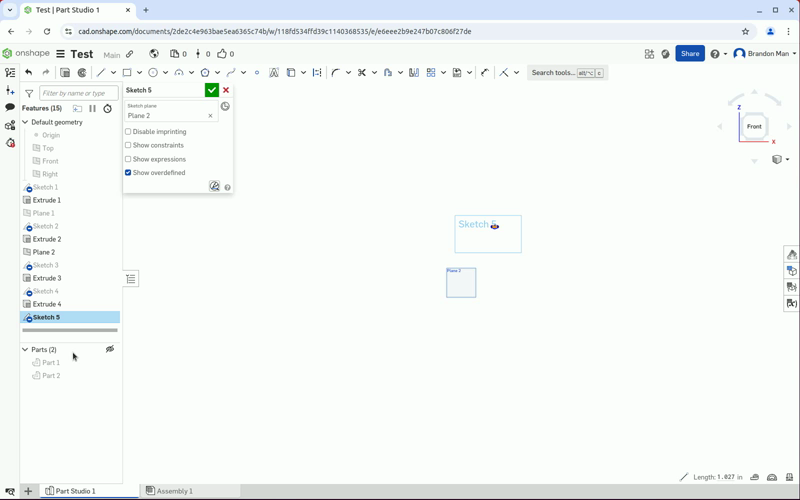
key(shift+e)
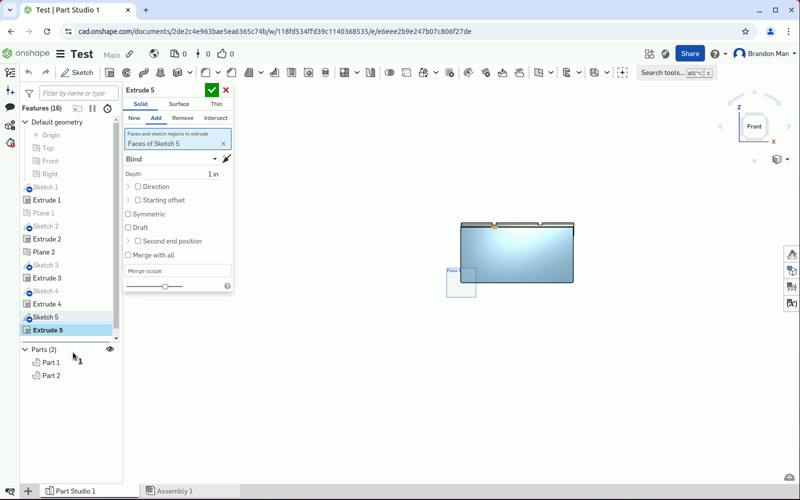
mouse_move(143, 106)
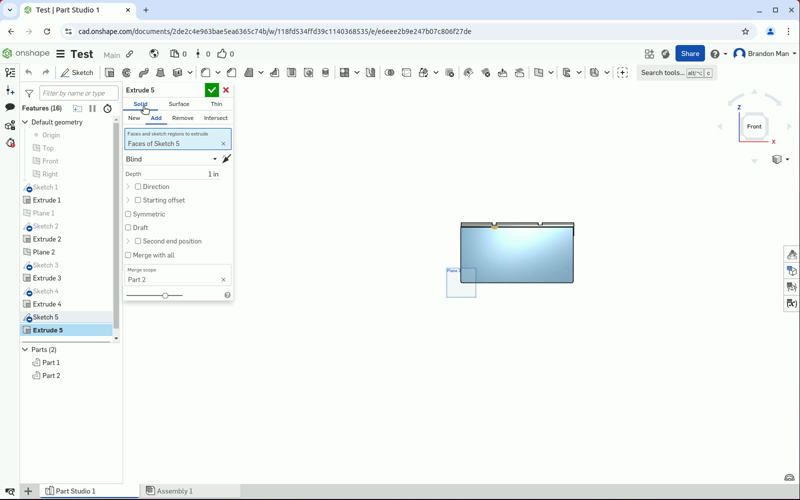
click(143, 106)
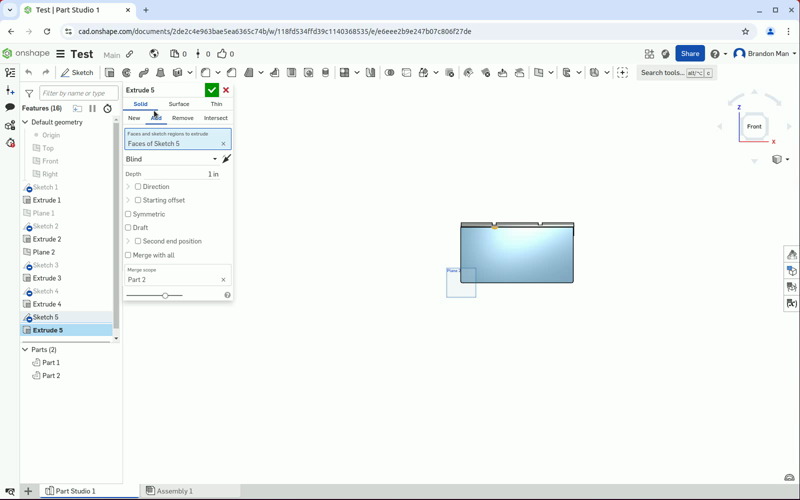
mouse_move(186, 120)
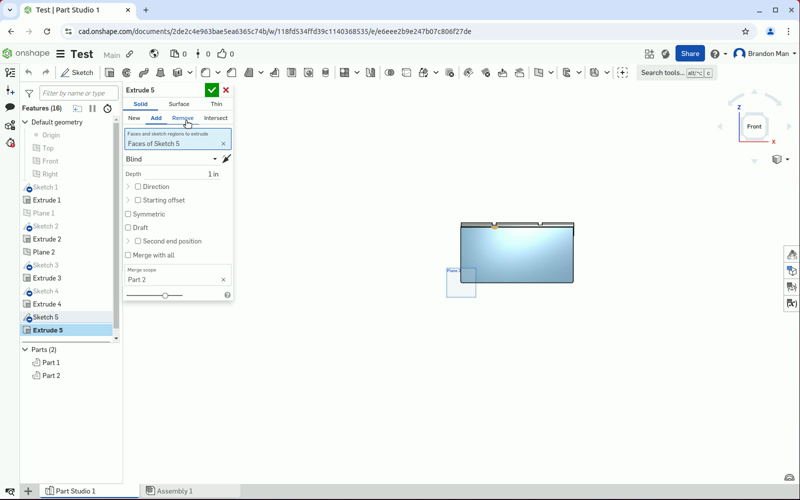
click(186, 120)
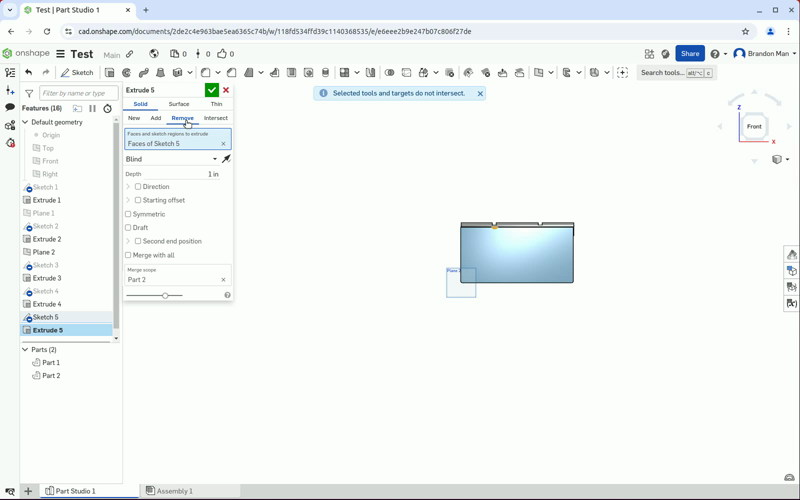
key(tab, 4)
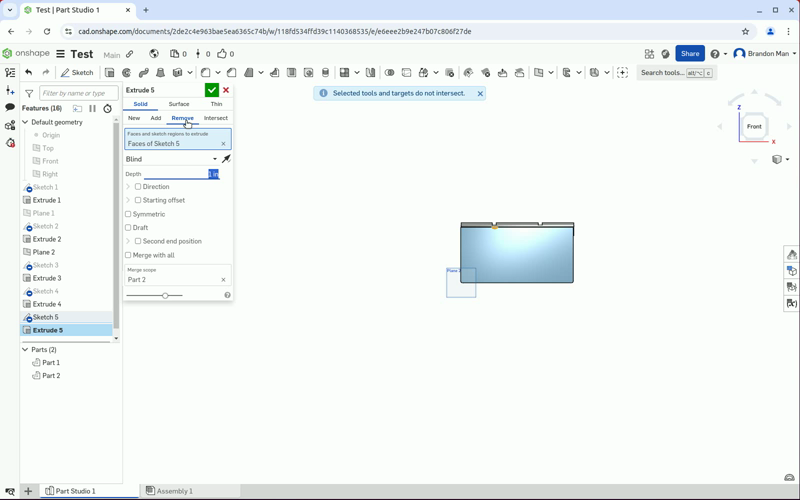
text(2.889)
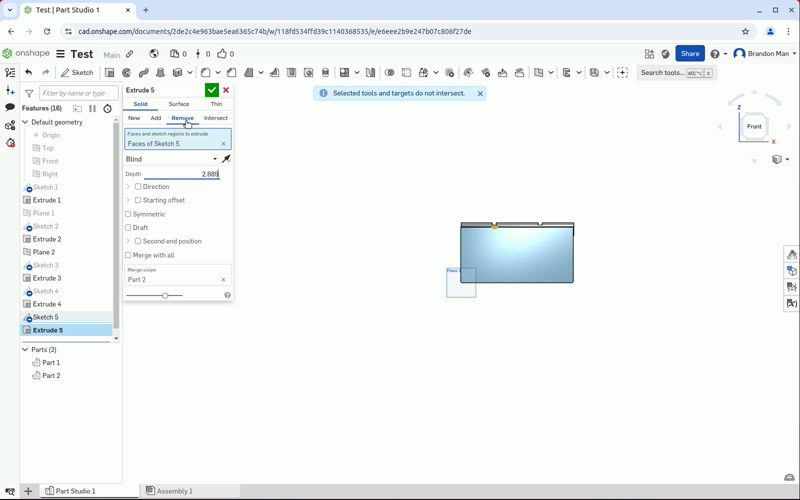
key(tab, 6)
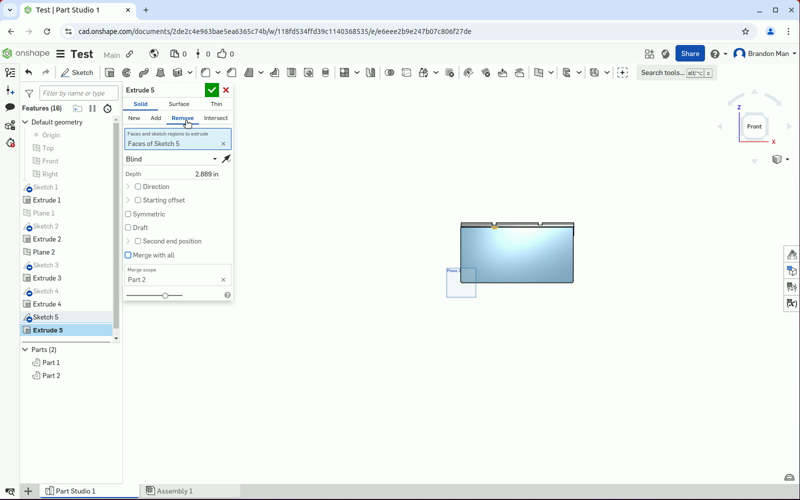
key(space)
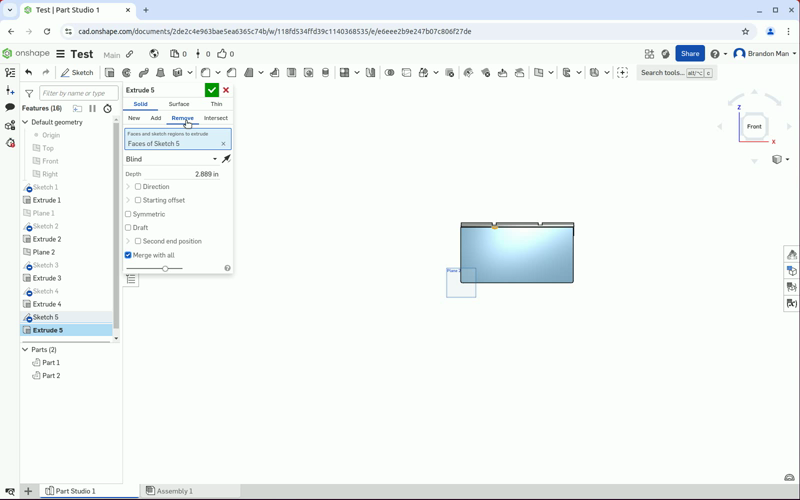
key(enter)
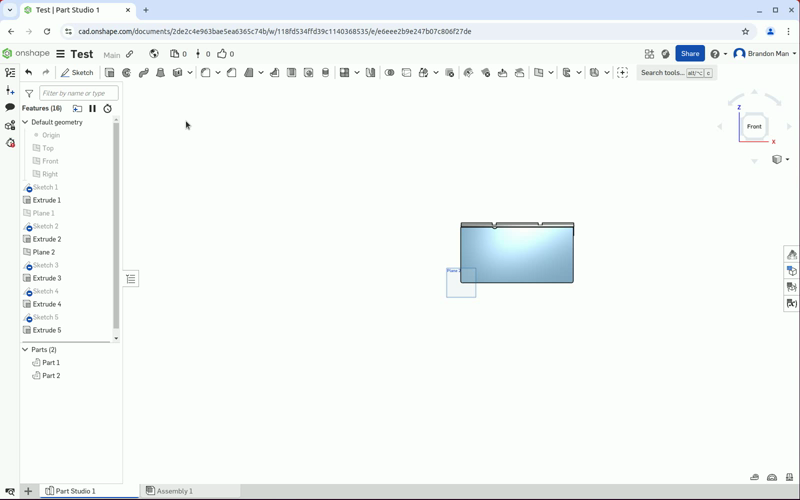
key(shift+h)
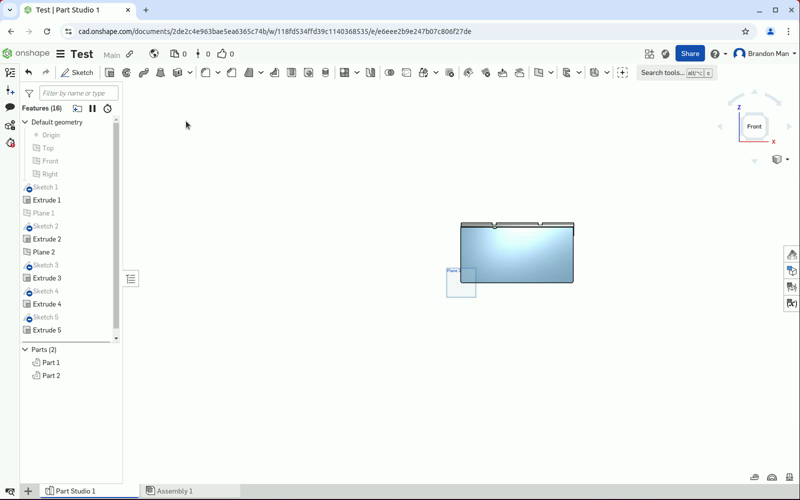
key(shift+h)
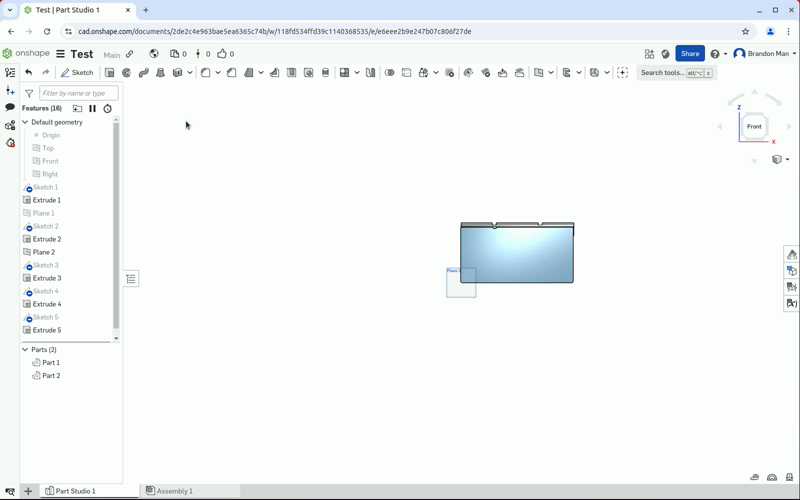
mouse_move(69, 189)
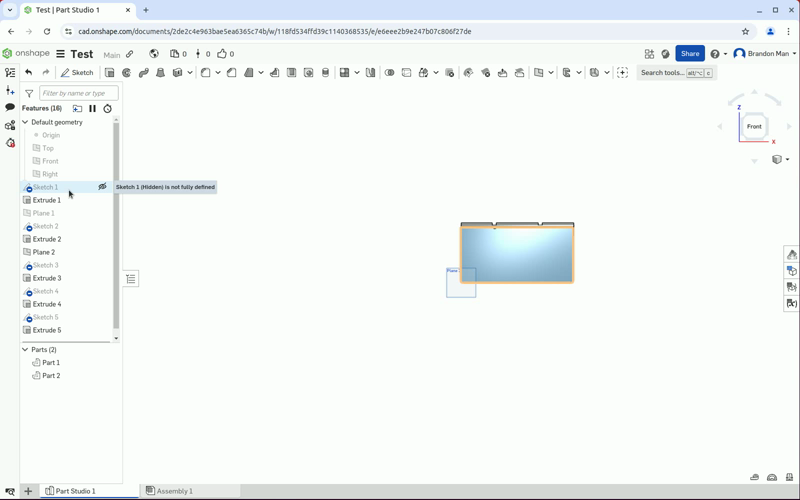
click(69, 189)
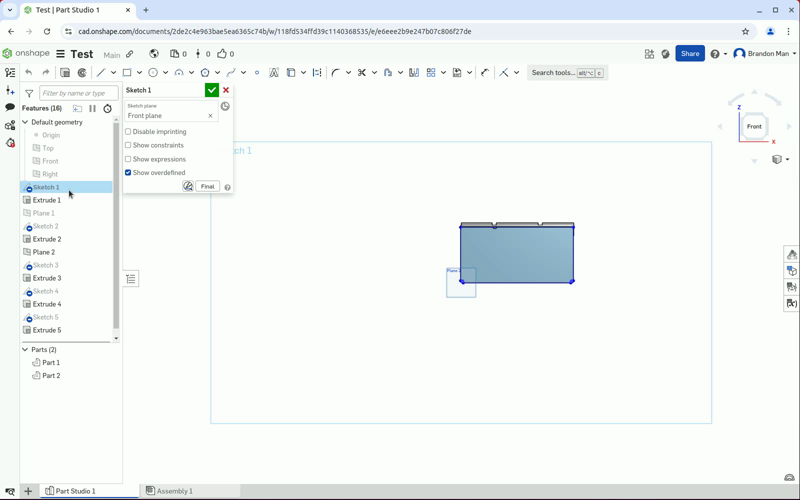
mouse_move(229, 92)
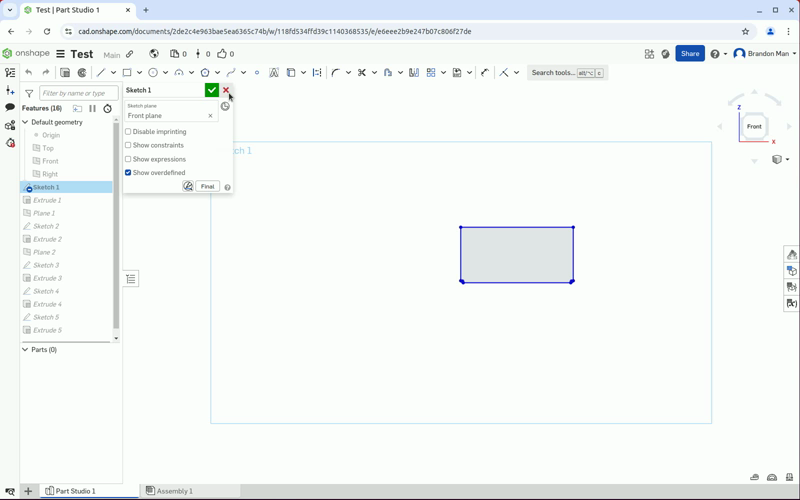
click(229, 92)
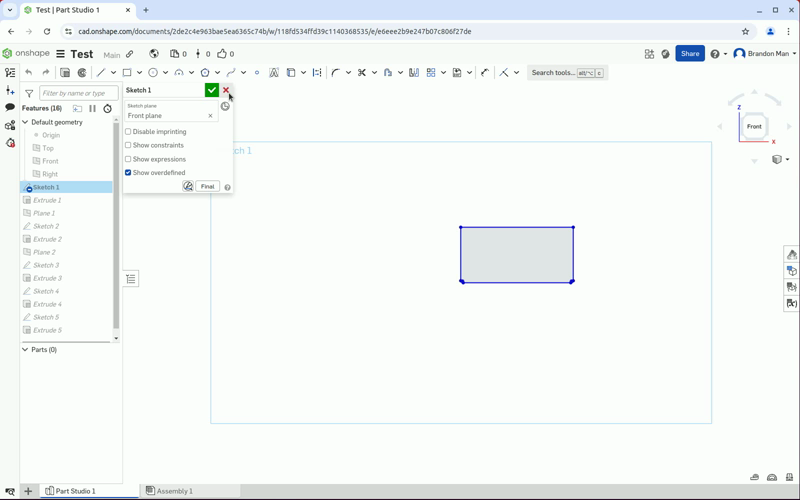
key(shift+s)
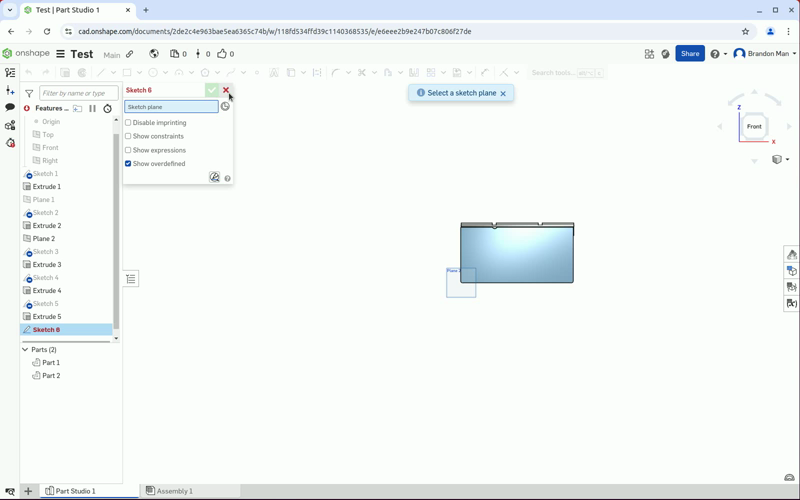
mouse_move(69, 241)
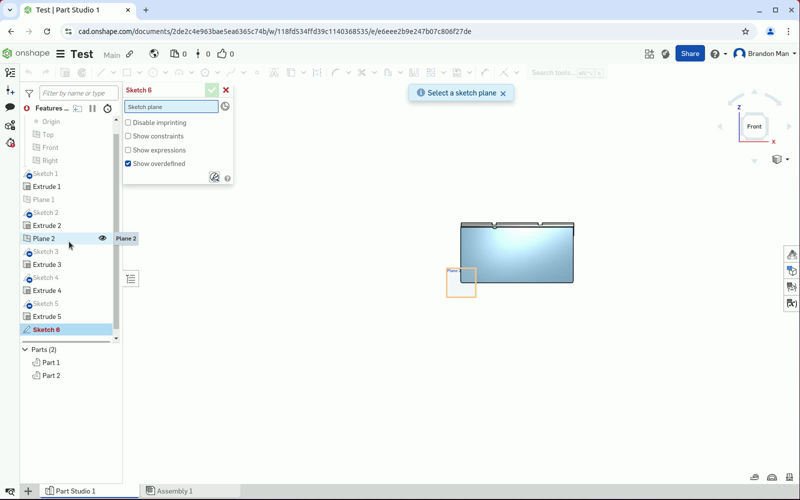
click(69, 241)
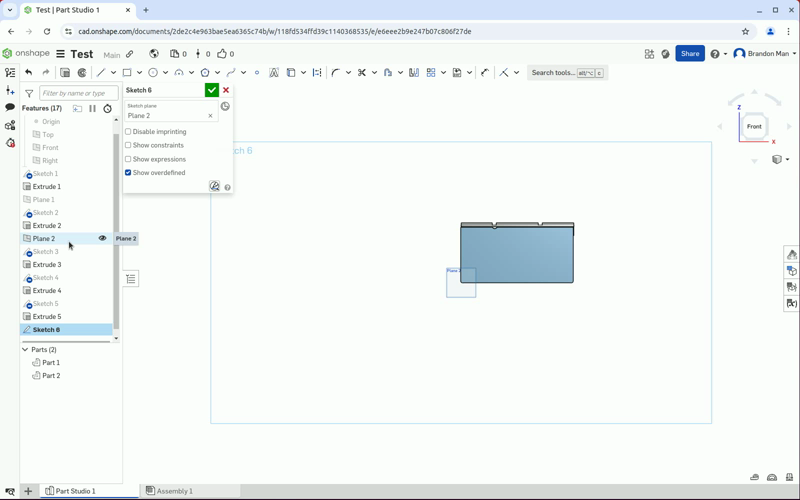
mouse_move(73, 352)
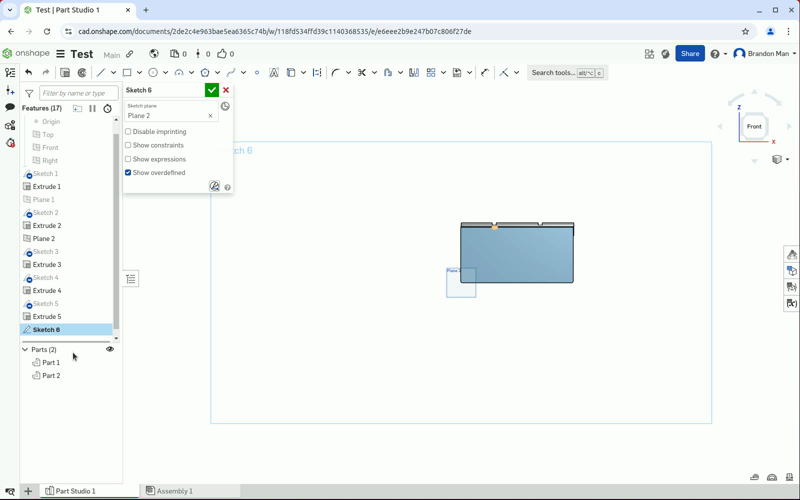
key(y)
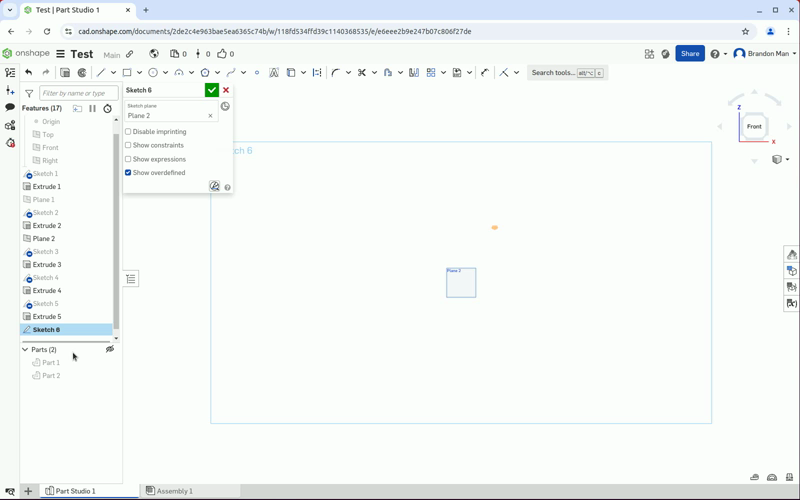
key(a)
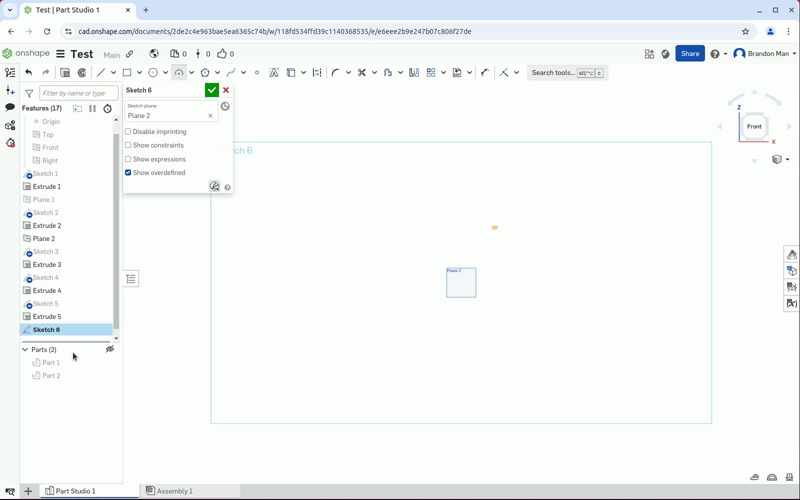
key_down(shift)
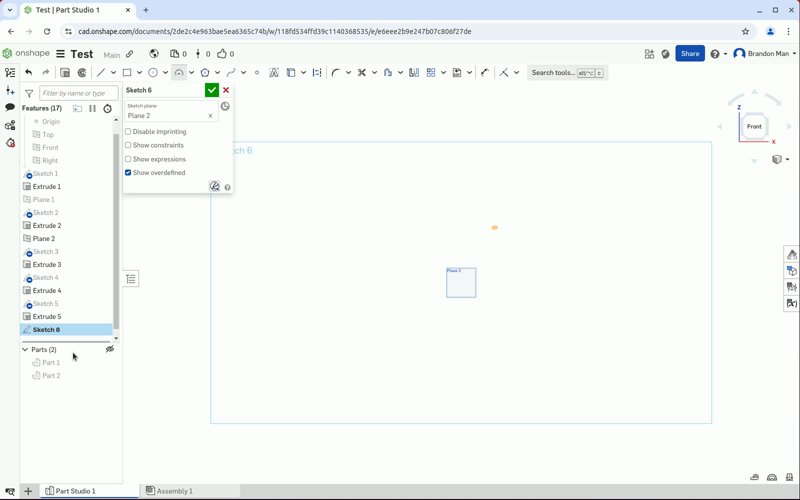
mouse_move(538, 226)
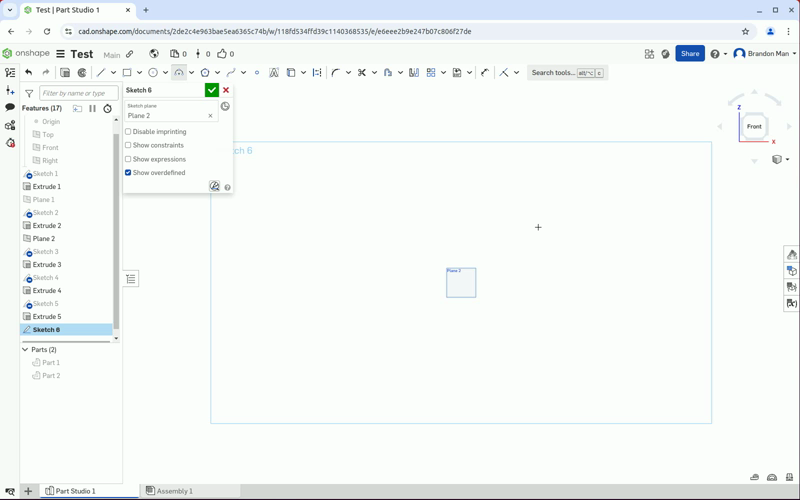
click(538, 226)
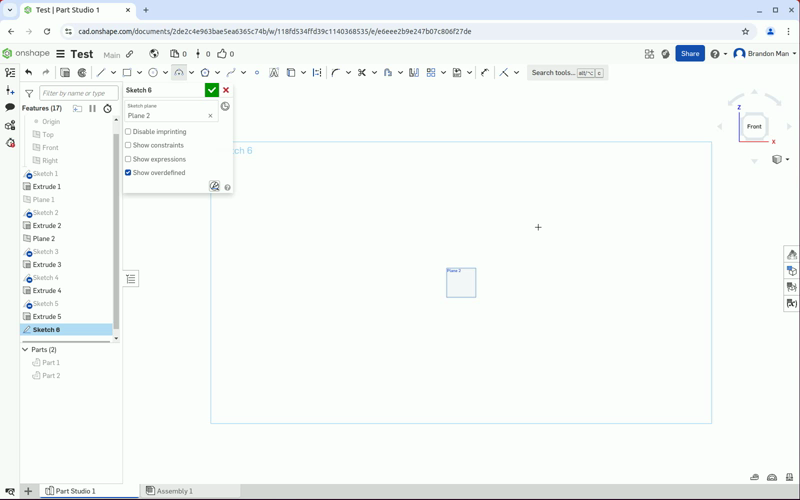
key_up(shift)
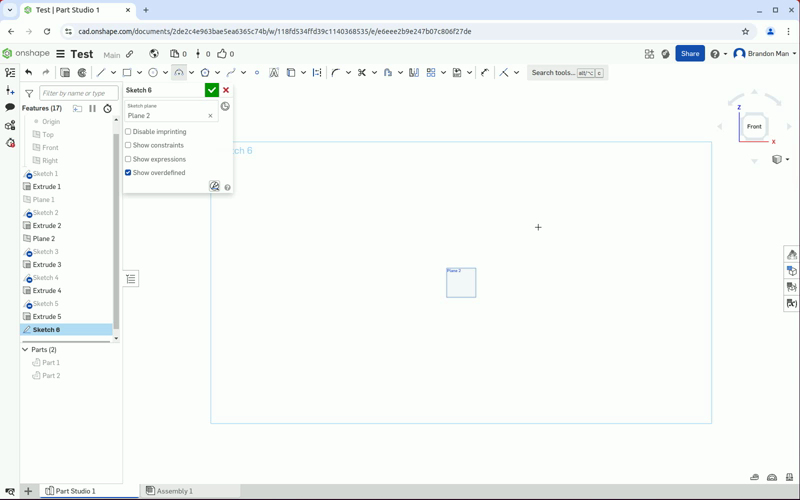
key_down(shift)
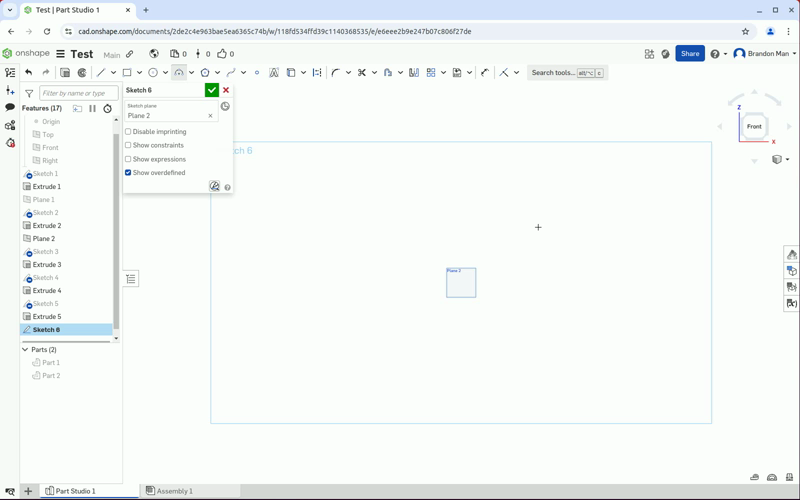
mouse_move(542, 226)
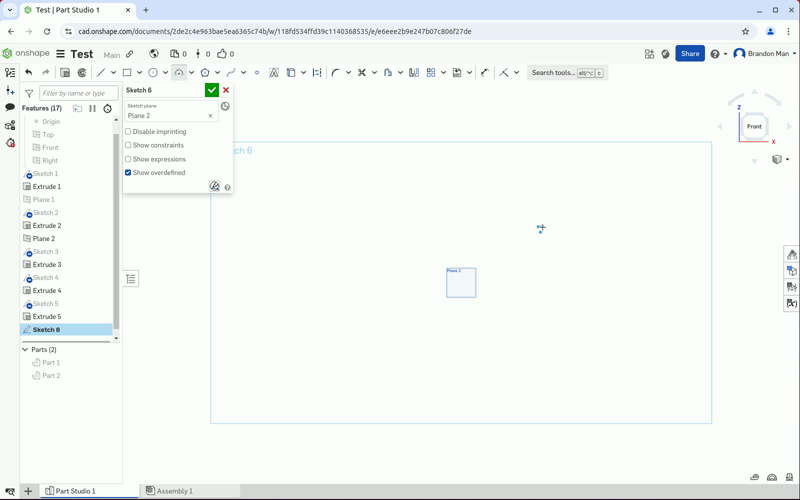
scroll(6)
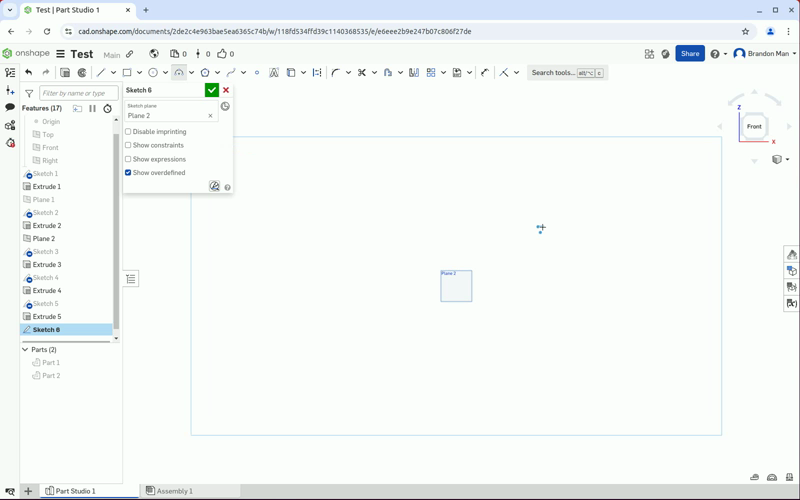
scroll(6)
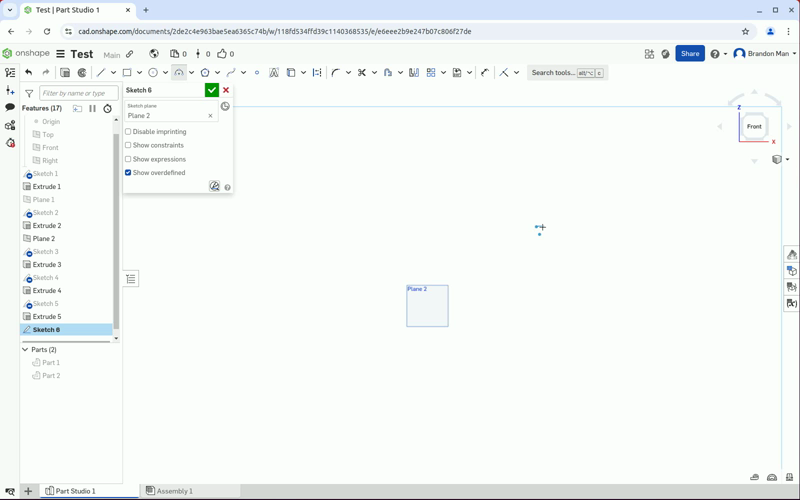
scroll(6)
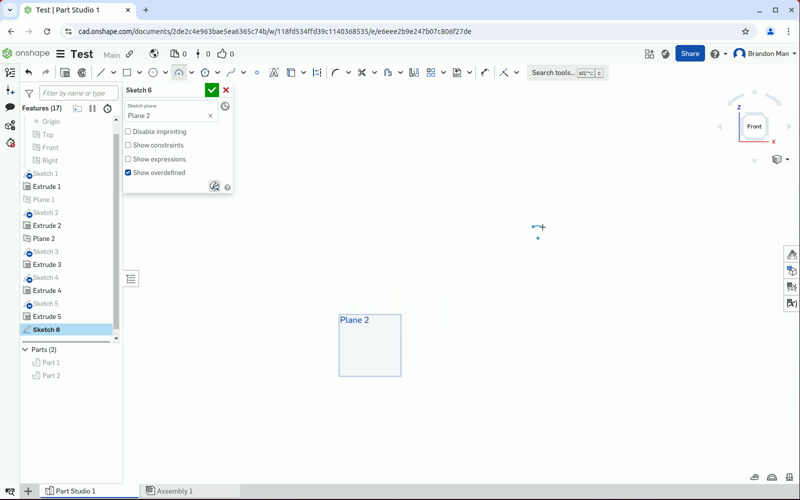
scroll(6)
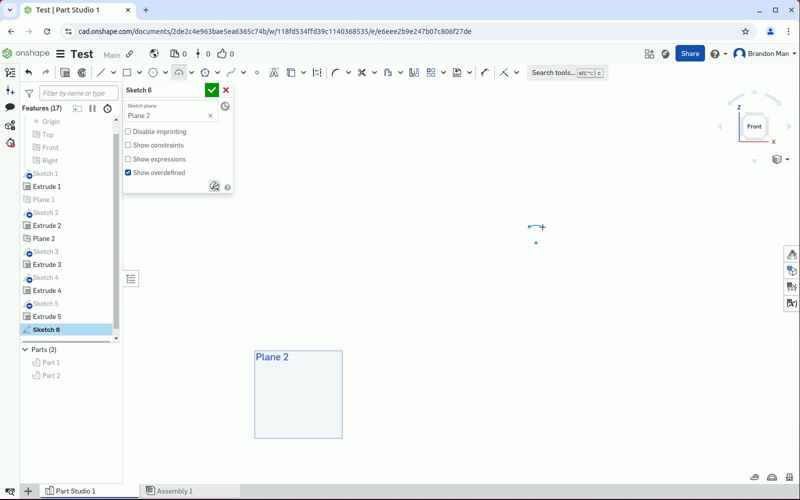
scroll(6)
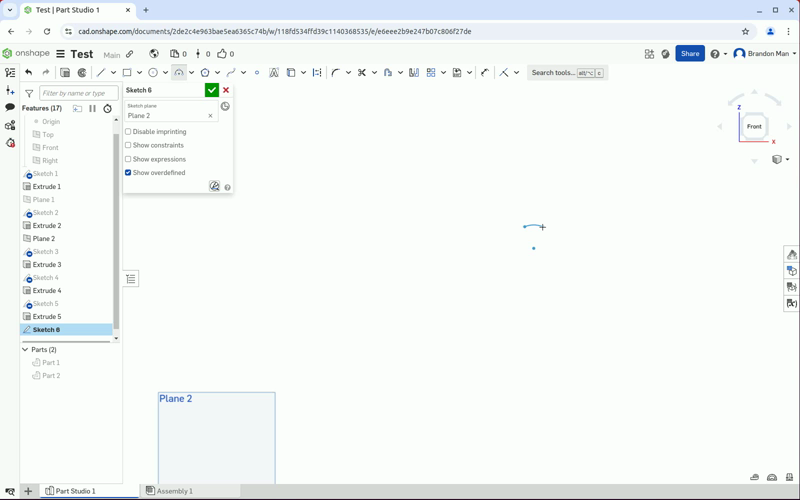
scroll(6)
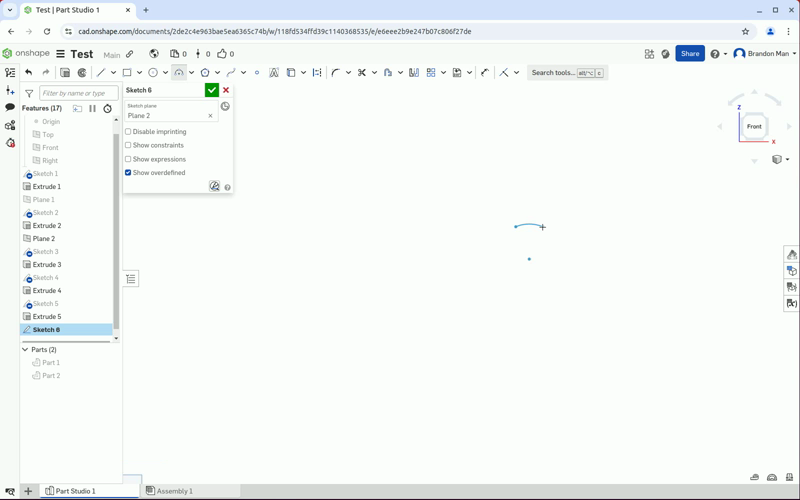
scroll(6)
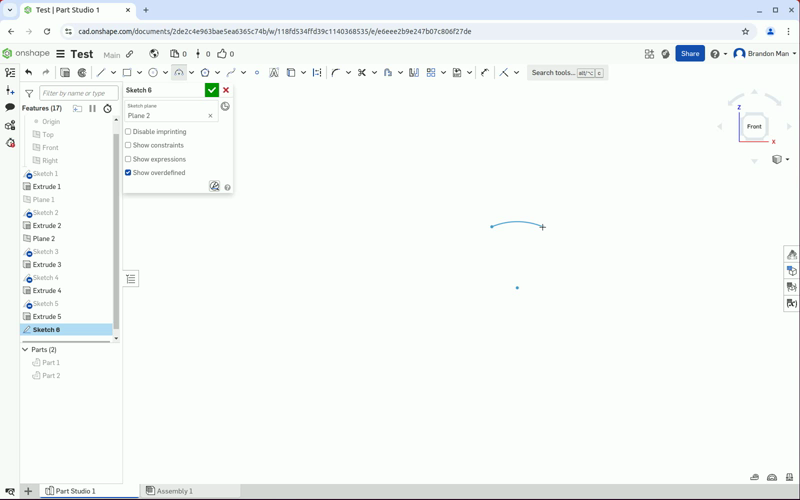
click(542, 226)
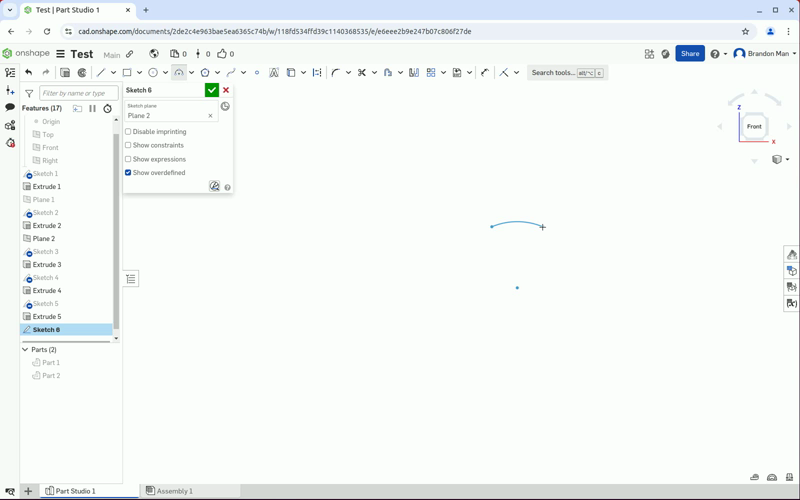
scroll(-6)
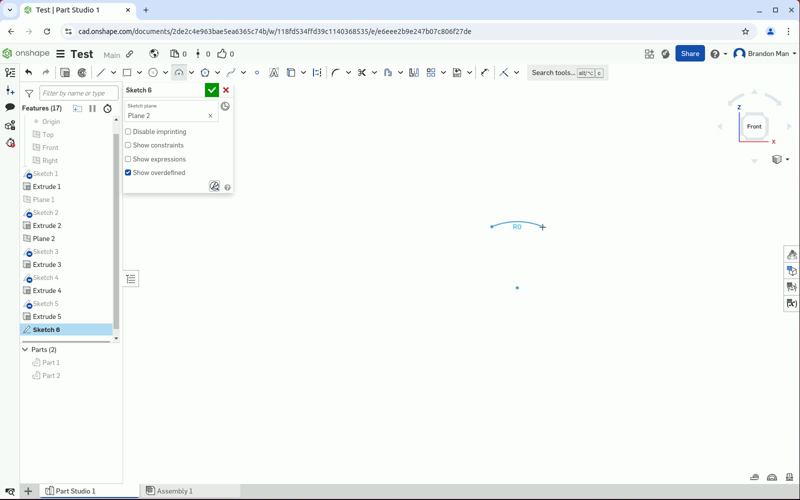
scroll(-6)
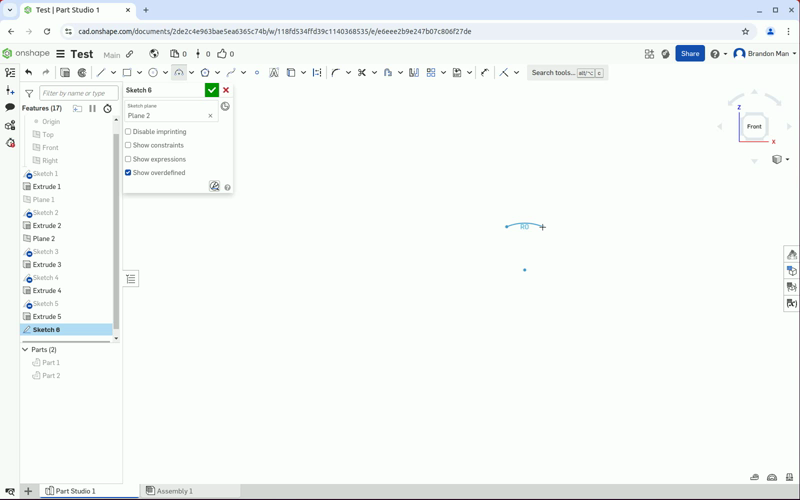
scroll(-6)
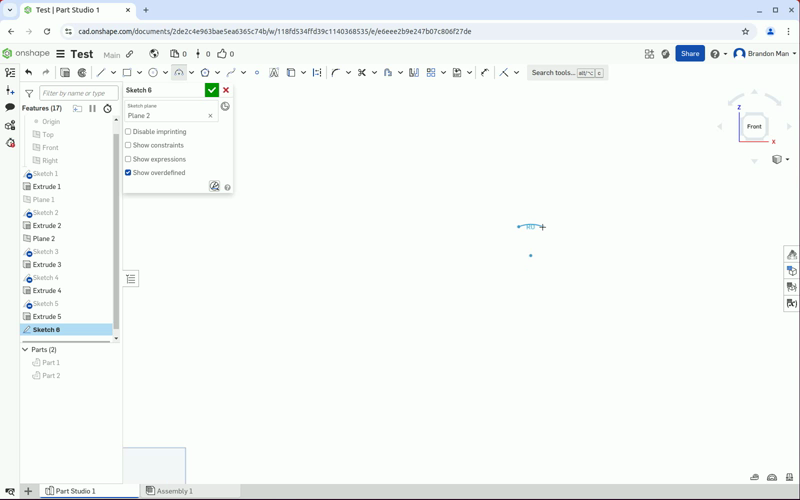
scroll(-6)
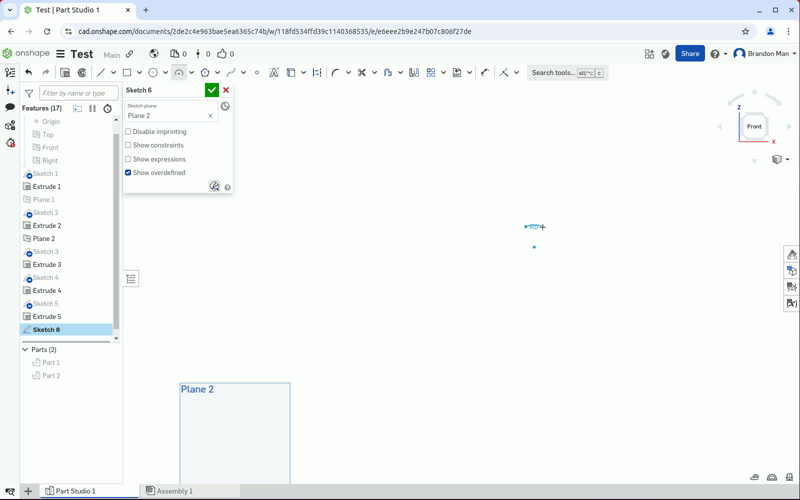
scroll(-6)
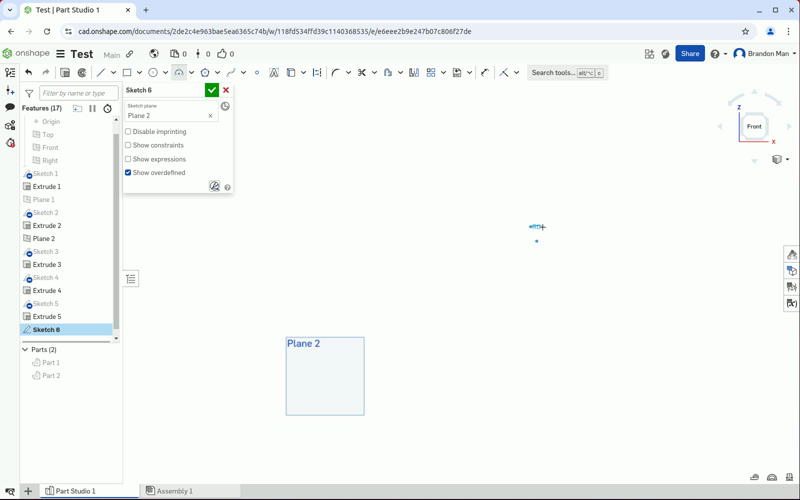
scroll(-6)
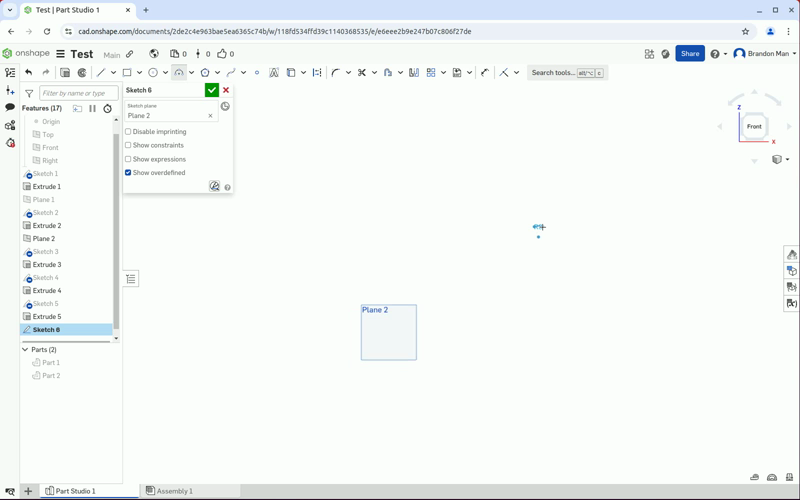
scroll(-6)
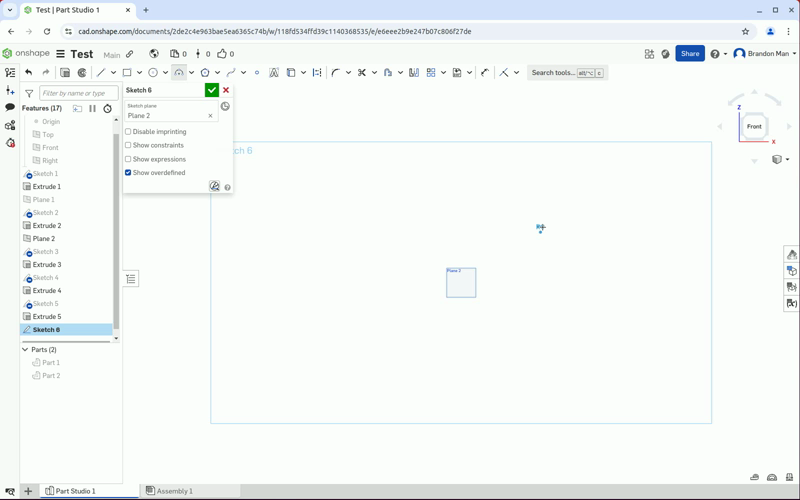
mouse_move(540, 228)
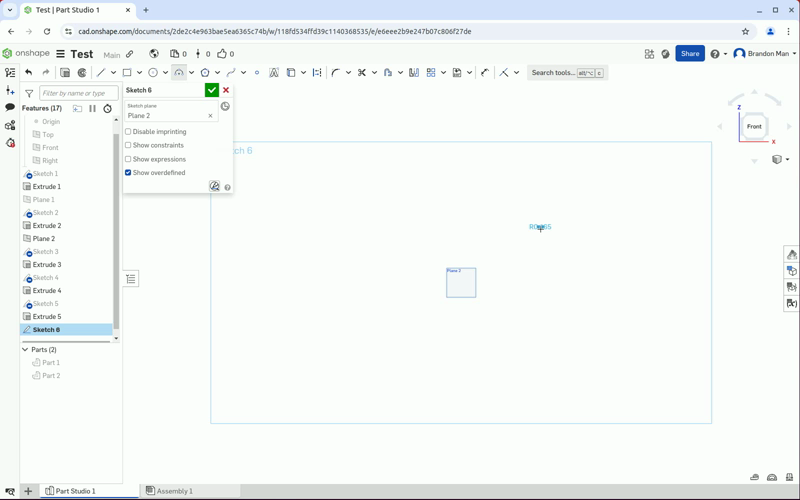
scroll(6)
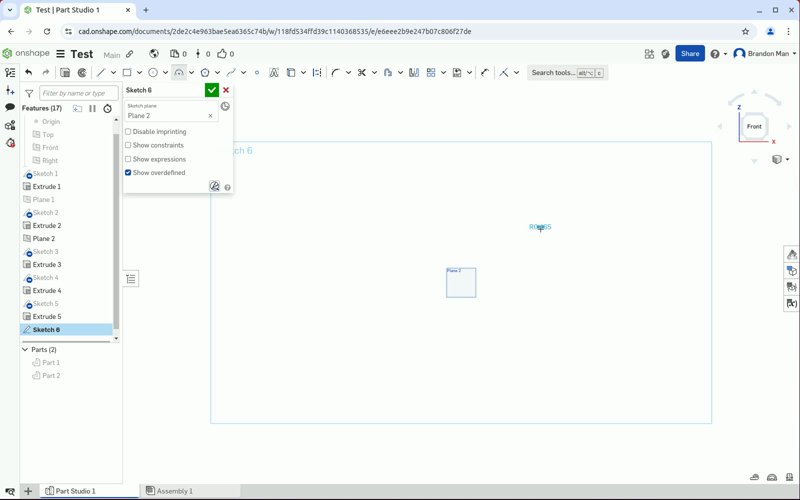
scroll(6)
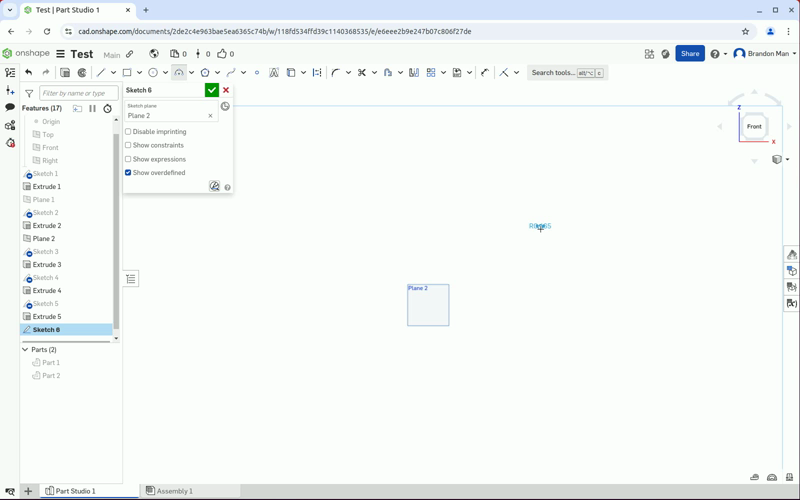
scroll(6)
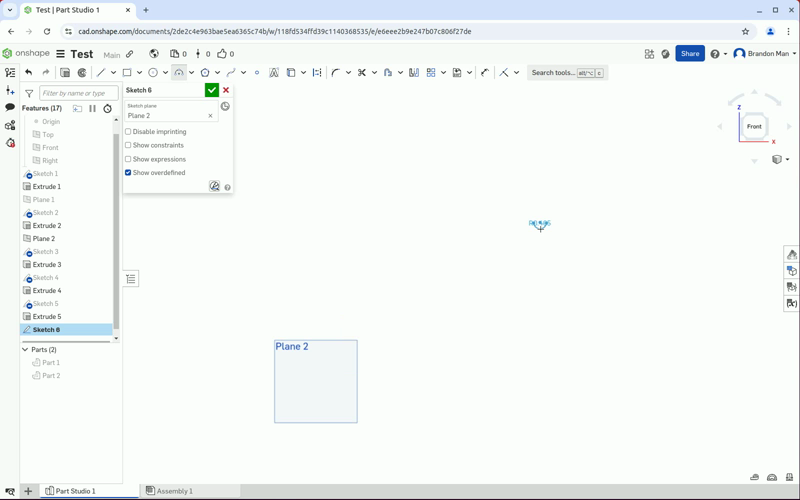
scroll(6)
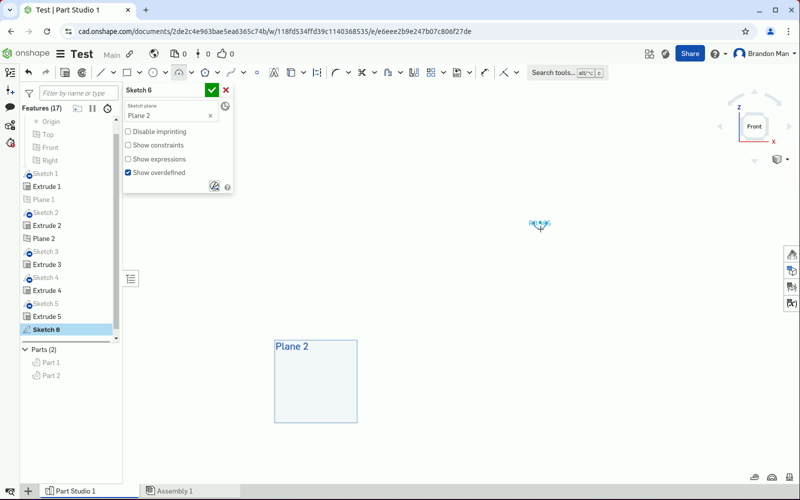
scroll(6)
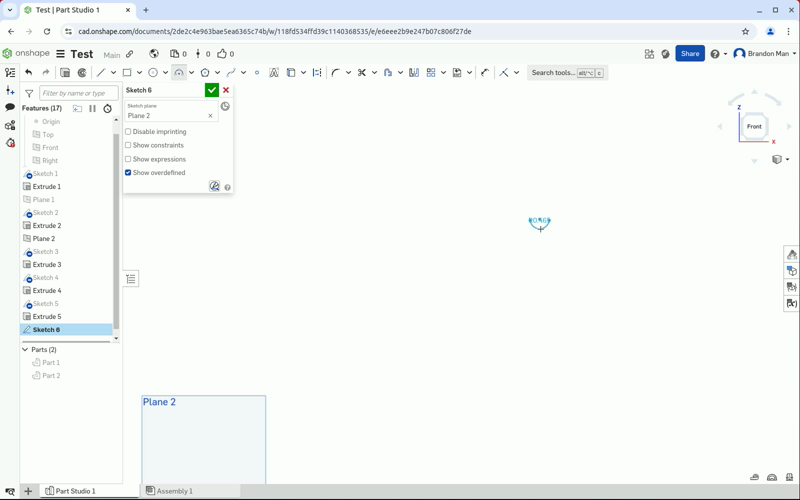
scroll(6)
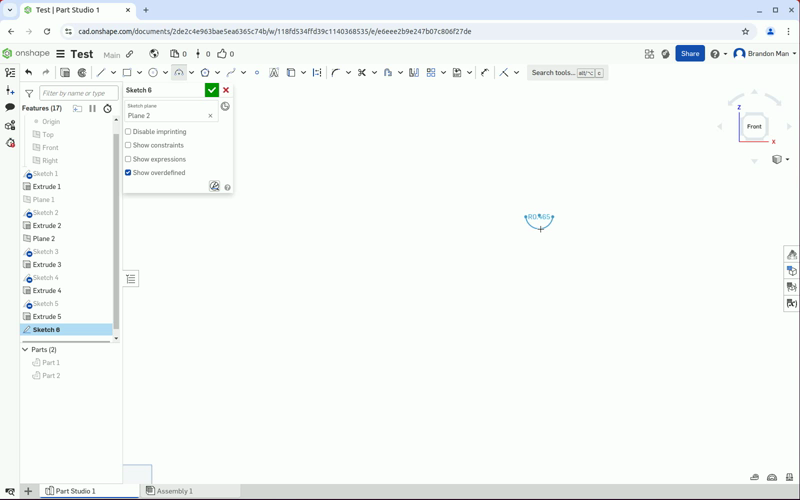
scroll(6)
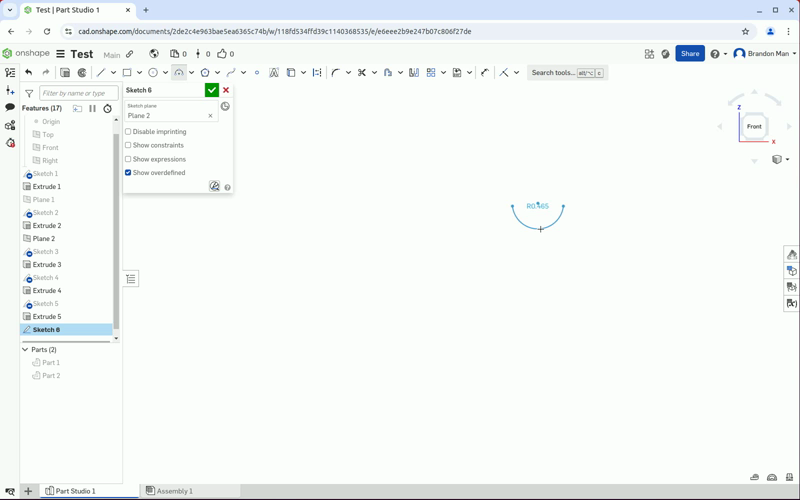
click(540, 228)
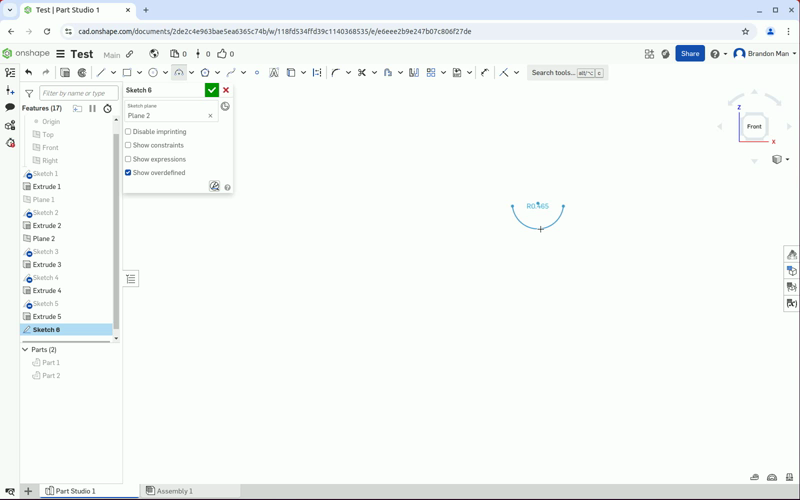
scroll(-6)
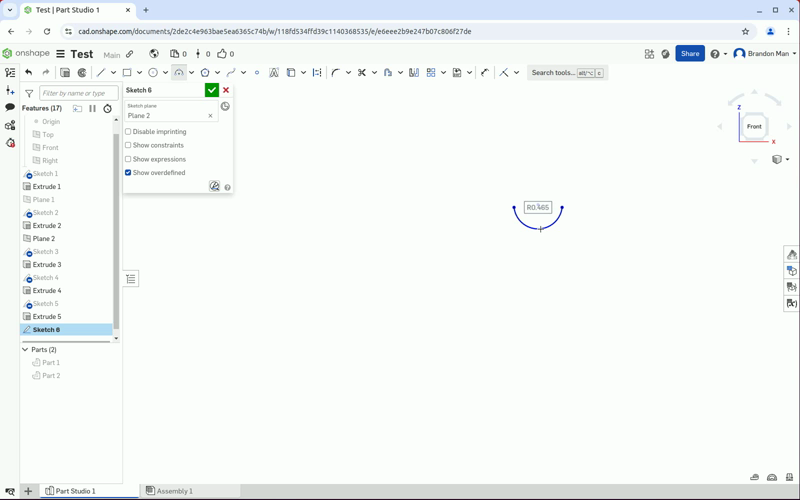
scroll(-6)
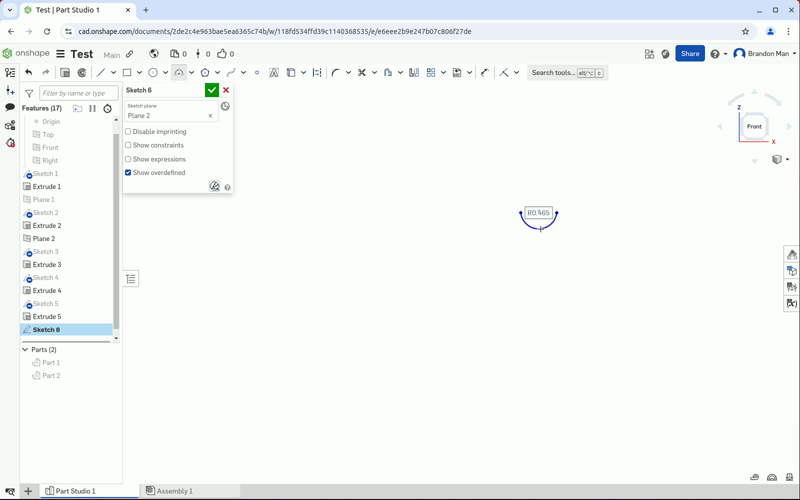
scroll(-6)
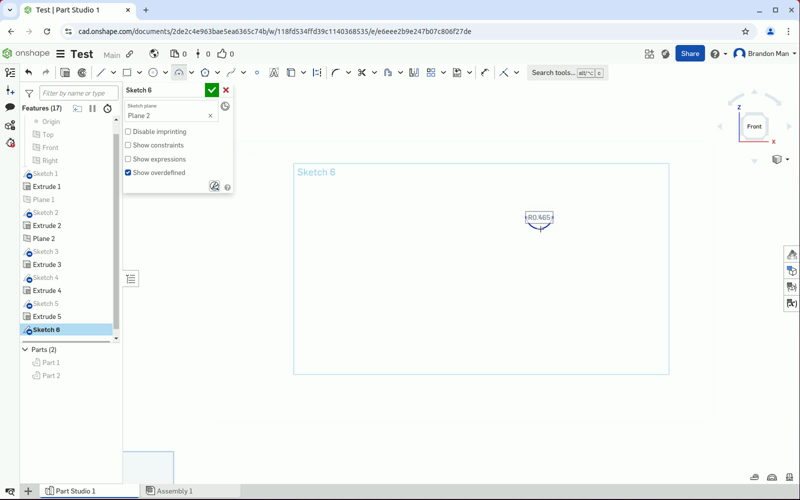
scroll(-6)
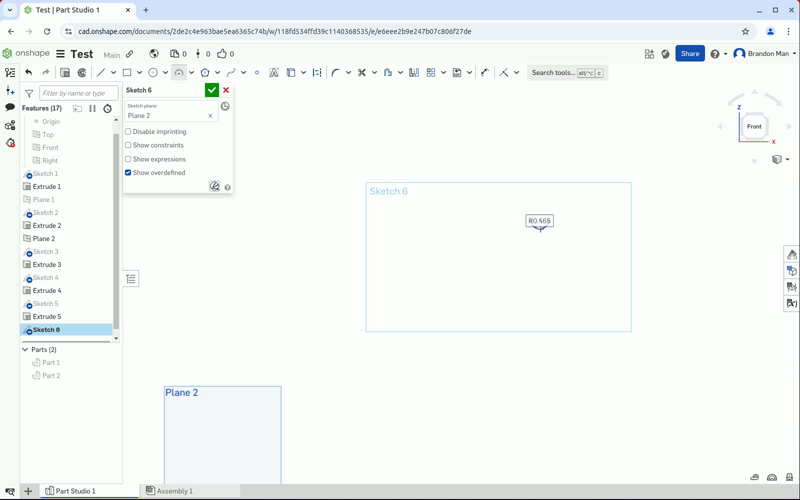
scroll(-6)
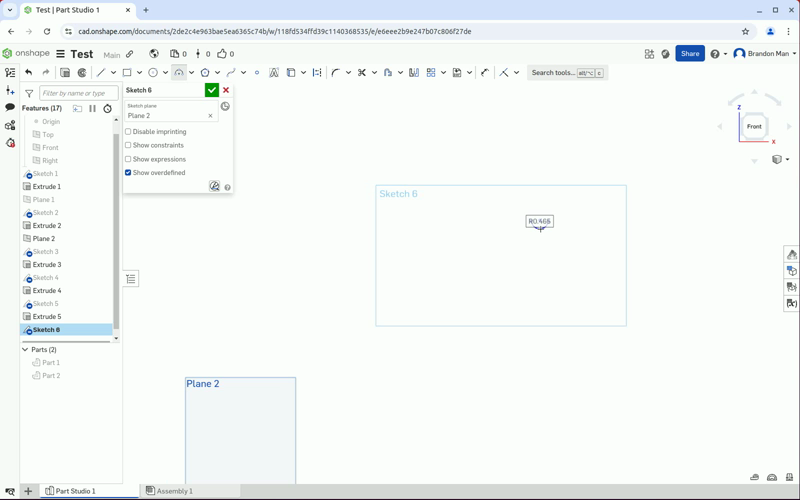
scroll(-6)
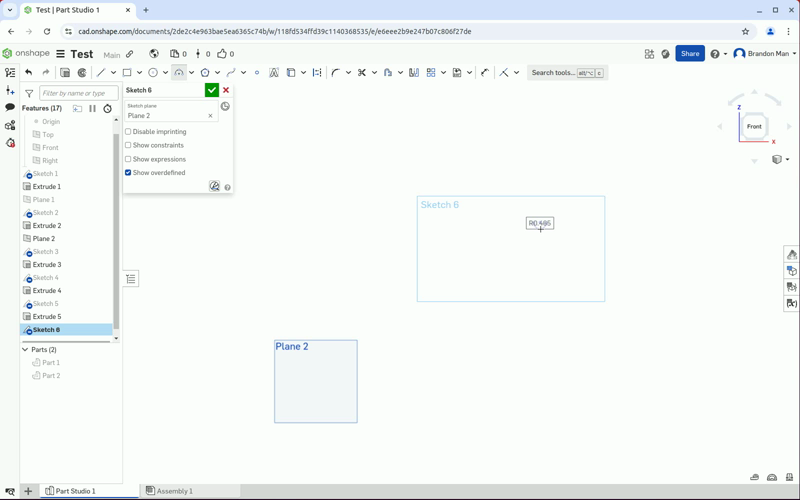
scroll(-6)
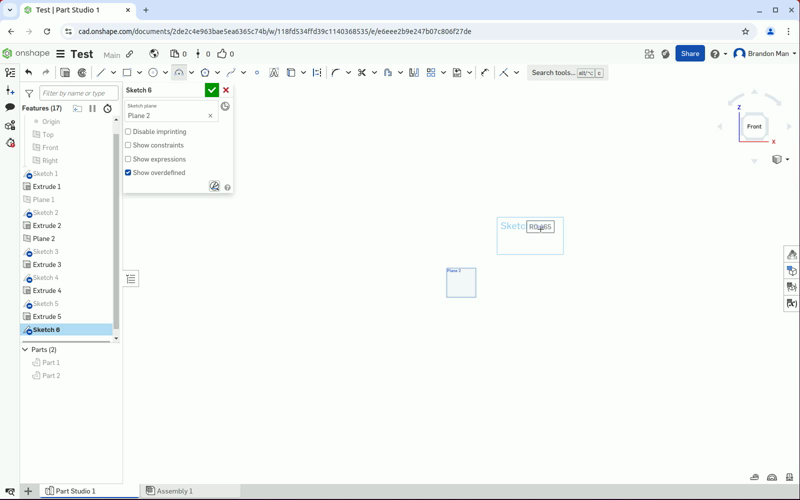
key_up(shift)
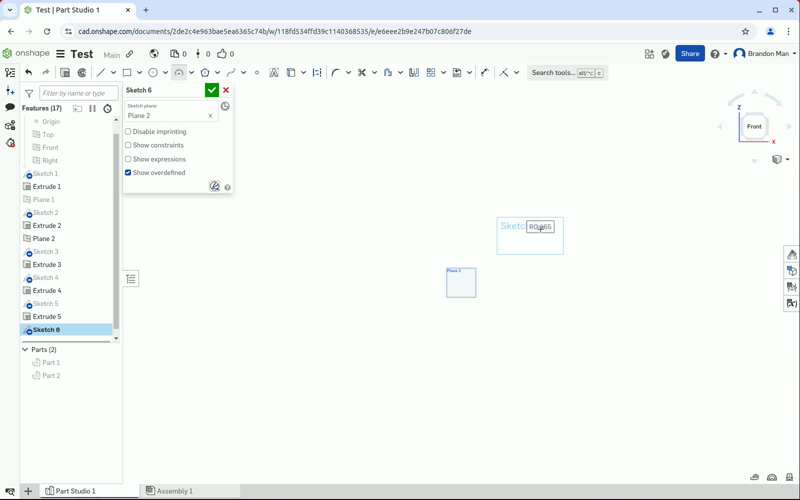
key(esc)
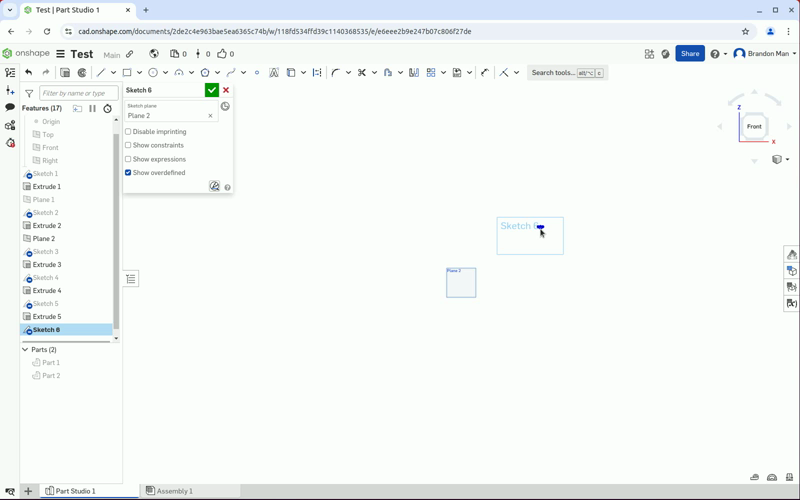
key(l)
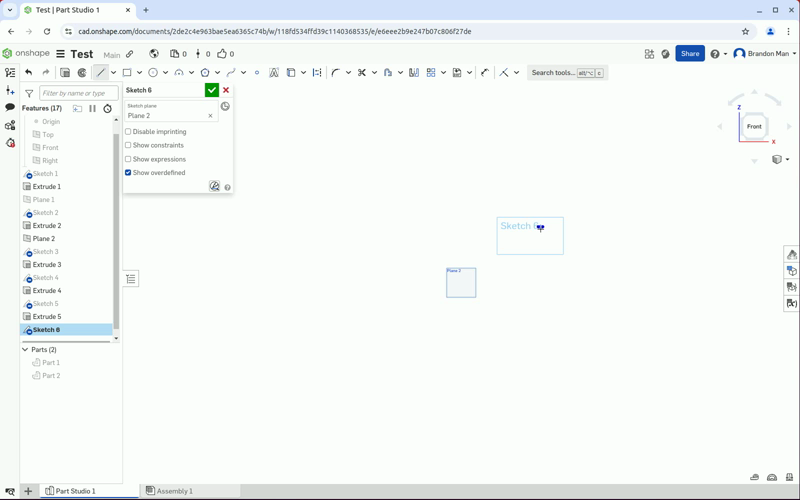
mouse_move(542, 226)
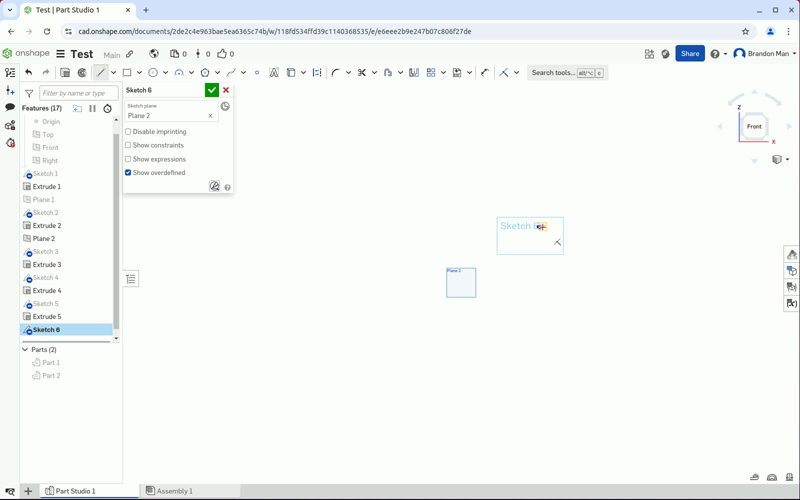
scroll(6)
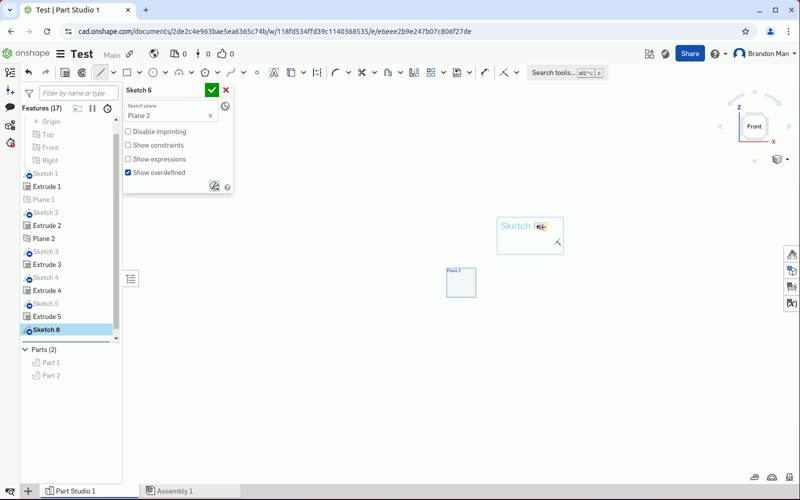
scroll(6)
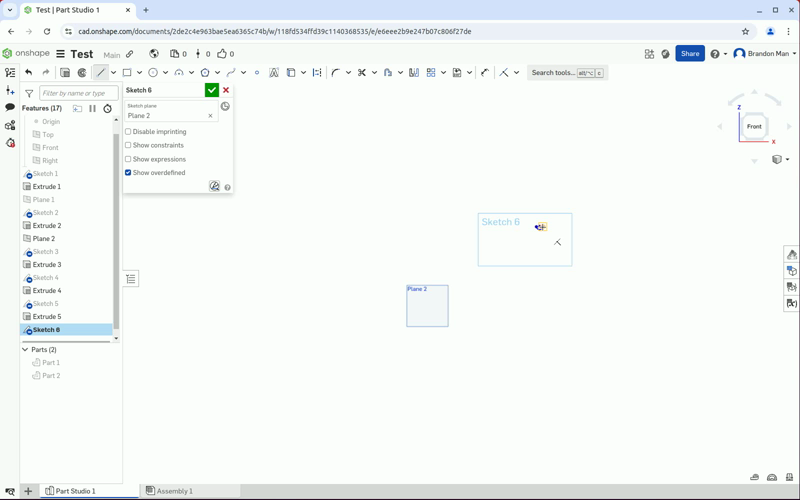
scroll(6)
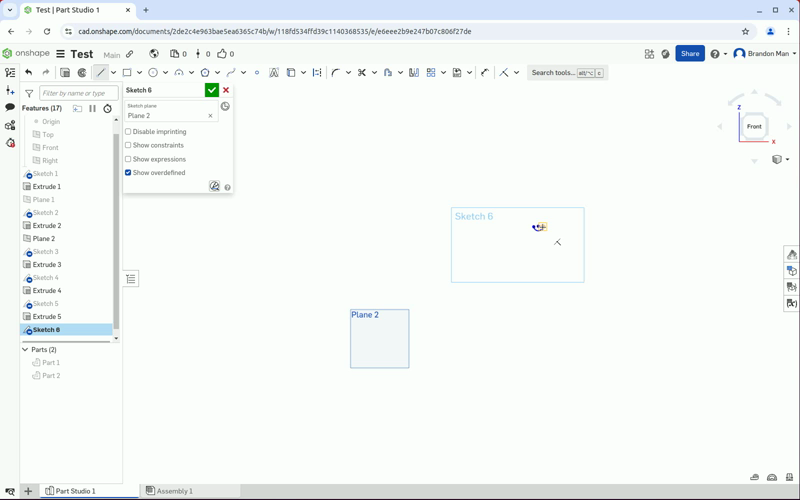
scroll(6)
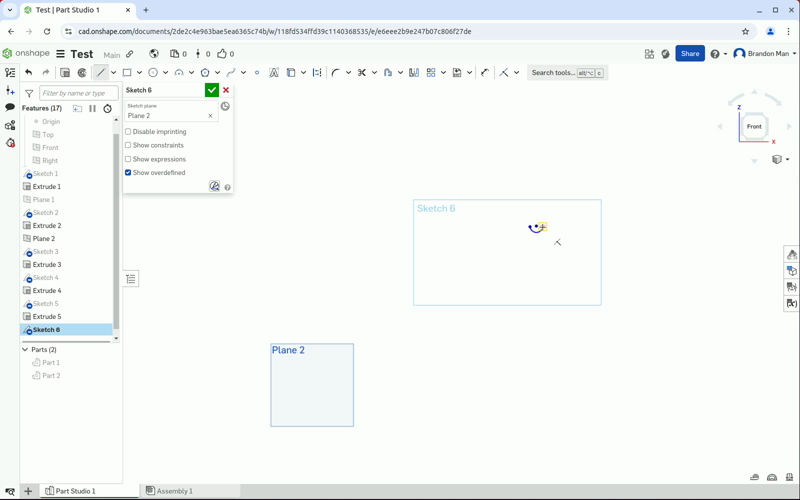
scroll(6)
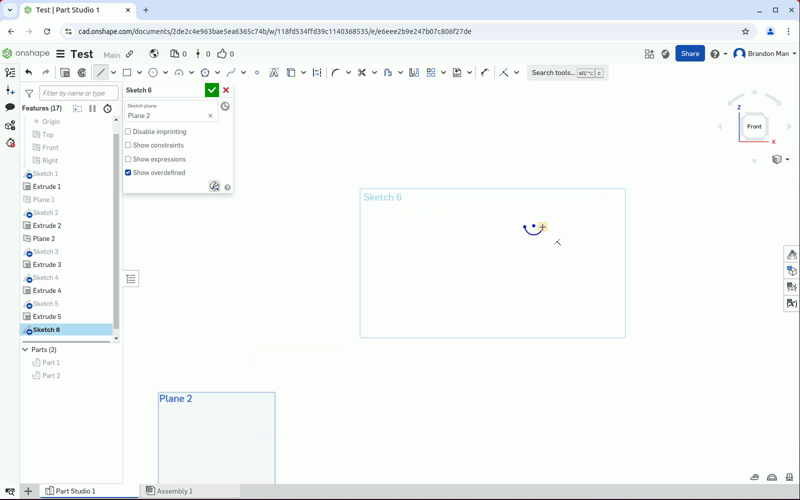
scroll(6)
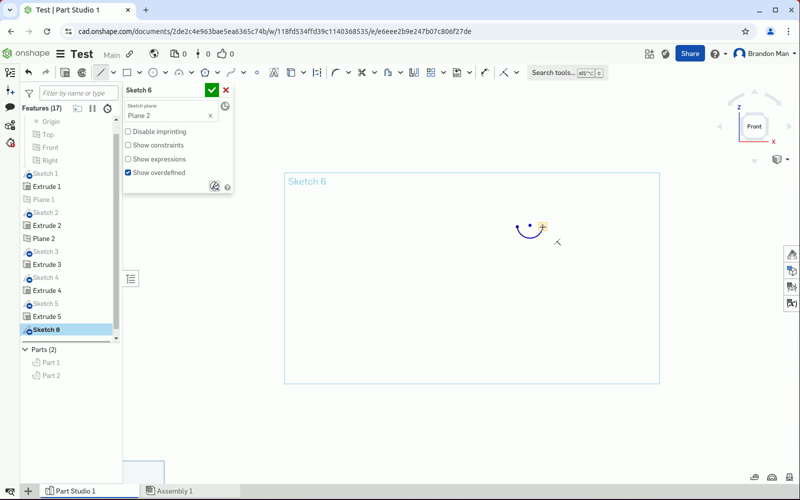
scroll(6)
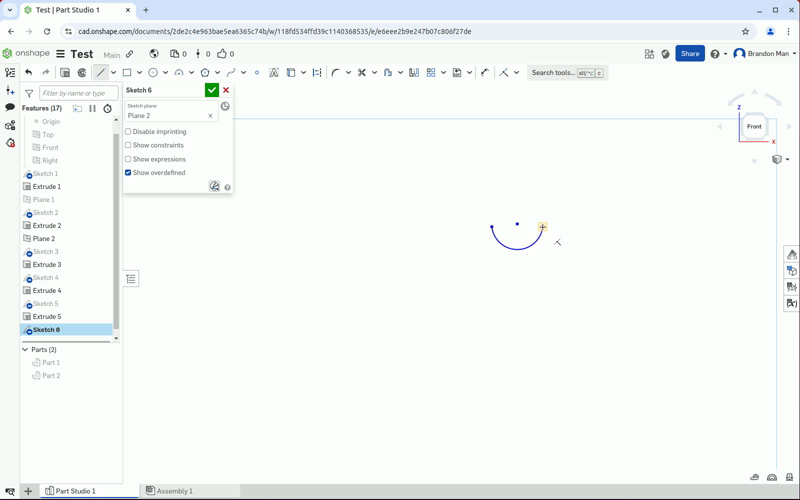
click(542, 226)
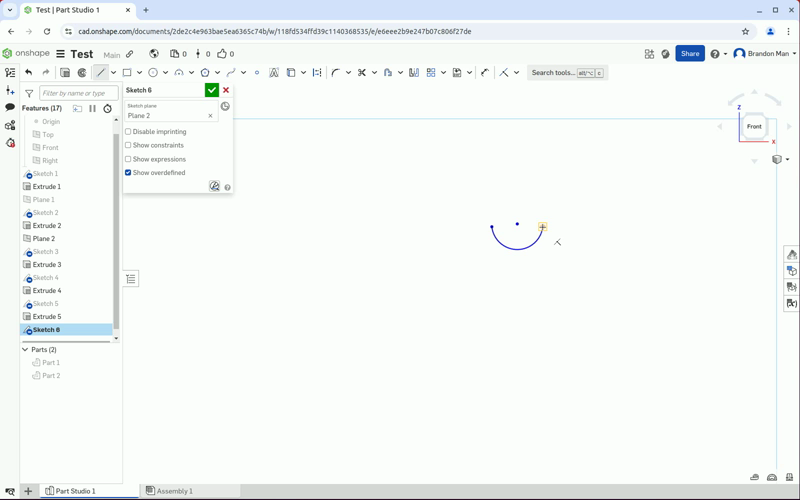
scroll(-6)
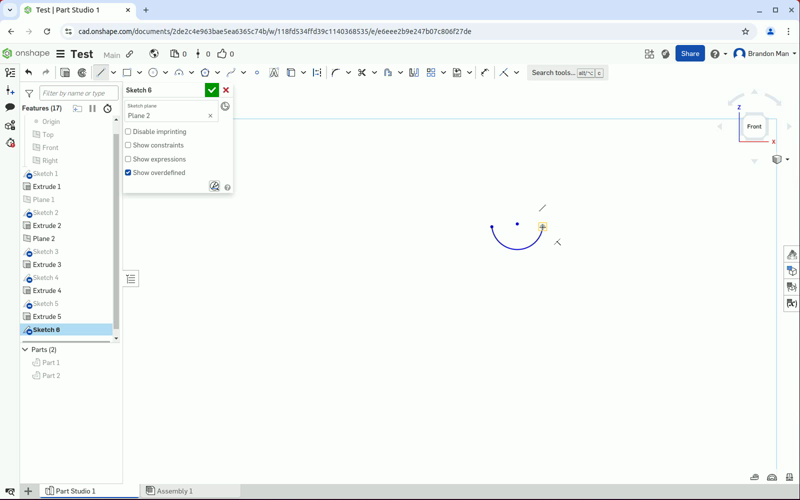
scroll(-6)
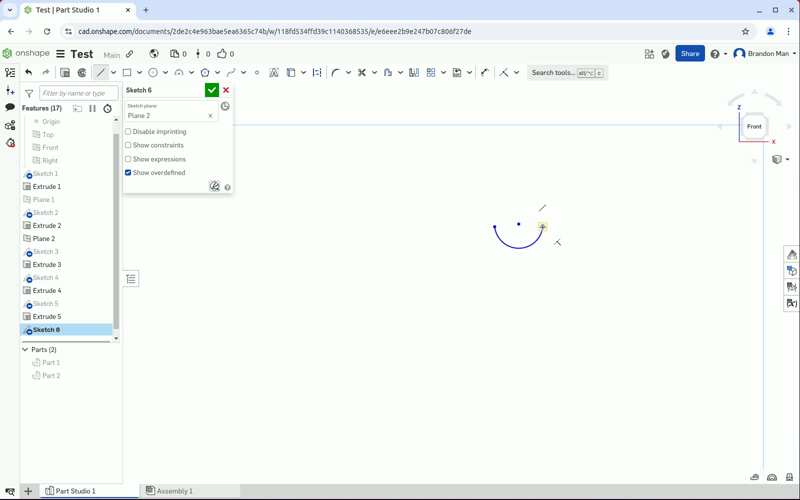
scroll(-6)
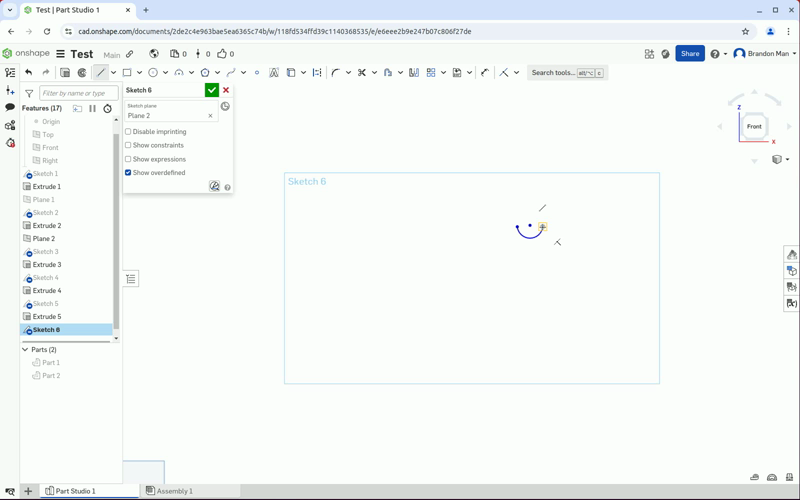
scroll(-6)
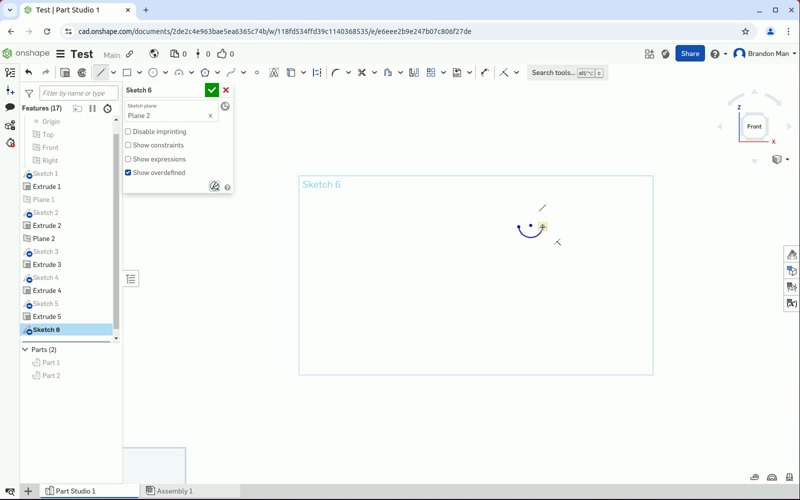
scroll(-6)
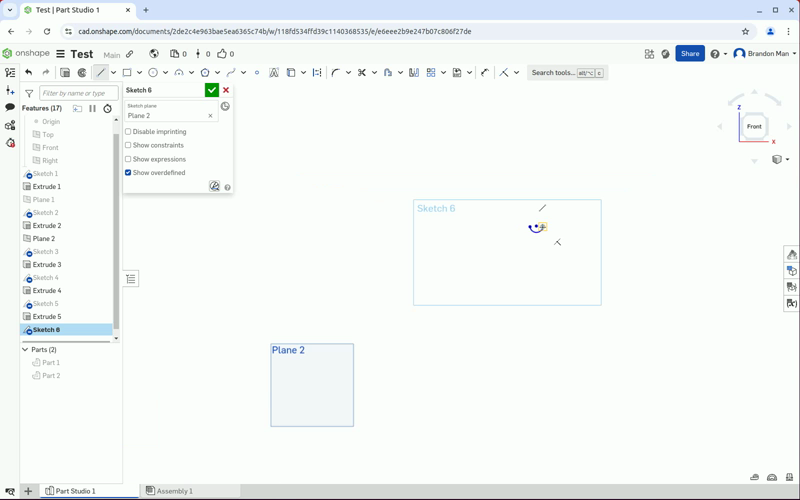
scroll(-6)
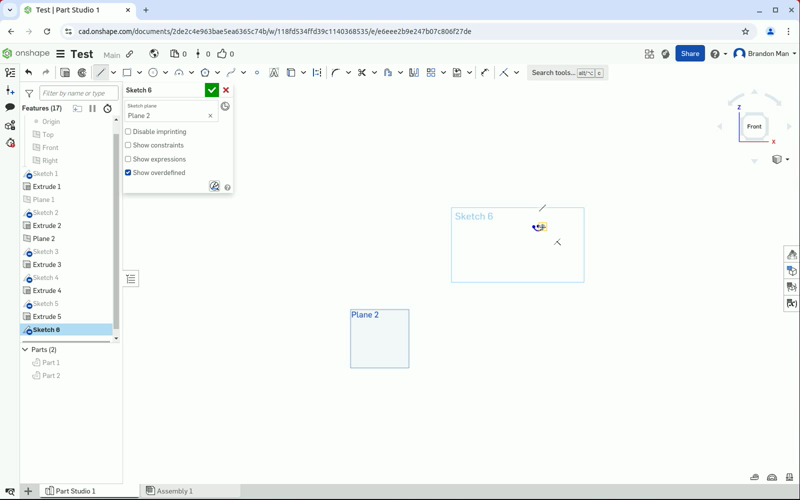
scroll(-6)
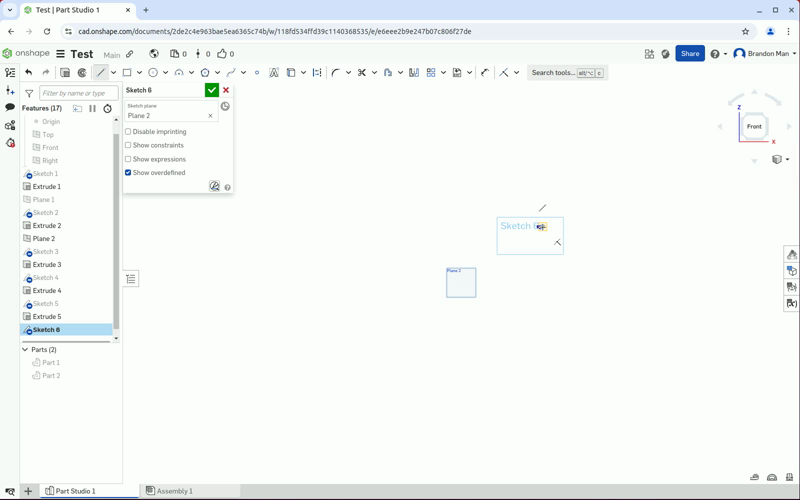
mouse_move(572, 226)
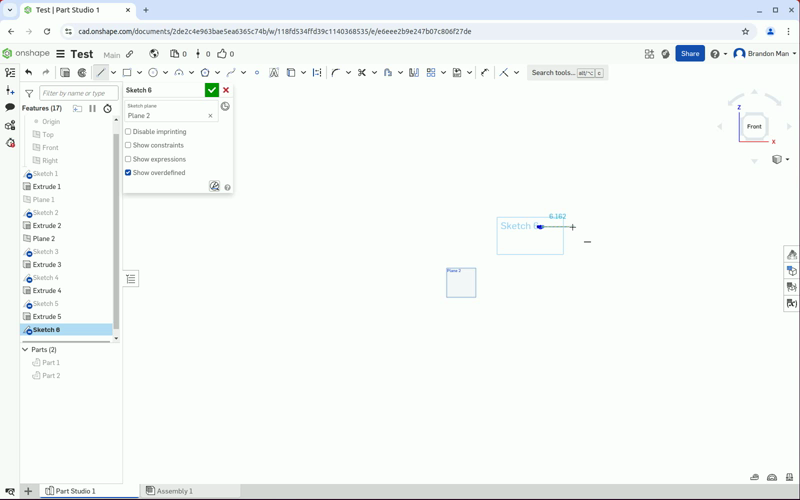
key_down(shift)
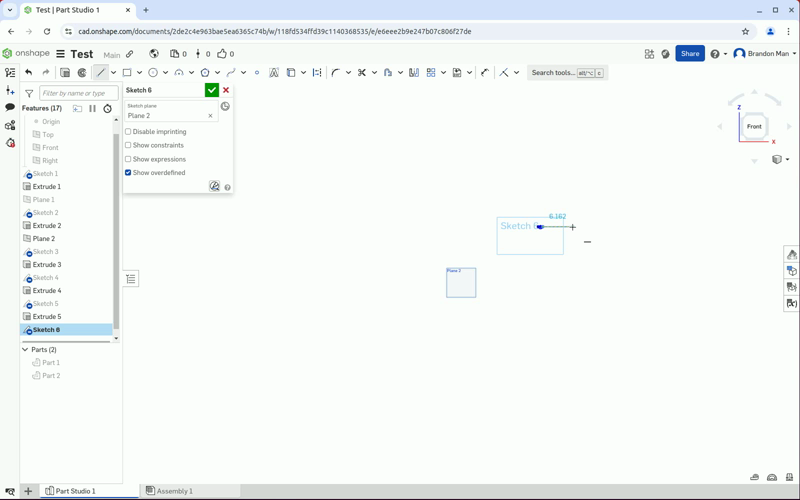
mouse_move(538, 226)
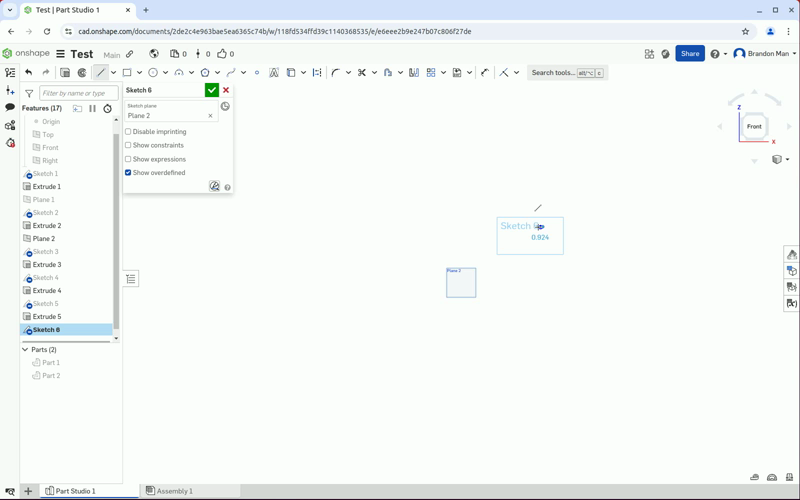
scroll(6)
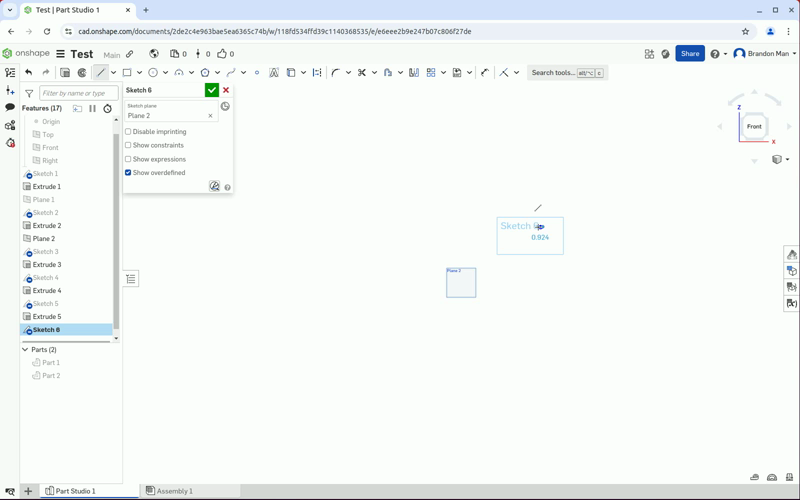
scroll(6)
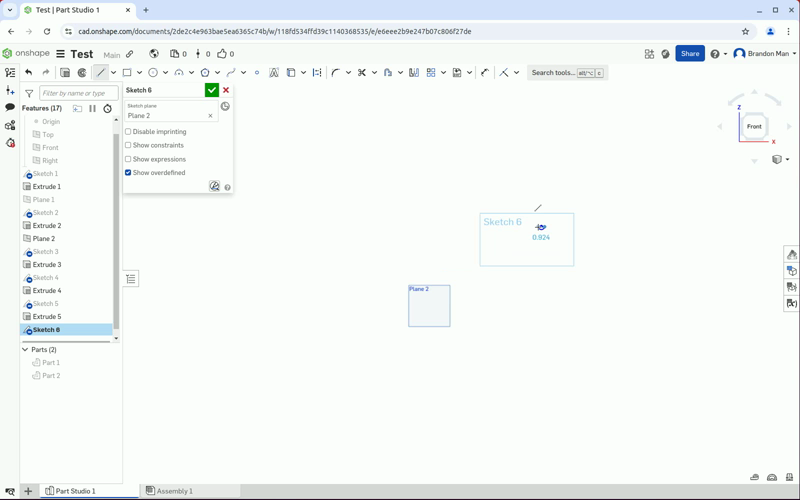
scroll(6)
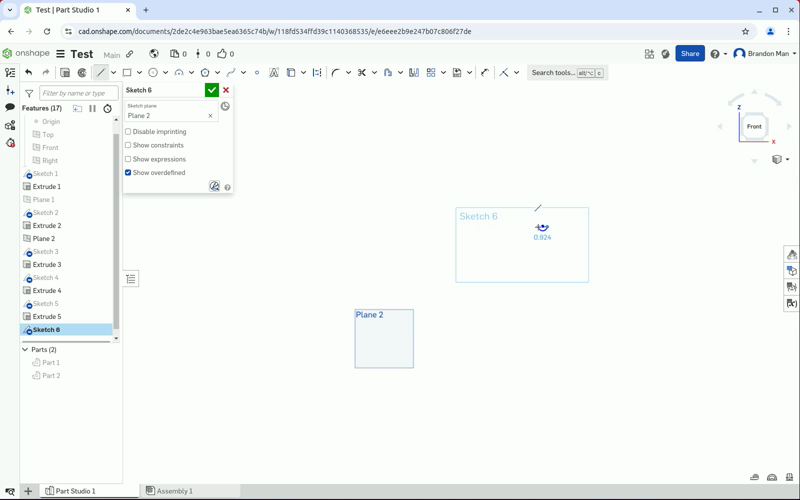
scroll(6)
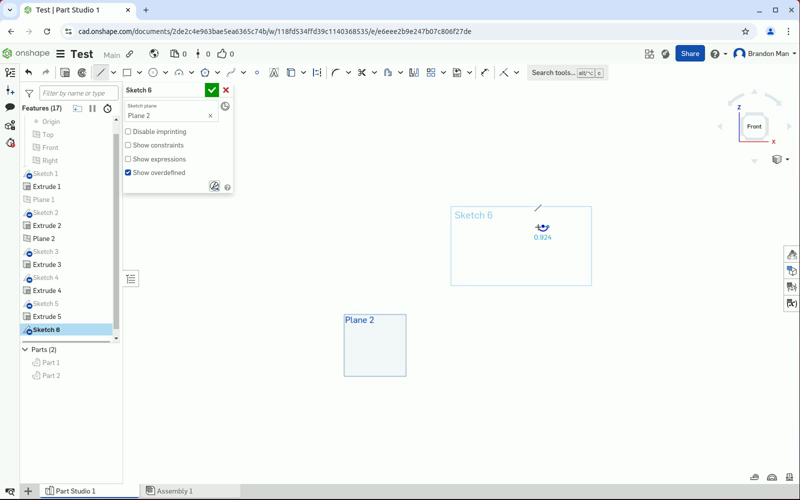
scroll(6)
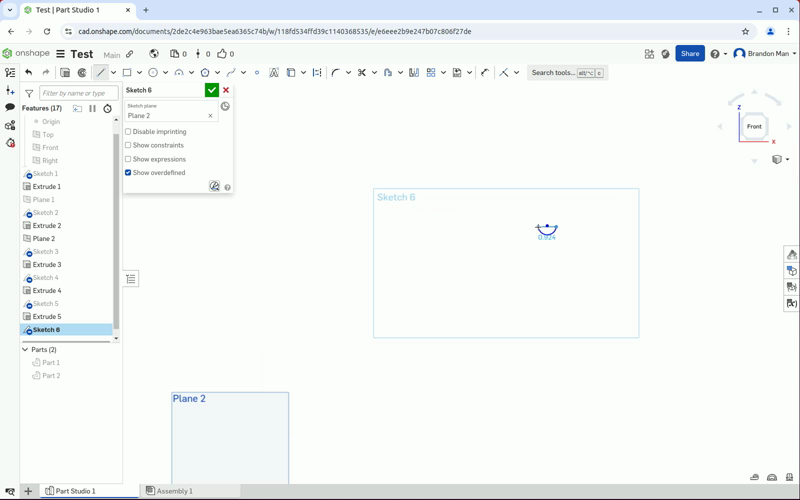
scroll(6)
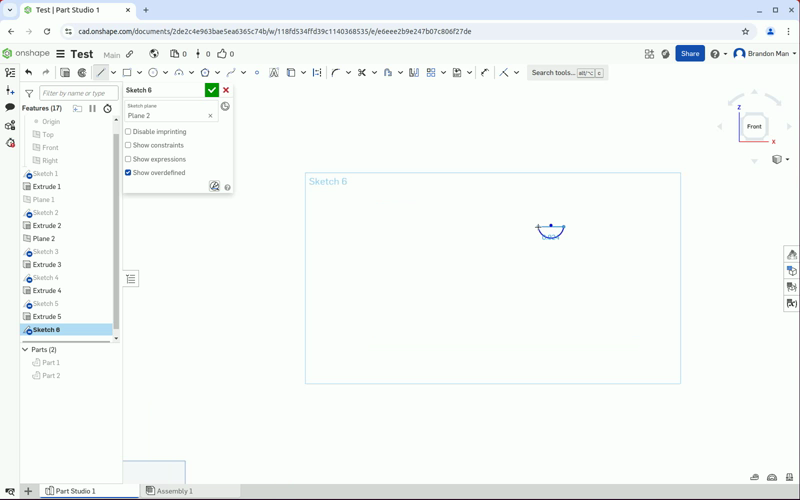
scroll(6)
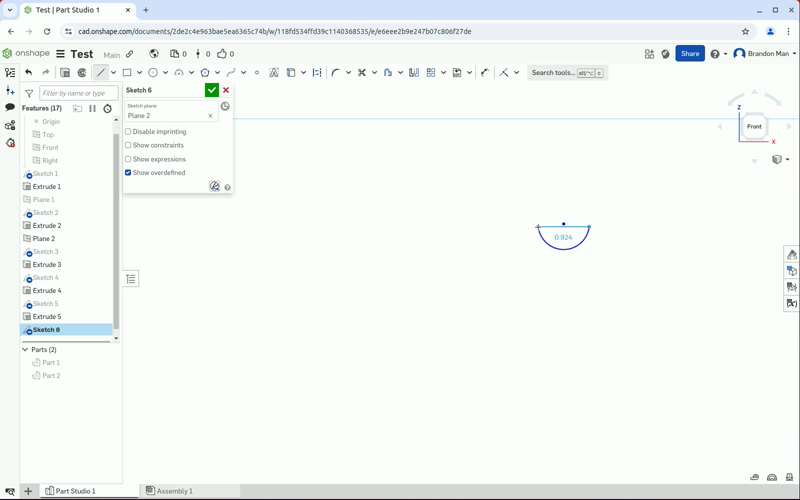
key_up(shift)
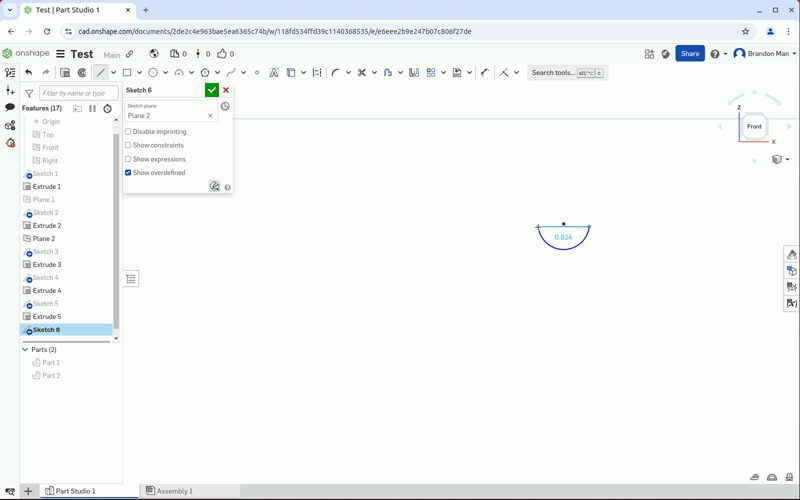
click(538, 226)
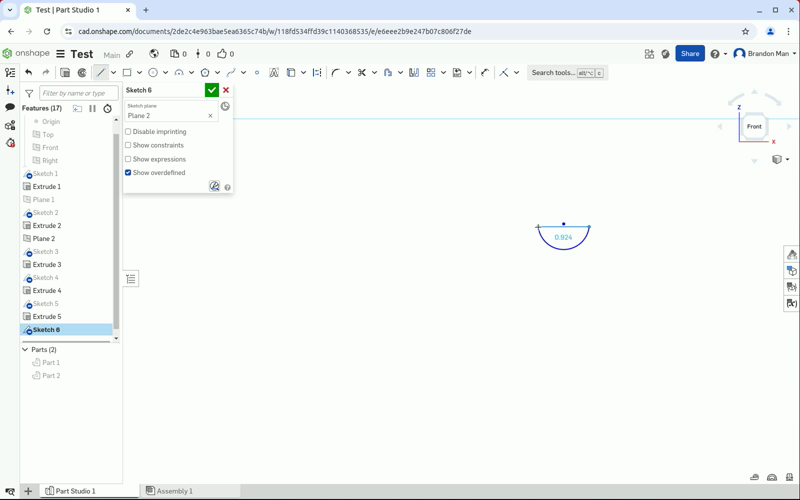
scroll(-6)
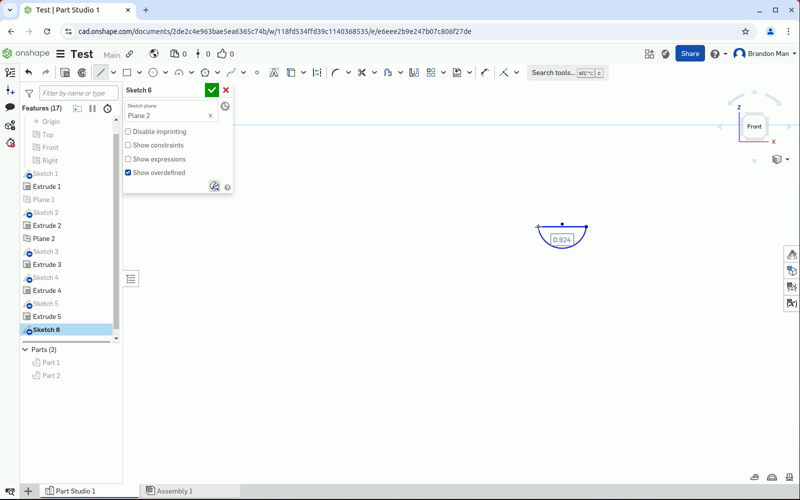
scroll(-6)
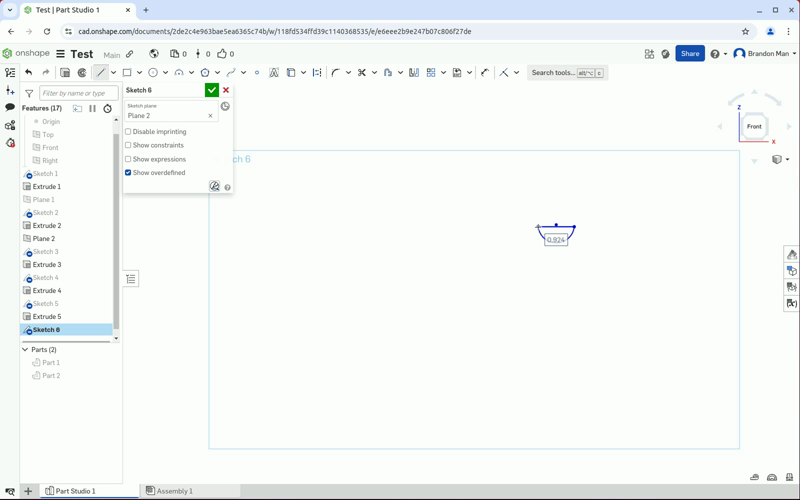
scroll(-6)
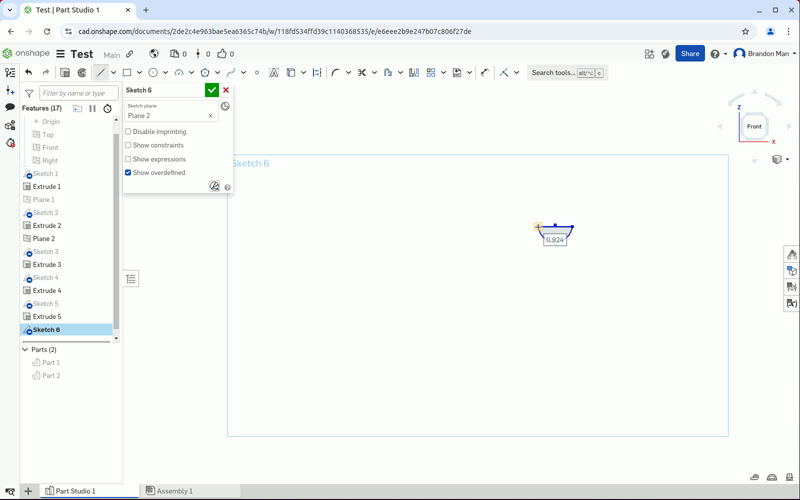
scroll(-6)
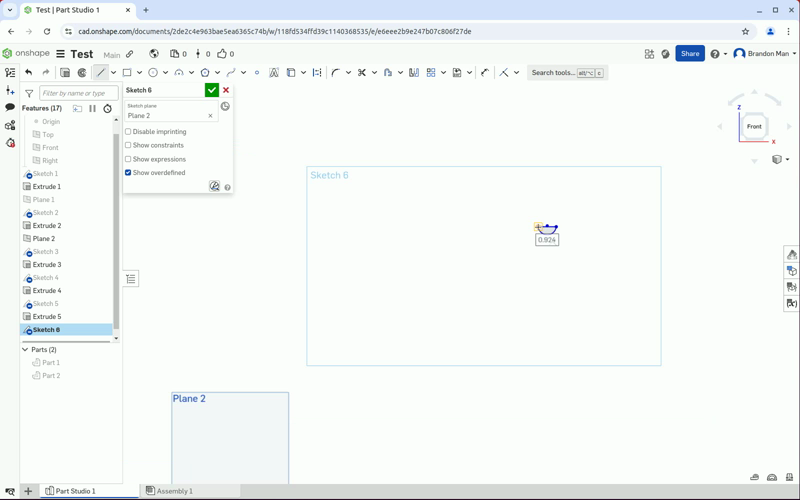
scroll(-6)
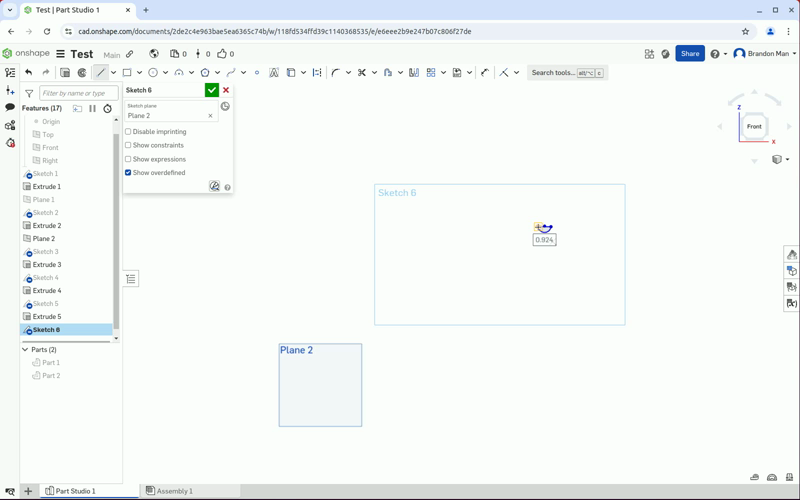
scroll(-6)
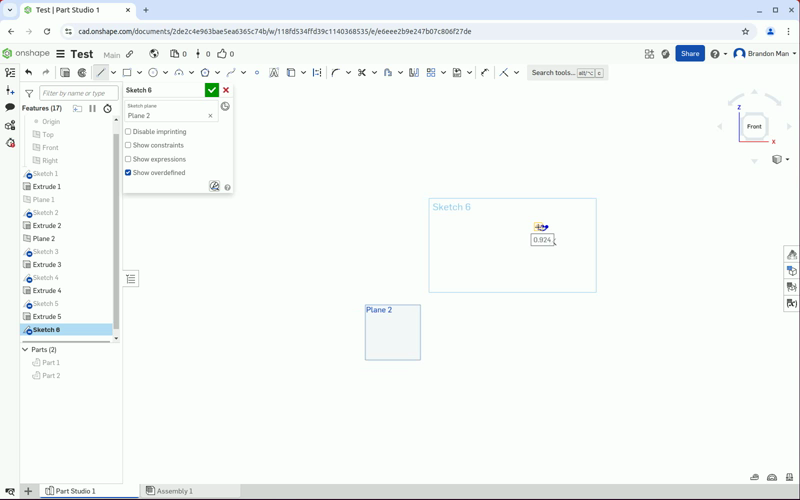
scroll(-6)
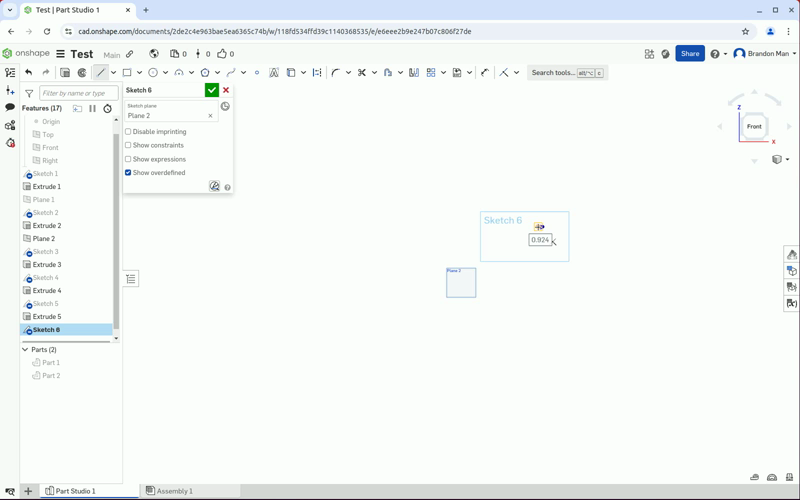
key(esc)
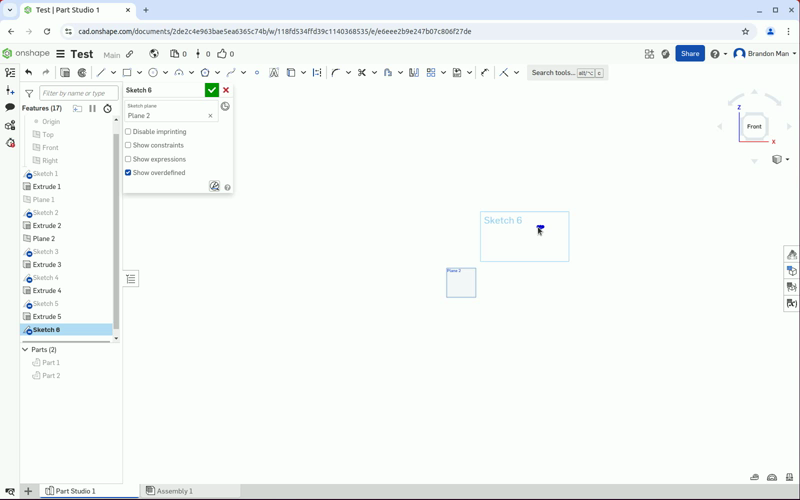
mouse_move(540, 226)
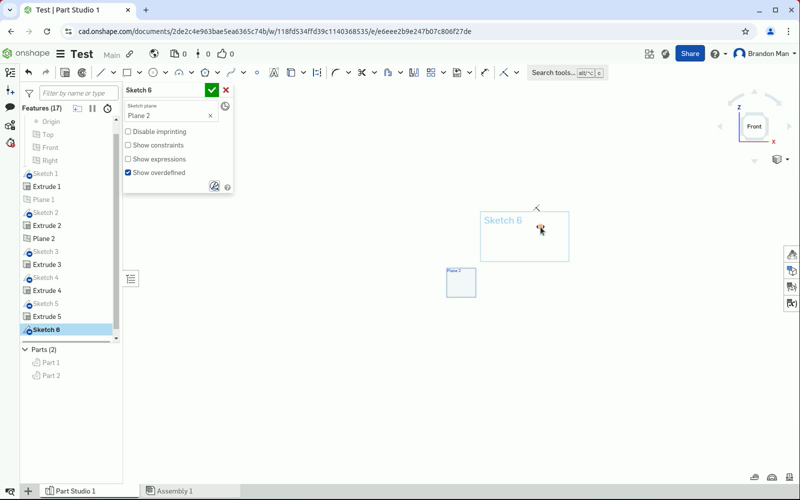
scroll(6)
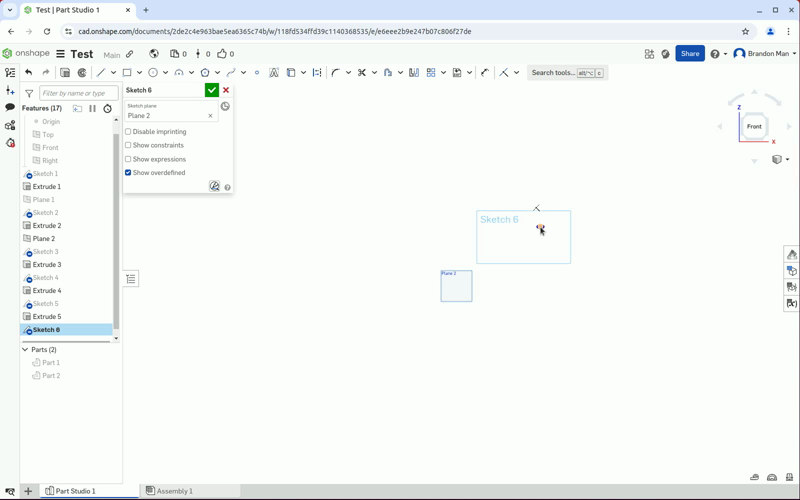
scroll(6)
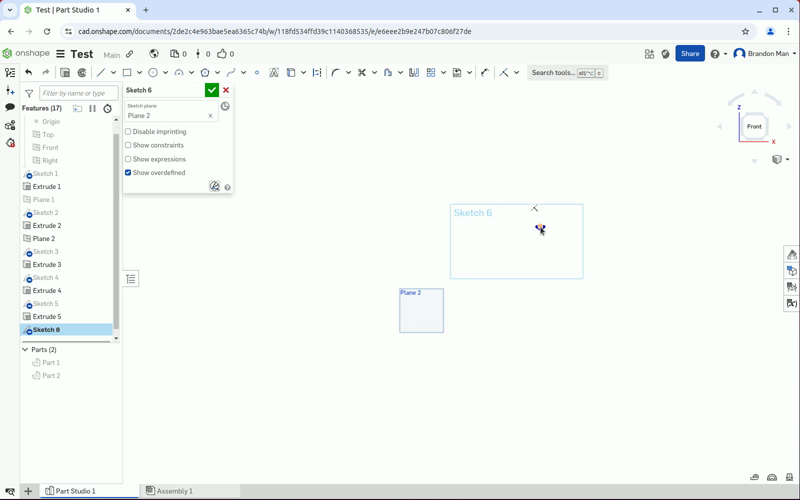
scroll(6)
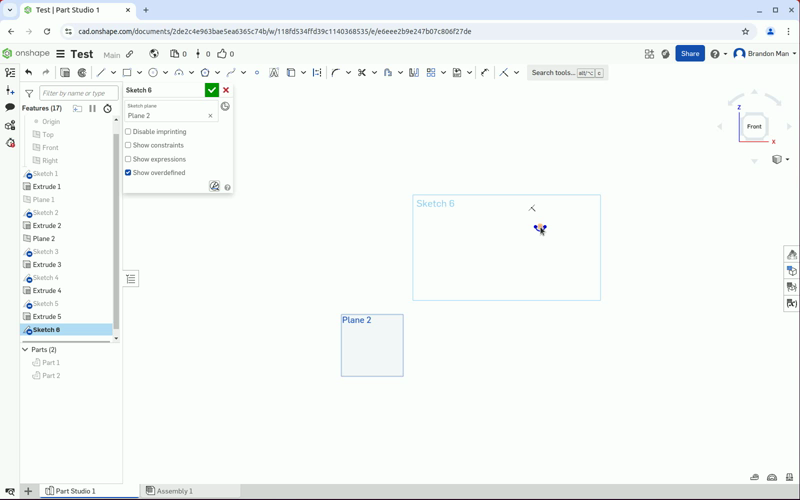
scroll(6)
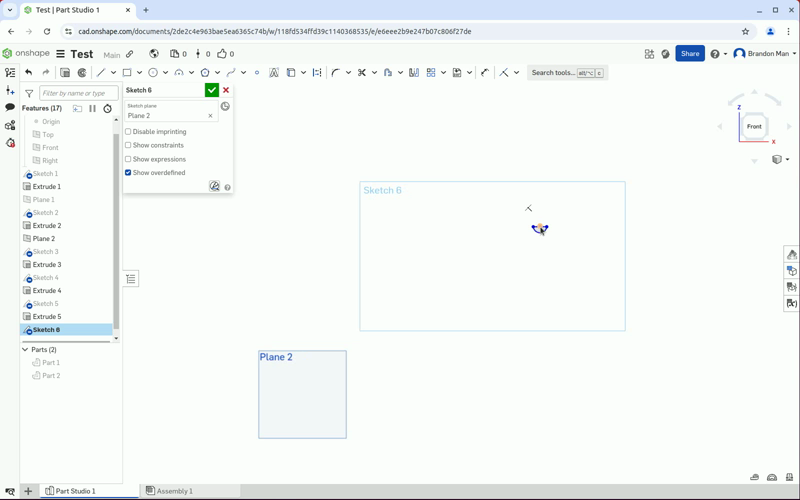
scroll(6)
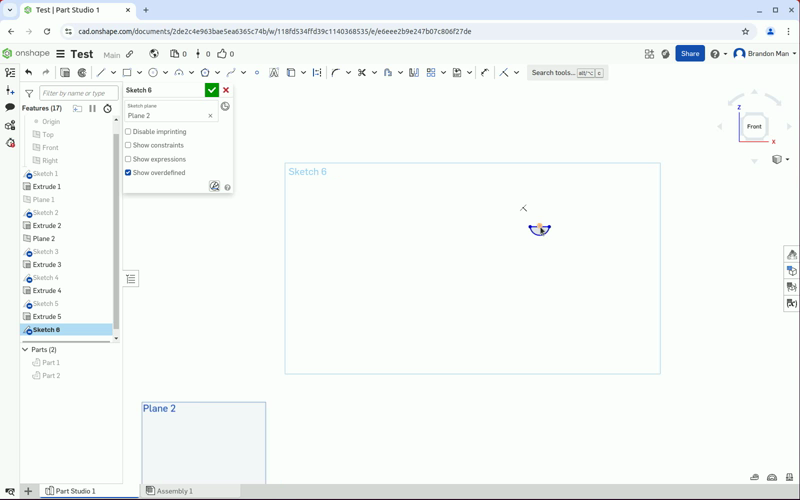
scroll(6)
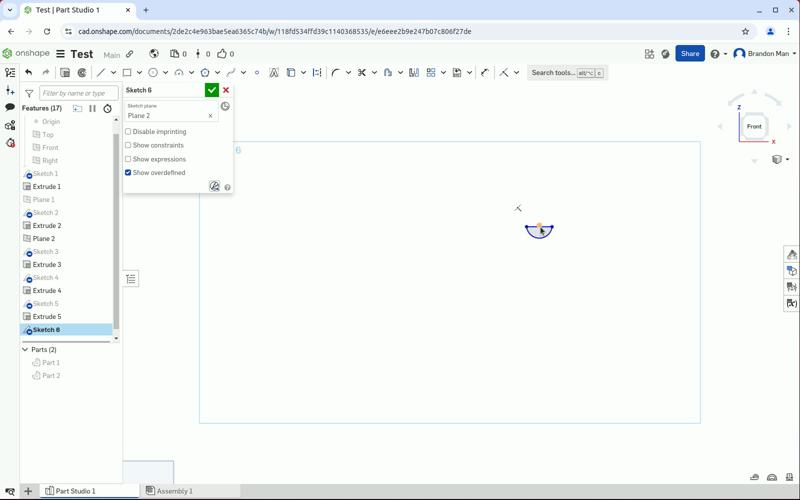
scroll(6)
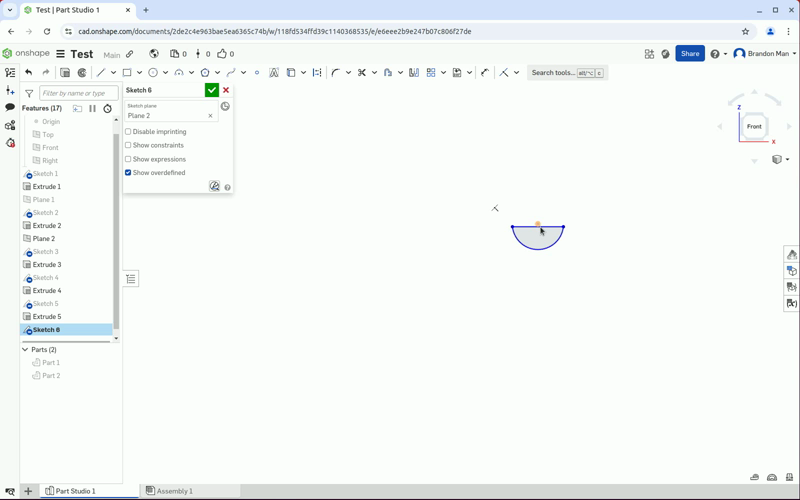
click(540, 226)
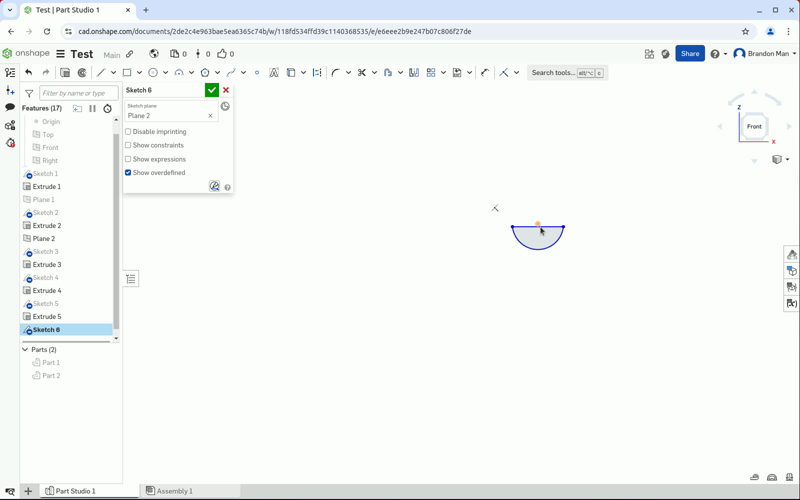
scroll(-6)
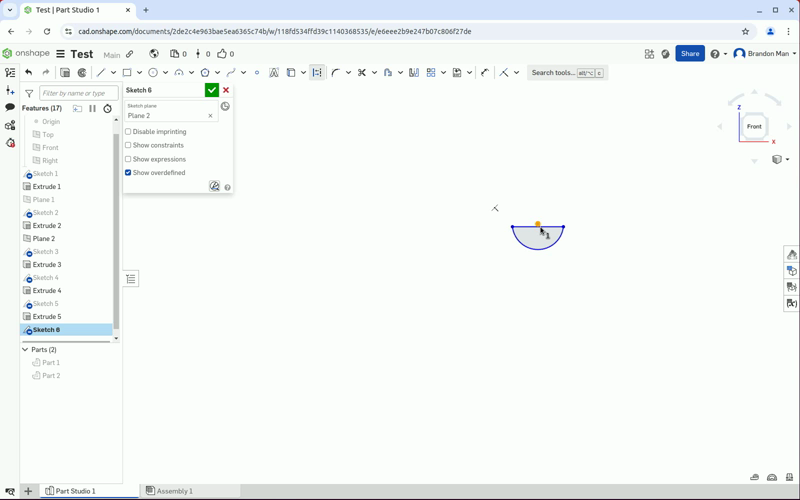
scroll(-6)
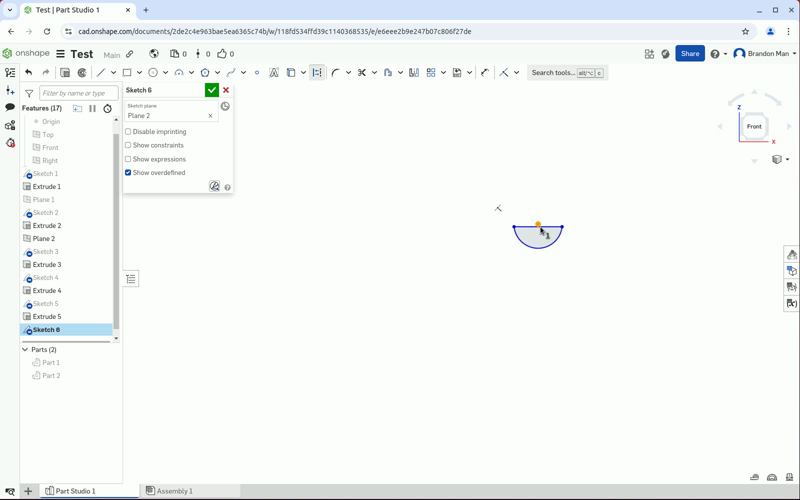
scroll(-6)
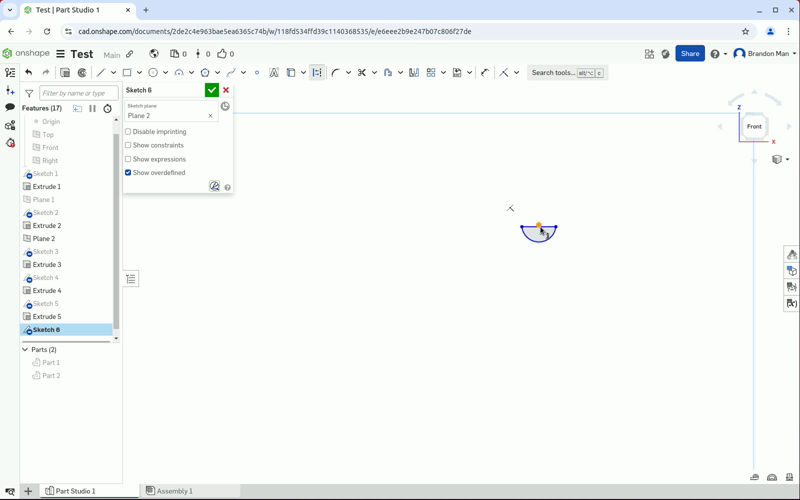
scroll(-6)
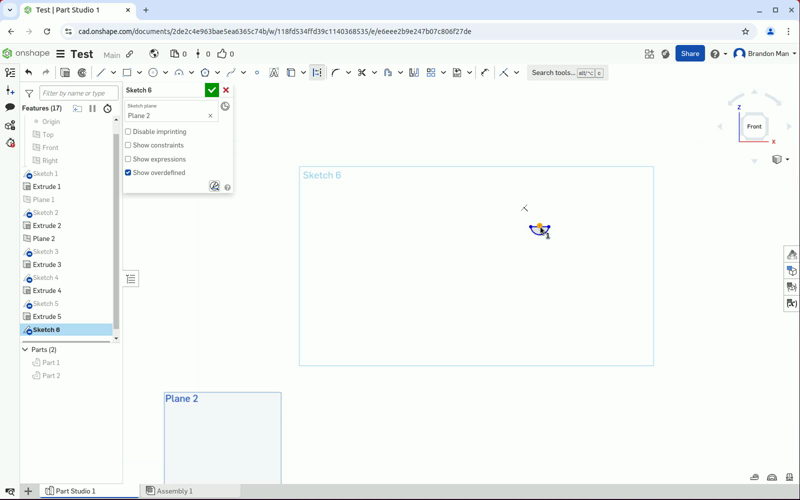
scroll(-6)
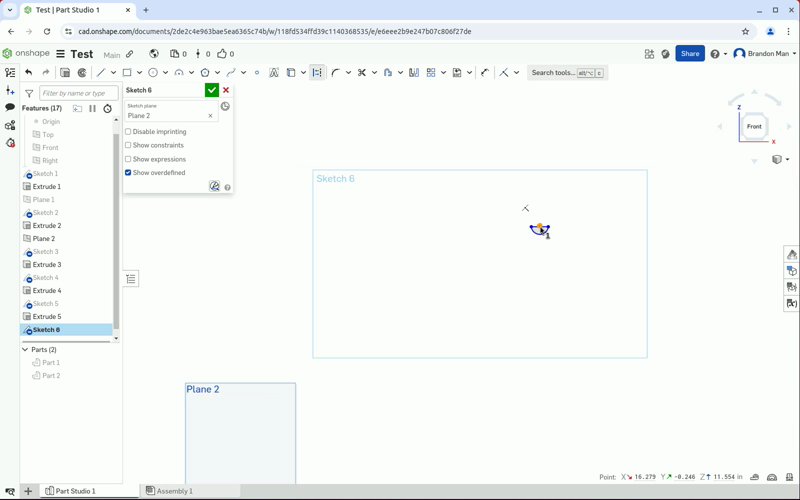
scroll(-6)
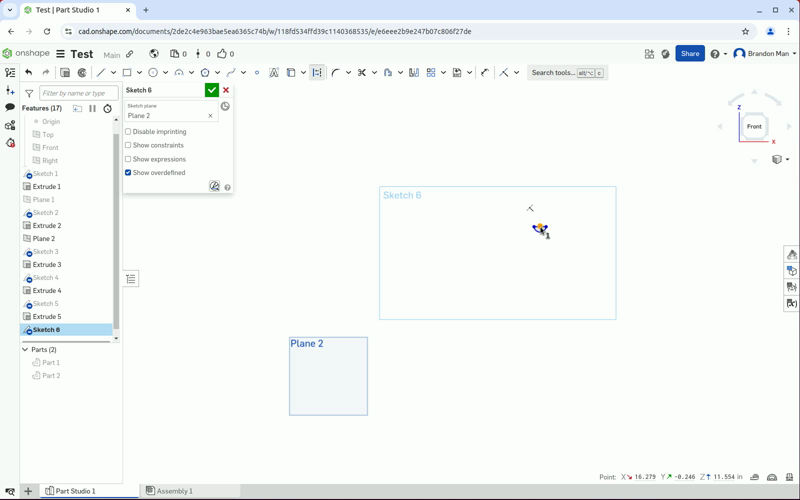
scroll(-6)
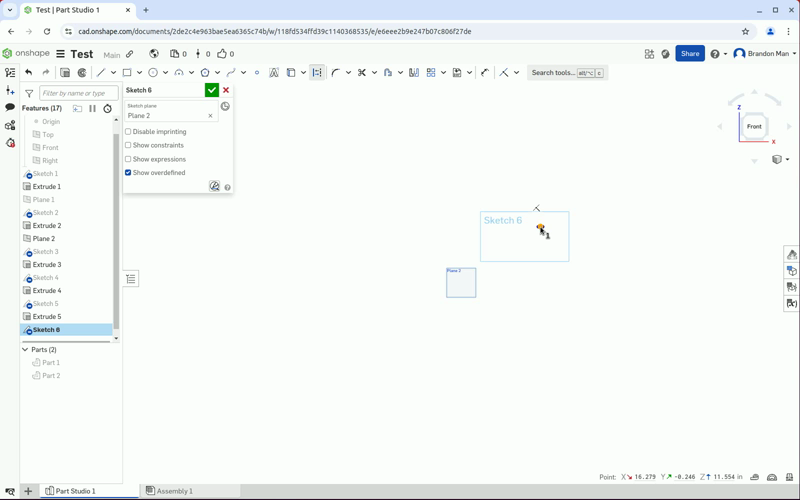
mouse_move(73, 352)
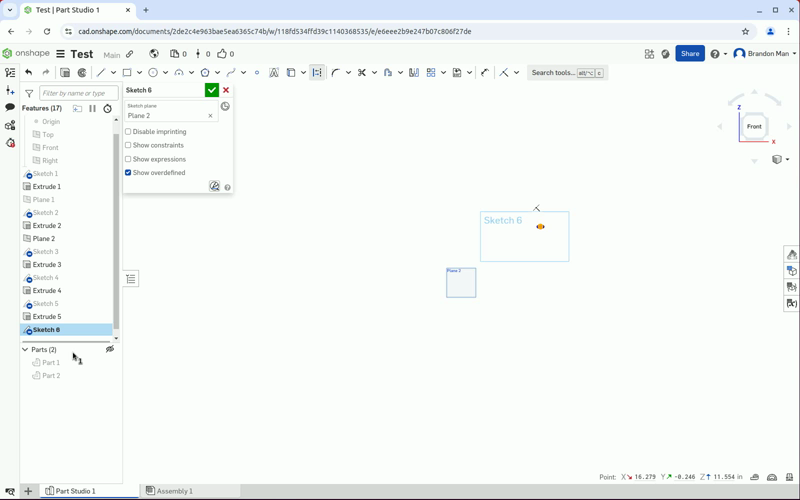
key(shift+y)
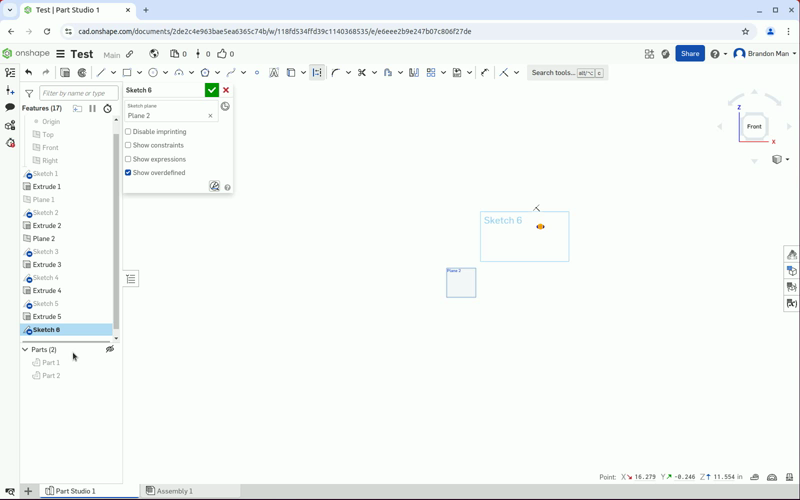
key(shift+e)
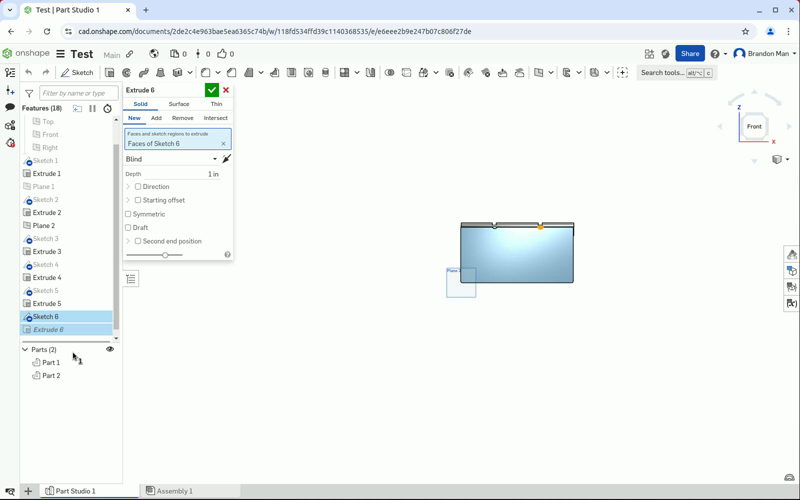
mouse_move(143, 106)
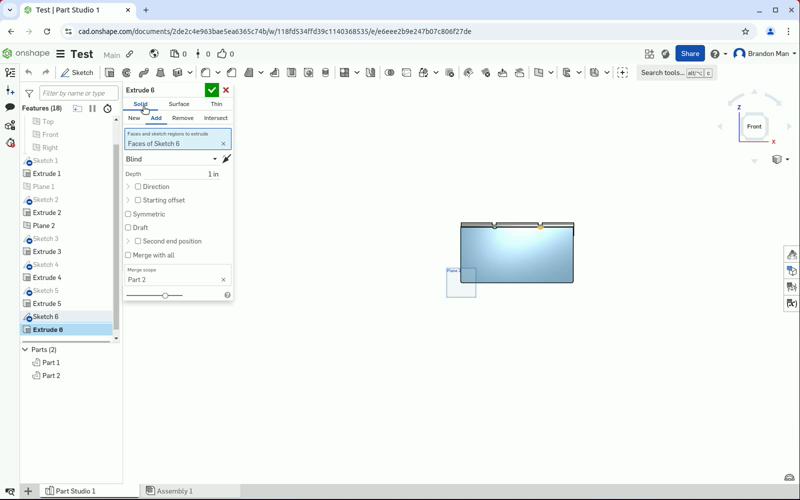
click(143, 106)
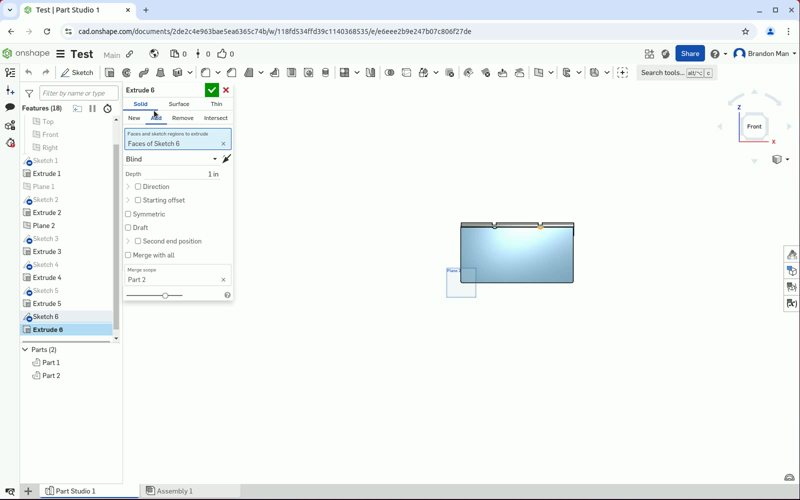
mouse_move(186, 120)
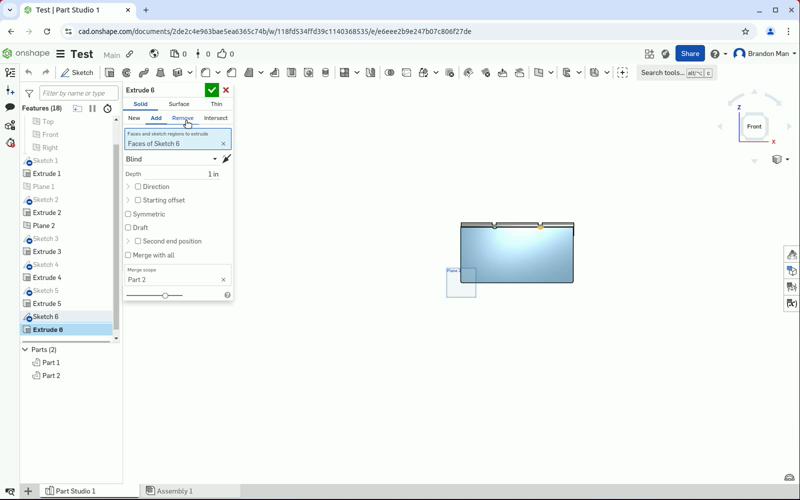
click(186, 120)
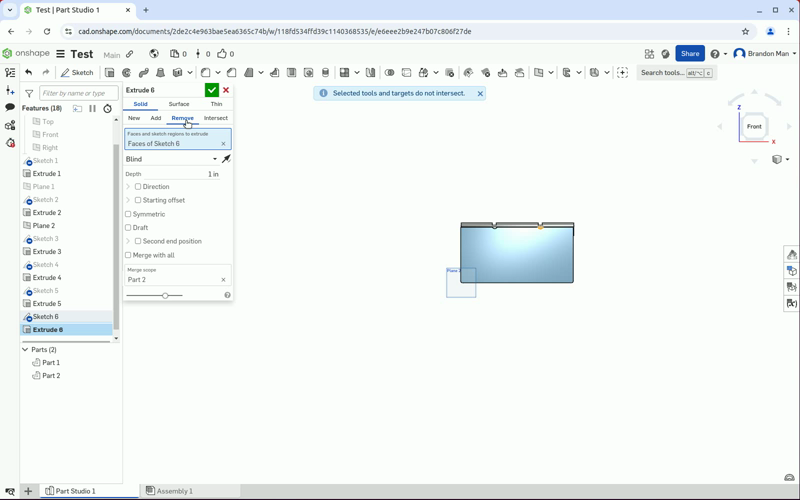
key(tab, 4)
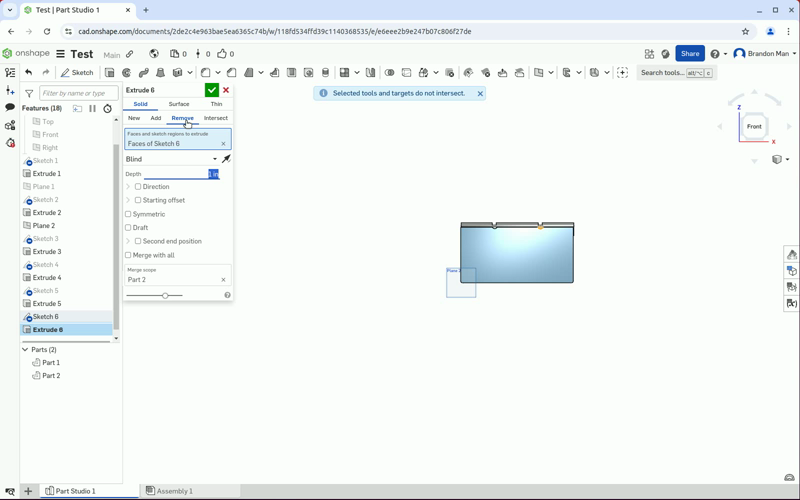
text(2.889)
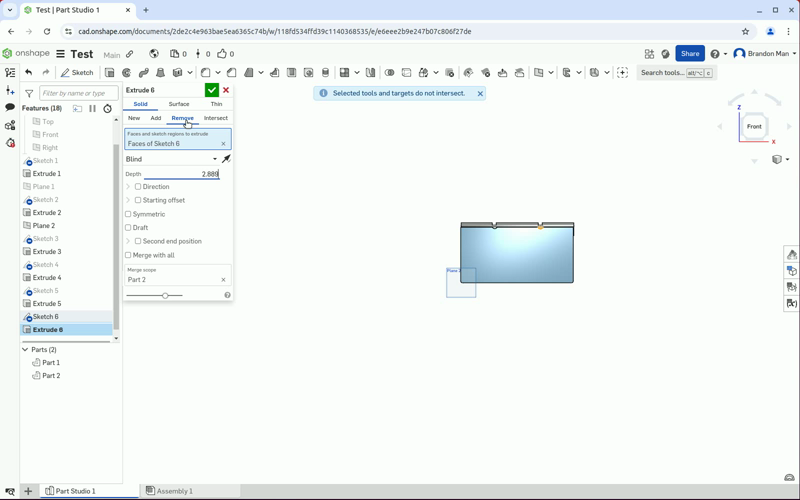
key(tab, 6)
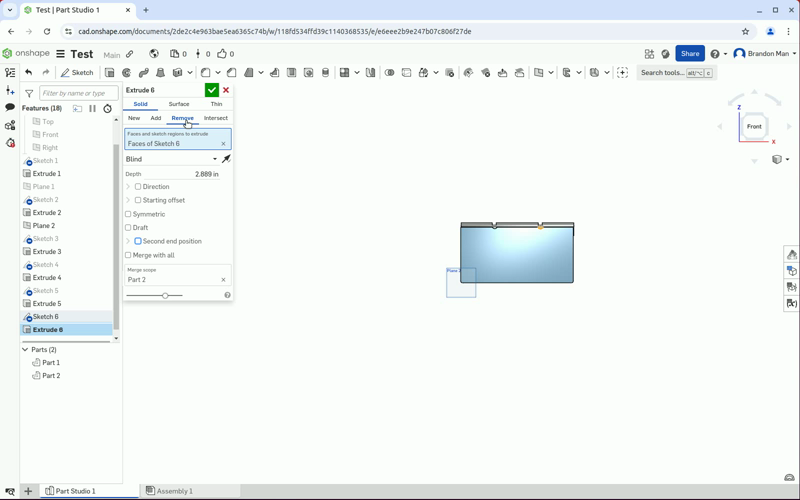
key(space)
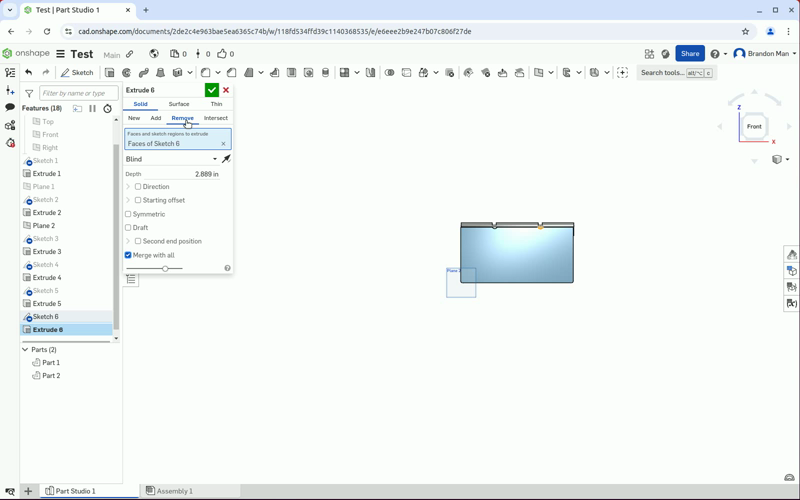
key(enter)
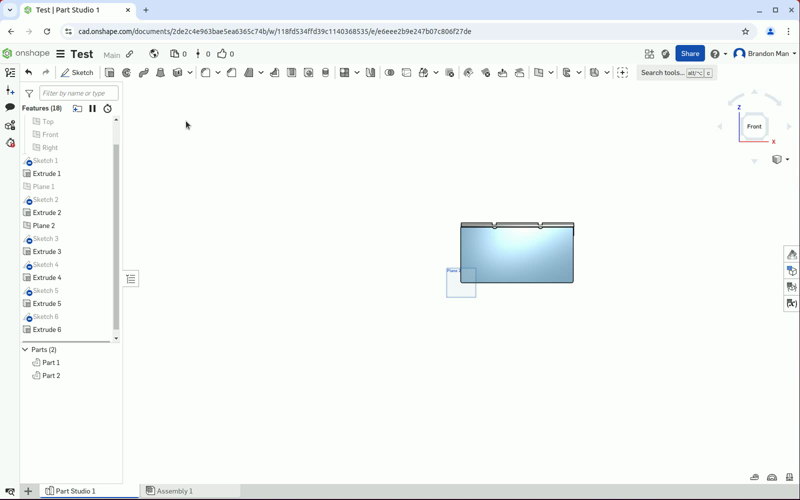
key(shift+h)
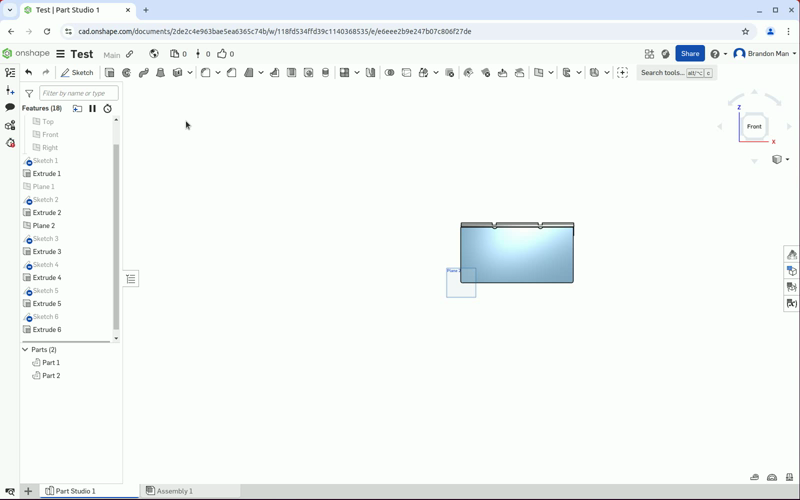
key(shift+h)
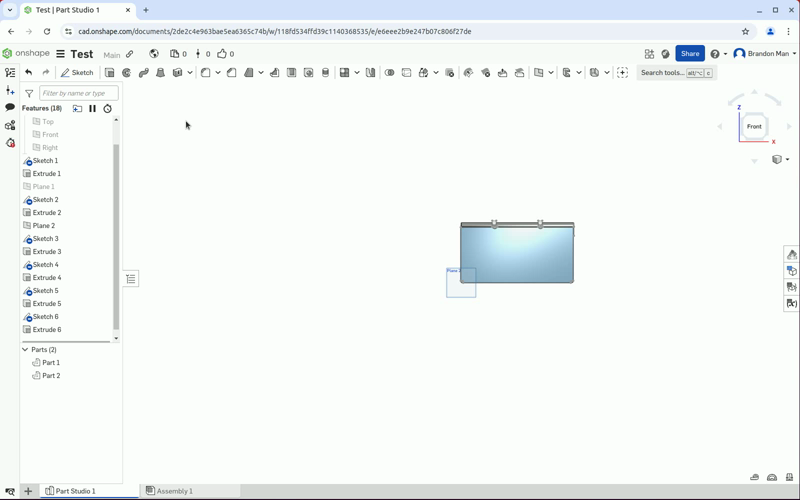
key(shift+7)
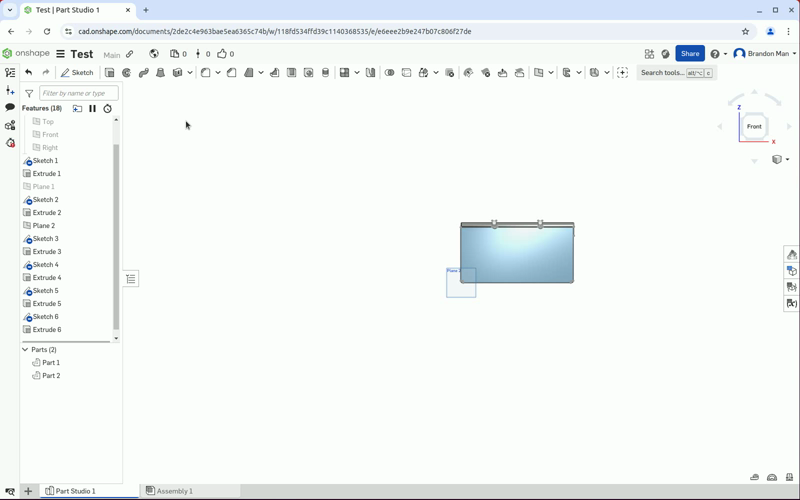
key(left, 2)
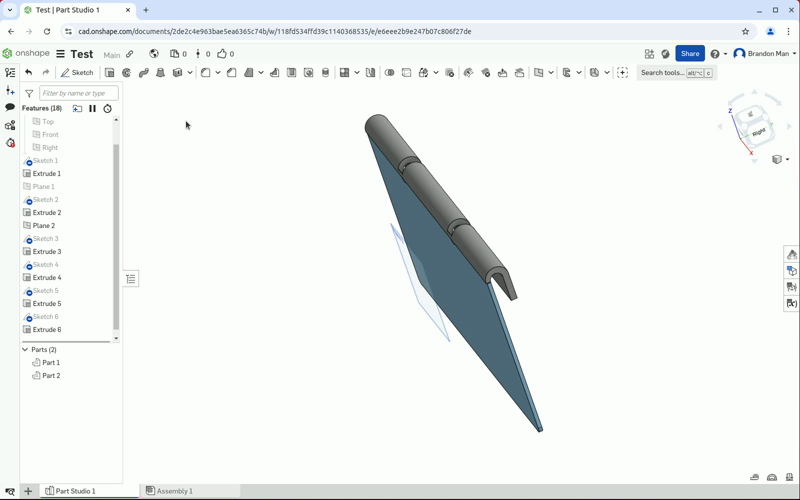
key(down, 2)
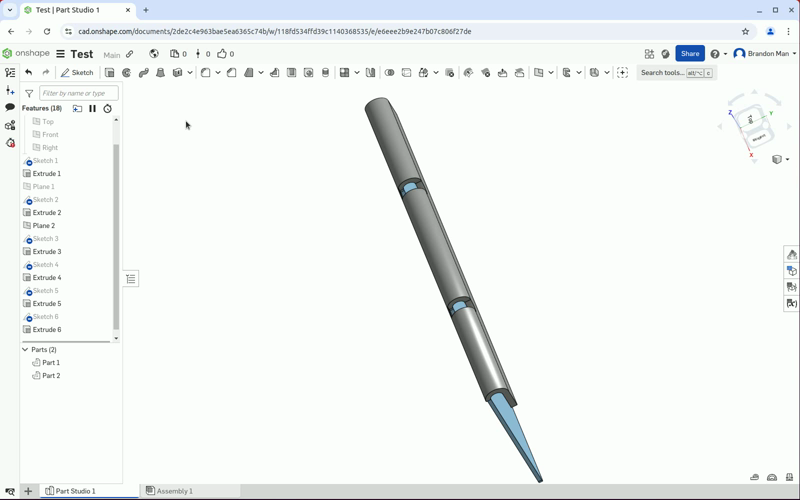
key(up, 2)
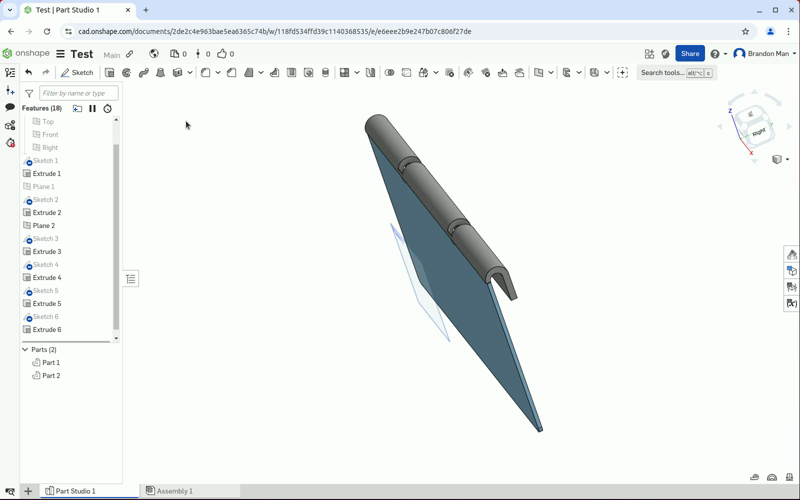
key(right, 2)
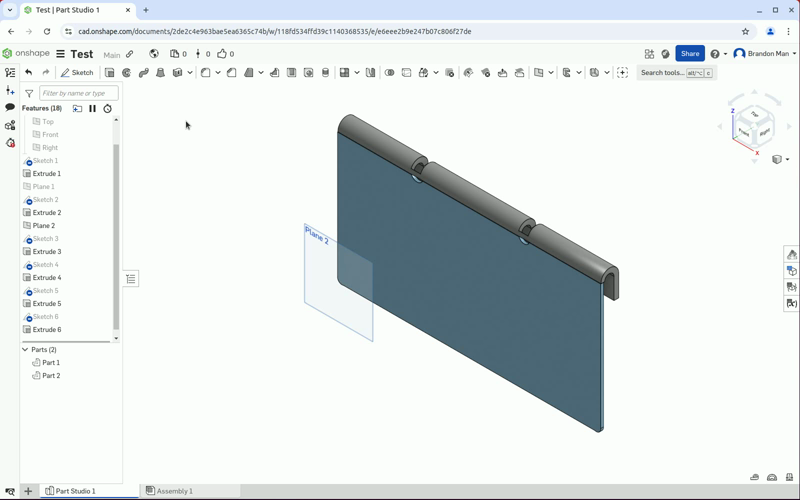
mouse_move(69, 163)
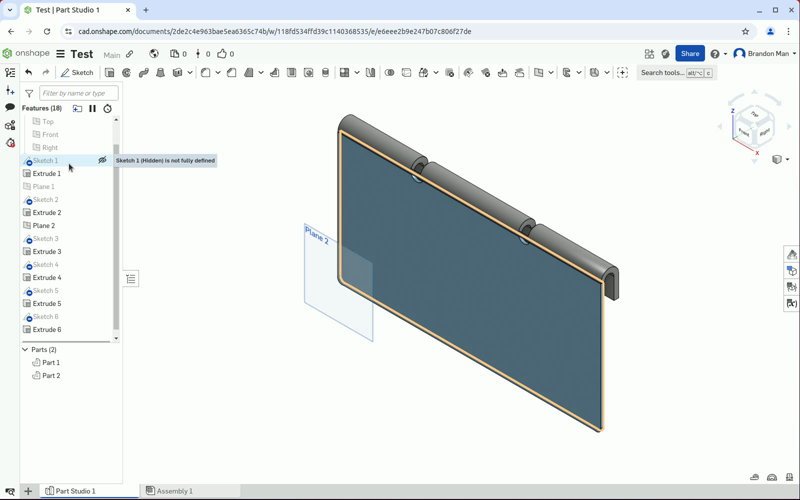
click(69, 163)